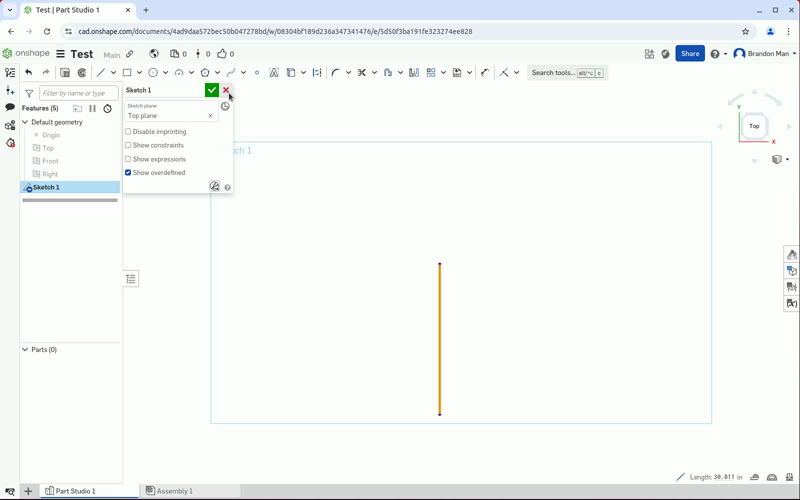
key(shift+h)
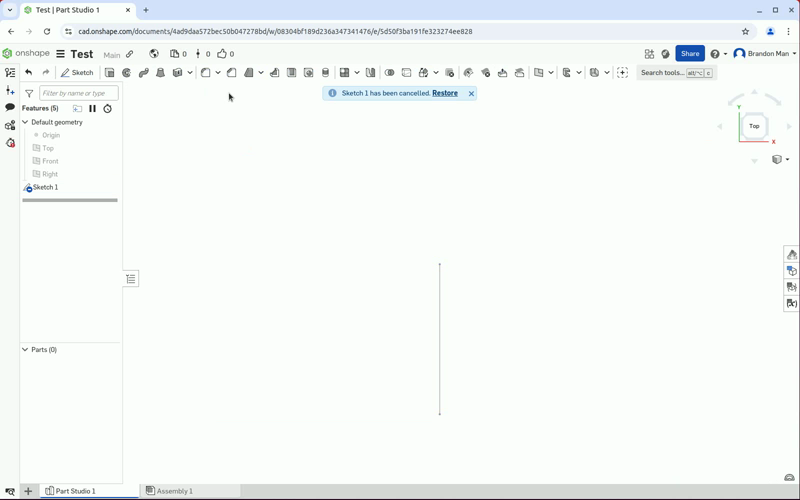
key(shift+s)
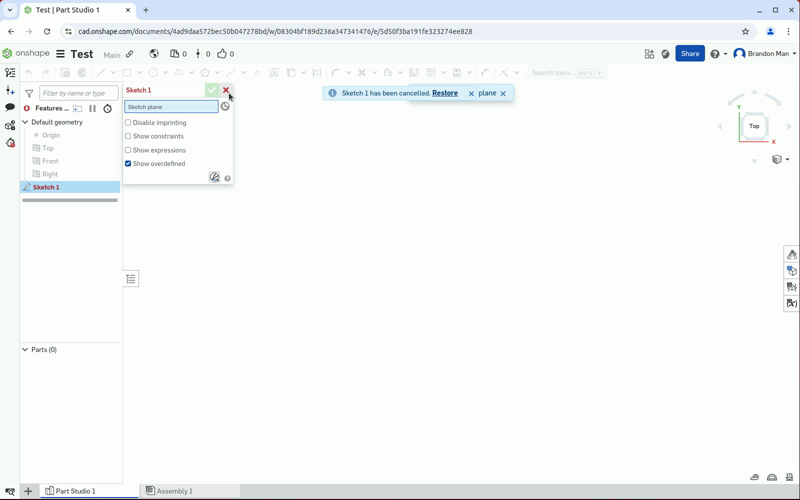
mouse_move(73, 150)
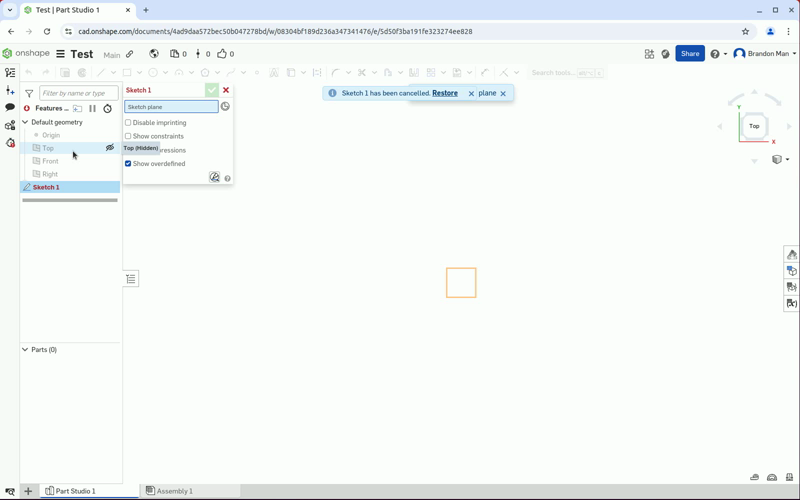
click(73, 150)
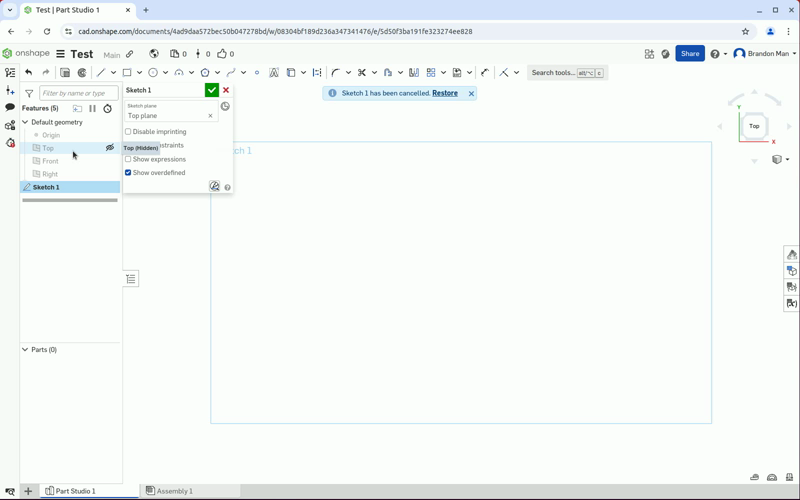
mouse_move(73, 352)
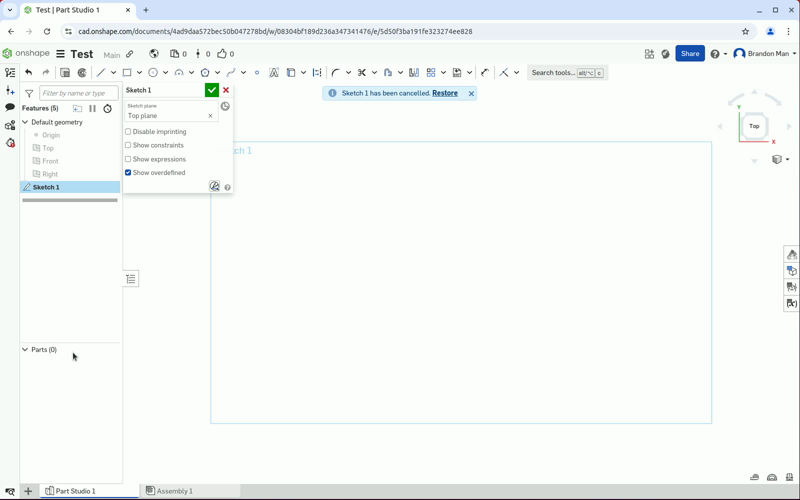
key(y)
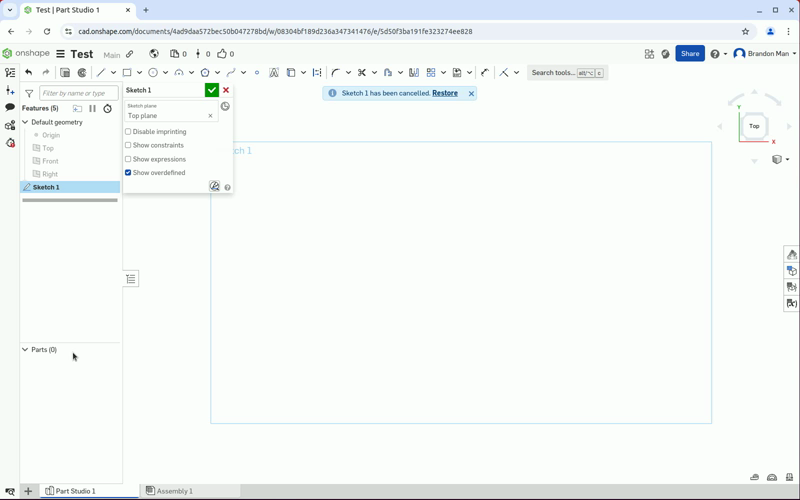
key(l)
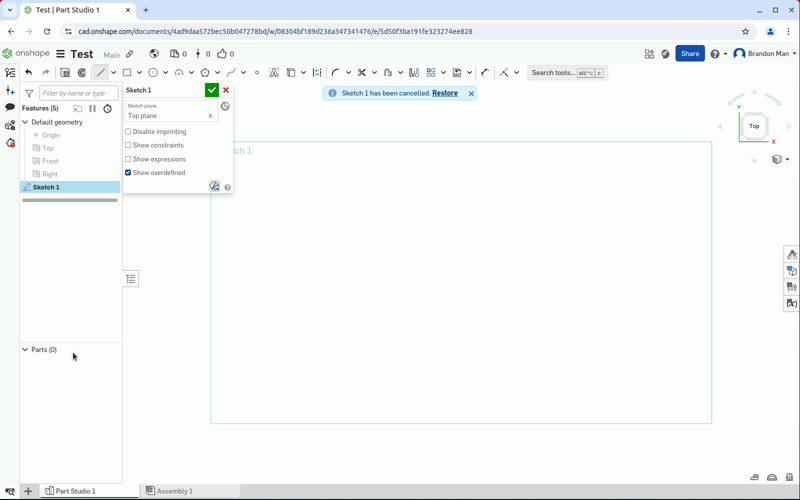
key_down(shift)
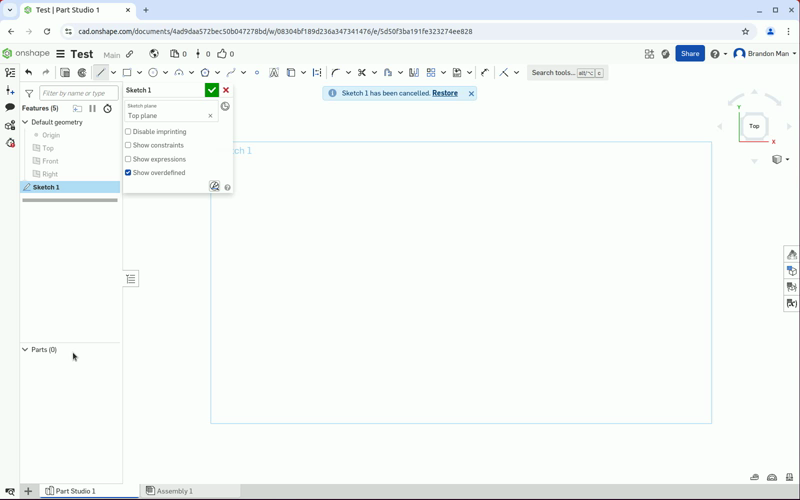
mouse_move(440, 284)
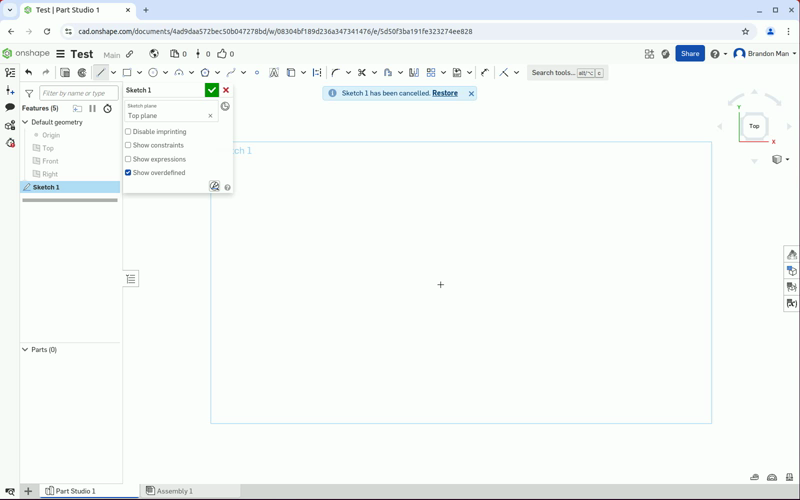
click(440, 284)
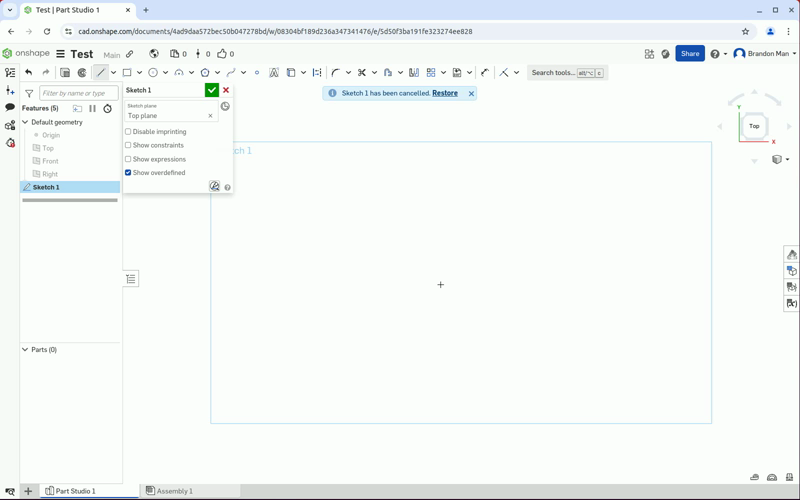
key_up(shift)
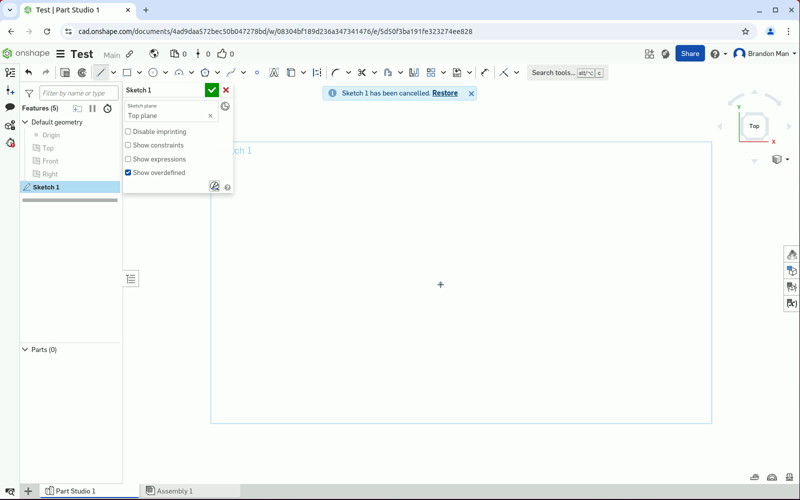
key_down(shift)
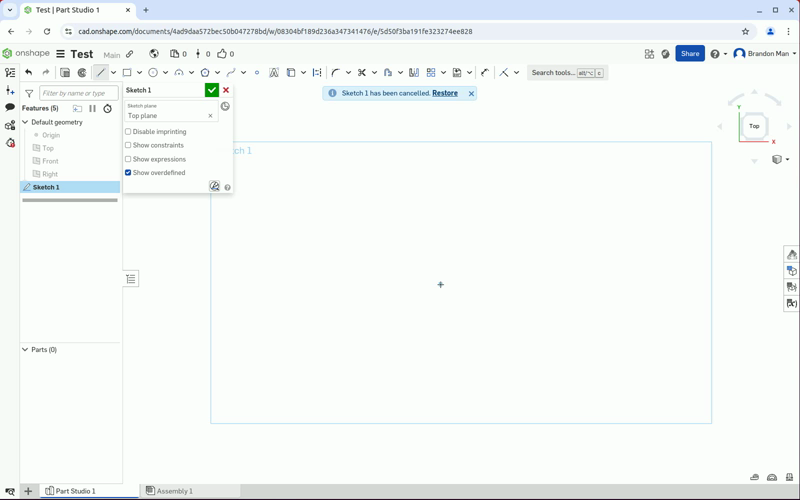
mouse_move(470, 284)
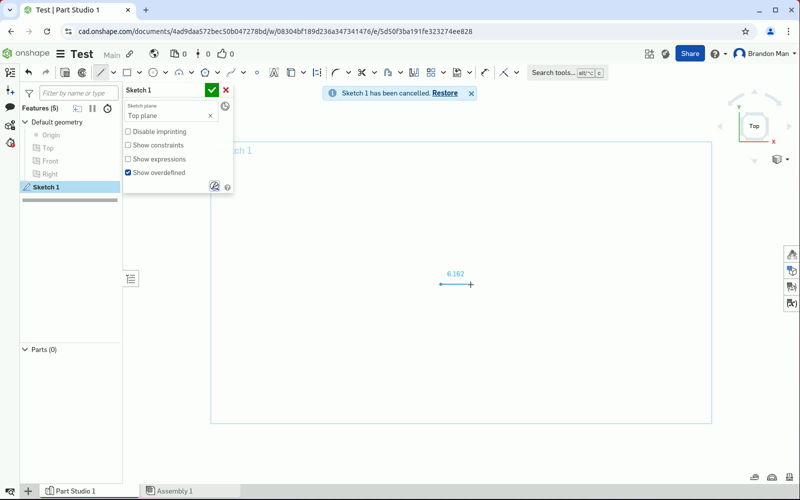
mouse_move(447, 303)
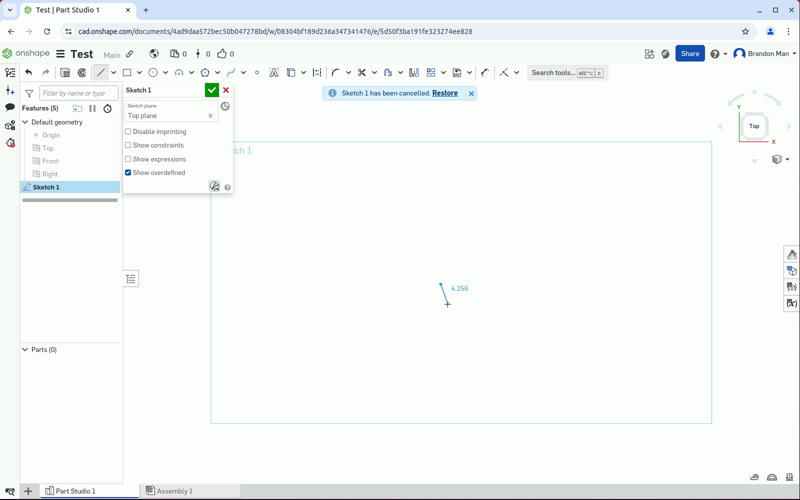
click(447, 303)
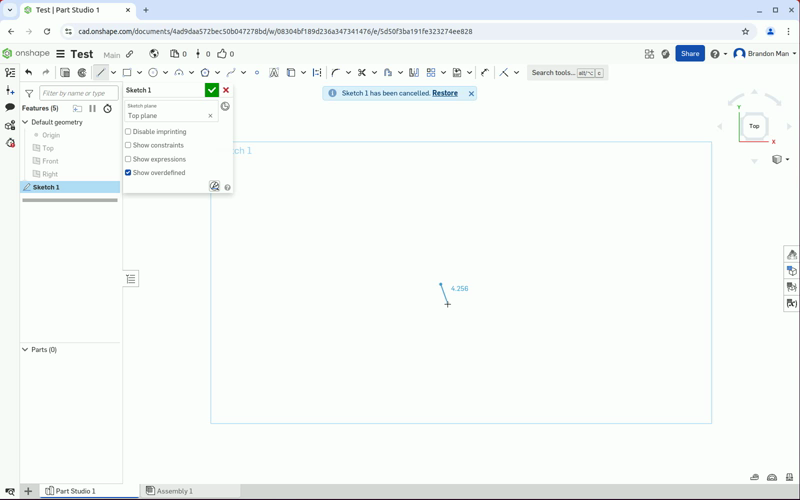
key_up(shift)
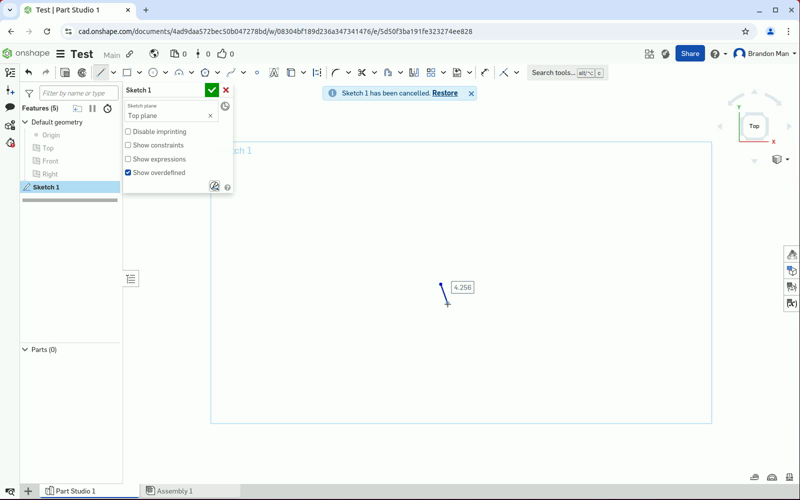
key_down(shift)
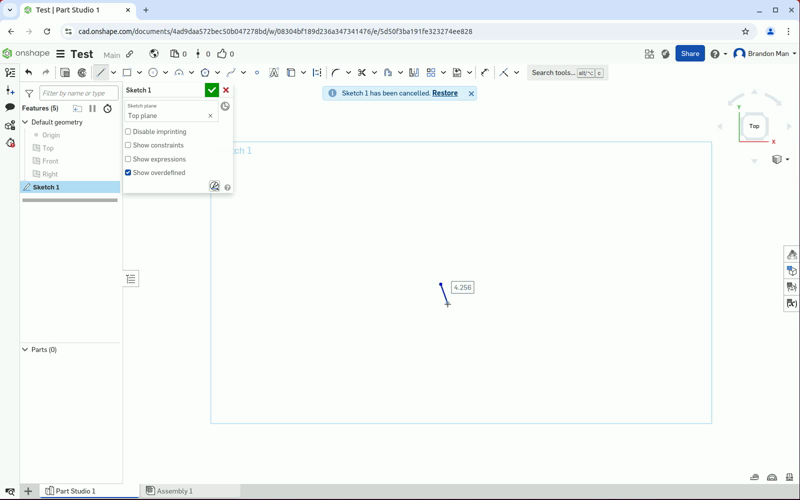
mouse_move(477, 303)
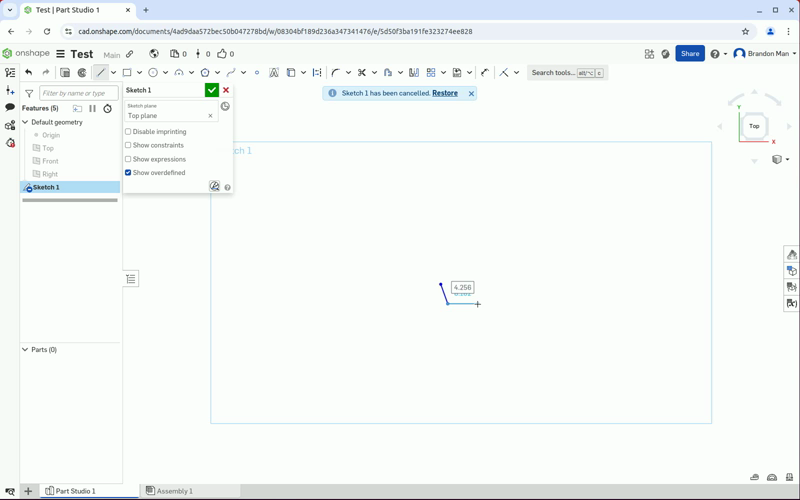
mouse_move(447, 262)
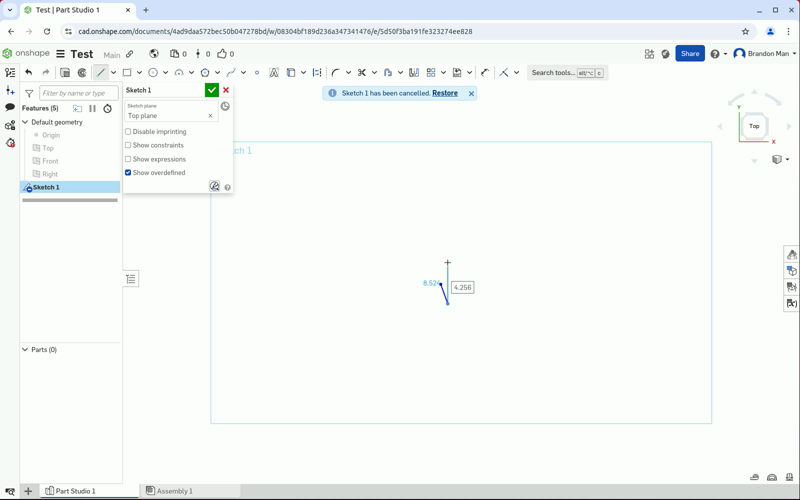
click(447, 262)
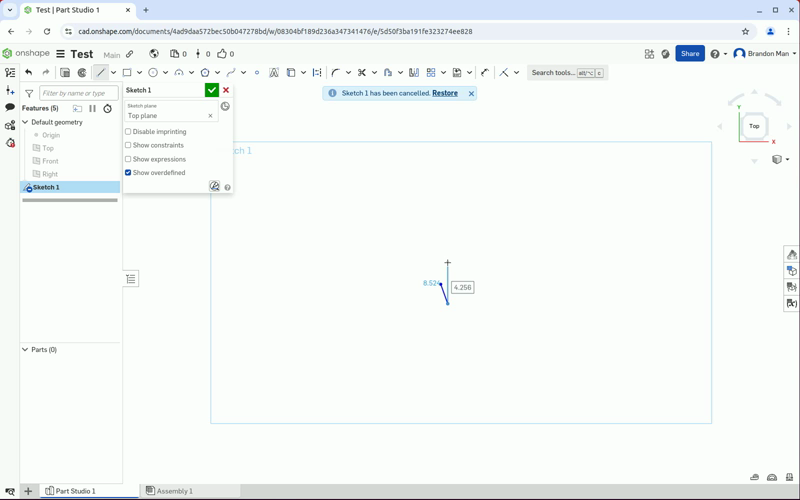
key_up(shift)
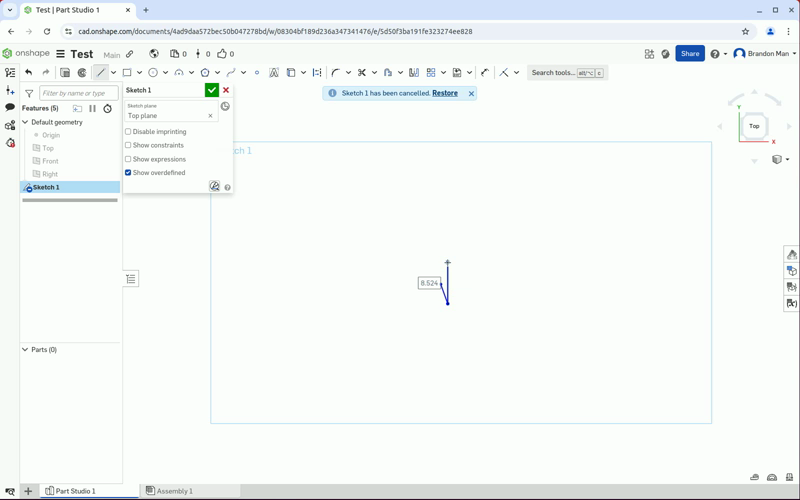
key_down(shift)
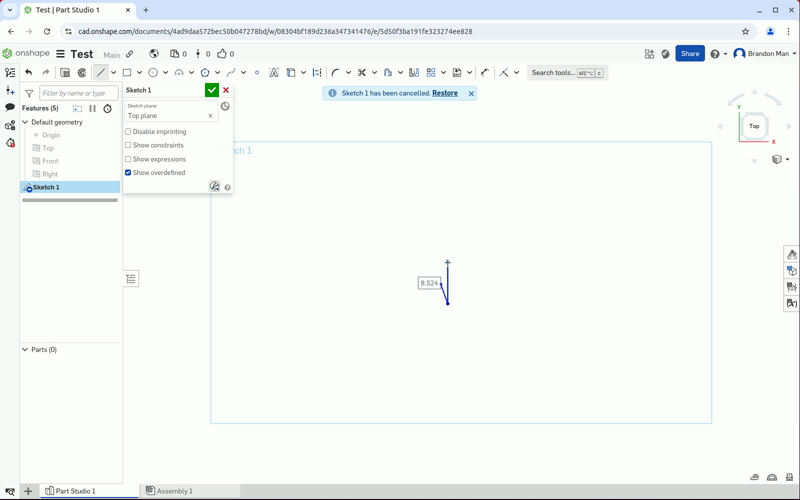
mouse_move(477, 262)
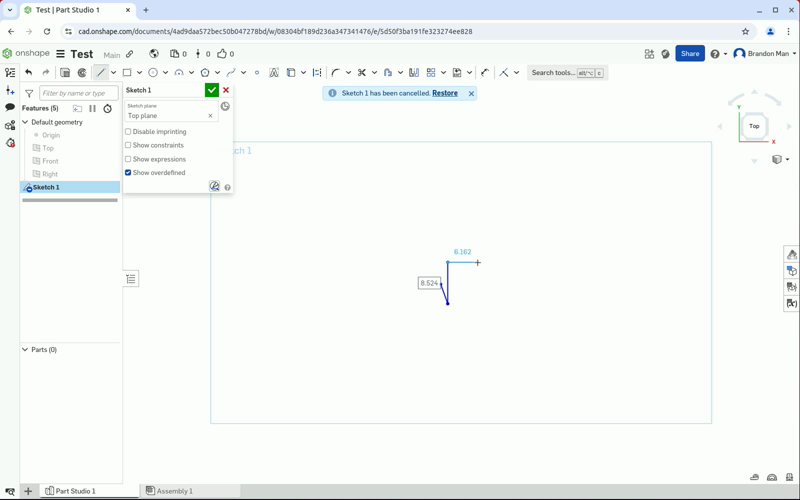
mouse_move(440, 282)
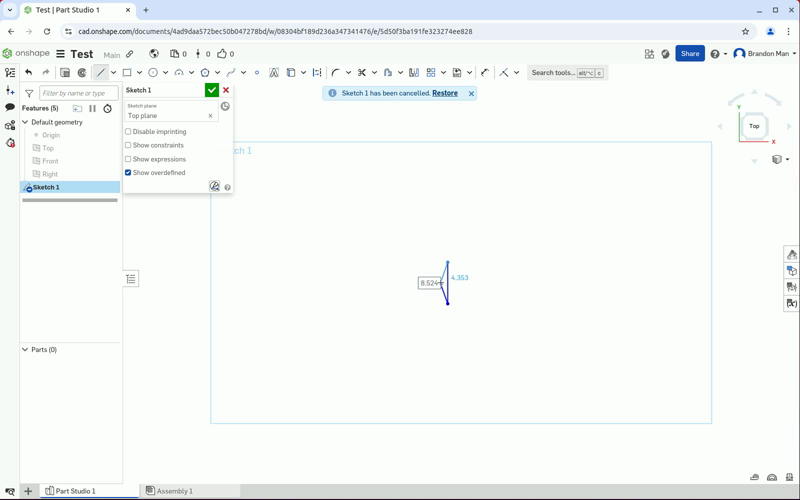
scroll(6)
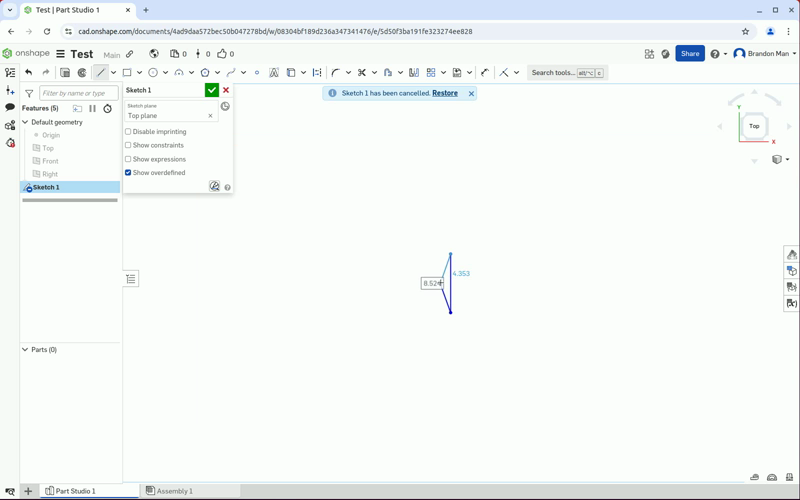
scroll(6)
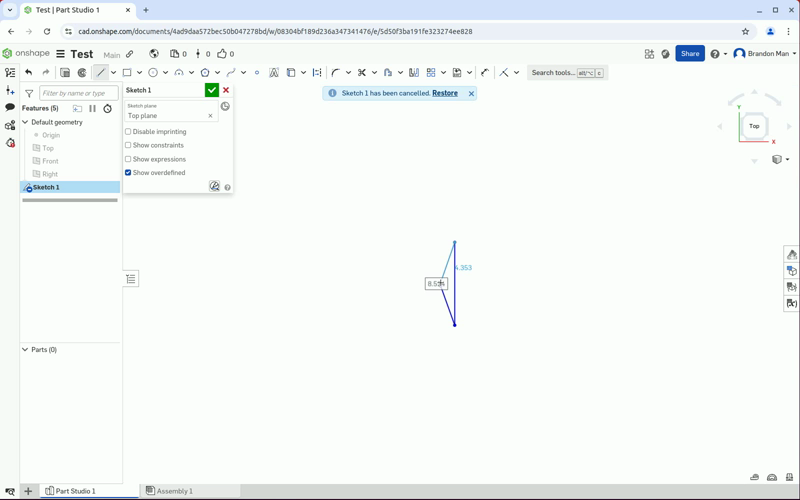
scroll(6)
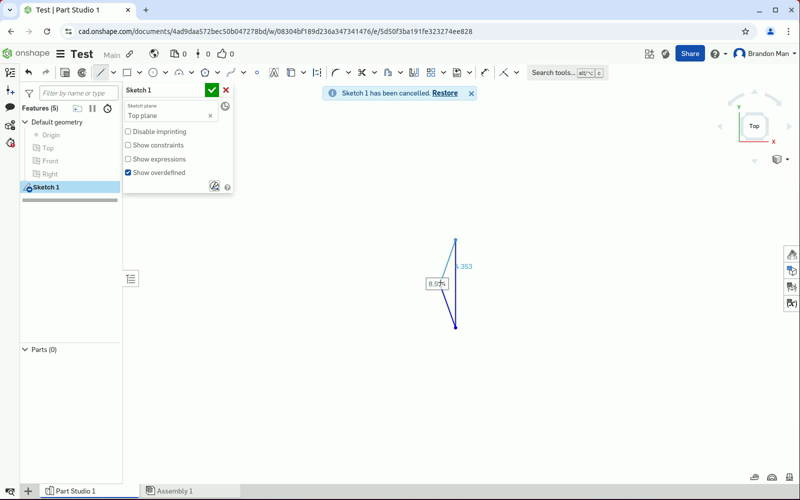
scroll(6)
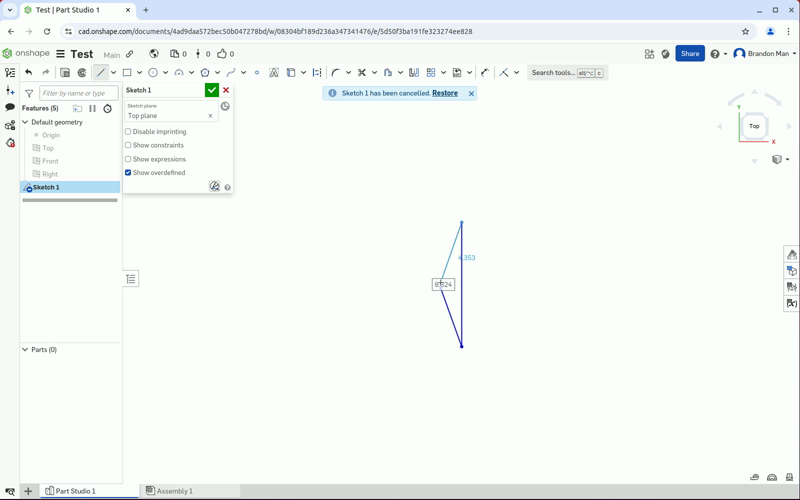
scroll(6)
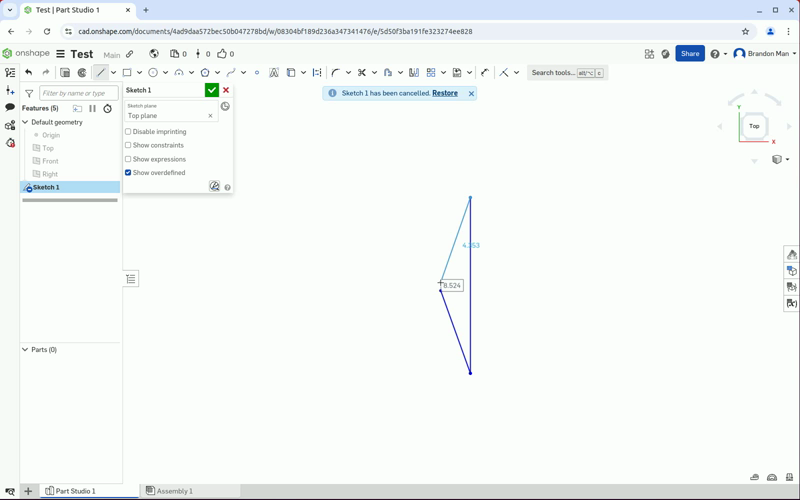
scroll(6)
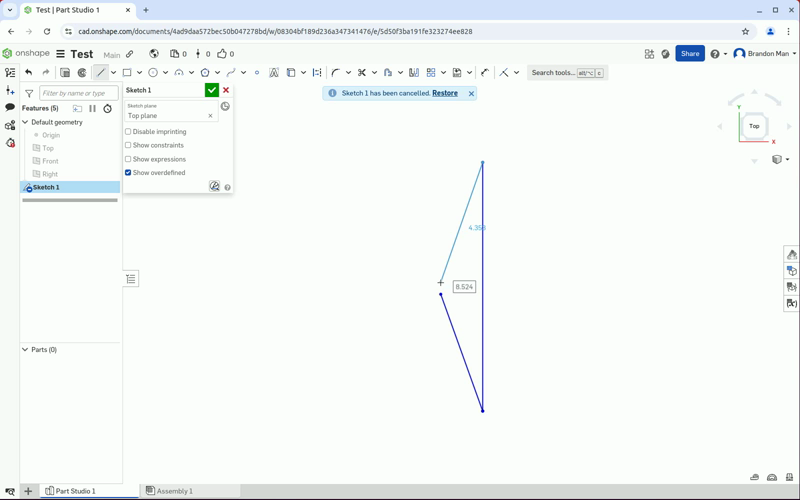
scroll(6)
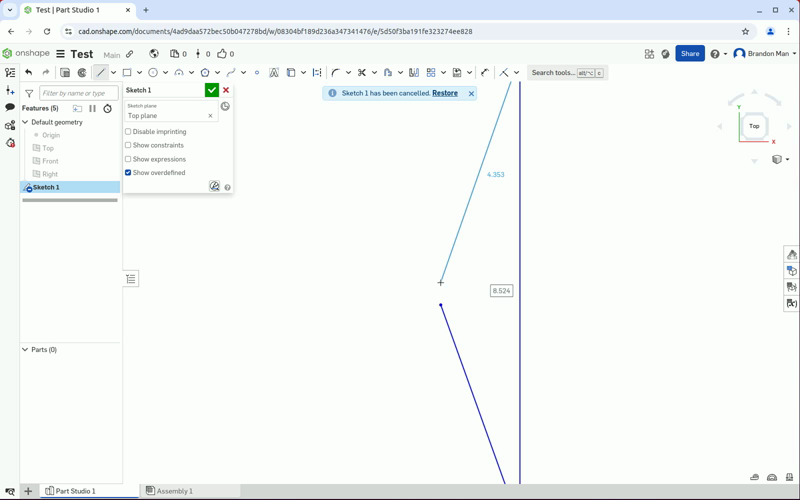
click(440, 282)
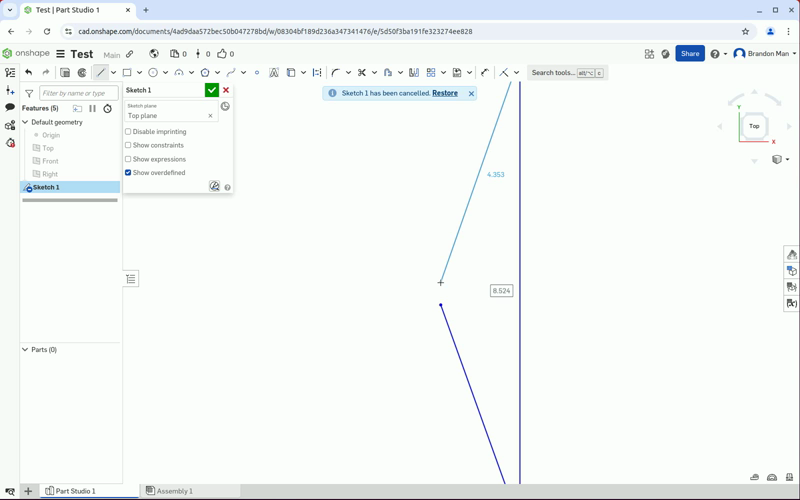
scroll(-6)
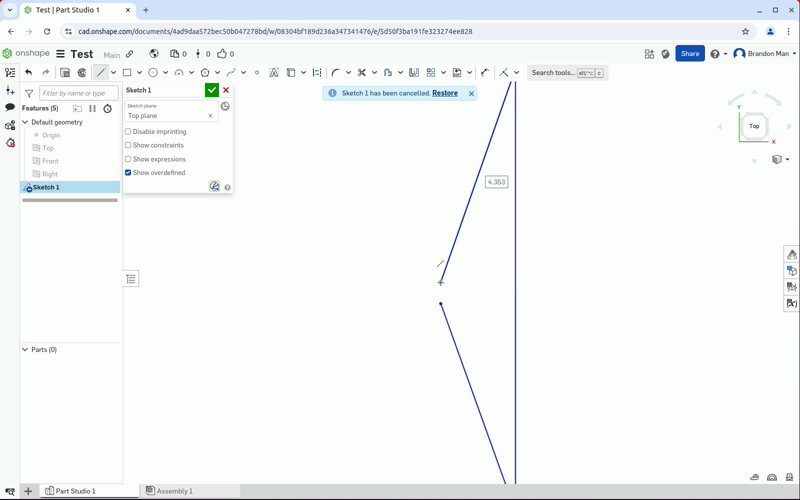
scroll(-6)
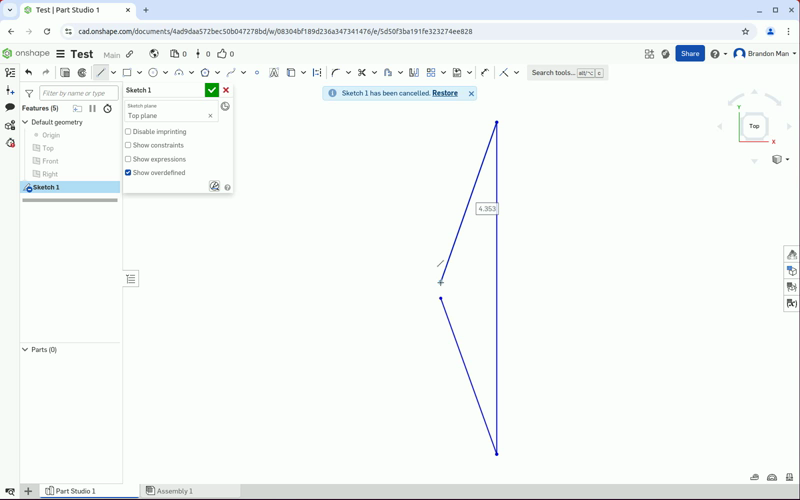
scroll(-6)
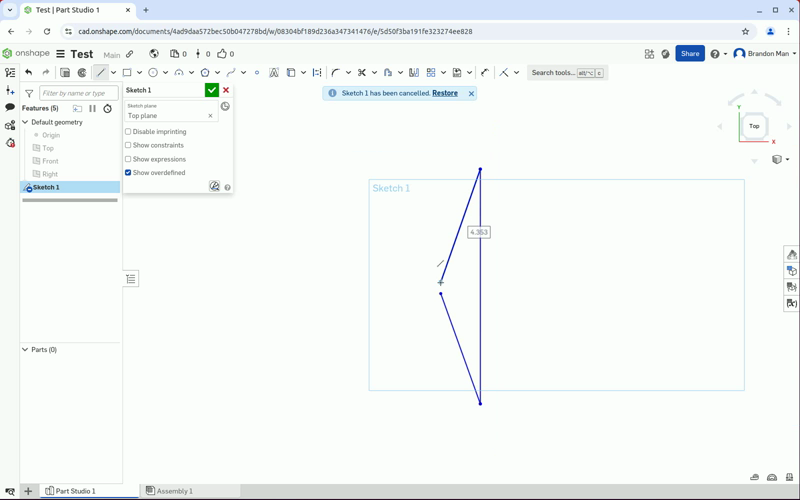
scroll(-6)
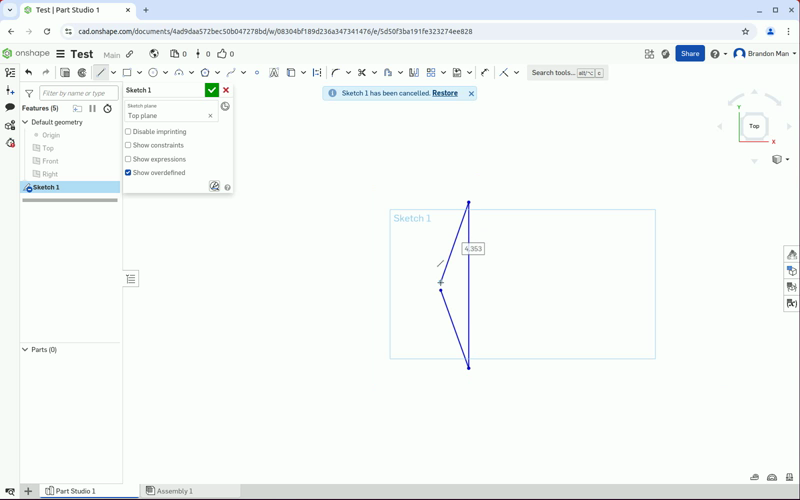
scroll(-6)
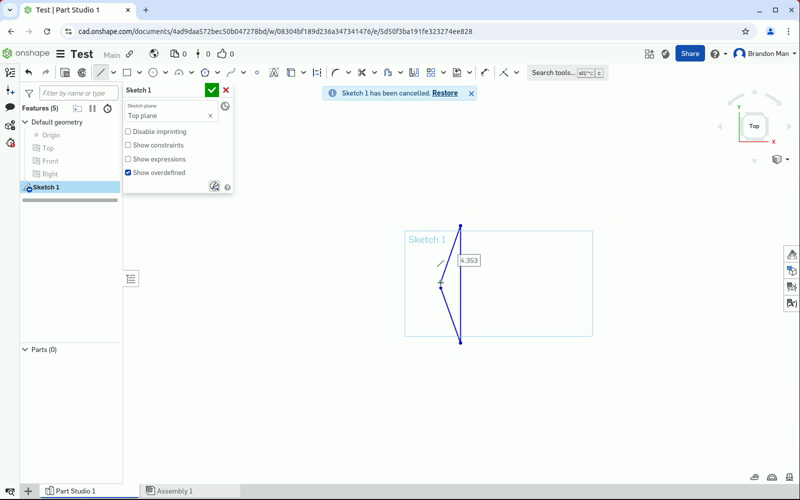
scroll(-6)
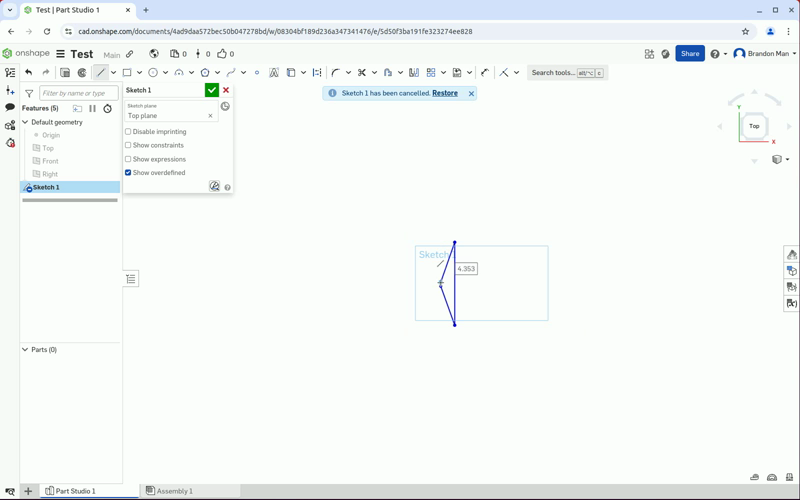
scroll(-6)
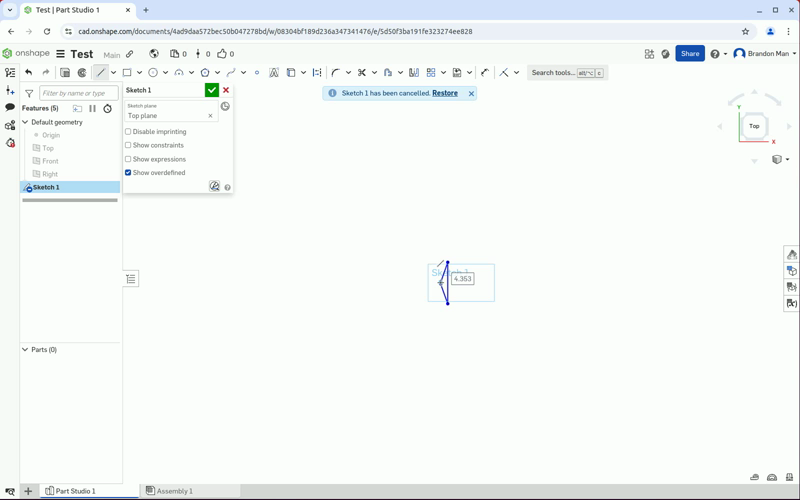
key_up(shift)
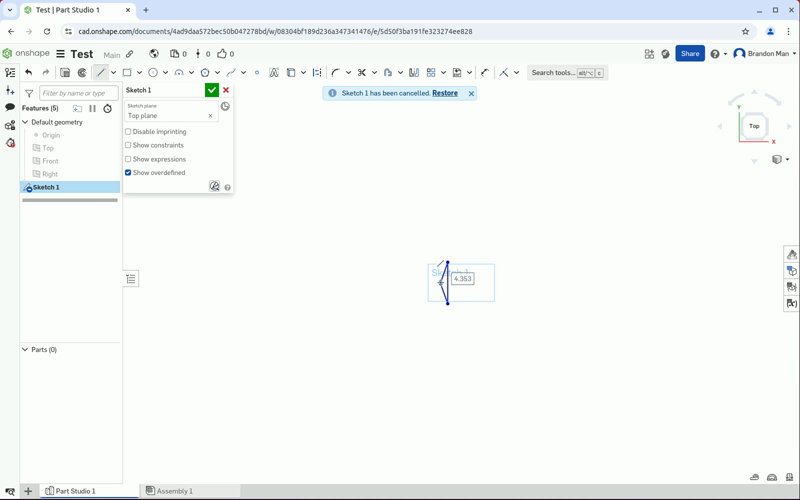
key(esc)
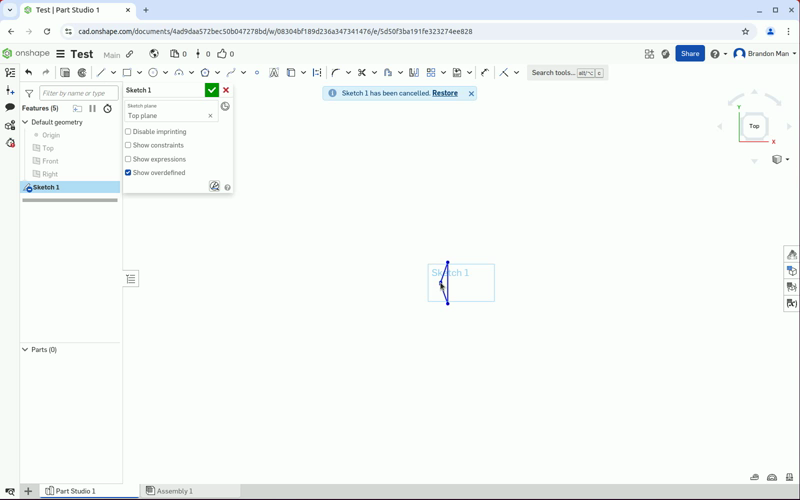
key(a)
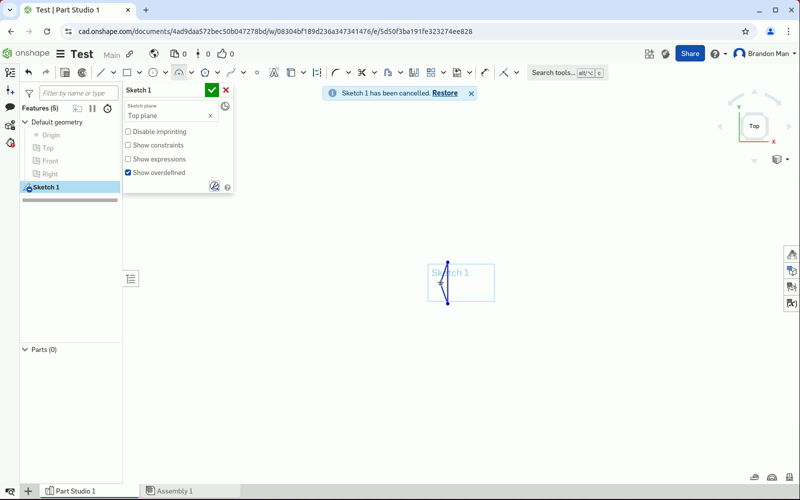
mouse_move(440, 282)
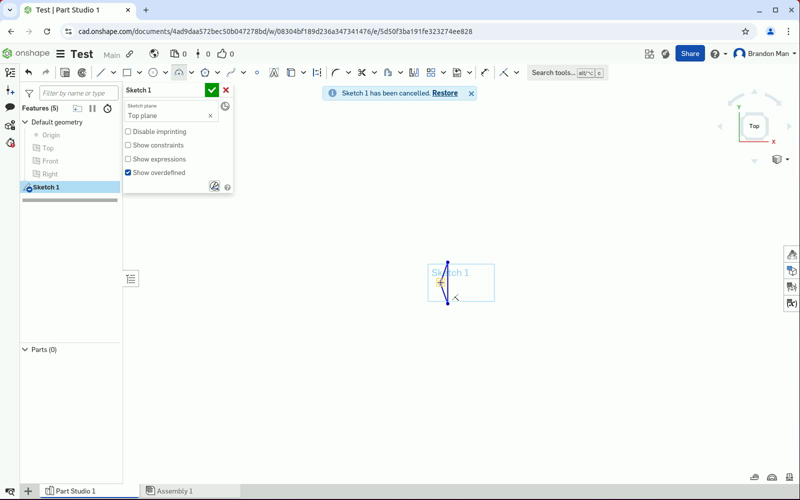
scroll(6)
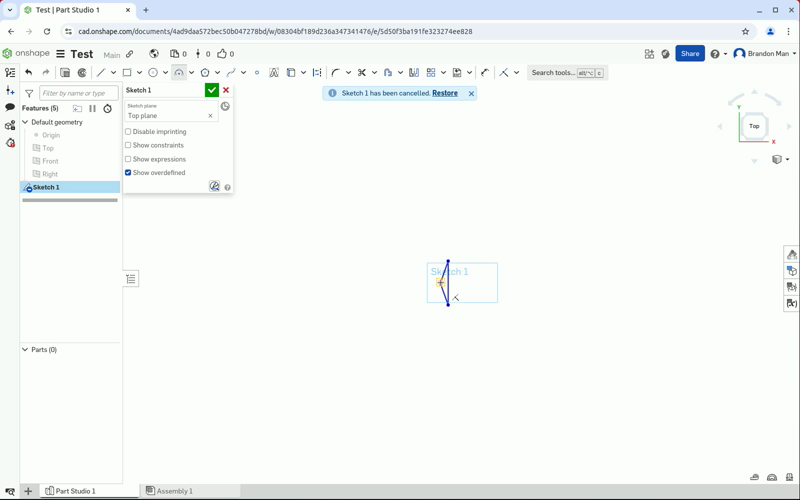
scroll(6)
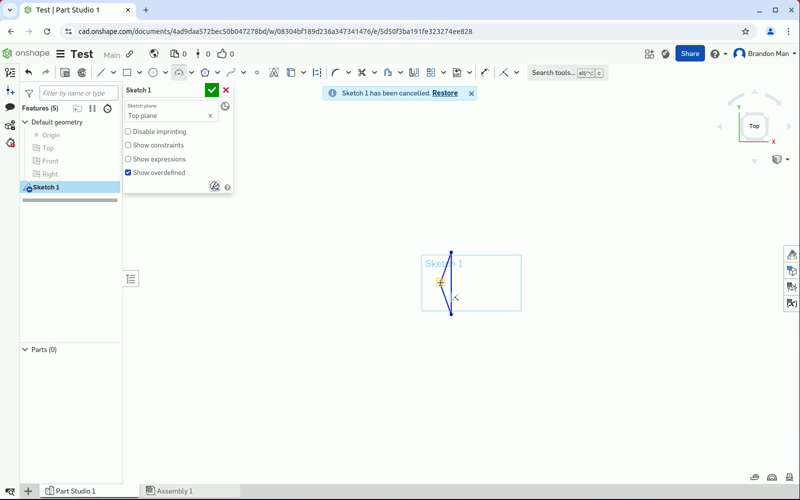
scroll(6)
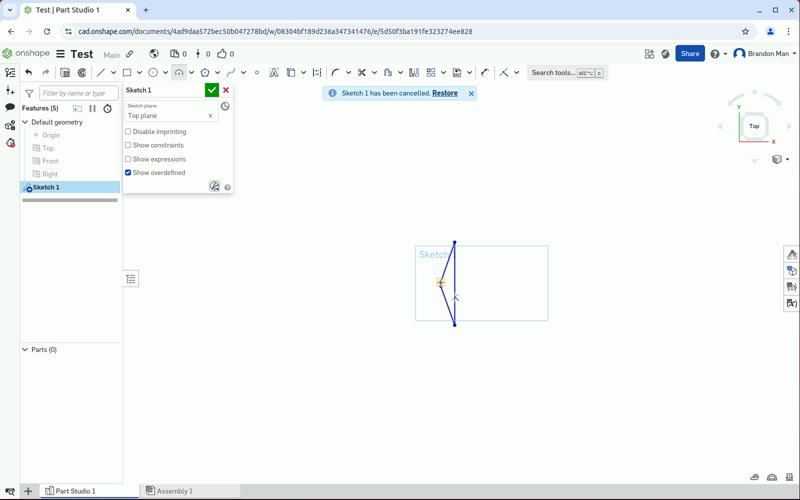
scroll(6)
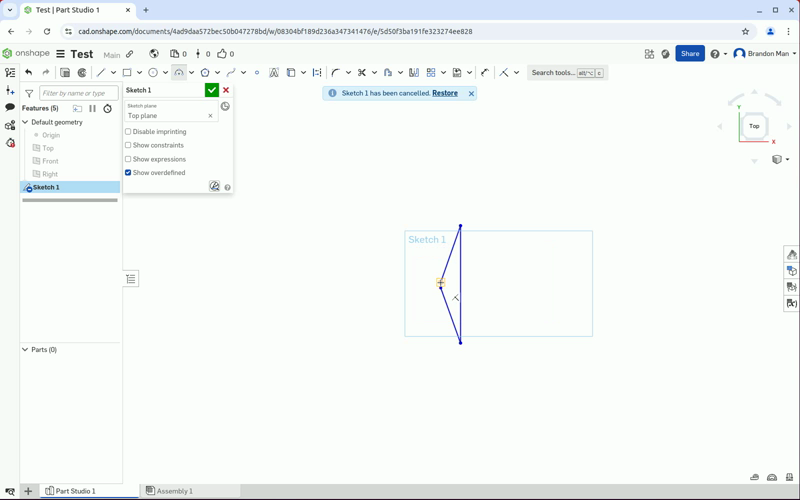
scroll(6)
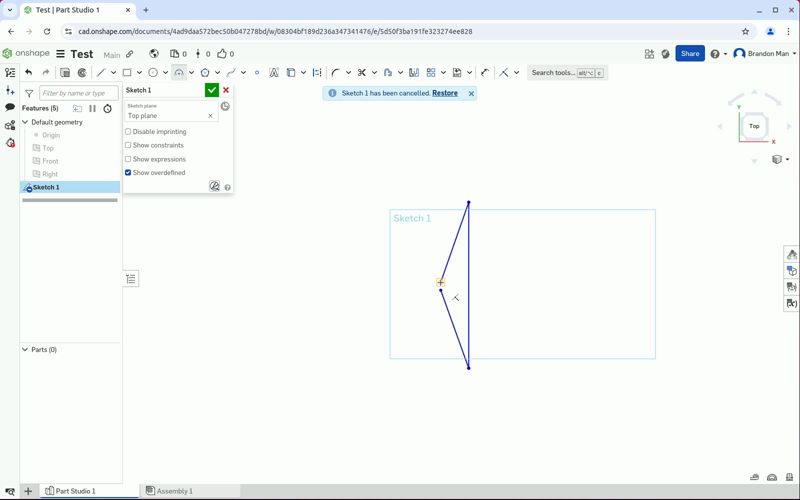
scroll(6)
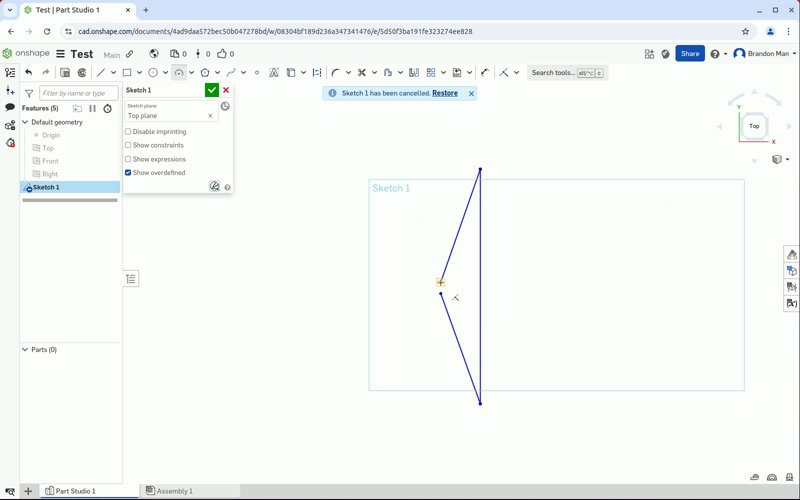
scroll(6)
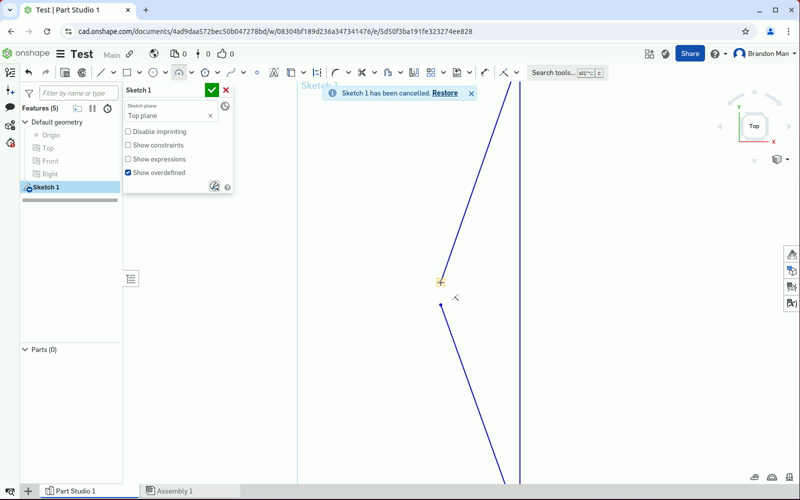
click(440, 282)
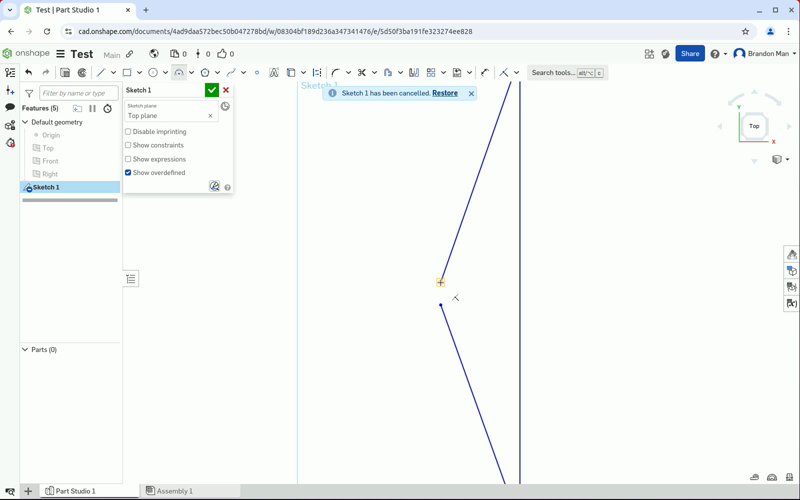
scroll(-6)
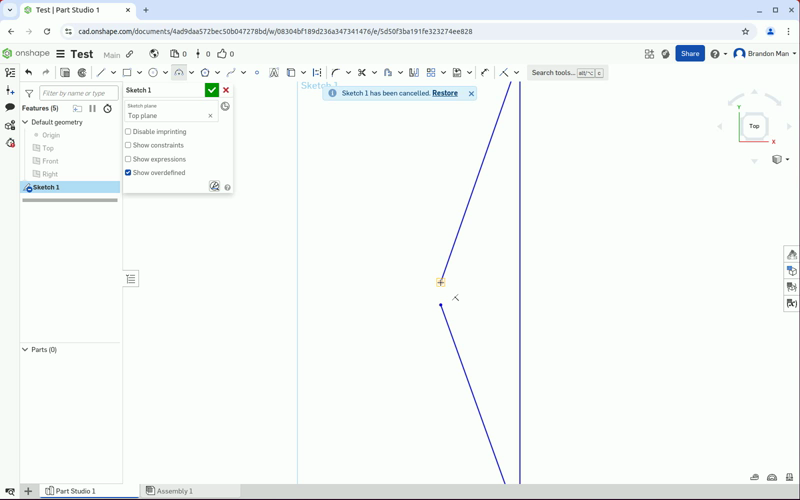
scroll(-6)
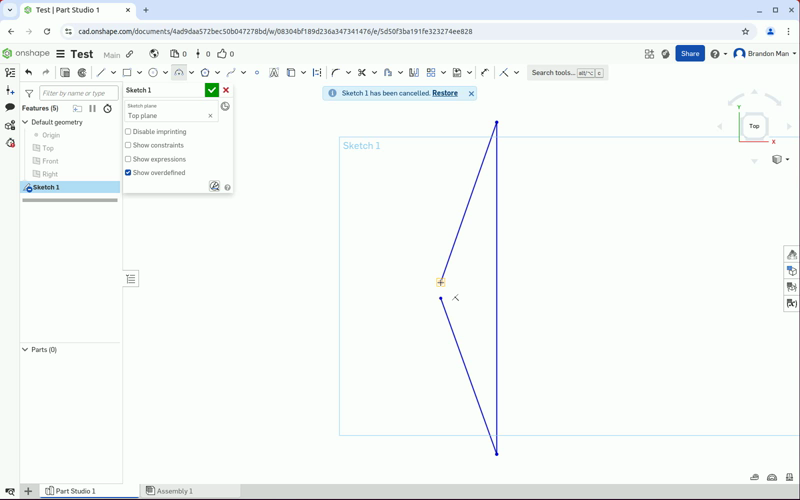
scroll(-6)
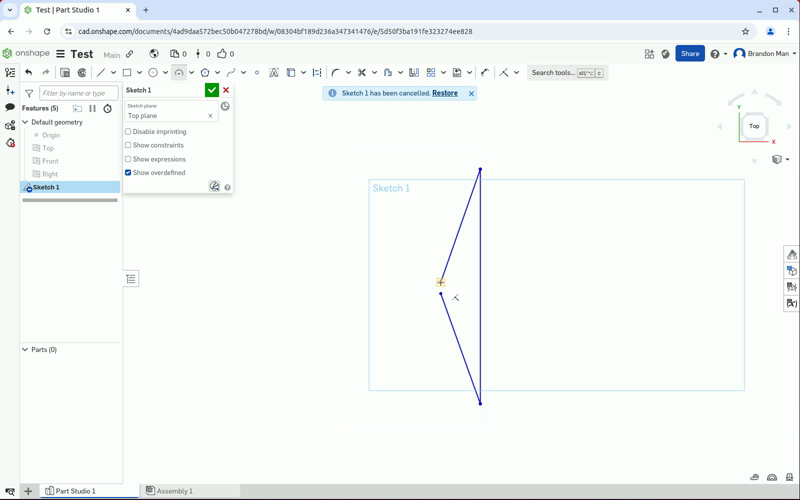
scroll(-6)
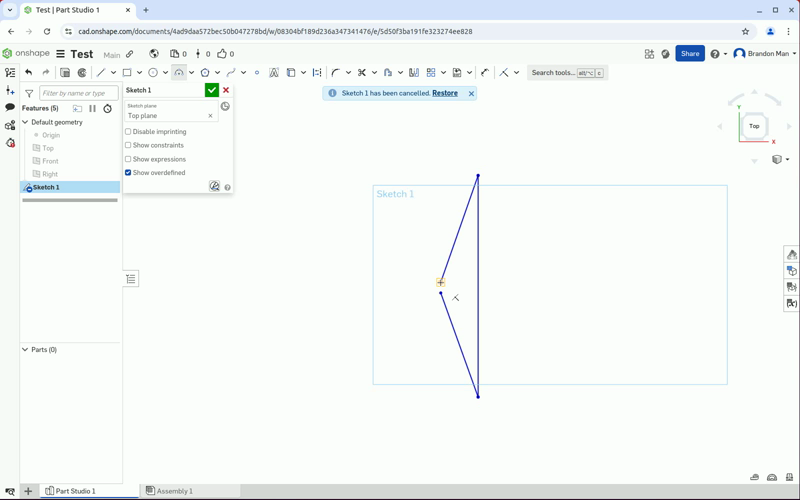
scroll(-6)
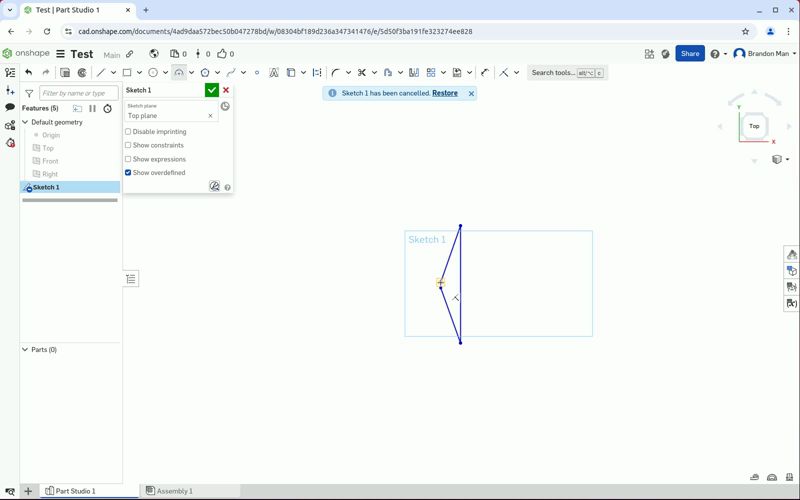
scroll(-6)
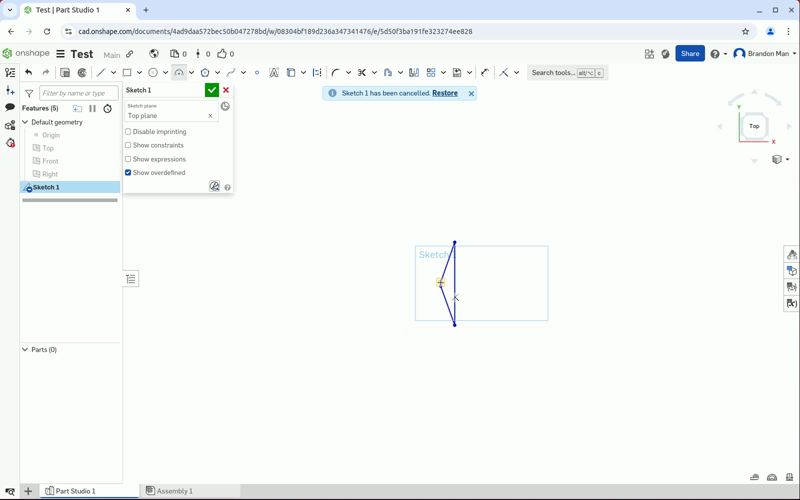
scroll(-6)
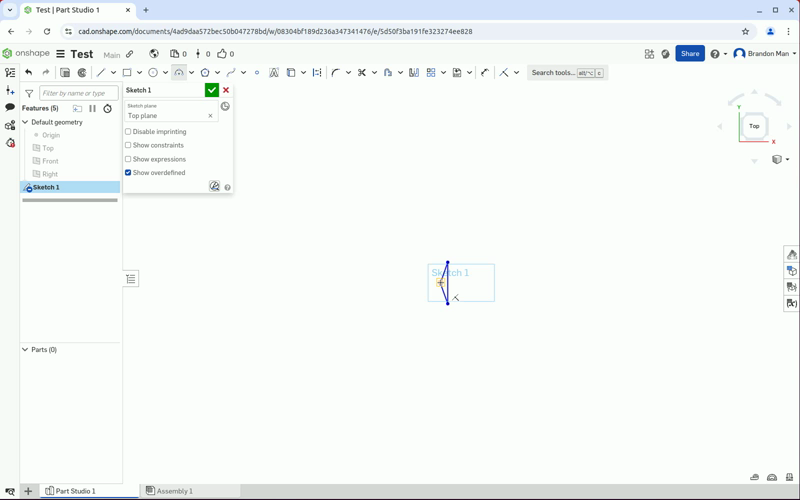
mouse_move(440, 284)
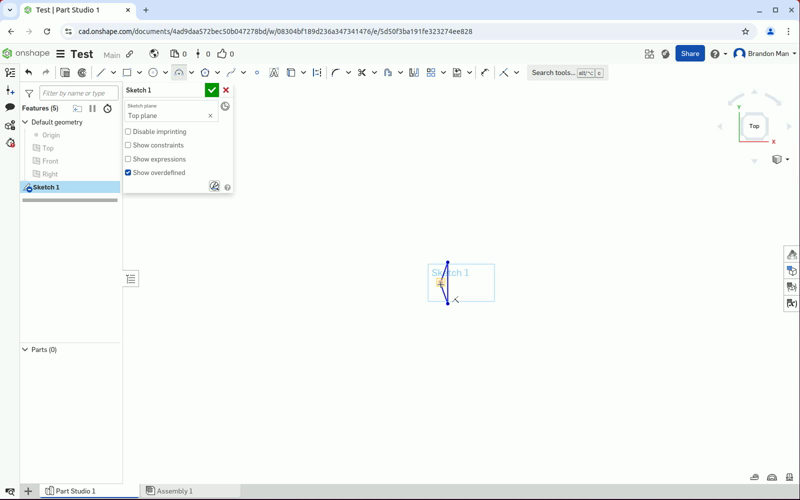
scroll(6)
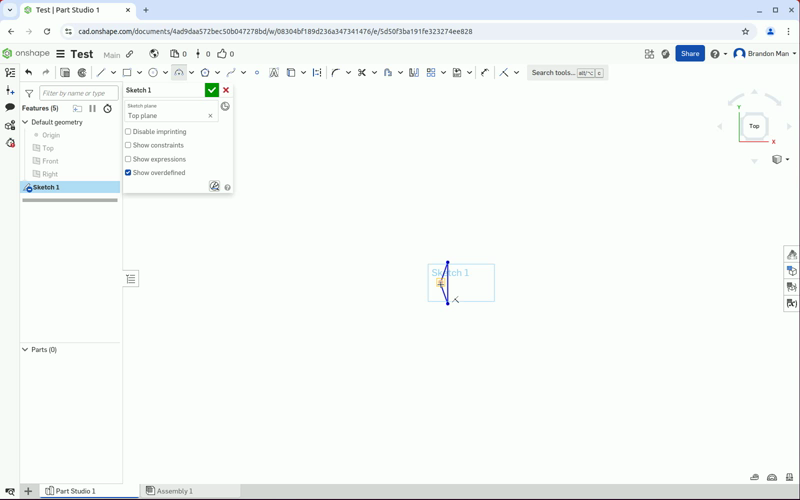
scroll(6)
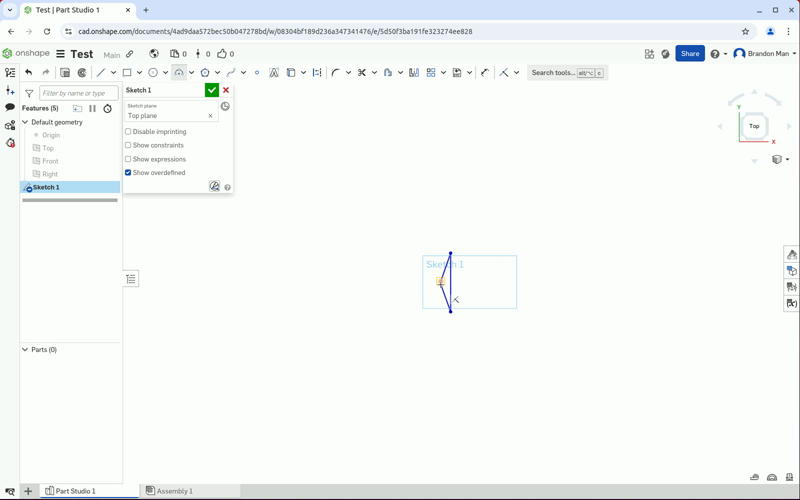
scroll(6)
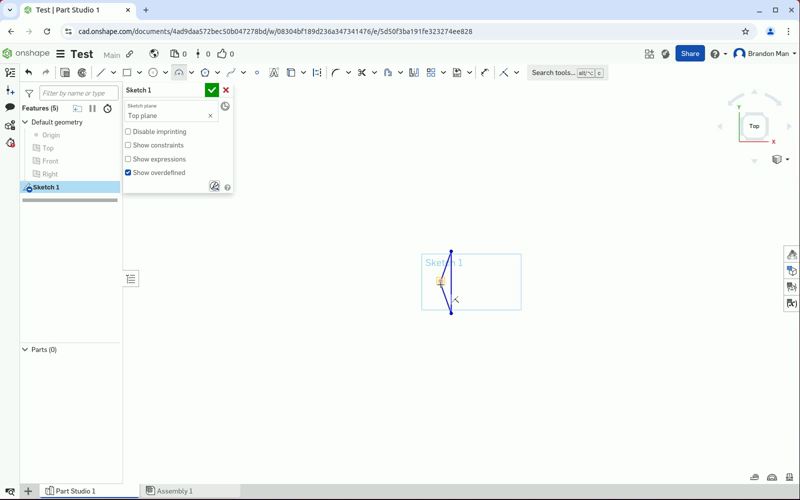
scroll(6)
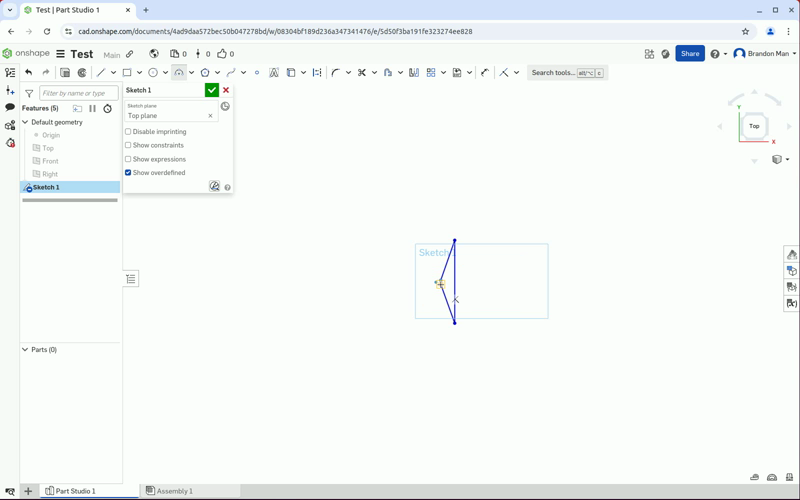
scroll(6)
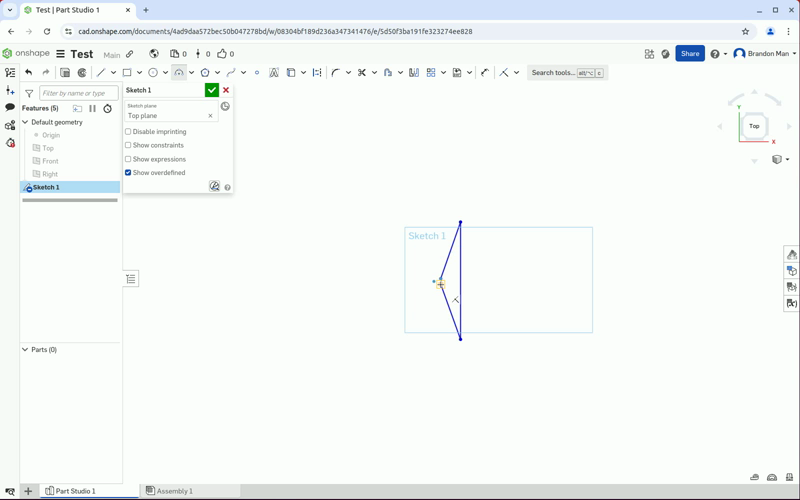
scroll(6)
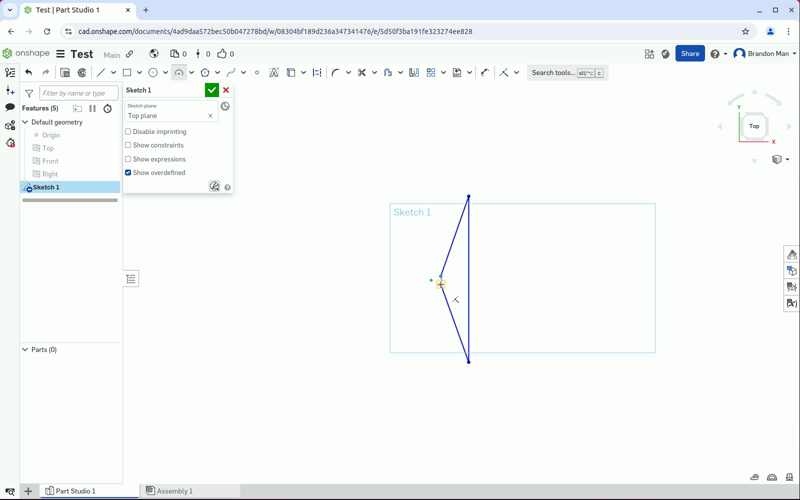
scroll(6)
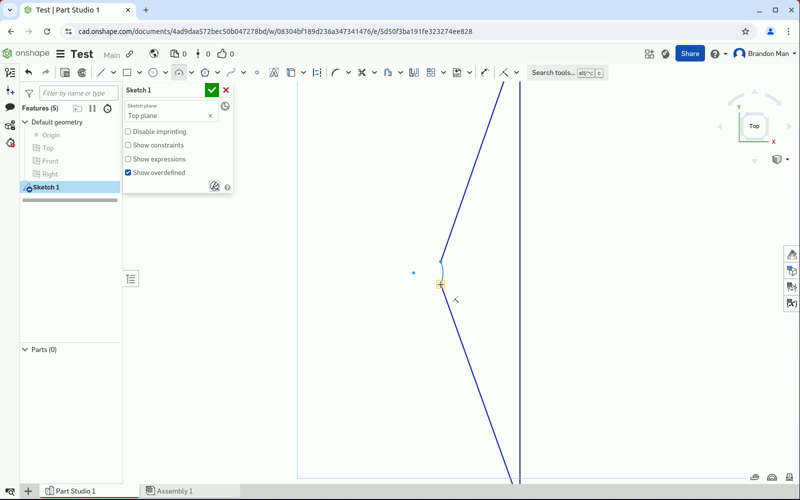
click(440, 284)
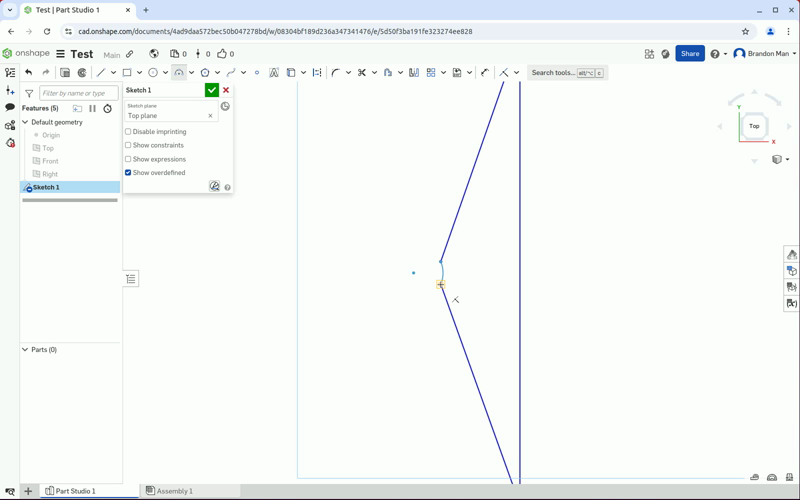
scroll(-6)
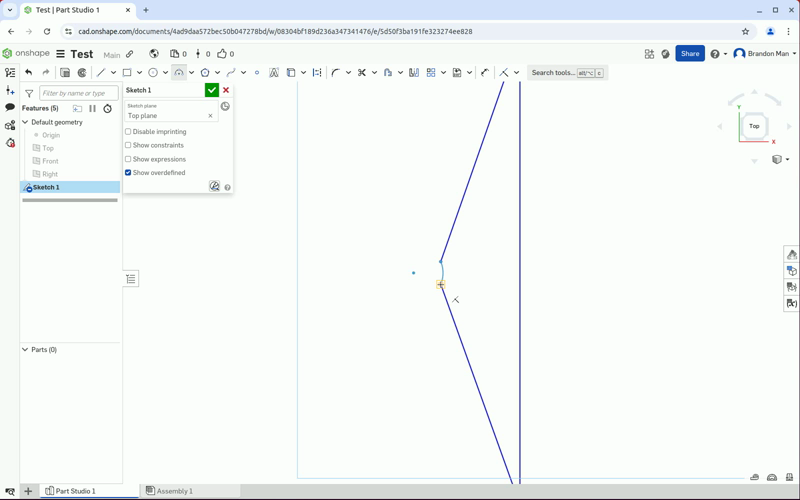
scroll(-6)
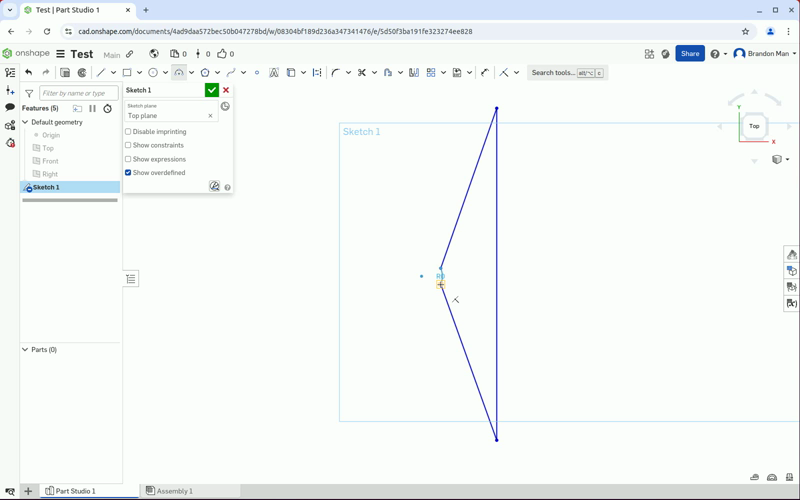
scroll(-6)
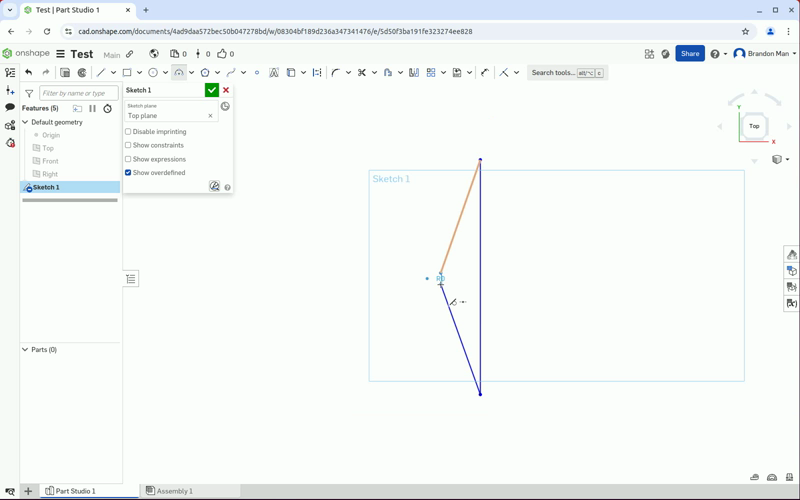
scroll(-6)
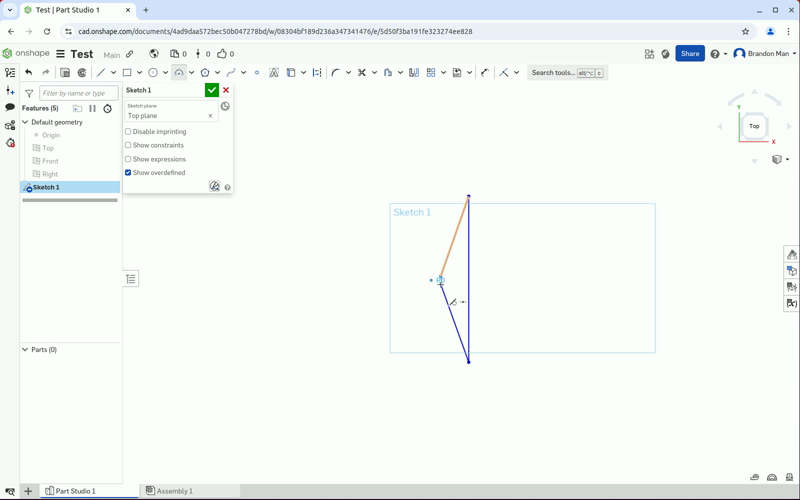
scroll(-6)
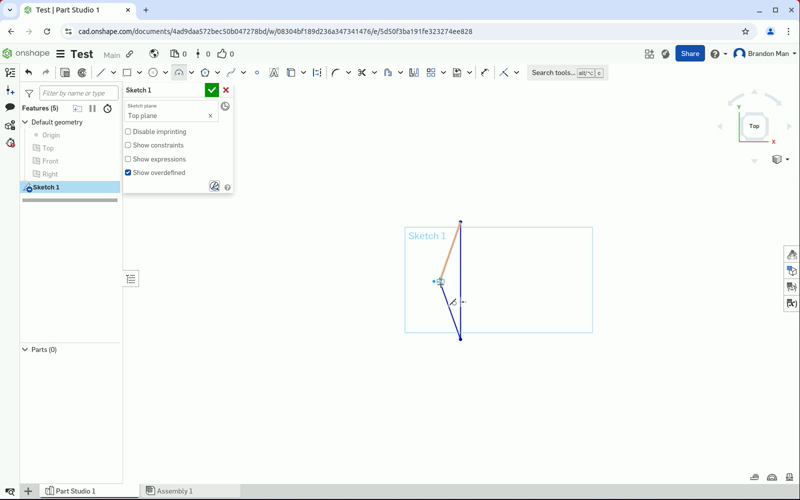
scroll(-6)
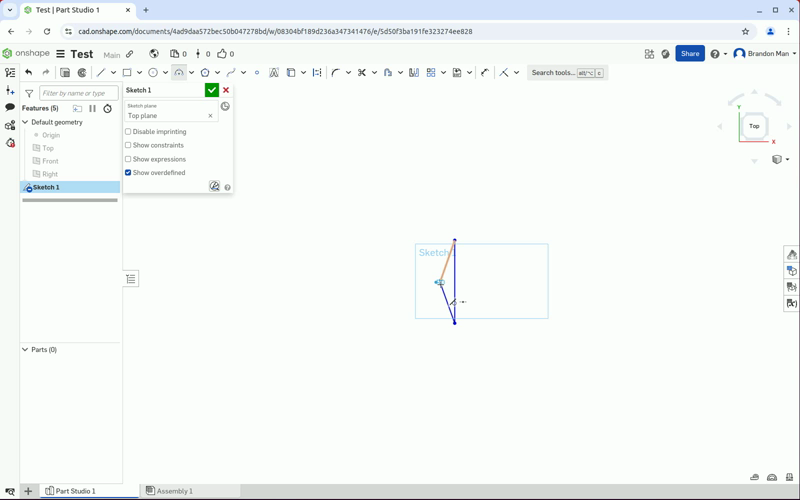
scroll(-6)
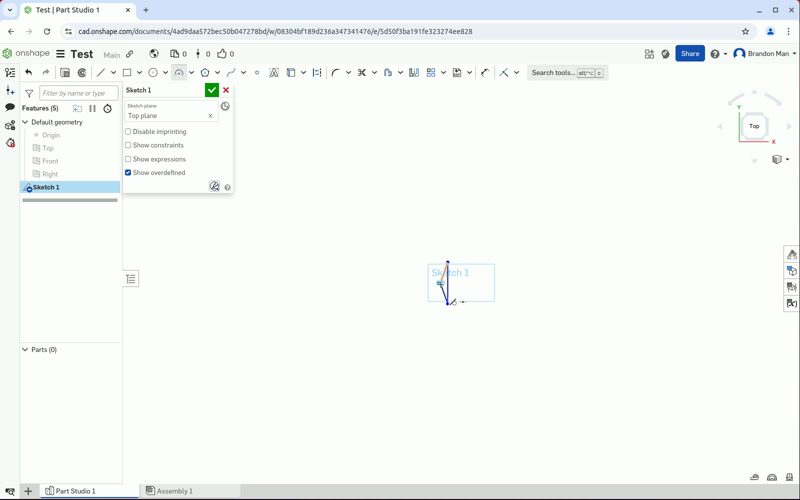
key_down(shift)
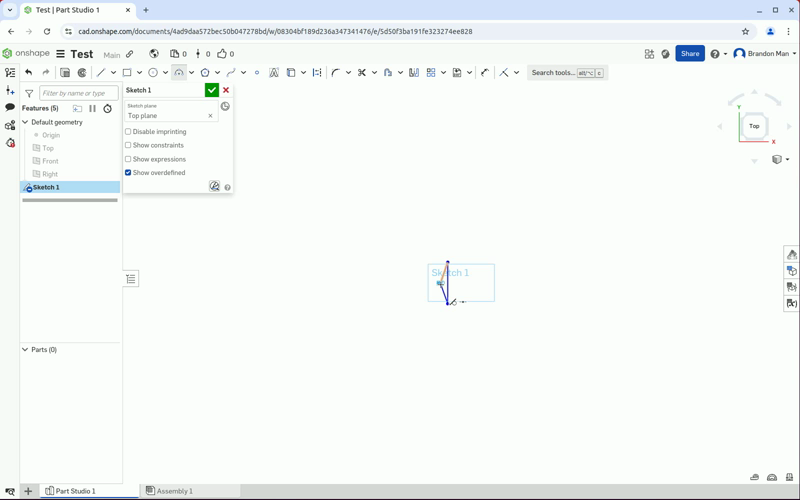
mouse_move(440, 283)
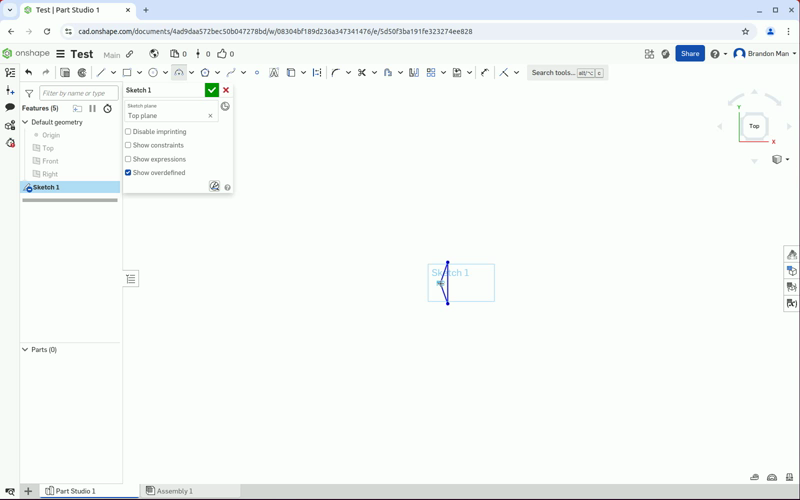
scroll(6)
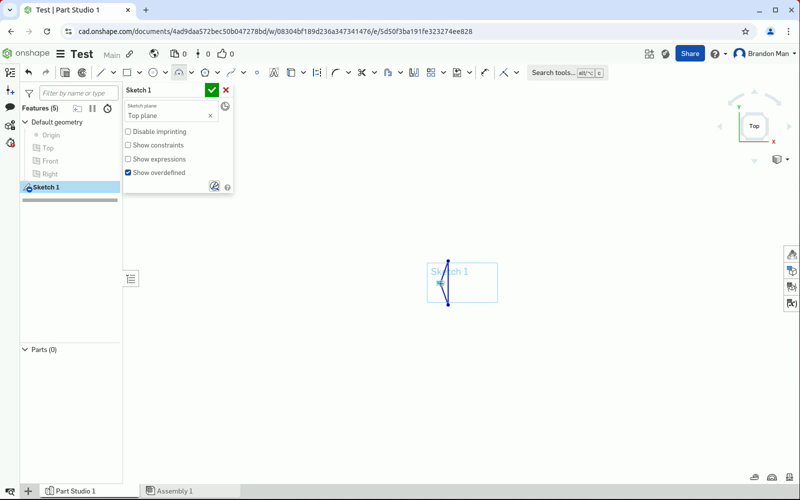
scroll(6)
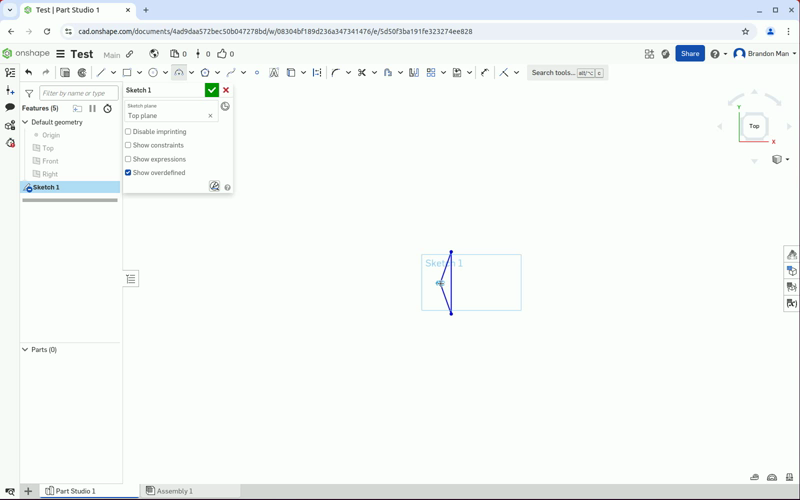
scroll(6)
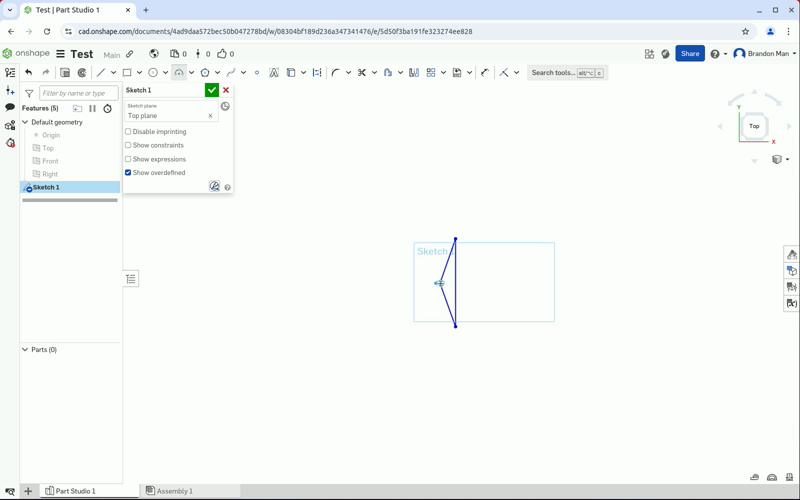
scroll(6)
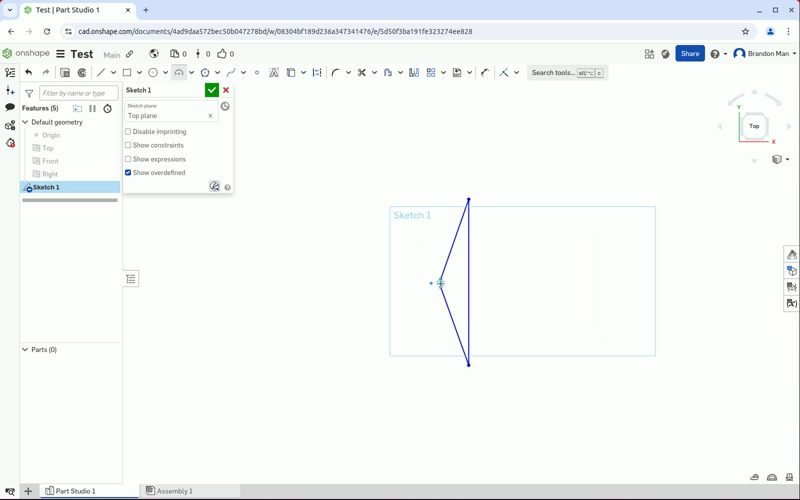
scroll(6)
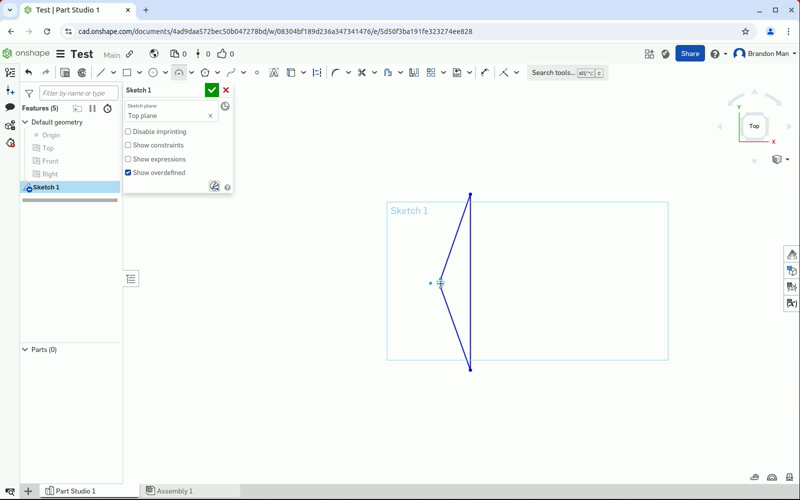
scroll(6)
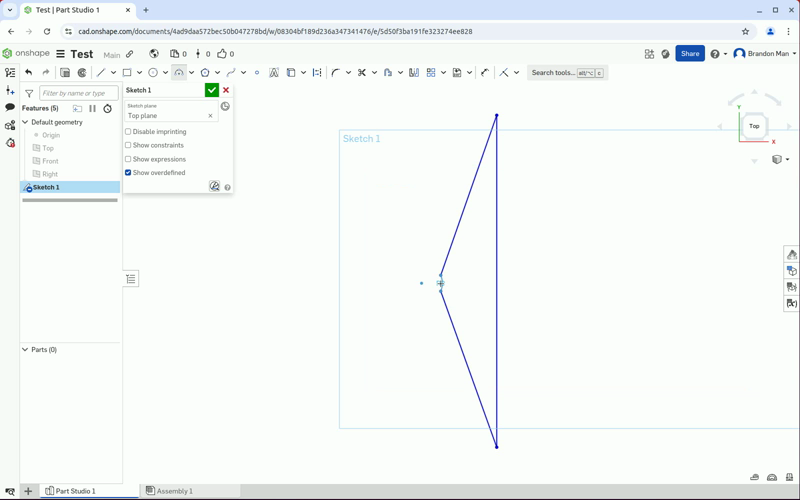
scroll(6)
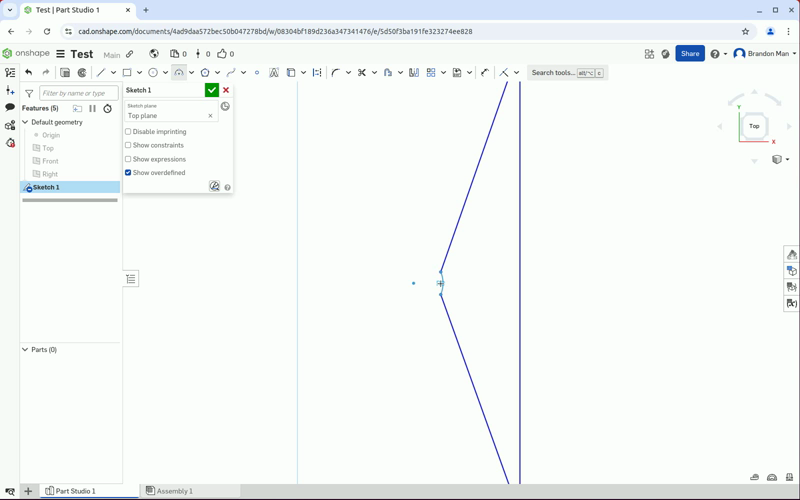
click(440, 283)
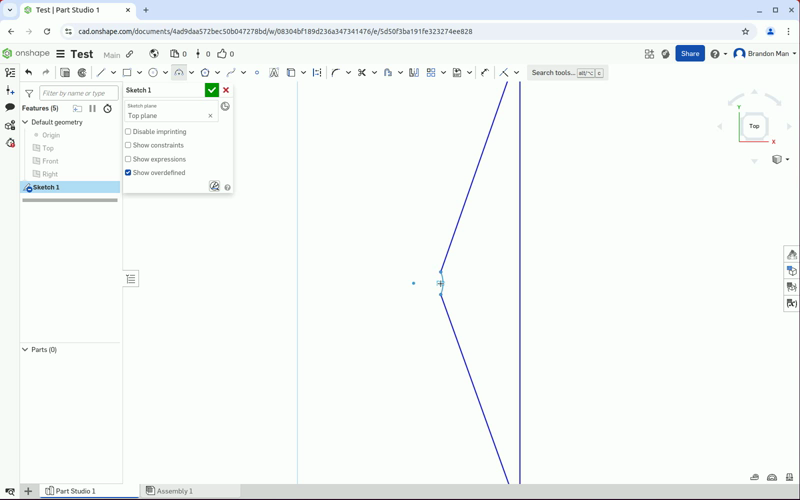
scroll(-6)
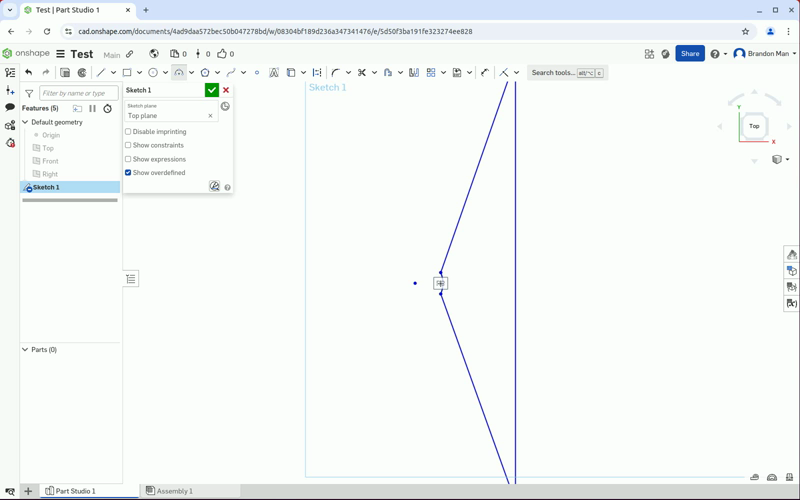
scroll(-6)
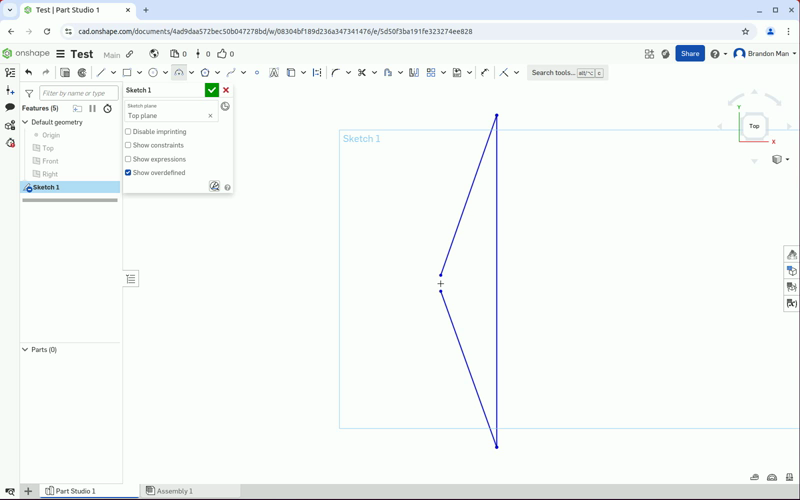
scroll(-6)
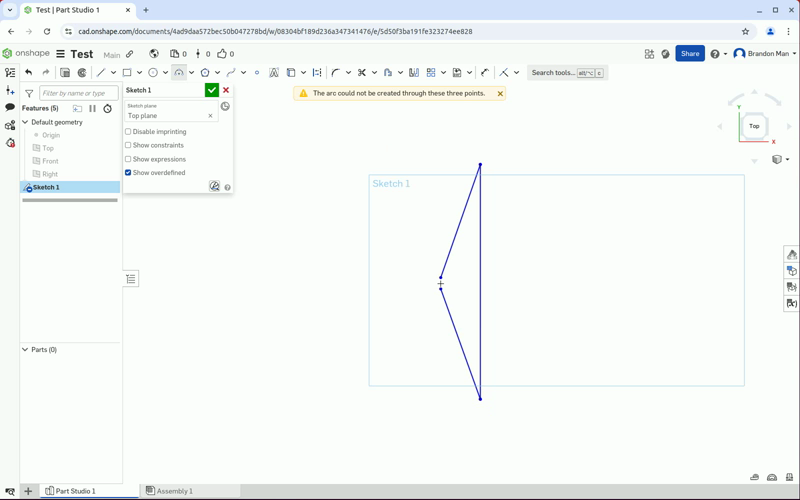
scroll(-6)
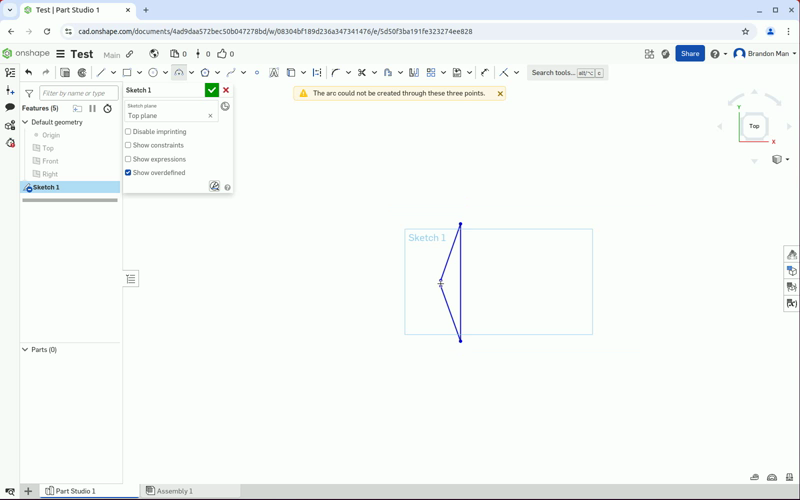
scroll(-6)
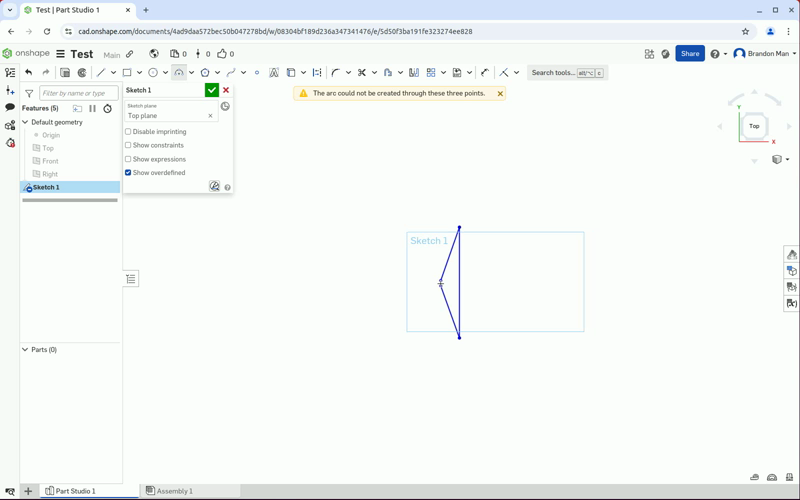
scroll(-6)
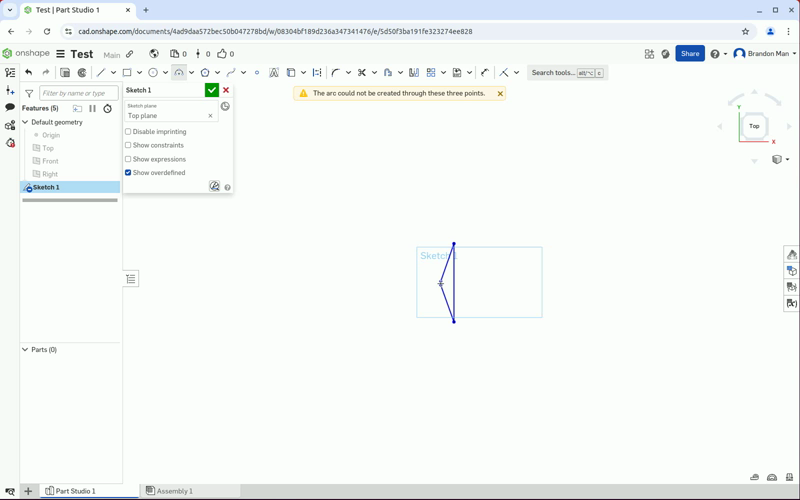
scroll(-6)
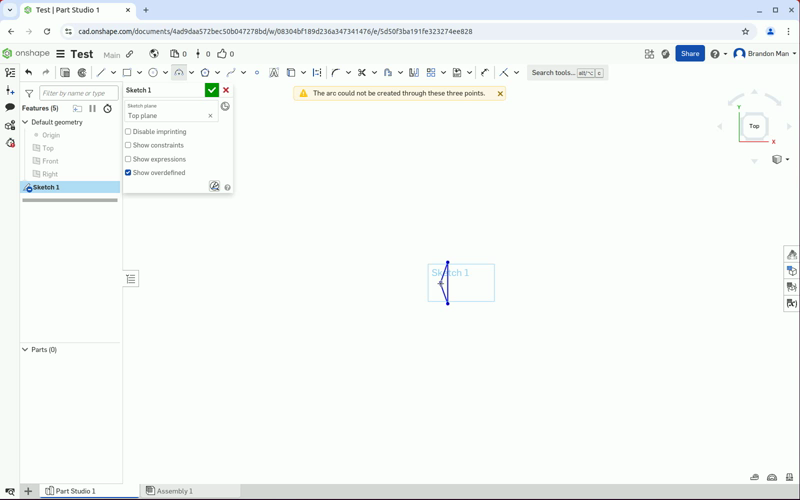
key_up(shift)
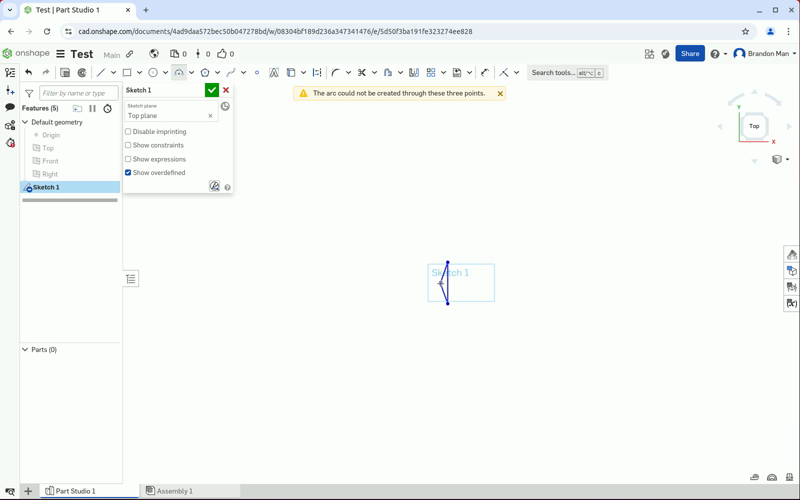
key(esc)
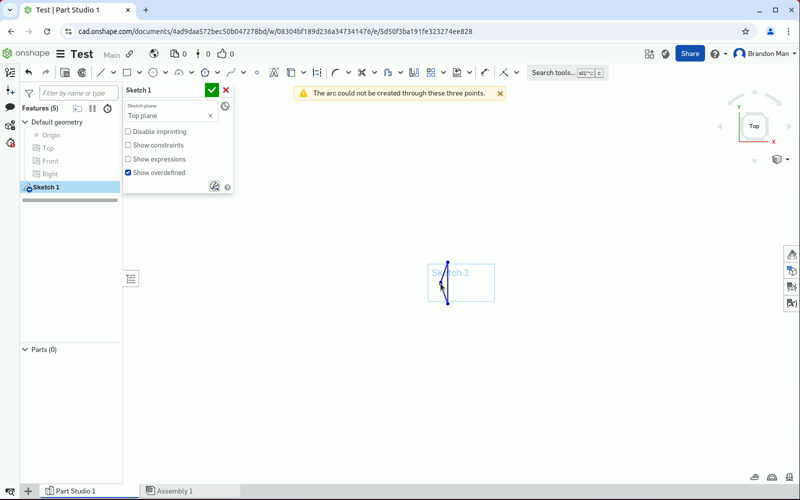
key(c)
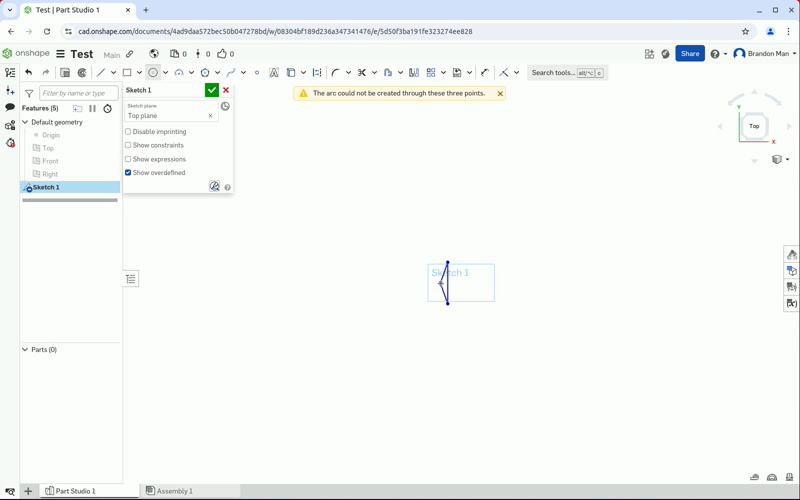
key_down(shift)
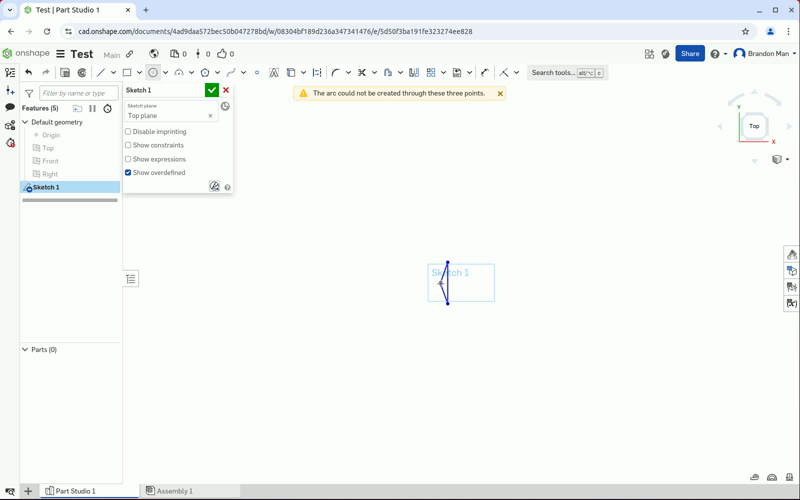
mouse_move(444, 282)
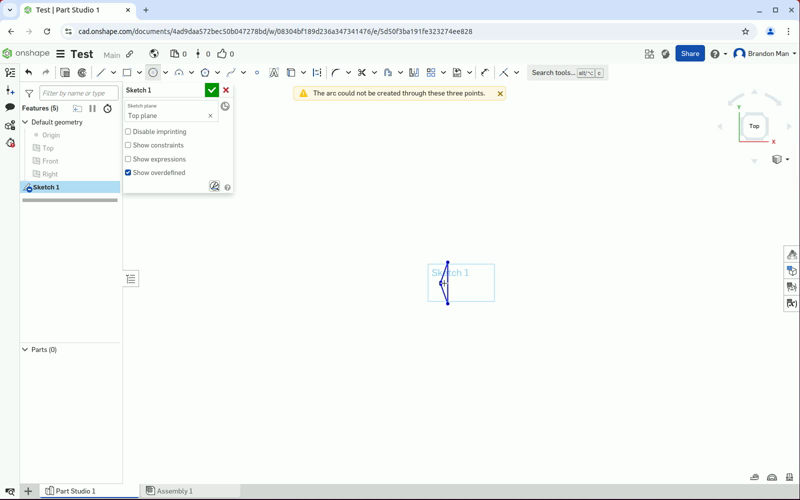
scroll(6)
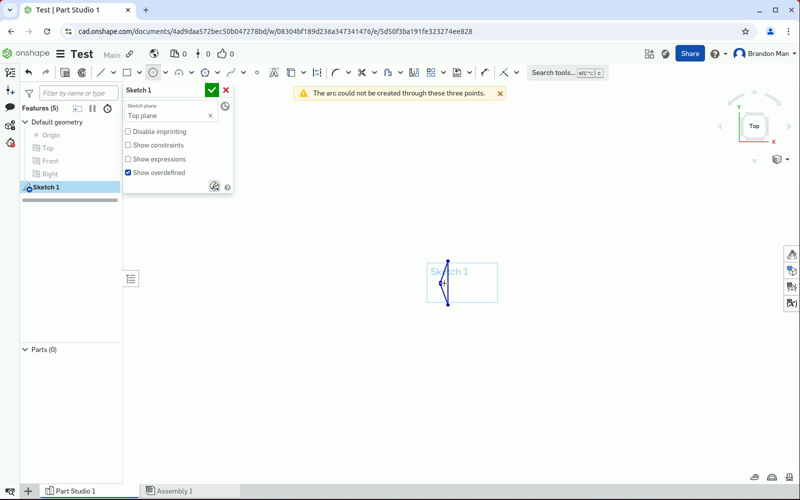
scroll(6)
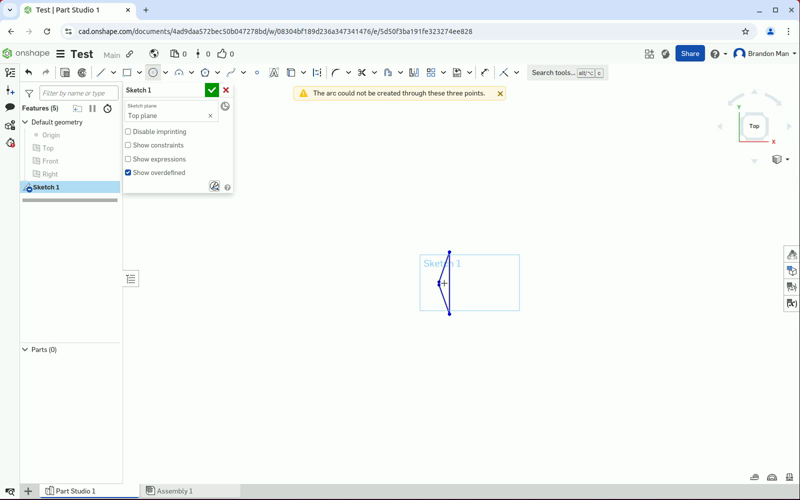
scroll(6)
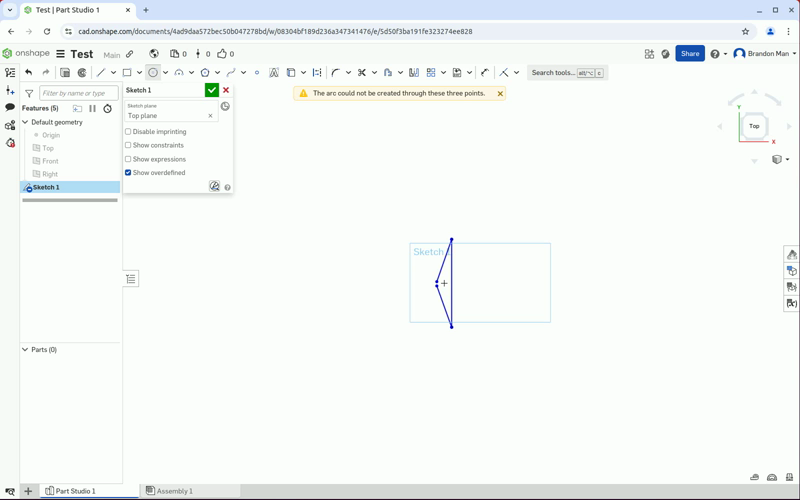
scroll(6)
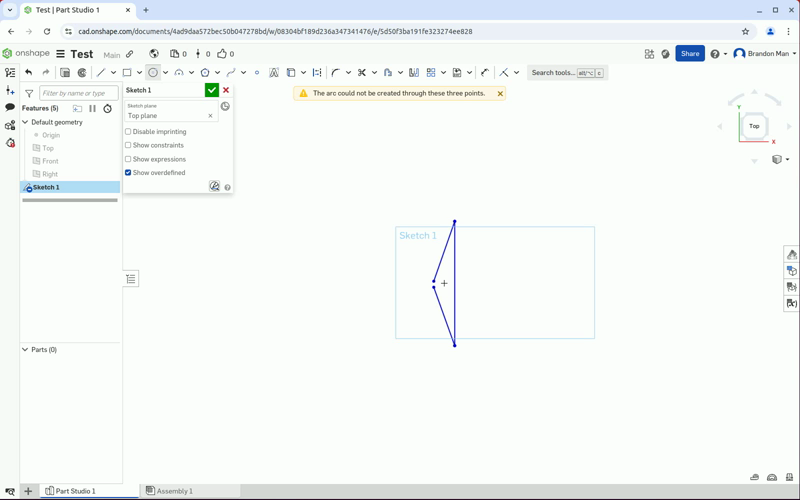
scroll(6)
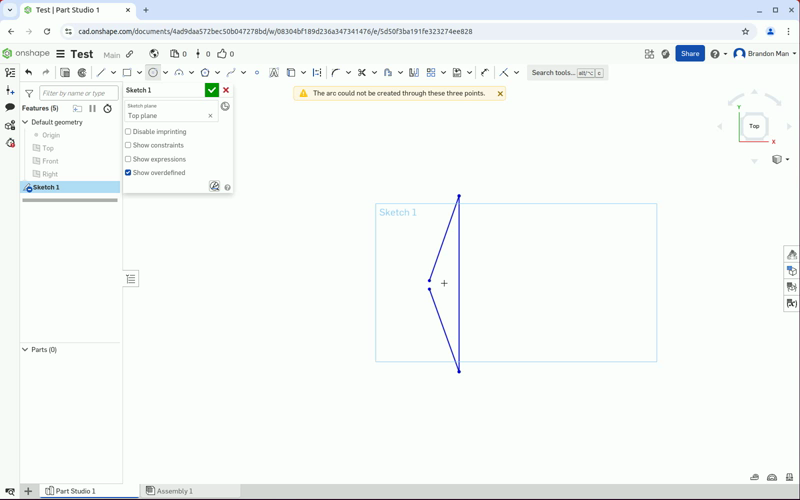
scroll(6)
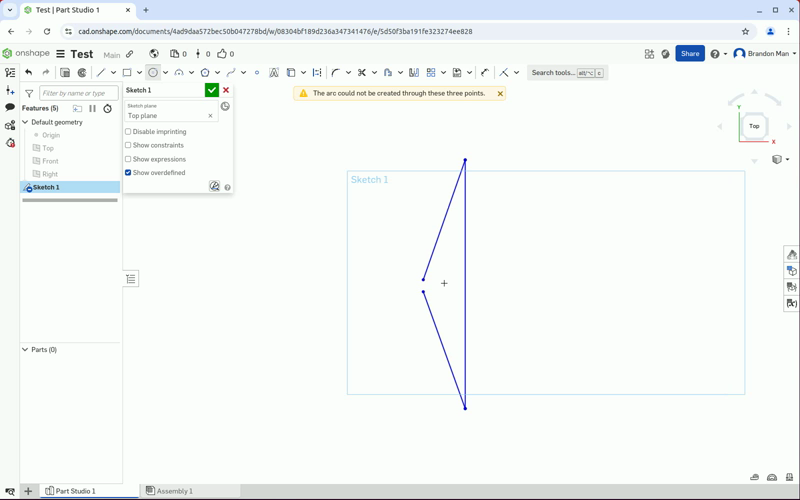
scroll(6)
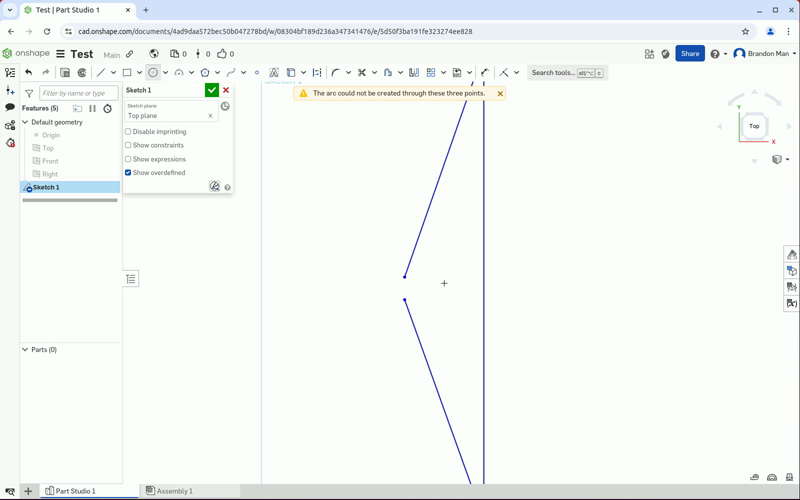
click(444, 282)
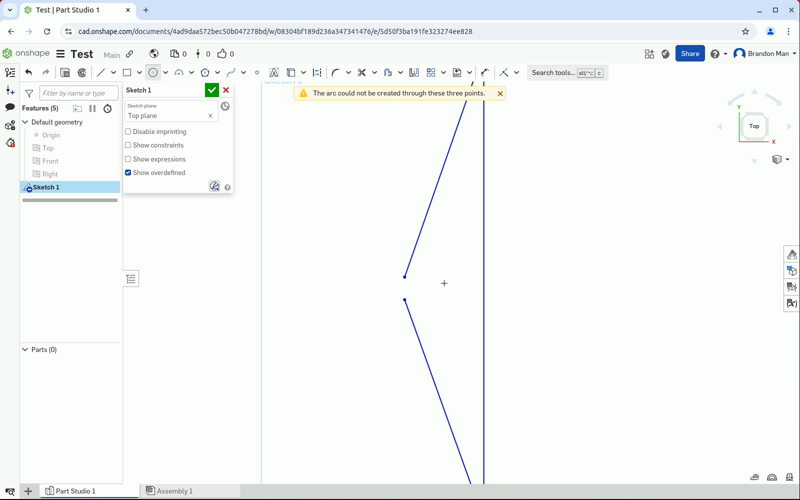
scroll(-6)
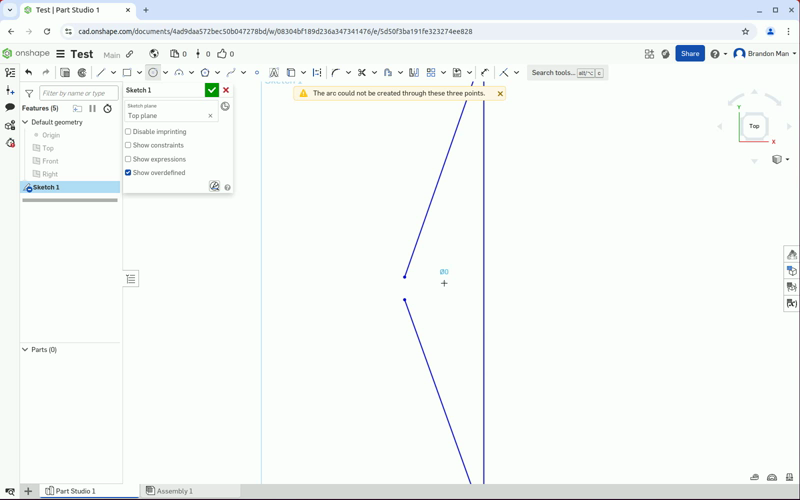
scroll(-6)
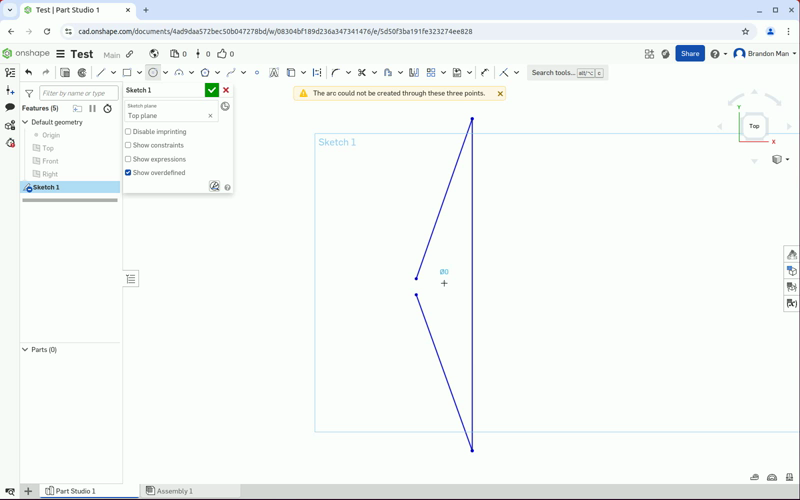
scroll(-6)
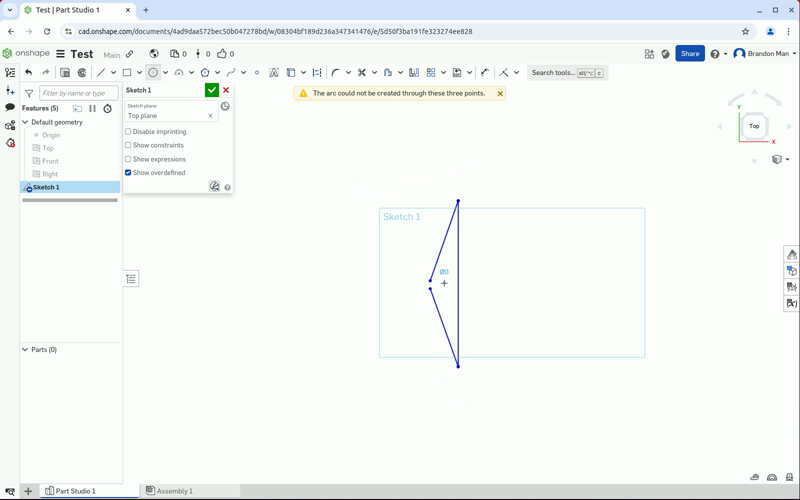
scroll(-6)
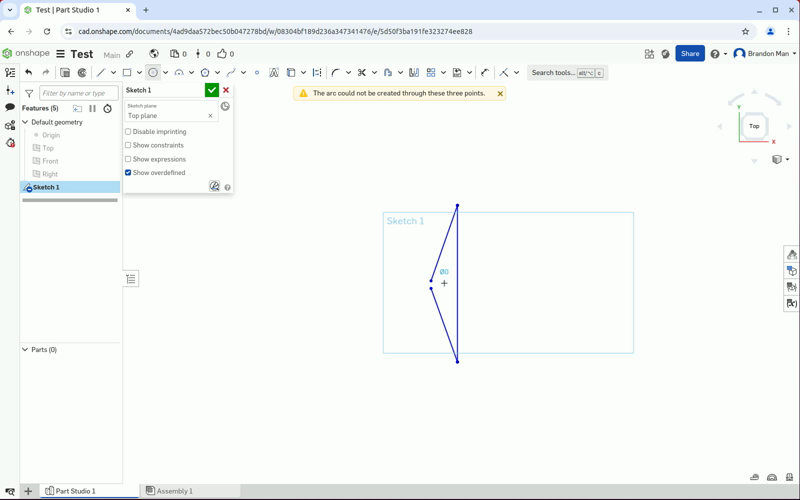
scroll(-6)
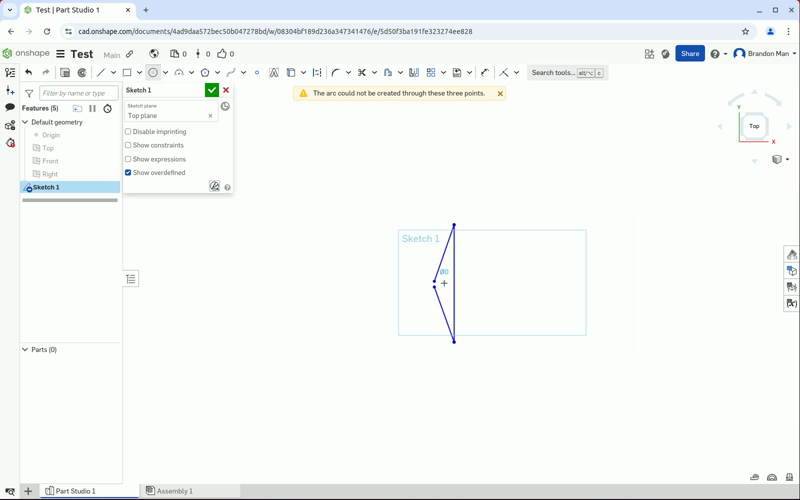
scroll(-6)
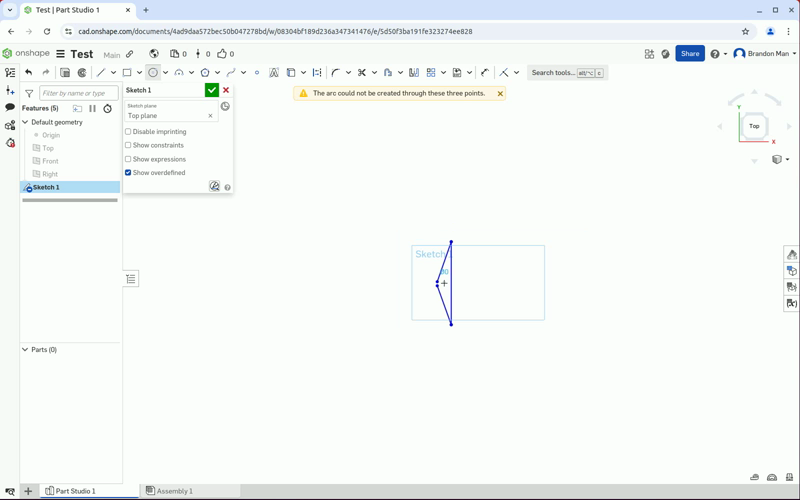
scroll(-6)
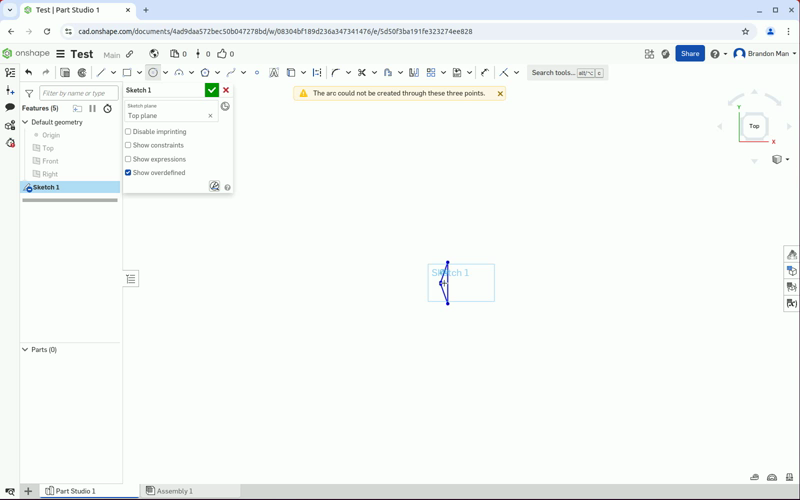
key_up(shift)
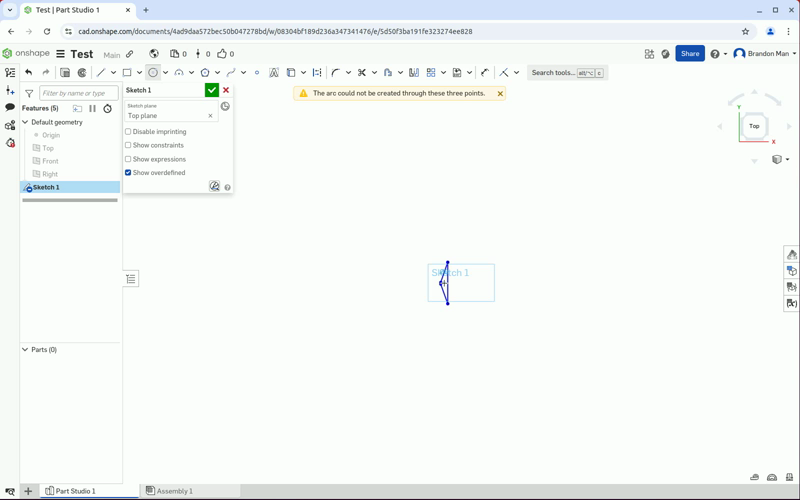
mouse_move(445, 282)
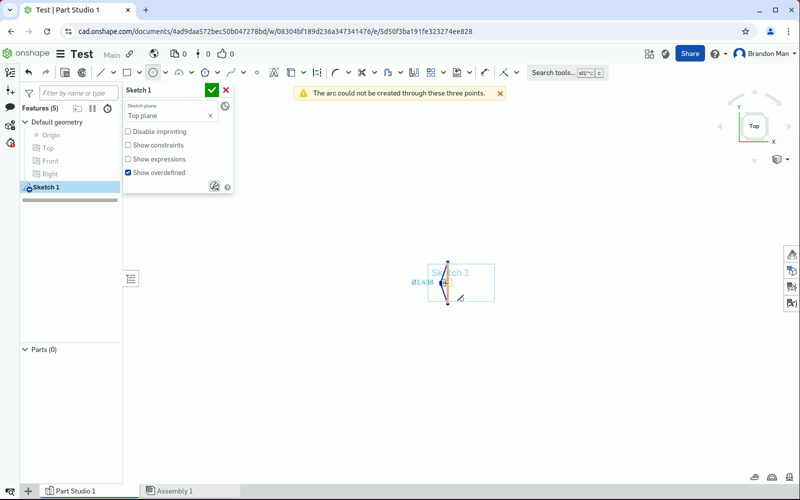
scroll(6)
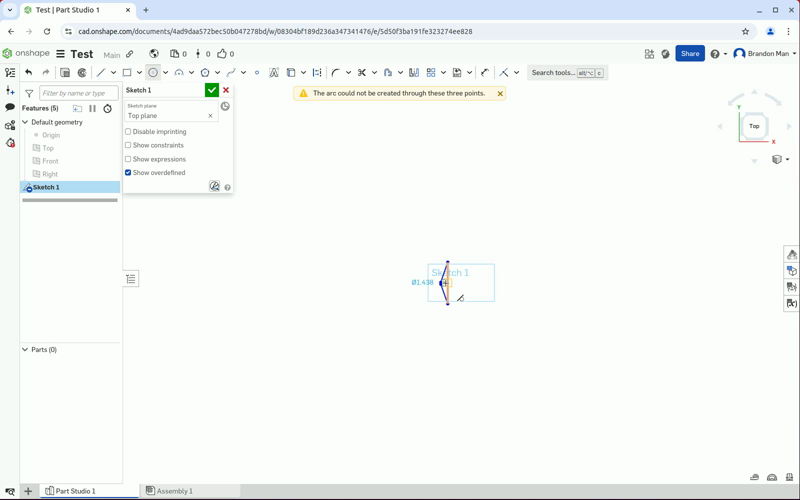
scroll(6)
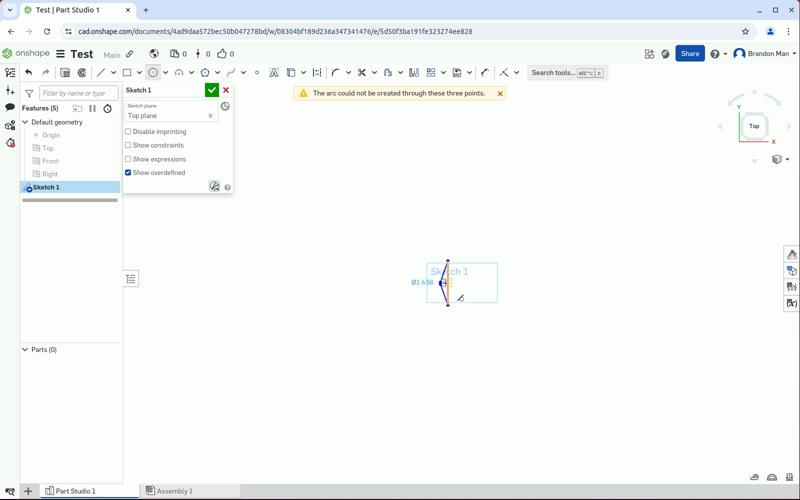
scroll(6)
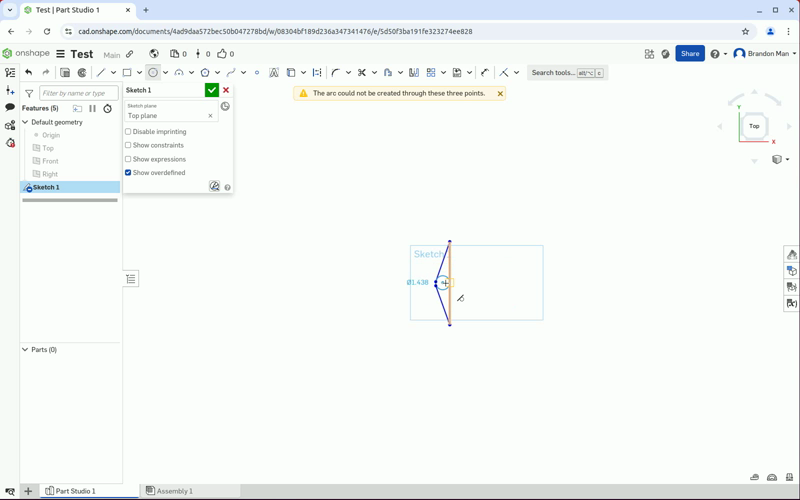
scroll(6)
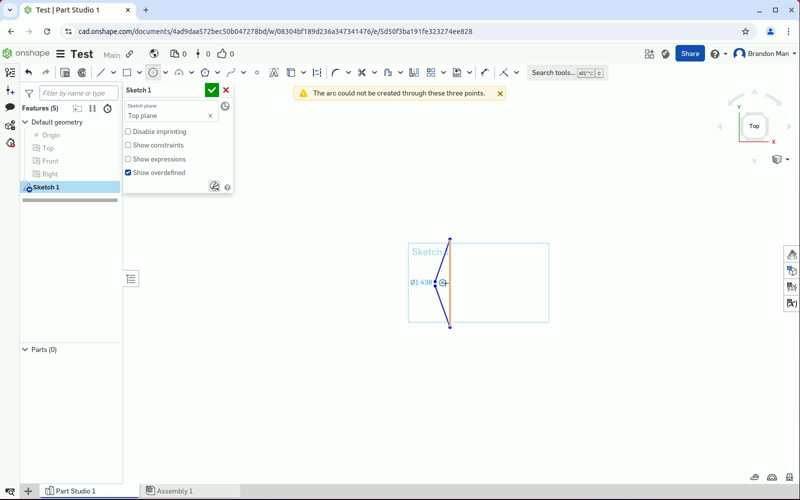
scroll(6)
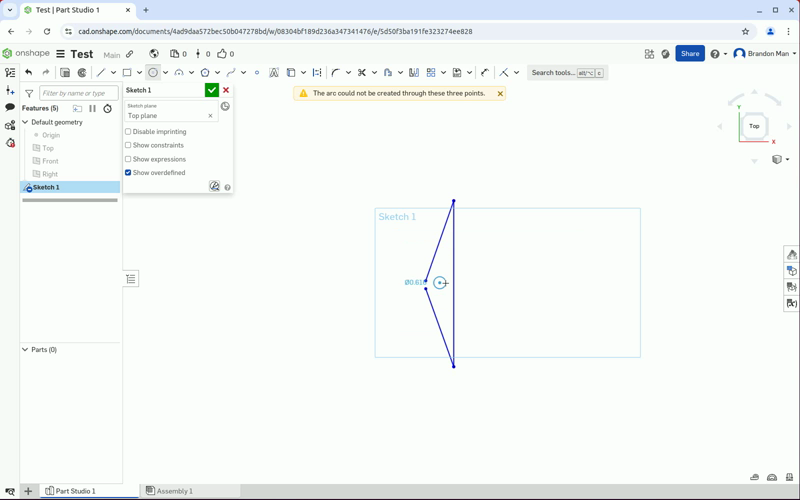
scroll(6)
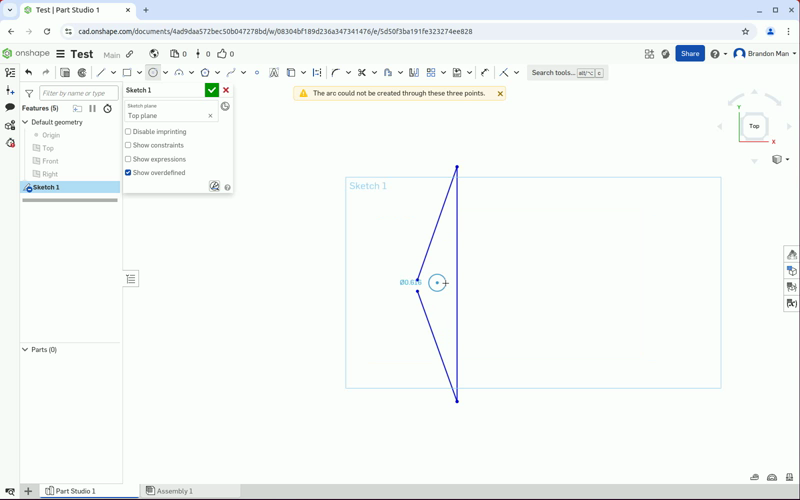
scroll(6)
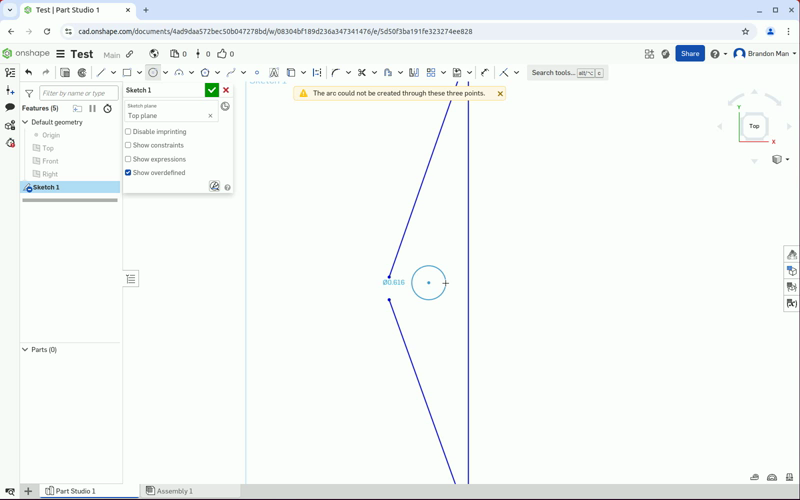
click(445, 282)
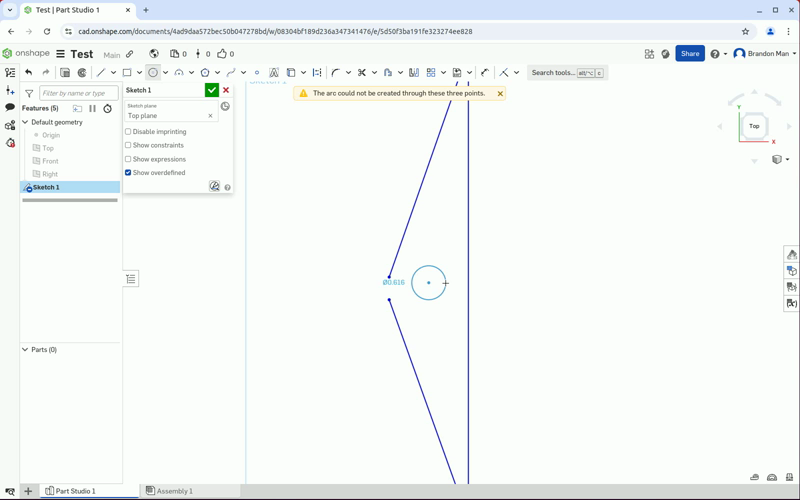
scroll(-6)
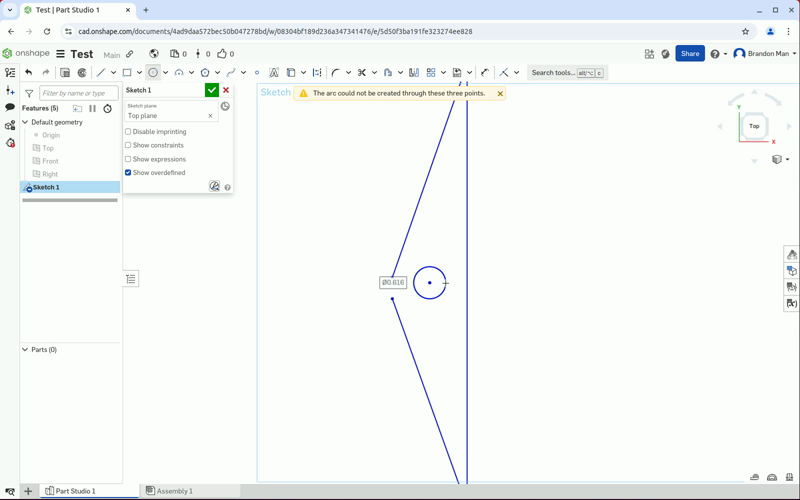
scroll(-6)
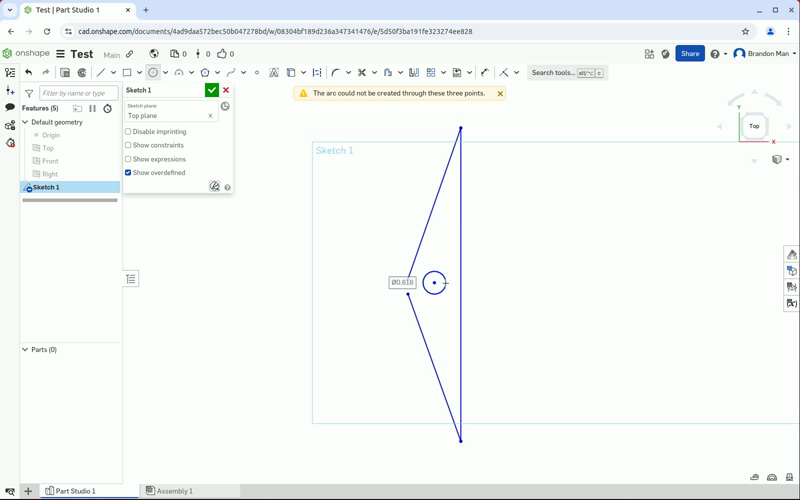
scroll(-6)
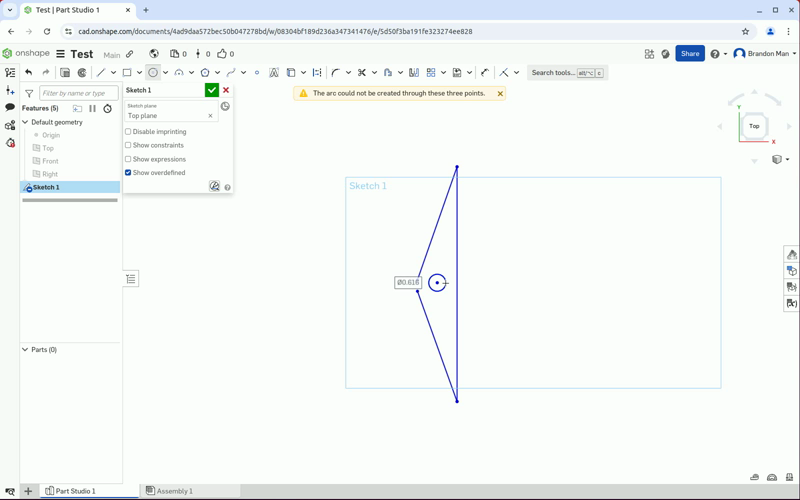
scroll(-6)
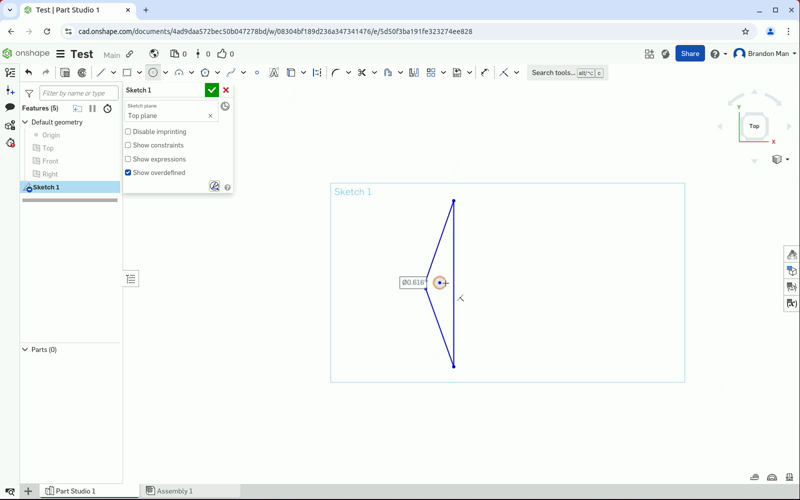
scroll(-6)
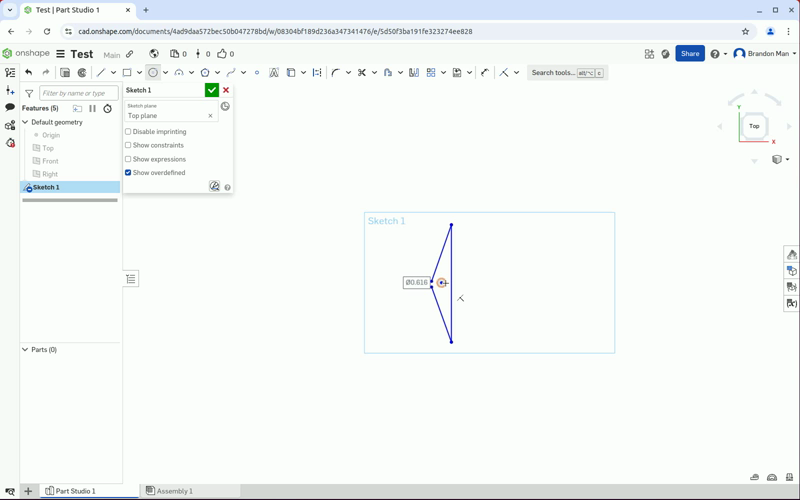
scroll(-6)
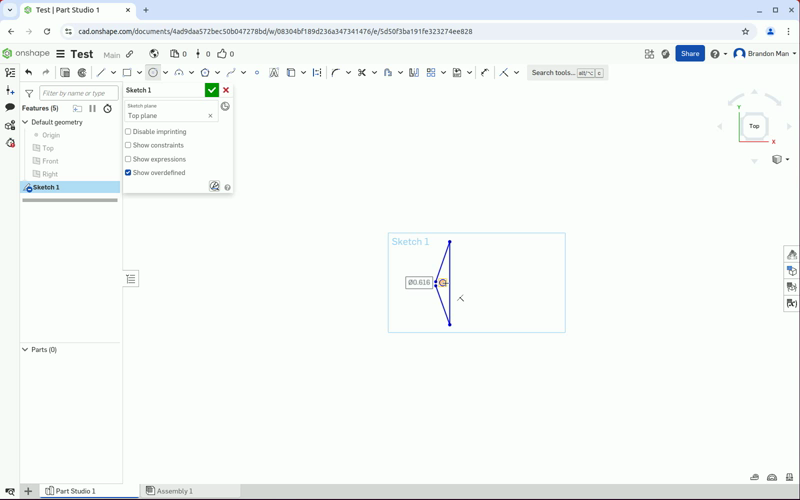
scroll(-6)
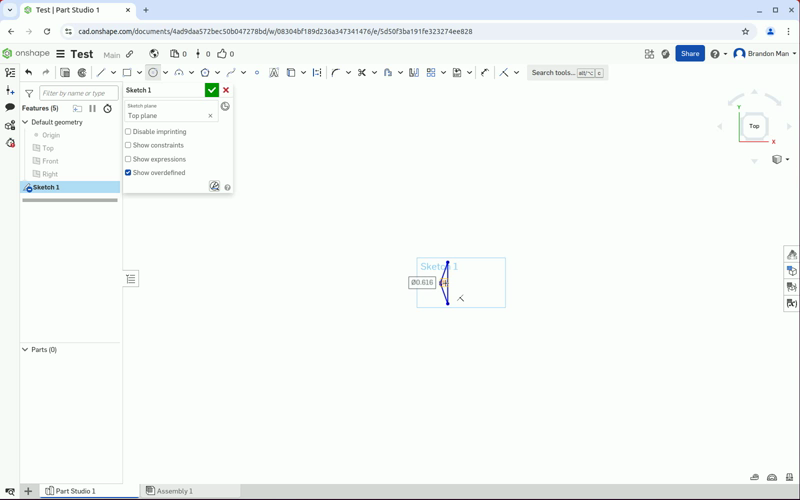
key(esc)
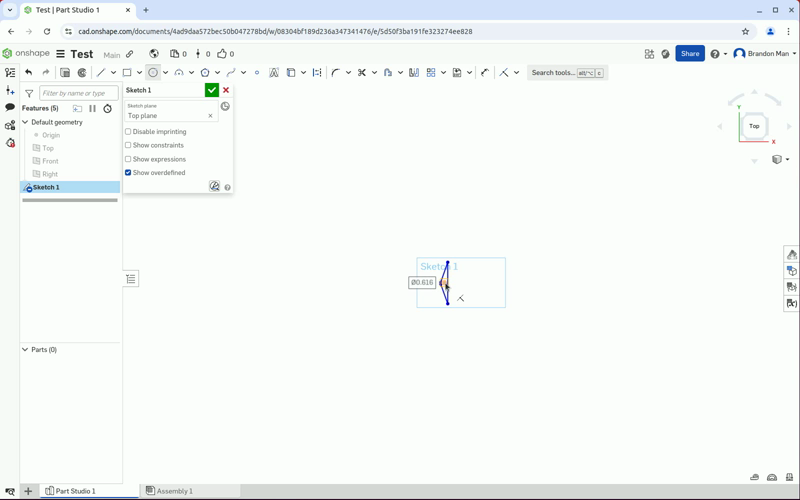
mouse_move(444, 288)
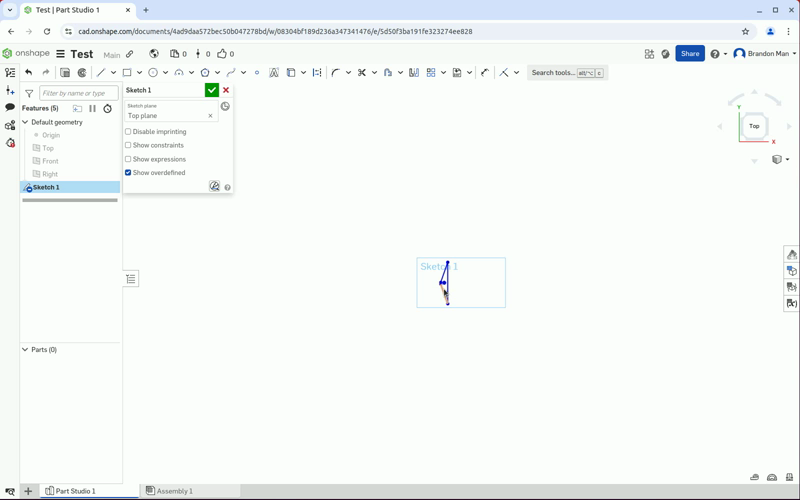
scroll(6)
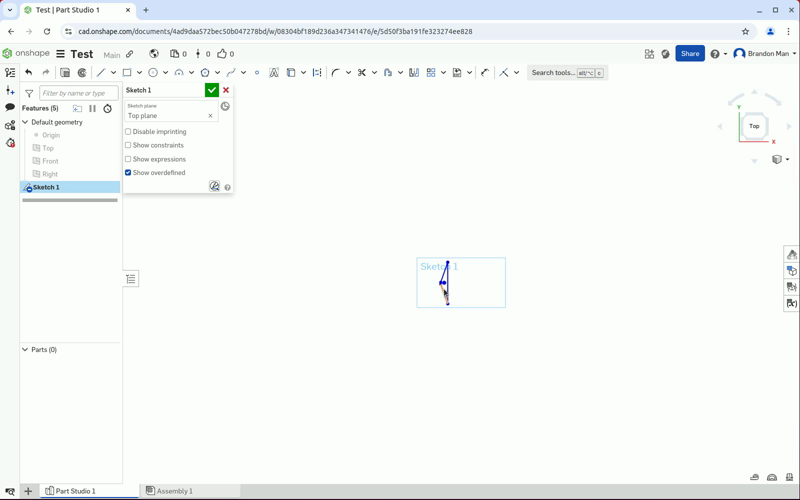
scroll(6)
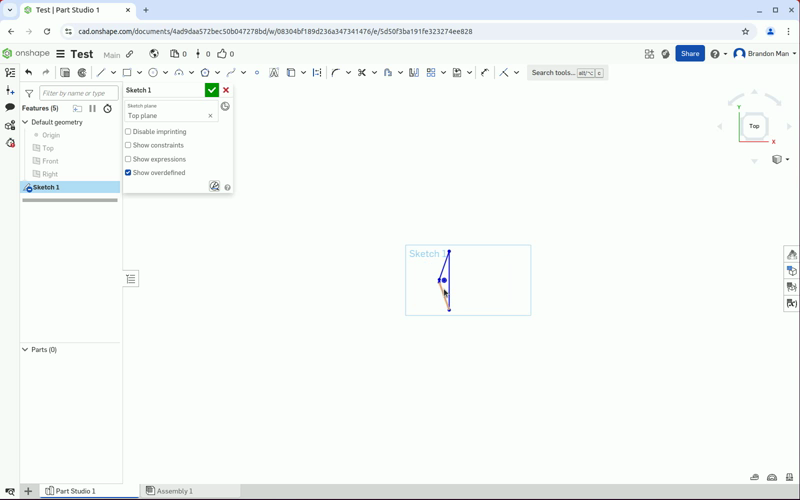
scroll(6)
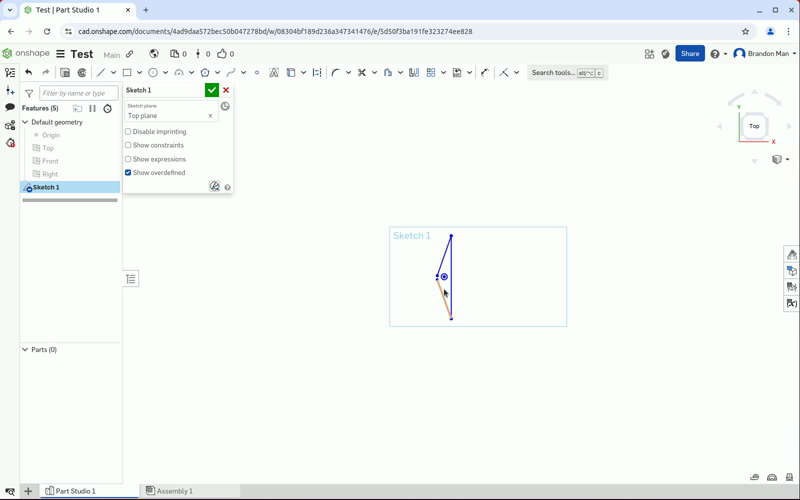
scroll(6)
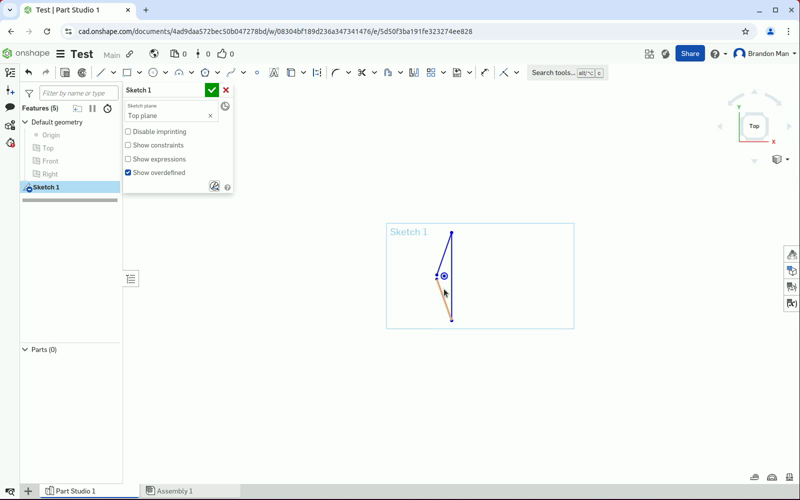
scroll(6)
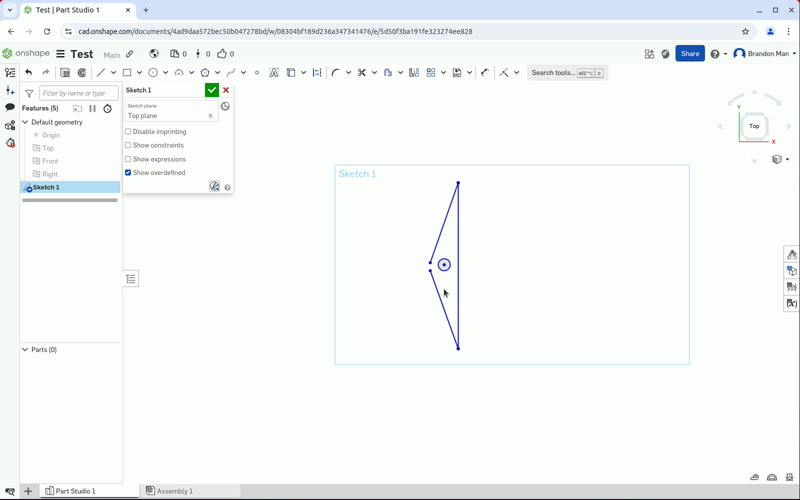
scroll(6)
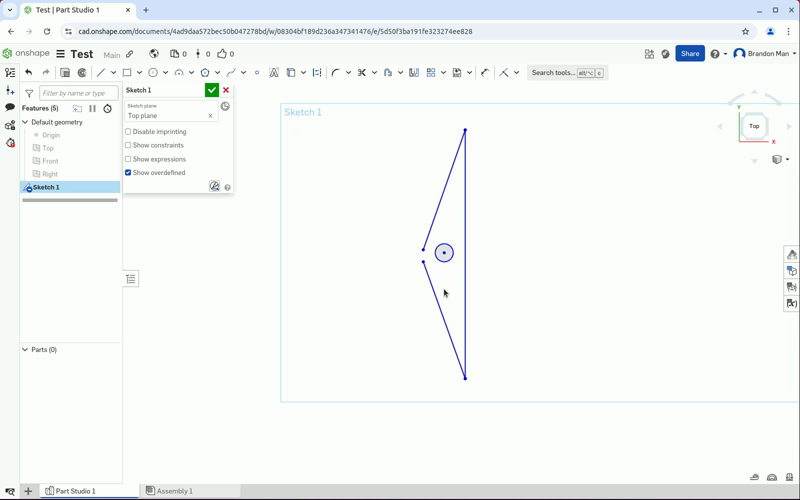
scroll(6)
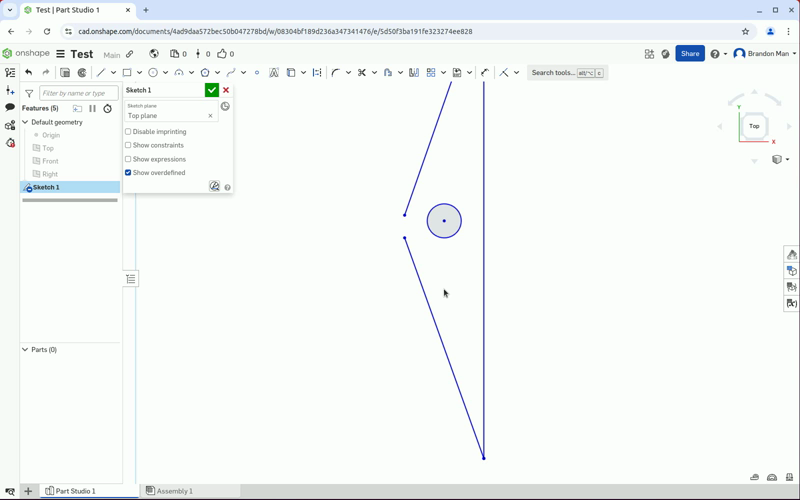
click(444, 288)
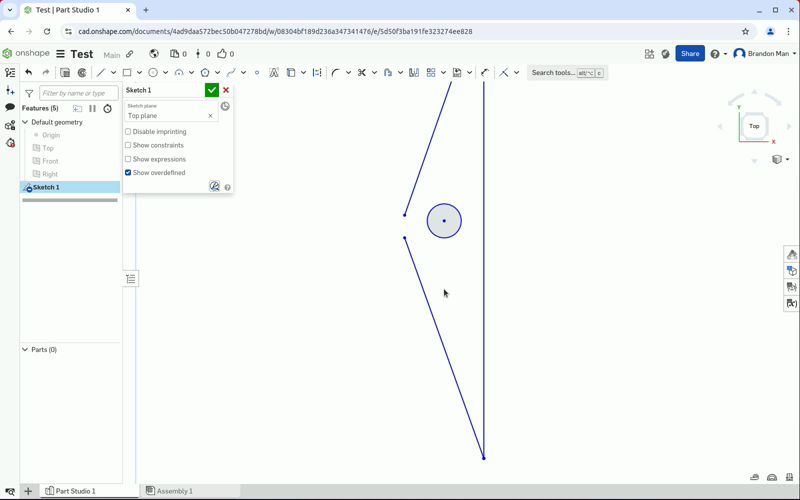
scroll(-6)
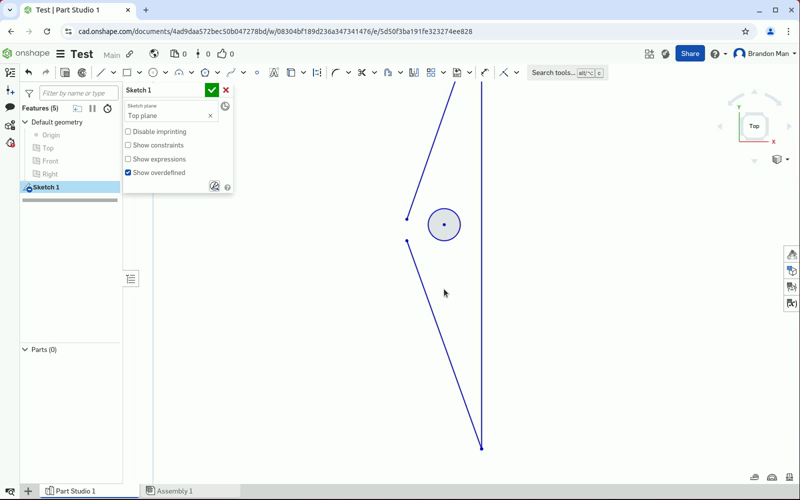
scroll(-6)
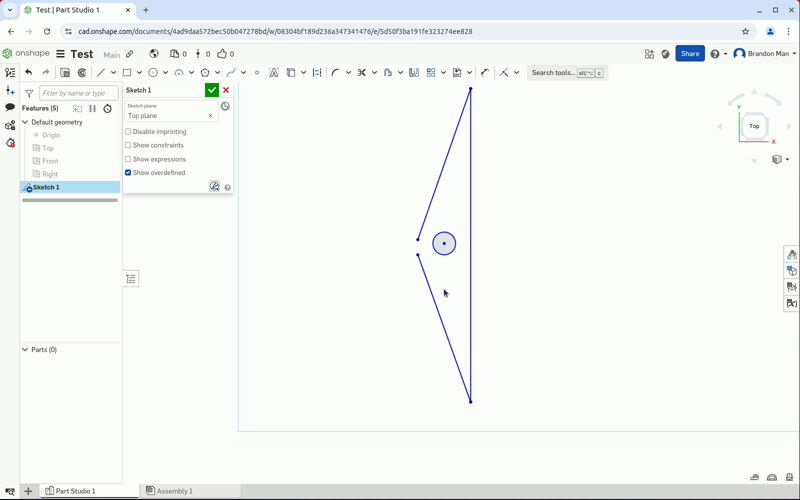
scroll(-6)
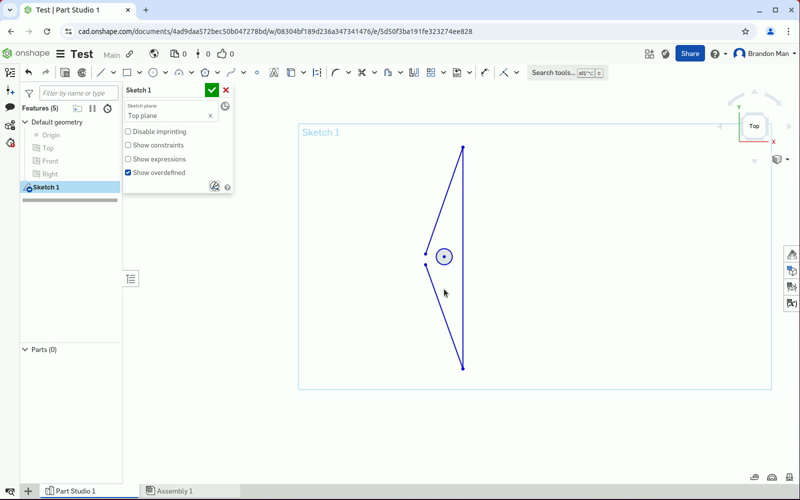
scroll(-6)
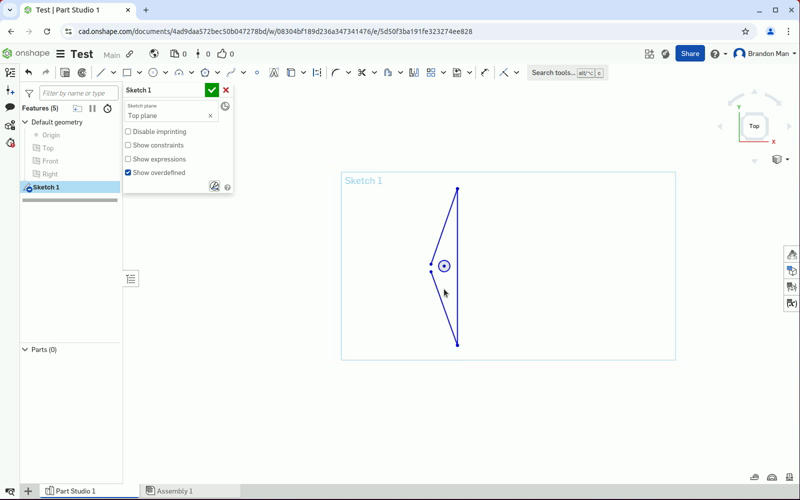
scroll(-6)
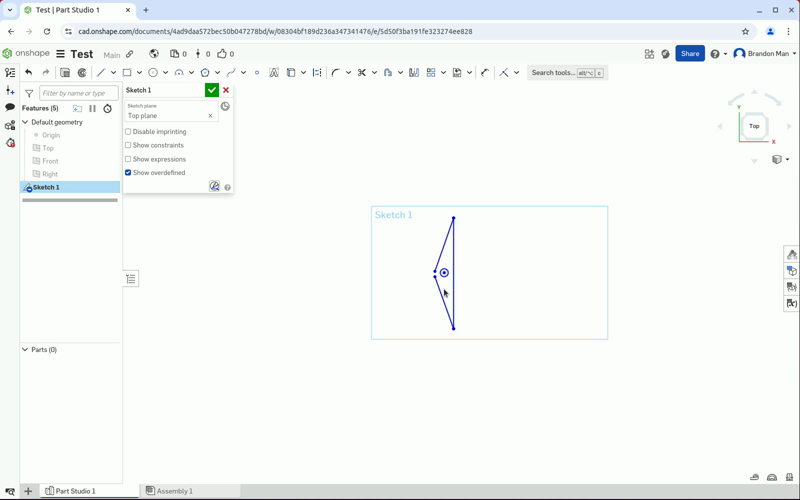
scroll(-6)
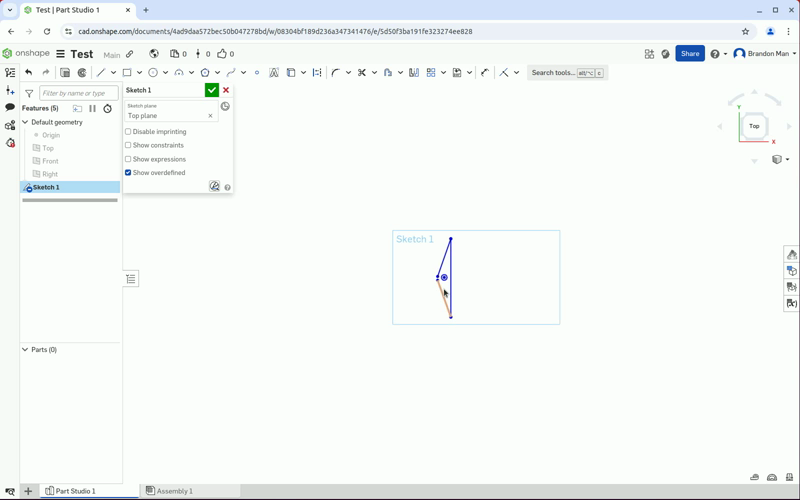
scroll(-6)
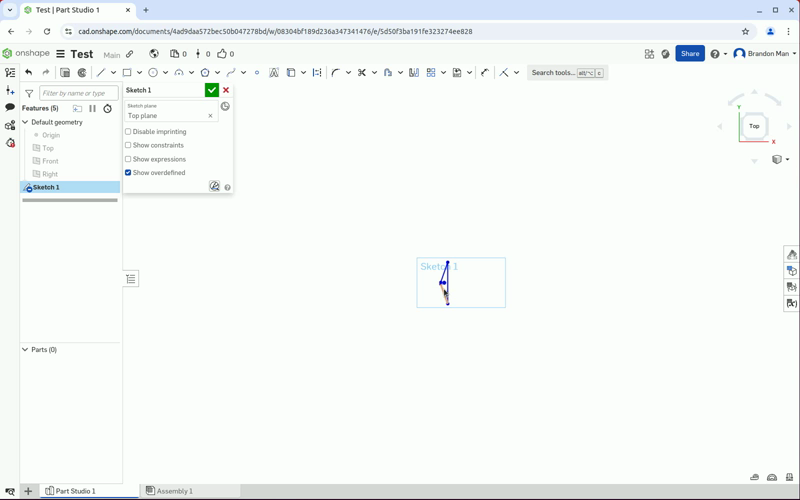
mouse_move(73, 352)
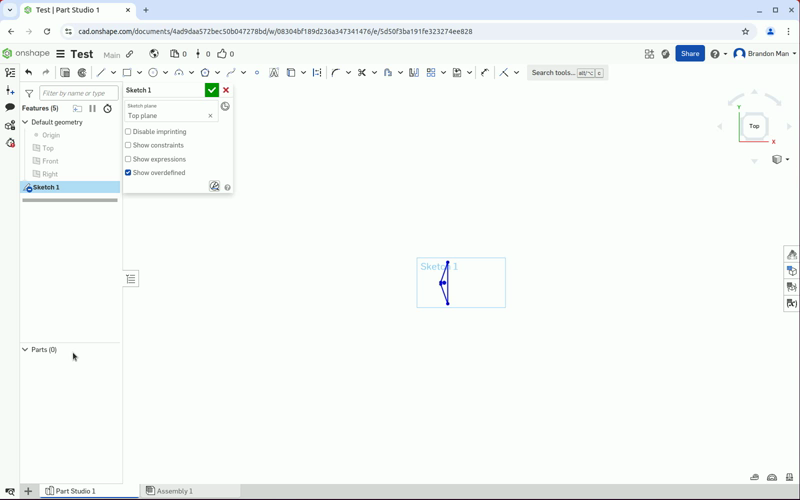
key(shift+y)
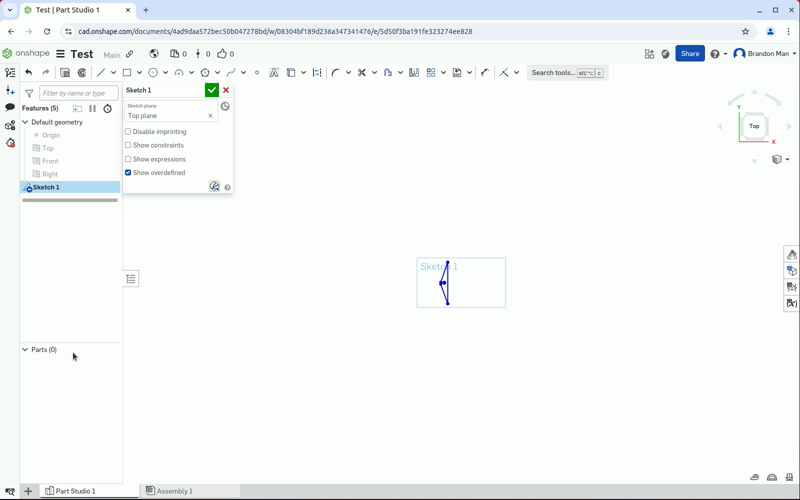
key(shift+e)
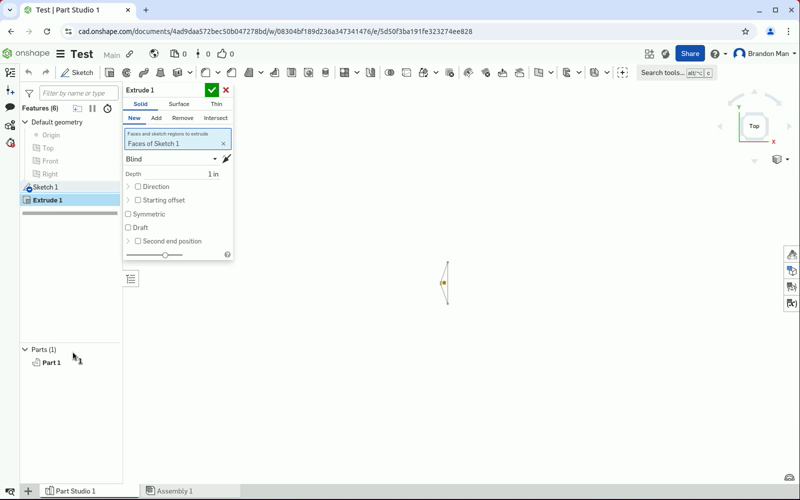
mouse_move(143, 106)
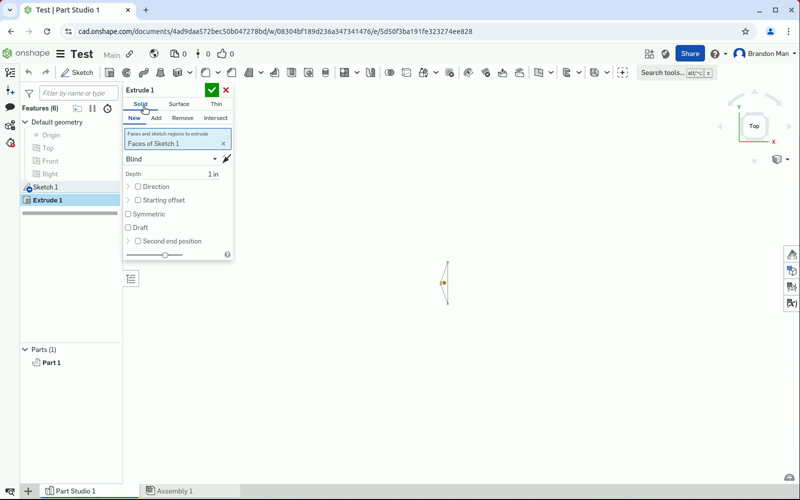
click(143, 106)
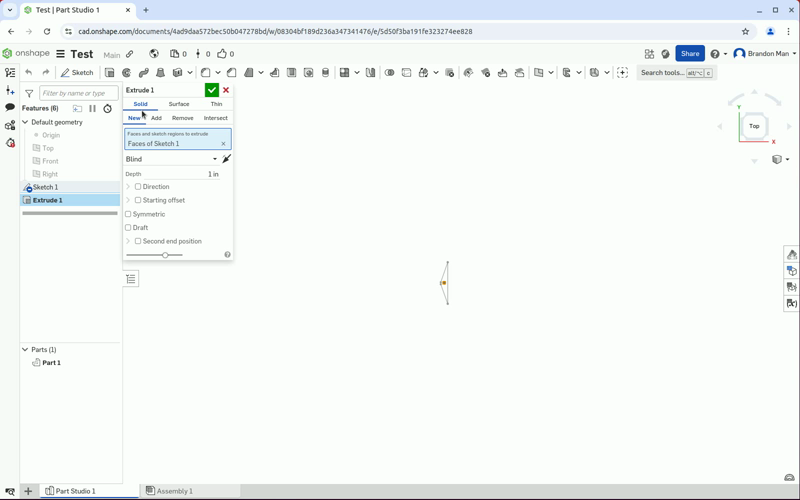
mouse_move(137, 120)
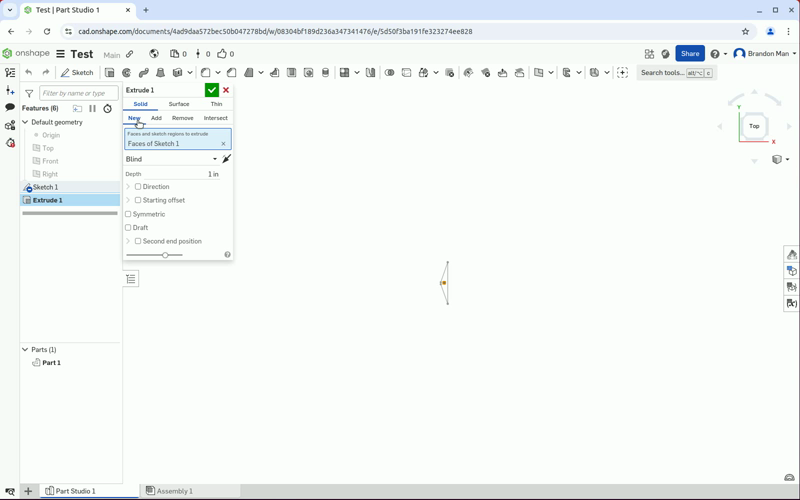
click(137, 120)
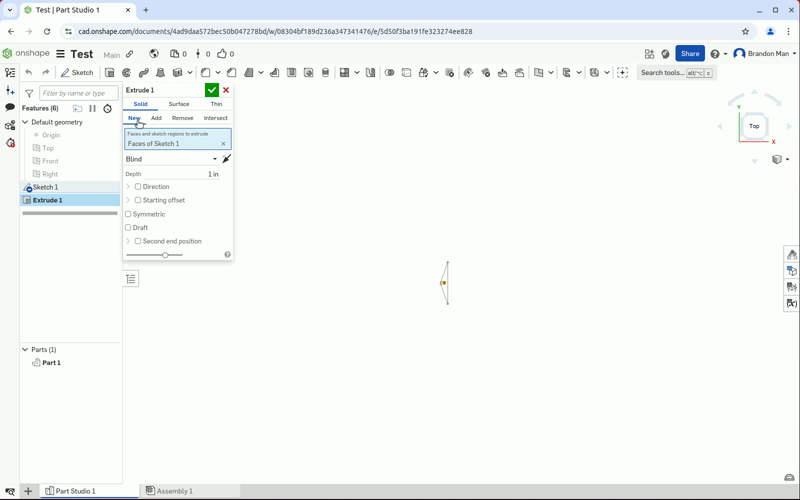
key(tab, 4)
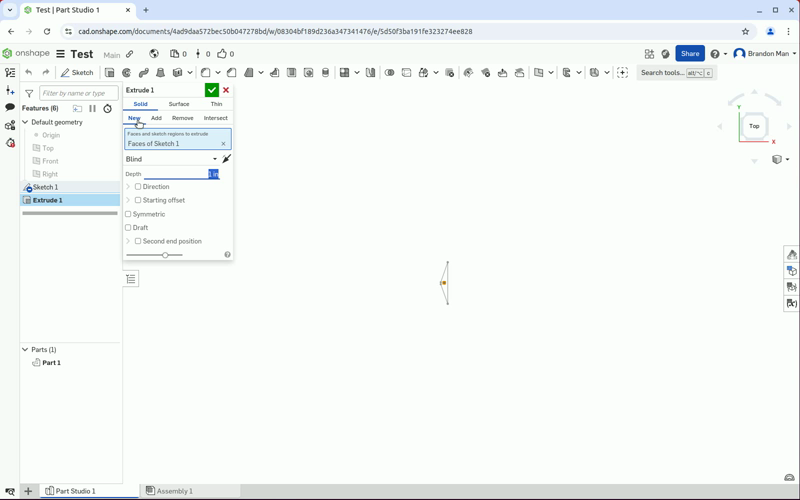
text(-0.481)
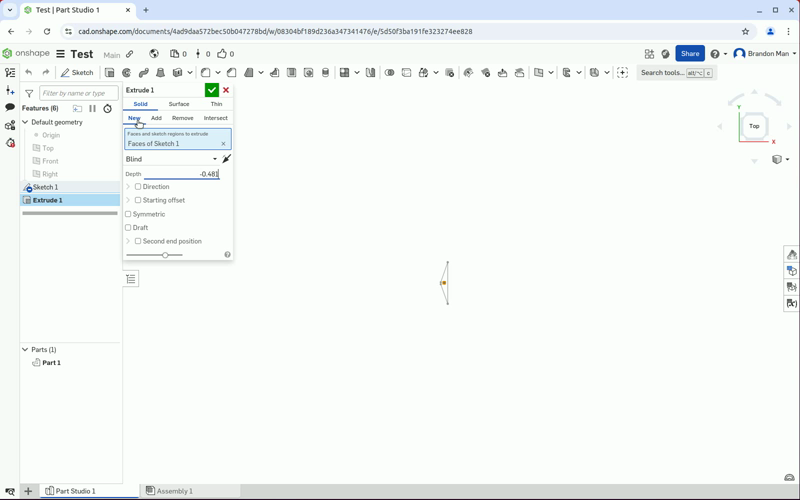
key(enter)
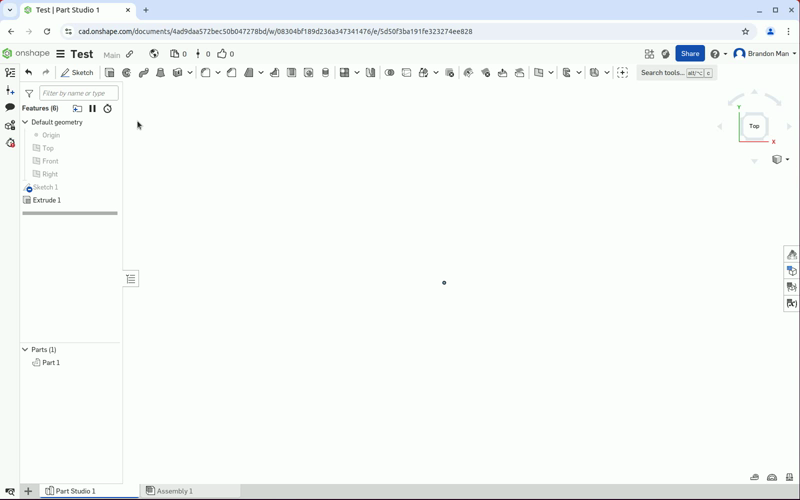
key(shift+h)
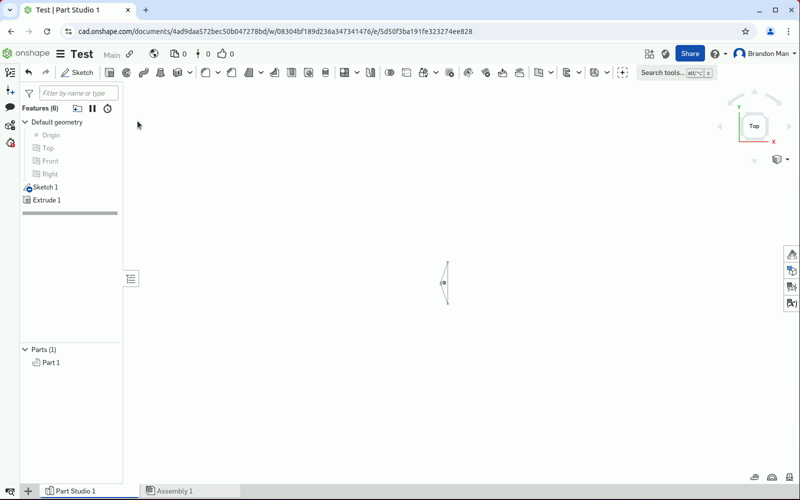
key(shift+h)
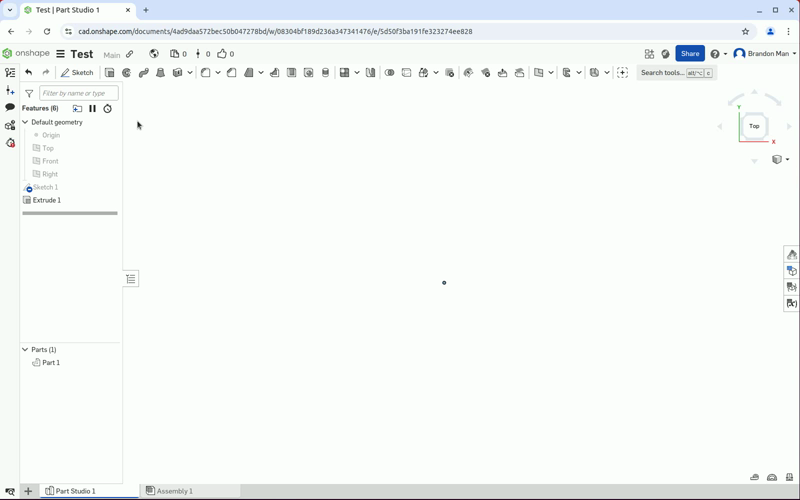
mouse_move(73, 189)
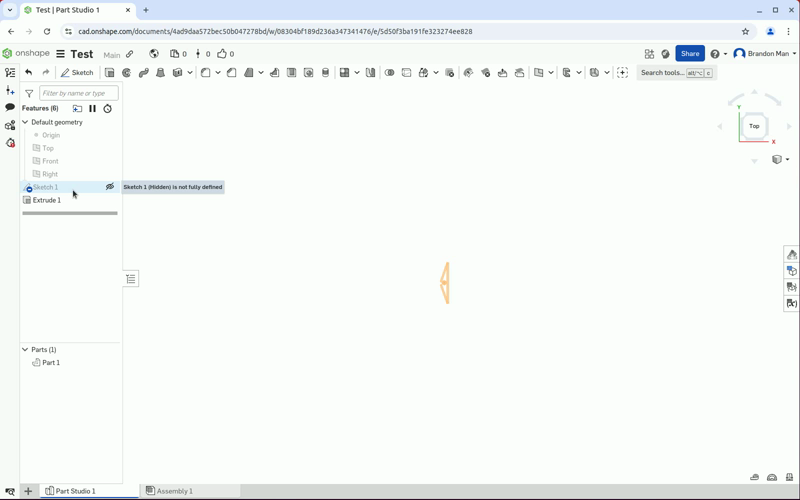
click(73, 189)
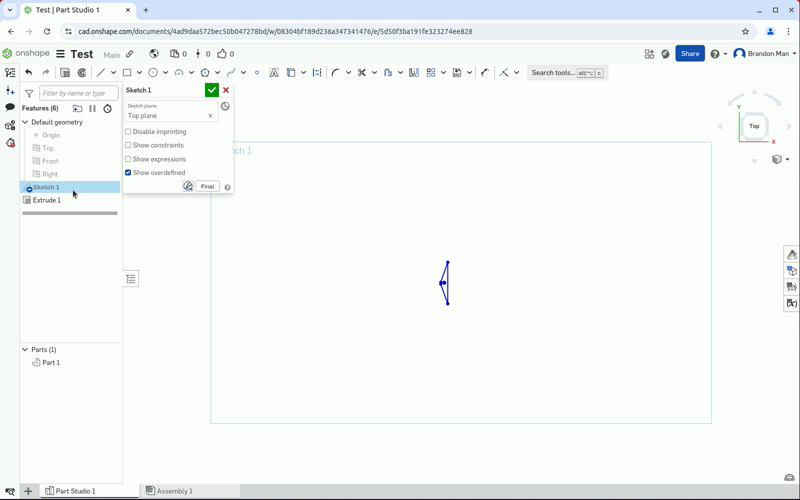
mouse_move(229, 92)
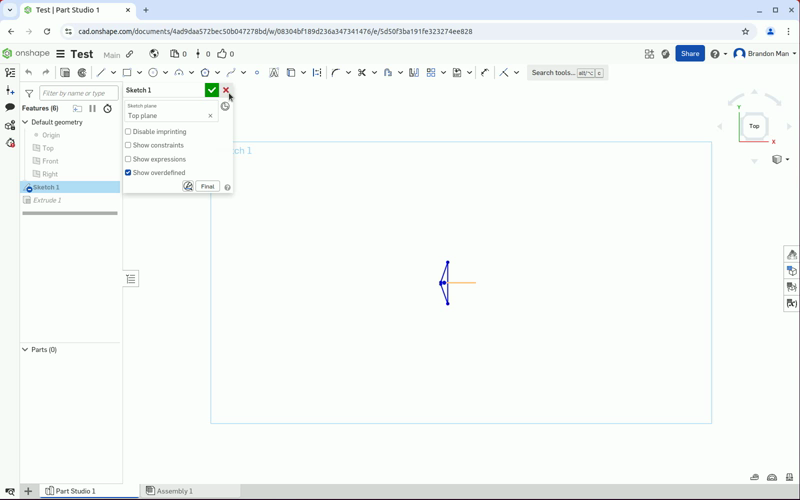
click(229, 92)
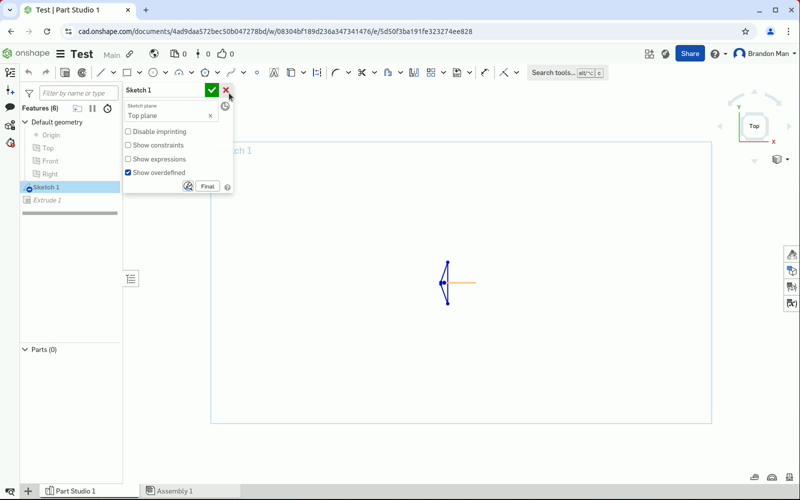
key(shift+s)
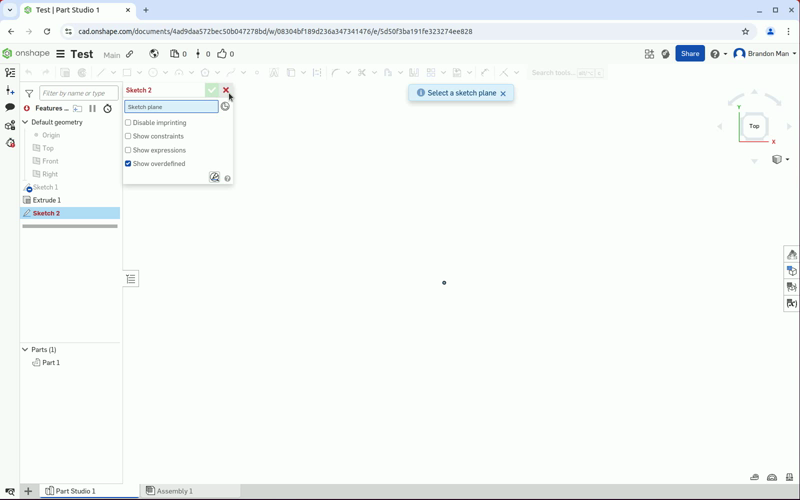
mouse_move(73, 150)
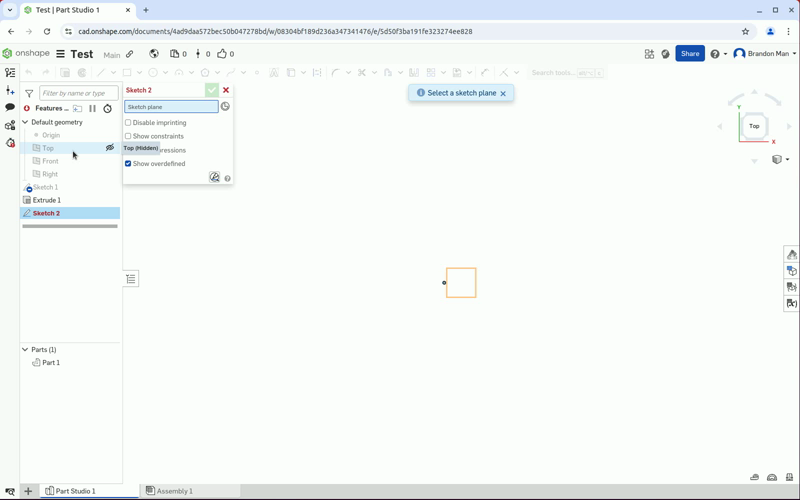
click(73, 150)
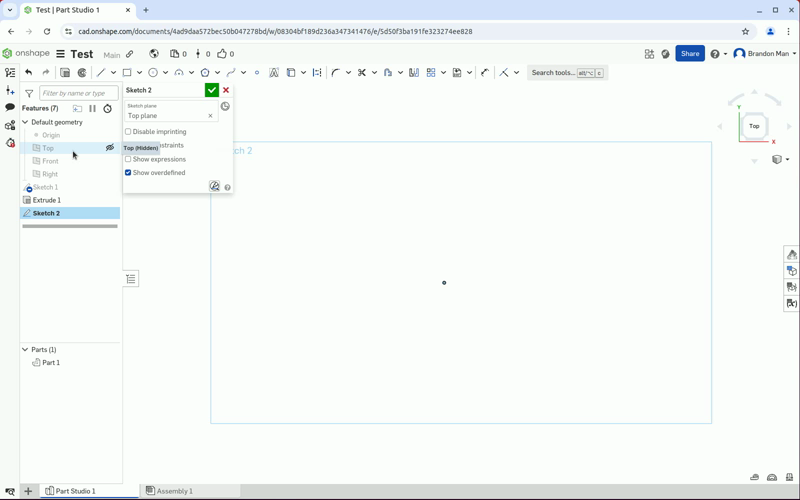
mouse_move(73, 352)
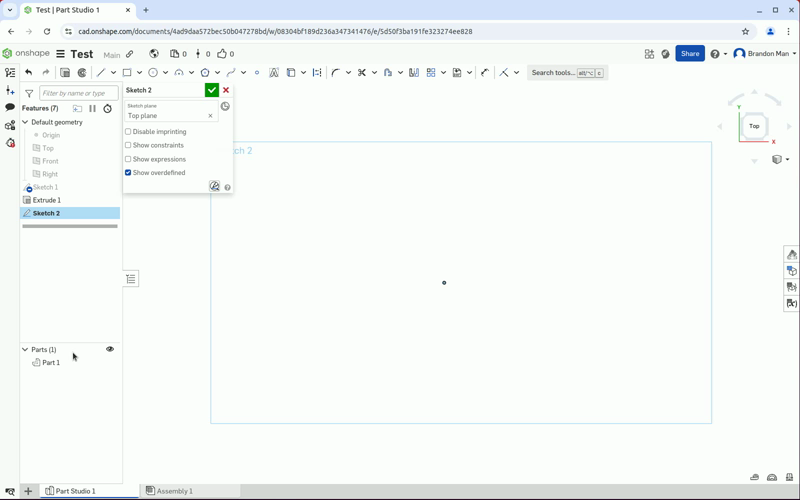
key(y)
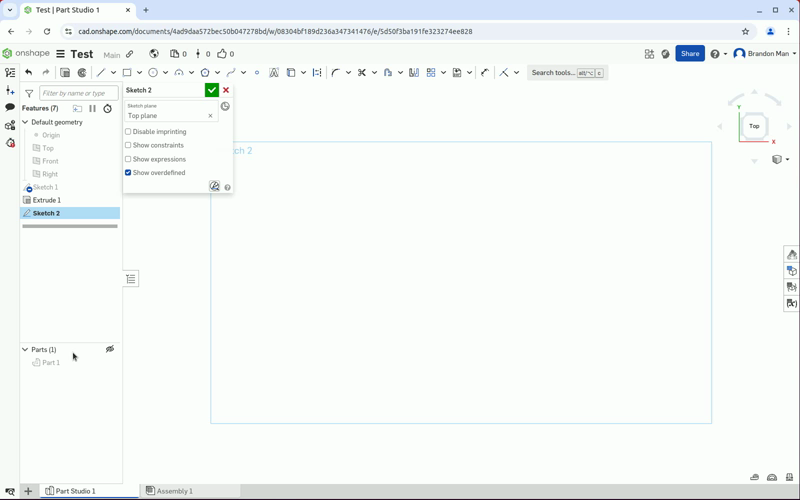
key(l)
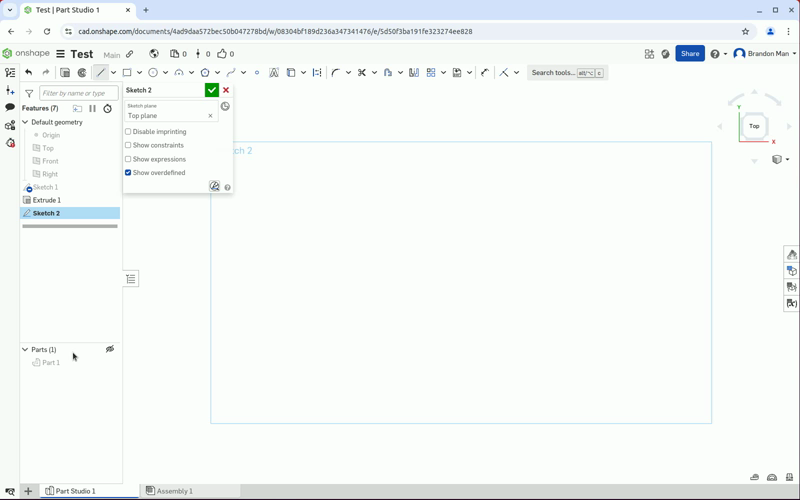
key_down(shift)
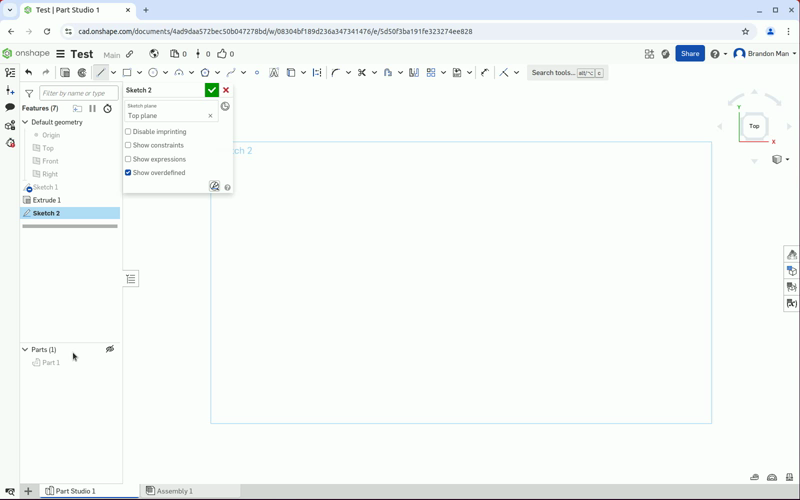
mouse_move(474, 303)
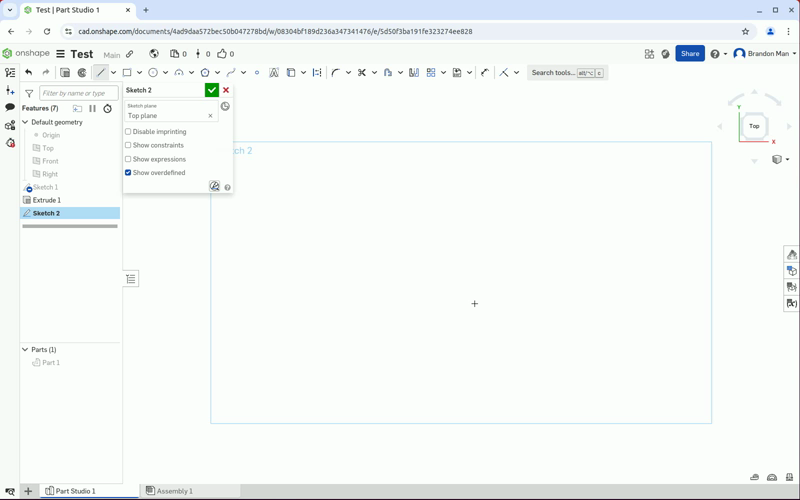
click(474, 303)
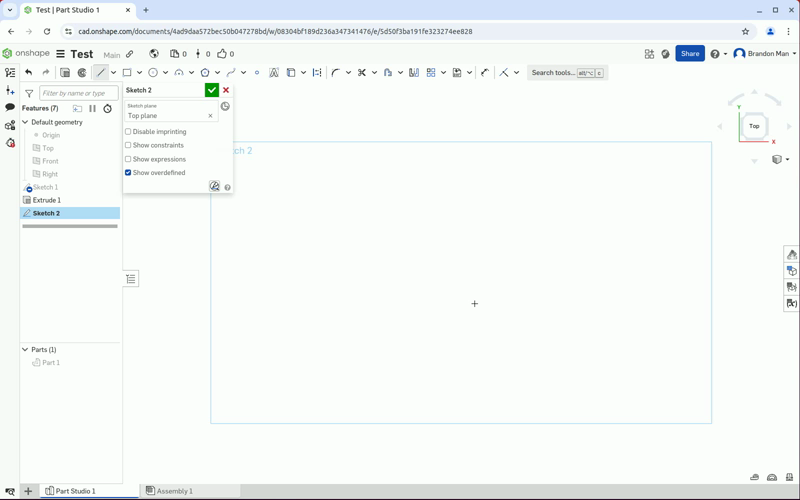
key_up(shift)
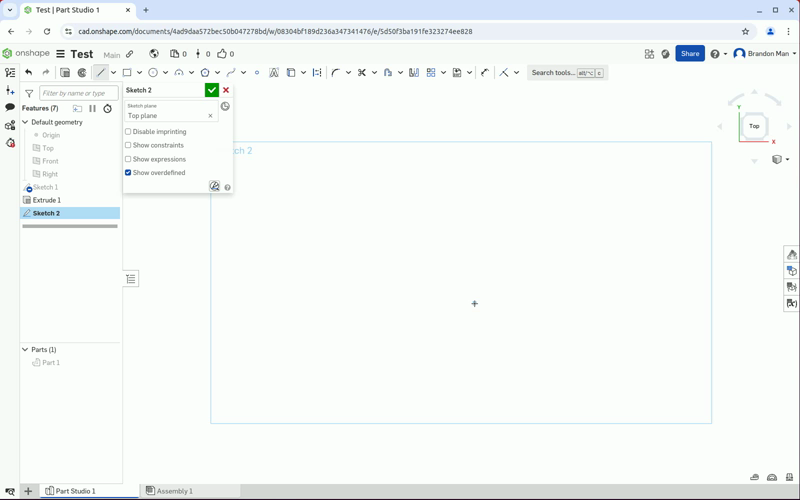
key_down(shift)
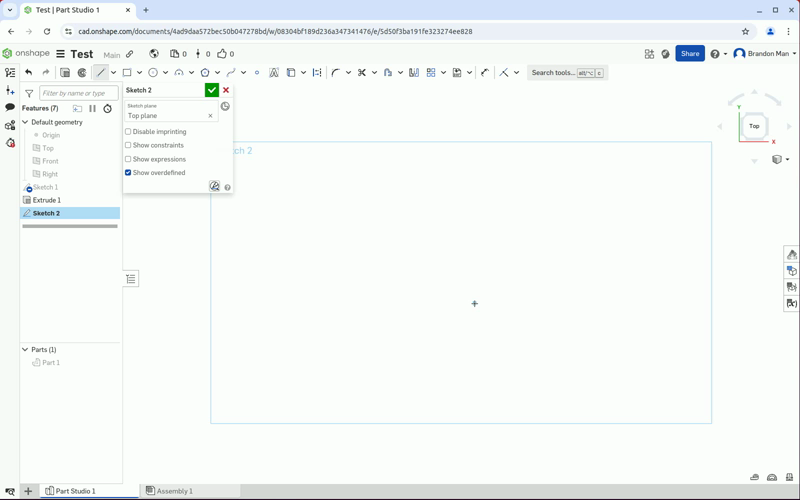
mouse_move(504, 303)
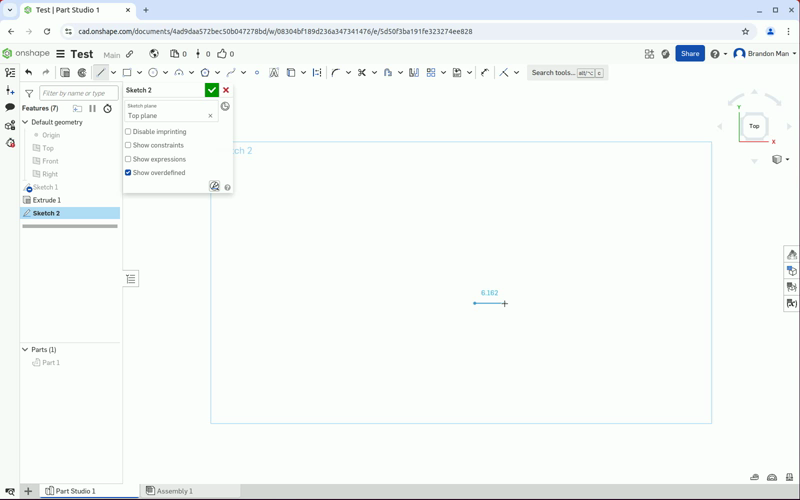
mouse_move(481, 283)
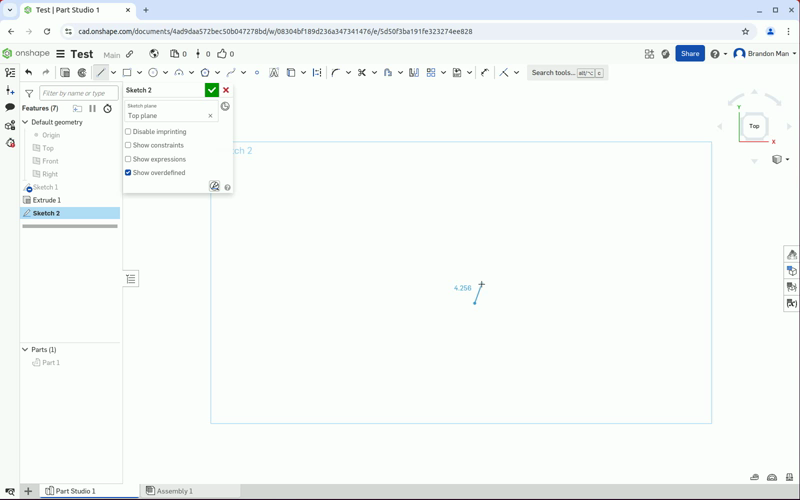
click(481, 283)
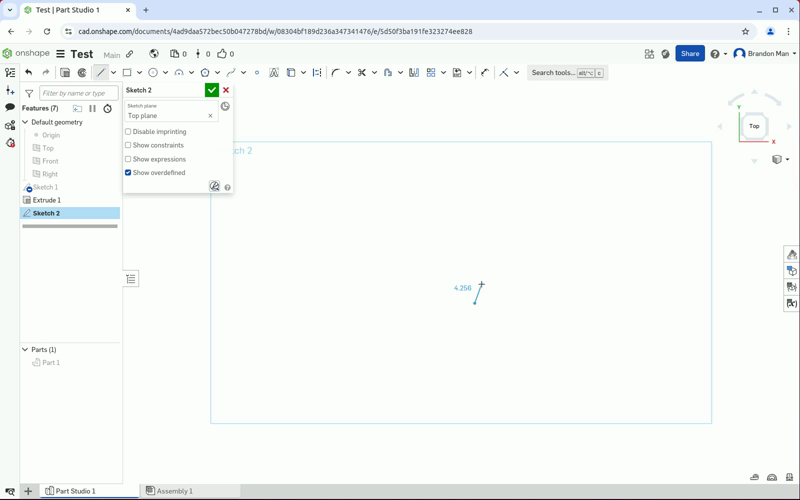
key_up(shift)
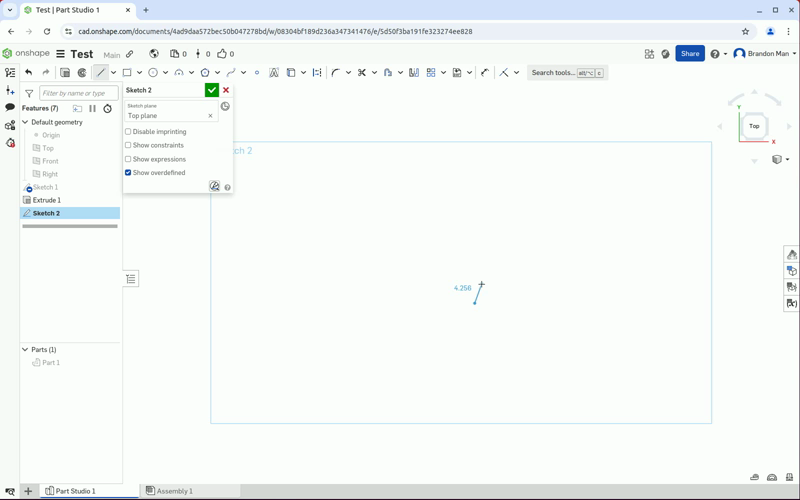
key(esc)
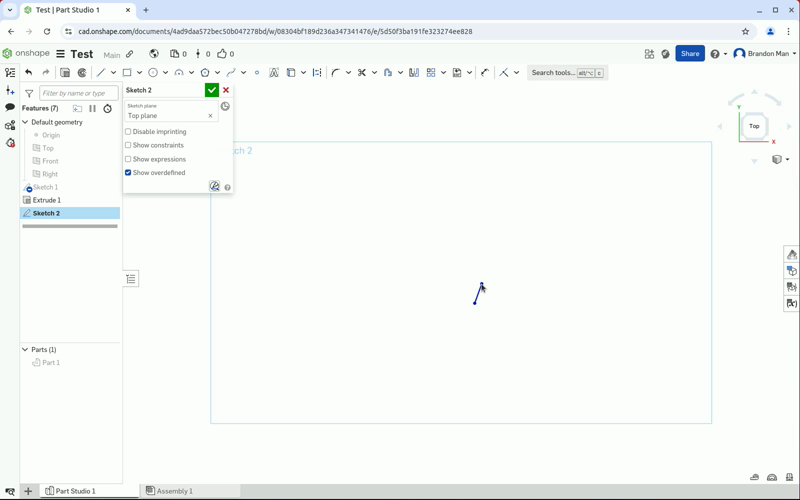
key(a)
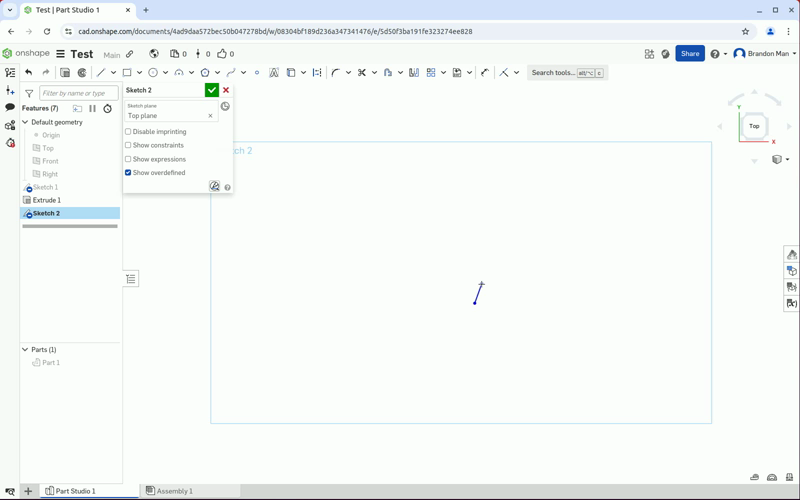
mouse_move(481, 283)
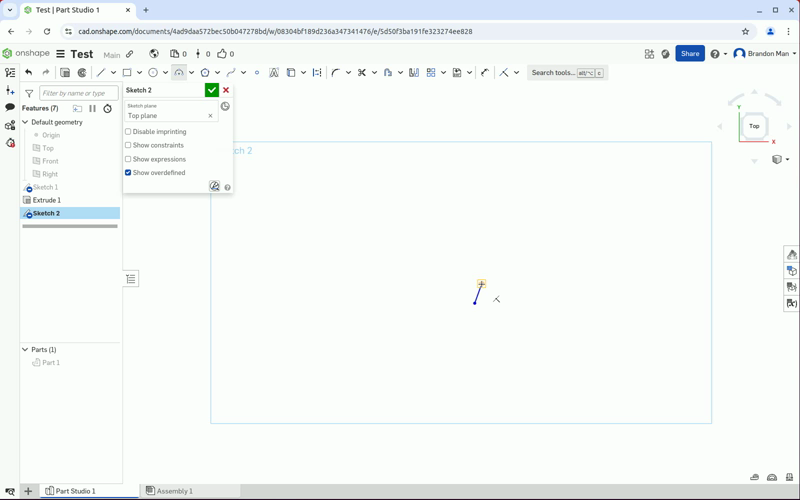
click(481, 283)
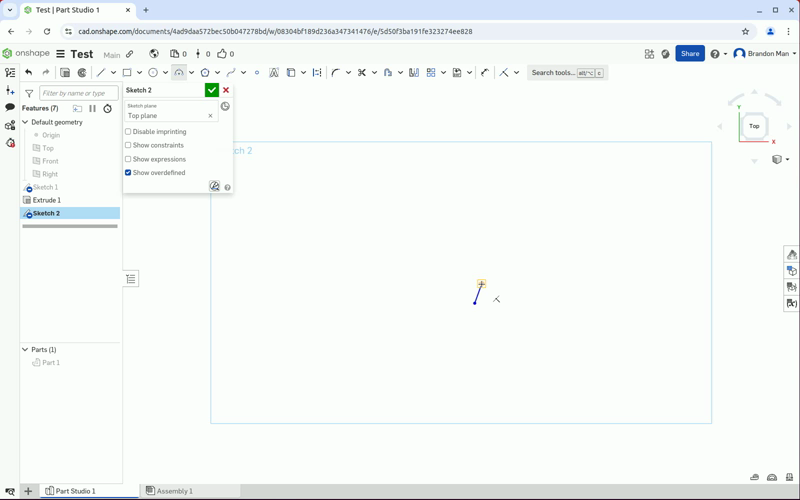
key_down(shift)
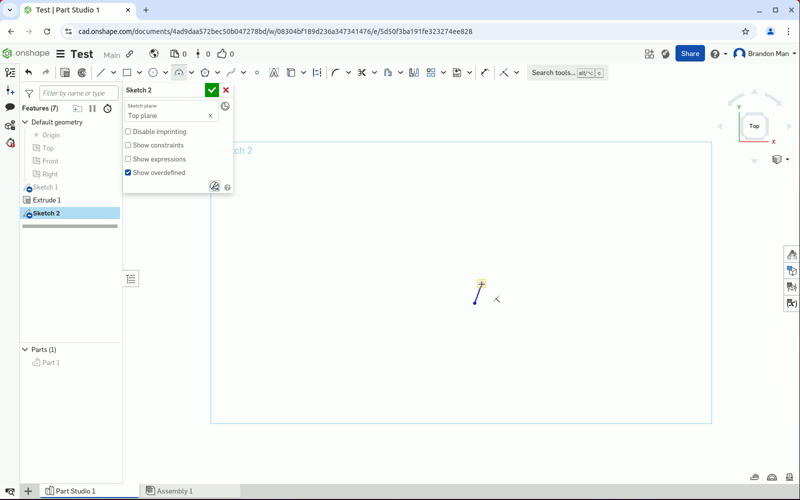
mouse_move(481, 281)
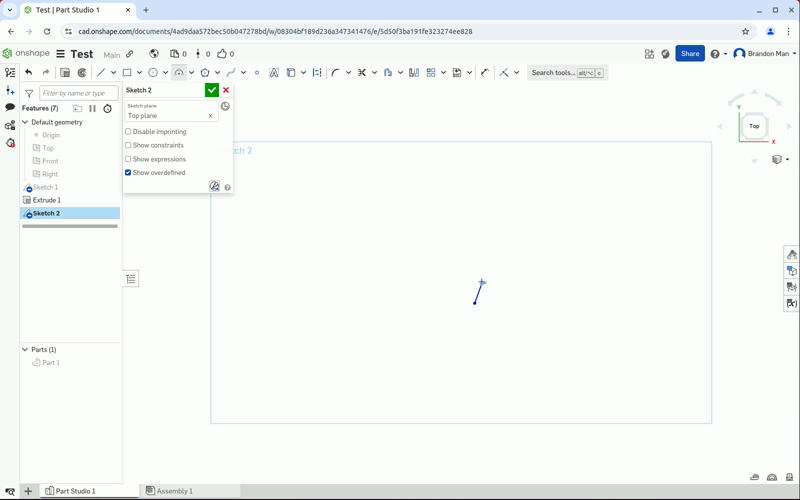
scroll(6)
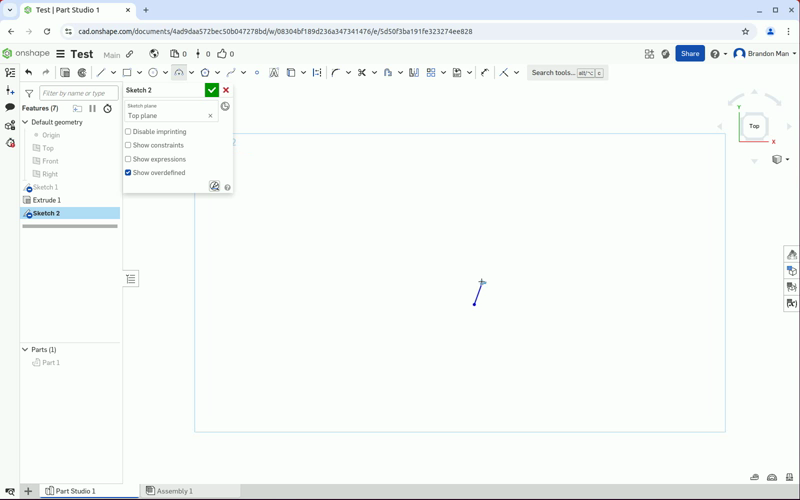
scroll(6)
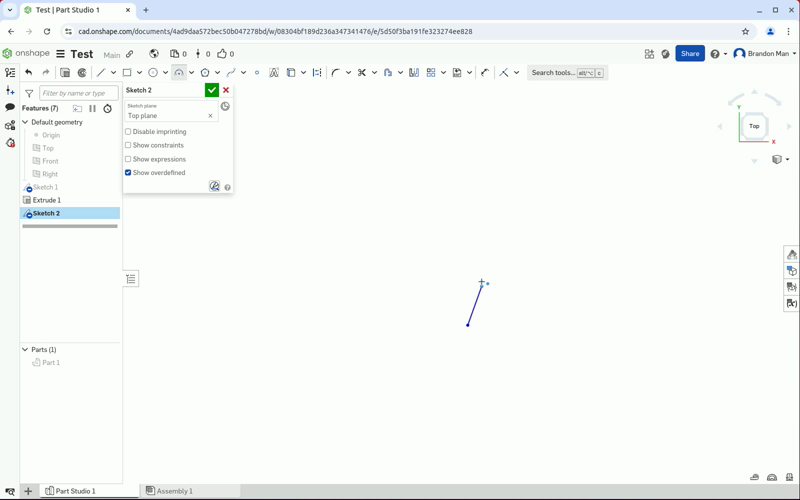
scroll(6)
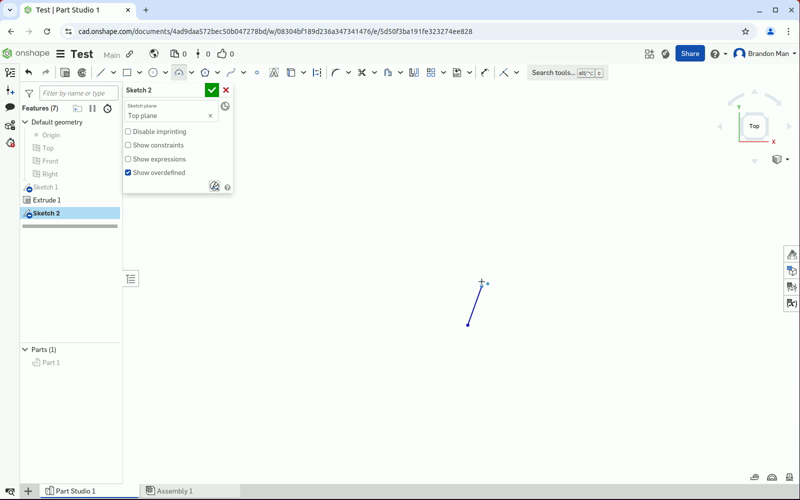
scroll(6)
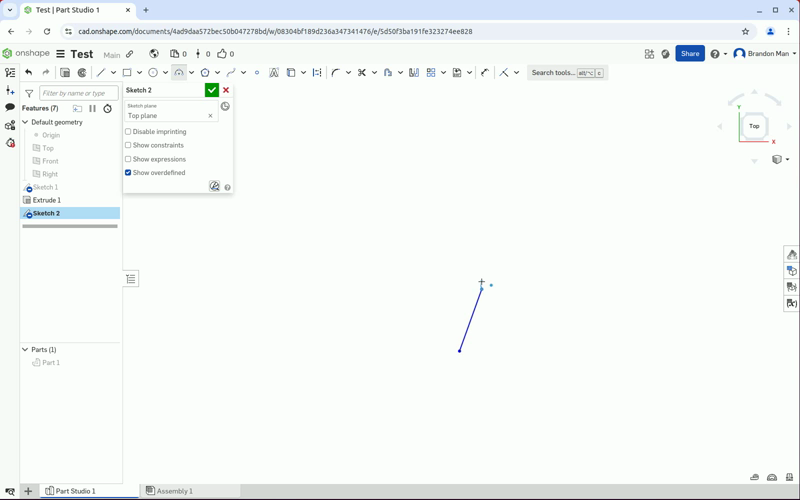
scroll(6)
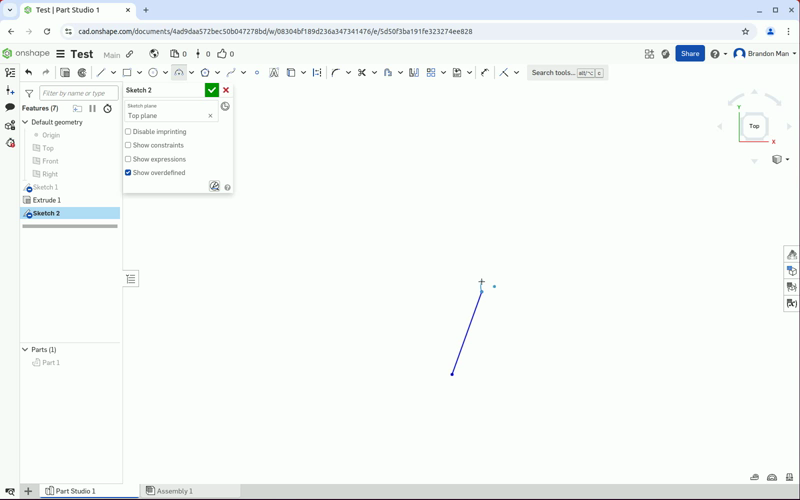
scroll(6)
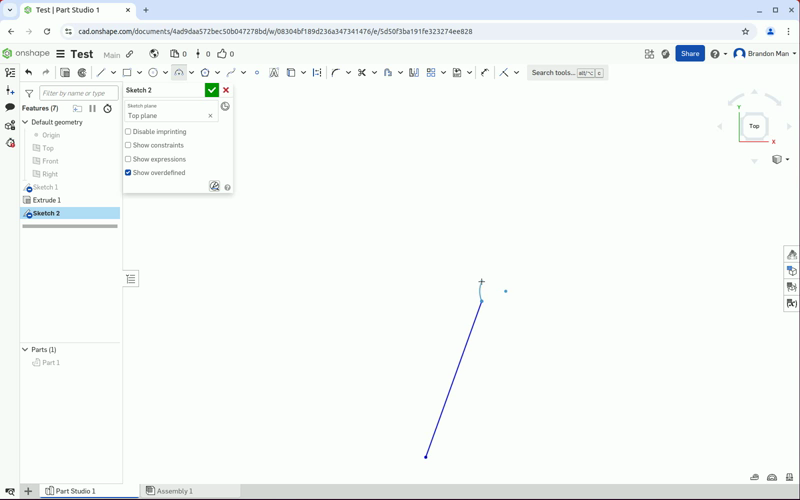
scroll(6)
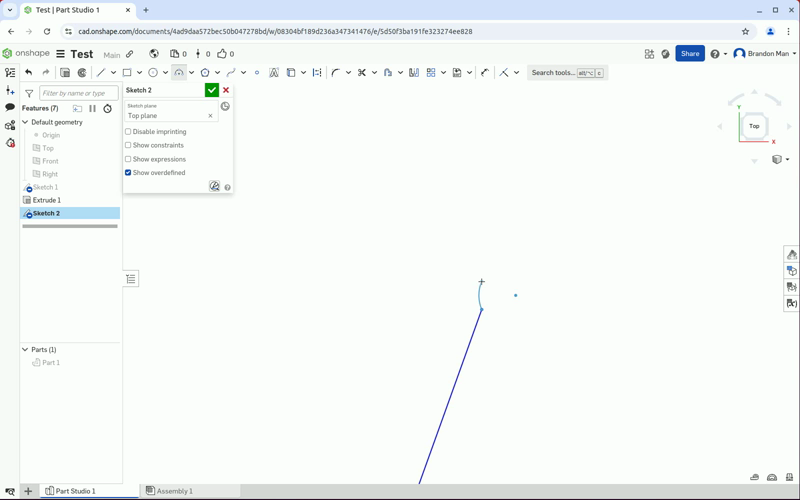
click(481, 281)
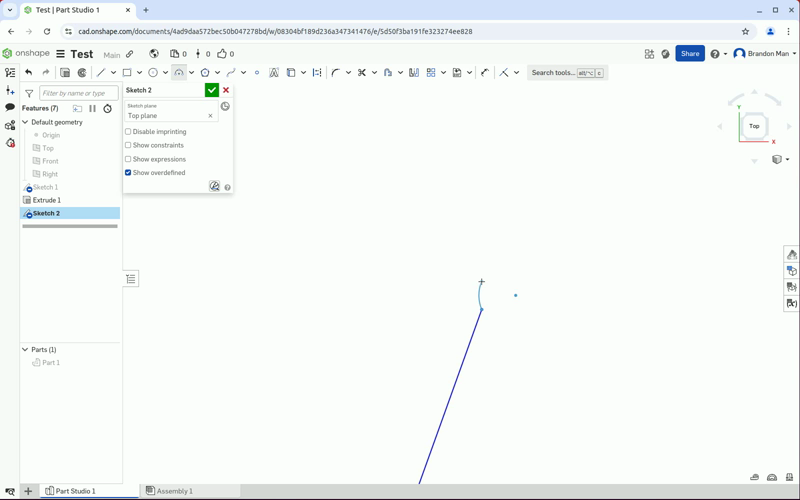
scroll(-6)
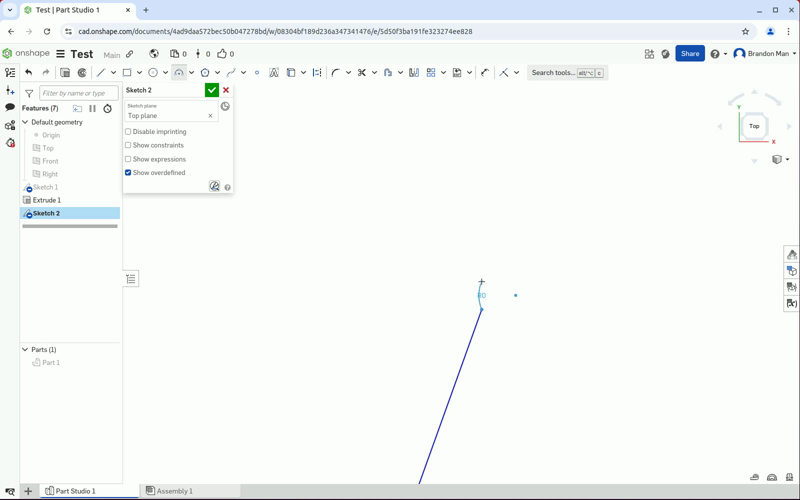
scroll(-6)
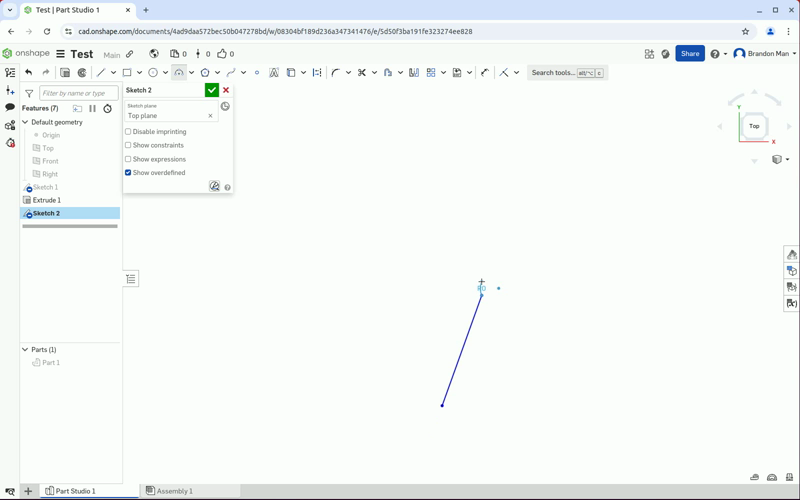
scroll(-6)
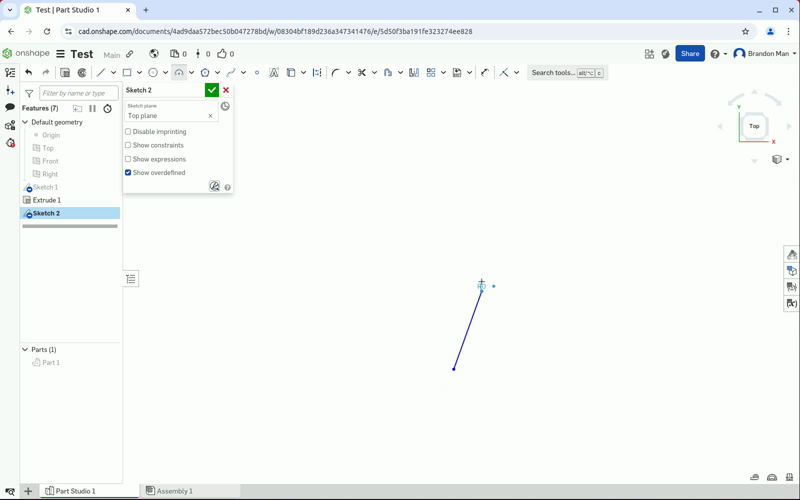
scroll(-6)
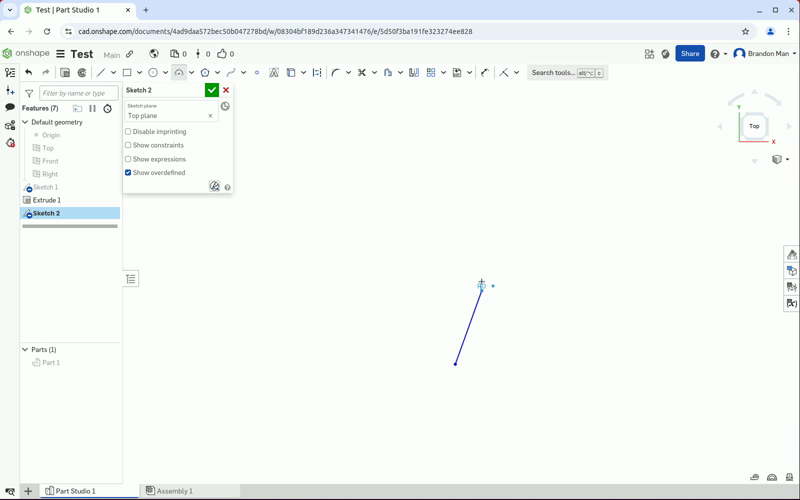
scroll(-6)
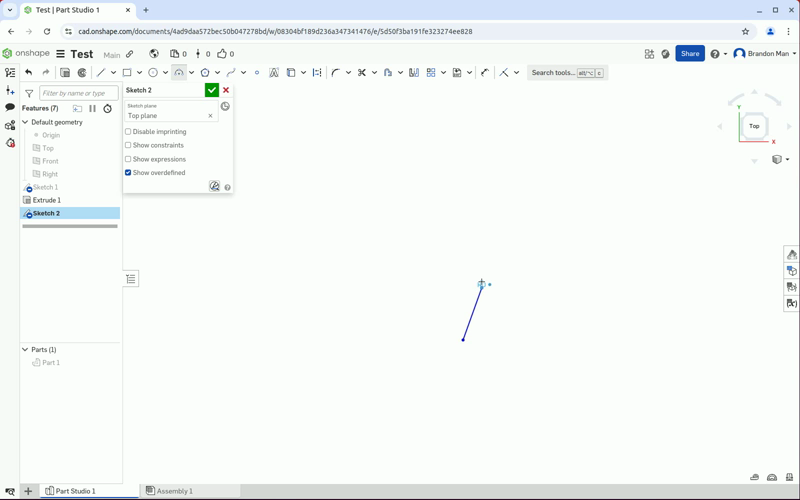
scroll(-6)
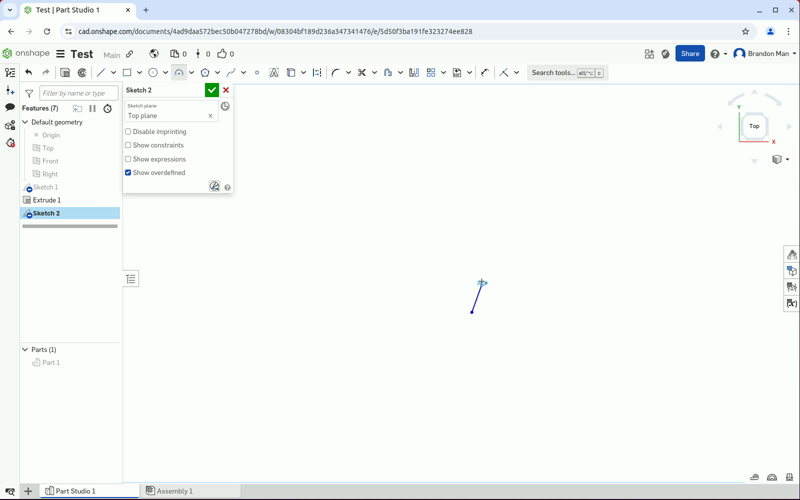
scroll(-6)
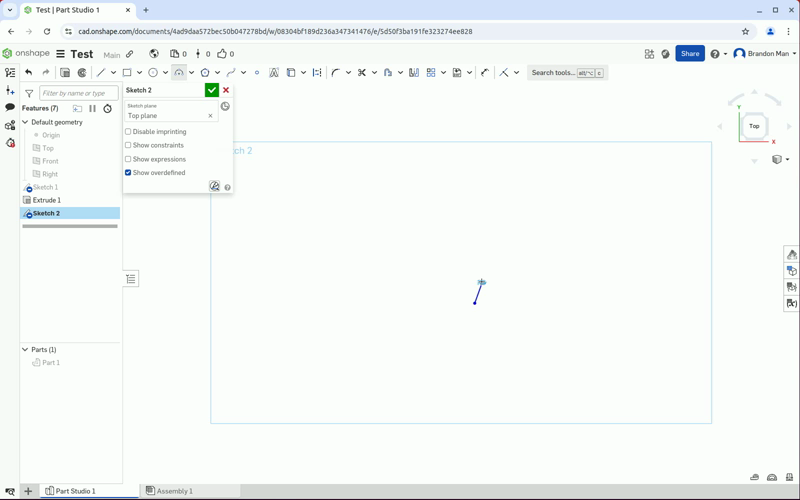
mouse_move(481, 282)
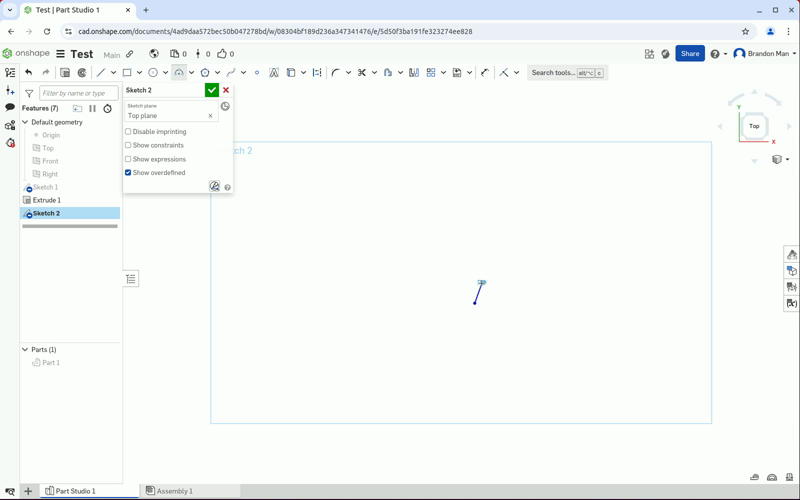
scroll(6)
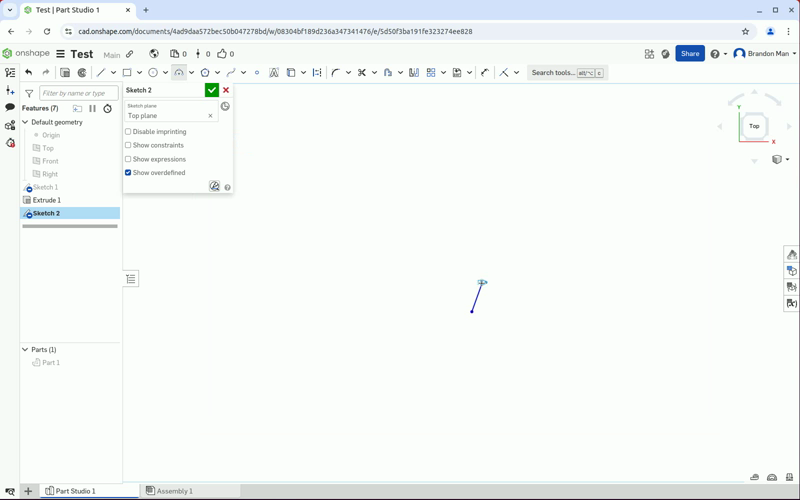
scroll(6)
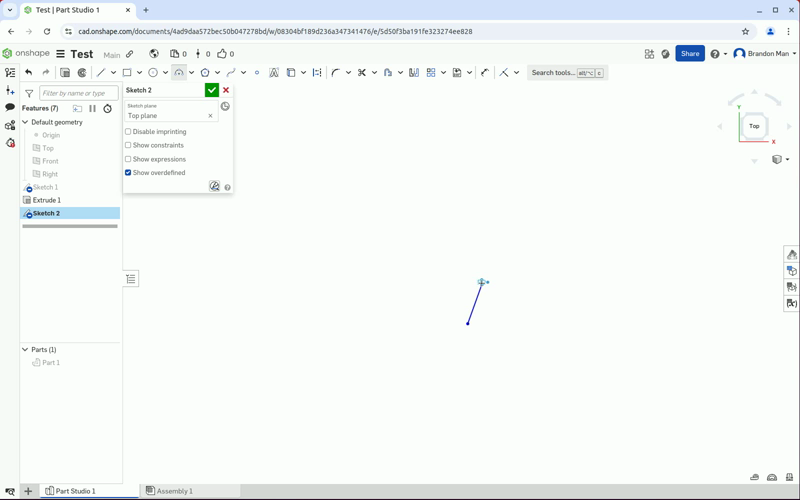
scroll(6)
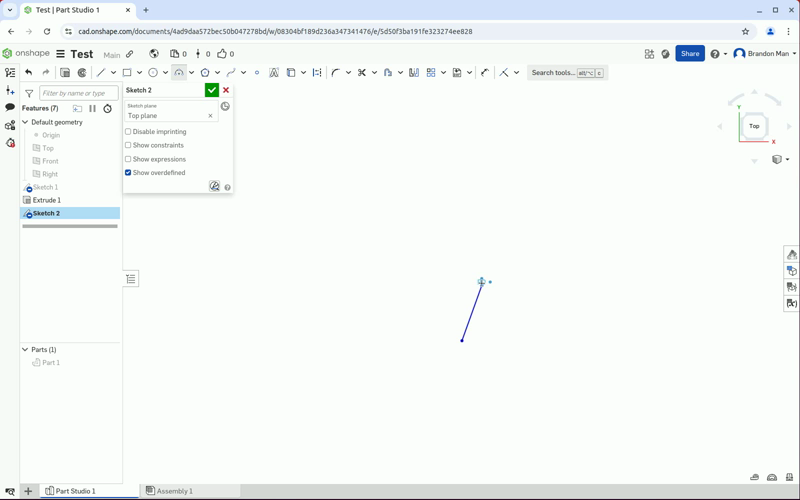
scroll(6)
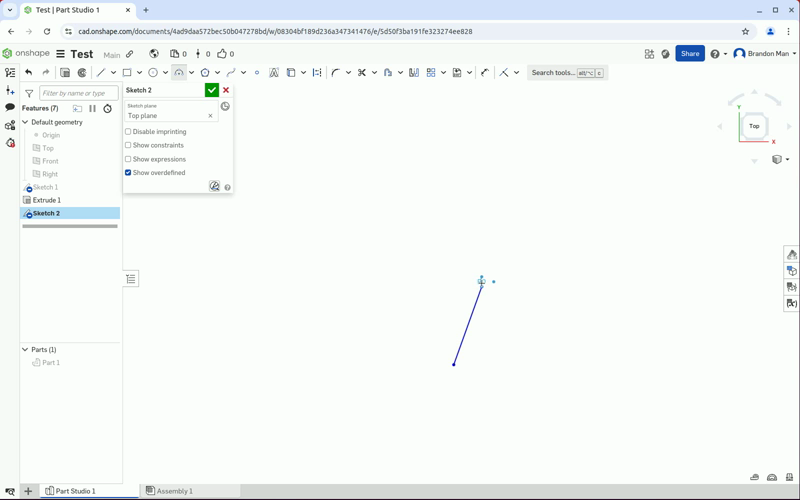
scroll(6)
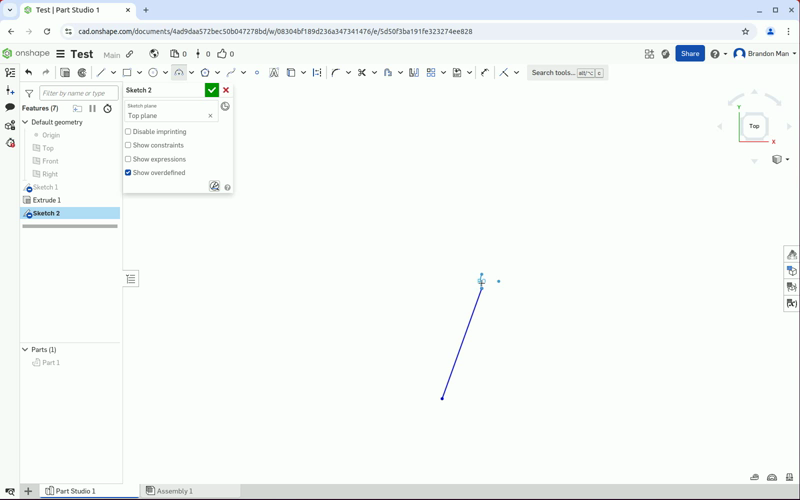
scroll(6)
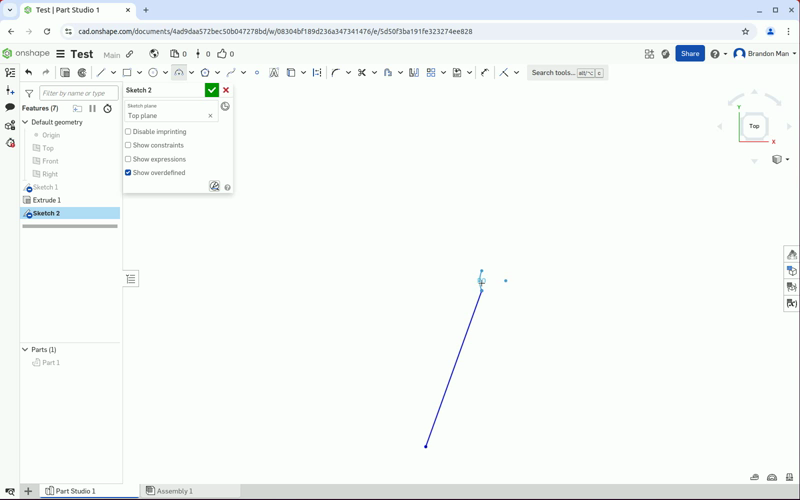
scroll(6)
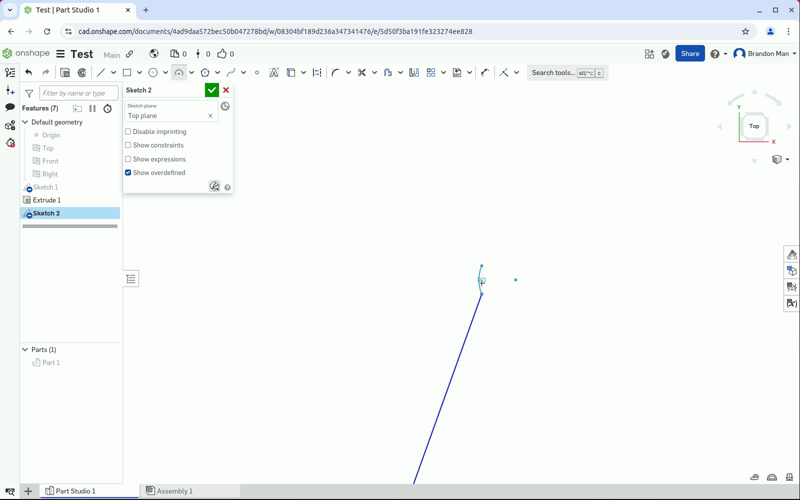
click(481, 282)
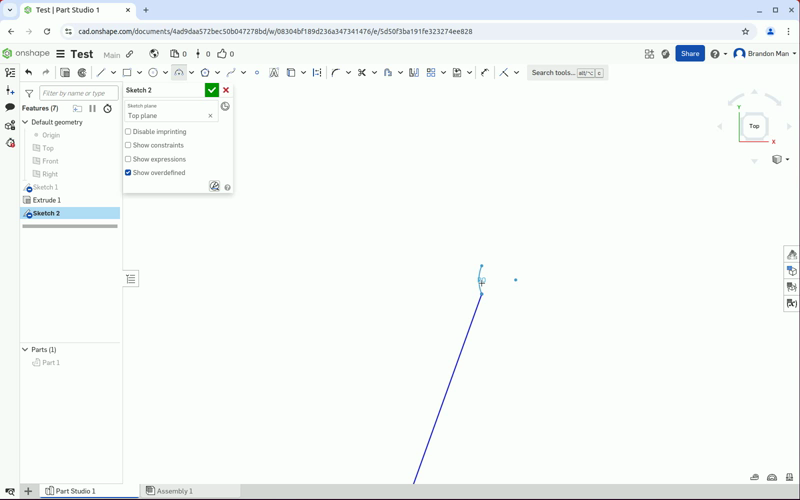
scroll(-6)
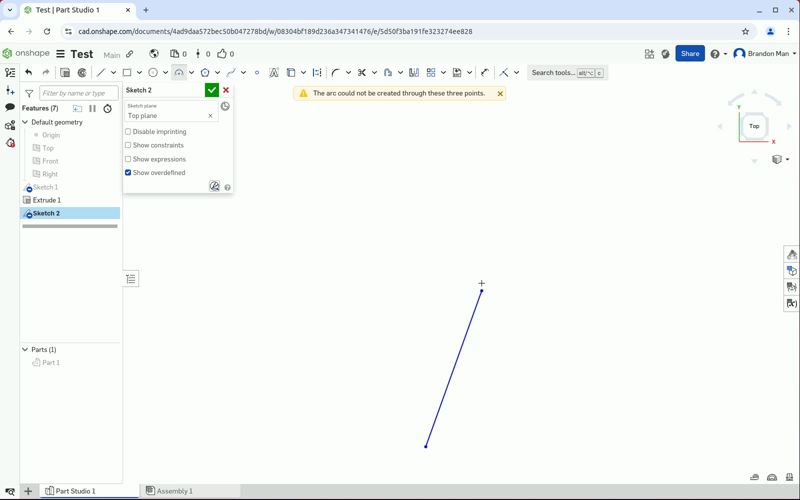
scroll(-6)
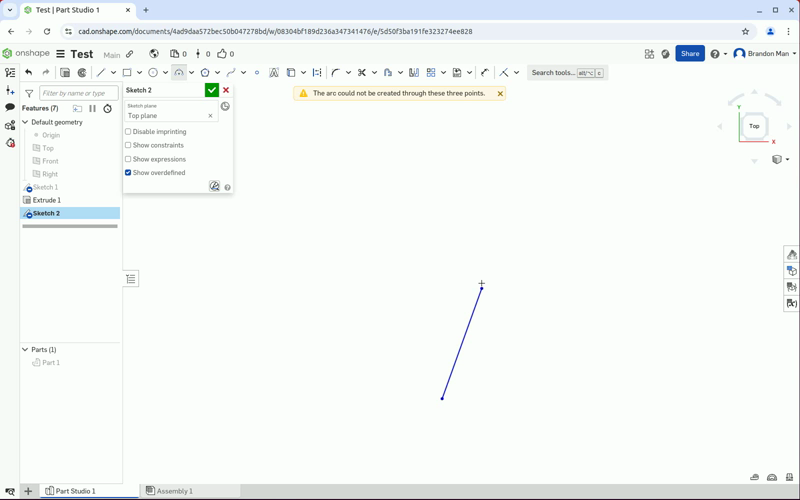
scroll(-6)
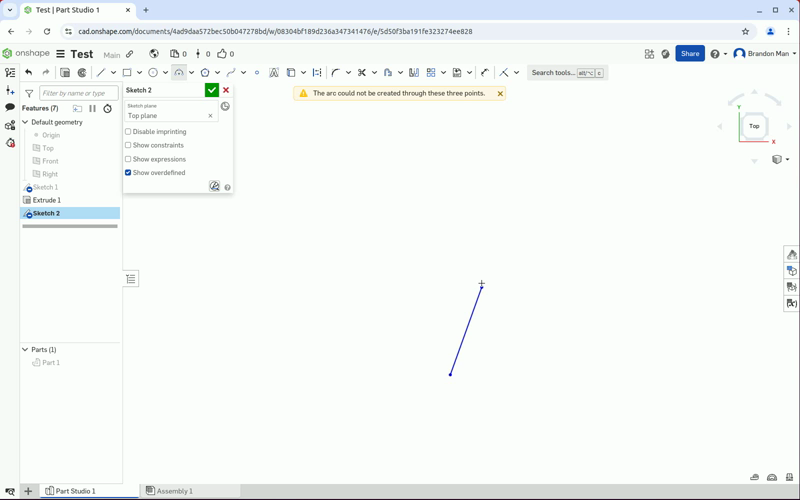
scroll(-6)
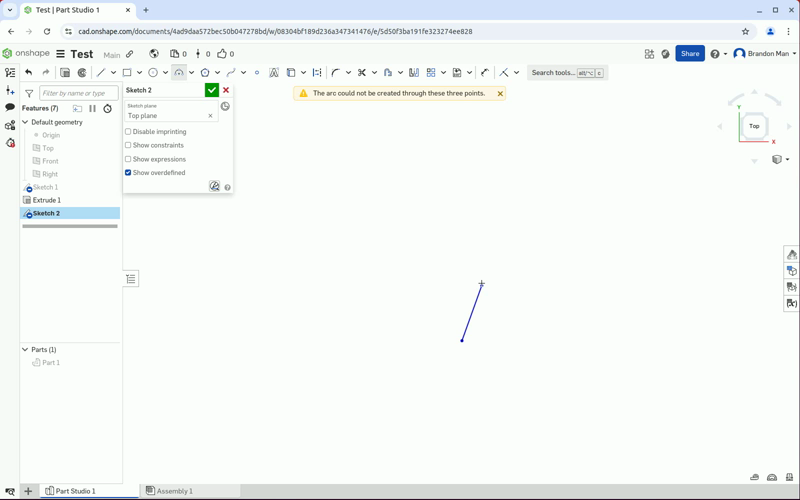
scroll(-6)
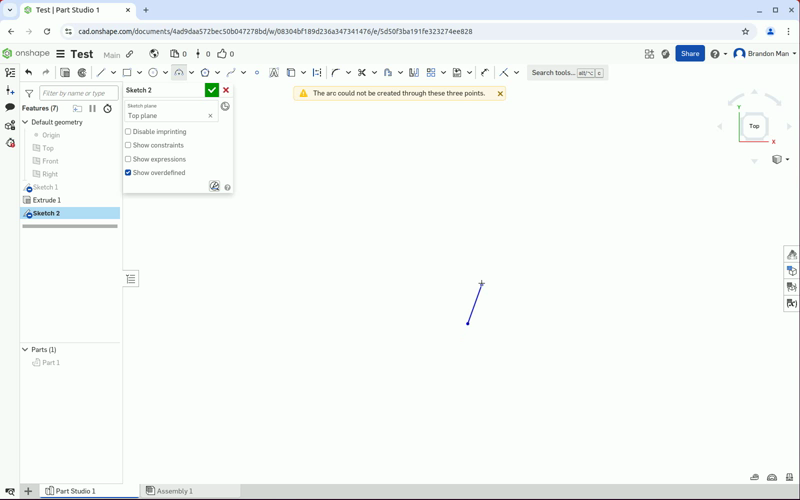
scroll(-6)
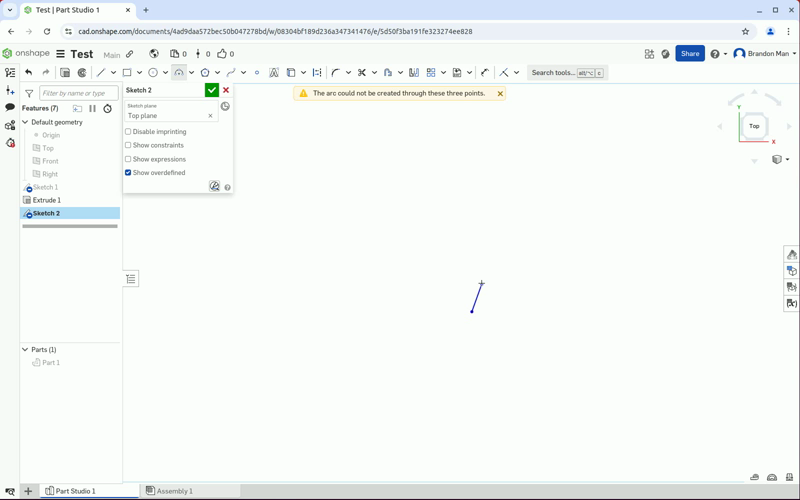
scroll(-6)
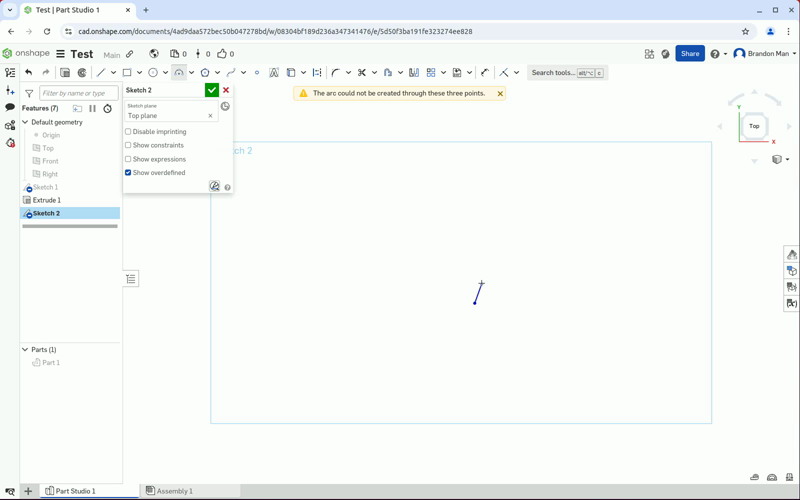
key_up(shift)
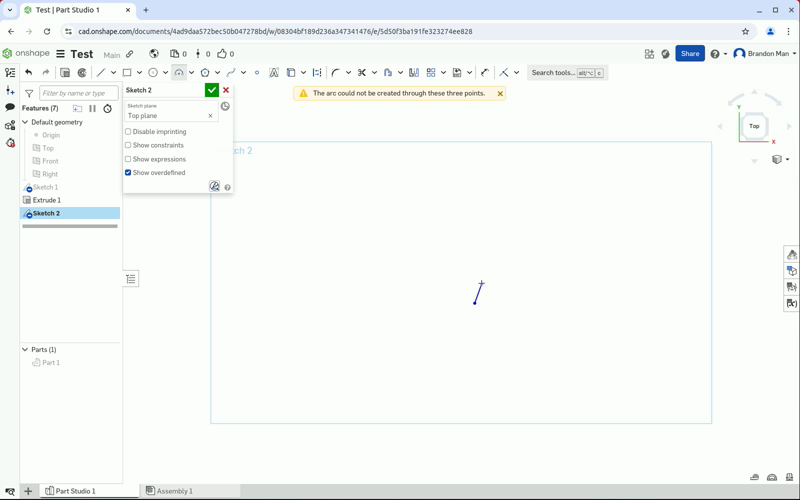
key(esc)
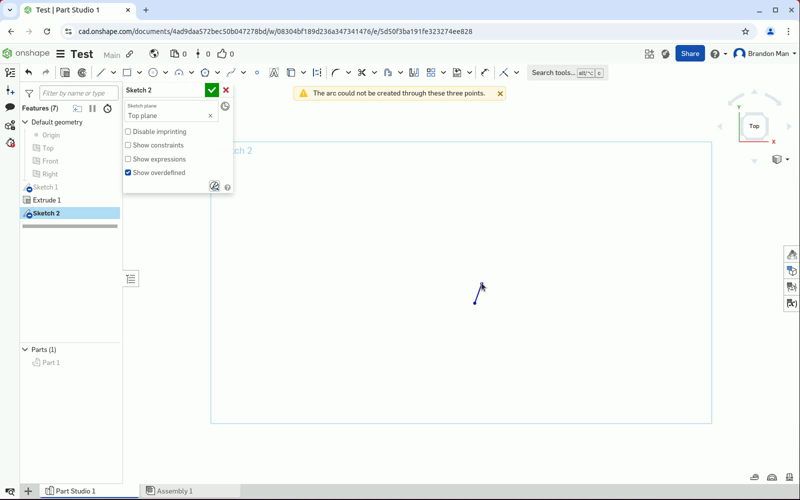
key(l)
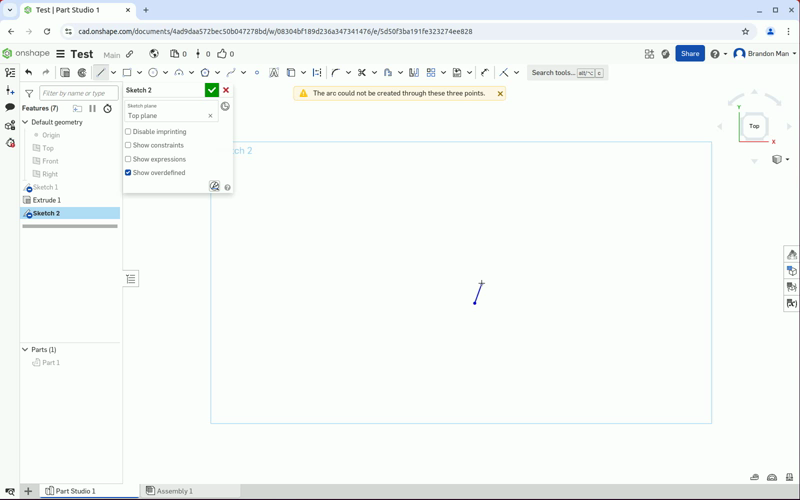
mouse_move(481, 281)
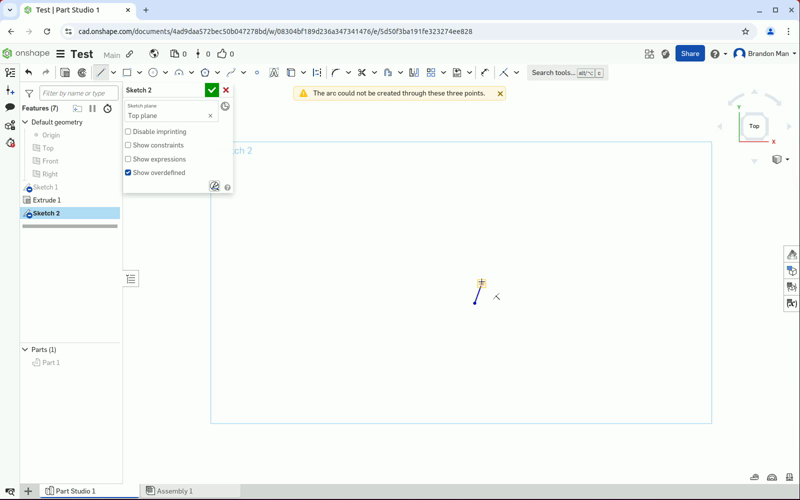
scroll(6)
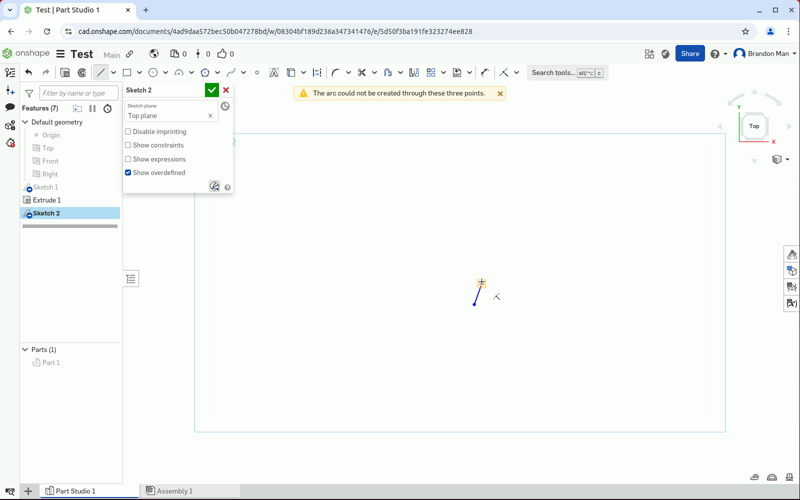
scroll(6)
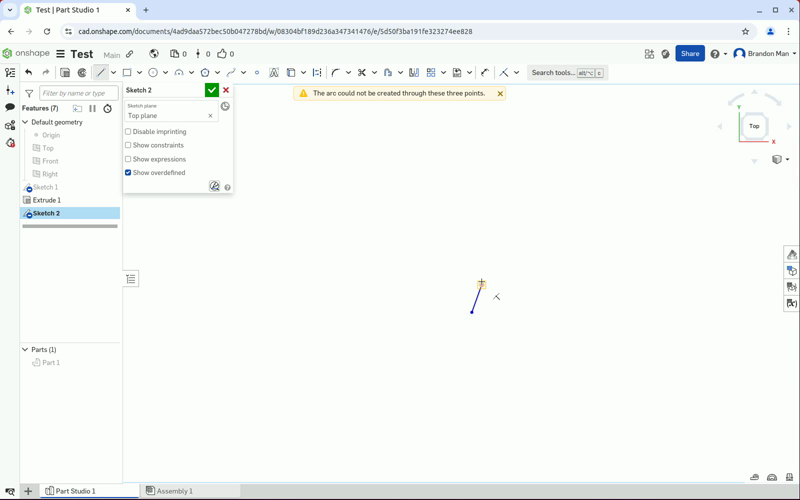
scroll(6)
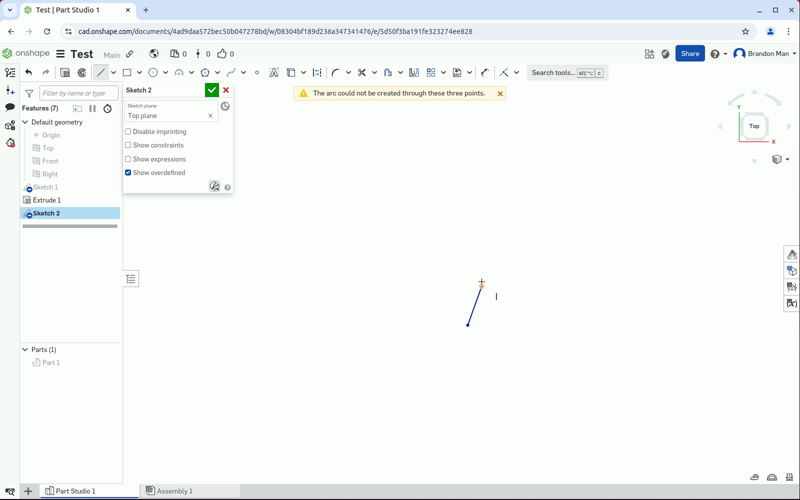
scroll(6)
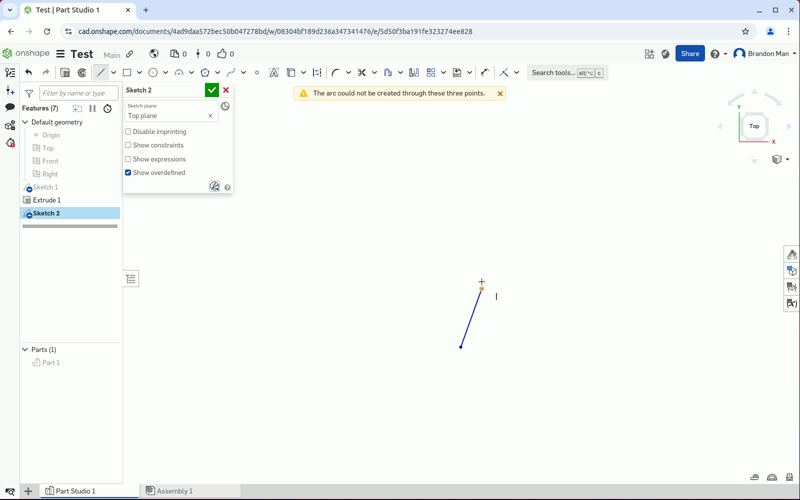
scroll(6)
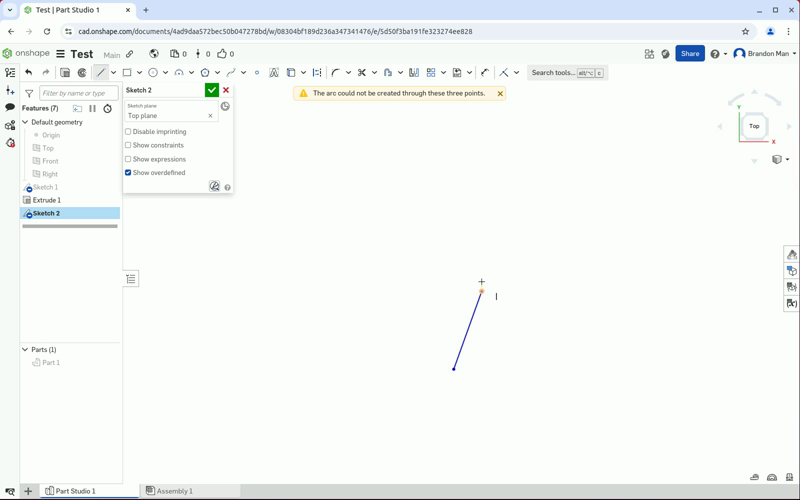
scroll(6)
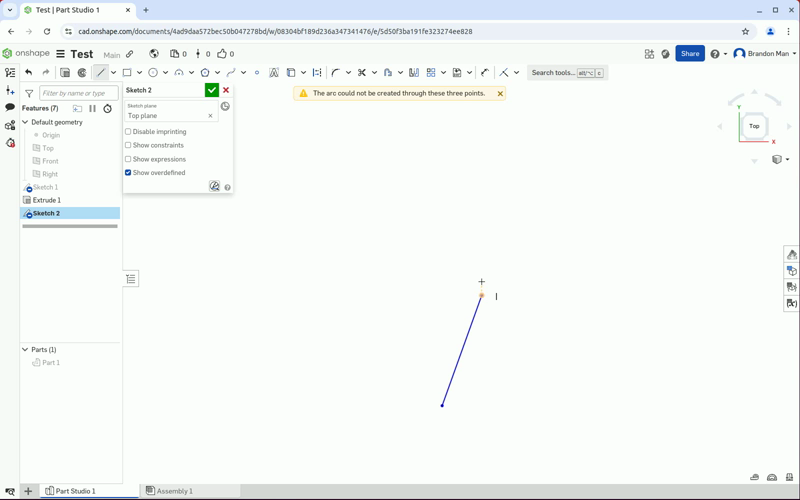
scroll(6)
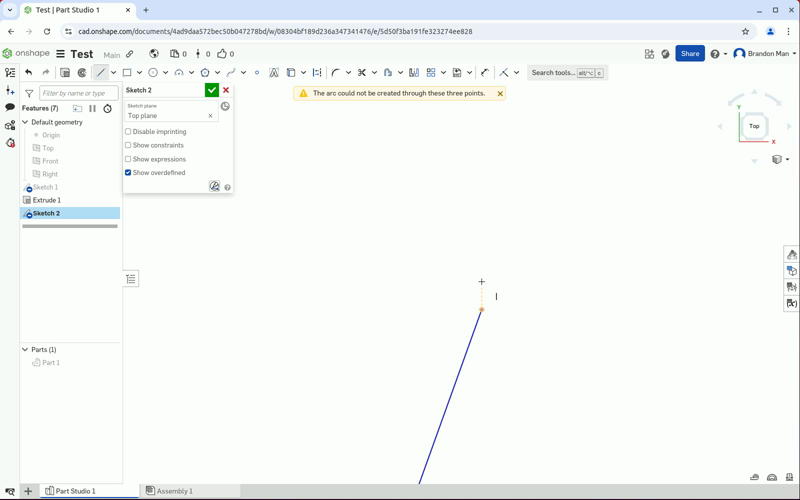
click(481, 281)
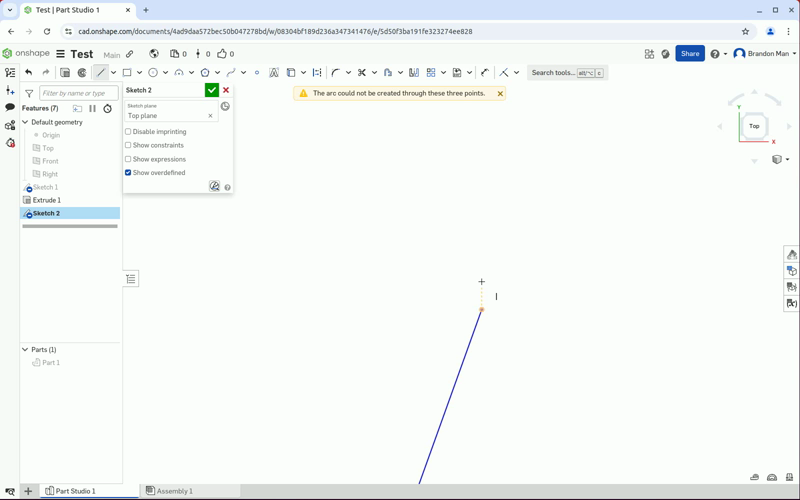
scroll(-6)
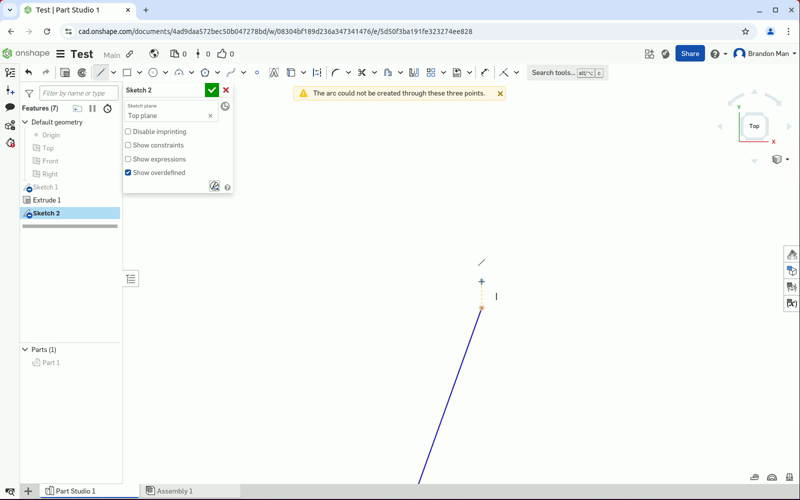
scroll(-6)
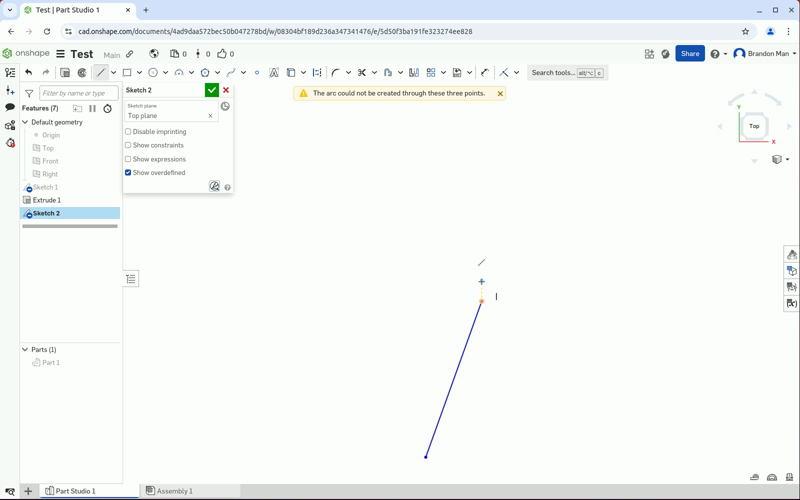
scroll(-6)
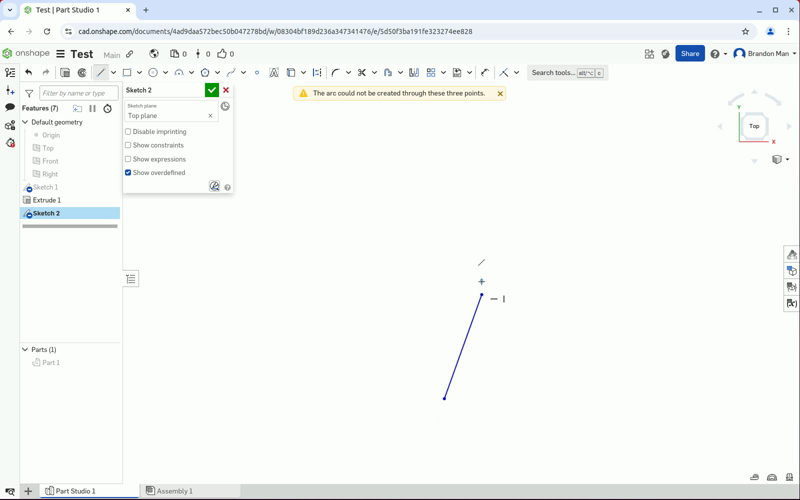
scroll(-6)
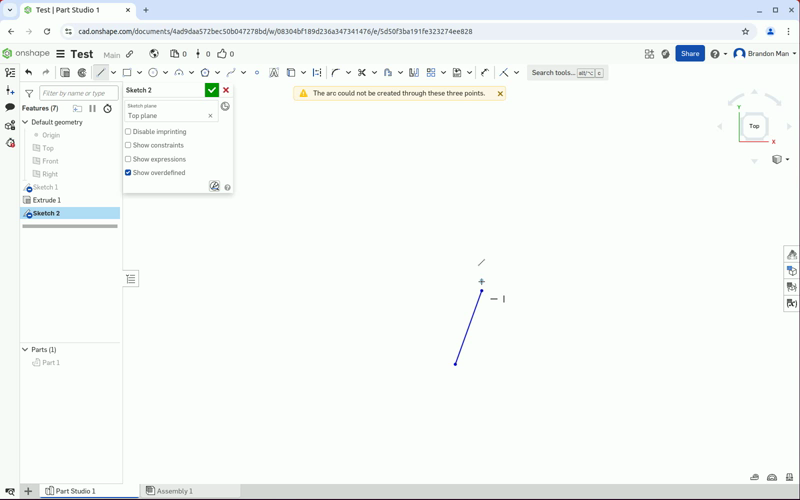
scroll(-6)
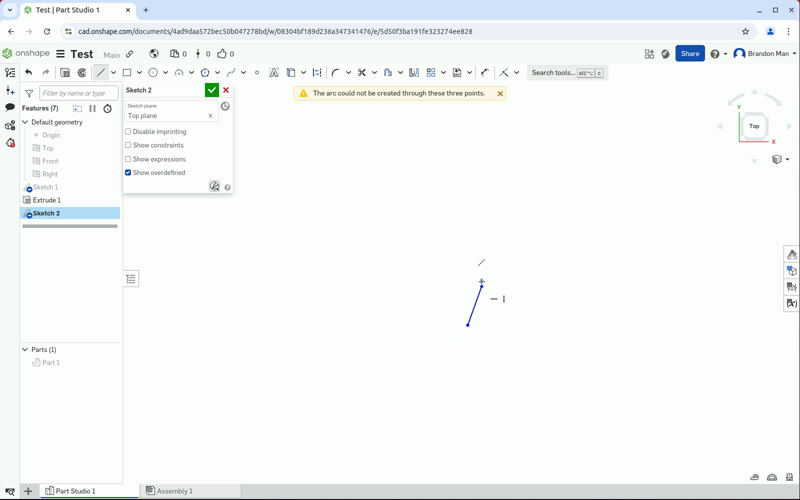
scroll(-6)
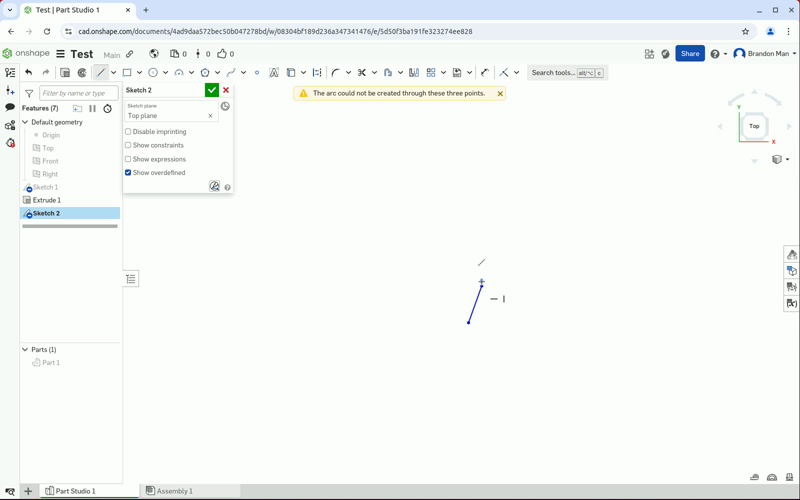
scroll(-6)
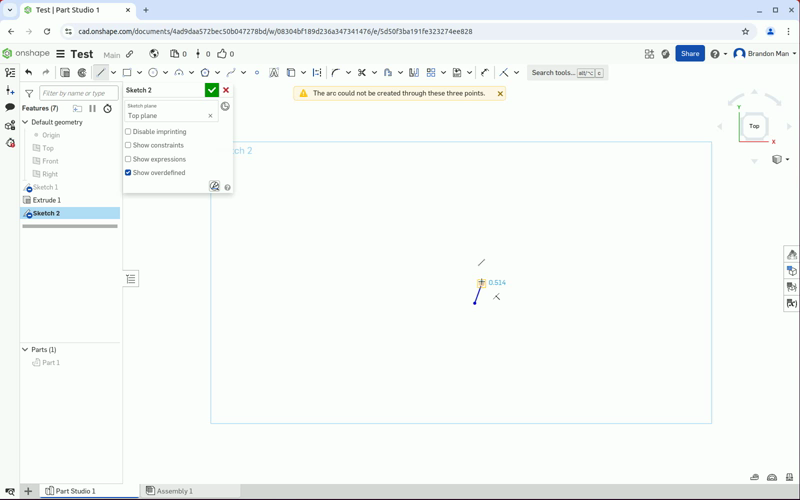
key_down(shift)
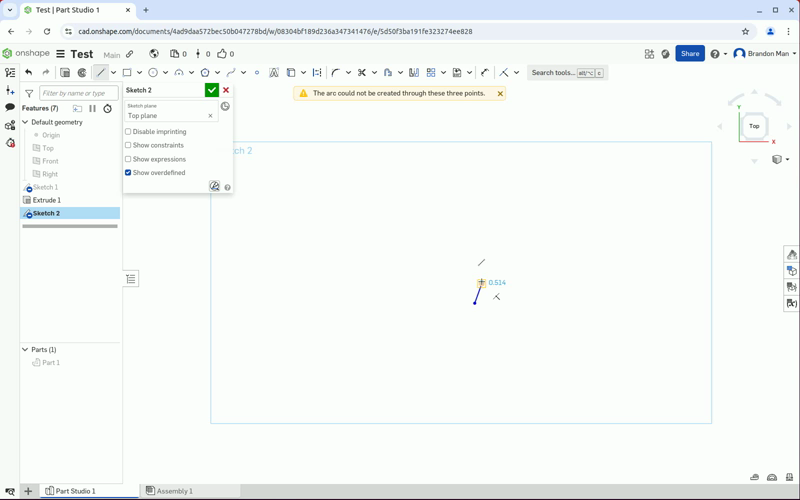
mouse_move(511, 281)
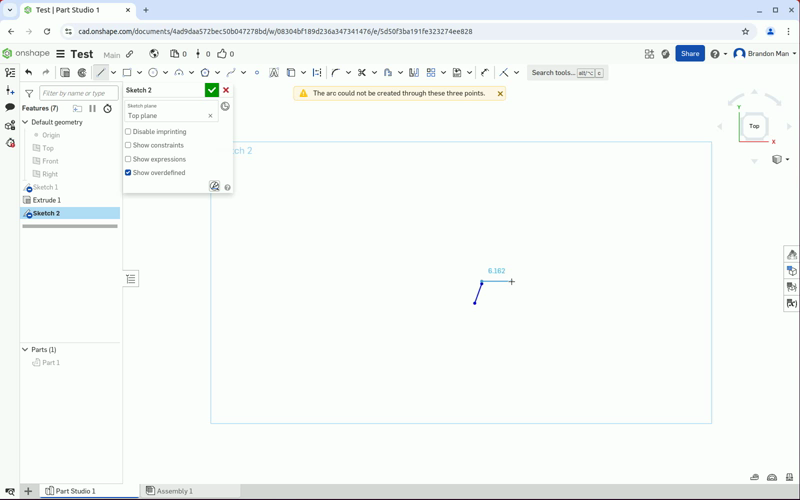
mouse_move(474, 262)
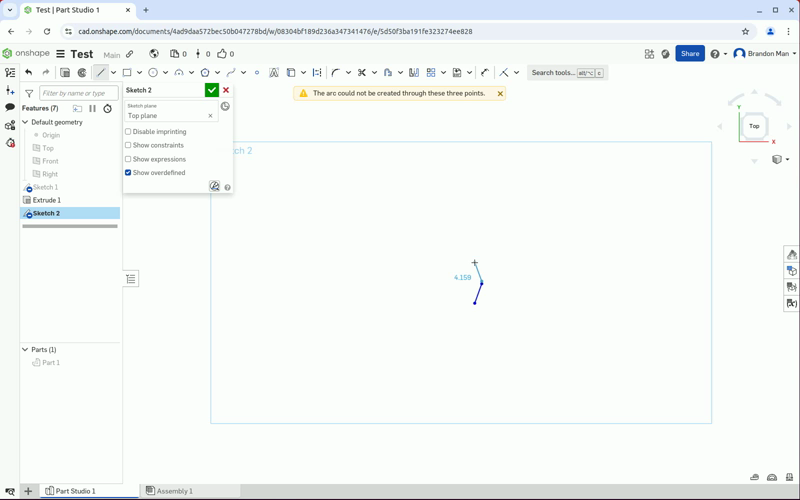
click(474, 262)
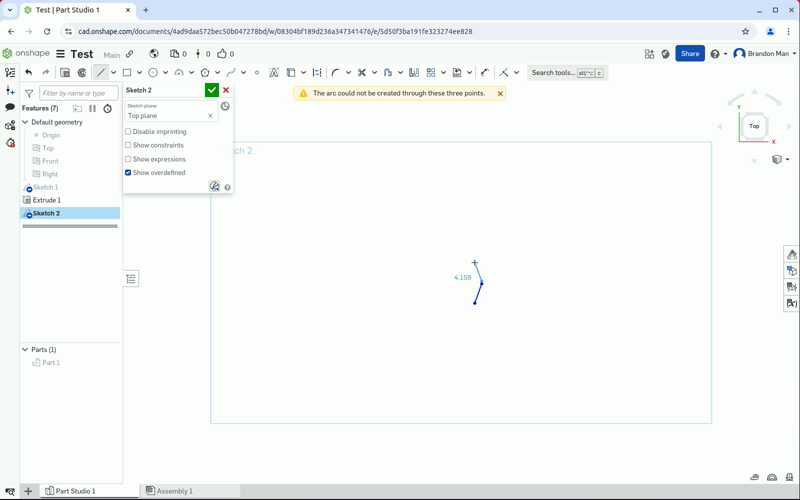
key_up(shift)
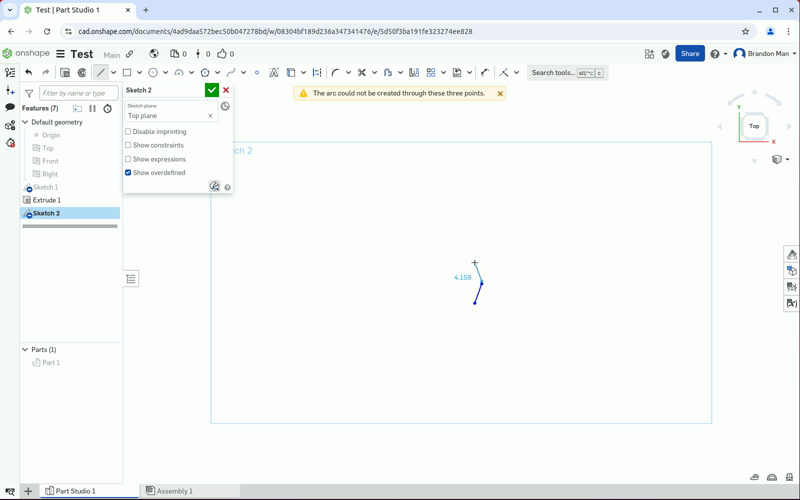
mouse_move(504, 262)
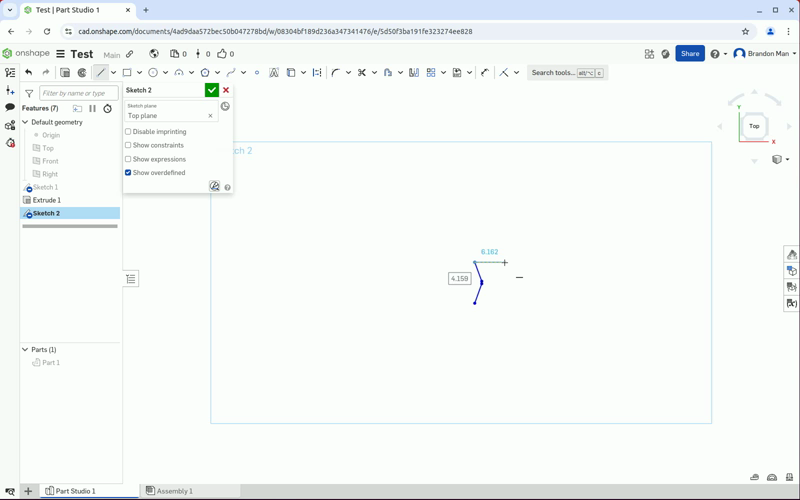
key_down(shift)
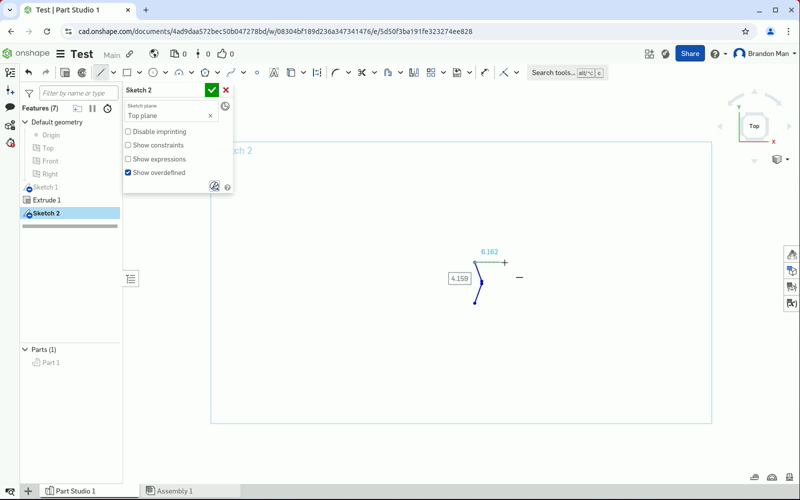
mouse_move(474, 303)
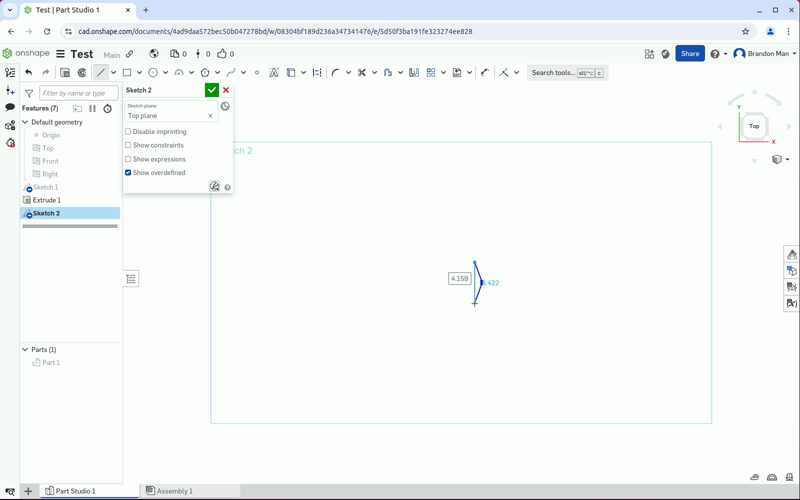
key_up(shift)
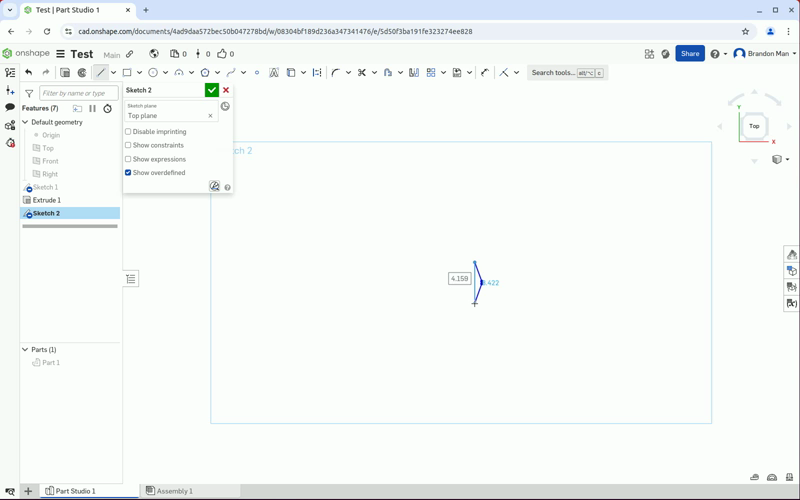
click(474, 303)
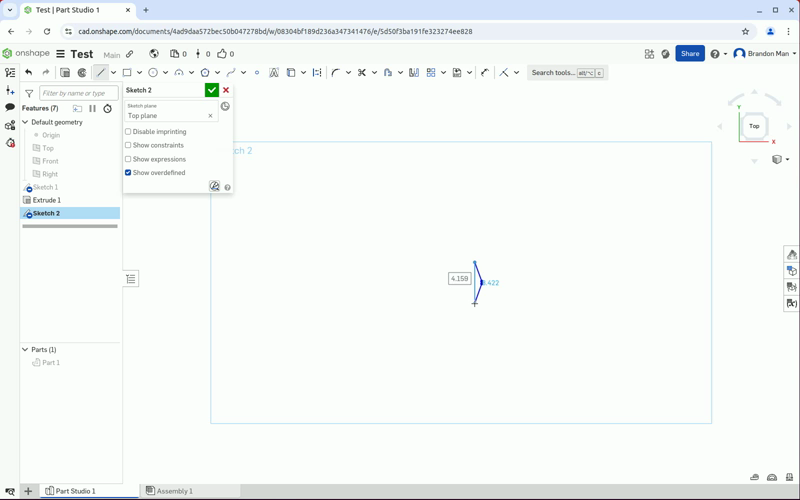
key(esc)
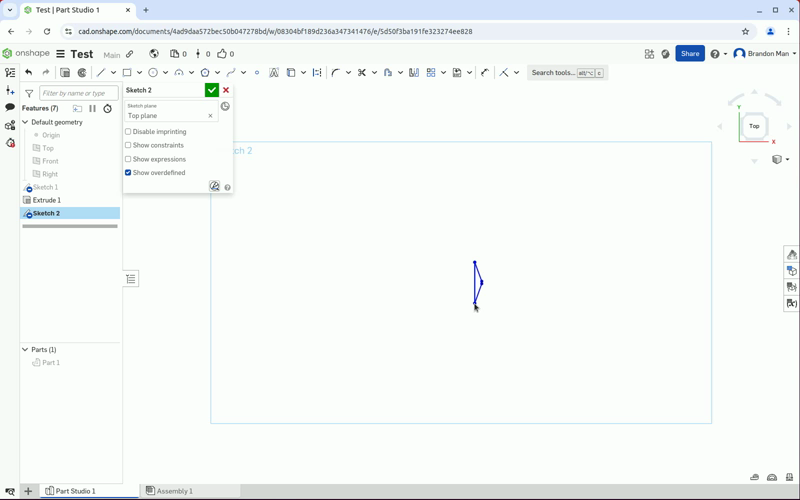
key(c)
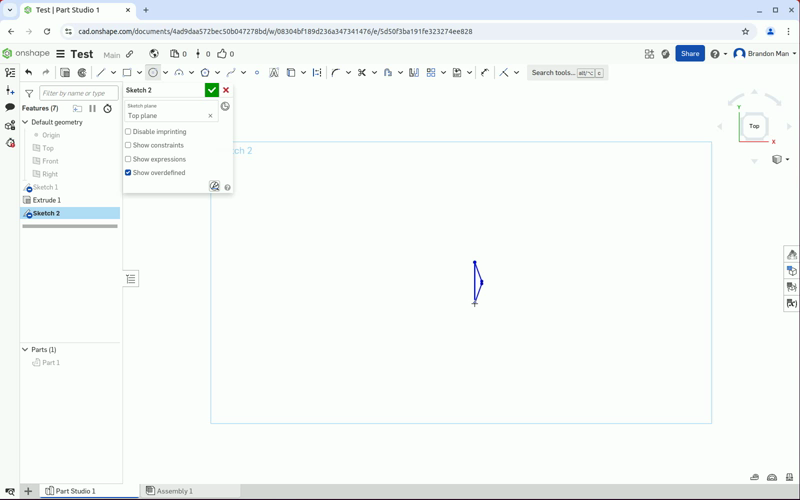
key_down(shift)
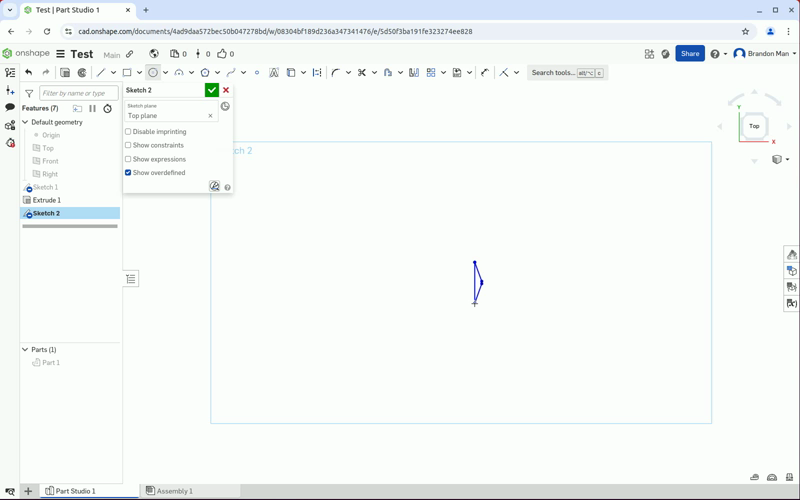
mouse_move(479, 282)
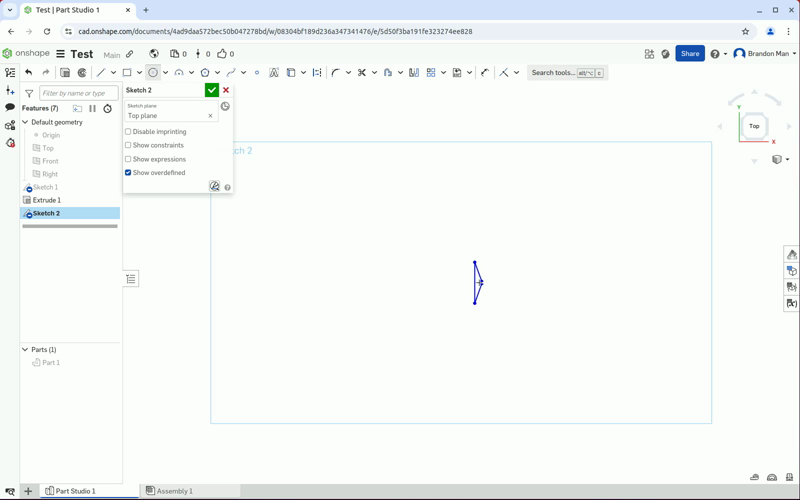
scroll(6)
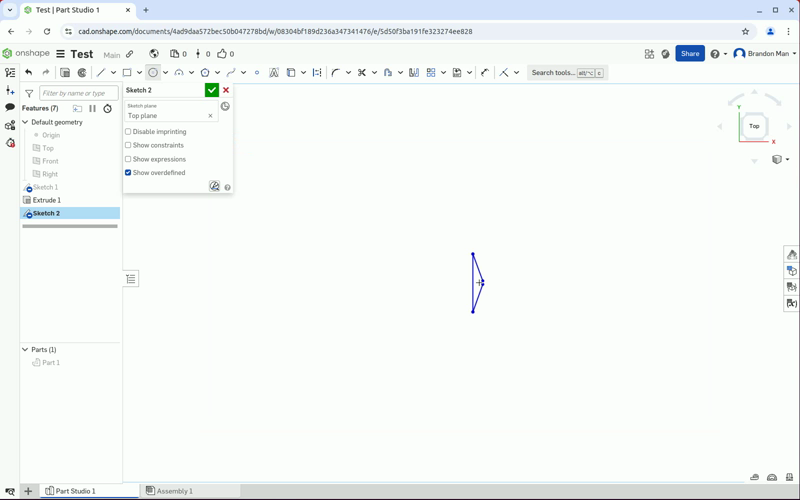
scroll(6)
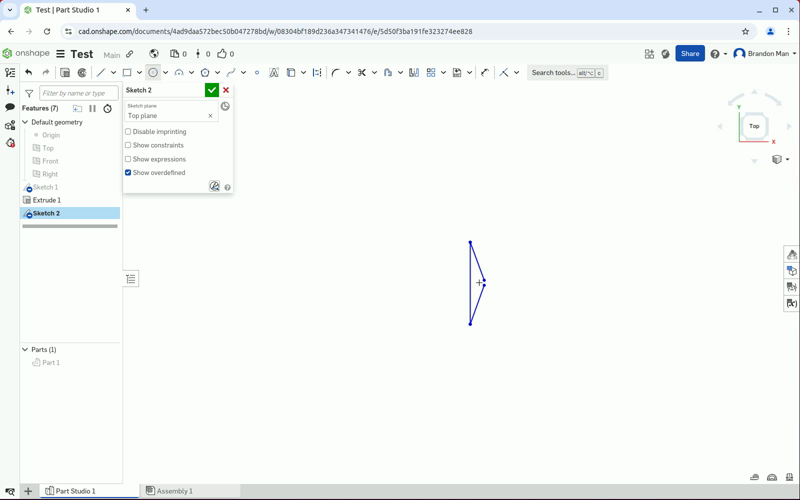
scroll(6)
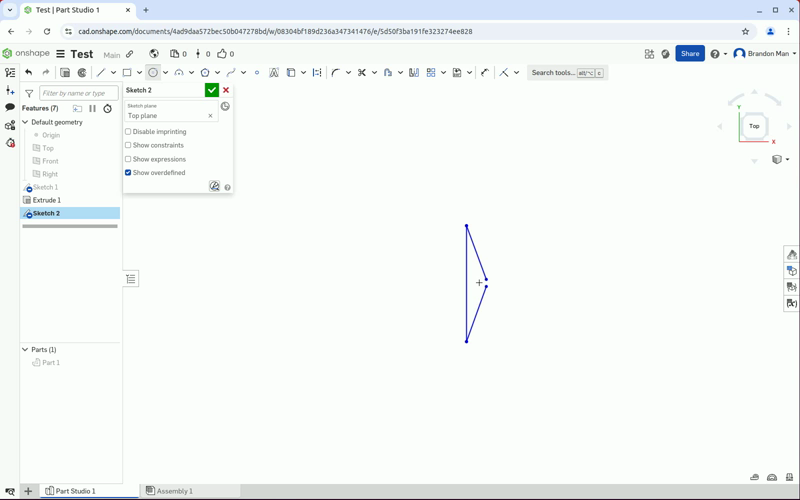
scroll(6)
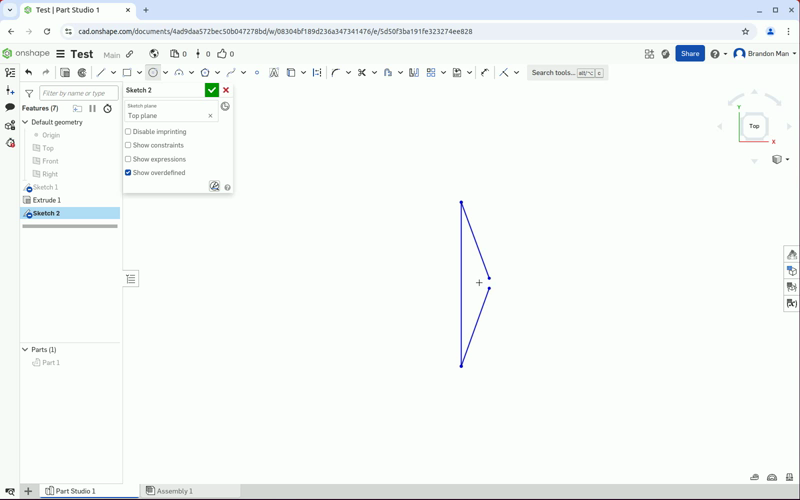
scroll(6)
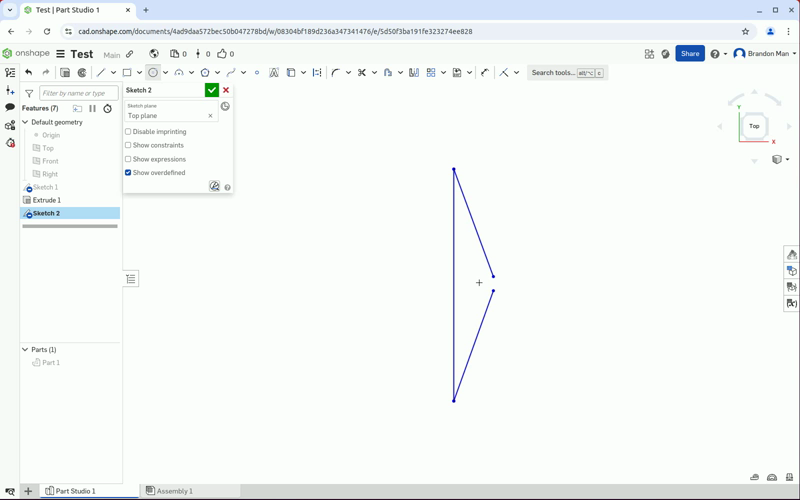
scroll(6)
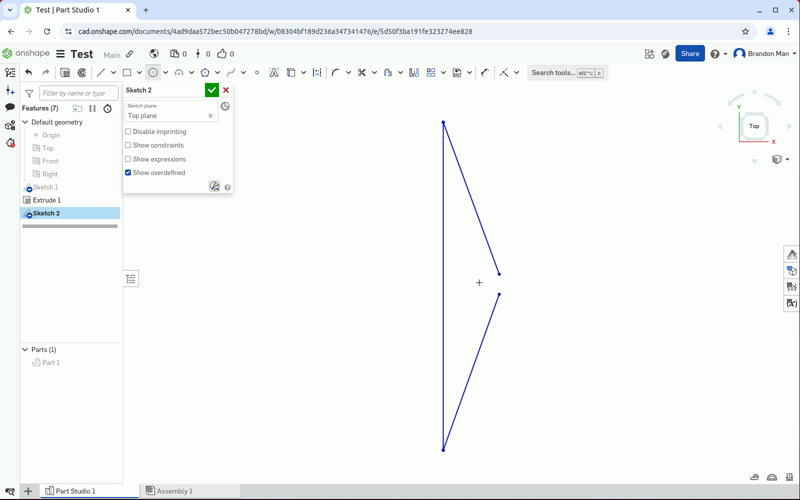
scroll(6)
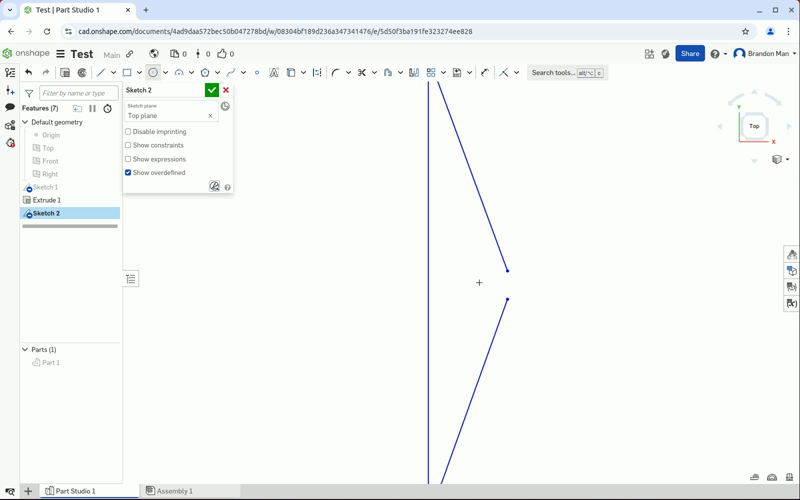
click(479, 282)
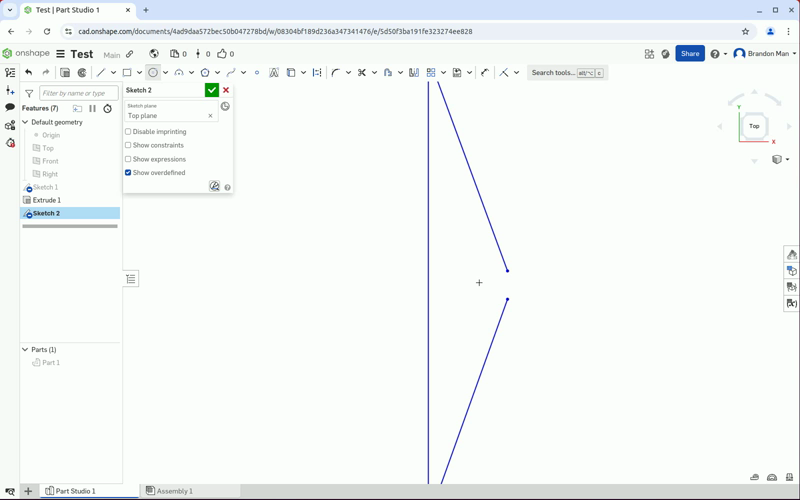
scroll(-6)
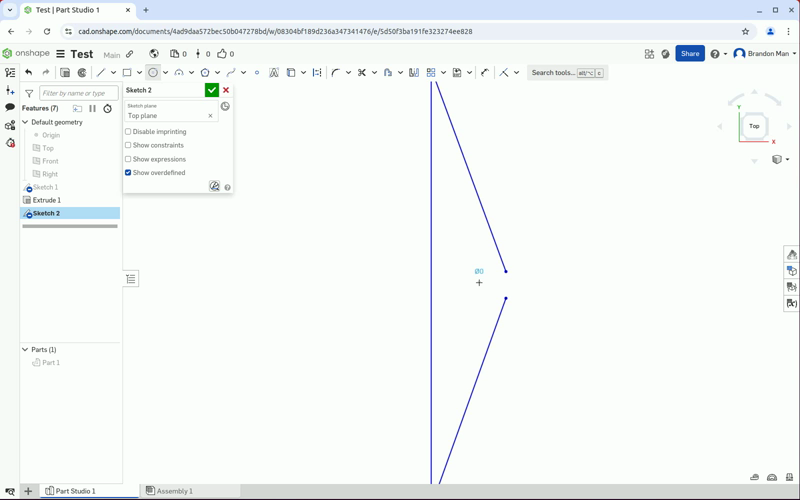
scroll(-6)
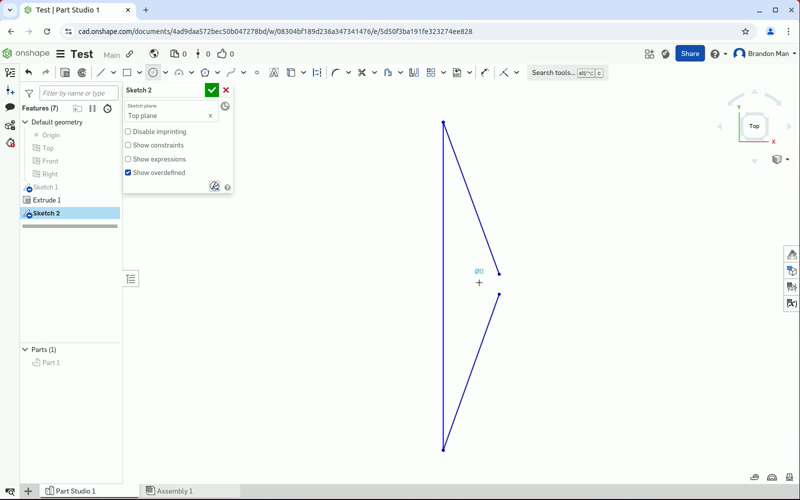
scroll(-6)
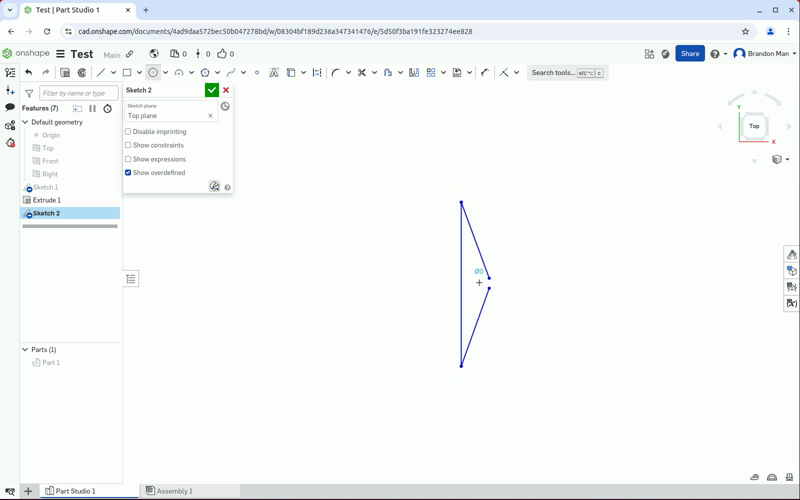
scroll(-6)
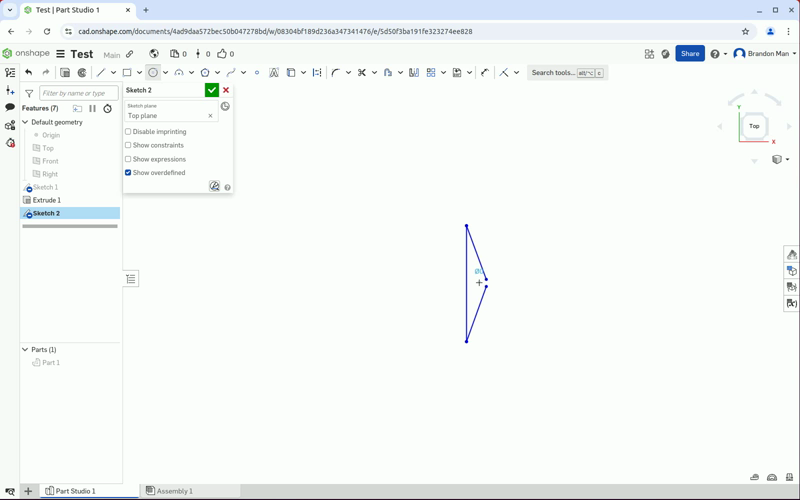
scroll(-6)
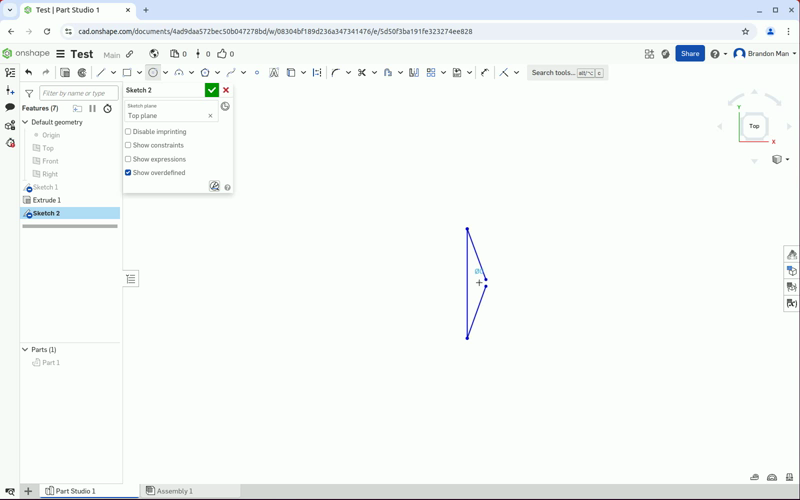
scroll(-6)
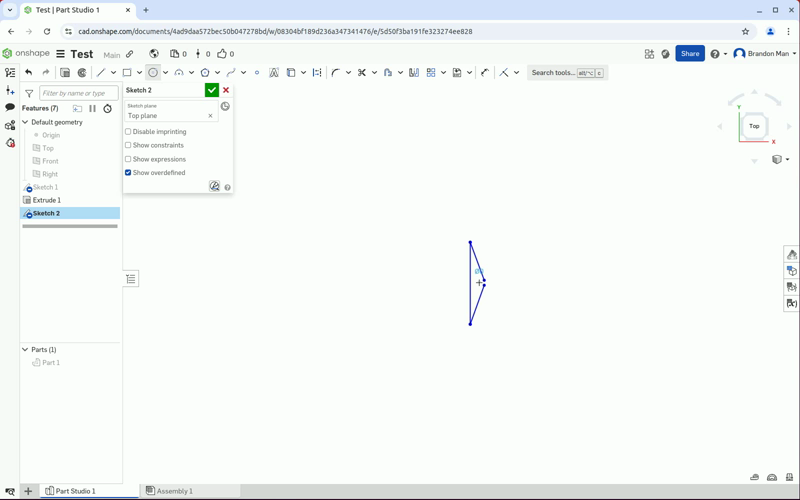
scroll(-6)
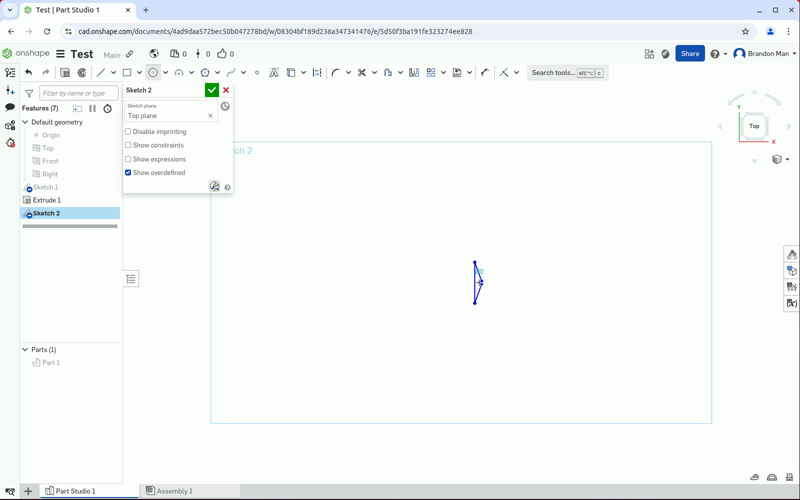
key_up(shift)
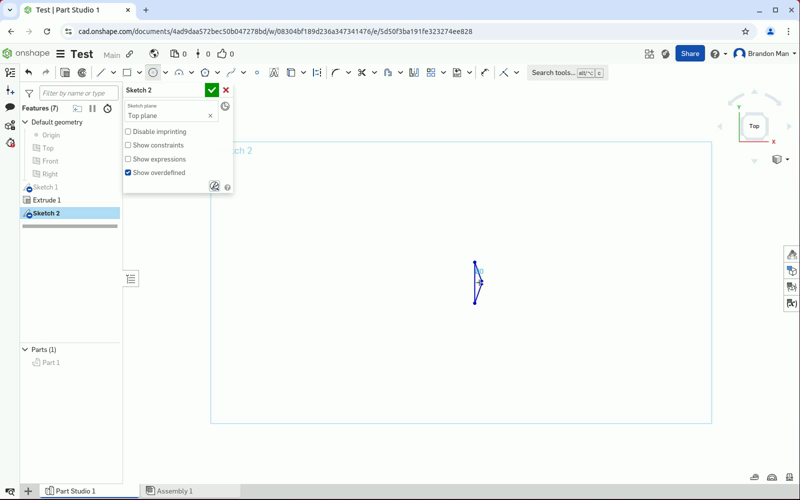
mouse_move(480, 282)
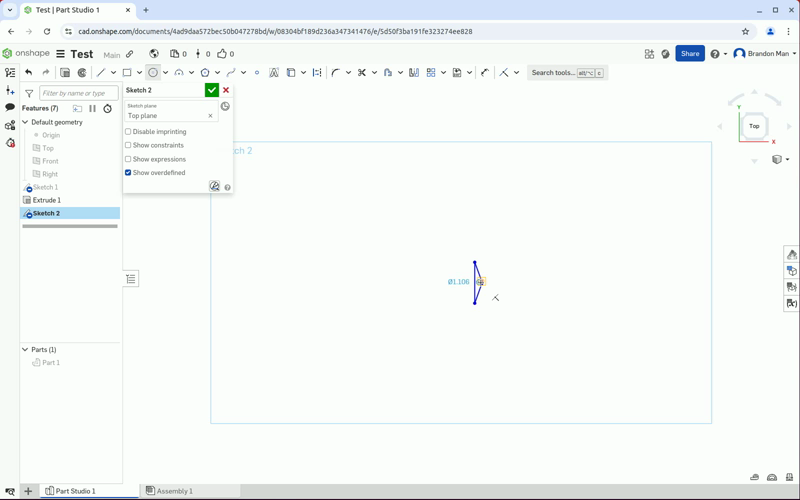
scroll(6)
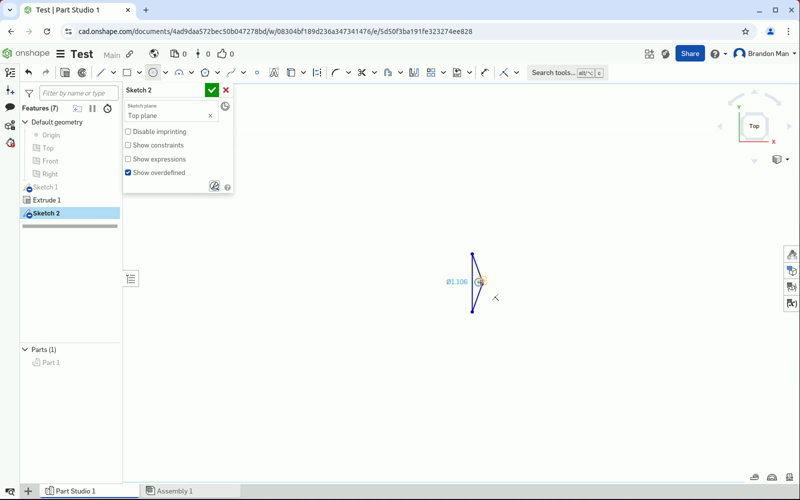
scroll(6)
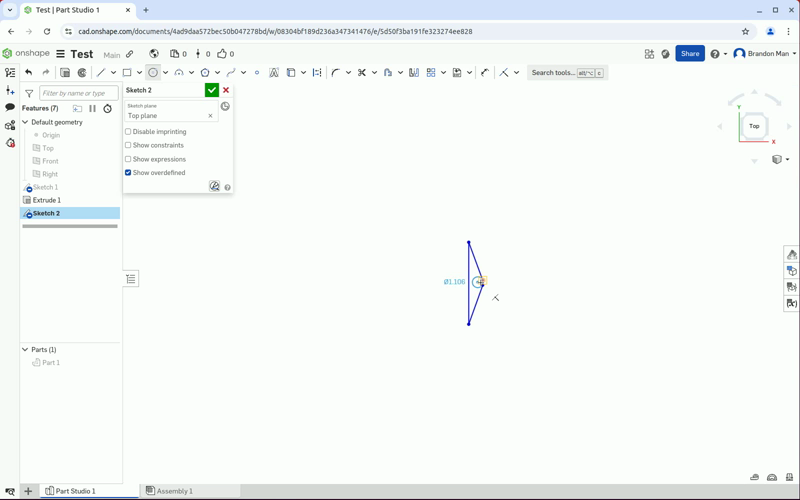
scroll(6)
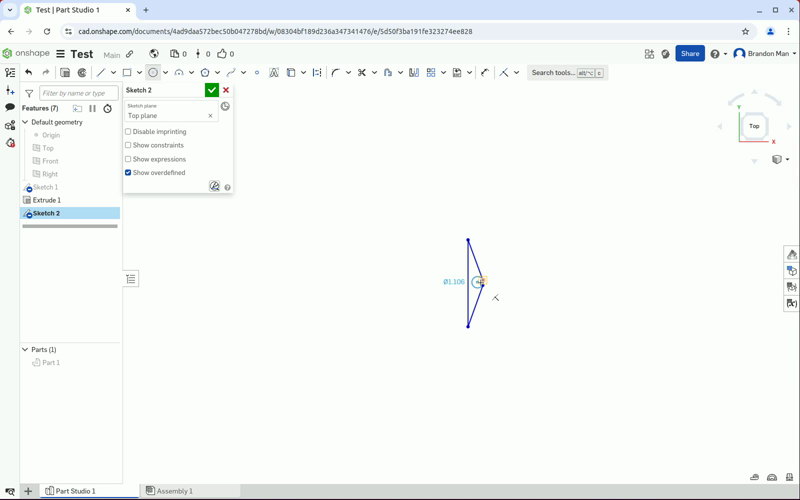
scroll(6)
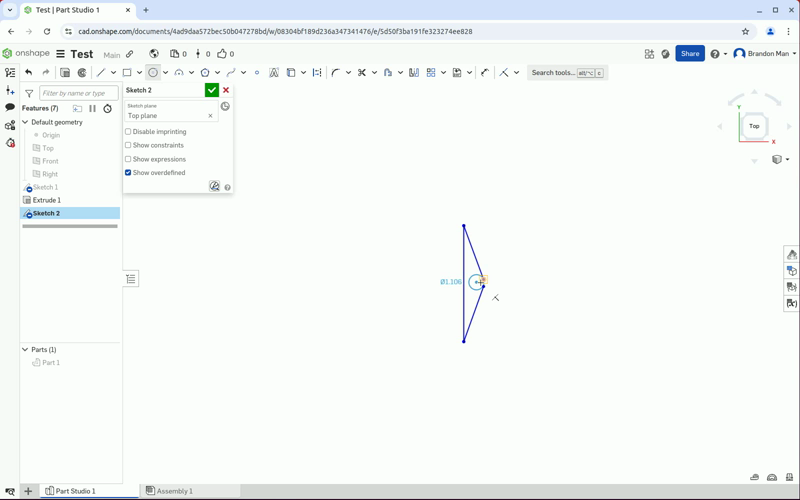
scroll(6)
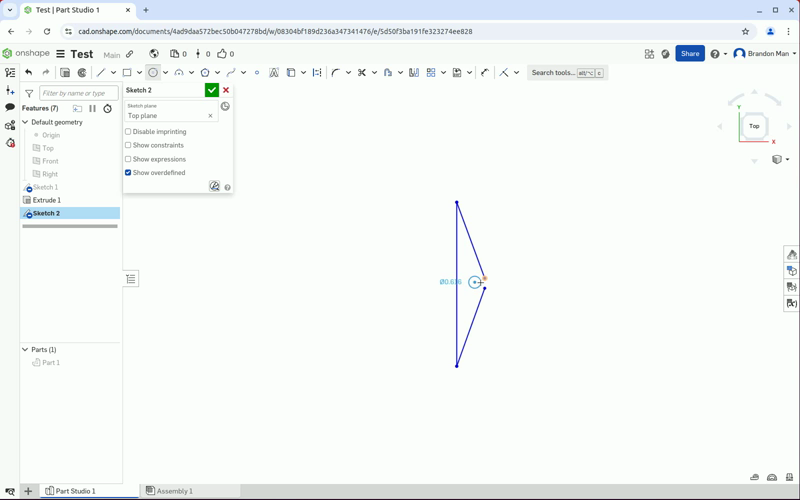
scroll(6)
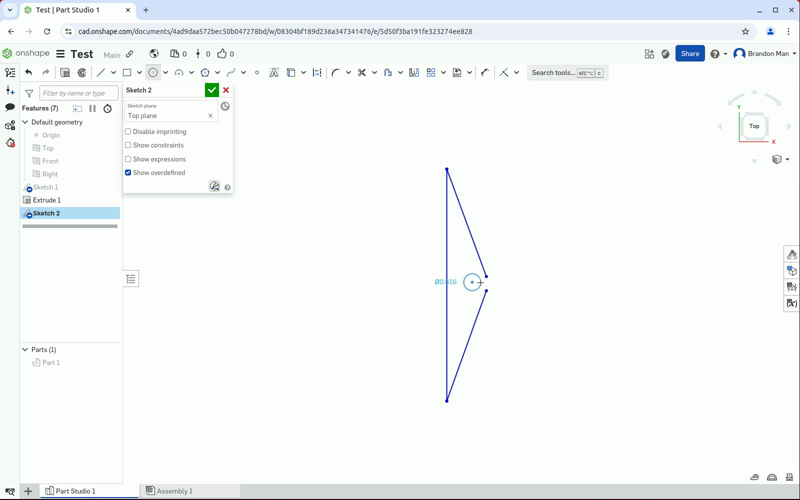
scroll(6)
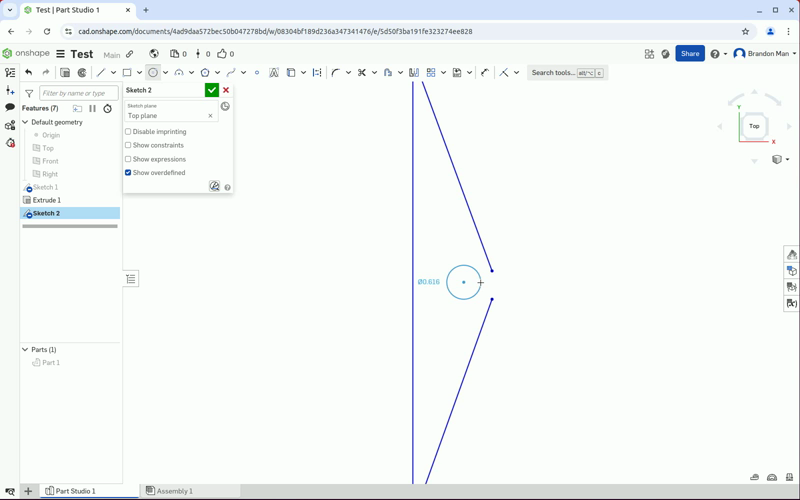
click(480, 282)
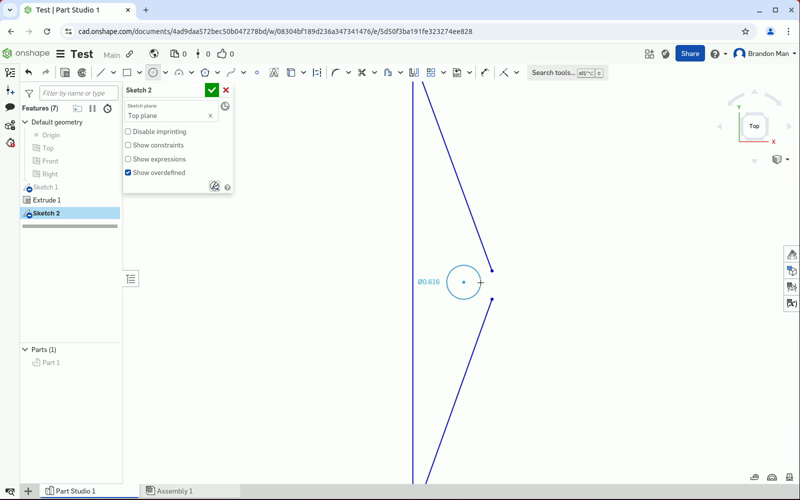
scroll(-6)
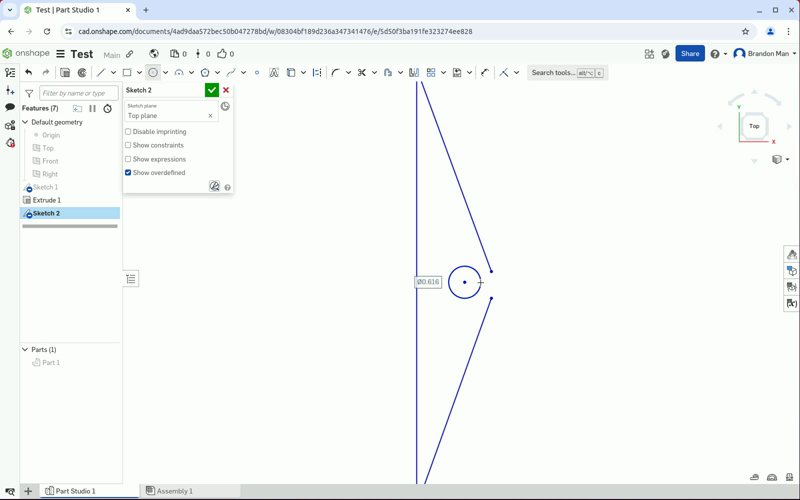
scroll(-6)
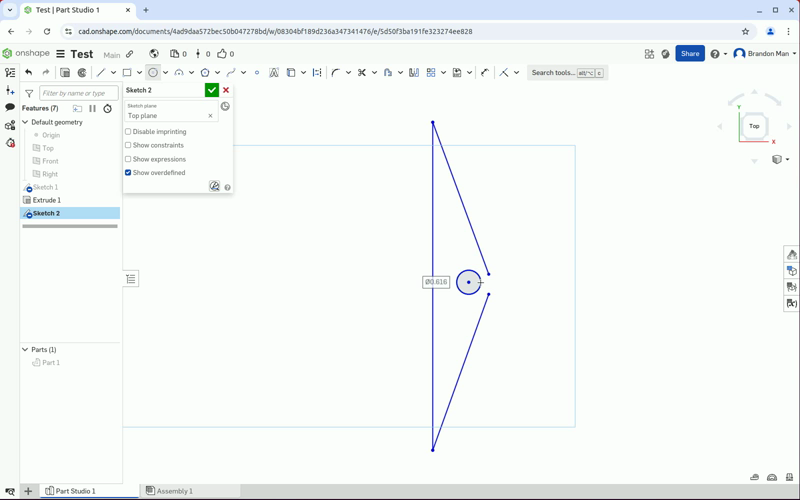
scroll(-6)
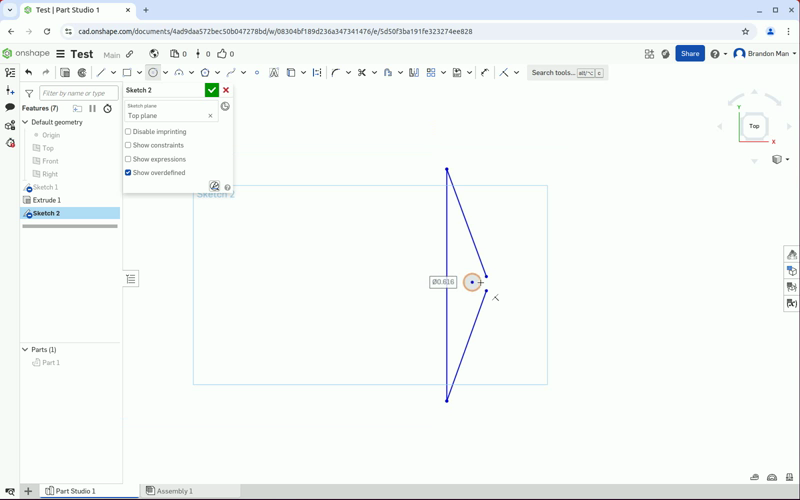
scroll(-6)
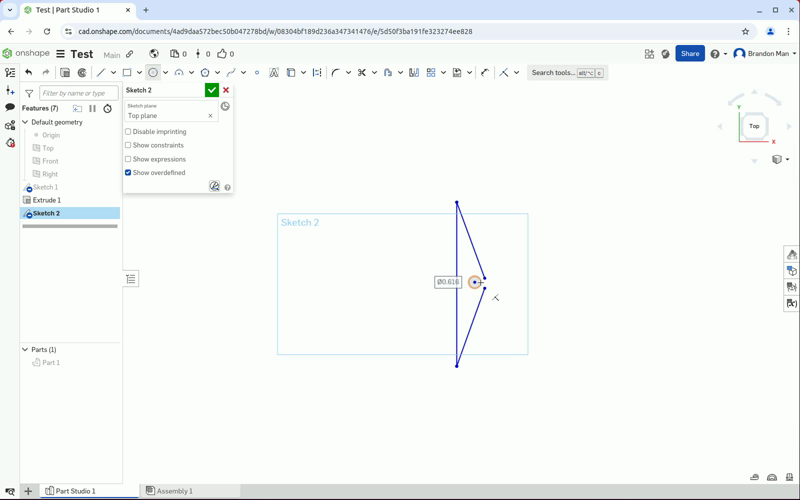
scroll(-6)
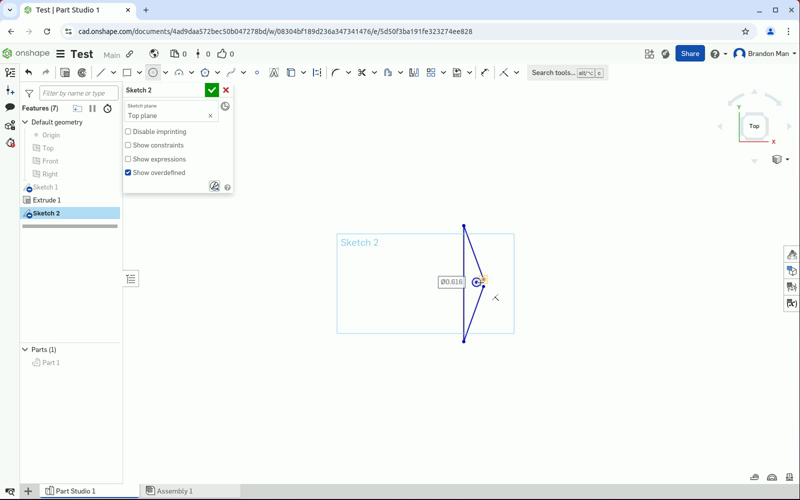
scroll(-6)
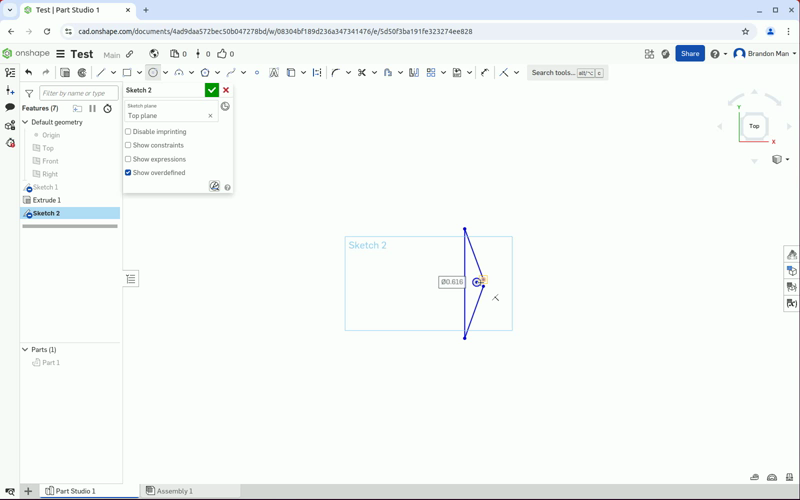
scroll(-6)
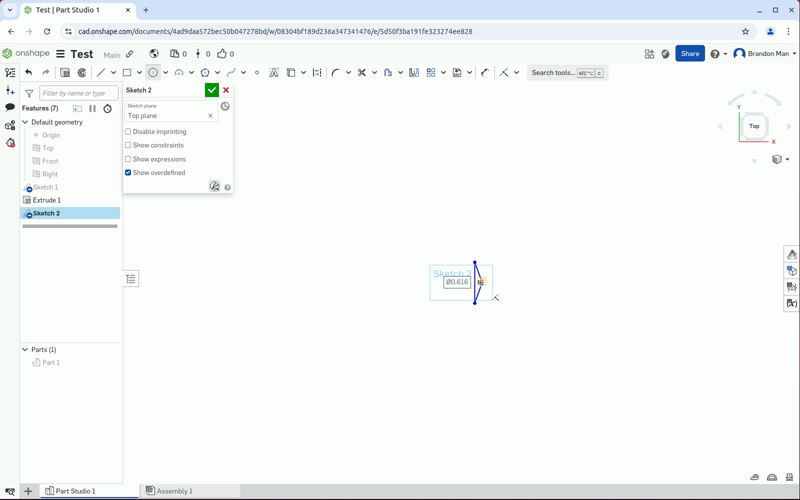
key(esc)
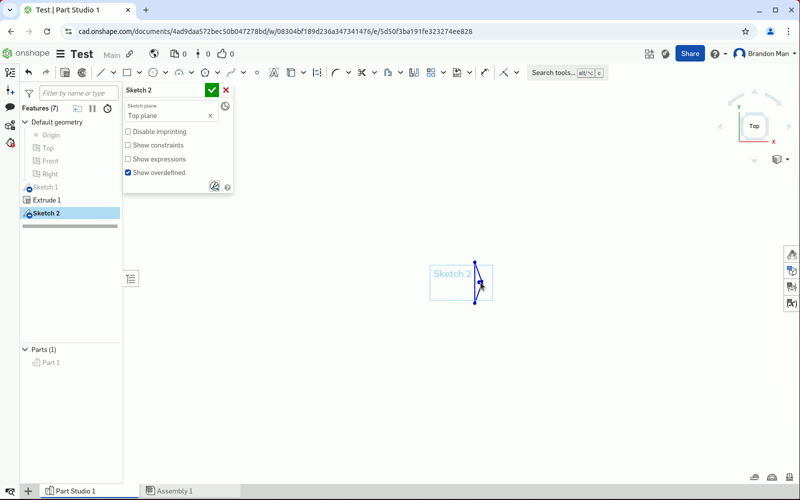
mouse_move(480, 285)
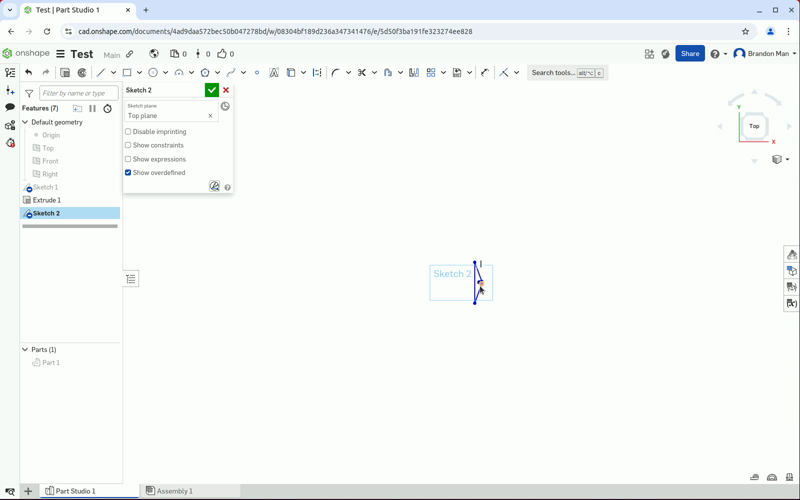
scroll(6)
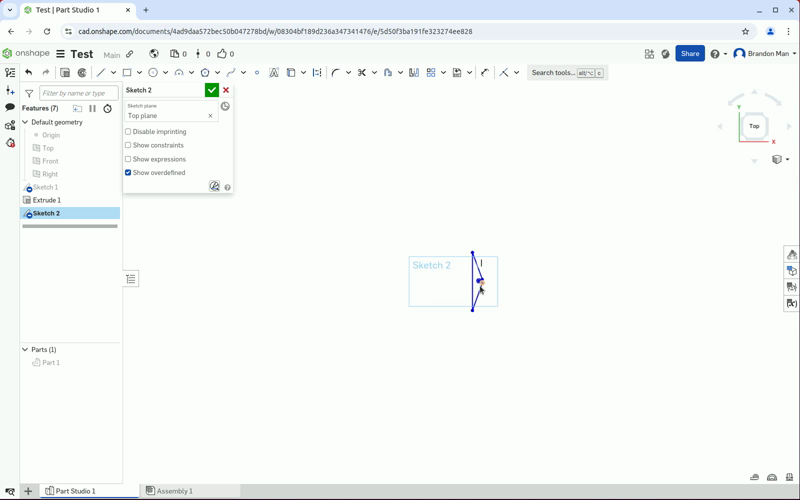
scroll(6)
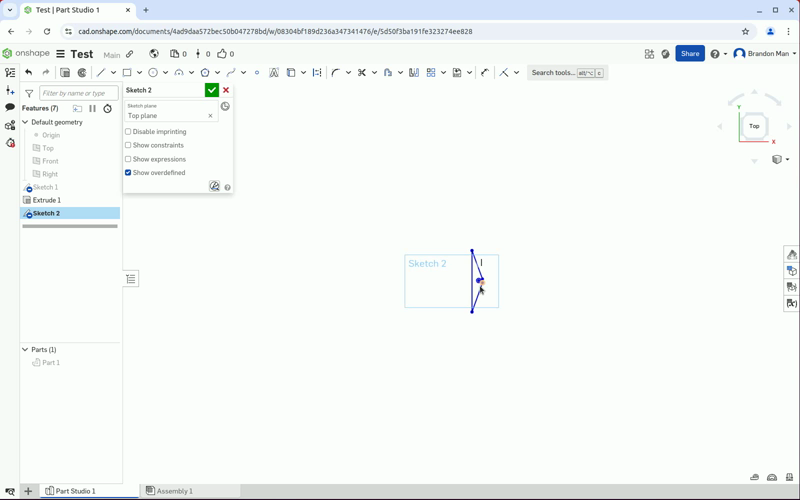
scroll(6)
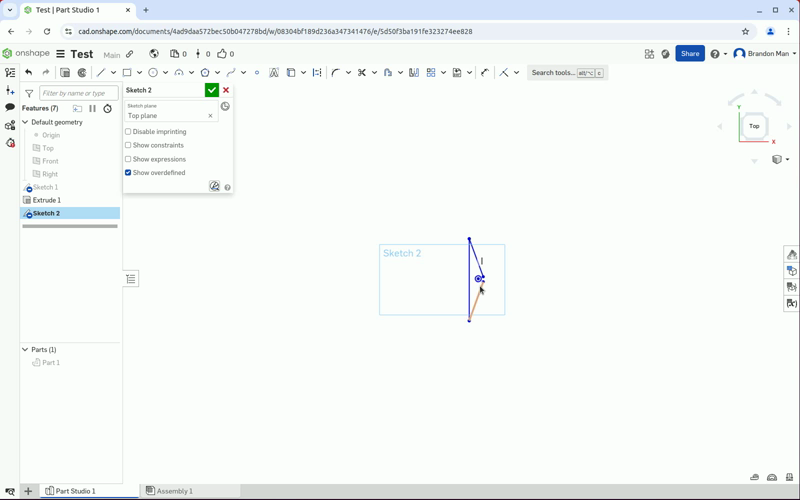
scroll(6)
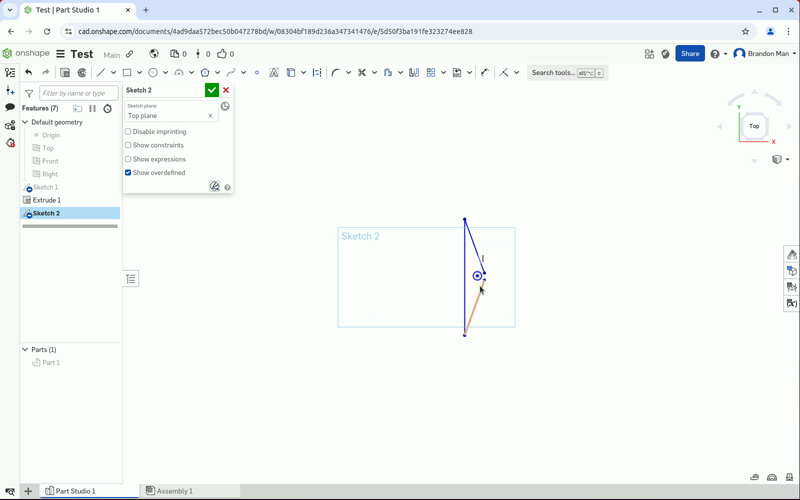
scroll(6)
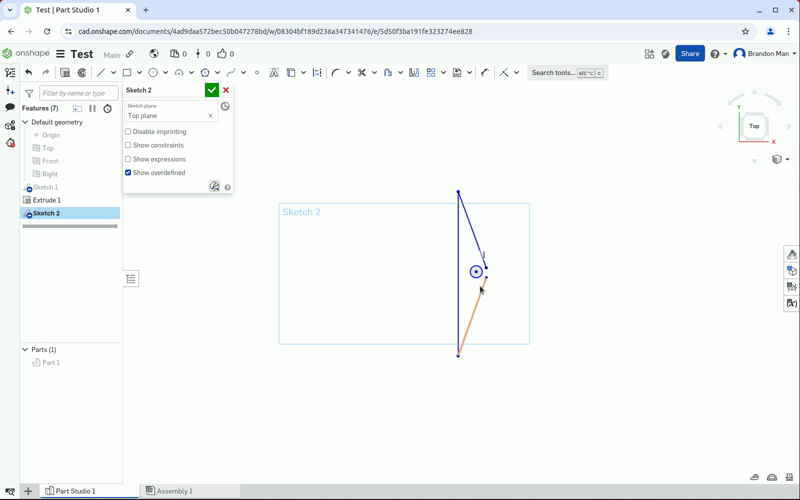
scroll(6)
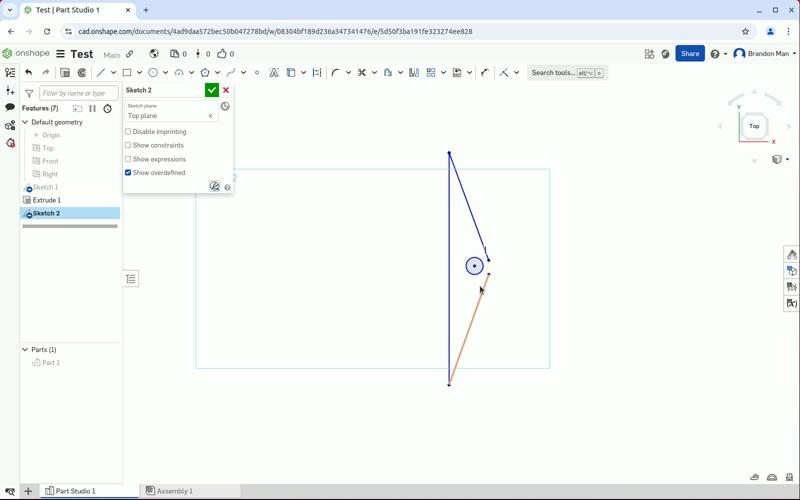
scroll(6)
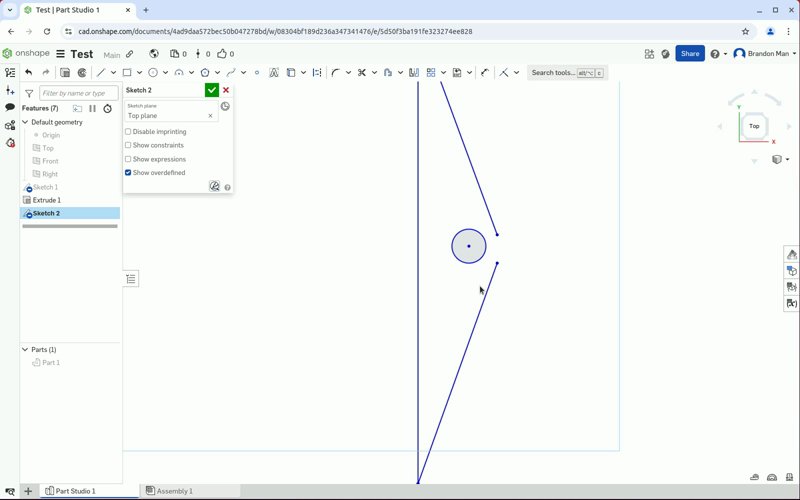
click(480, 285)
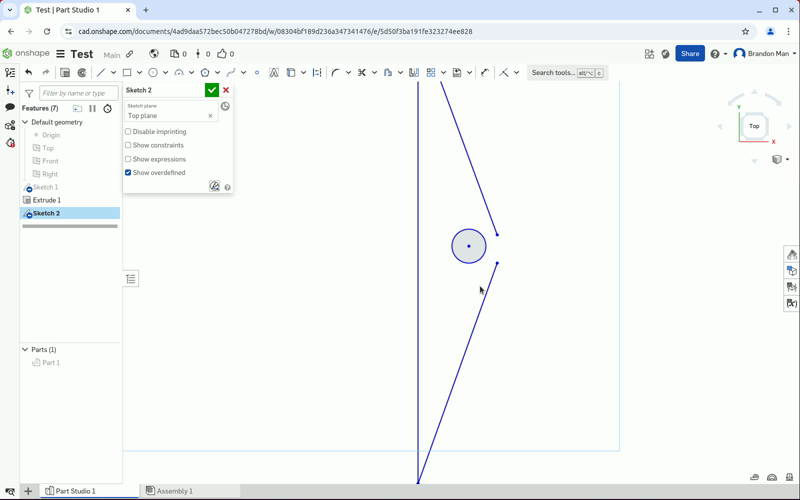
scroll(-6)
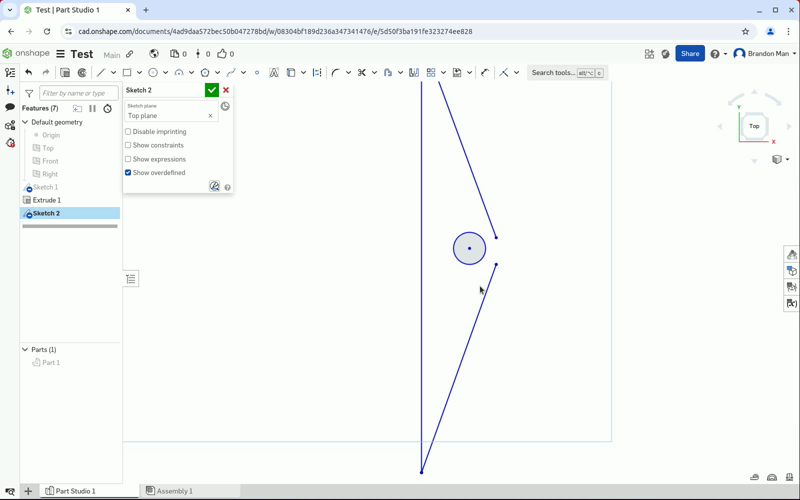
scroll(-6)
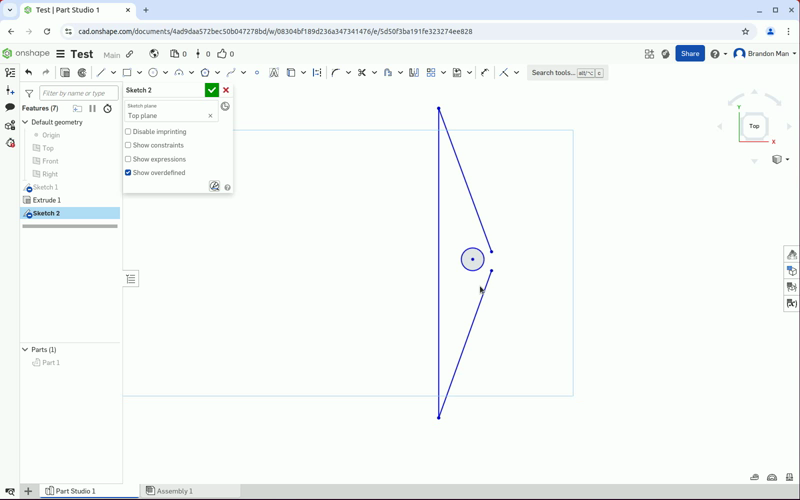
scroll(-6)
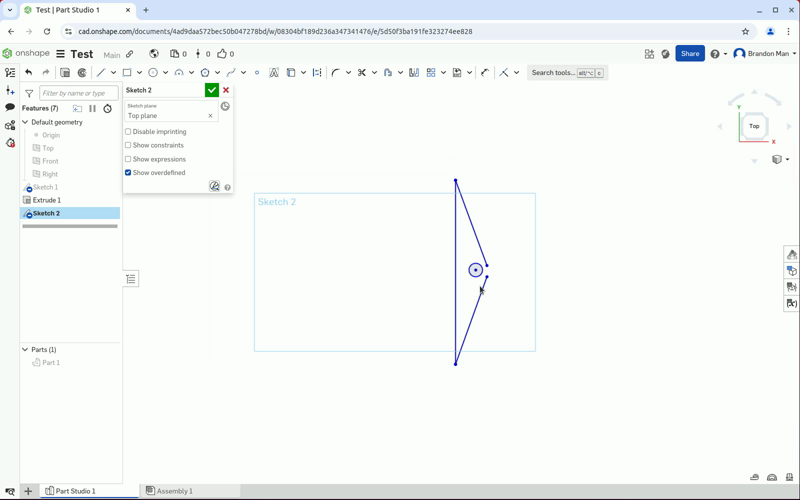
scroll(-6)
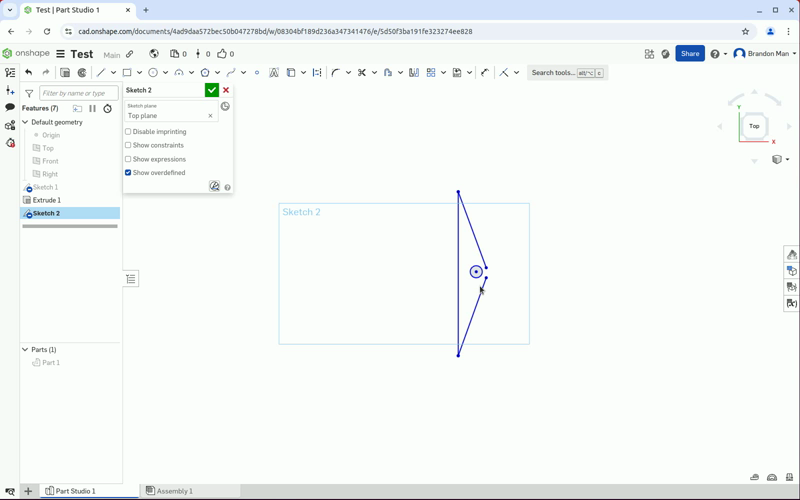
scroll(-6)
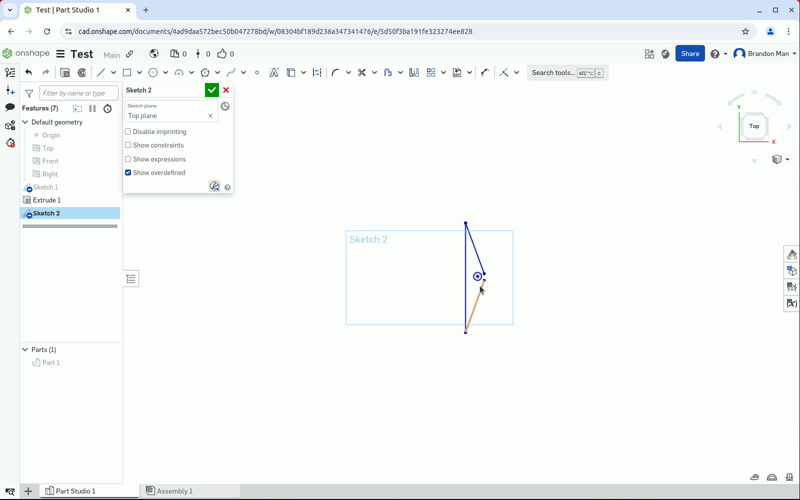
scroll(-6)
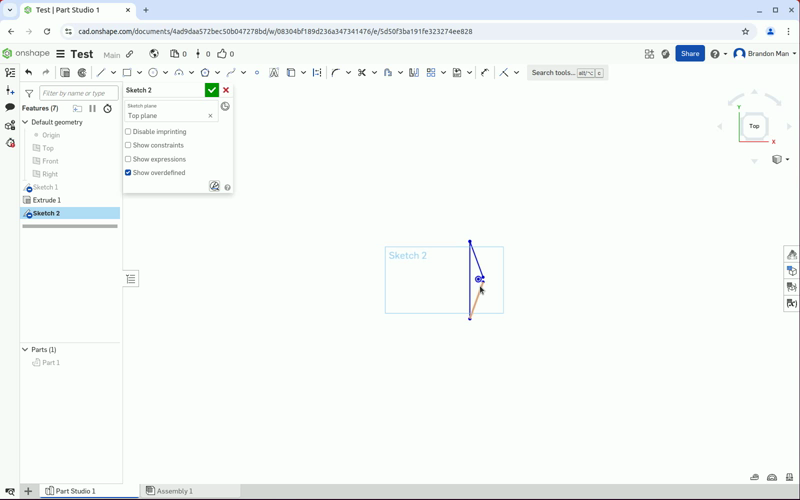
scroll(-6)
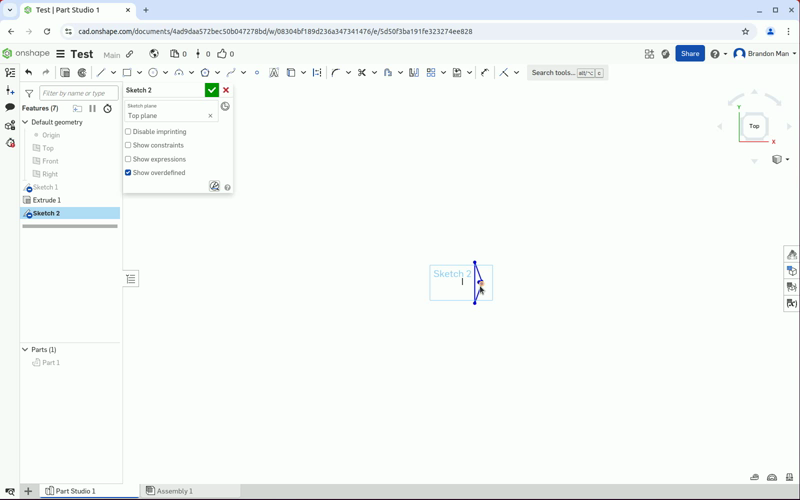
mouse_move(73, 352)
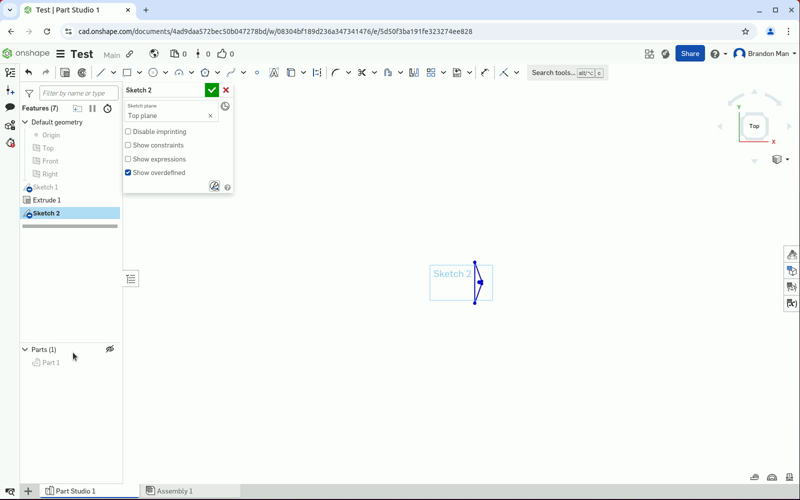
key(shift+y)
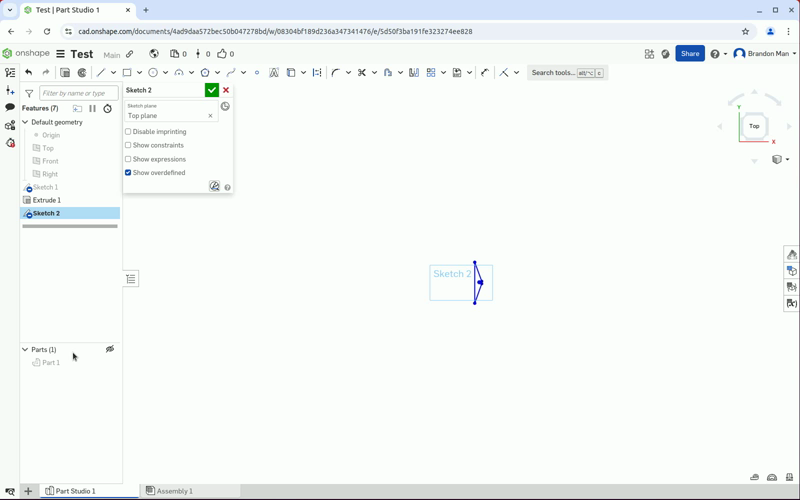
key(shift+e)
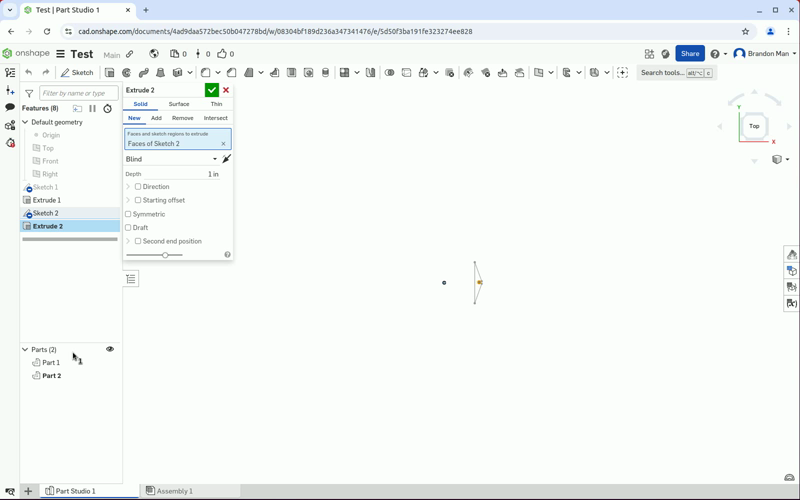
mouse_move(143, 106)
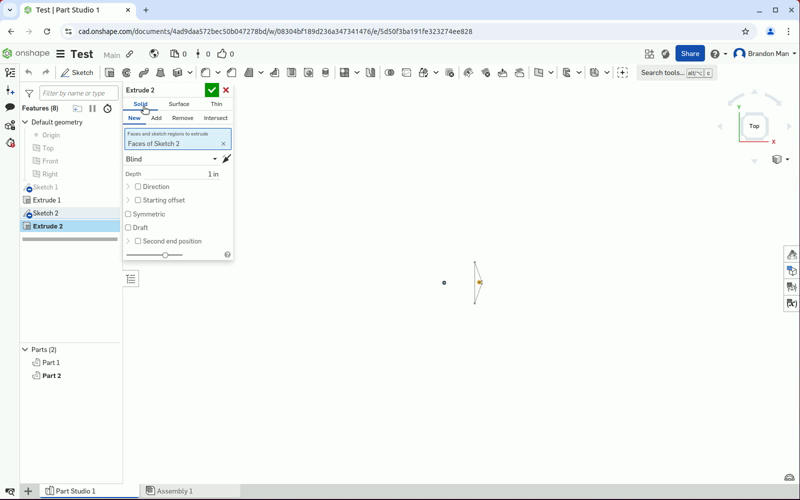
click(143, 106)
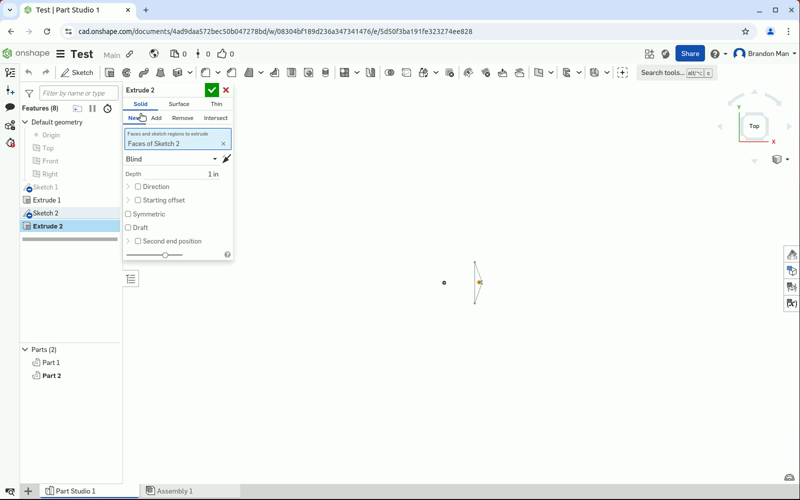
mouse_move(137, 120)
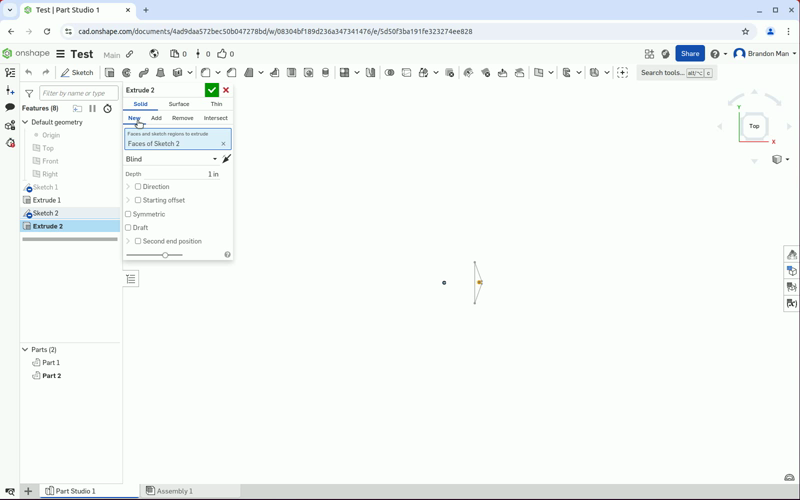
click(137, 120)
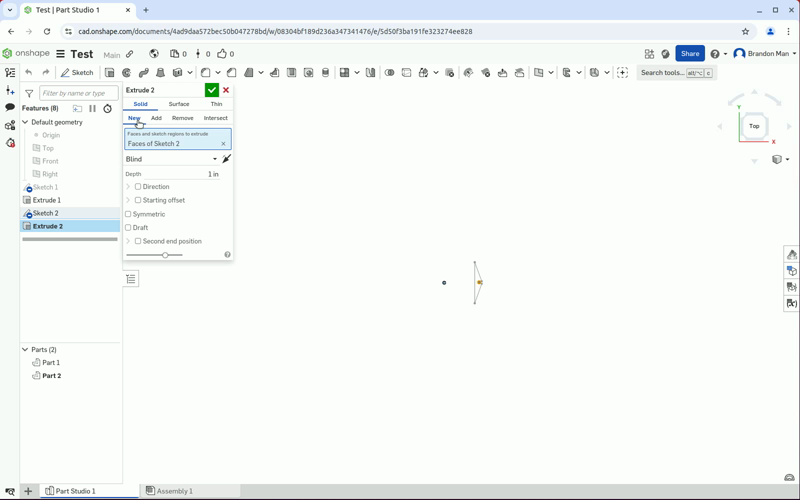
key(tab, 4)
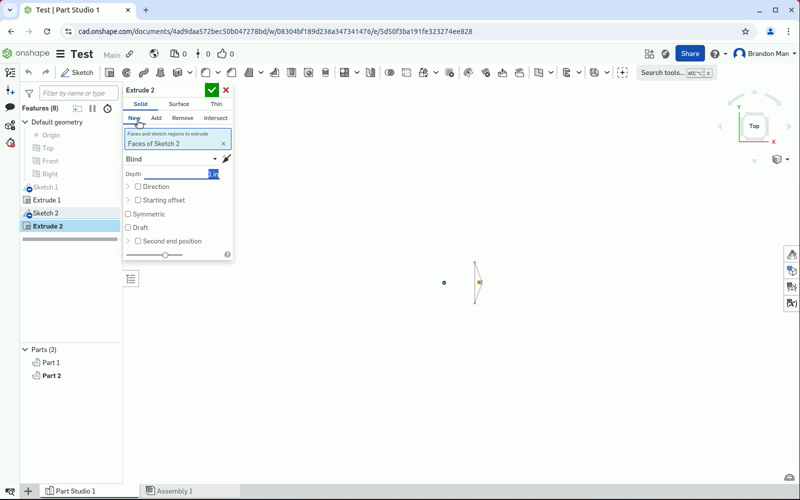
text(-0.481)
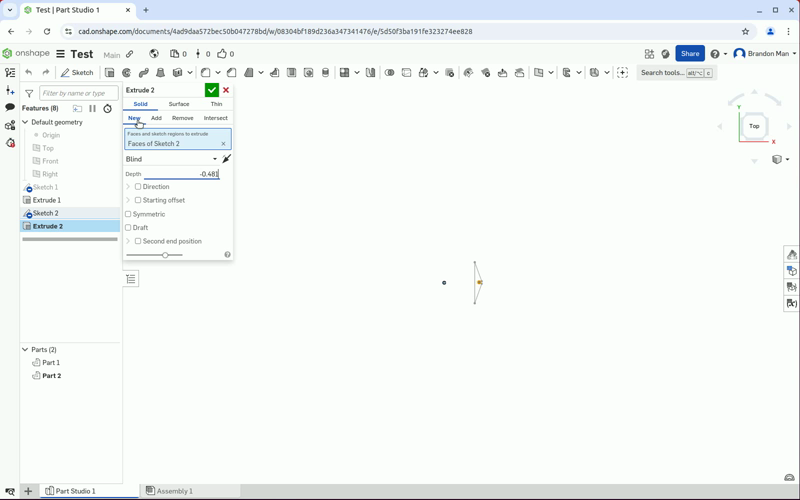
key(enter)
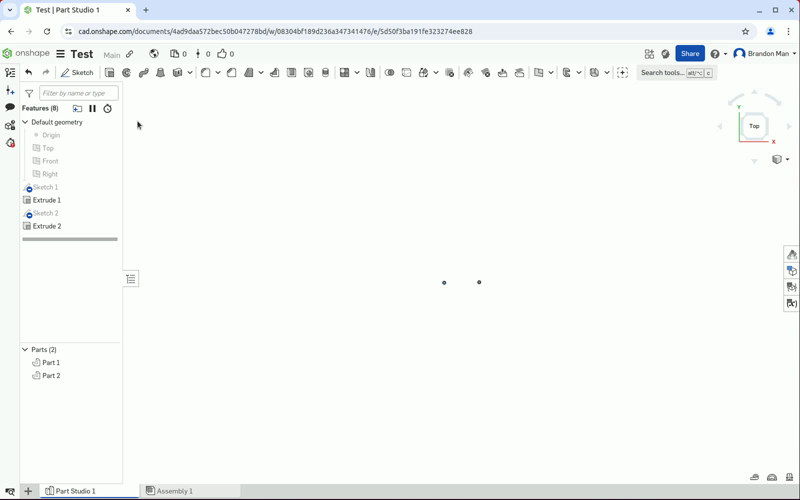
key(shift+h)
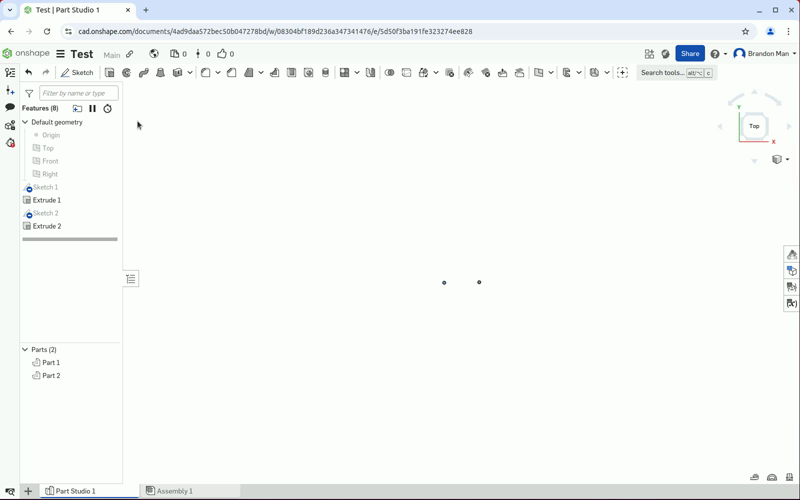
key(shift+h)
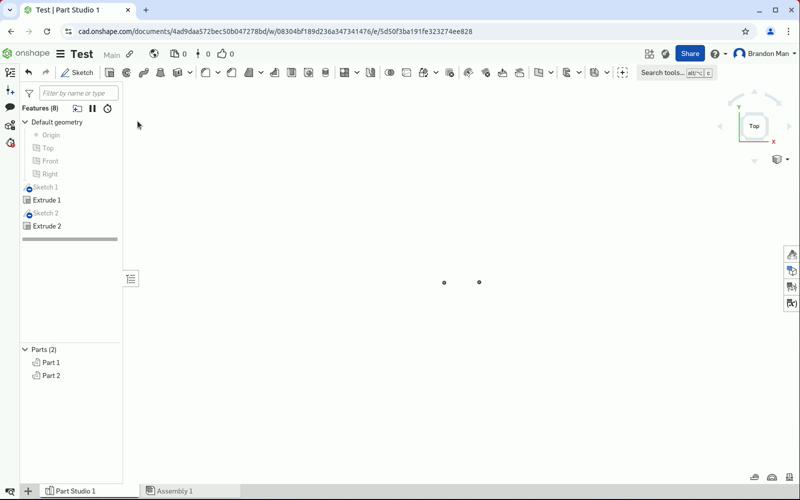
mouse_move(73, 189)
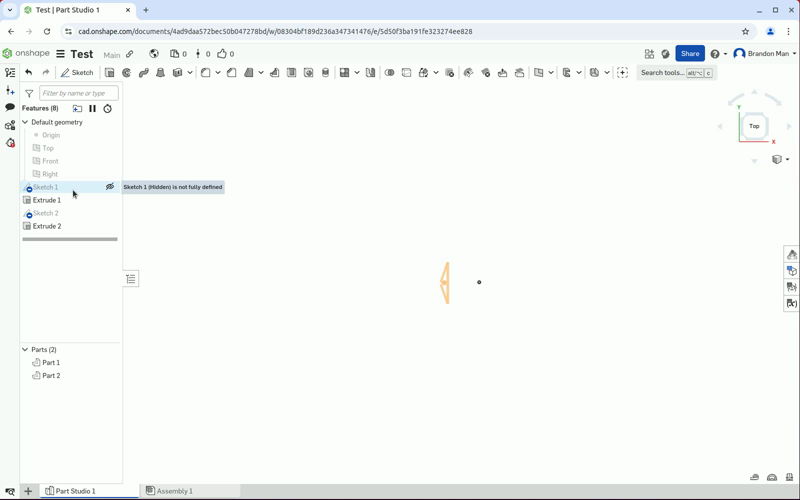
click(73, 189)
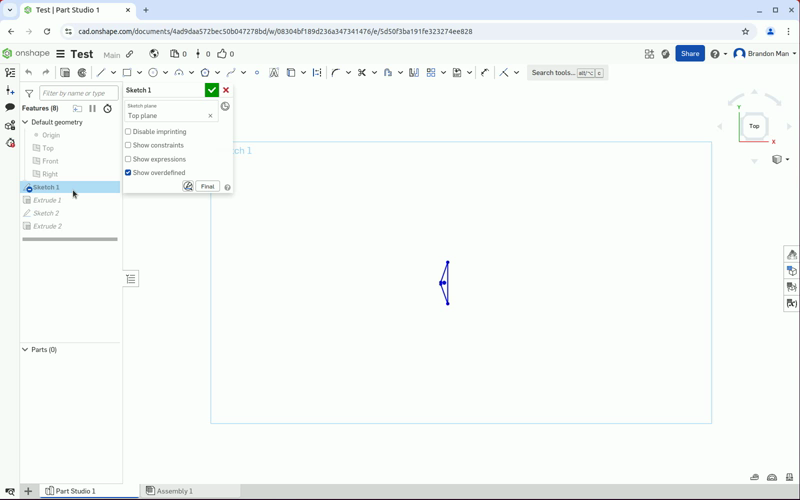
mouse_move(229, 92)
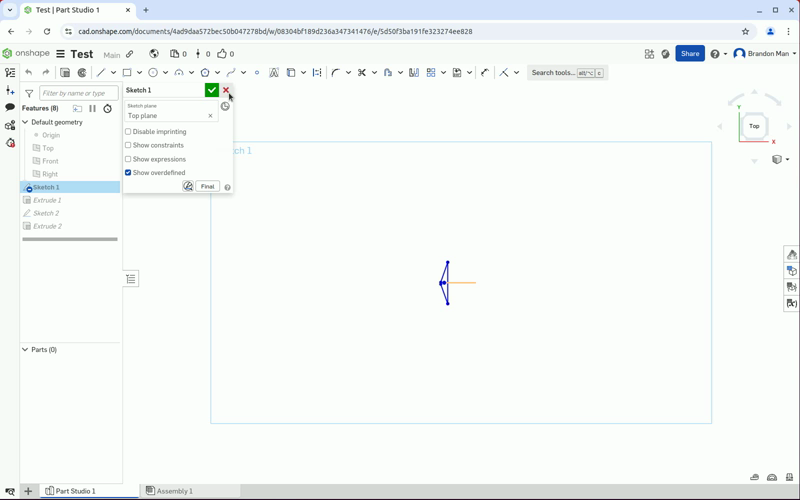
click(229, 92)
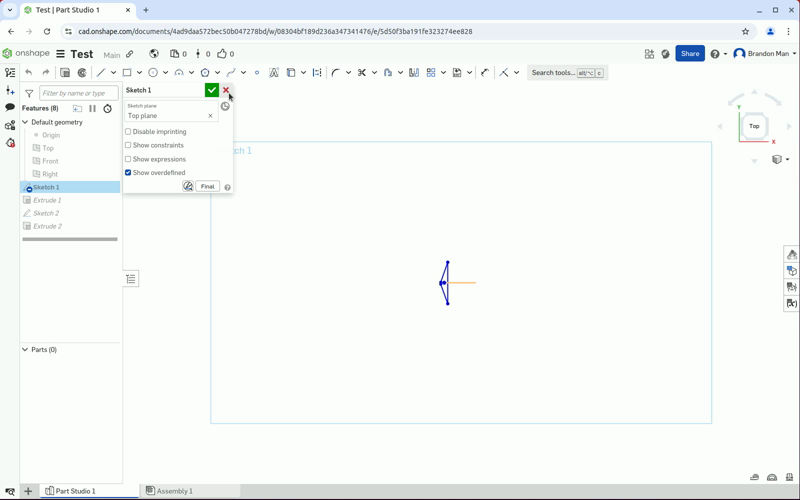
key(shift+s)
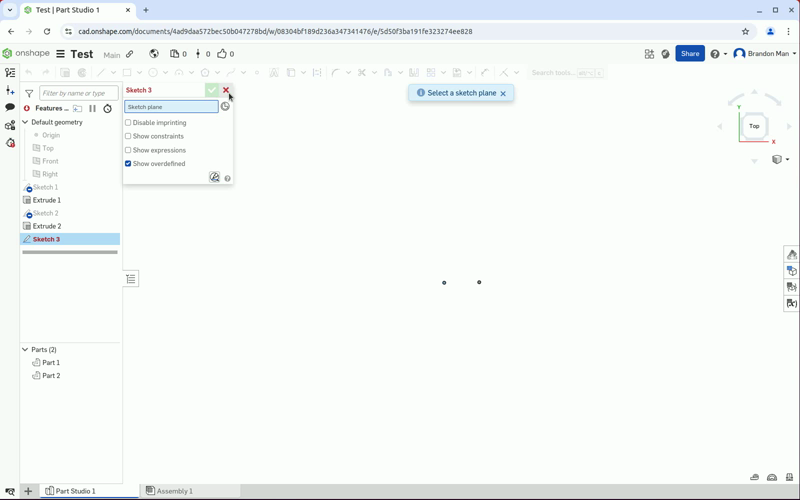
mouse_move(73, 150)
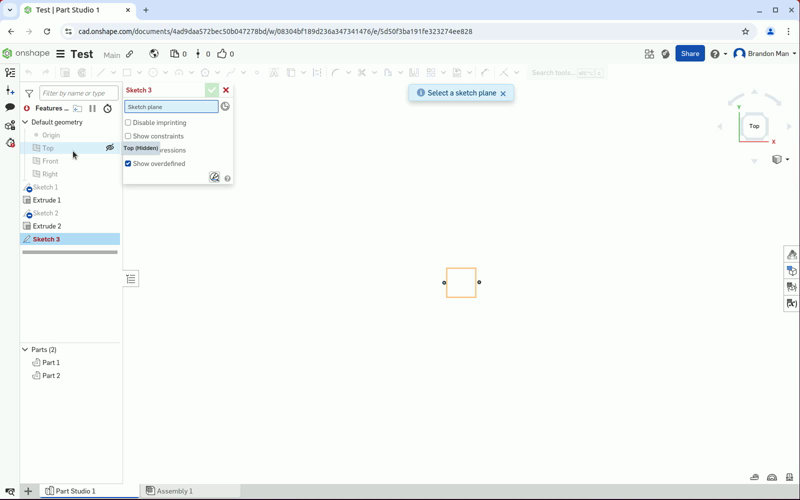
click(73, 150)
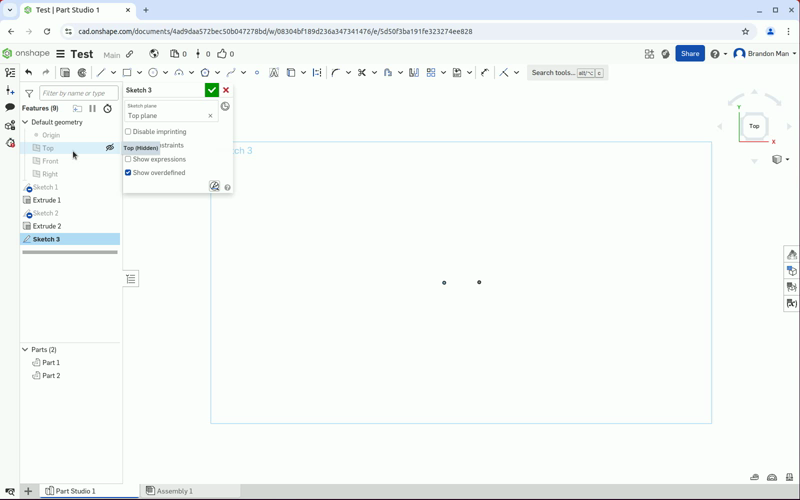
mouse_move(73, 352)
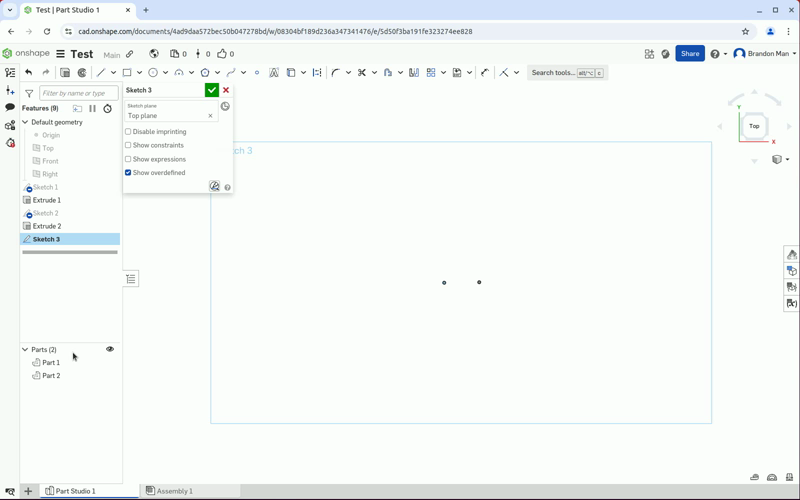
key(y)
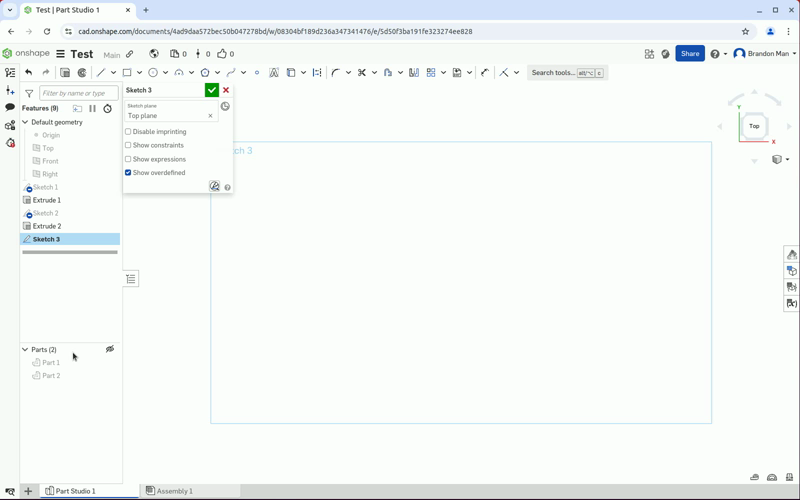
key(l)
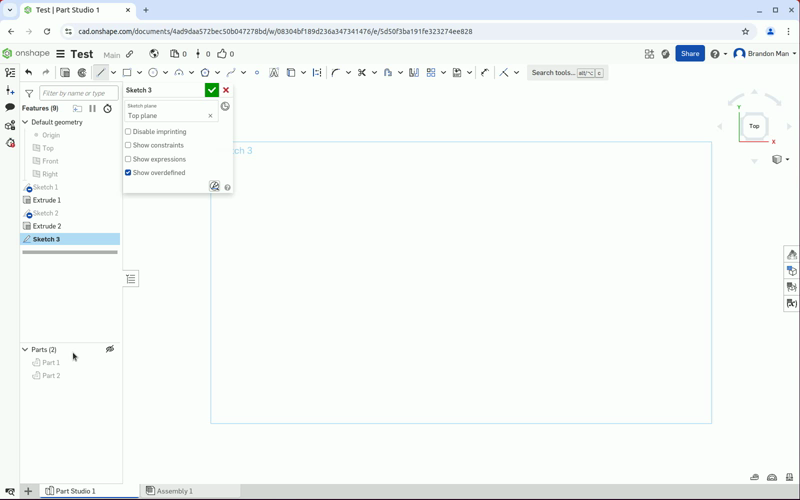
key_down(shift)
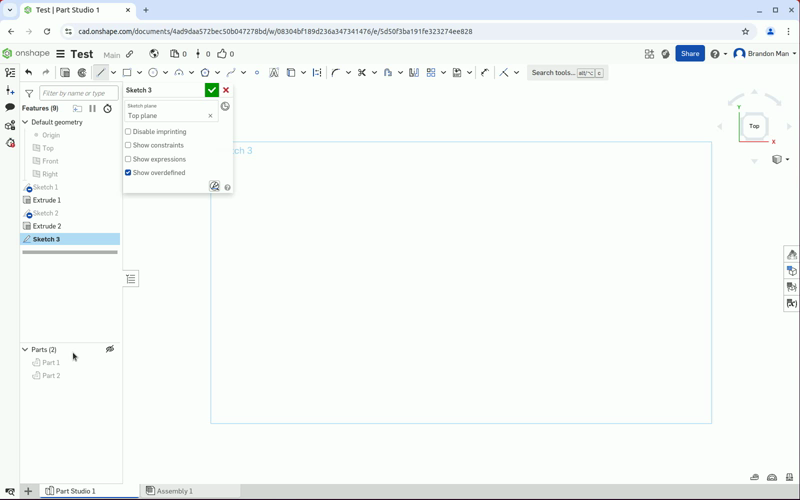
mouse_move(446, 303)
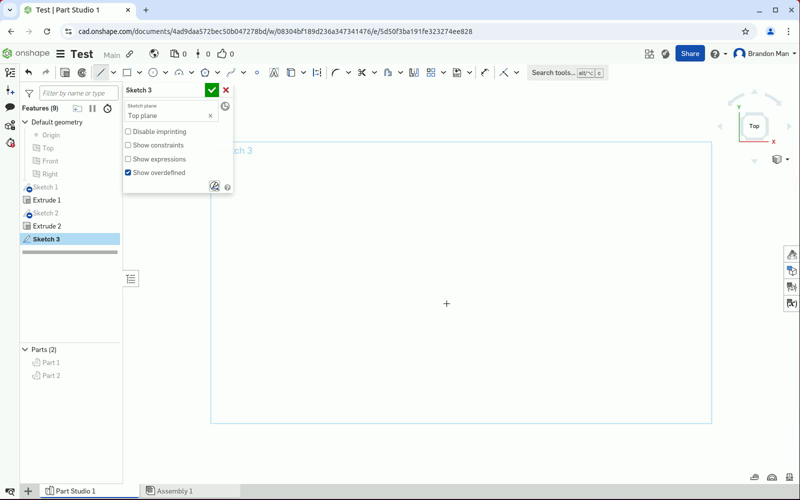
click(446, 303)
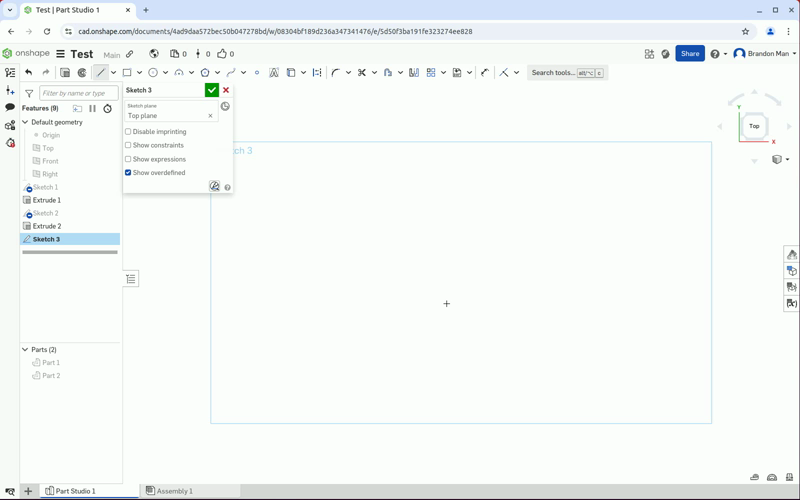
key_up(shift)
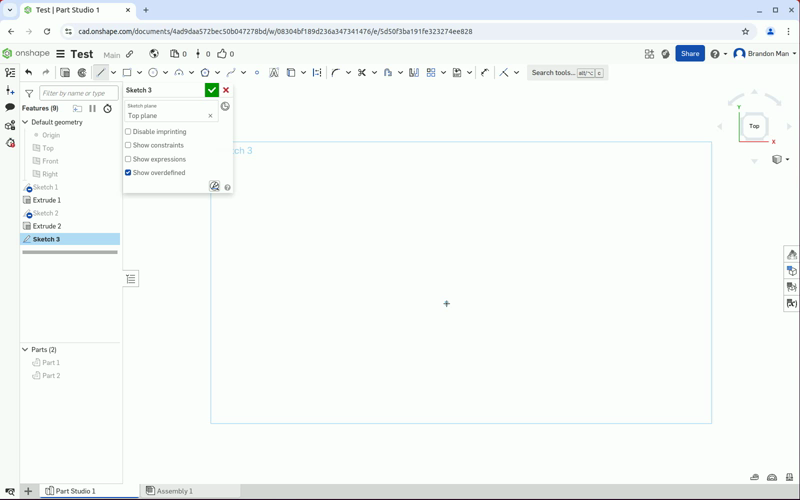
key_down(shift)
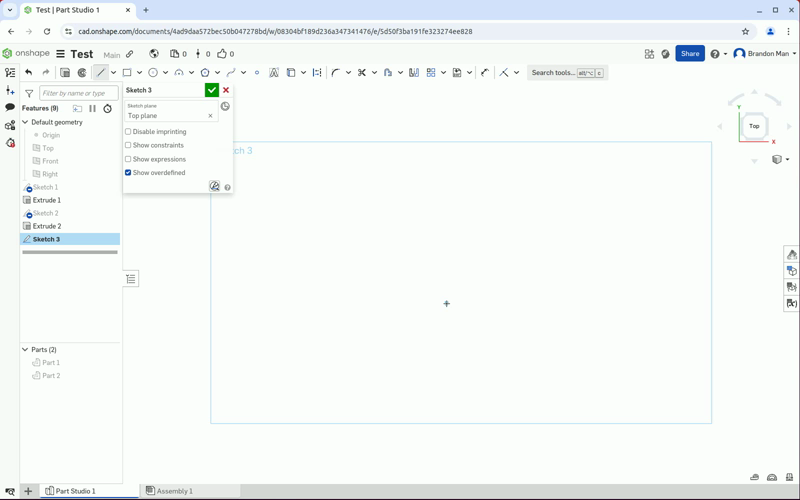
mouse_move(476, 303)
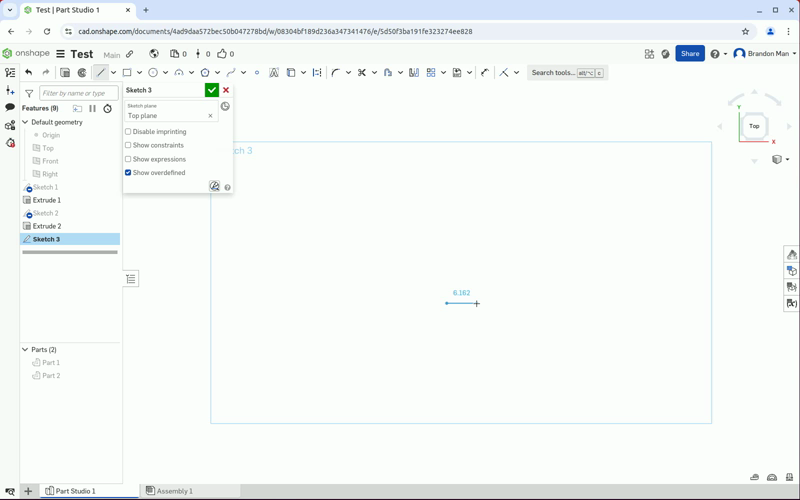
mouse_move(449, 303)
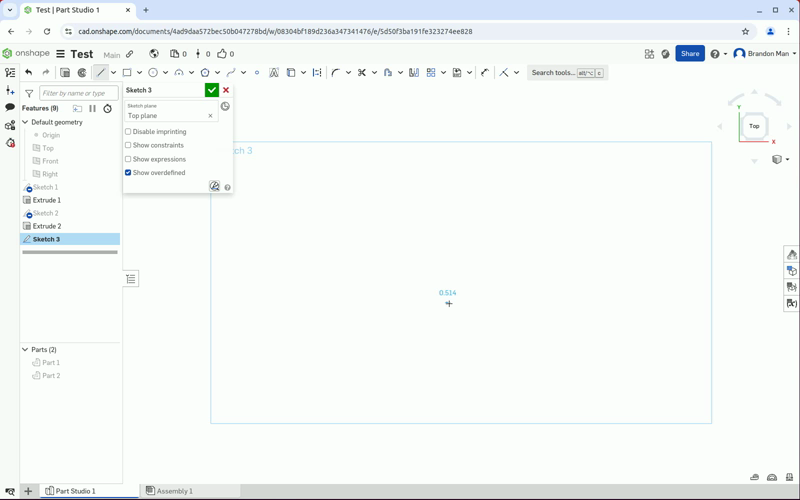
scroll(6)
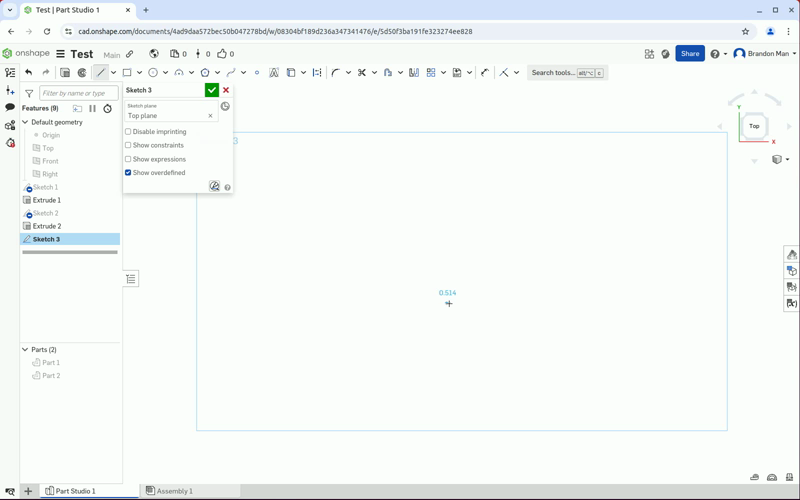
scroll(6)
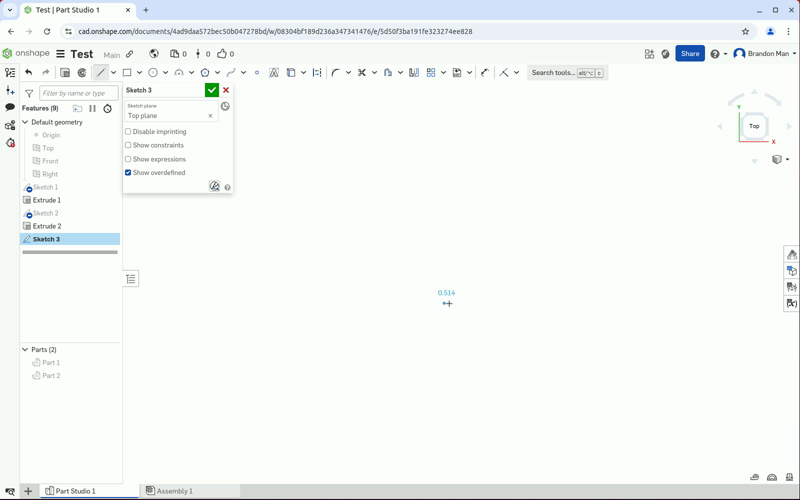
scroll(6)
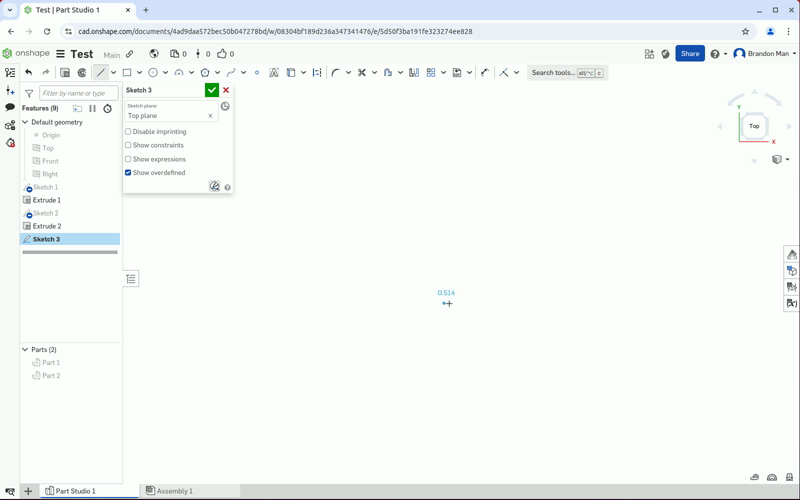
scroll(6)
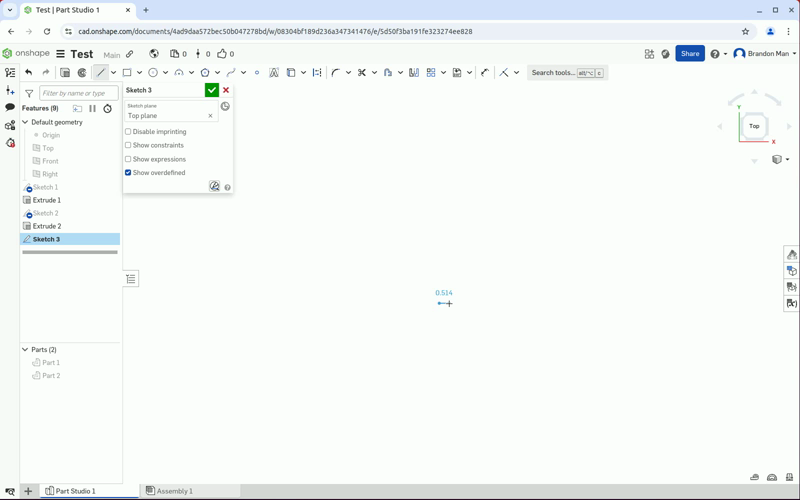
scroll(6)
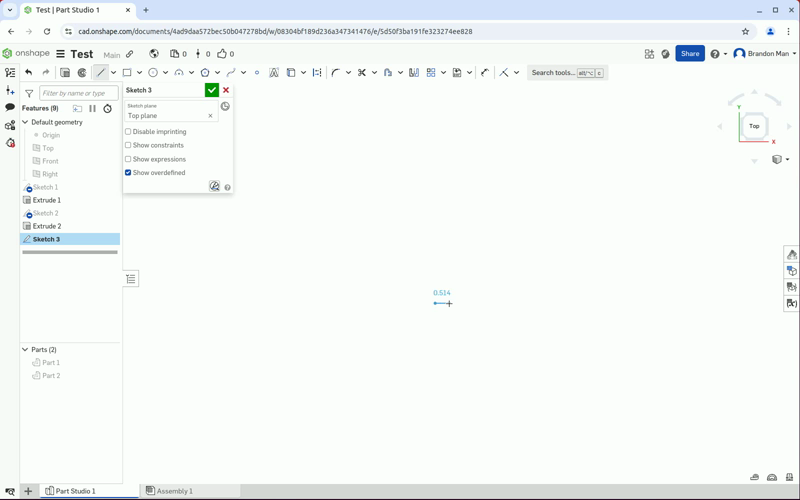
scroll(6)
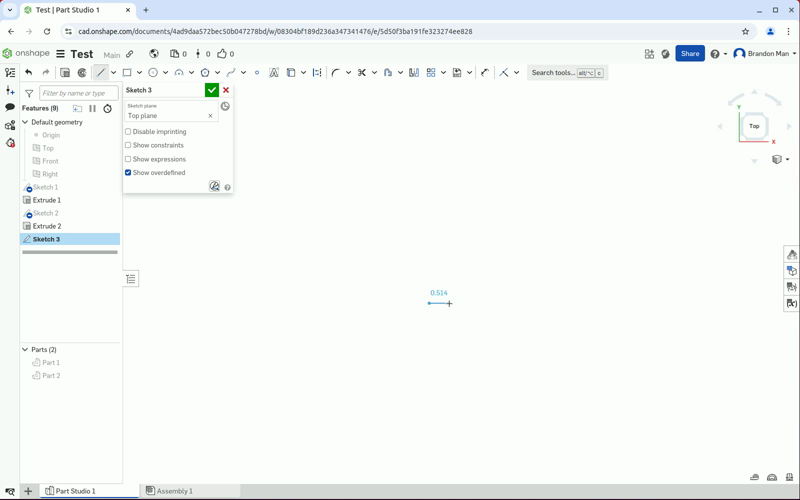
scroll(6)
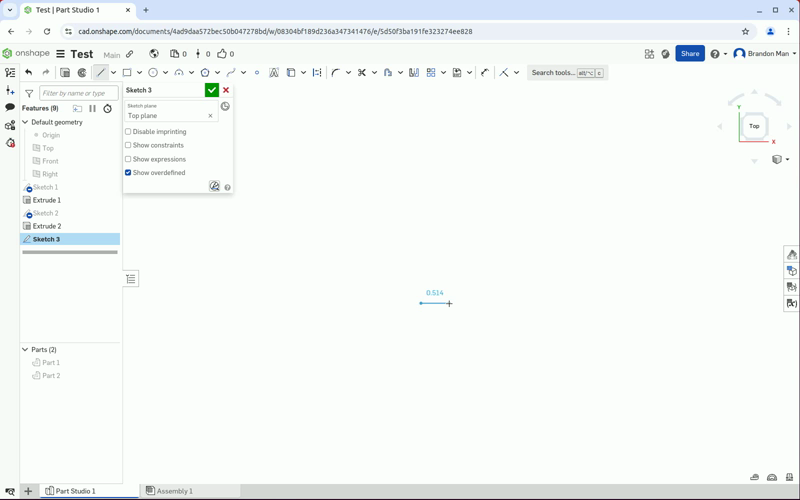
click(449, 303)
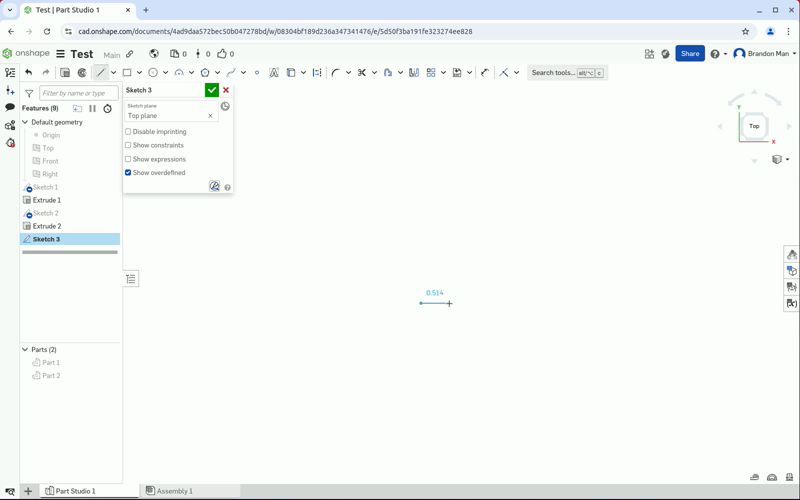
scroll(-6)
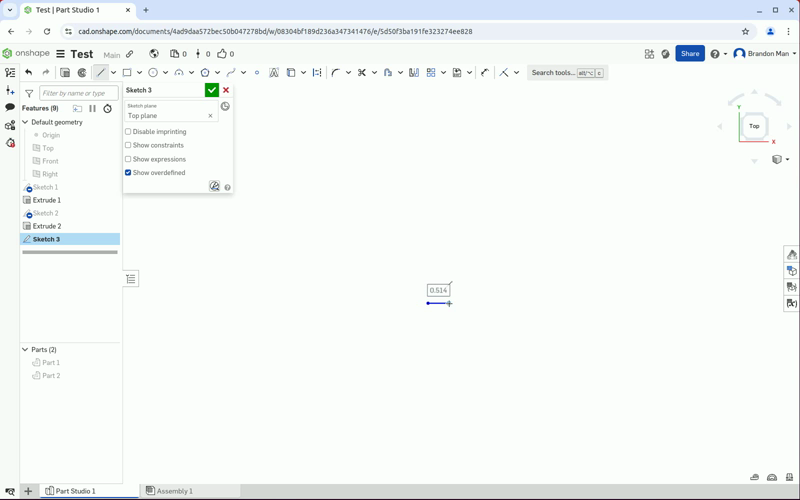
scroll(-6)
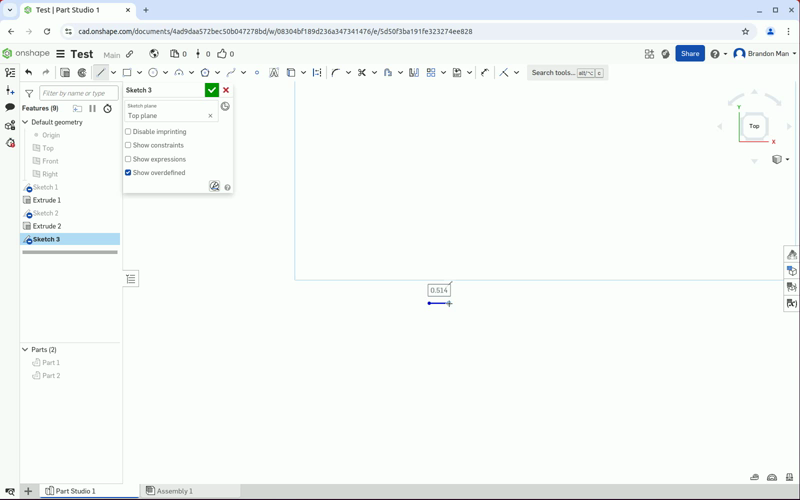
scroll(-6)
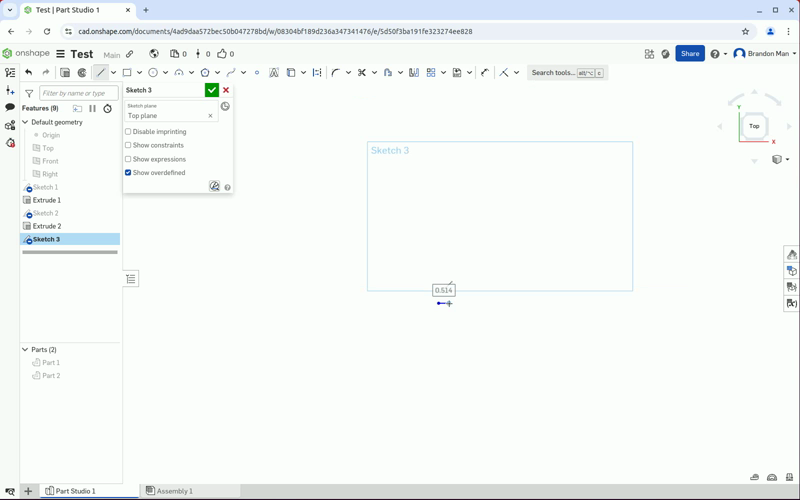
scroll(-6)
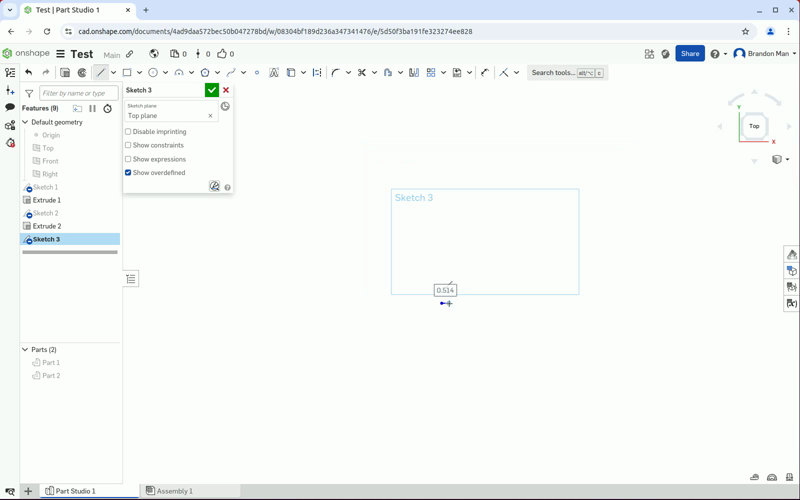
scroll(-6)
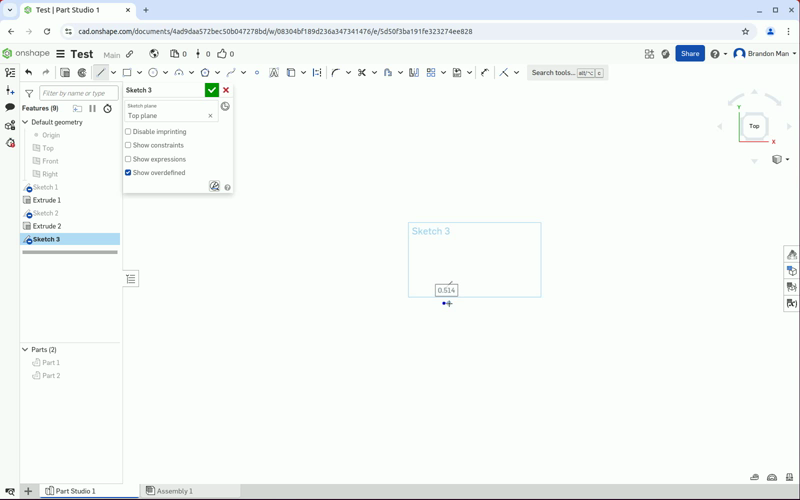
scroll(-6)
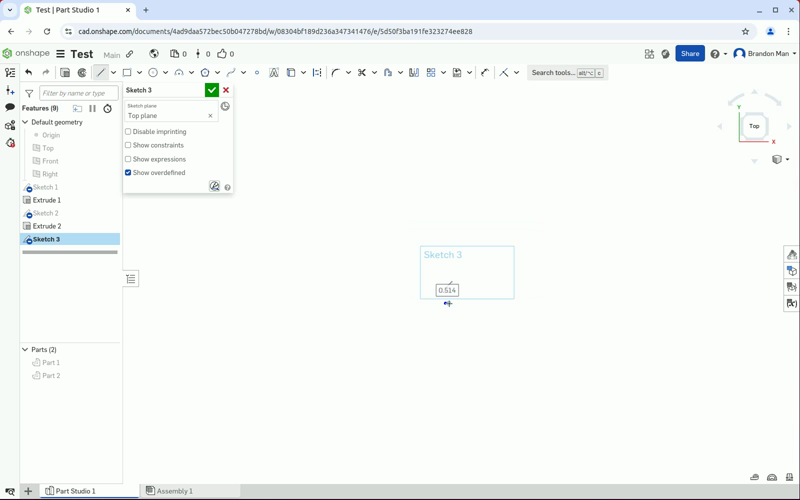
scroll(-6)
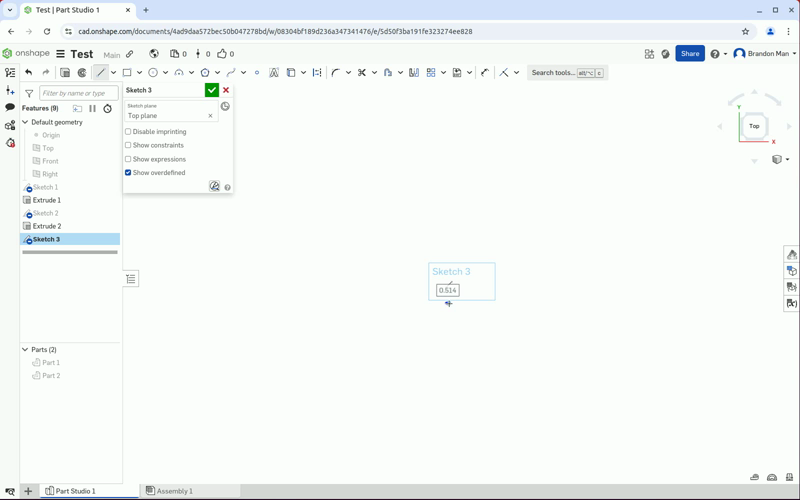
key_up(shift)
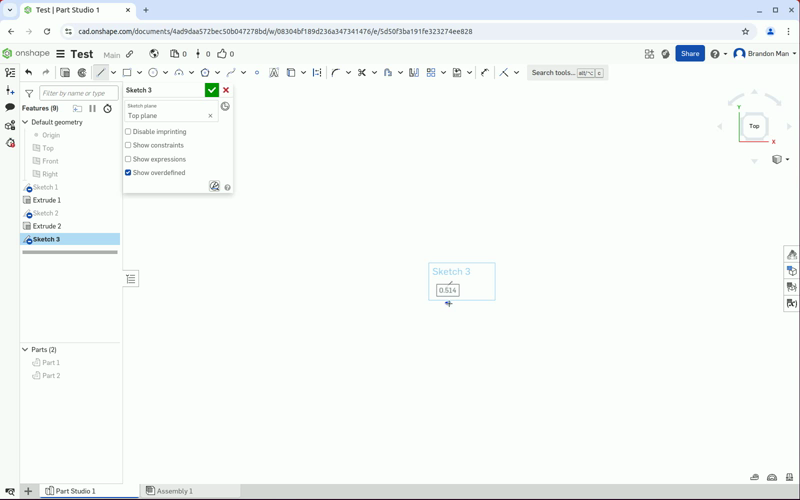
key_down(shift)
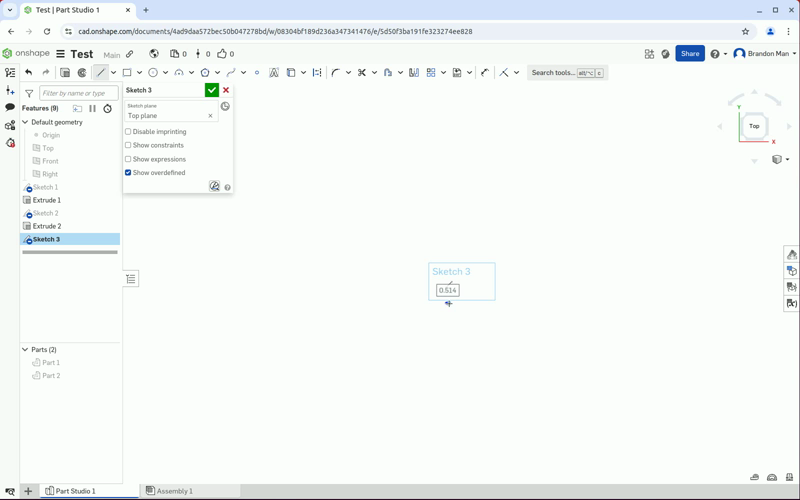
mouse_move(479, 303)
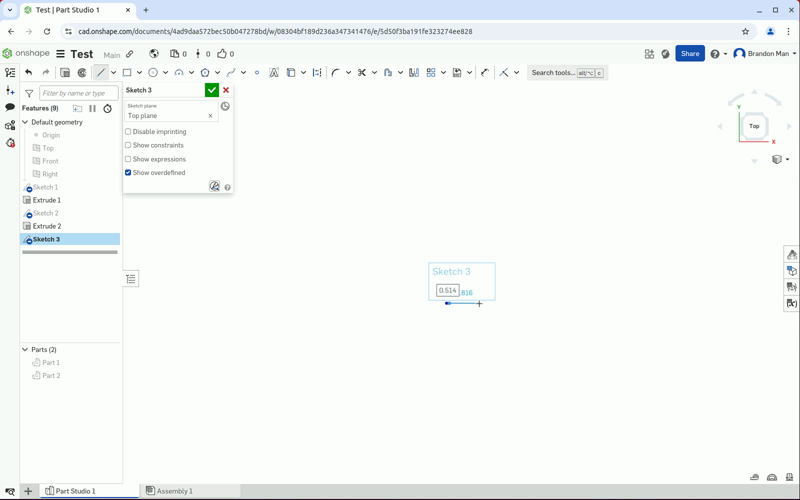
mouse_move(449, 262)
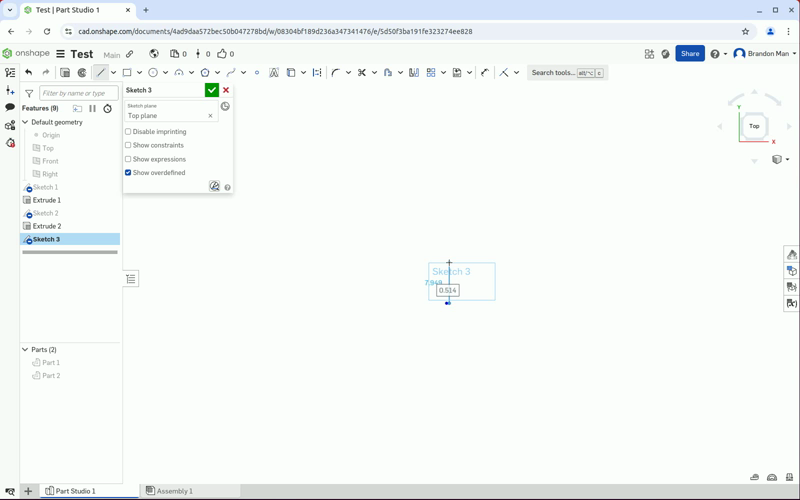
click(449, 262)
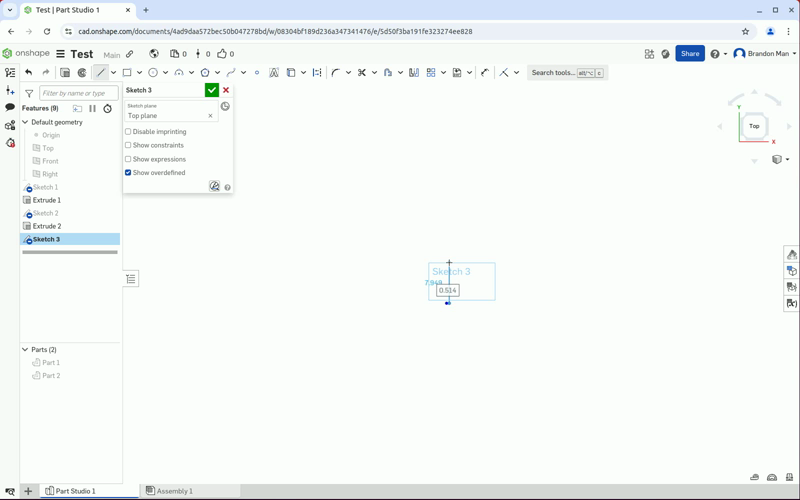
key_up(shift)
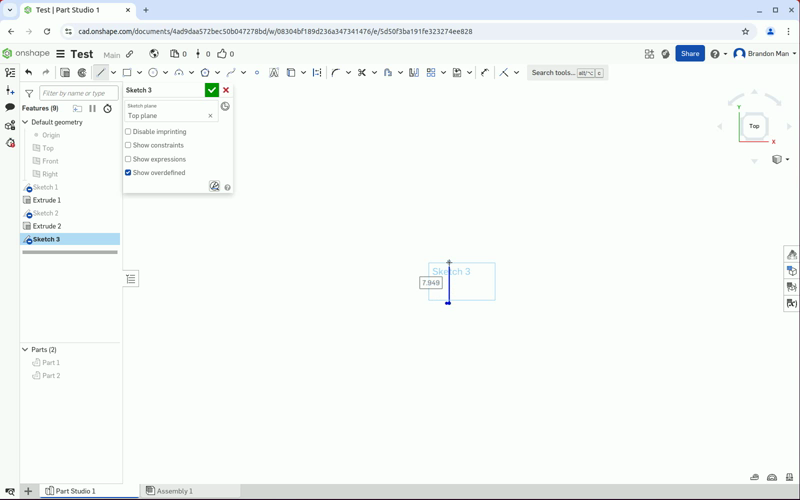
key_down(shift)
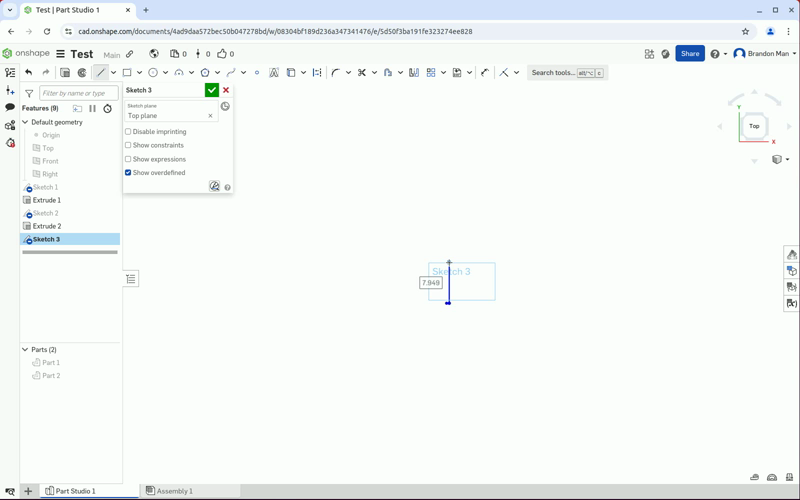
mouse_move(479, 262)
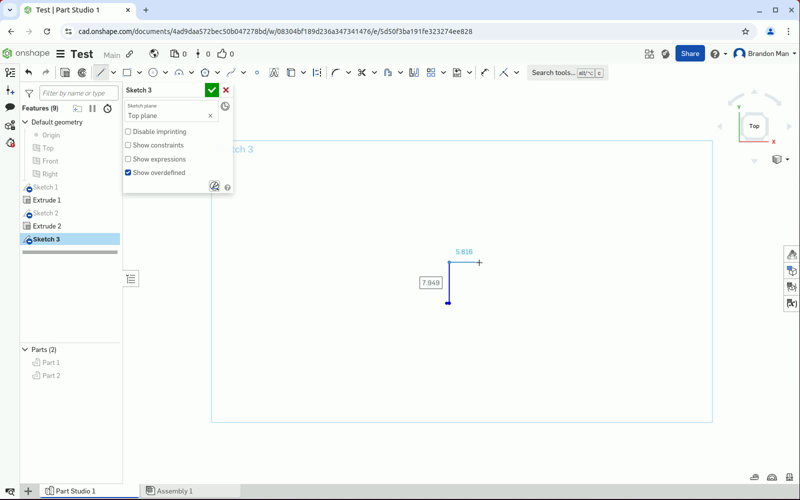
mouse_move(446, 262)
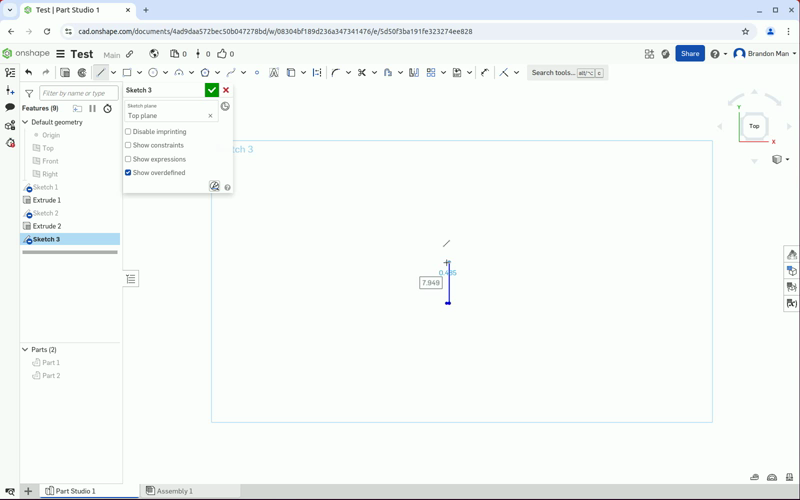
scroll(6)
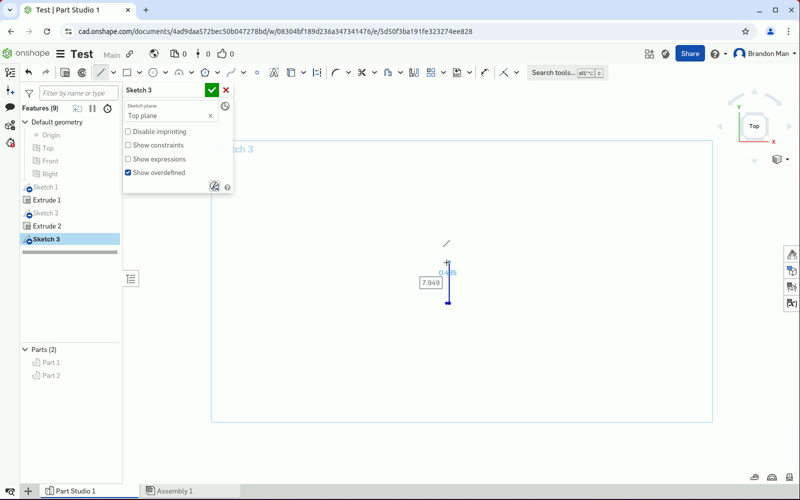
scroll(6)
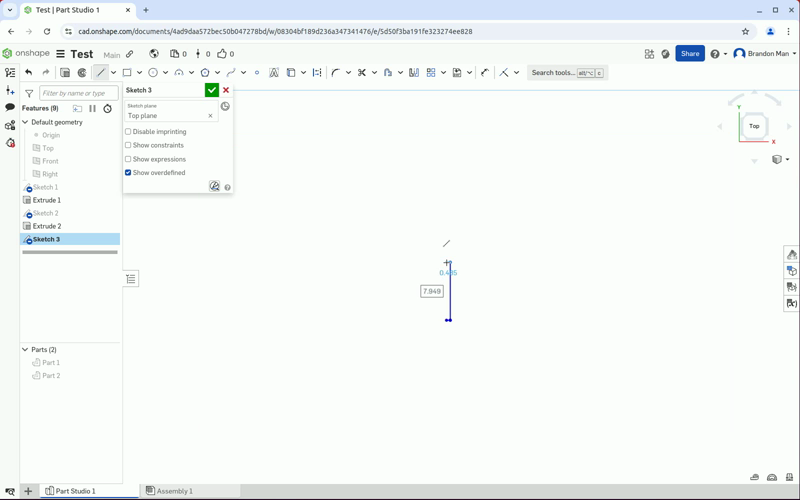
scroll(6)
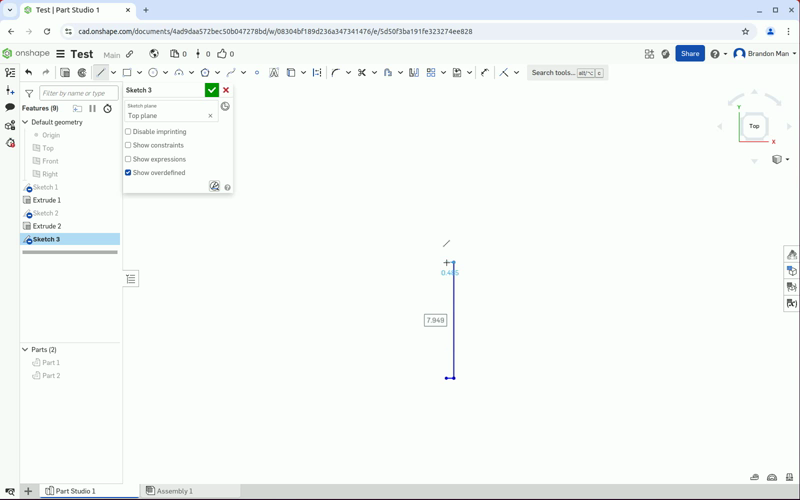
scroll(6)
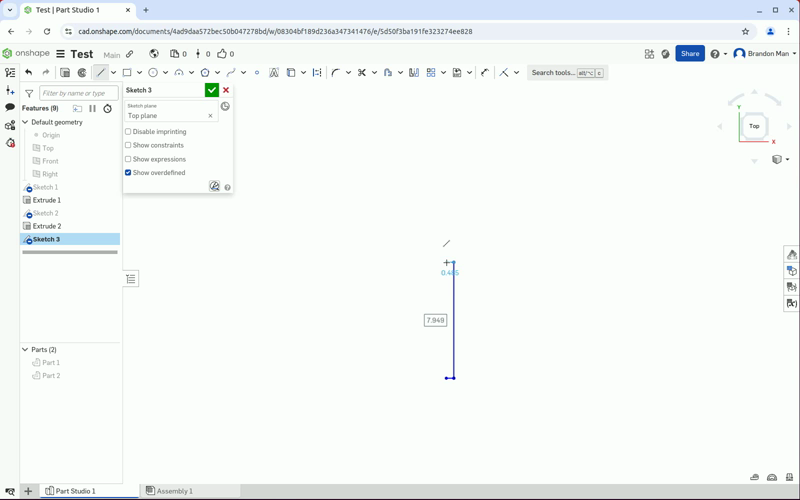
scroll(6)
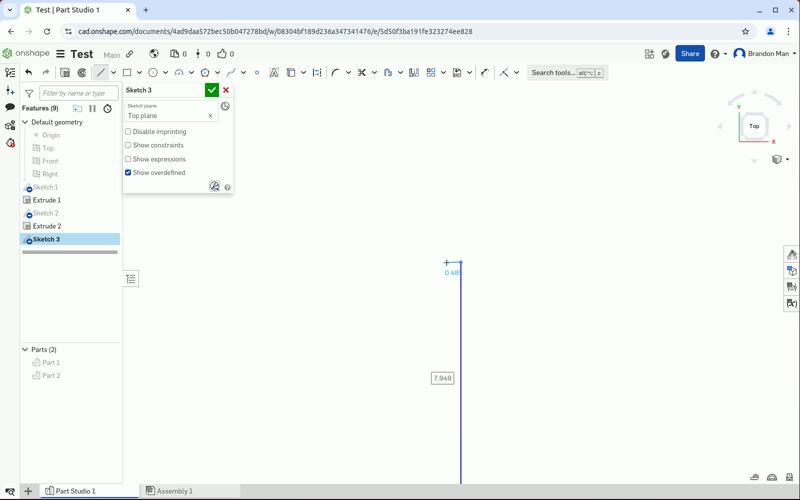
scroll(6)
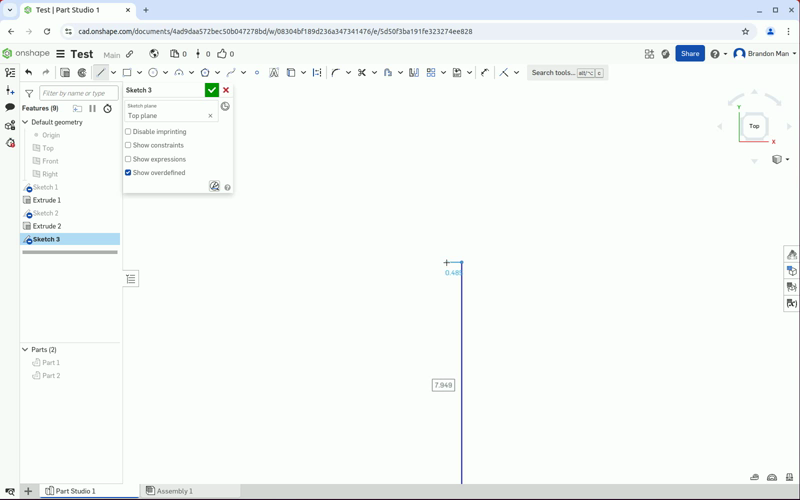
scroll(6)
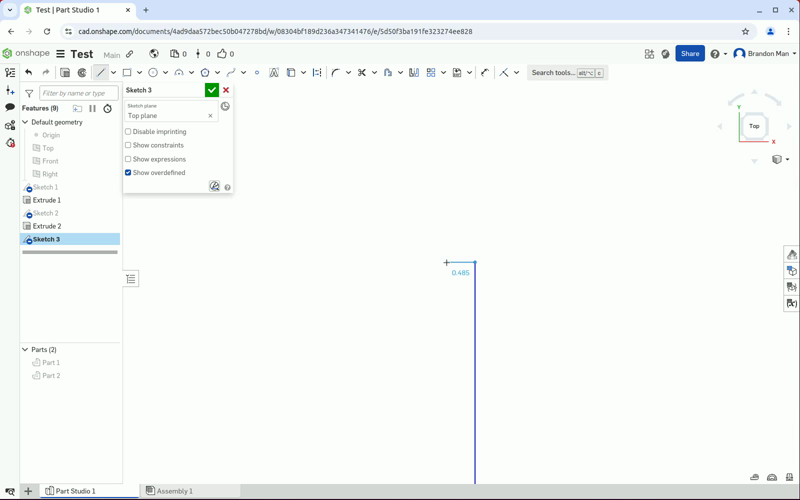
click(446, 262)
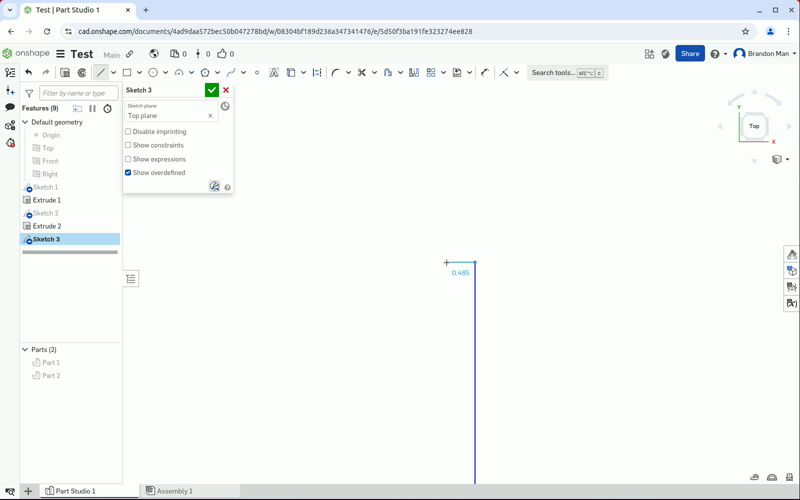
scroll(-6)
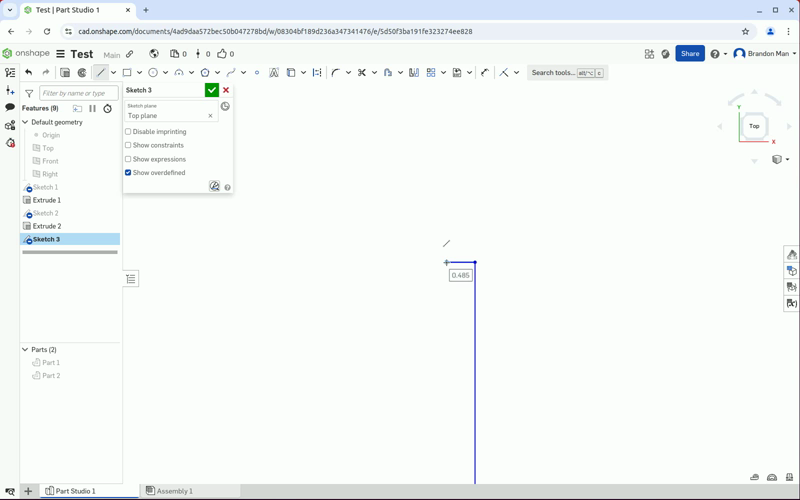
scroll(-6)
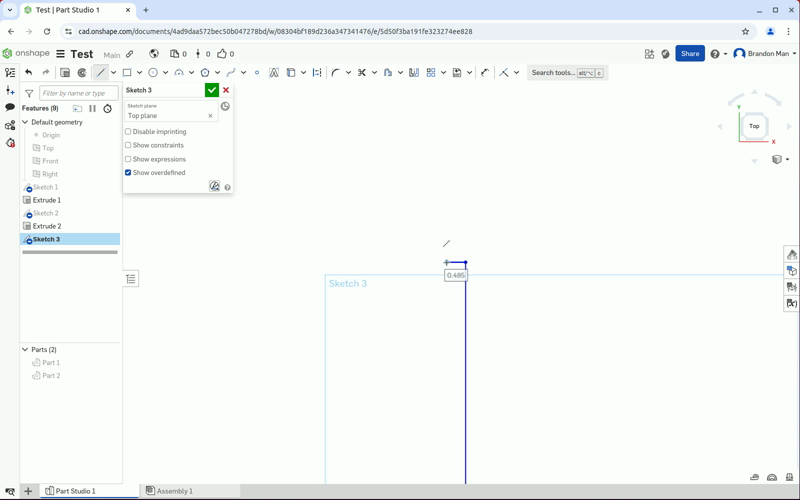
scroll(-6)
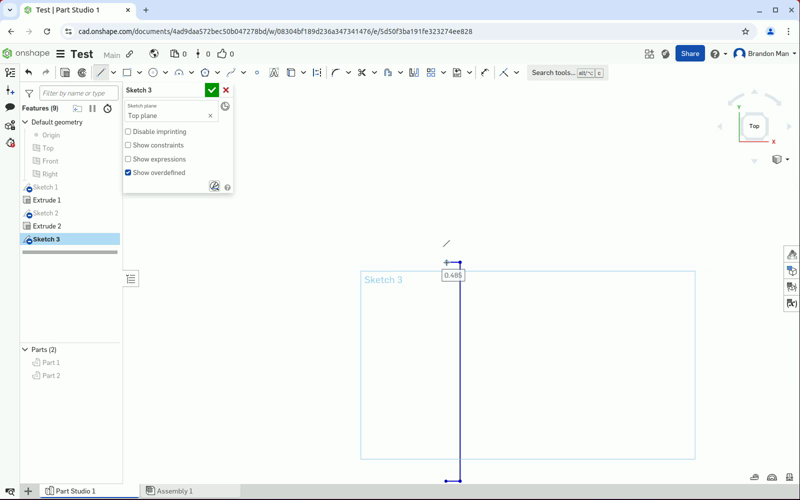
scroll(-6)
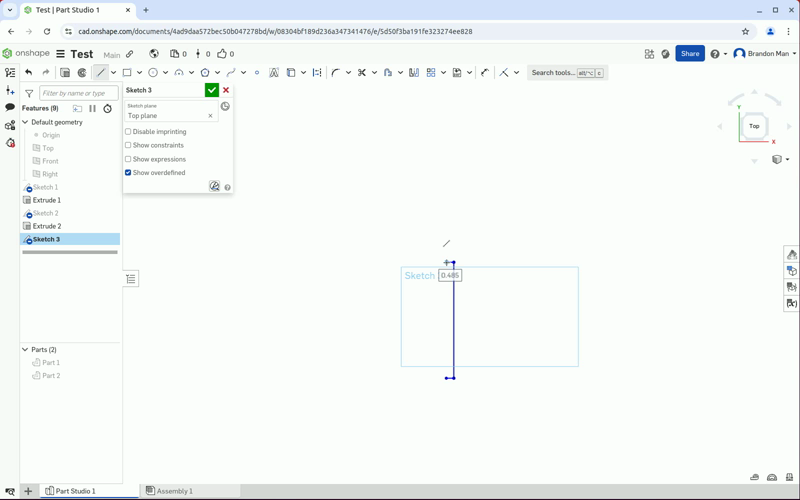
scroll(-6)
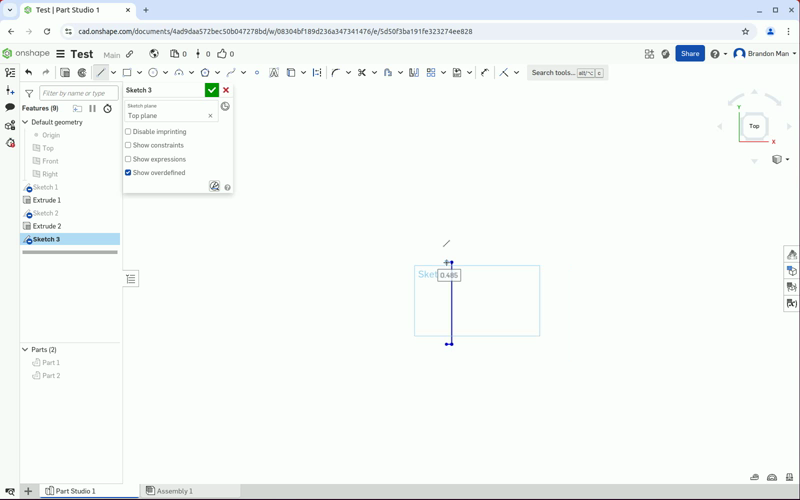
scroll(-6)
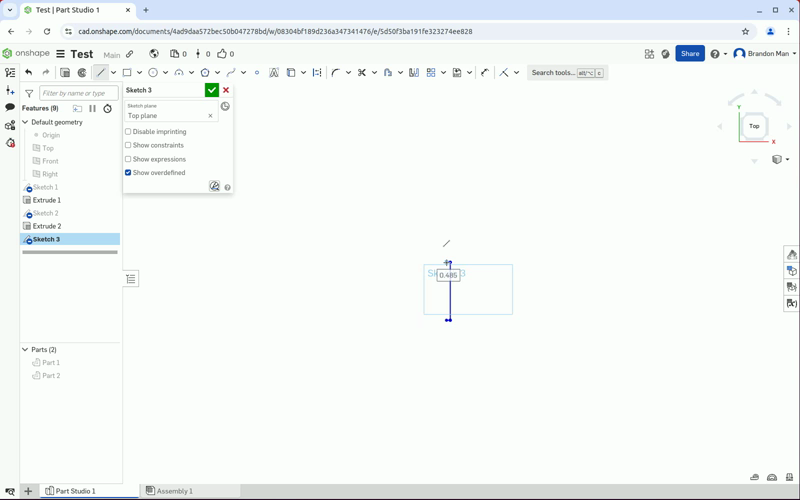
scroll(-6)
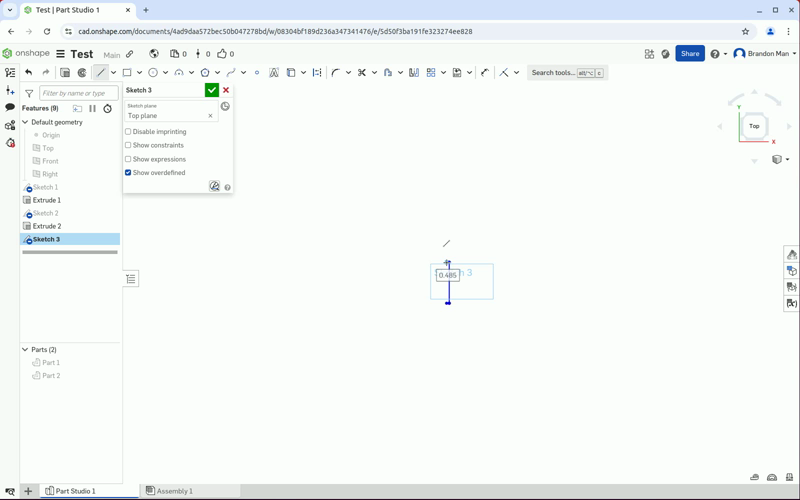
key_up(shift)
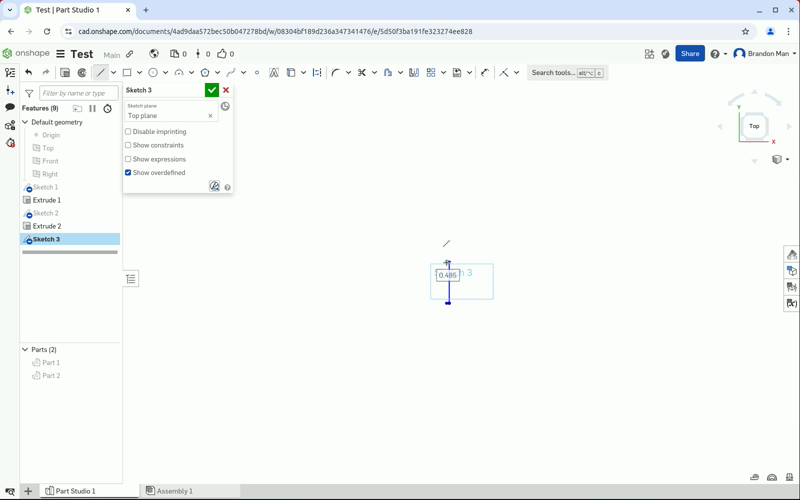
mouse_move(476, 262)
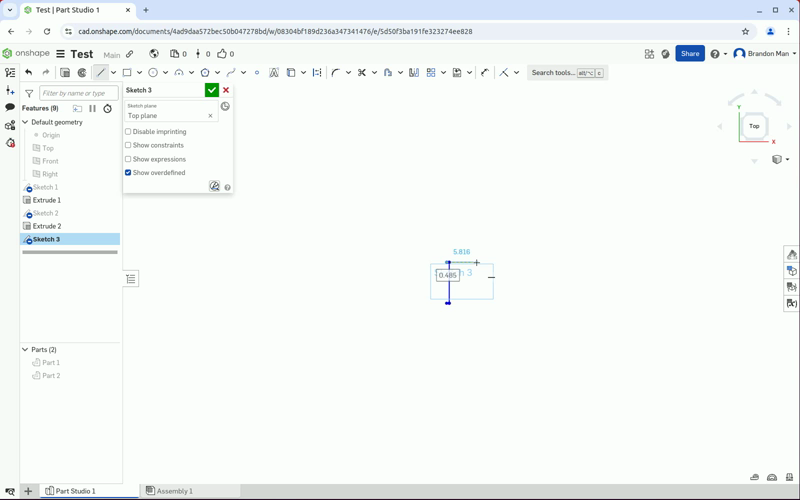
key_down(shift)
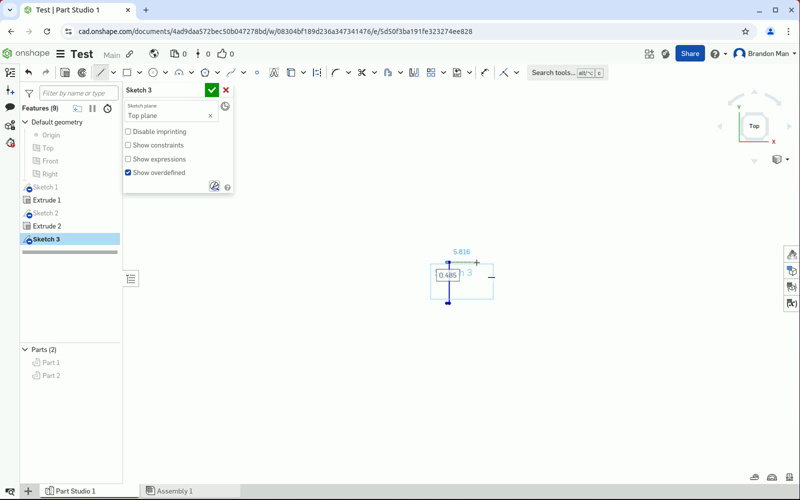
mouse_move(446, 303)
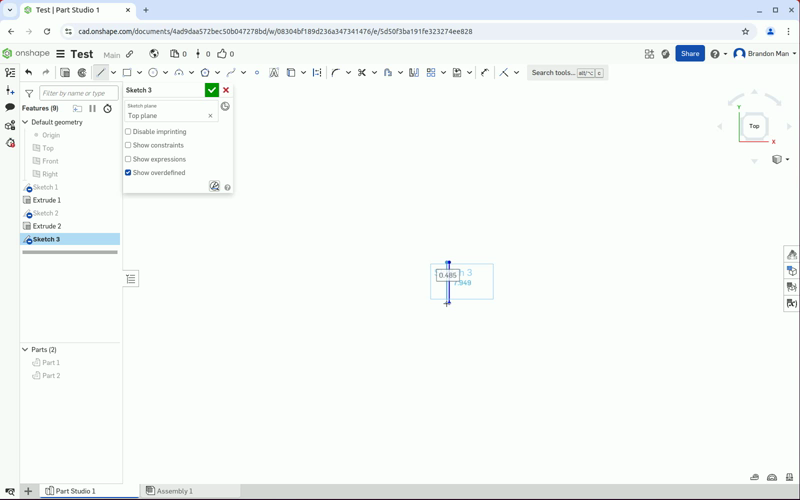
scroll(6)
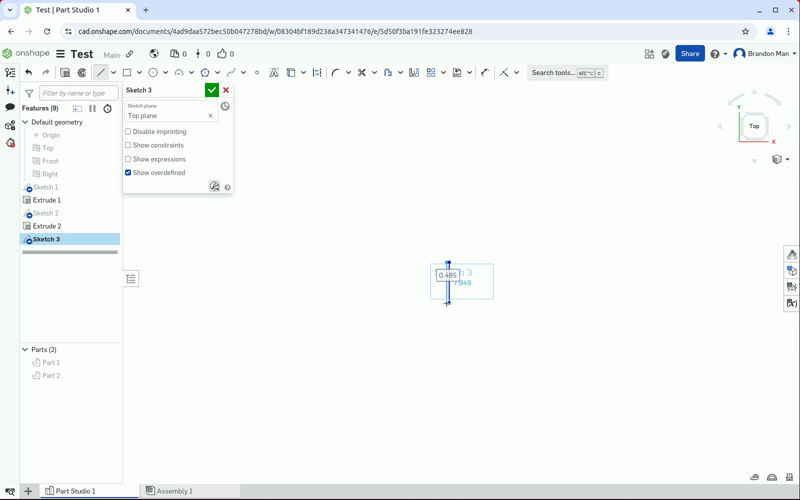
scroll(6)
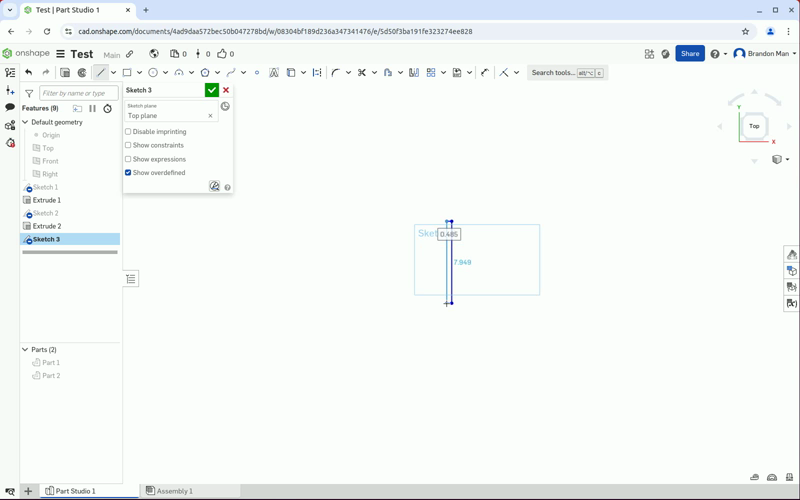
scroll(6)
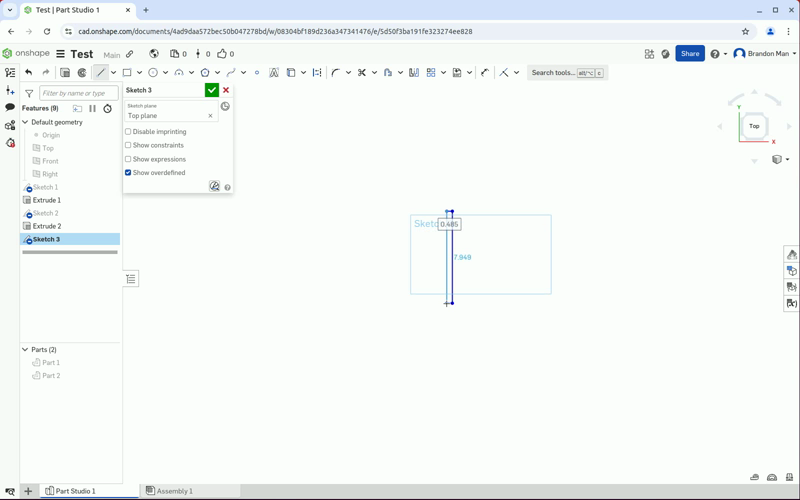
scroll(6)
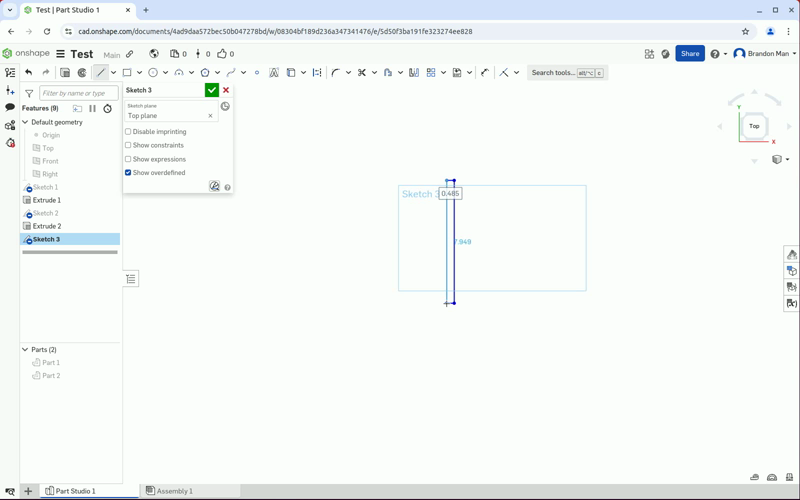
scroll(6)
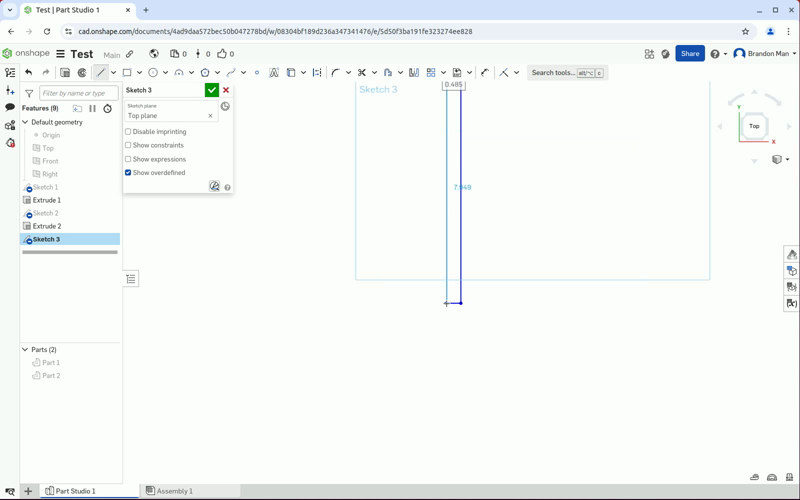
scroll(6)
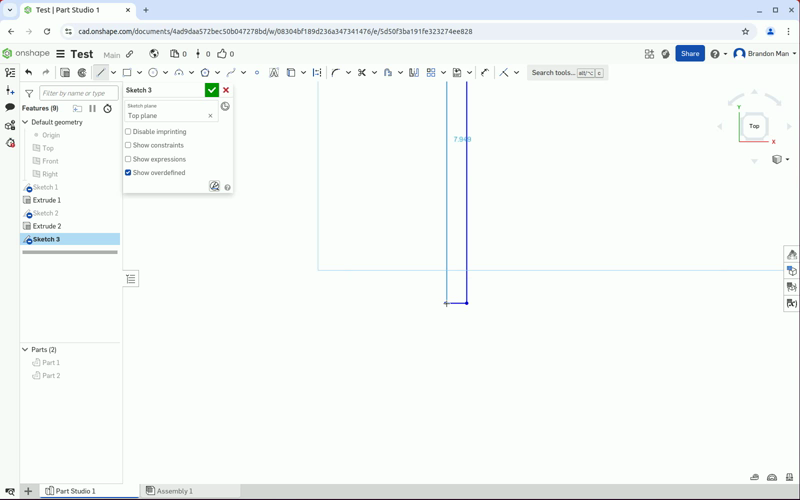
scroll(6)
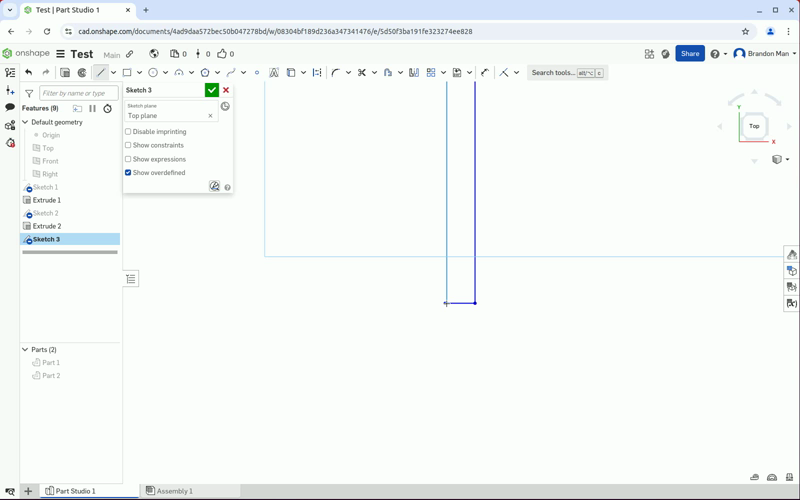
key_up(shift)
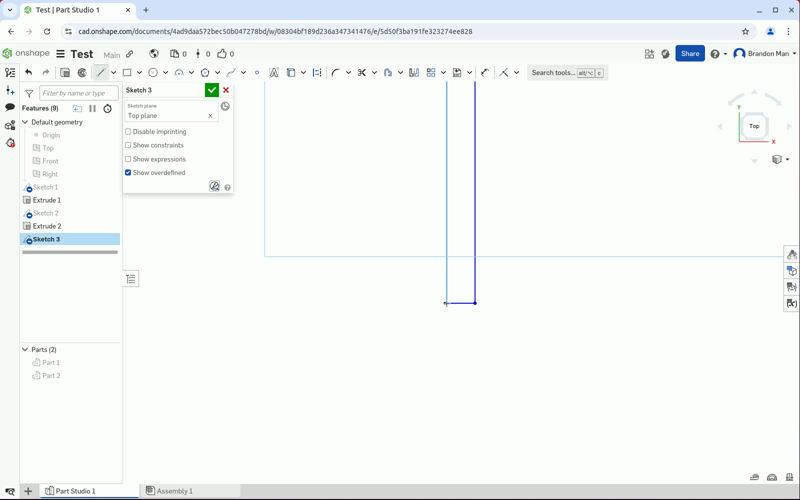
click(446, 303)
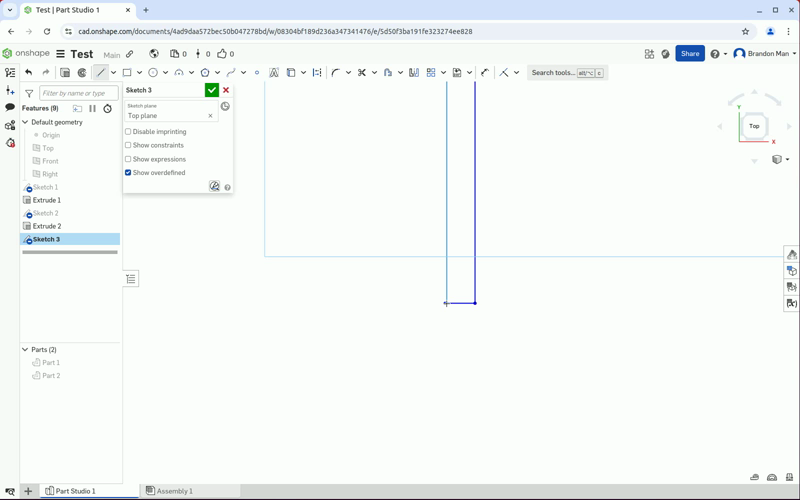
scroll(-6)
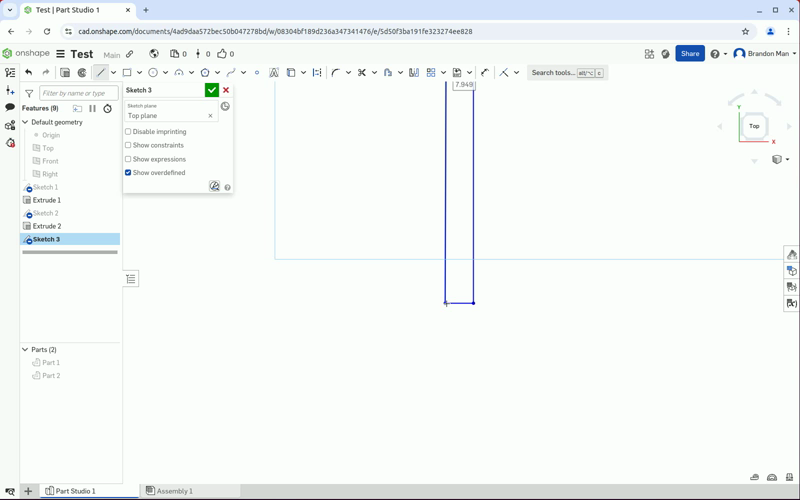
scroll(-6)
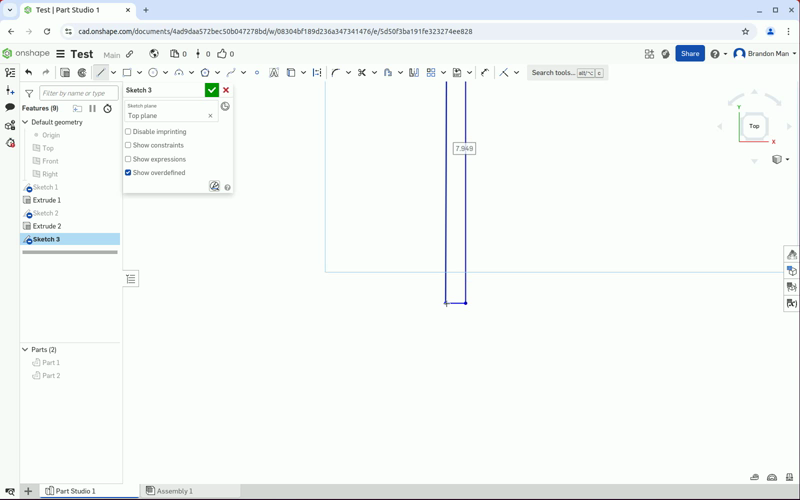
scroll(-6)
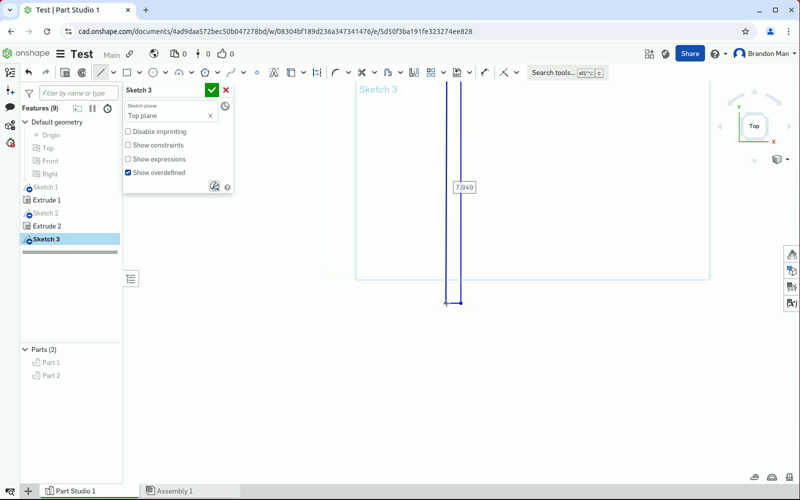
scroll(-6)
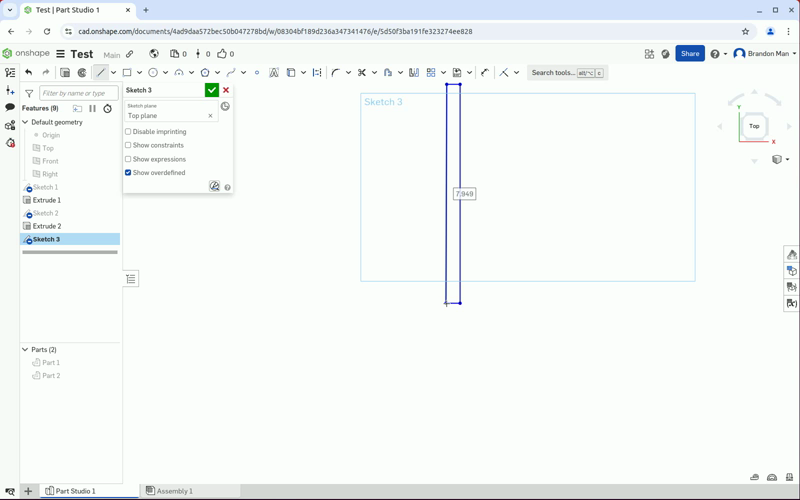
scroll(-6)
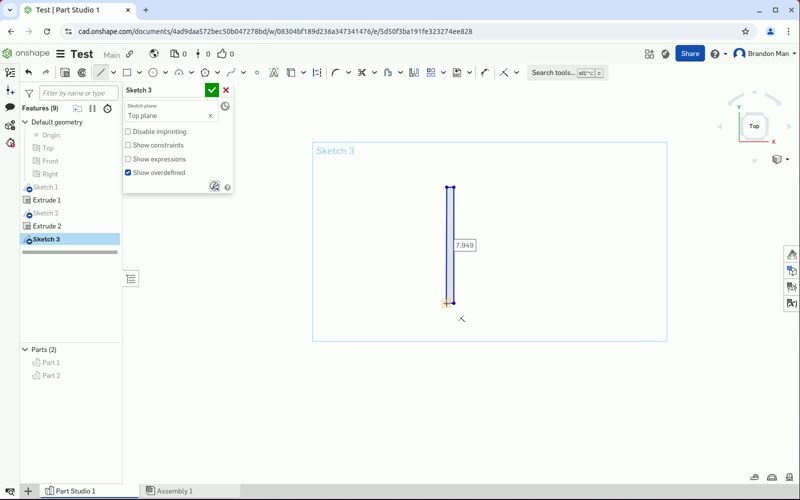
scroll(-6)
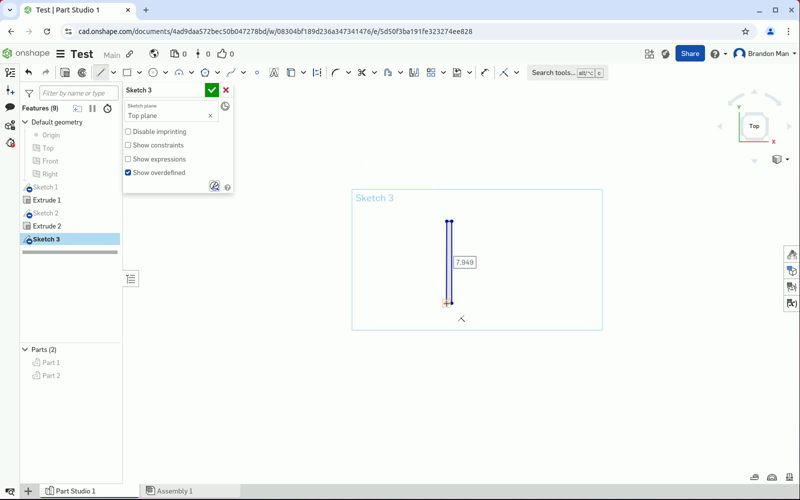
scroll(-6)
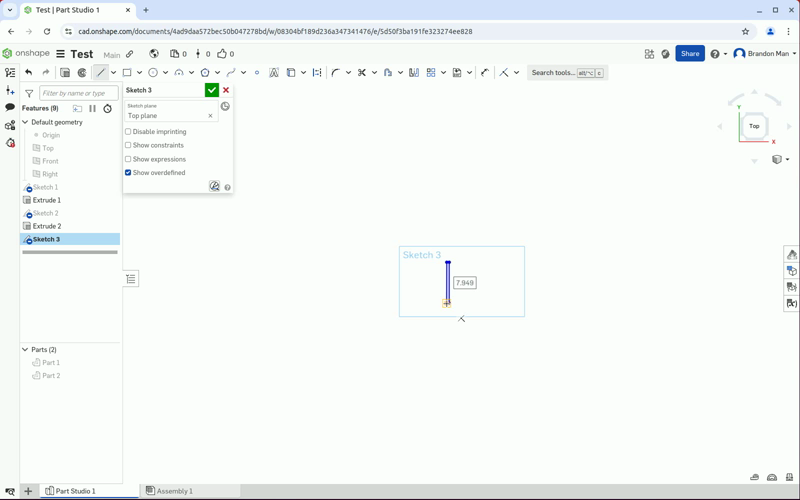
key(esc)
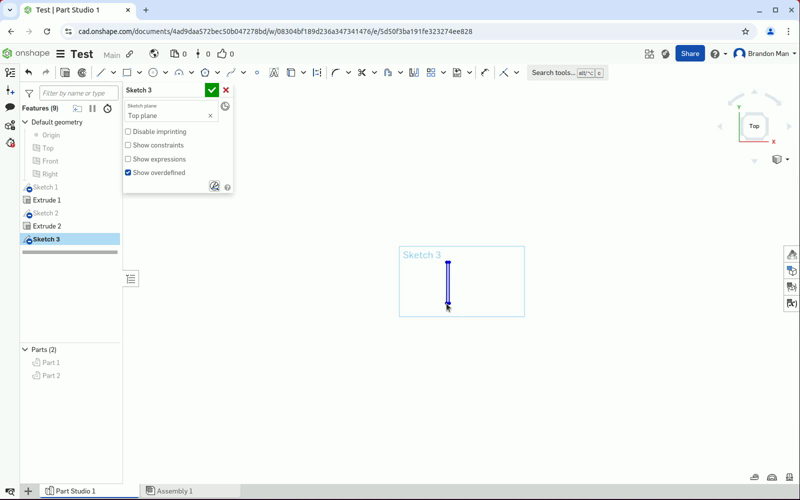
mouse_move(447, 287)
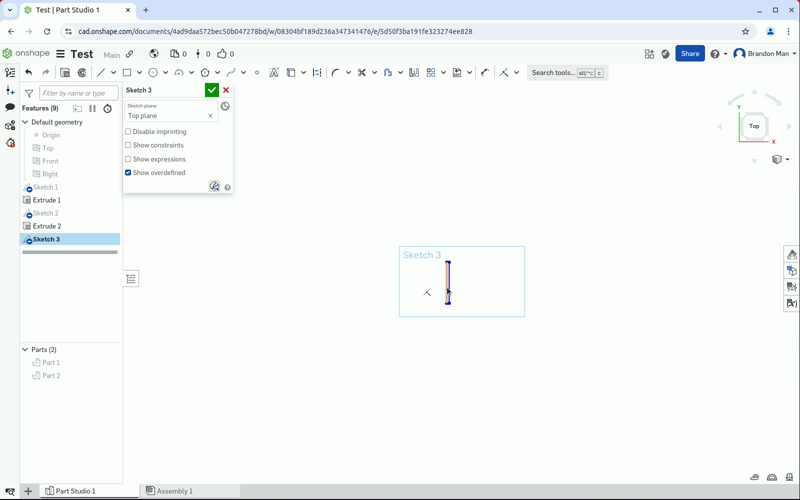
scroll(6)
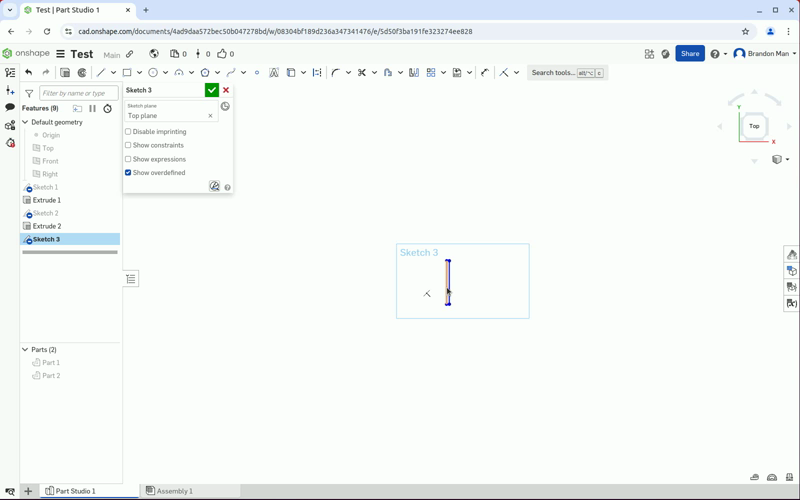
scroll(6)
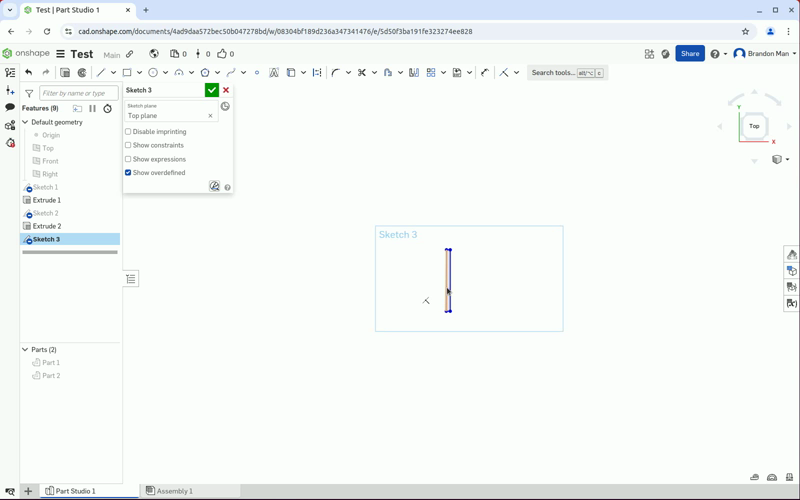
scroll(6)
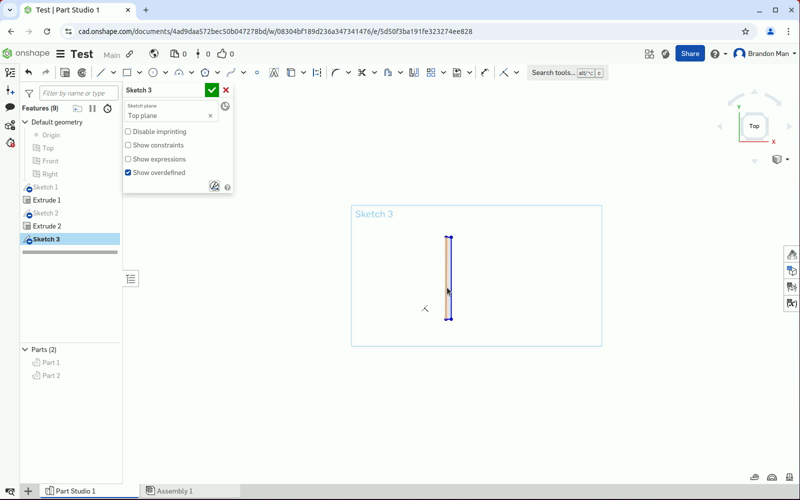
scroll(6)
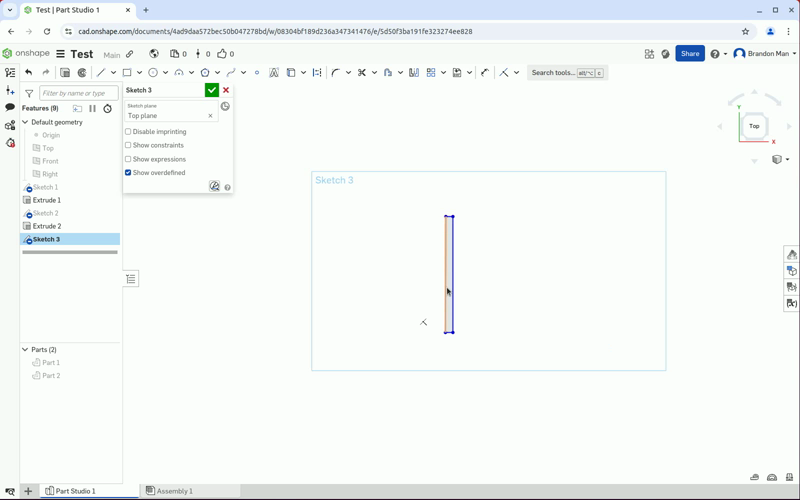
scroll(6)
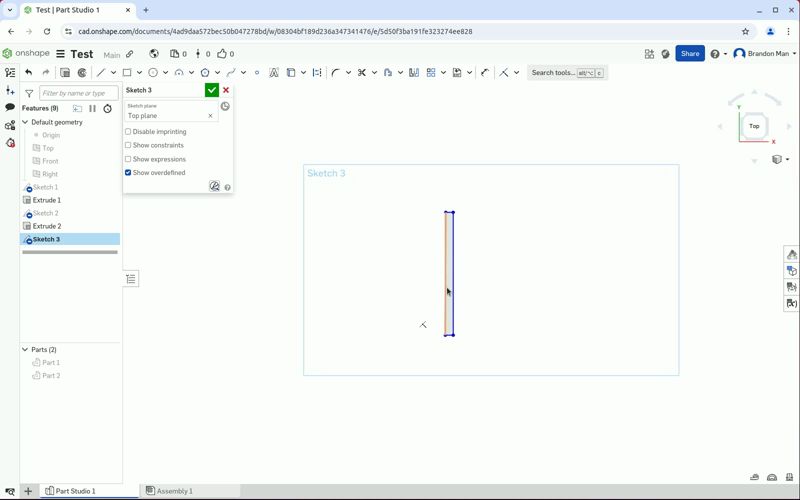
scroll(6)
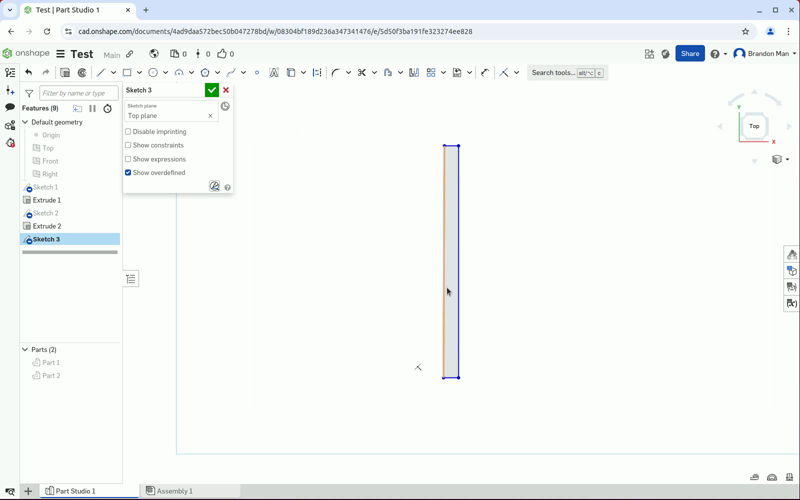
scroll(6)
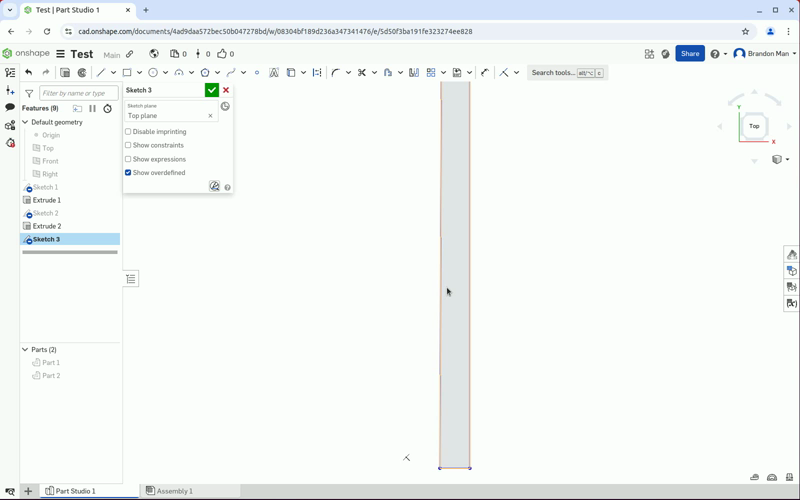
click(447, 287)
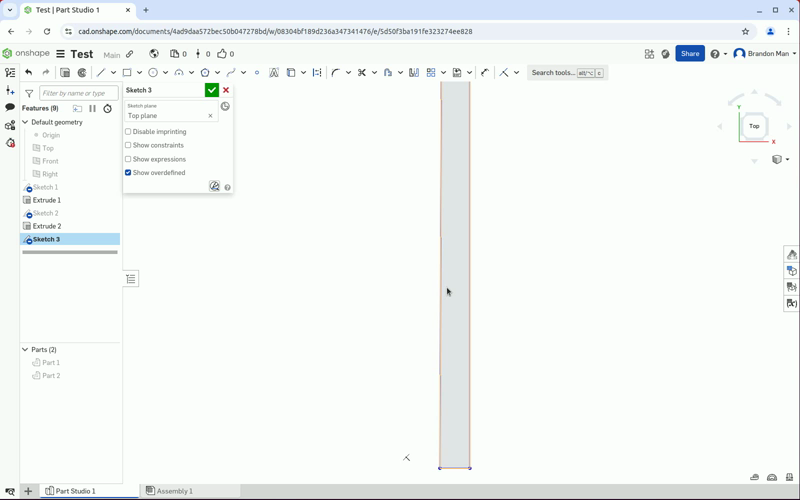
scroll(-6)
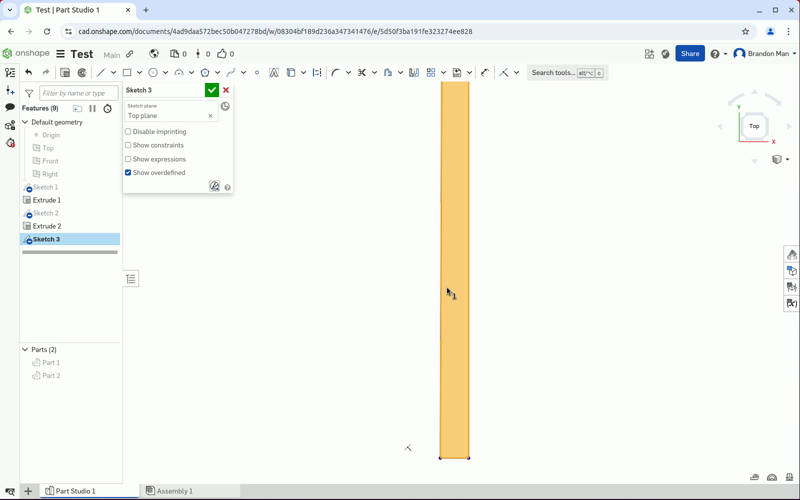
scroll(-6)
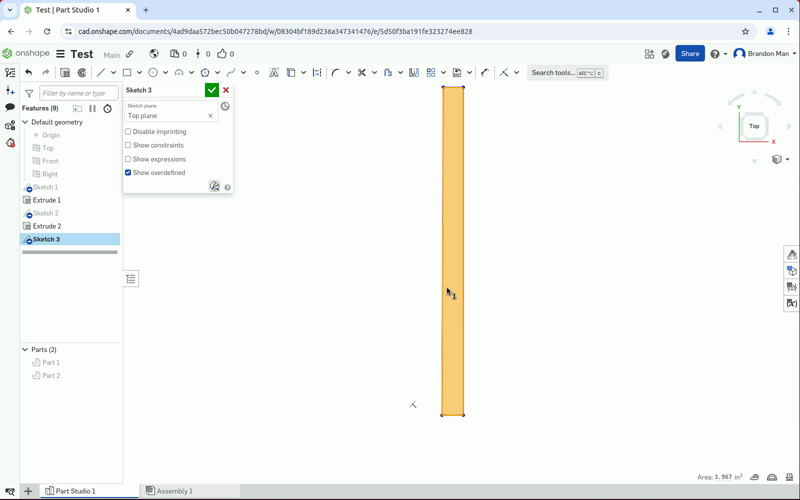
scroll(-6)
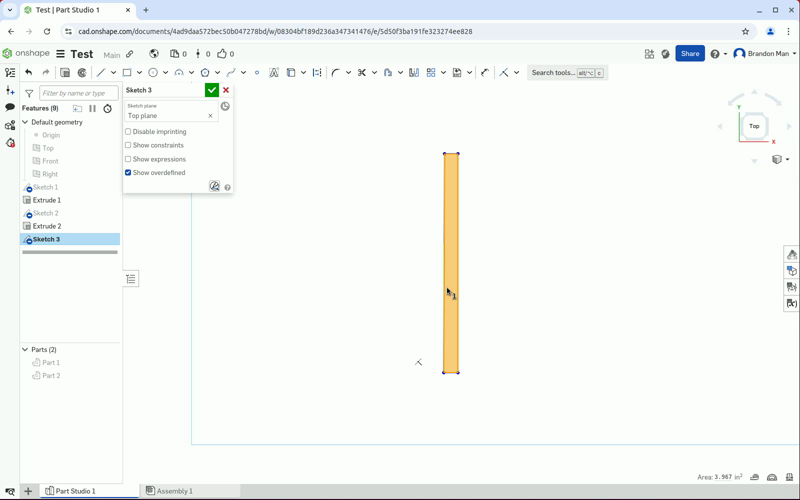
scroll(-6)
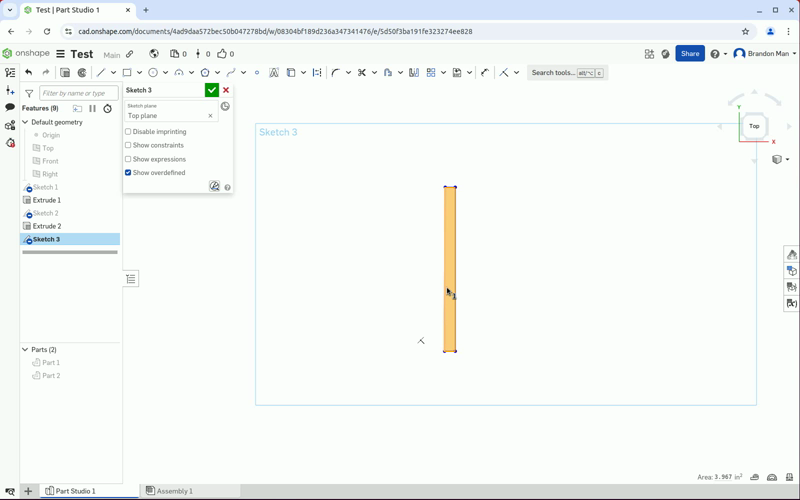
scroll(-6)
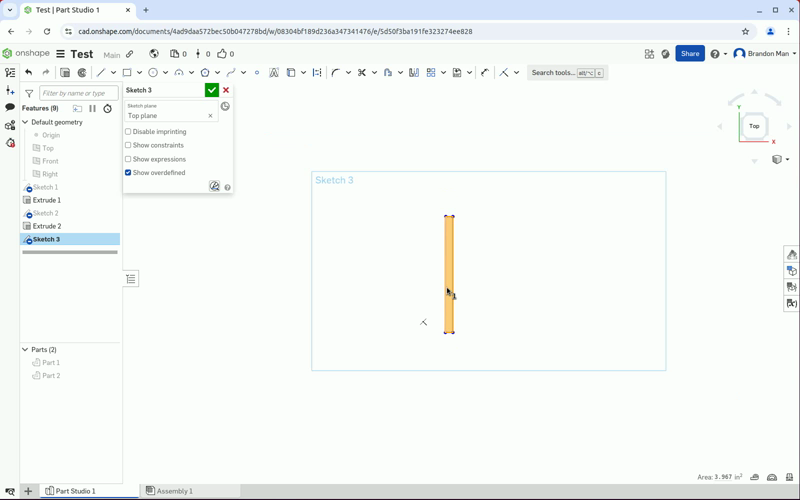
scroll(-6)
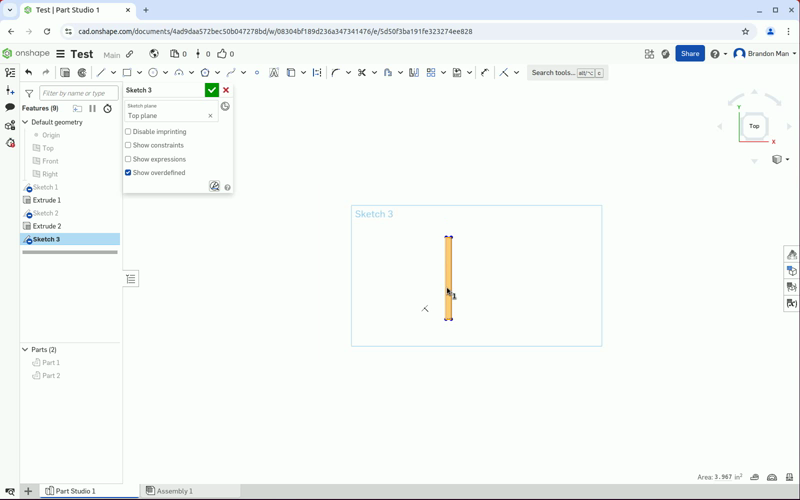
scroll(-6)
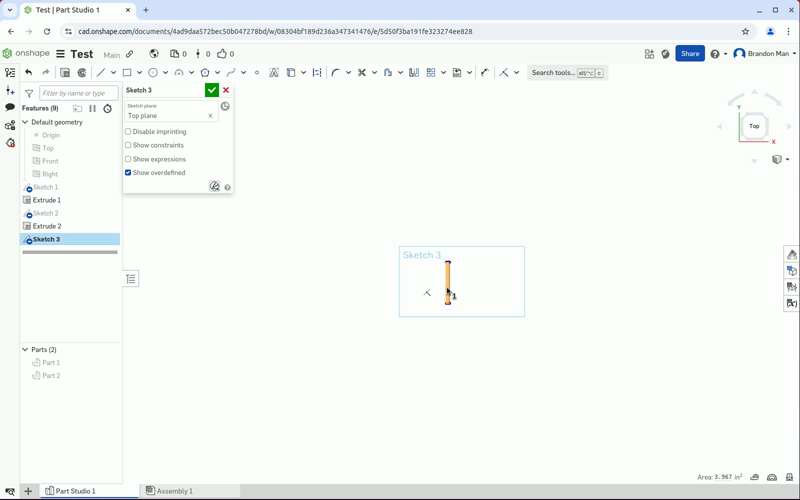
mouse_move(73, 352)
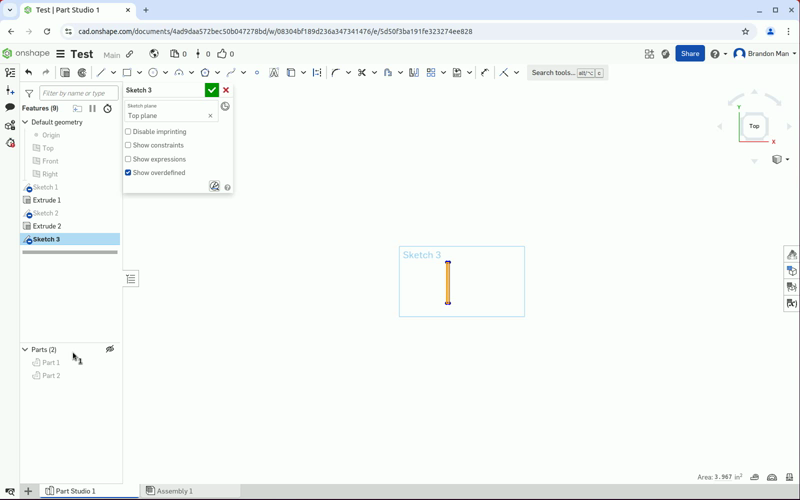
key(shift+y)
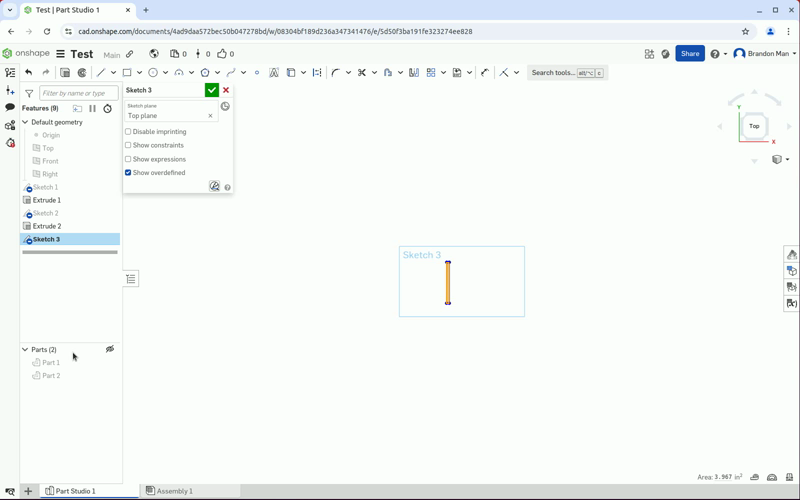
key(shift+e)
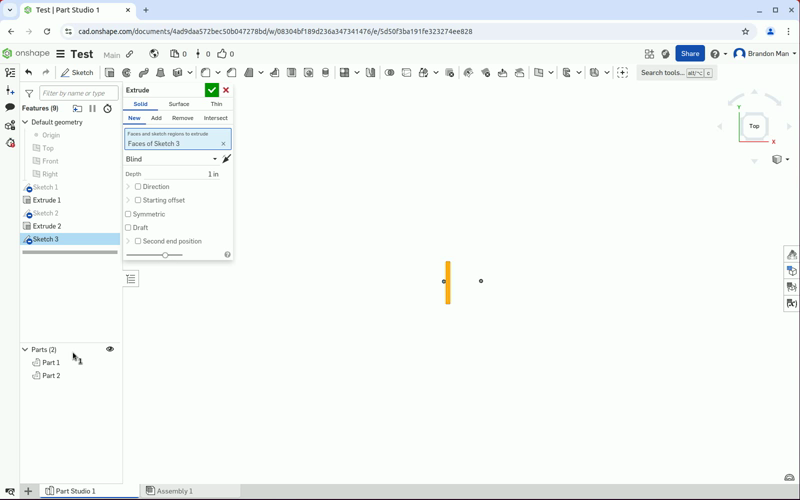
mouse_move(143, 106)
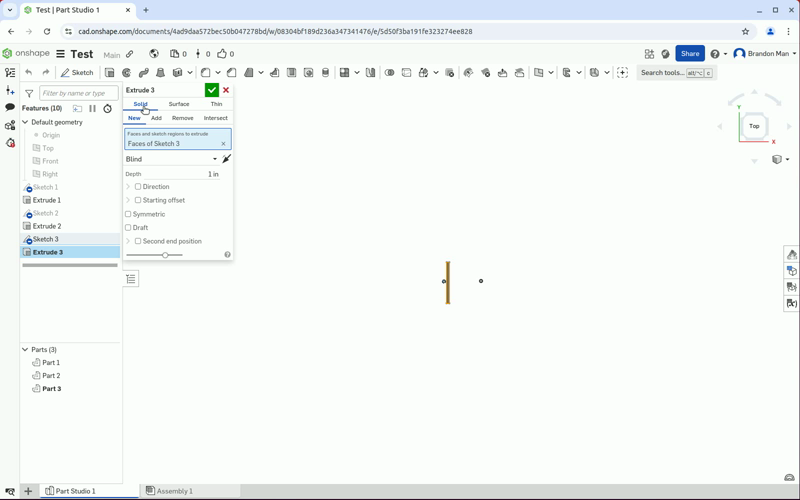
click(143, 106)
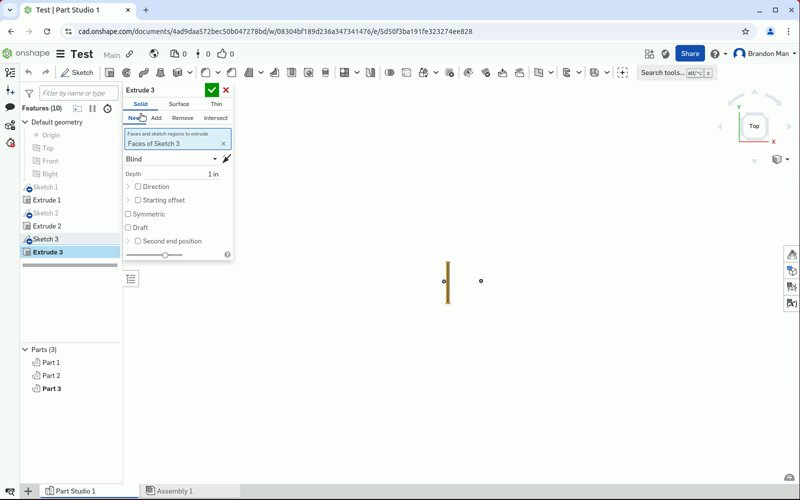
mouse_move(137, 120)
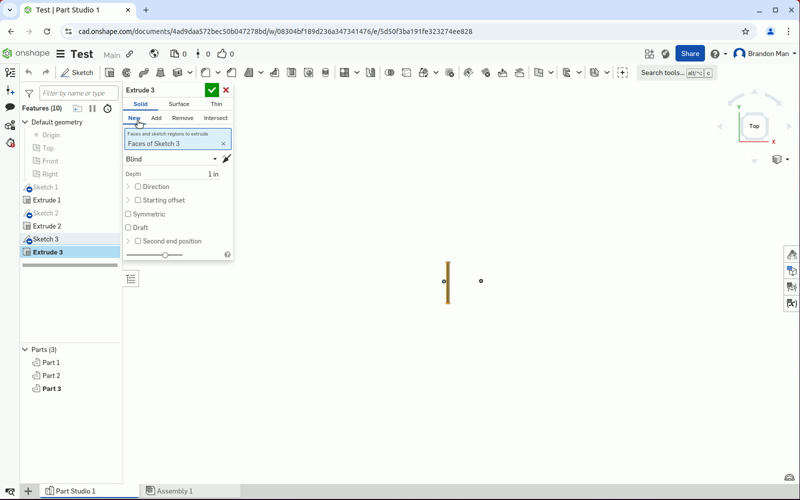
click(137, 120)
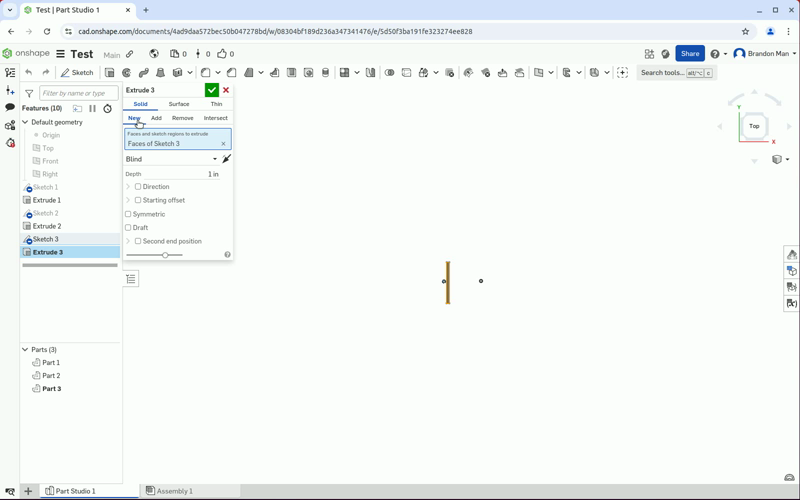
key(tab, 4)
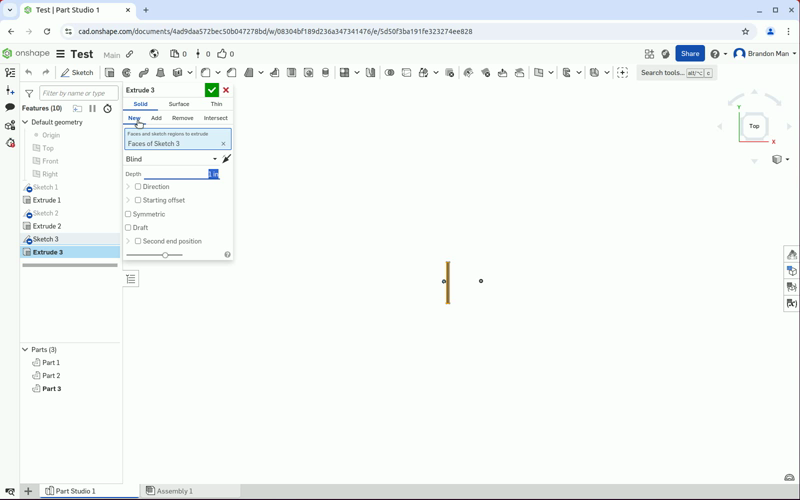
text(-0.481)
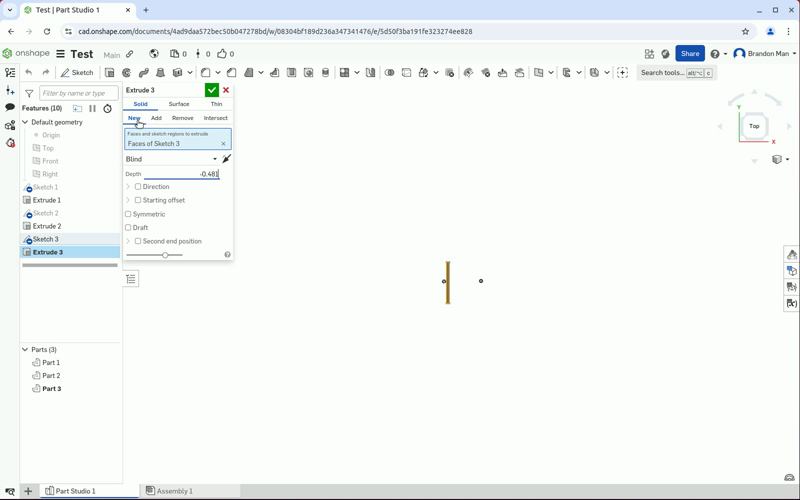
key(enter)
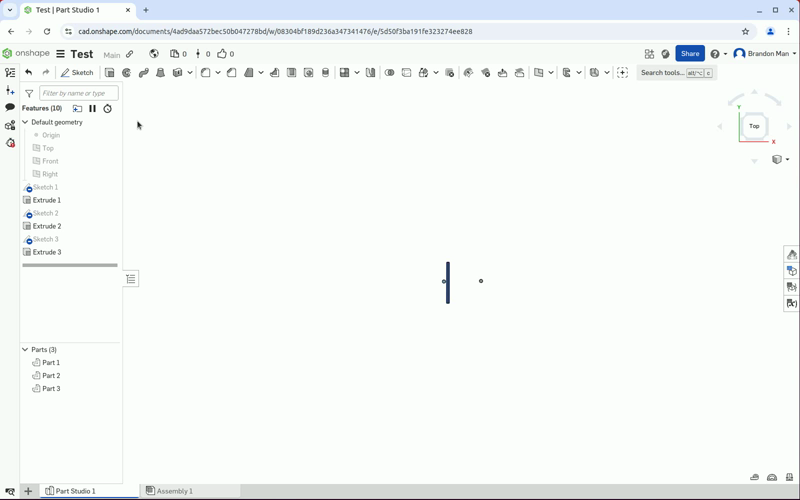
key(shift+h)
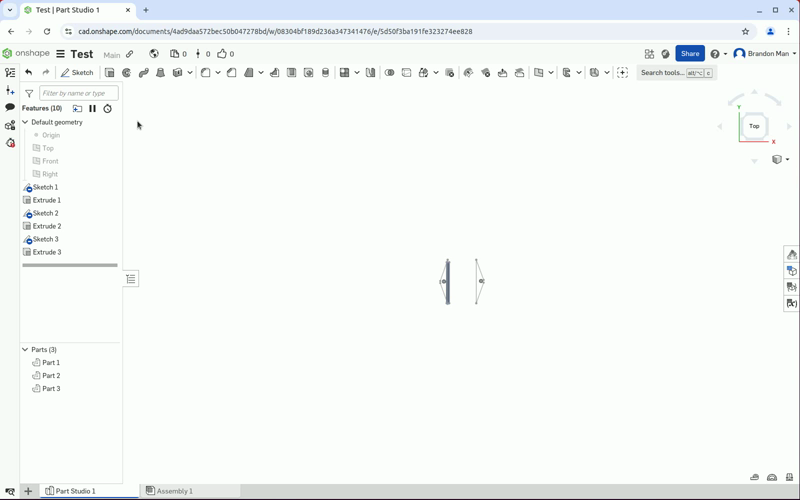
key(shift+h)
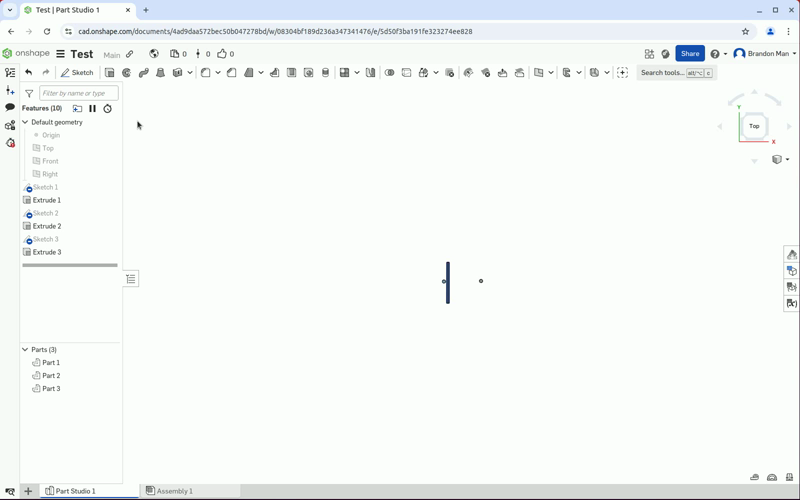
mouse_move(73, 189)
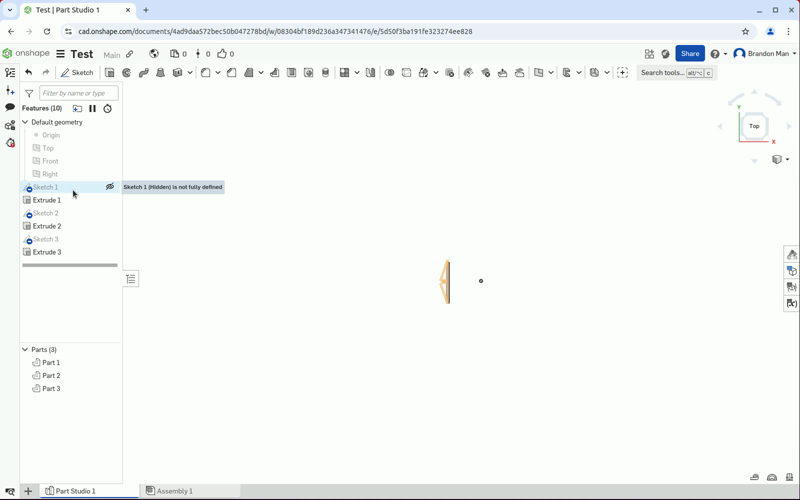
click(73, 189)
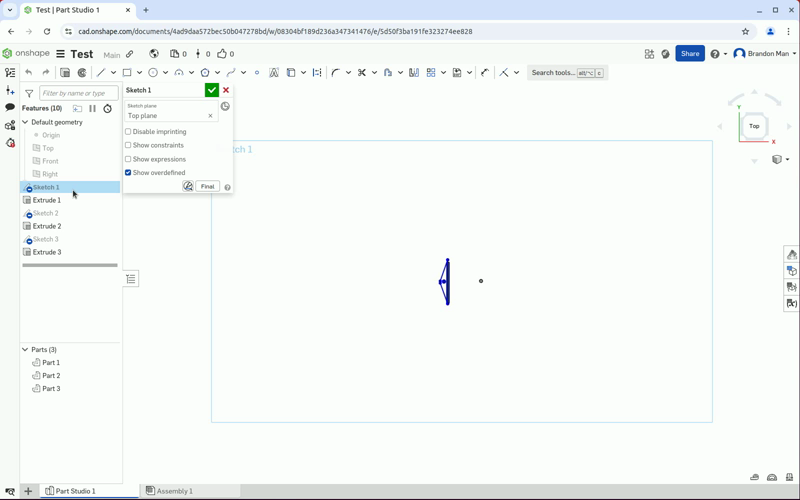
mouse_move(229, 92)
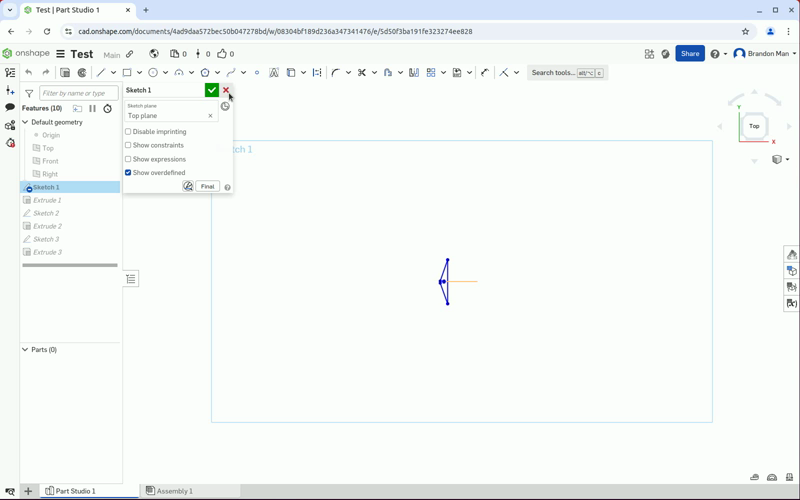
click(229, 92)
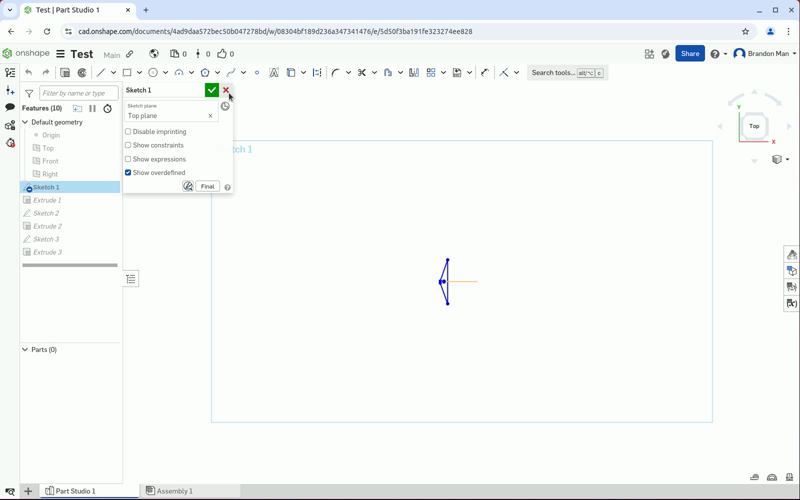
key(shift+s)
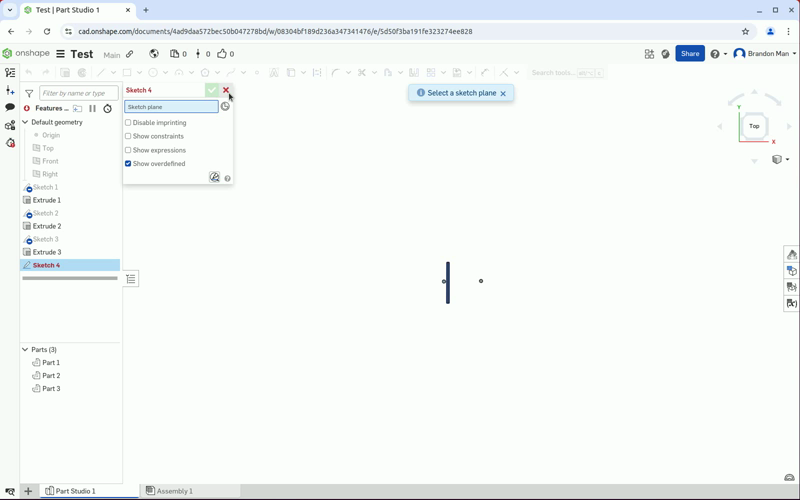
mouse_move(73, 150)
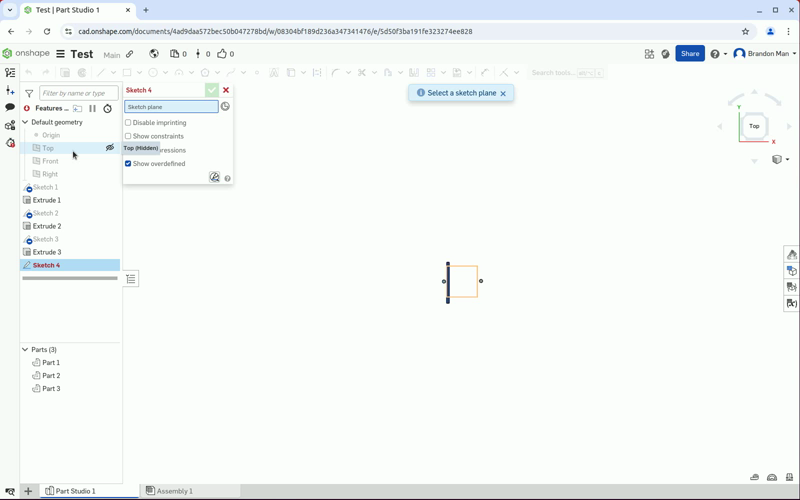
click(73, 150)
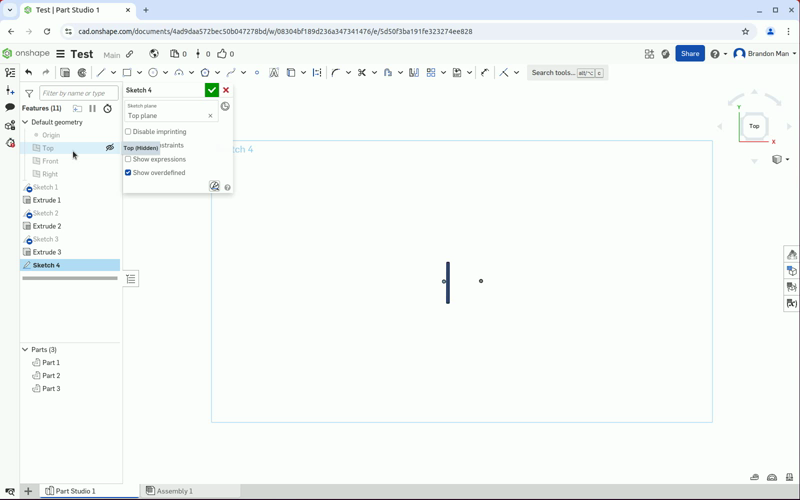
mouse_move(73, 352)
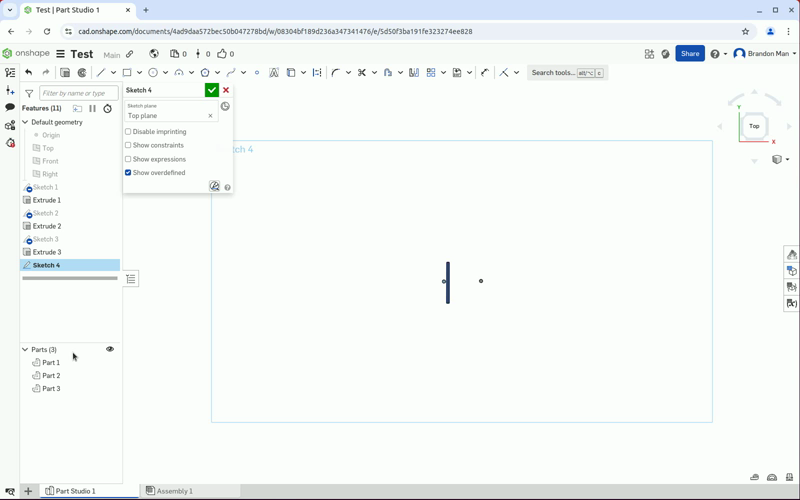
key(y)
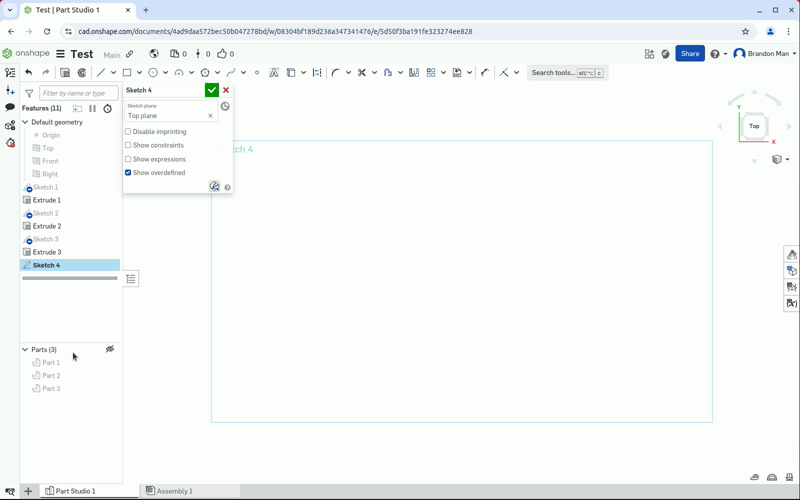
key(l)
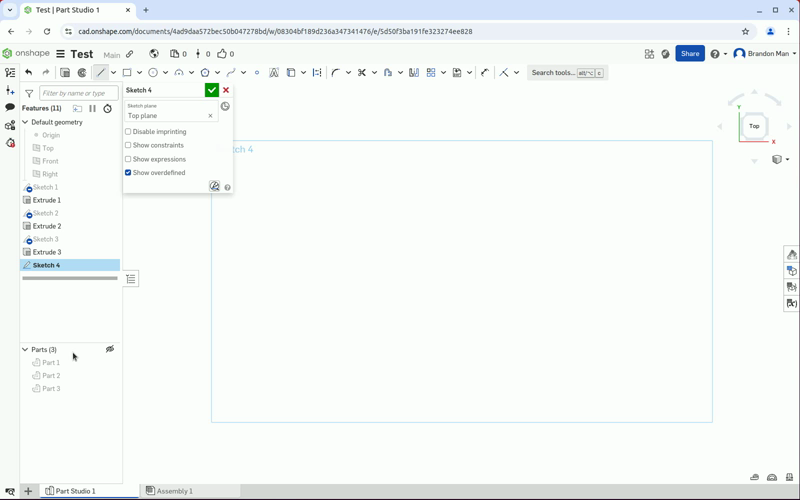
key_down(shift)
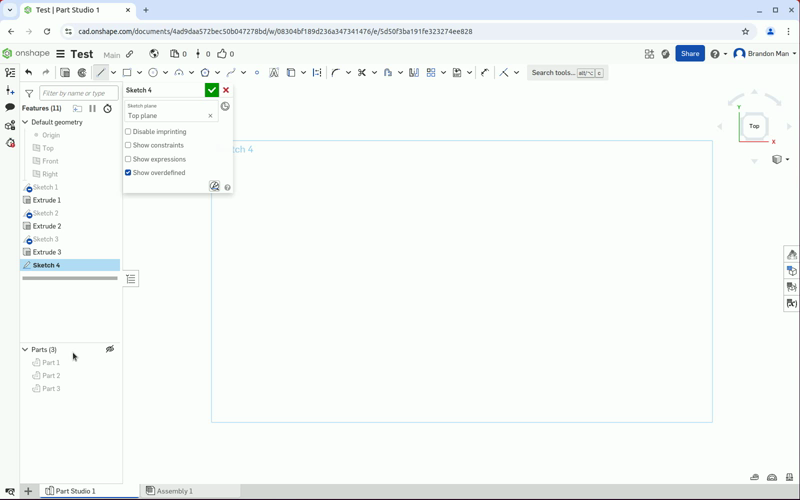
mouse_move(471, 303)
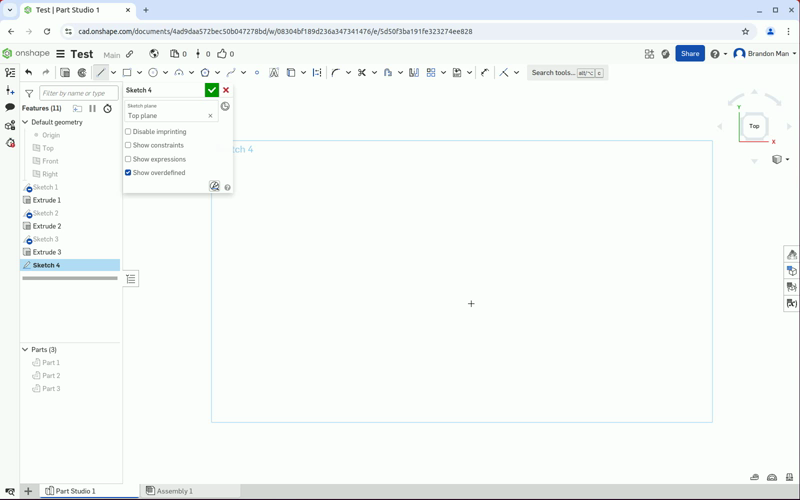
click(471, 303)
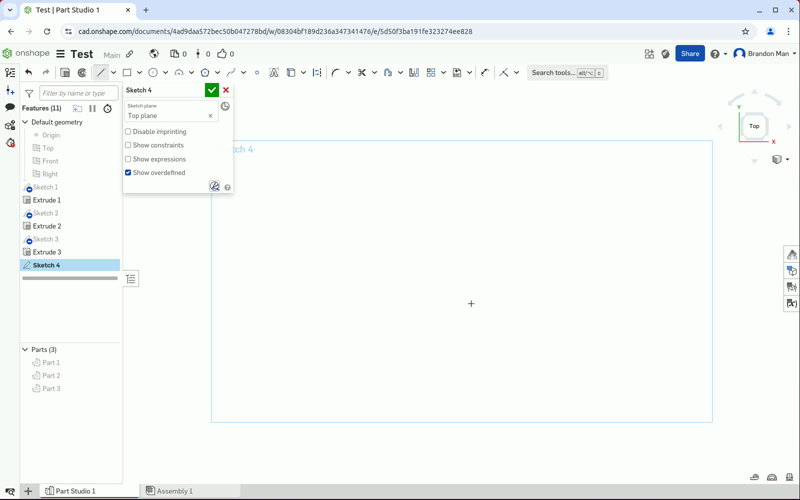
key_up(shift)
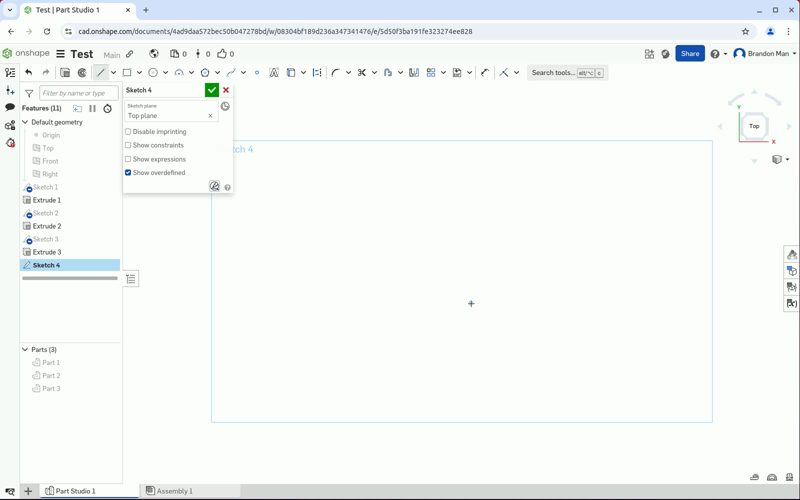
key_down(shift)
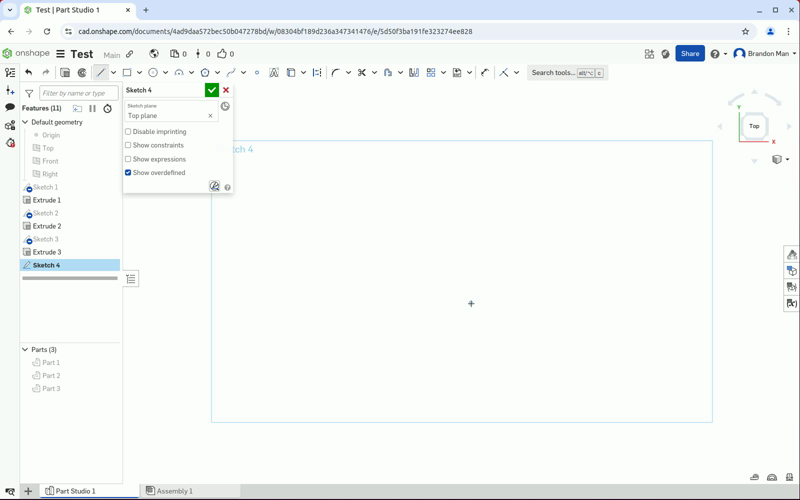
mouse_move(501, 303)
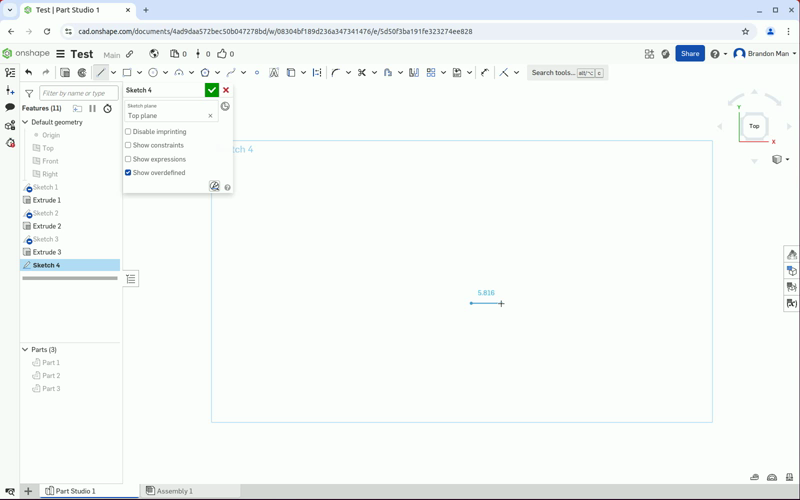
mouse_move(474, 303)
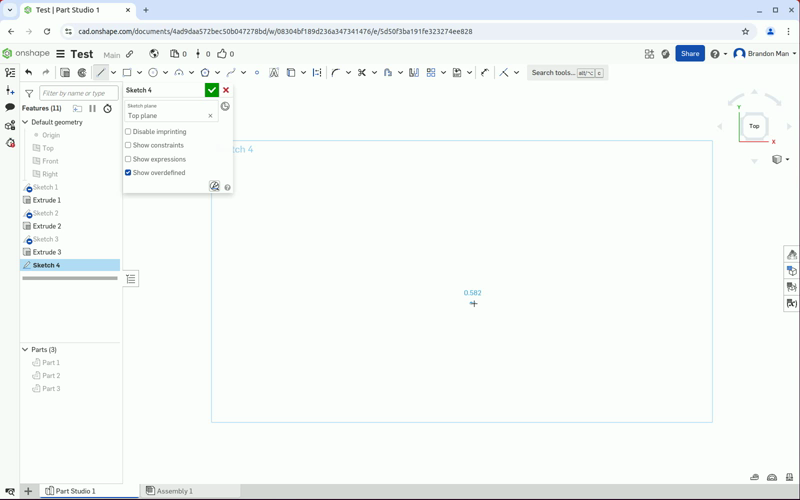
scroll(6)
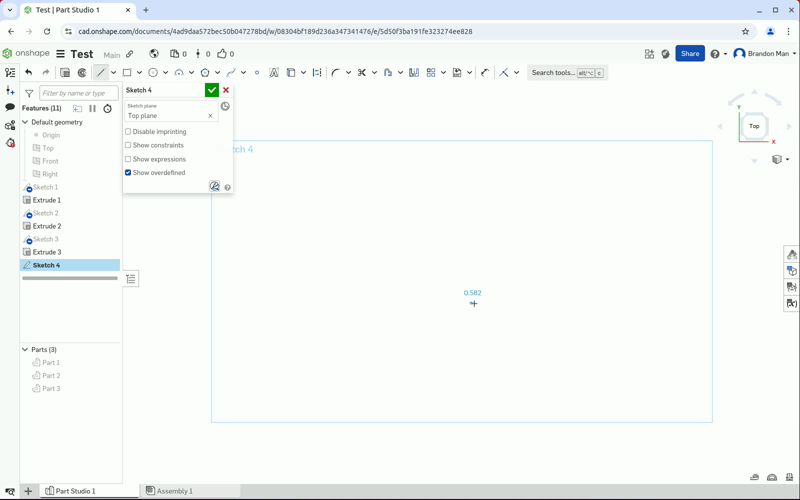
scroll(6)
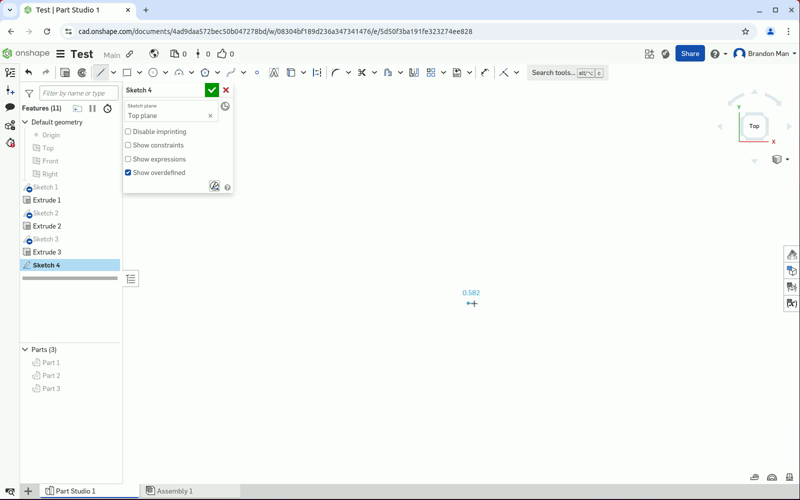
scroll(6)
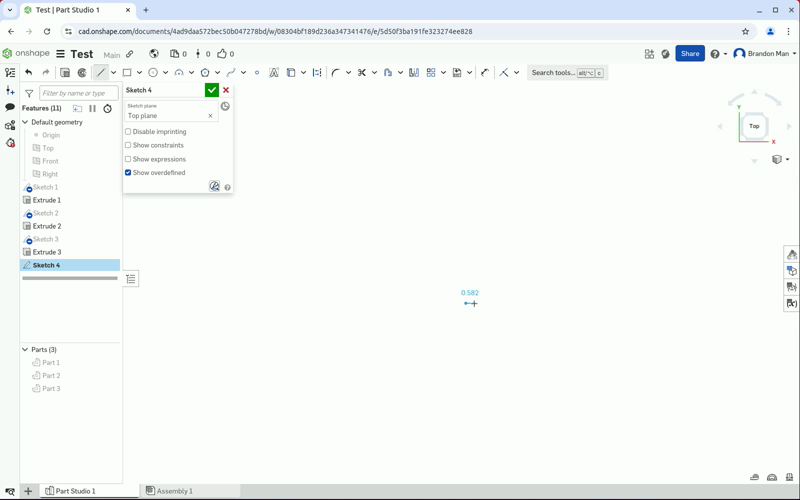
scroll(6)
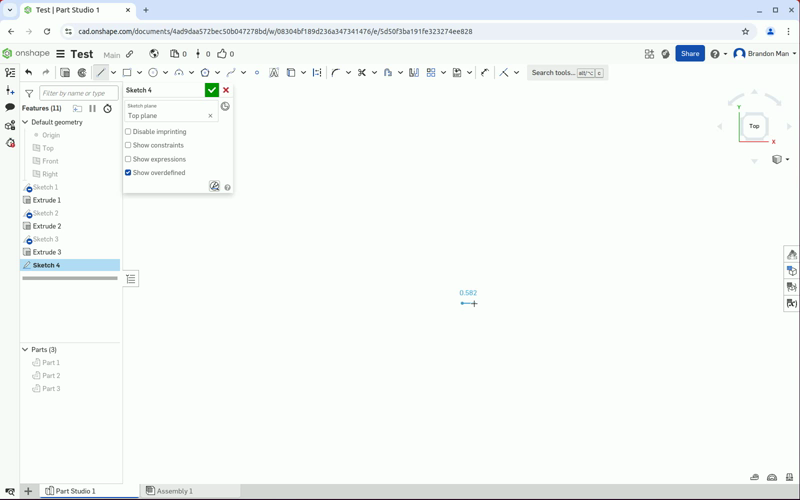
scroll(6)
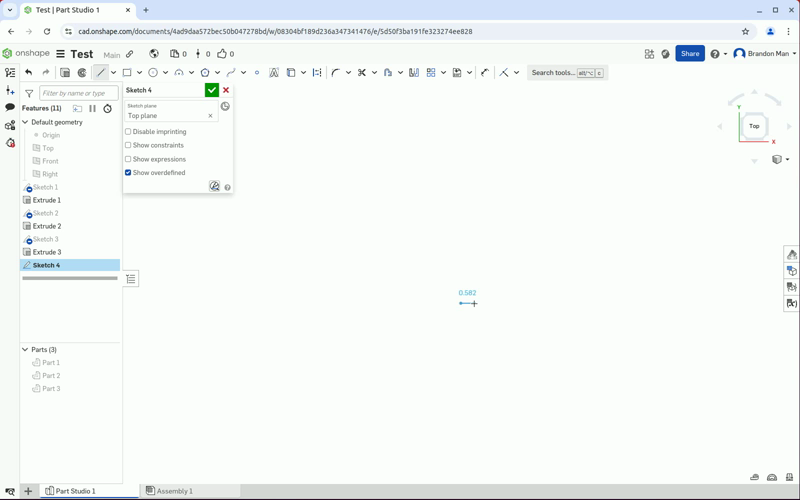
scroll(6)
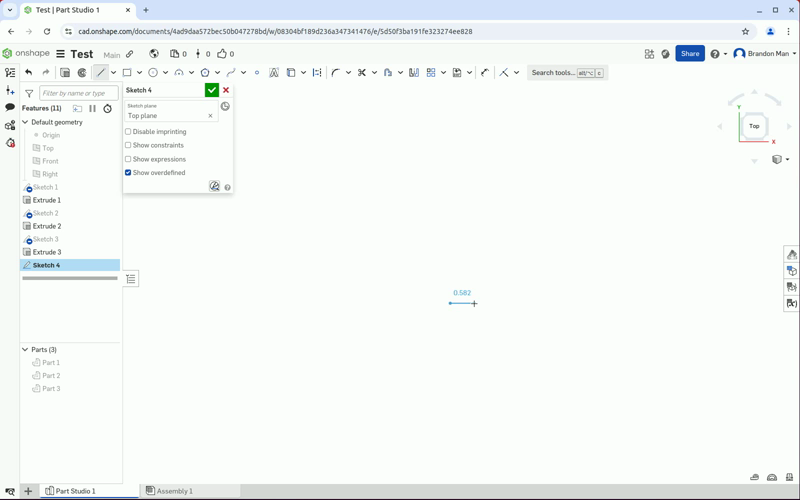
scroll(6)
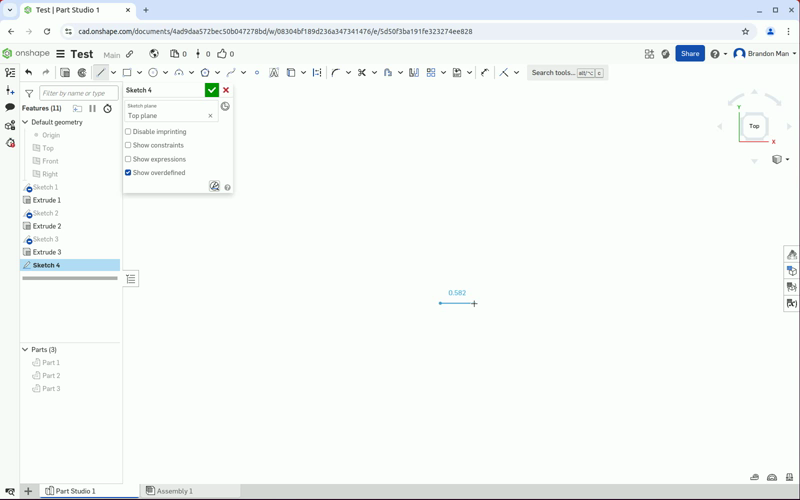
click(474, 303)
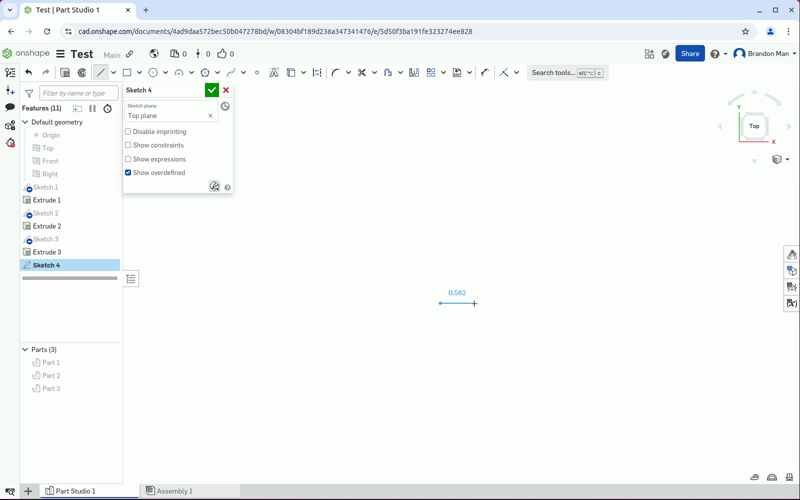
scroll(-6)
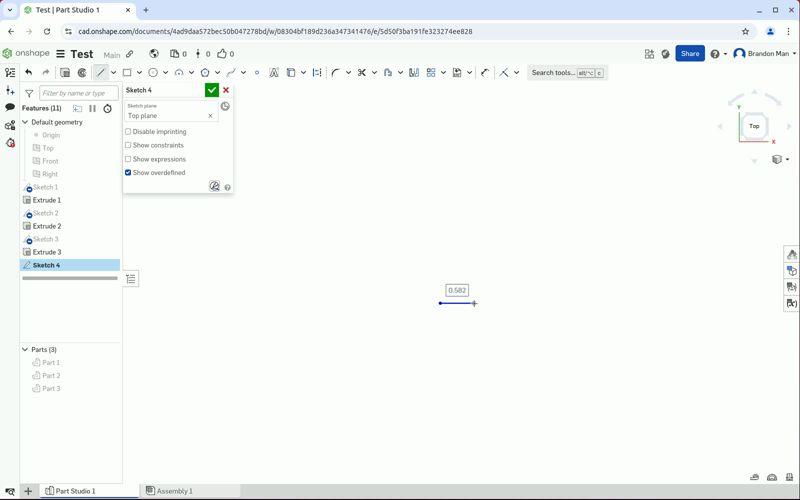
scroll(-6)
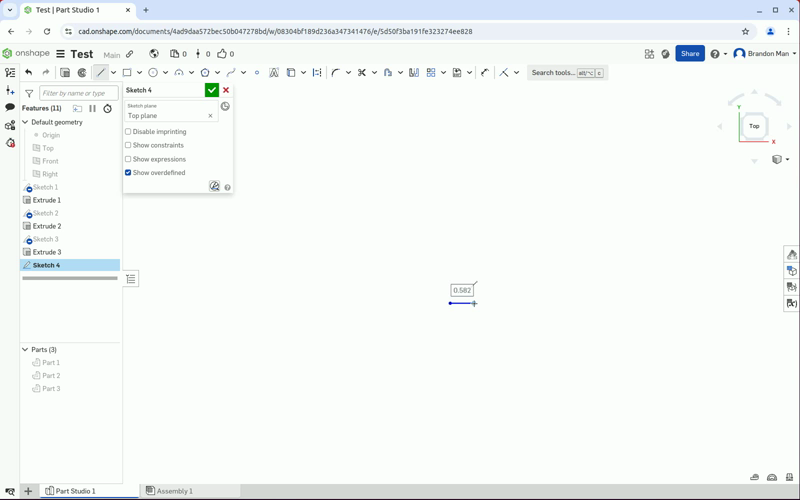
scroll(-6)
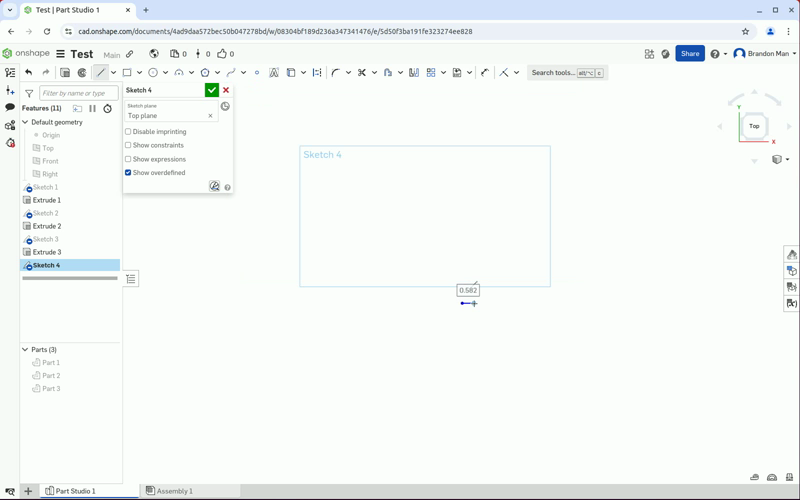
scroll(-6)
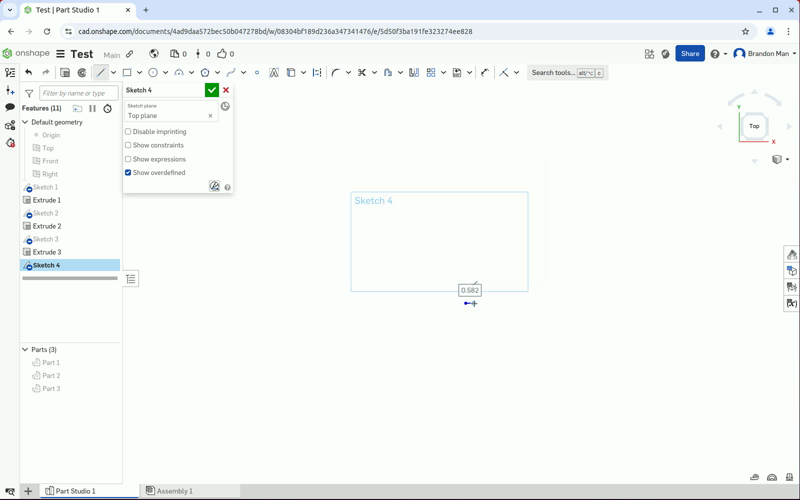
scroll(-6)
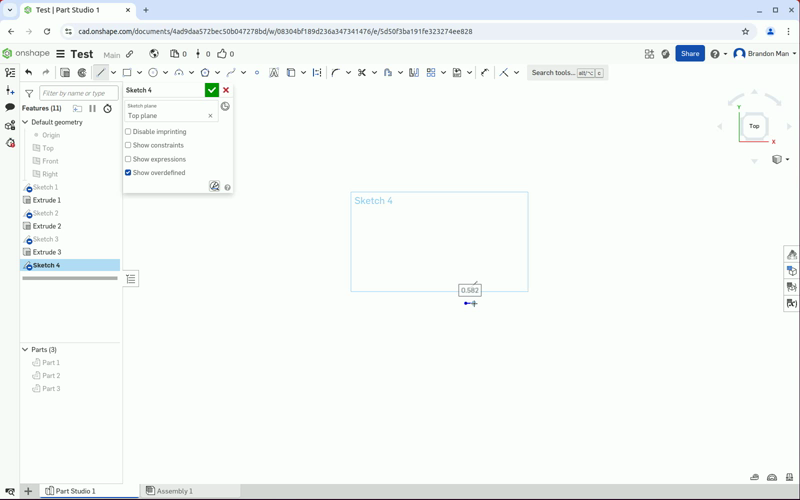
scroll(-6)
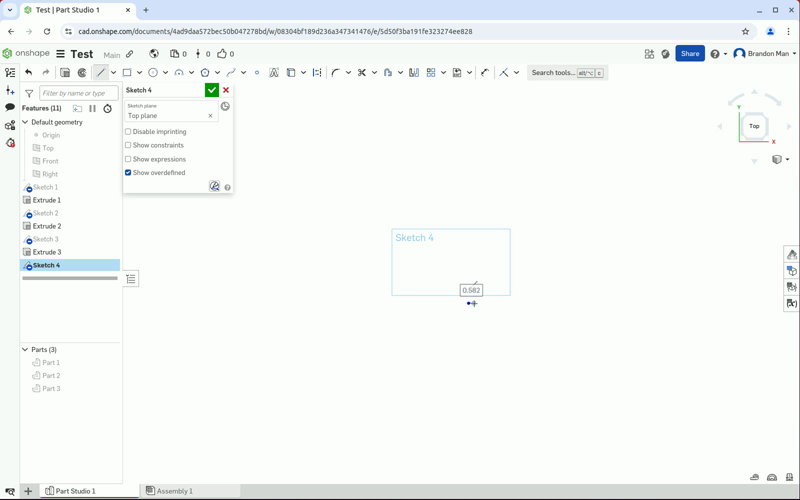
scroll(-6)
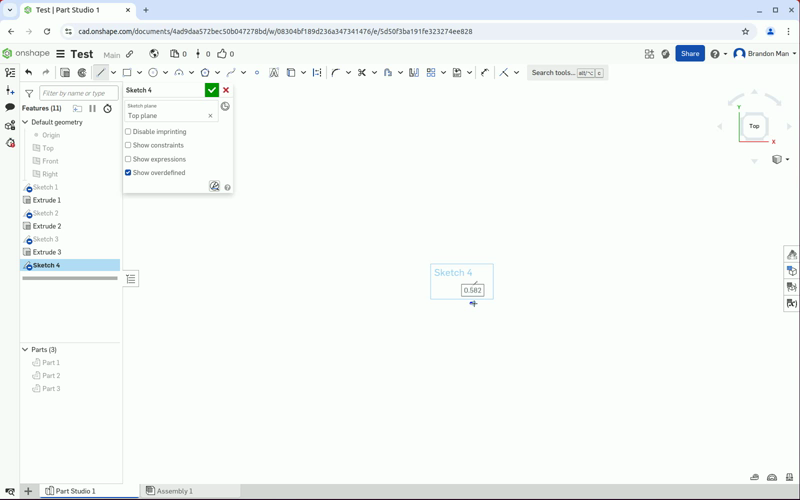
key_up(shift)
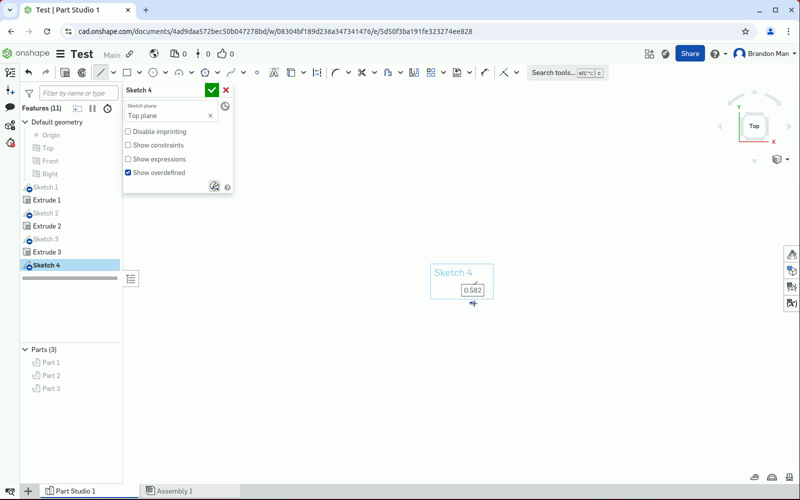
key_down(shift)
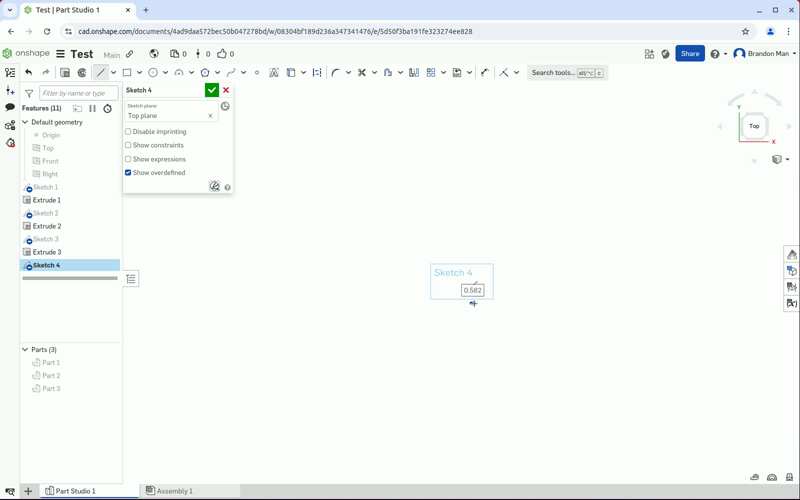
mouse_move(504, 303)
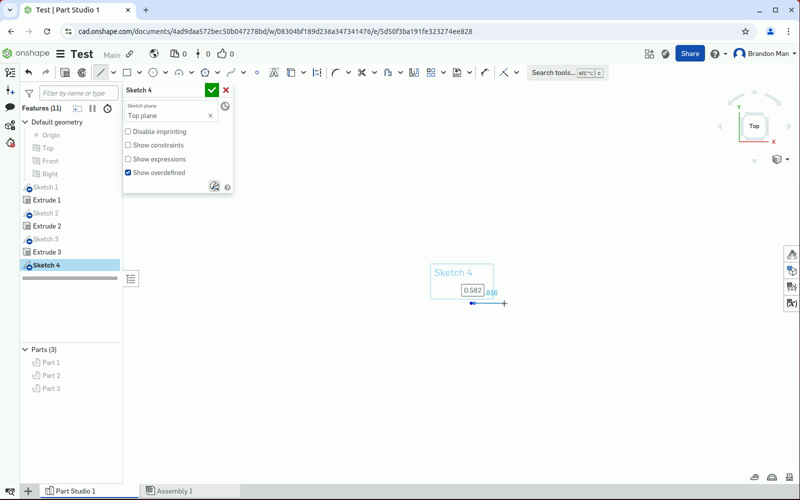
mouse_move(474, 262)
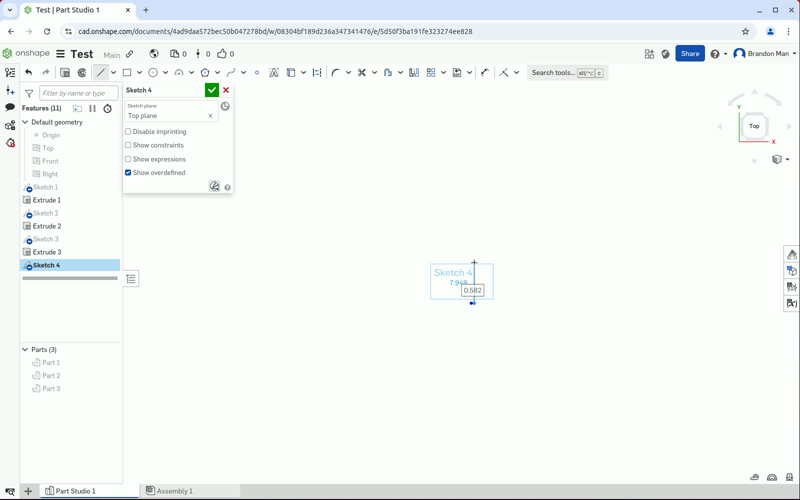
click(474, 262)
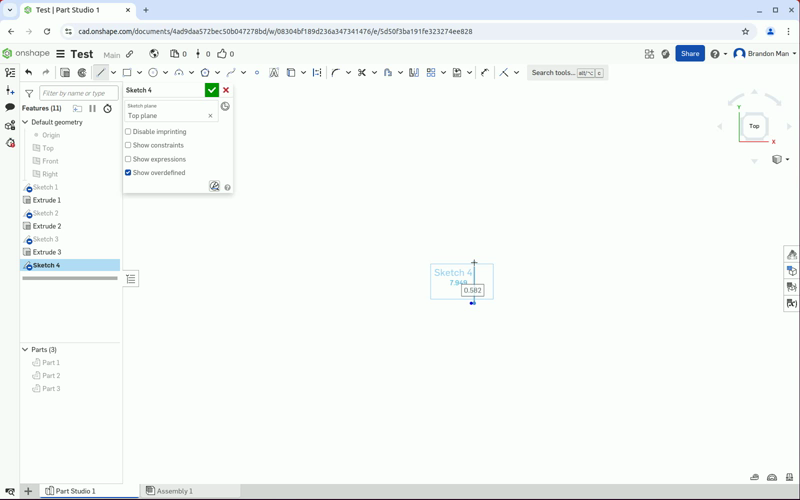
key_up(shift)
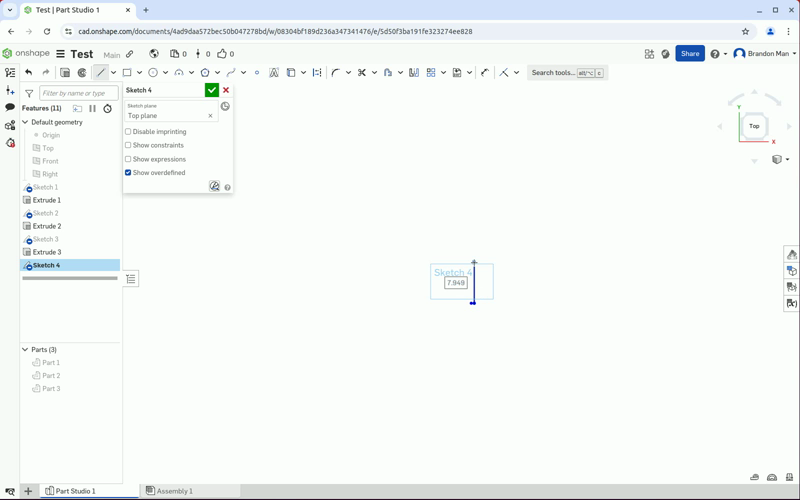
key_down(shift)
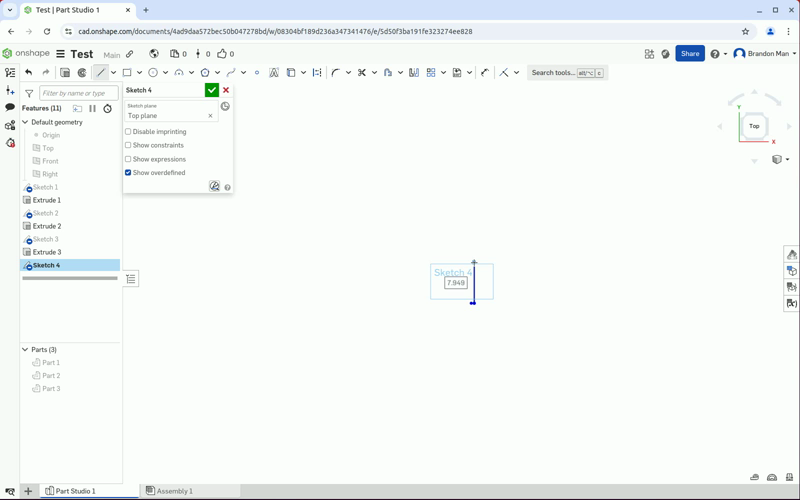
mouse_move(504, 262)
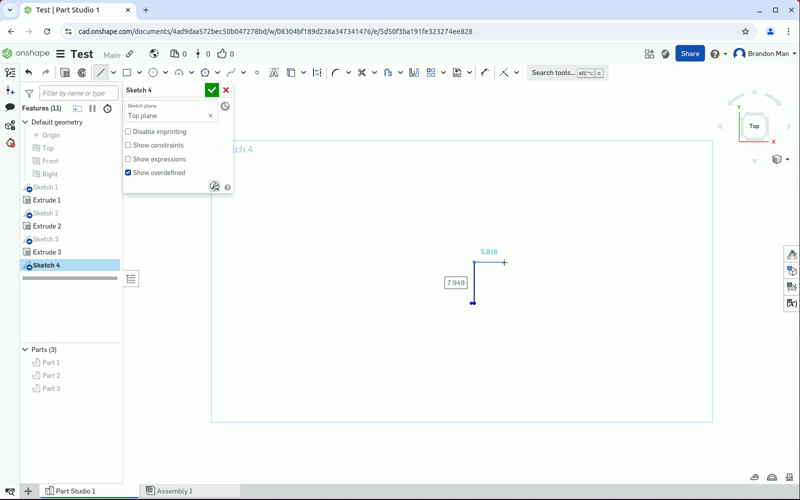
mouse_move(471, 262)
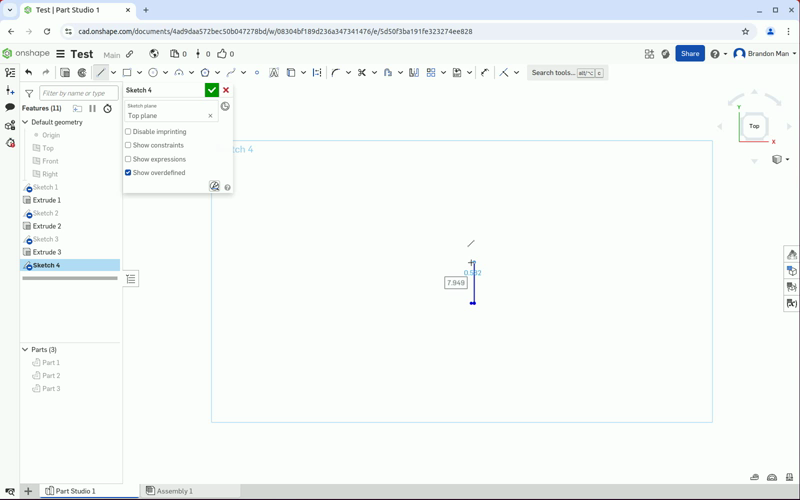
scroll(6)
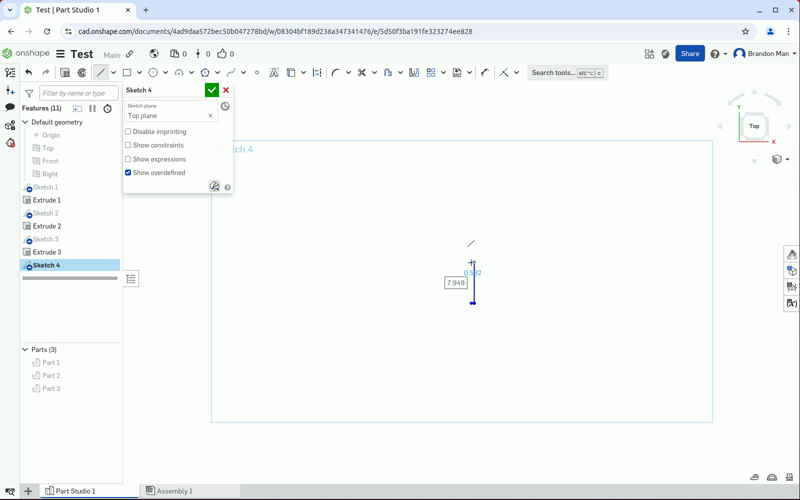
scroll(6)
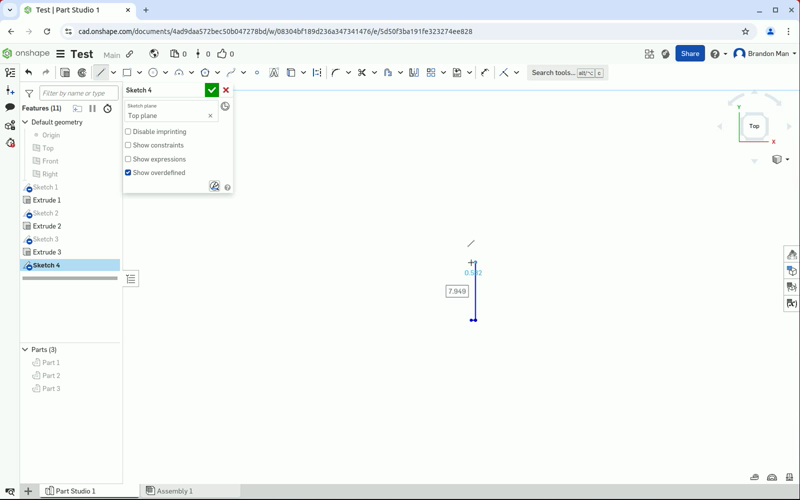
scroll(6)
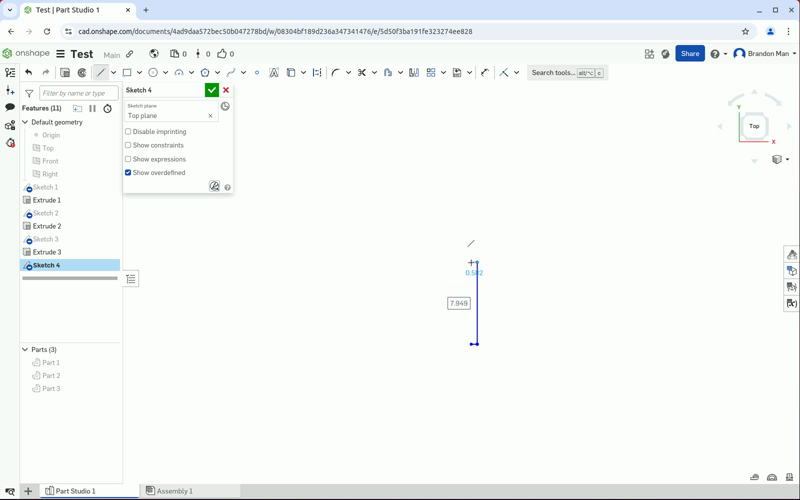
scroll(6)
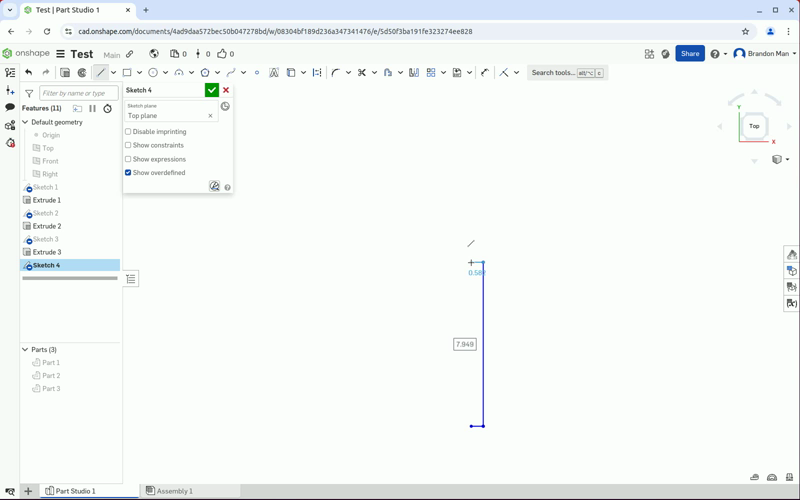
scroll(6)
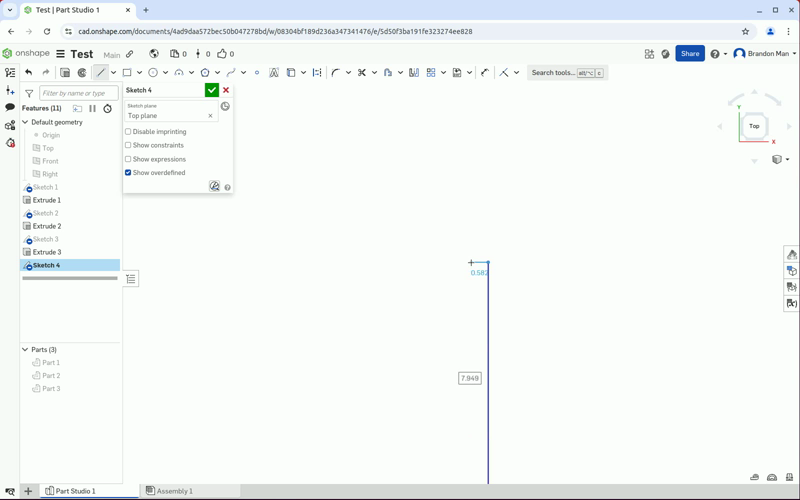
scroll(6)
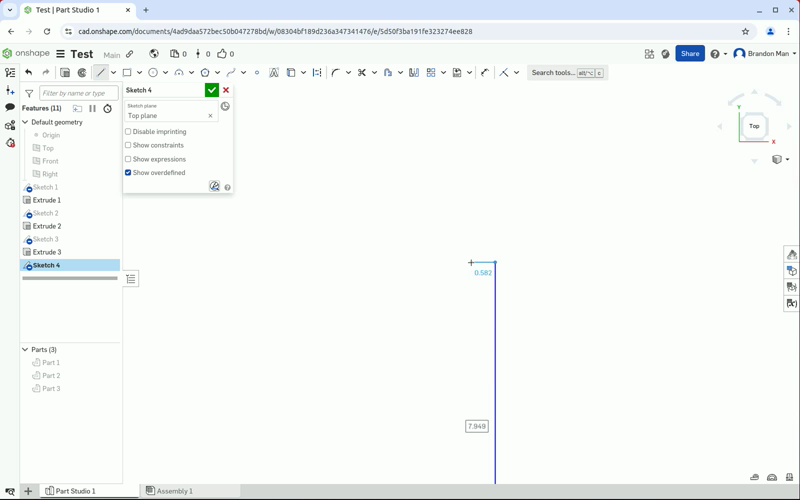
scroll(6)
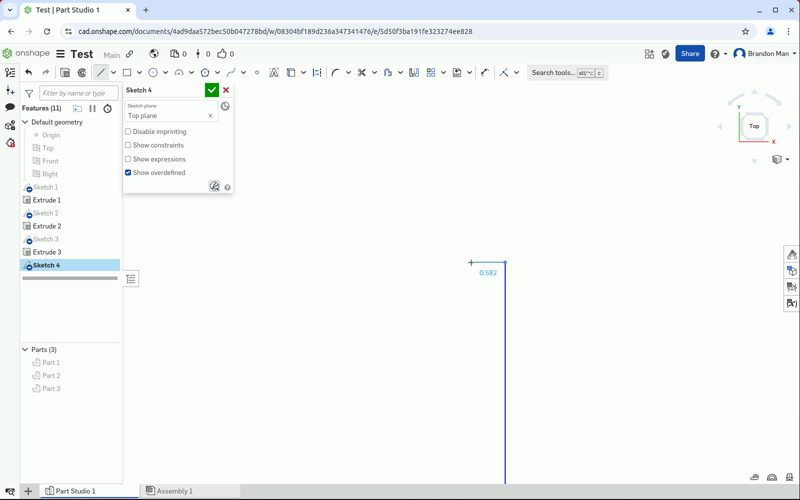
click(471, 262)
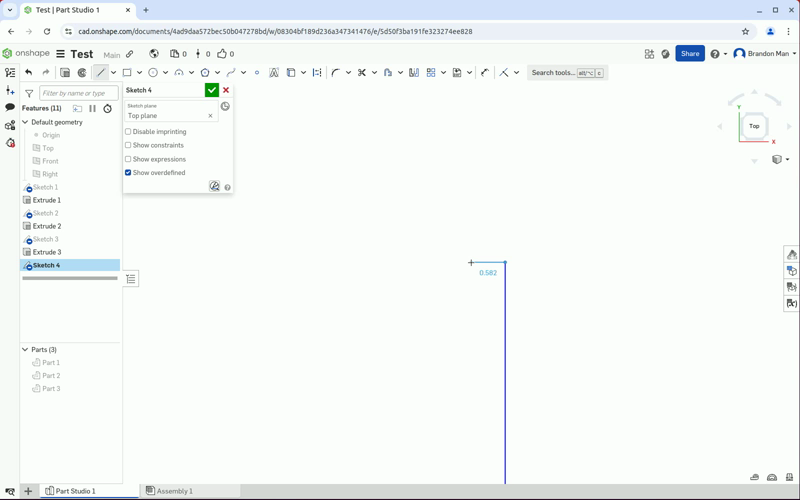
scroll(-6)
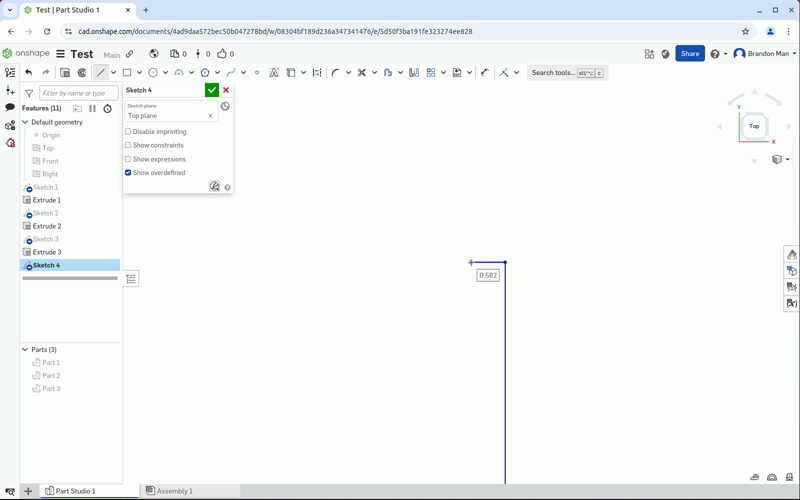
scroll(-6)
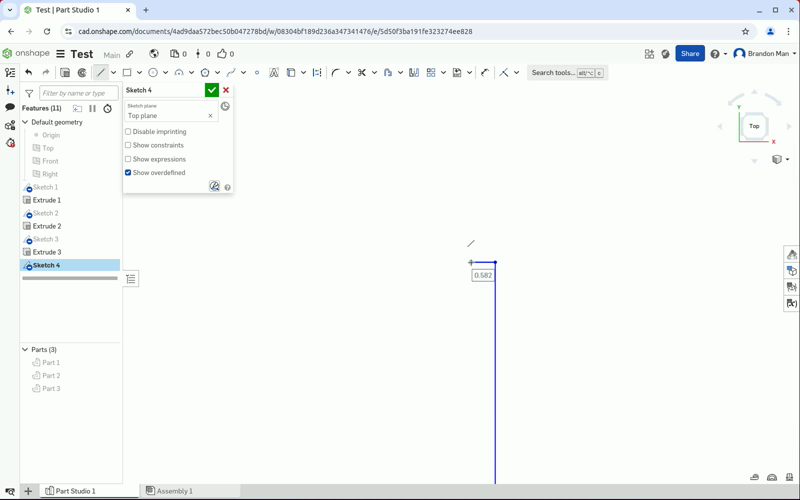
scroll(-6)
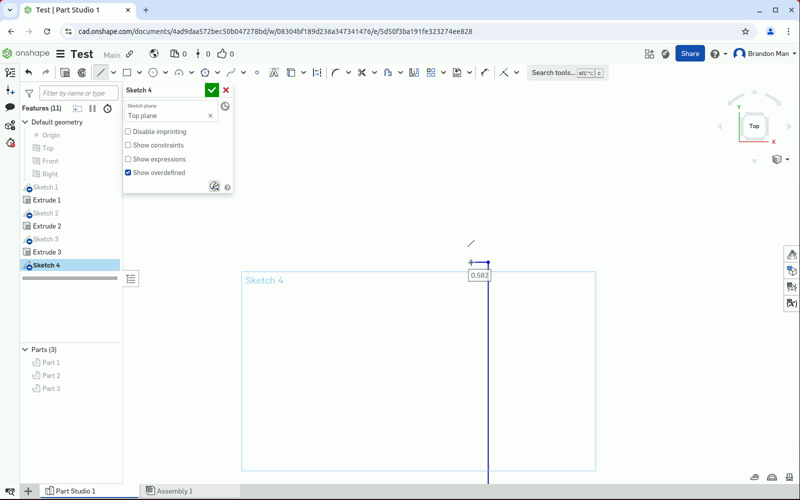
scroll(-6)
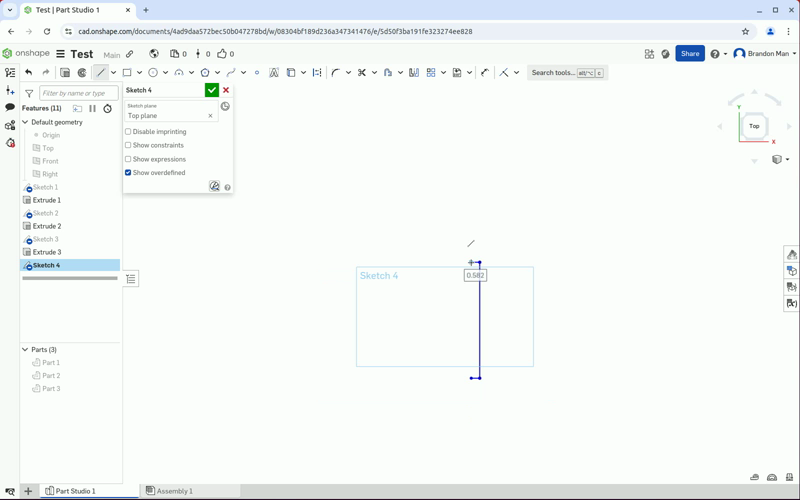
scroll(-6)
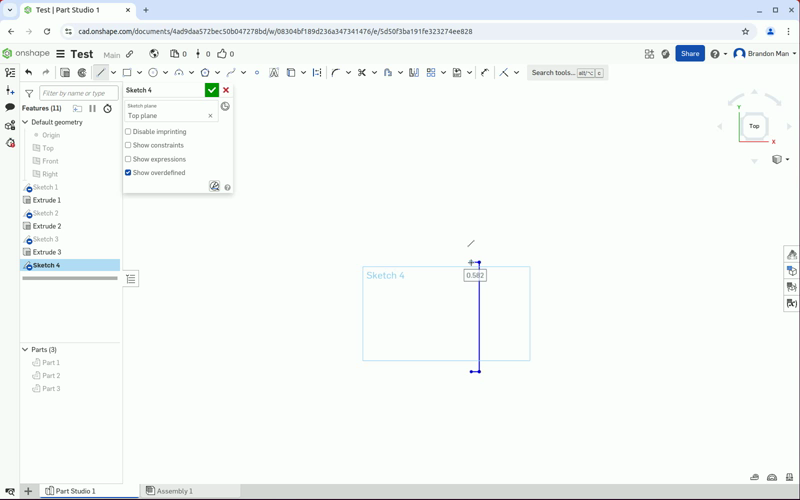
scroll(-6)
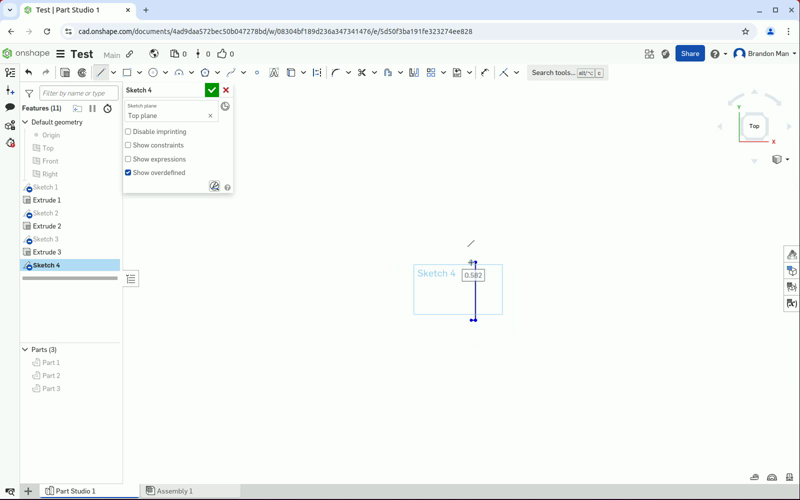
scroll(-6)
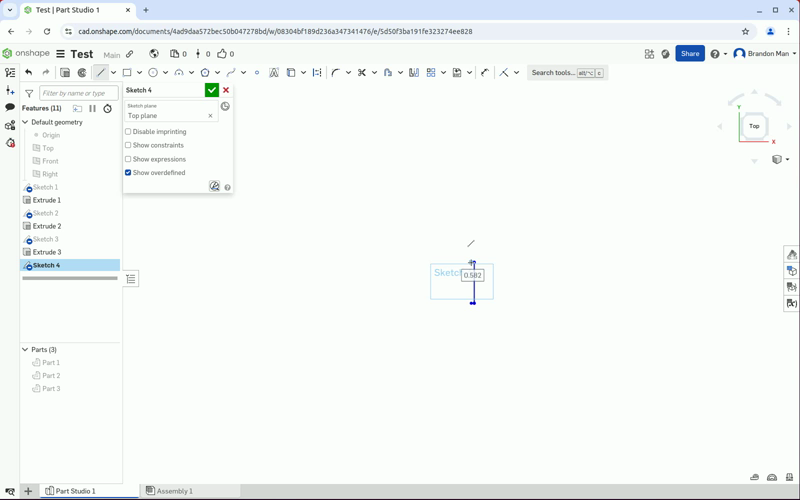
key_up(shift)
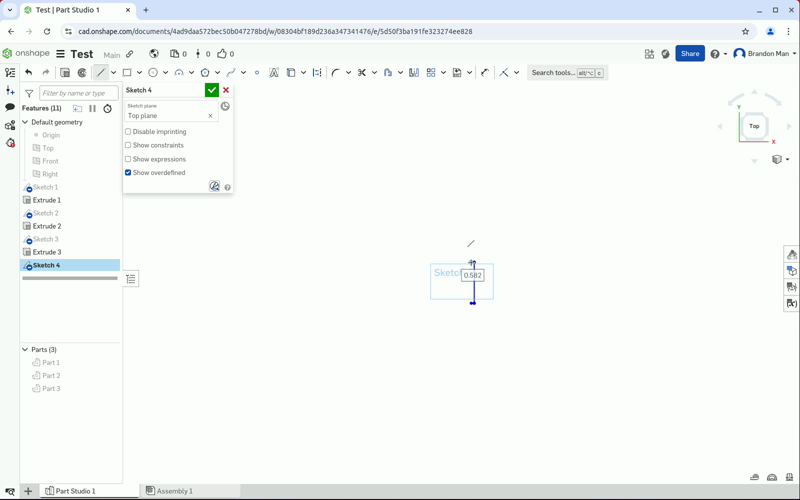
mouse_move(501, 262)
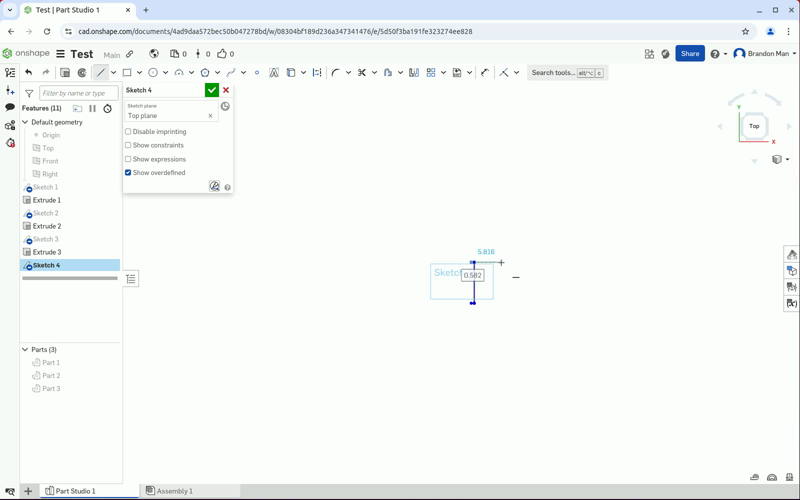
key_down(shift)
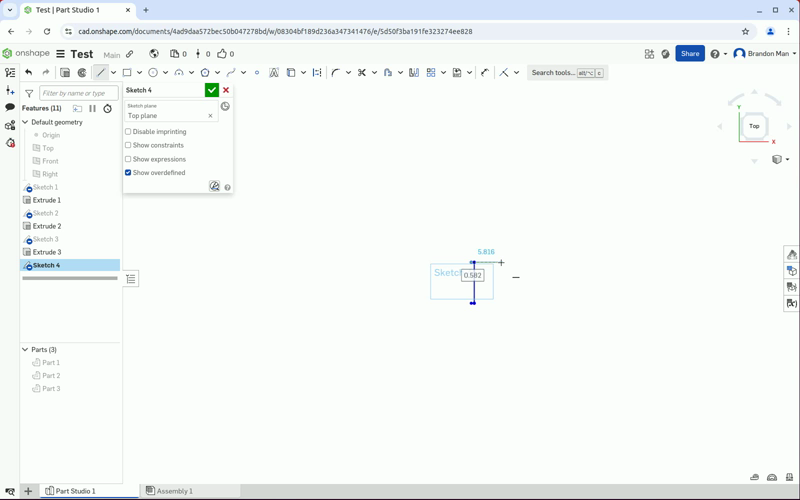
mouse_move(471, 303)
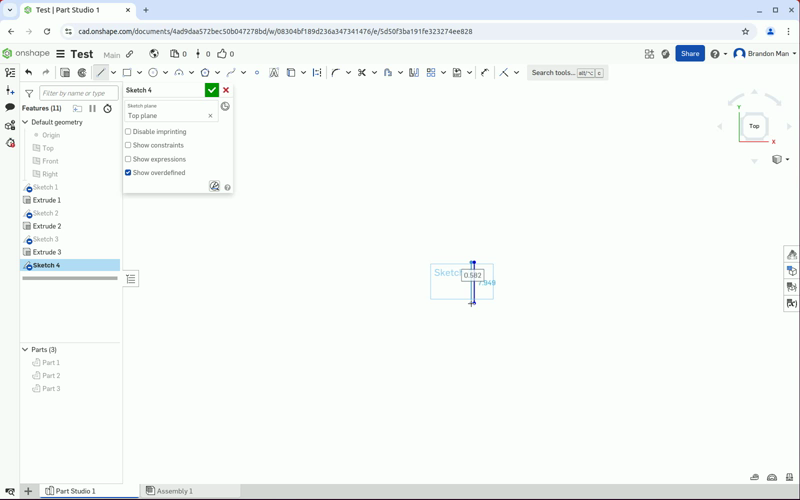
scroll(6)
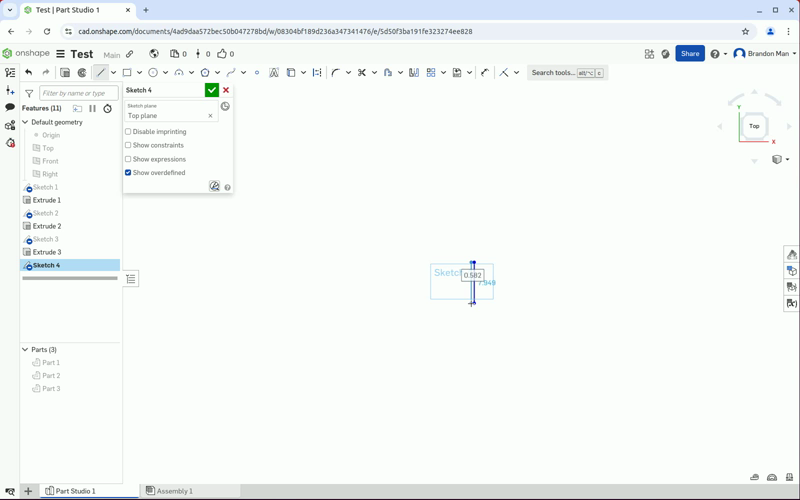
scroll(6)
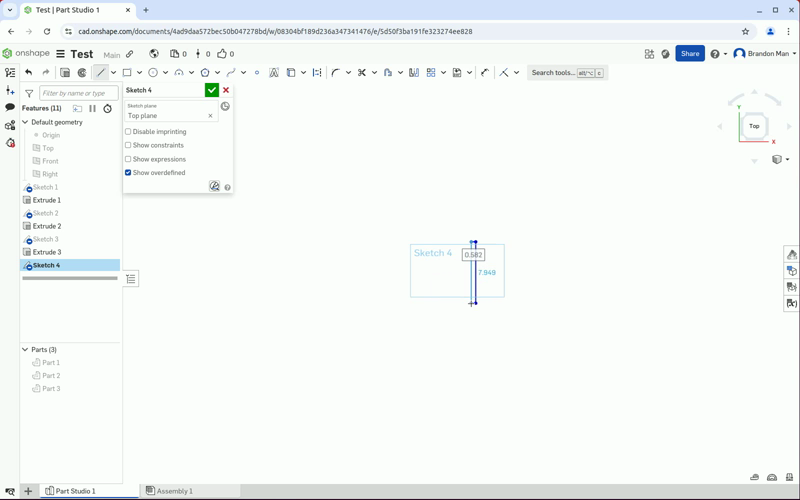
scroll(6)
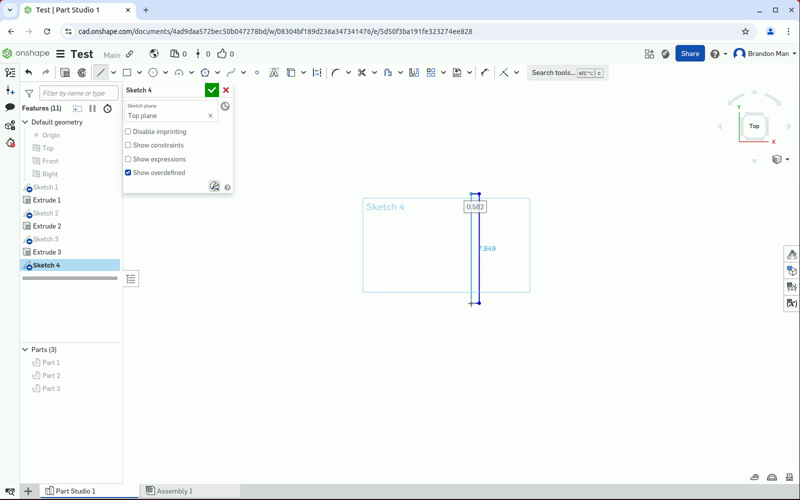
scroll(6)
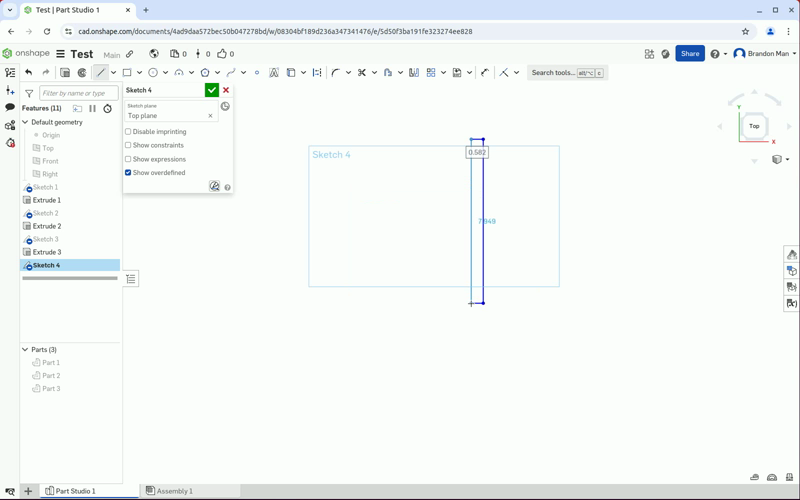
scroll(6)
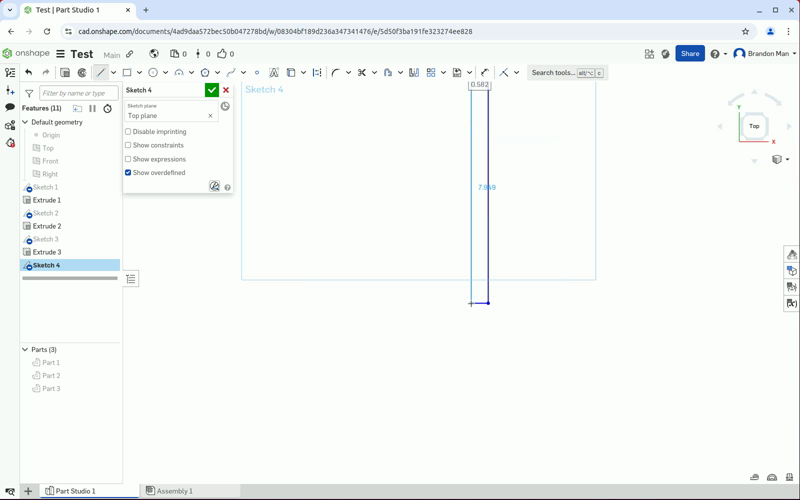
scroll(6)
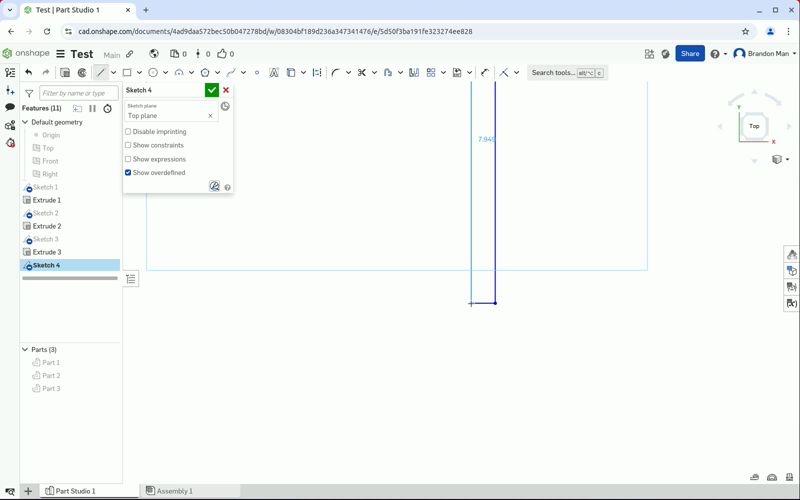
scroll(6)
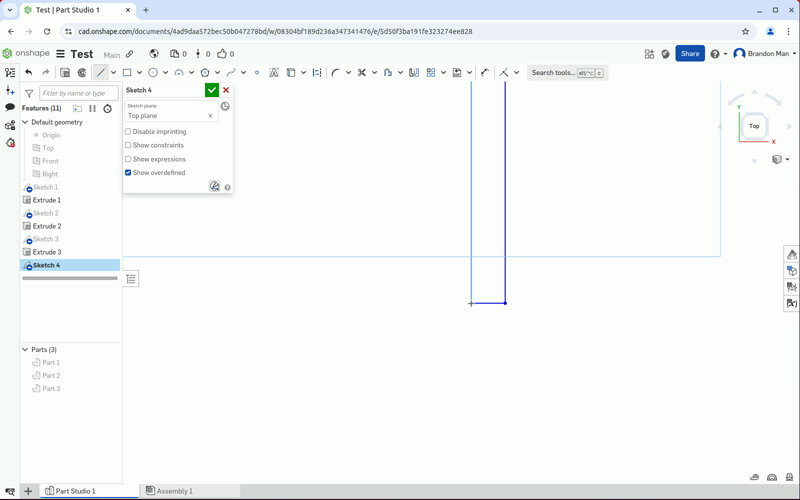
key_up(shift)
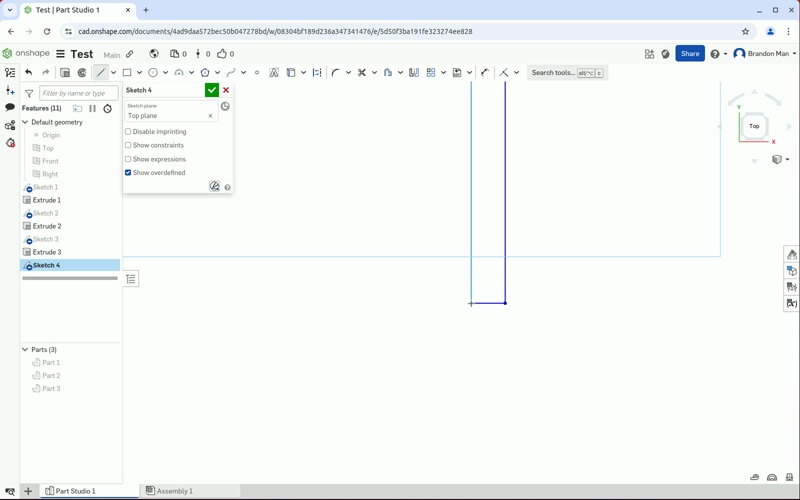
click(471, 303)
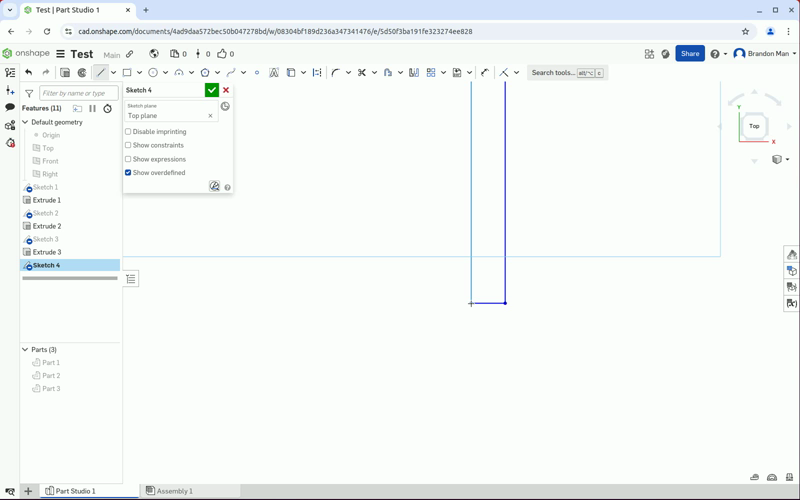
scroll(-6)
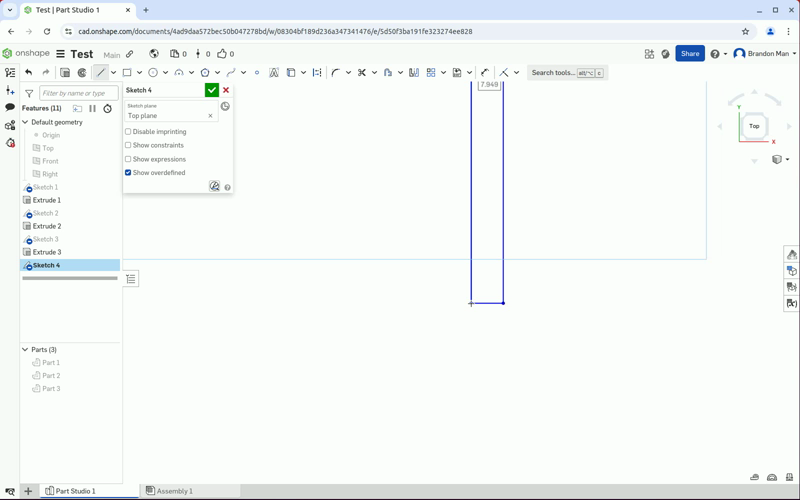
scroll(-6)
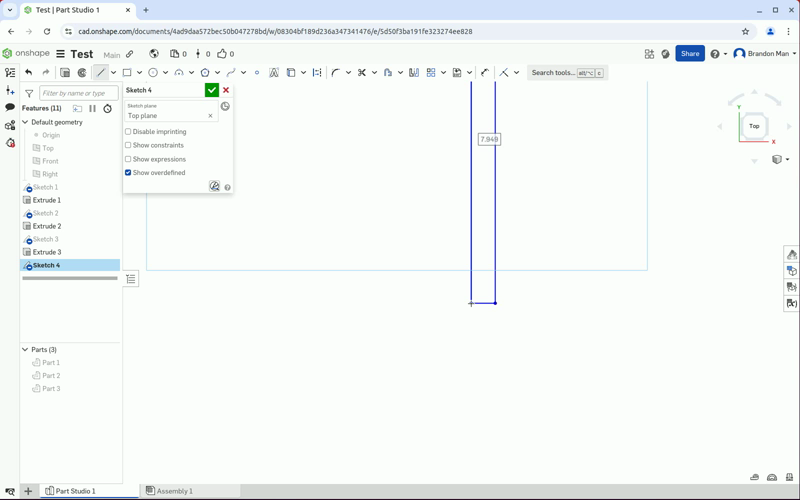
scroll(-6)
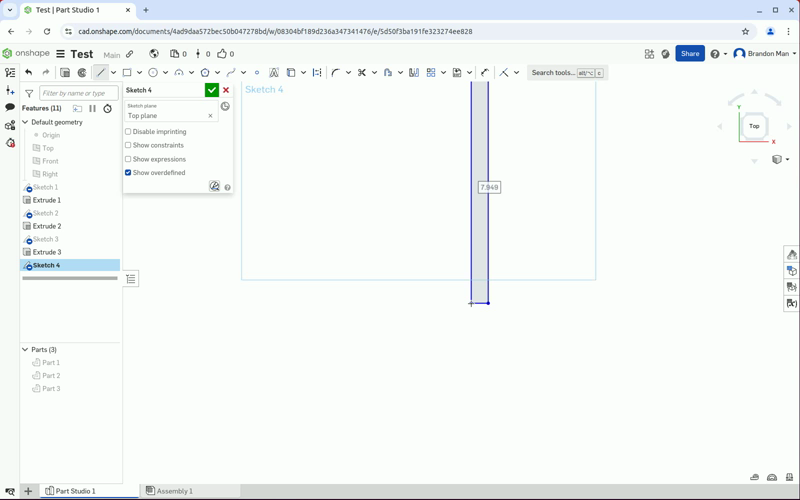
scroll(-6)
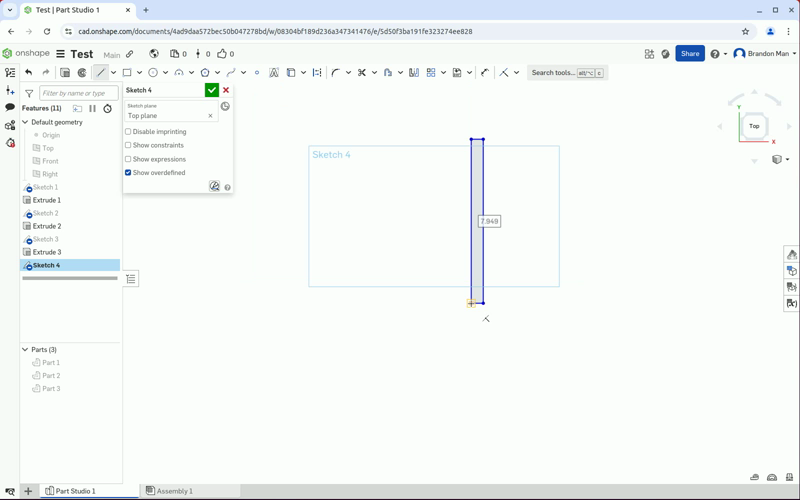
scroll(-6)
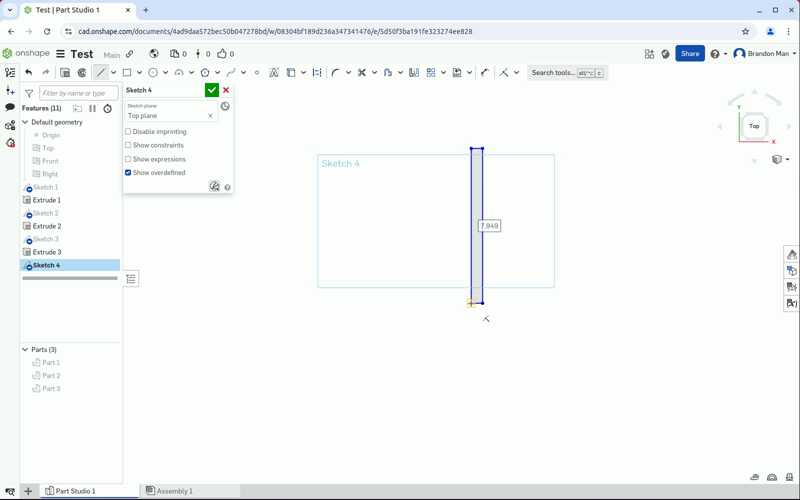
scroll(-6)
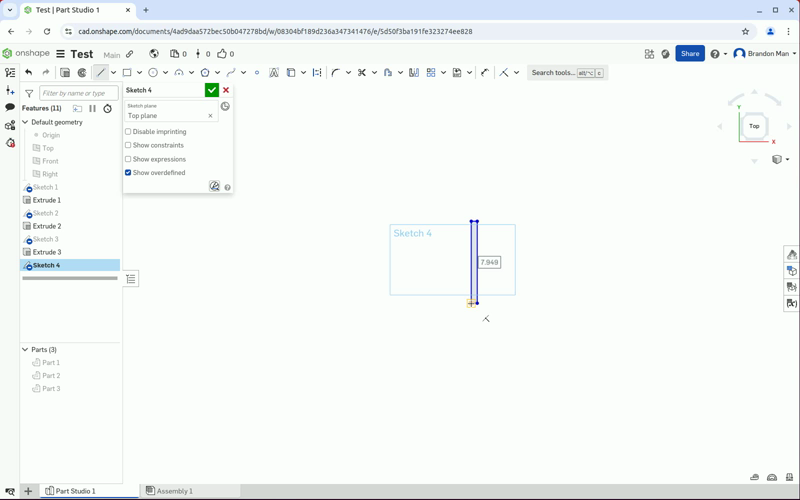
scroll(-6)
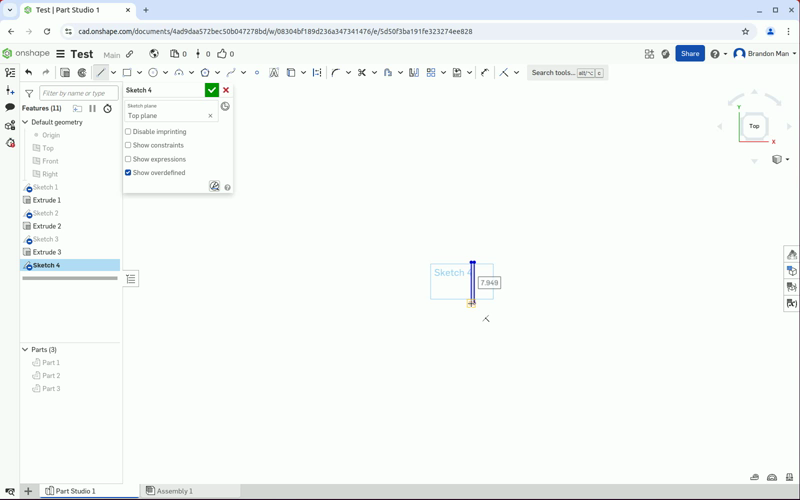
key(esc)
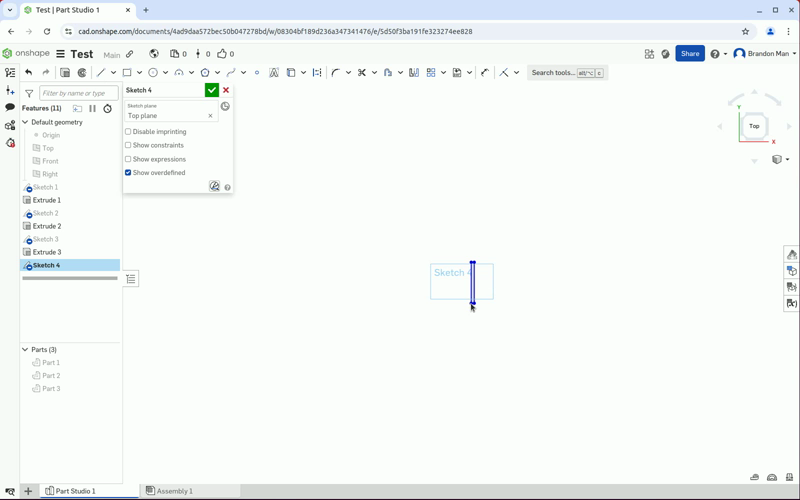
mouse_move(473, 284)
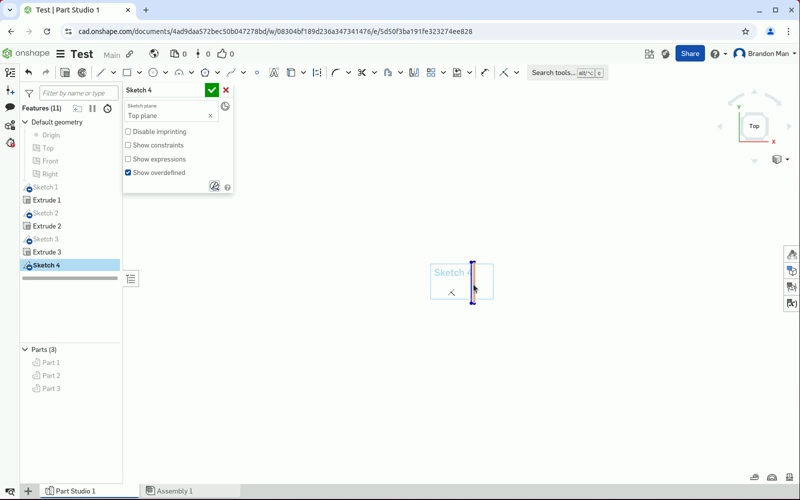
scroll(6)
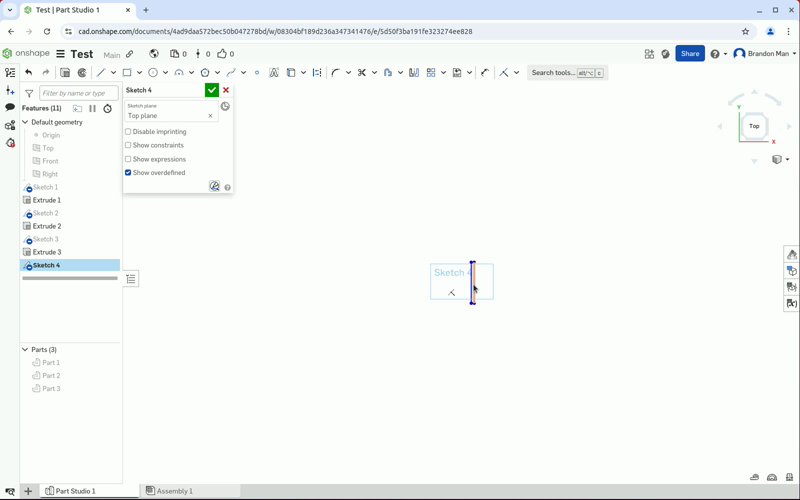
scroll(6)
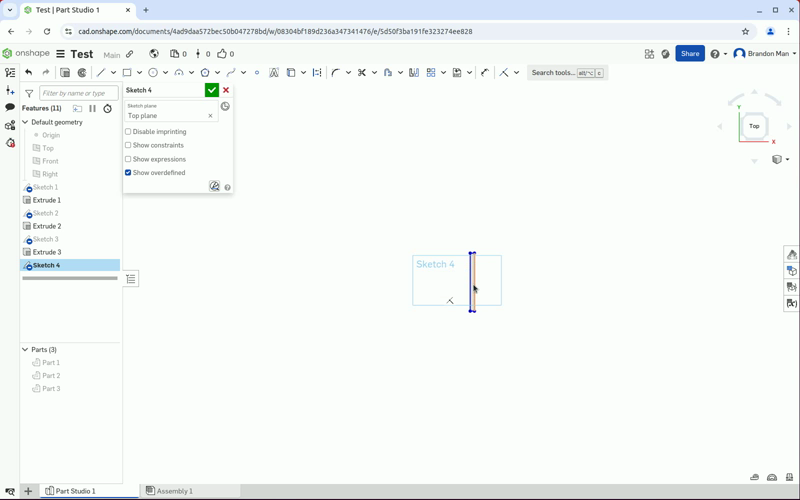
scroll(6)
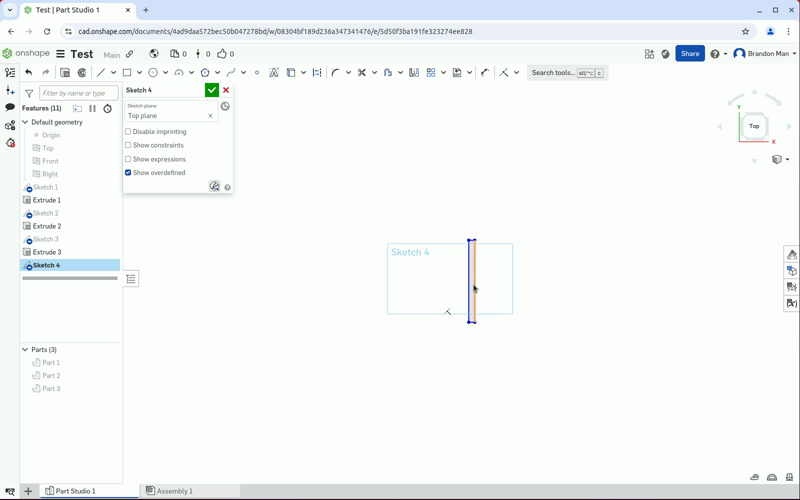
scroll(6)
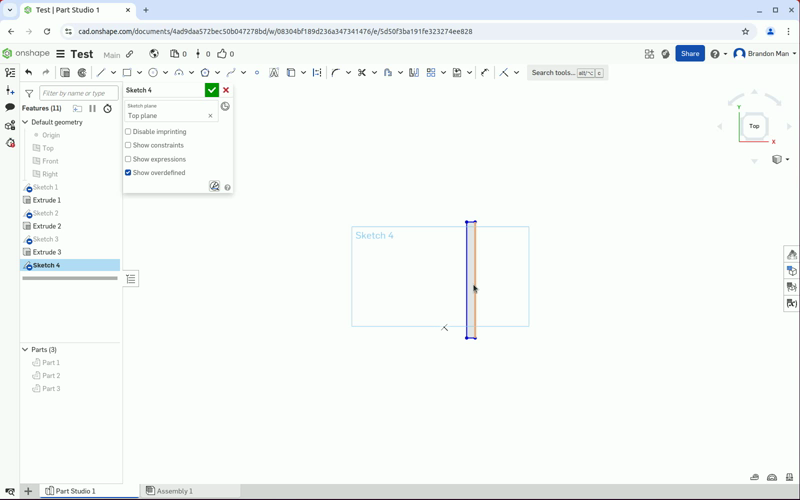
scroll(6)
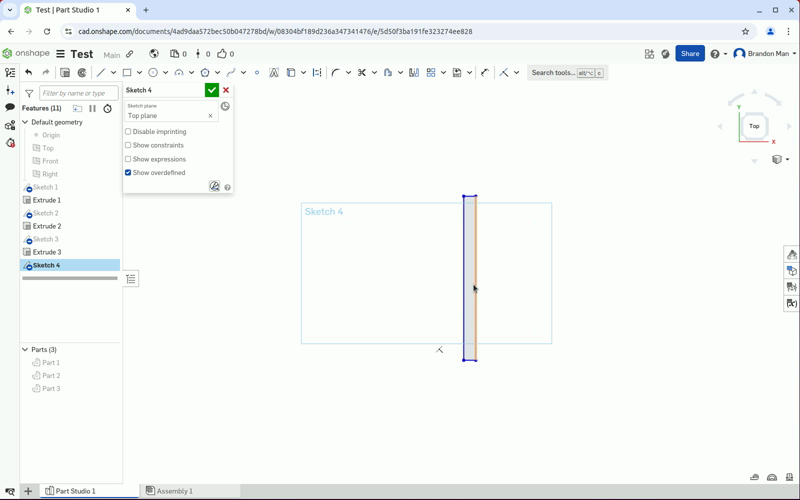
scroll(6)
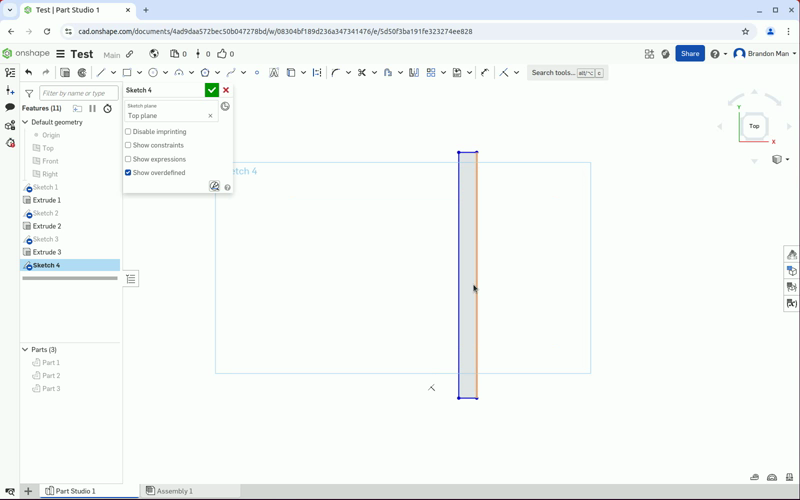
scroll(6)
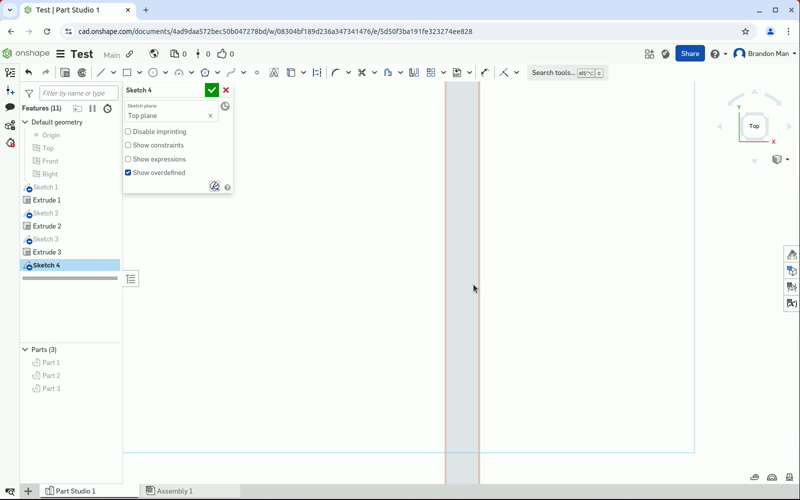
click(473, 284)
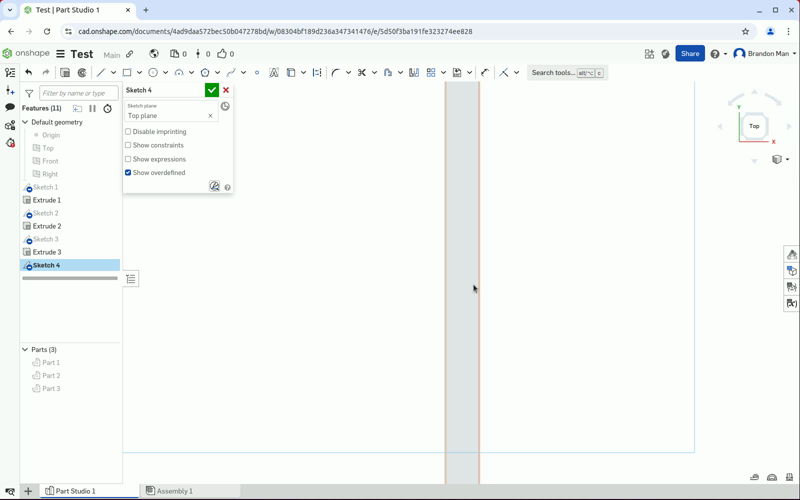
scroll(-6)
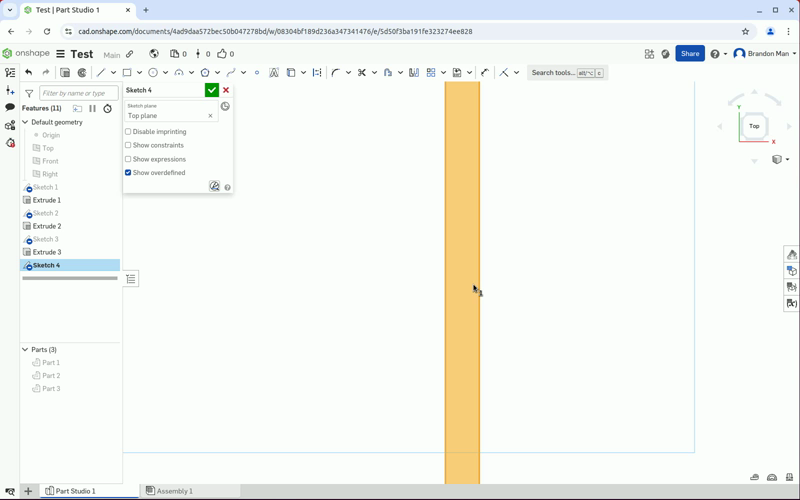
scroll(-6)
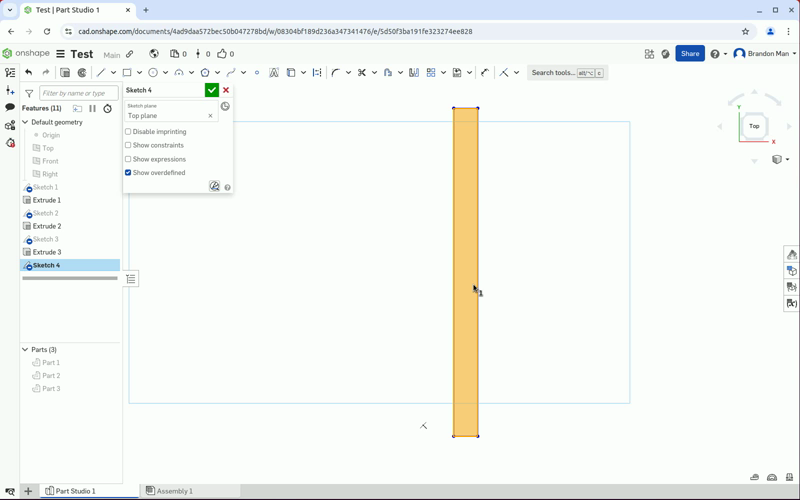
scroll(-6)
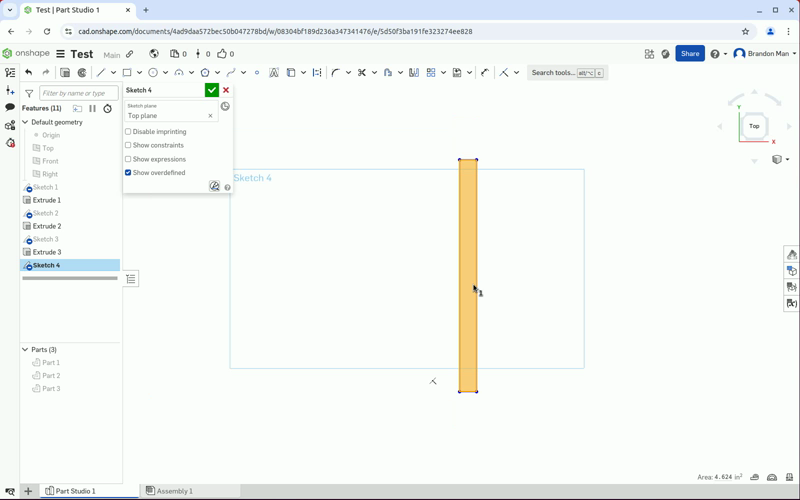
scroll(-6)
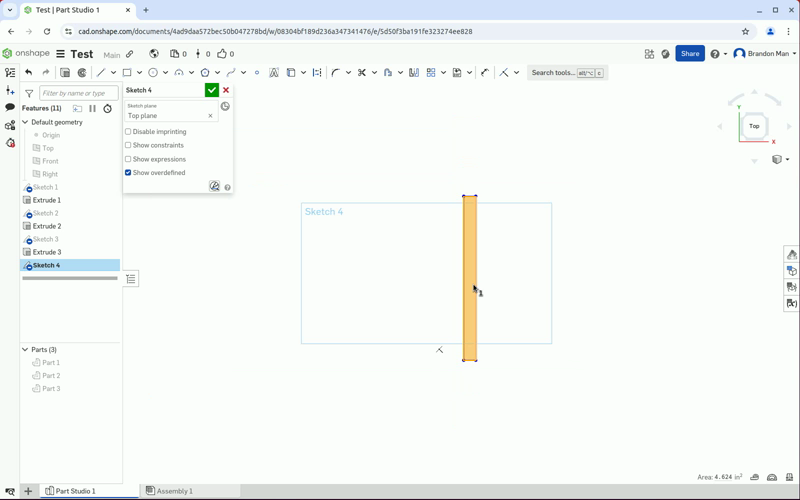
scroll(-6)
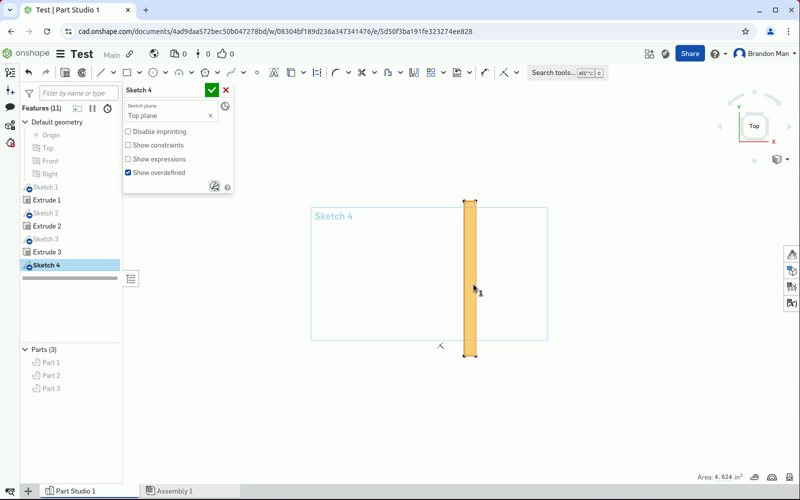
scroll(-6)
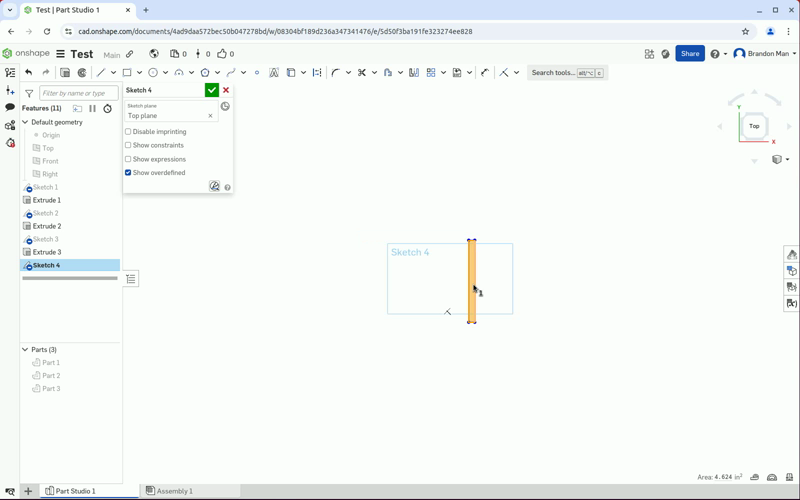
scroll(-6)
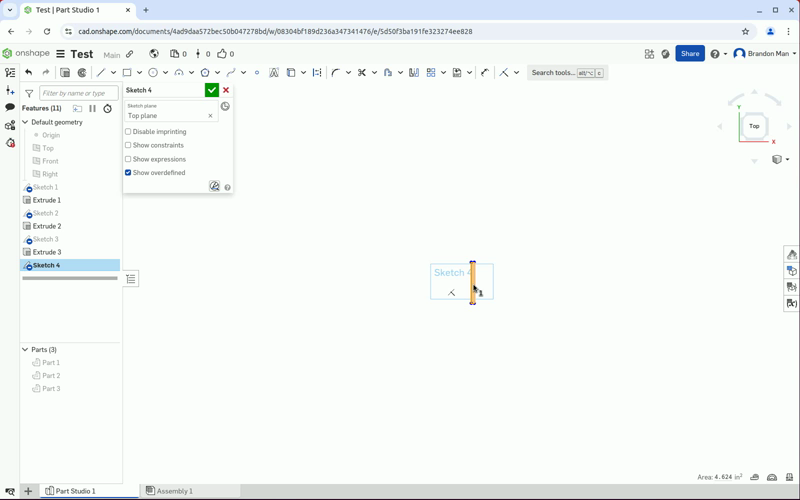
mouse_move(73, 352)
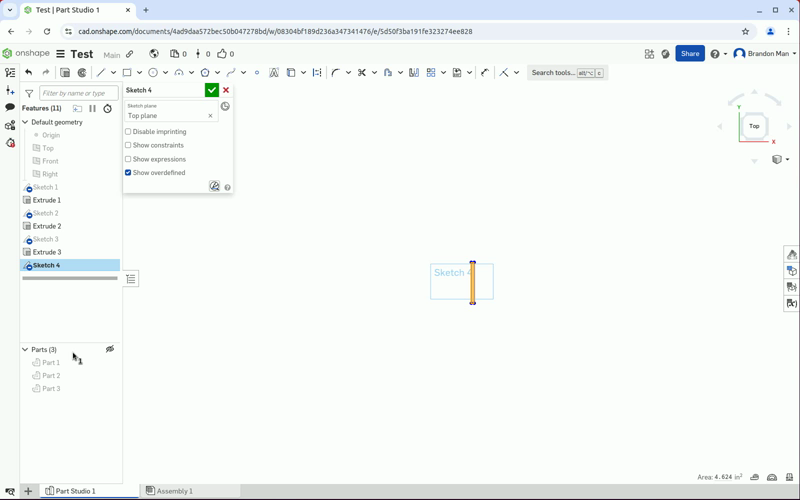
key(shift+y)
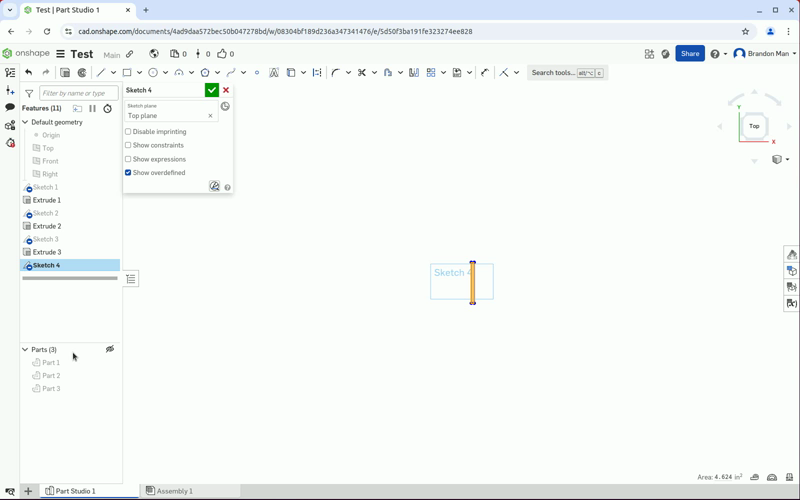
key(shift+e)
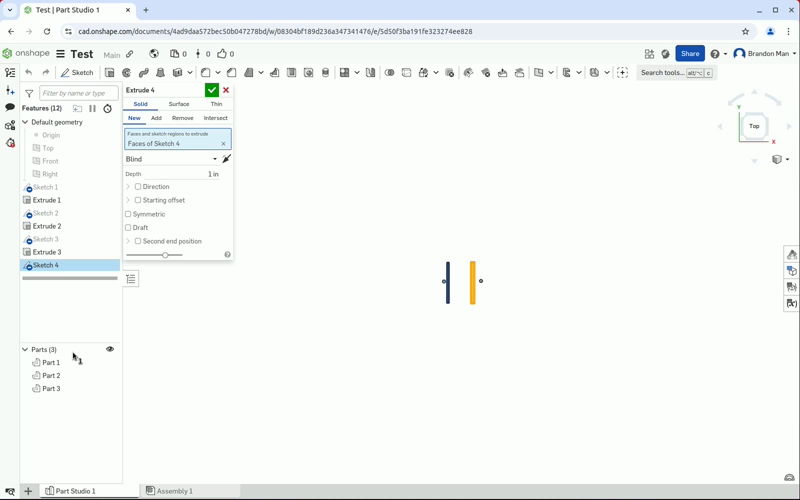
mouse_move(143, 106)
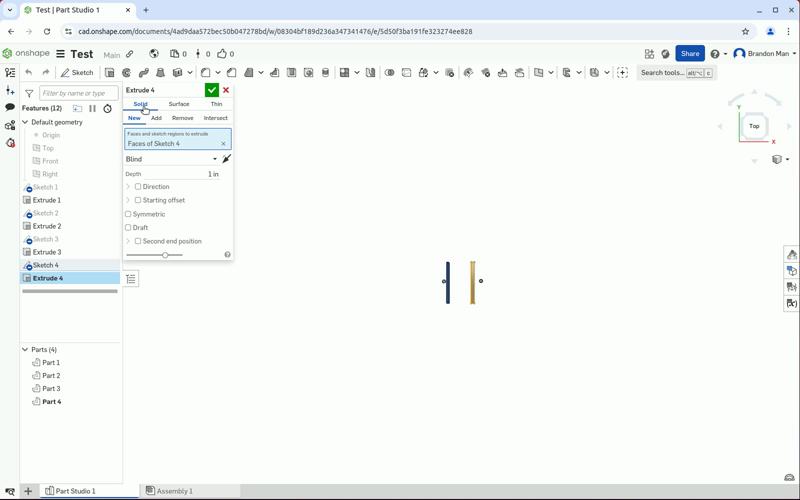
click(143, 106)
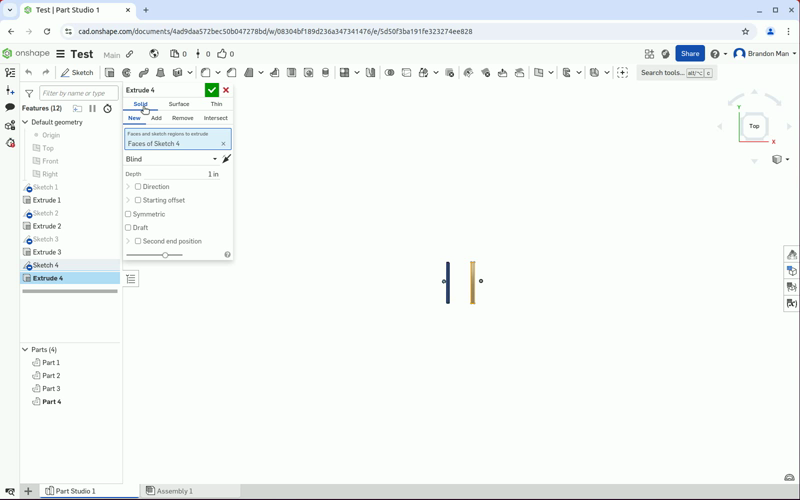
mouse_move(137, 120)
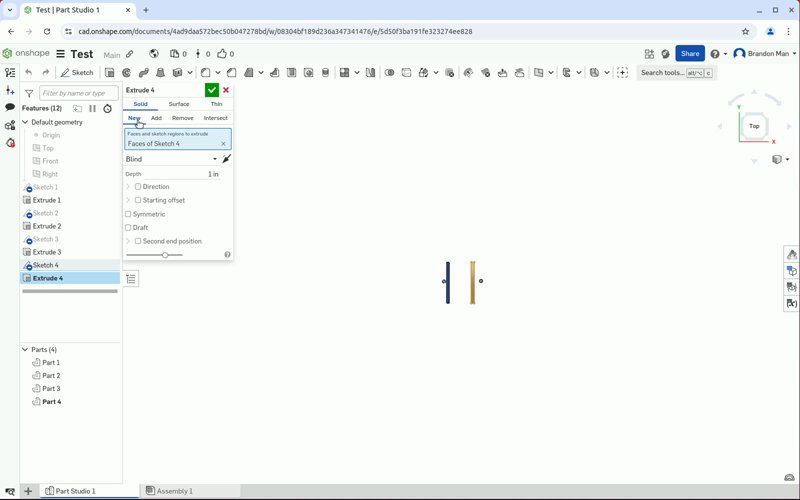
click(137, 120)
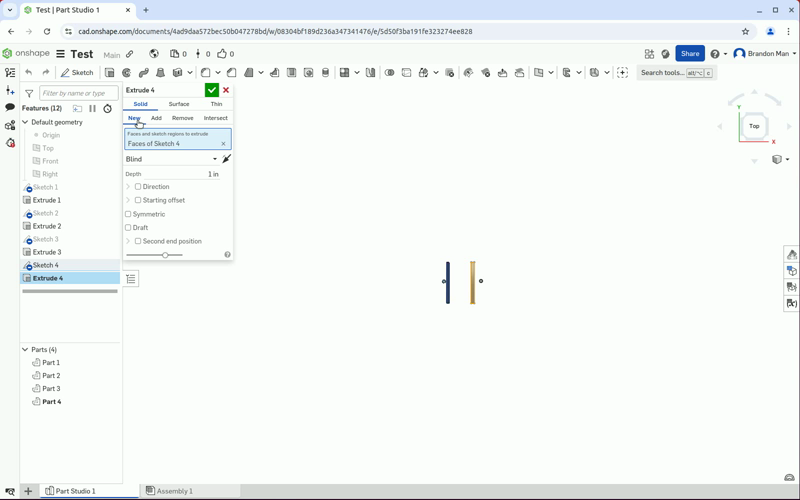
key(tab, 4)
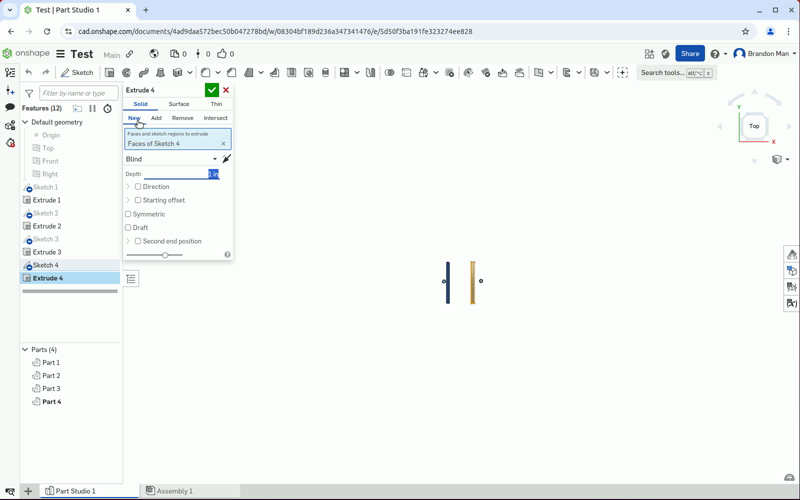
text(-0.481)
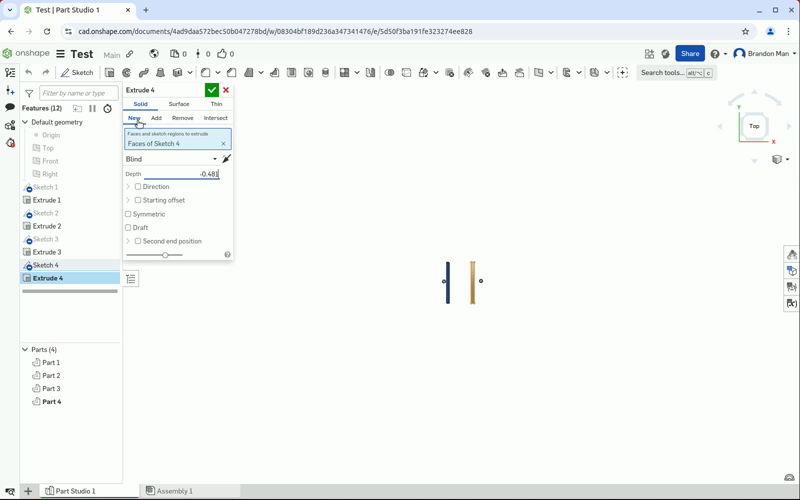
key(enter)
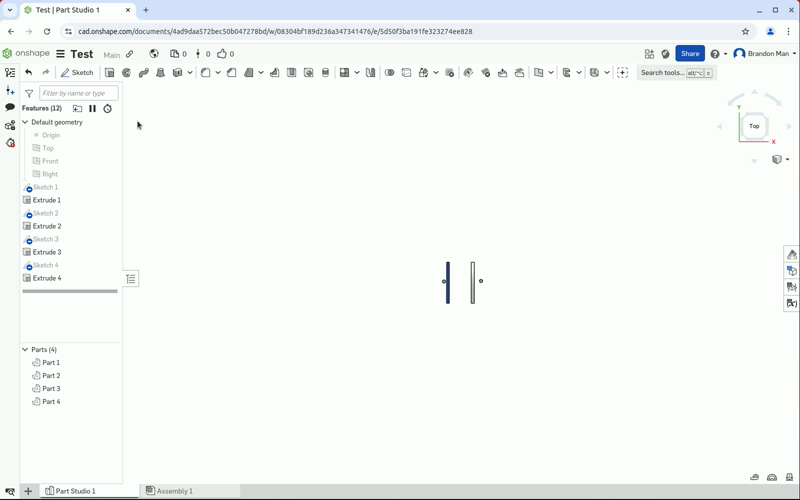
key(shift+h)
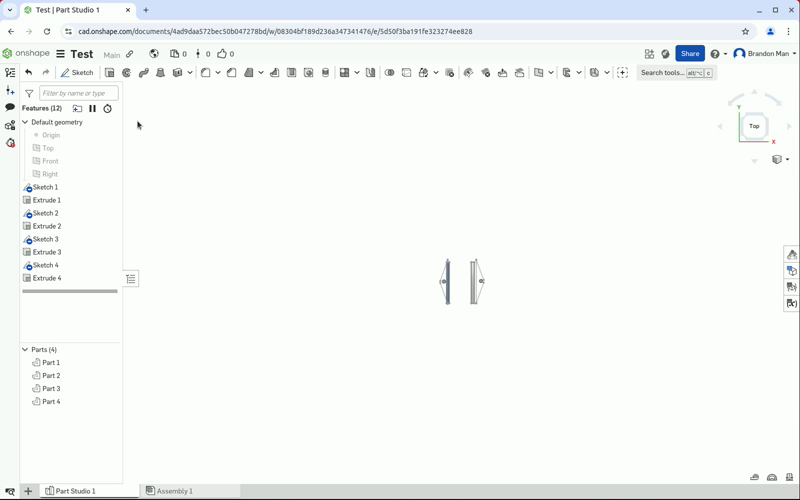
key(shift+h)
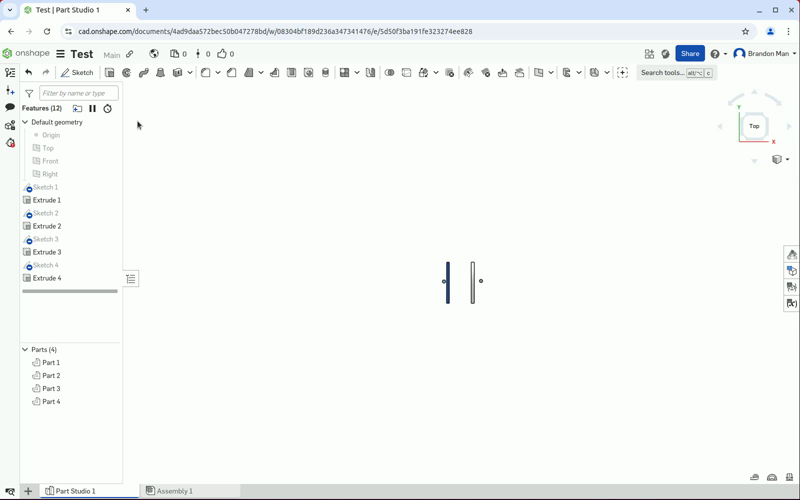
mouse_move(73, 189)
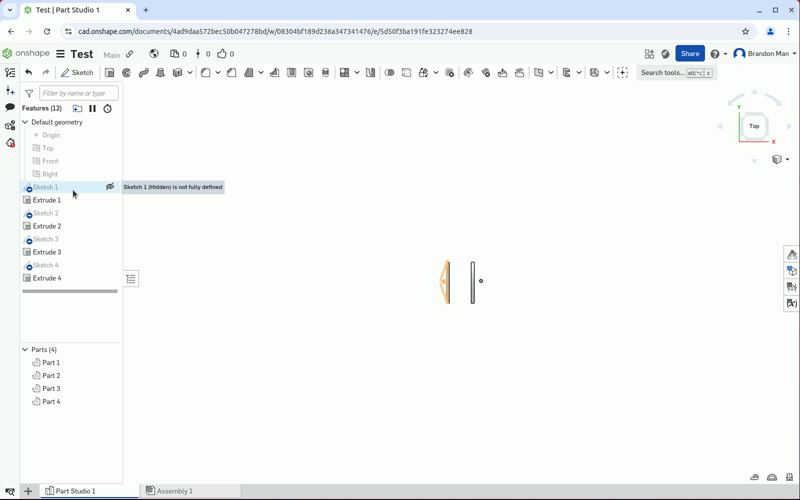
click(73, 189)
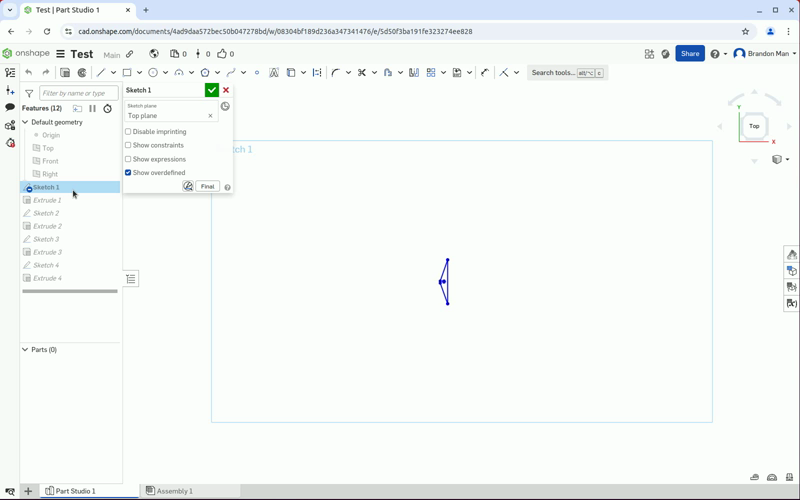
mouse_move(229, 92)
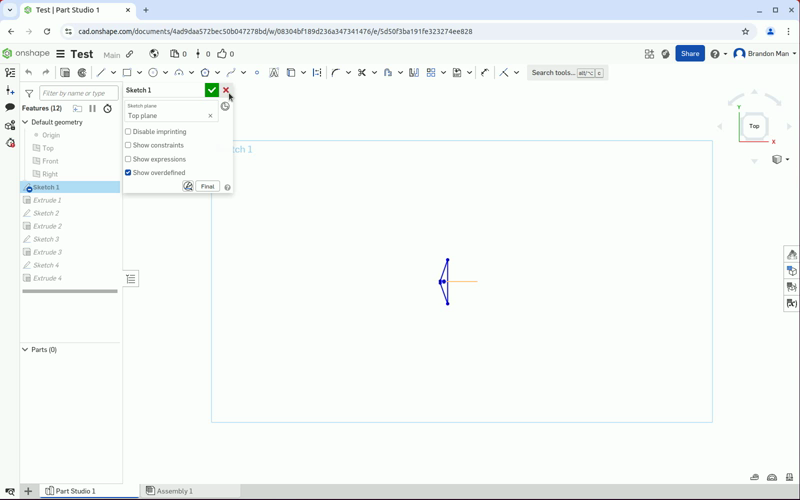
click(229, 92)
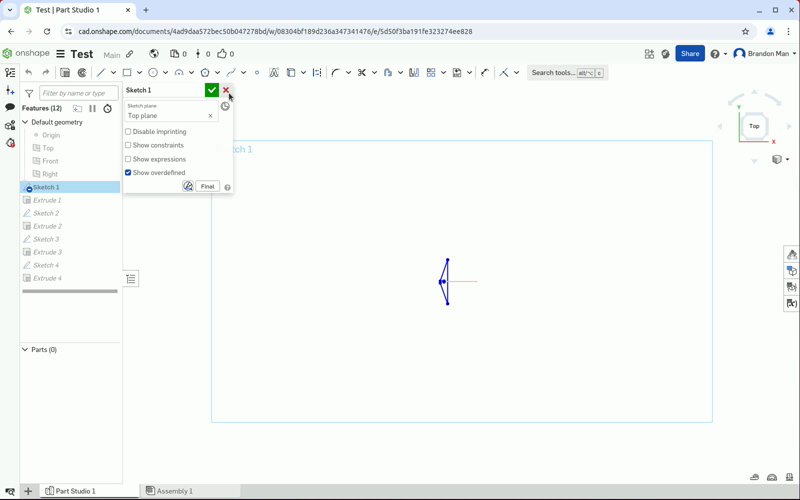
key(shift+s)
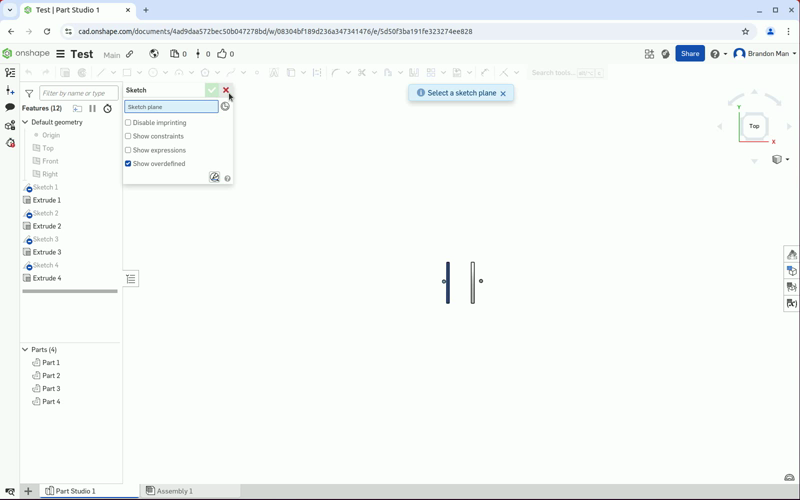
mouse_move(73, 150)
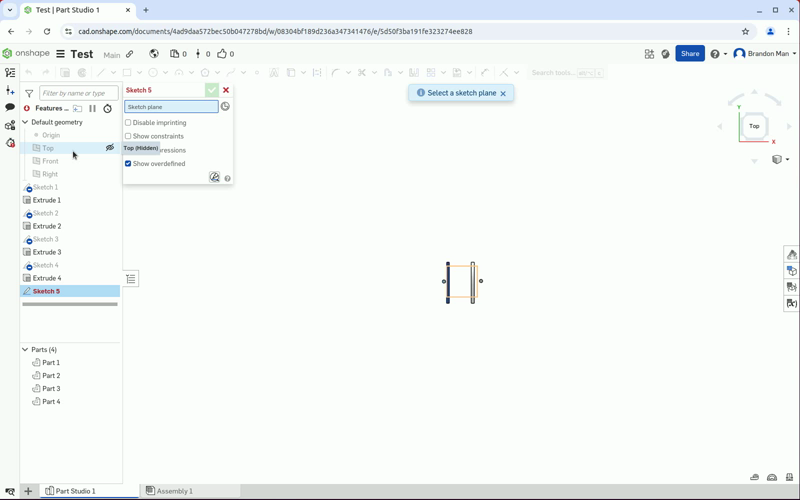
click(73, 150)
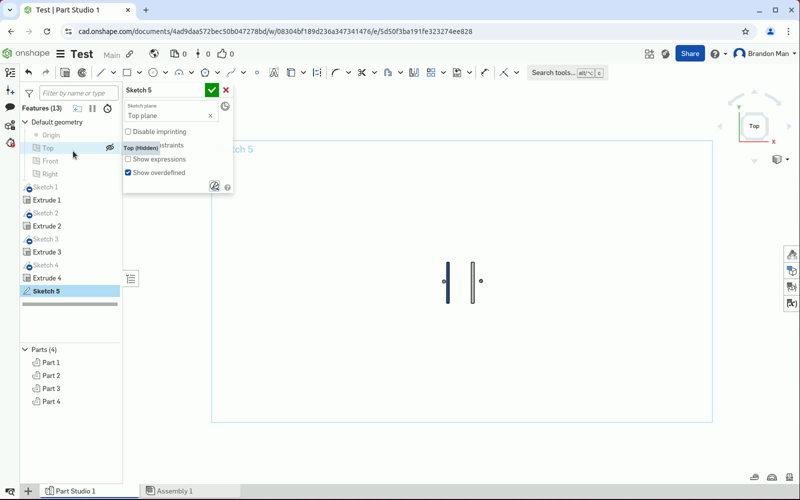
mouse_move(73, 352)
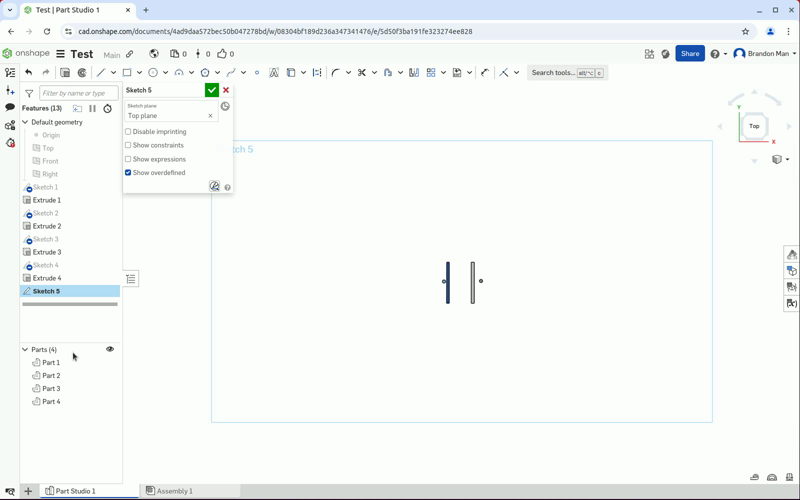
key(y)
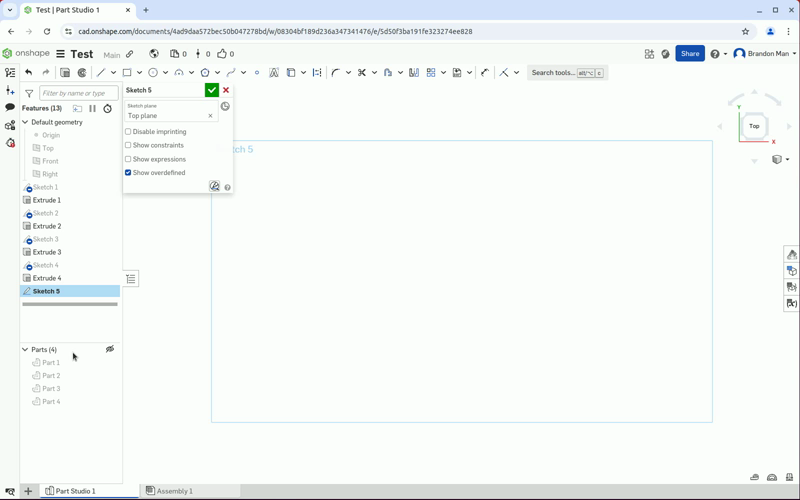
key(l)
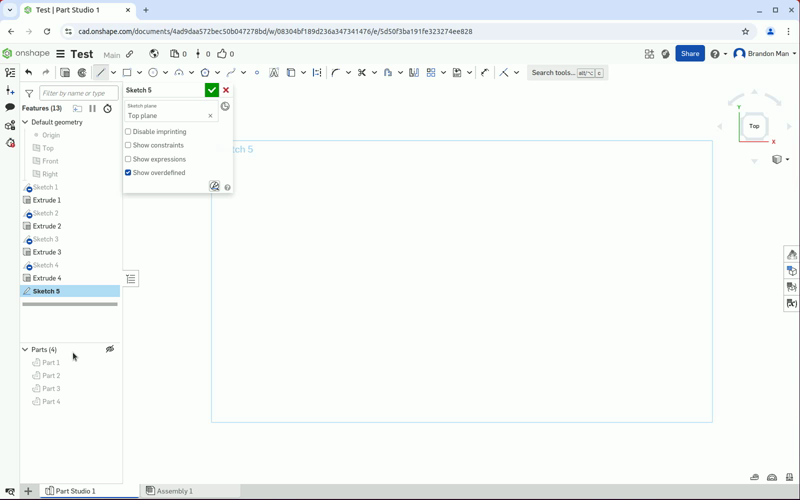
key_down(shift)
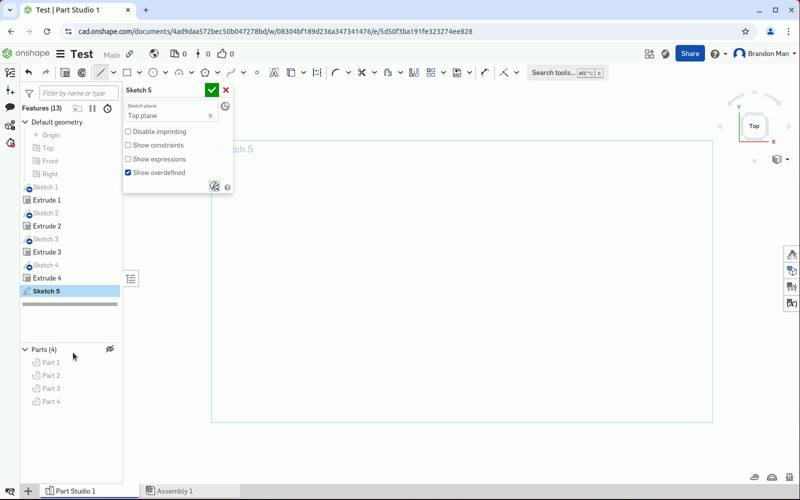
mouse_move(450, 303)
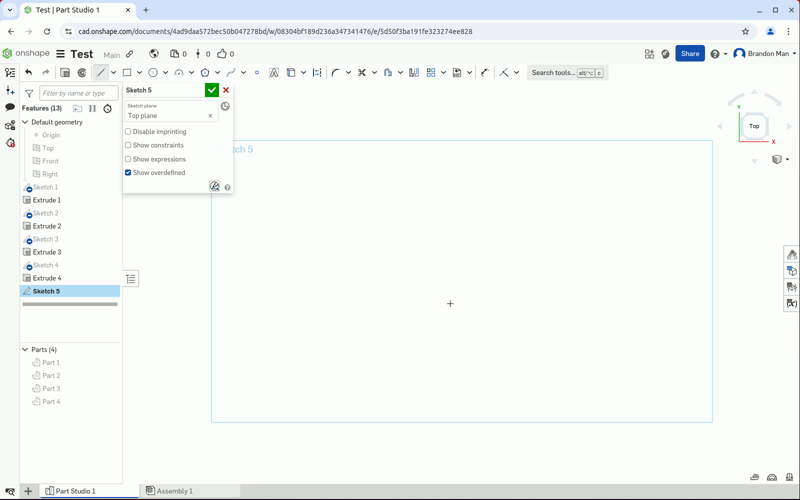
click(450, 303)
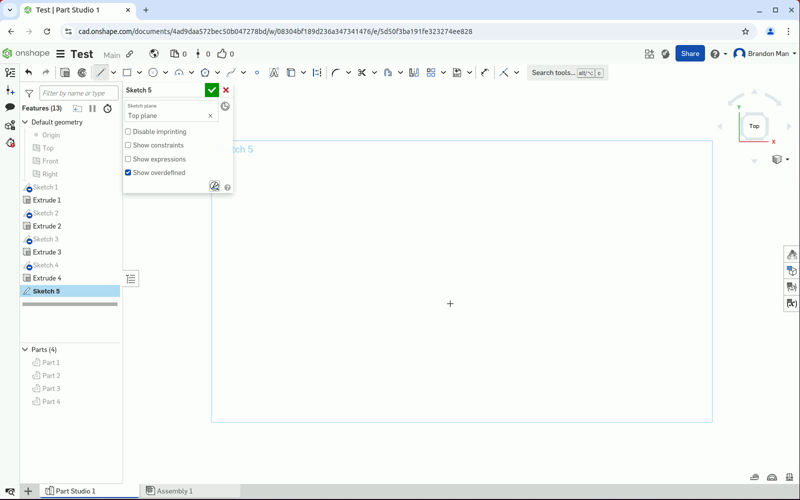
key_up(shift)
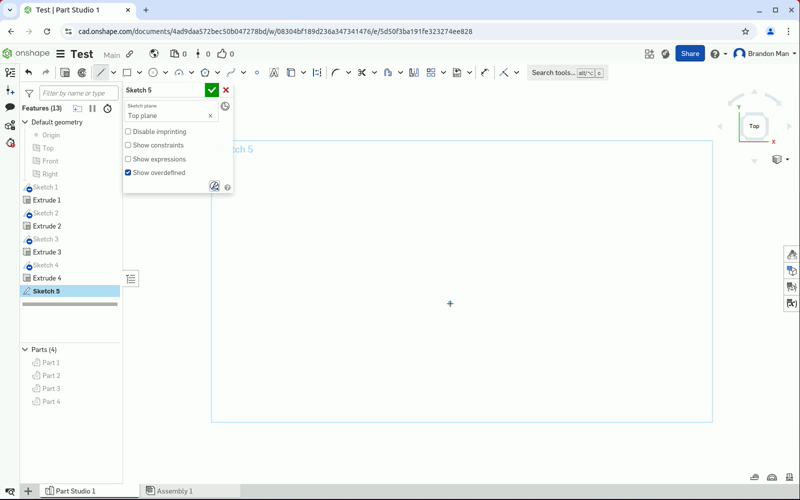
key_down(shift)
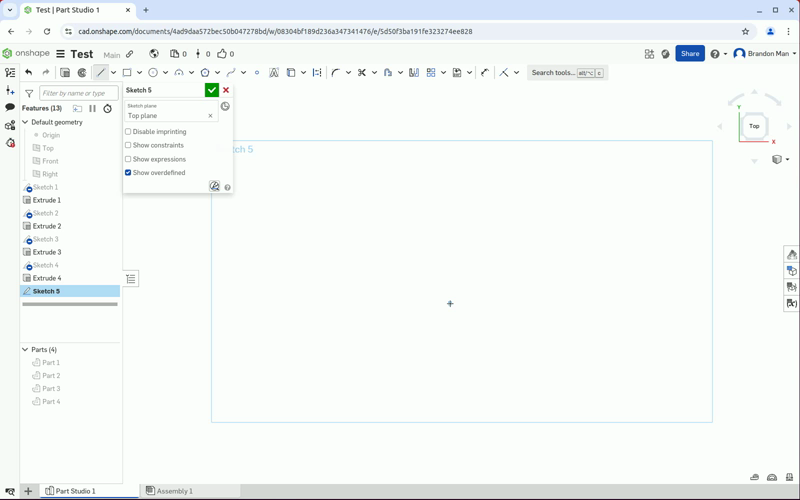
mouse_move(480, 303)
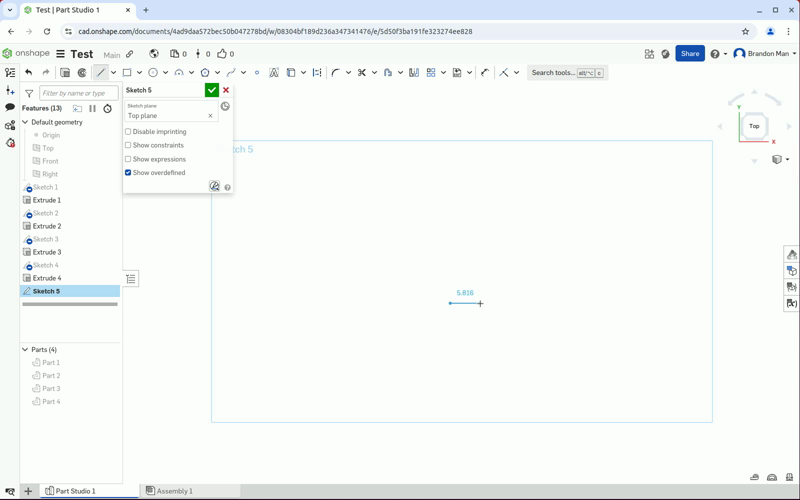
mouse_move(472, 303)
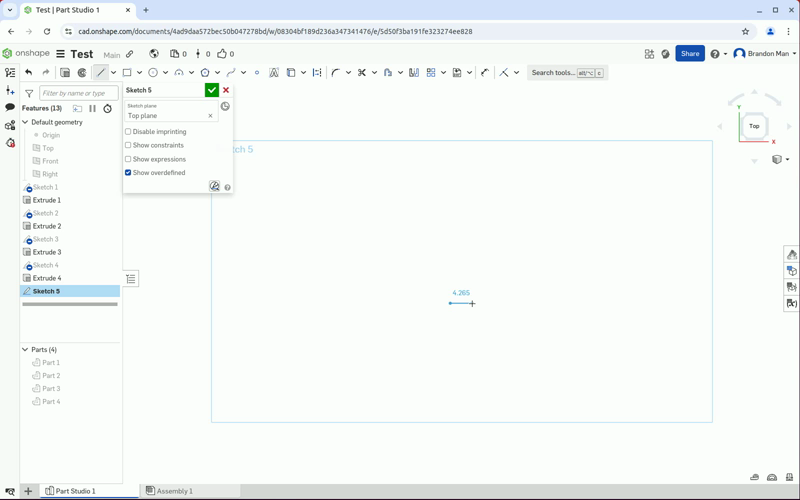
click(472, 303)
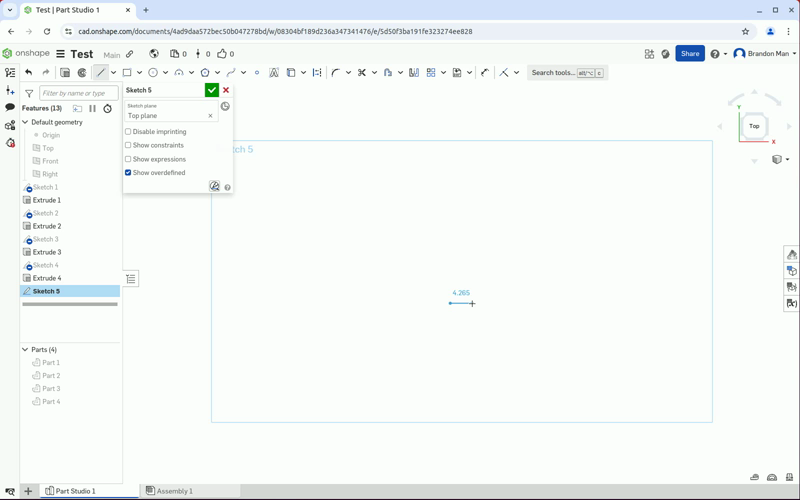
key_up(shift)
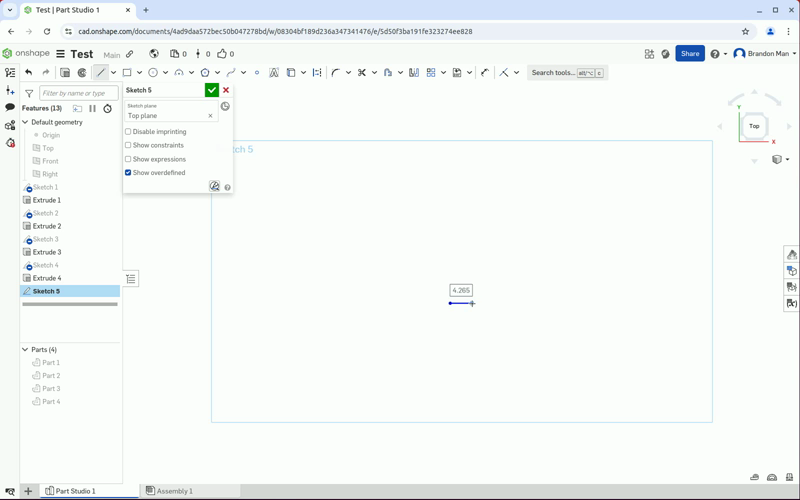
key_down(shift)
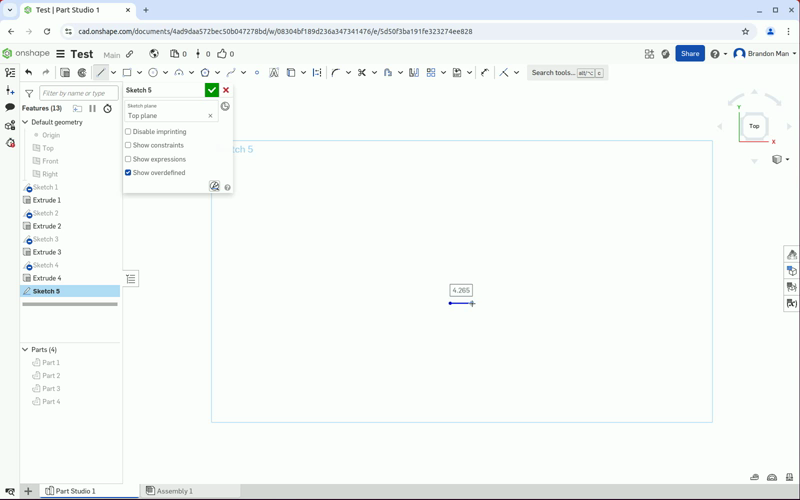
mouse_move(502, 303)
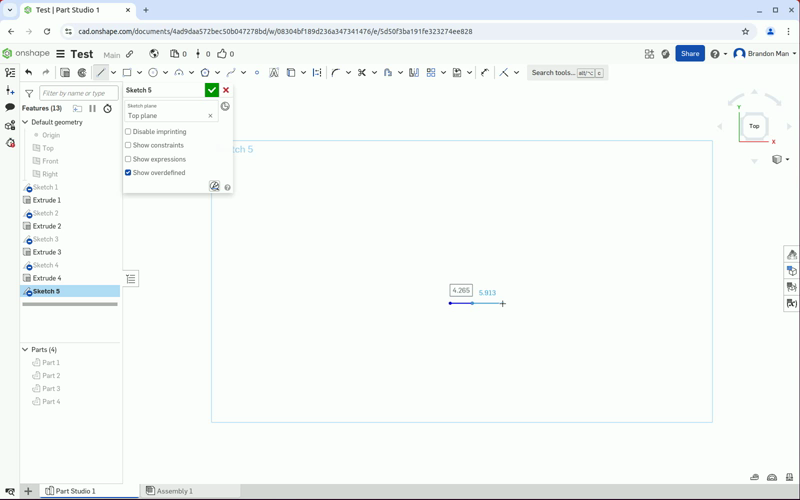
mouse_move(472, 262)
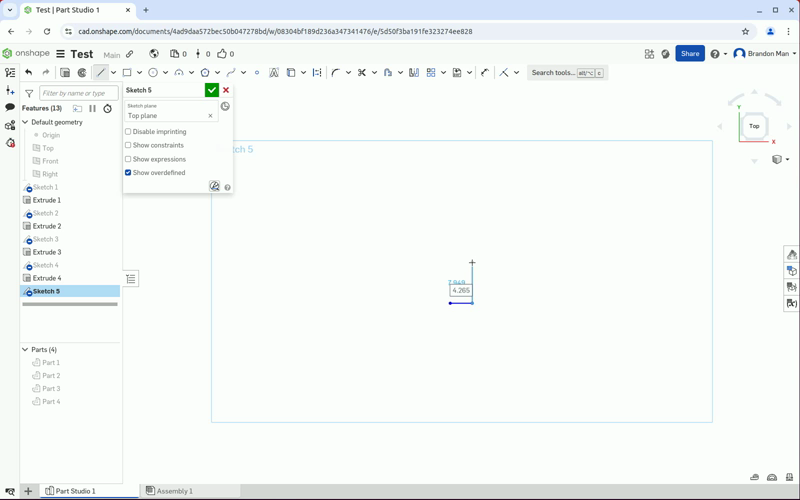
click(472, 262)
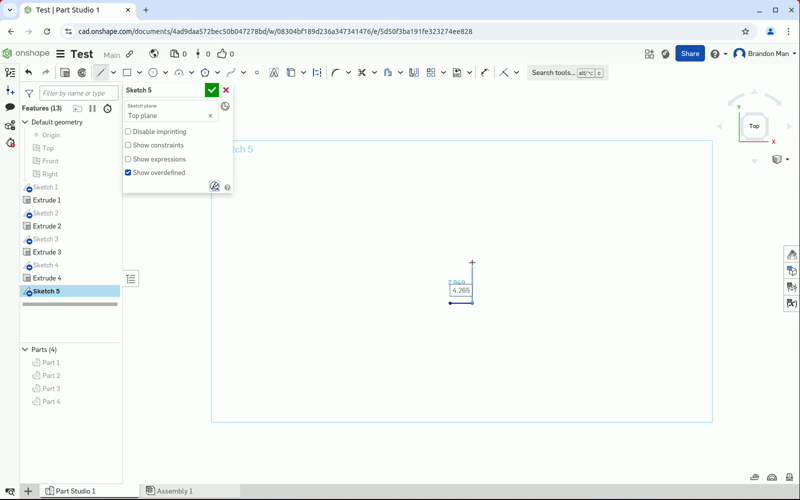
key_up(shift)
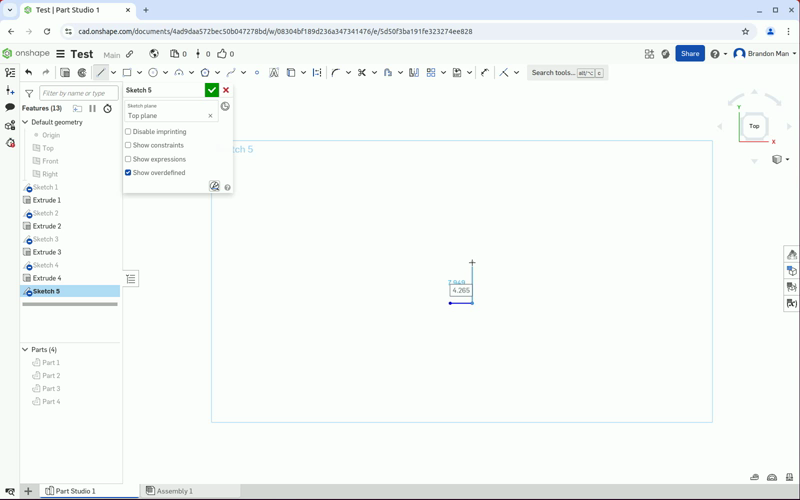
key_down(shift)
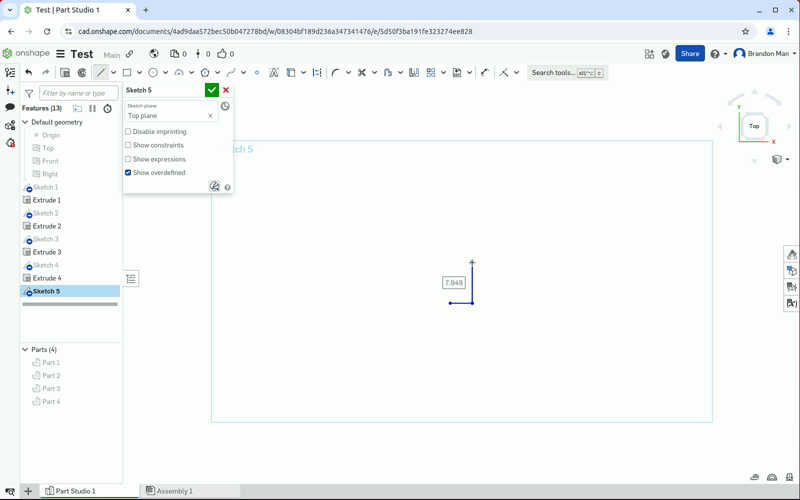
mouse_move(502, 262)
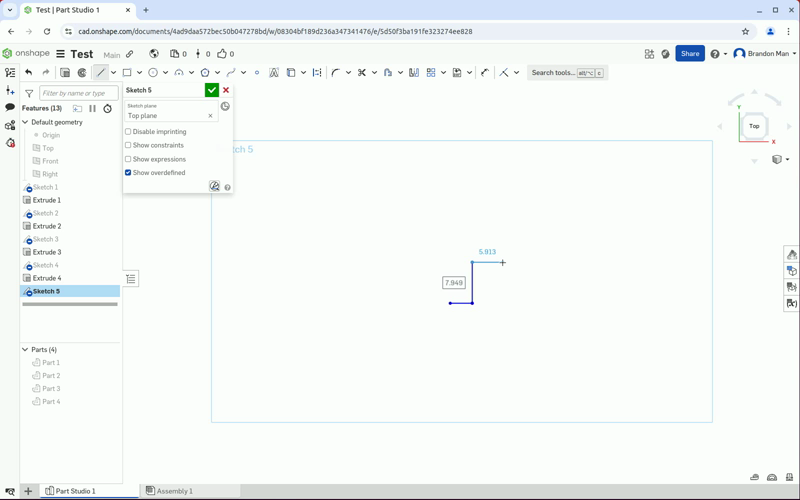
mouse_move(450, 262)
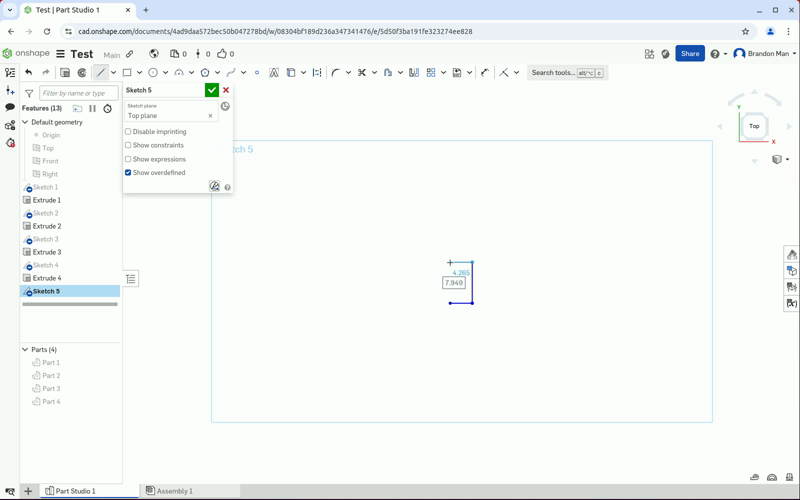
click(450, 262)
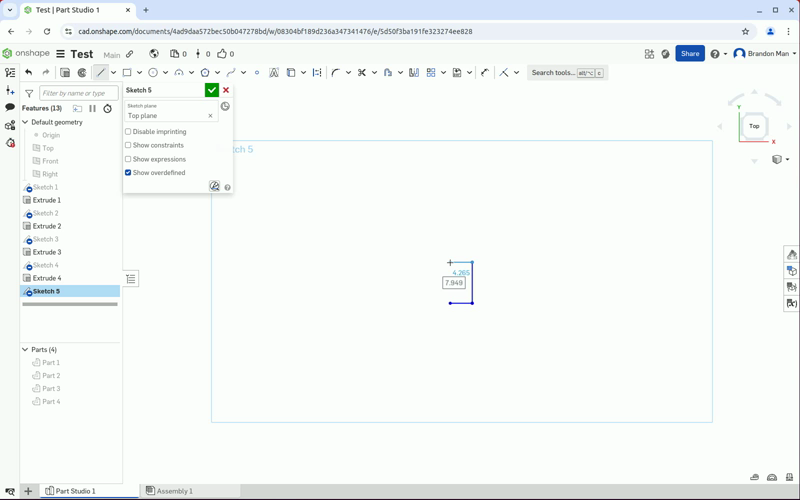
key_up(shift)
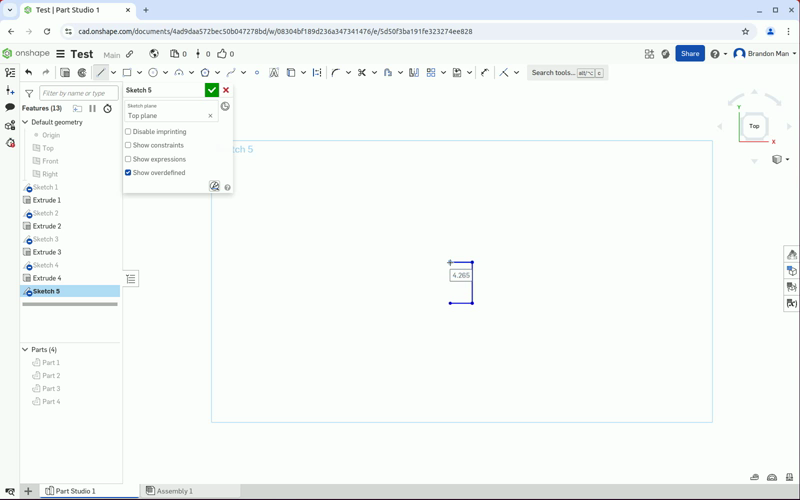
mouse_move(480, 262)
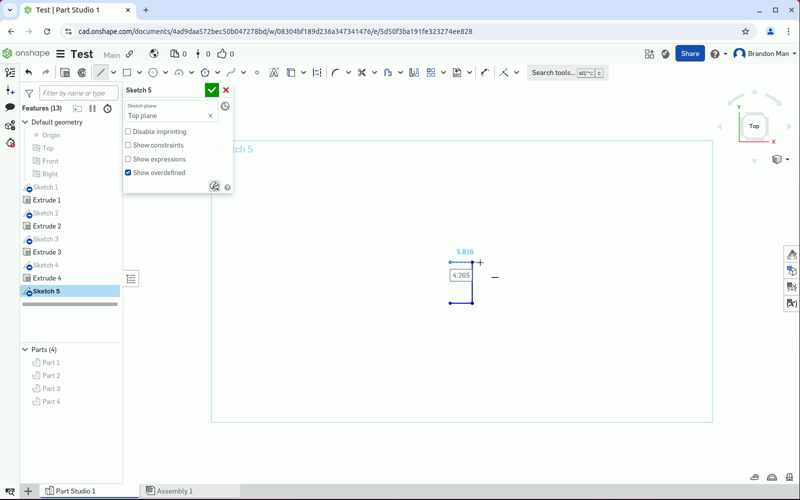
key_down(shift)
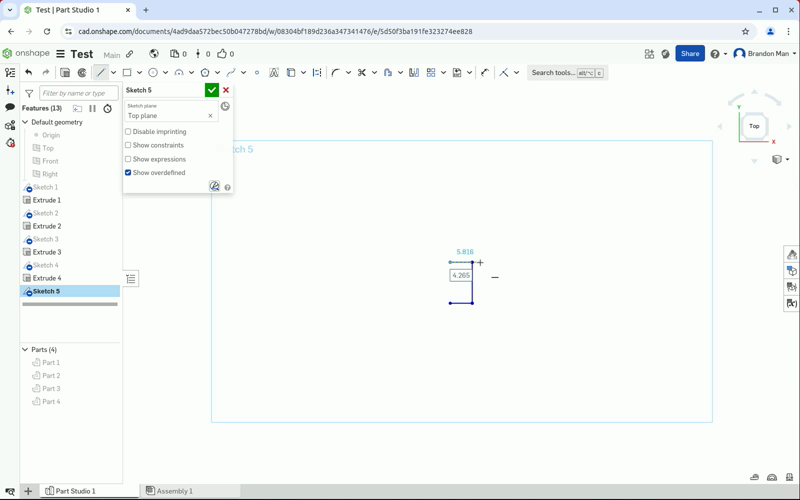
mouse_move(450, 303)
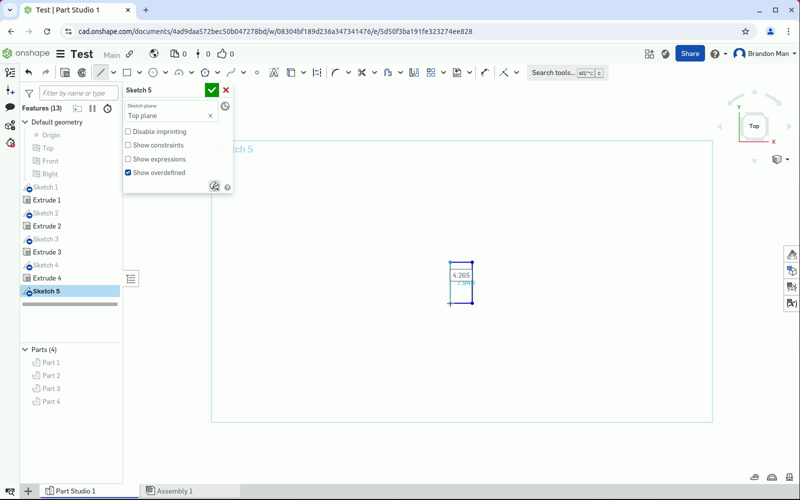
key_up(shift)
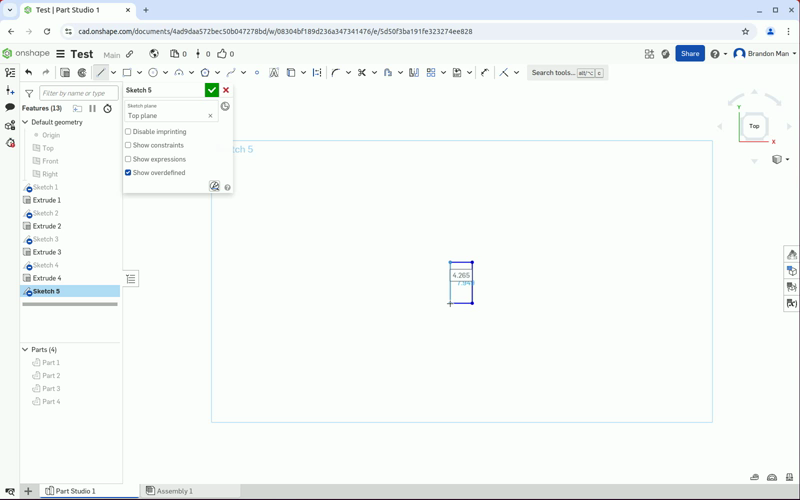
click(450, 303)
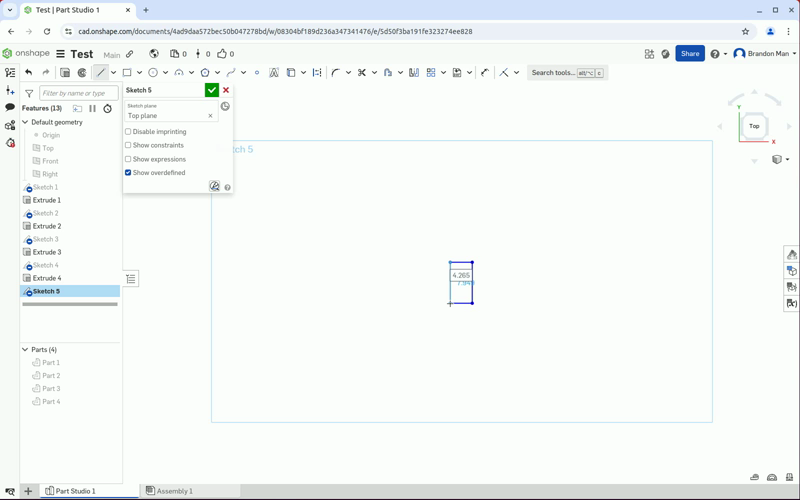
key(esc)
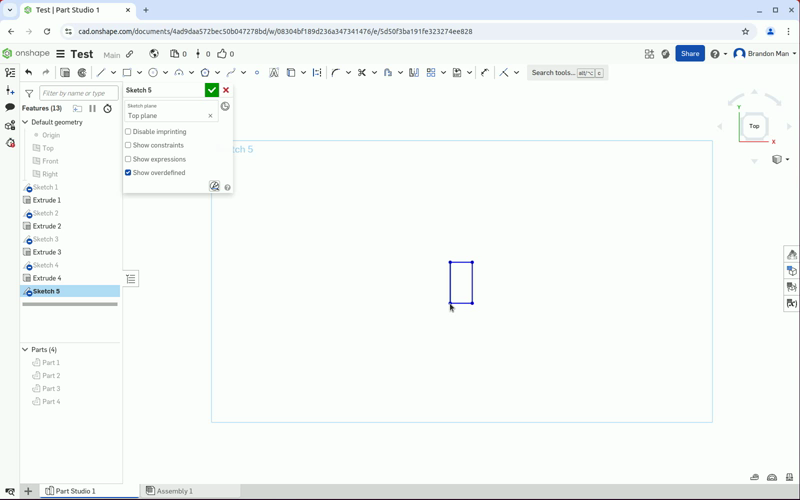
key(c)
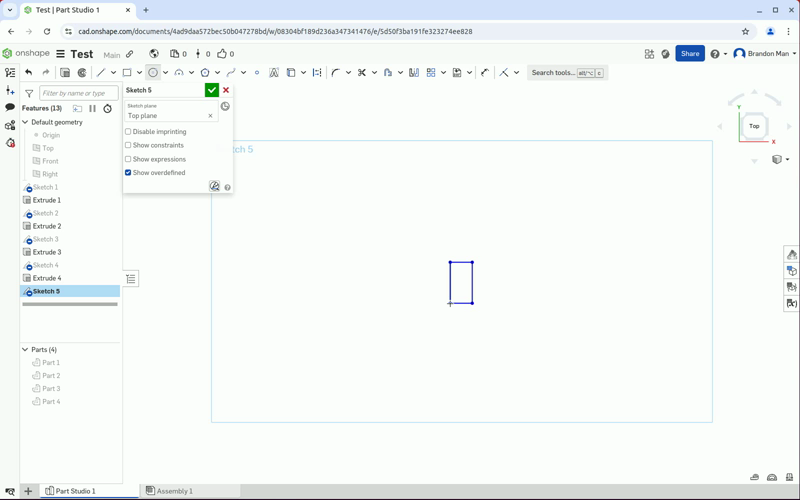
key_down(shift)
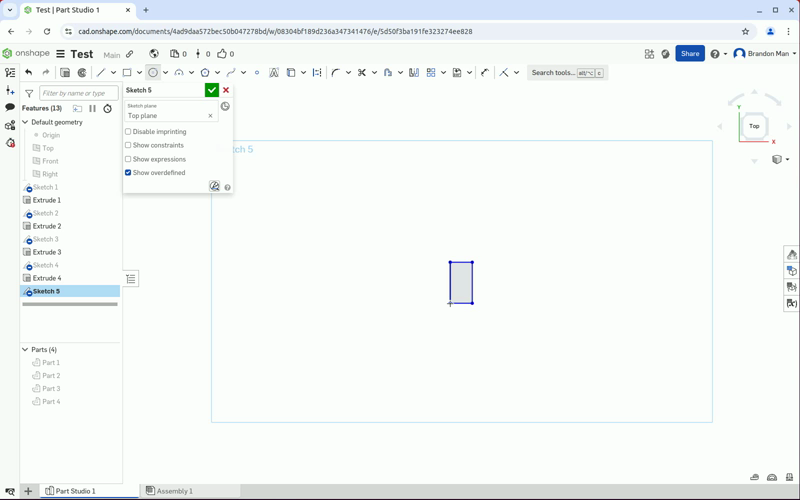
mouse_move(461, 282)
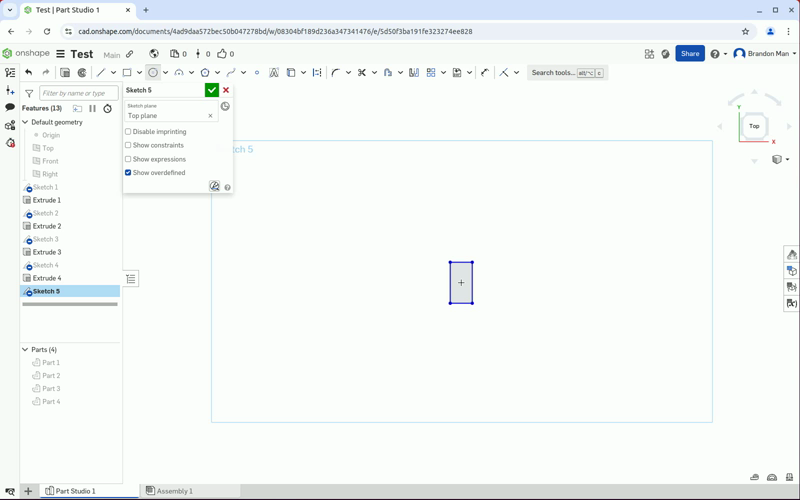
click(461, 282)
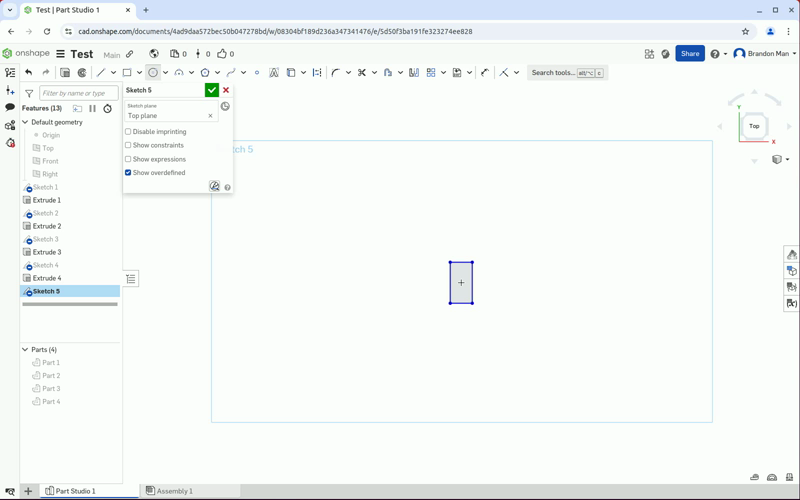
key_up(shift)
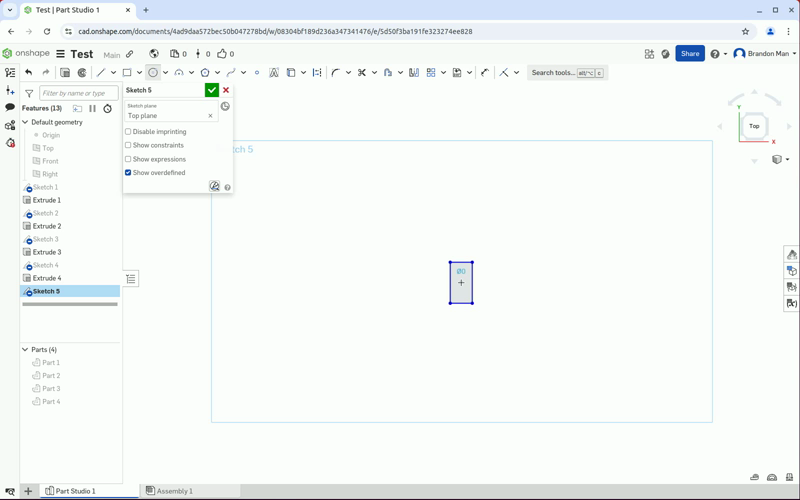
mouse_move(462, 282)
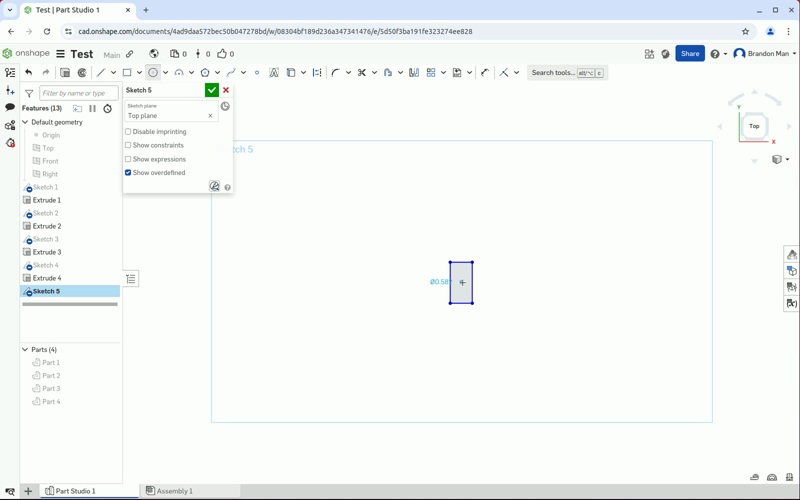
scroll(6)
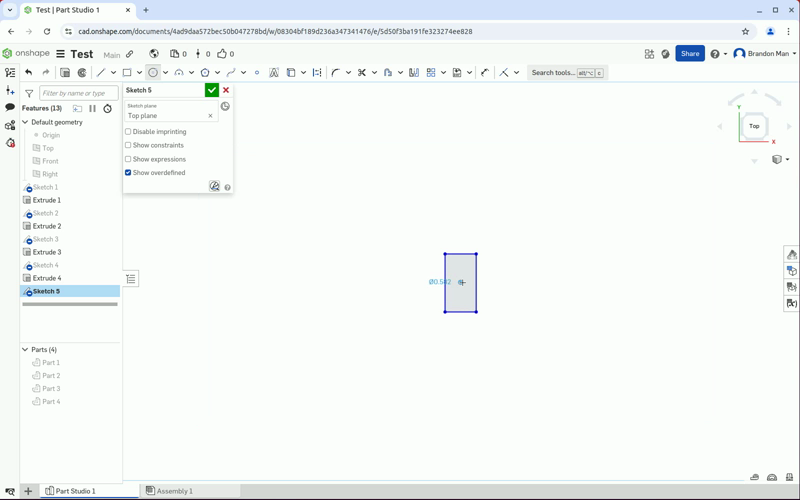
scroll(6)
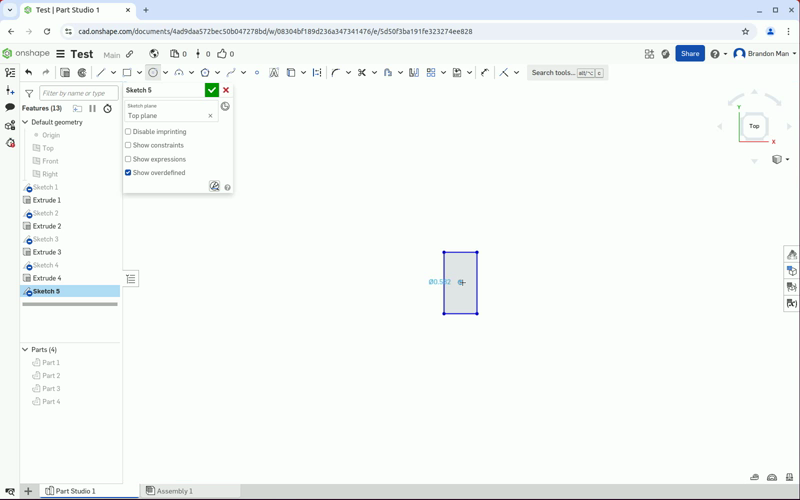
scroll(6)
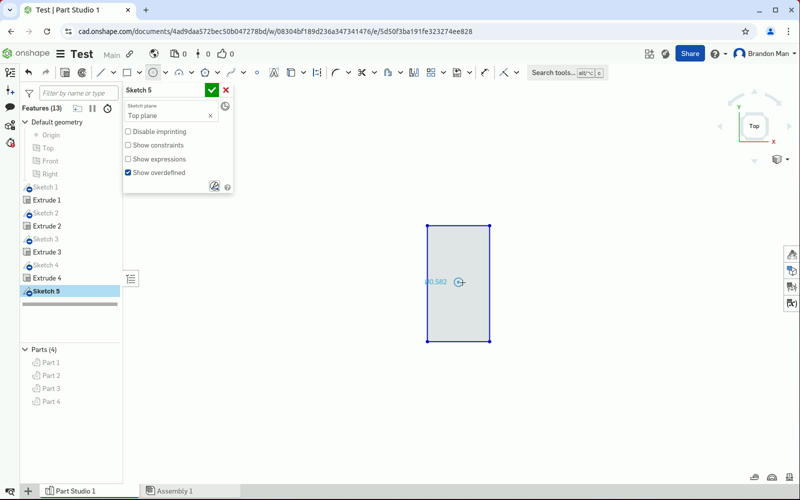
scroll(6)
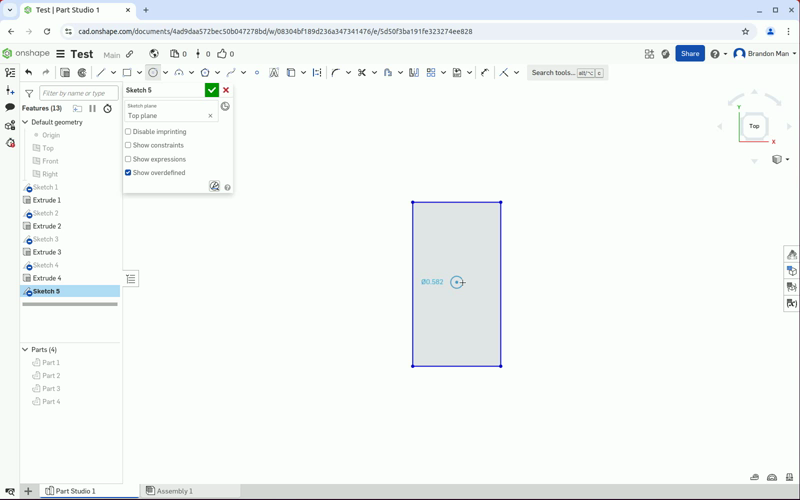
scroll(6)
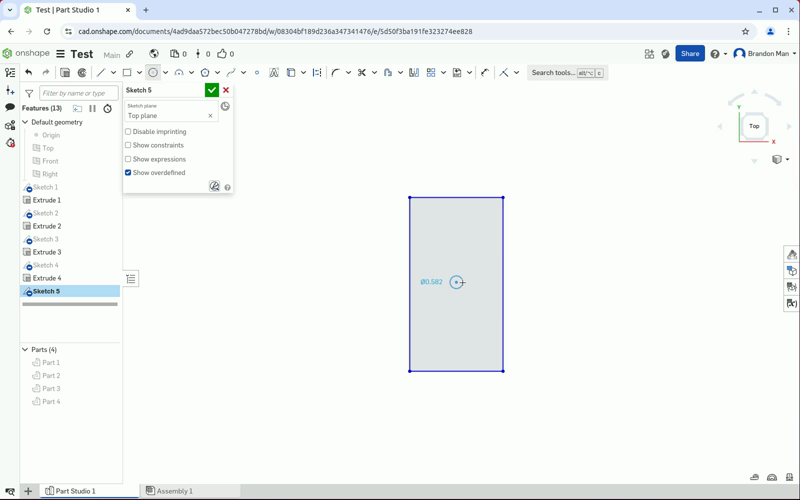
scroll(6)
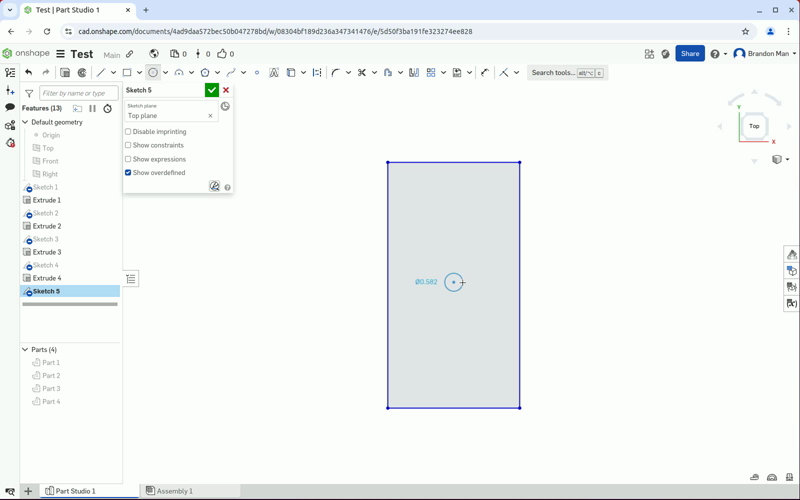
scroll(6)
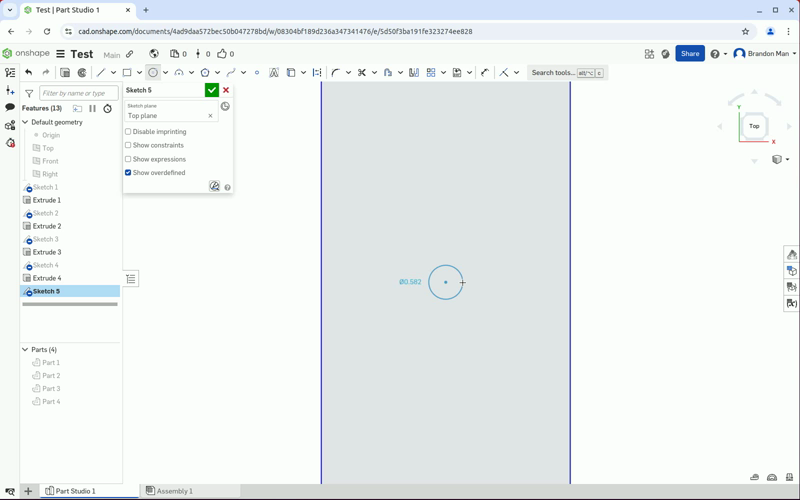
click(462, 282)
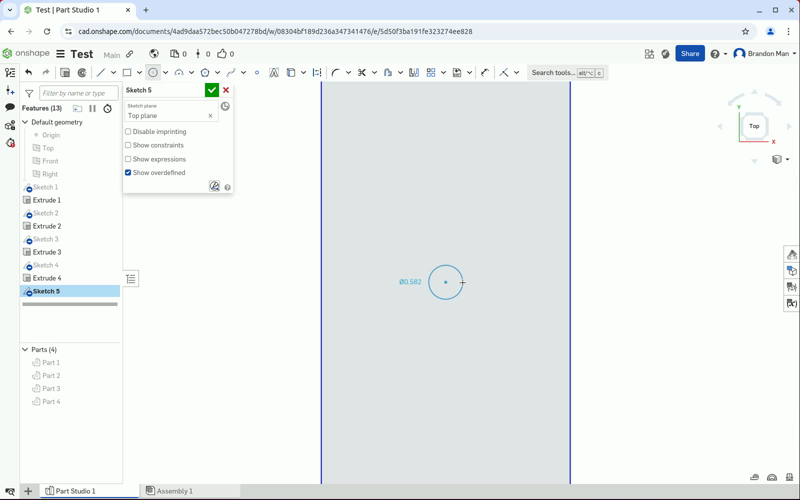
scroll(-6)
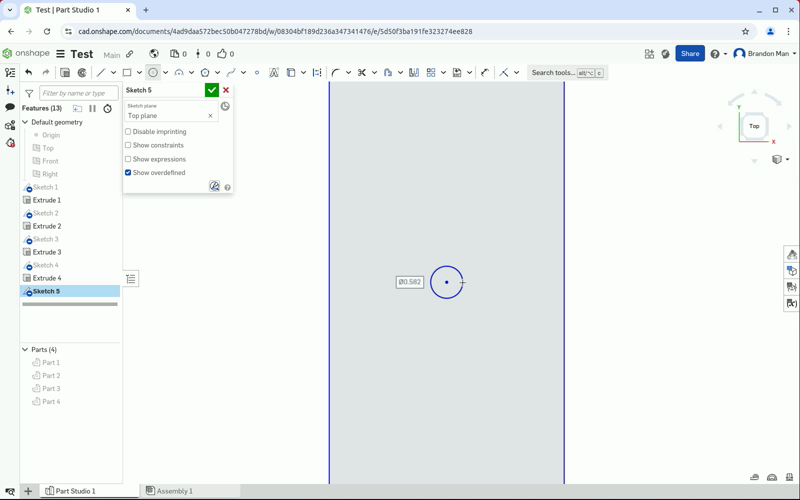
scroll(-6)
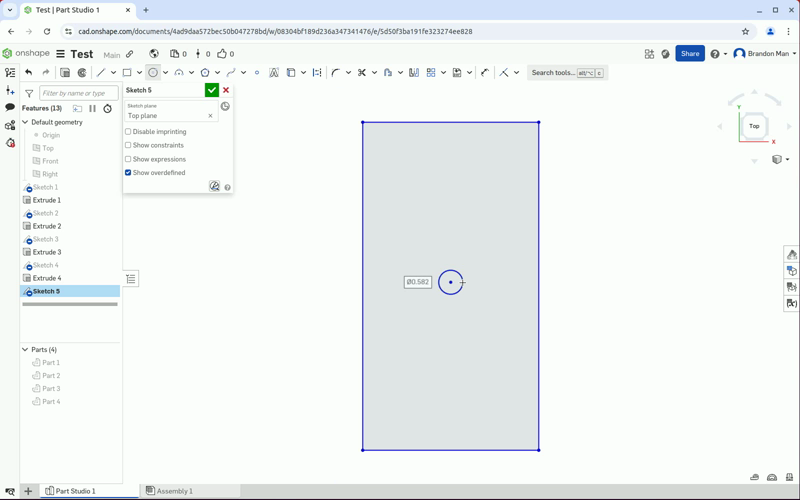
scroll(-6)
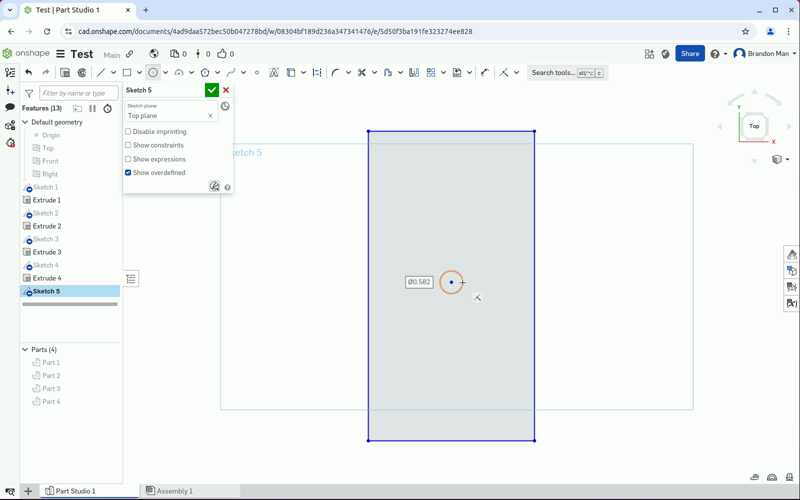
scroll(-6)
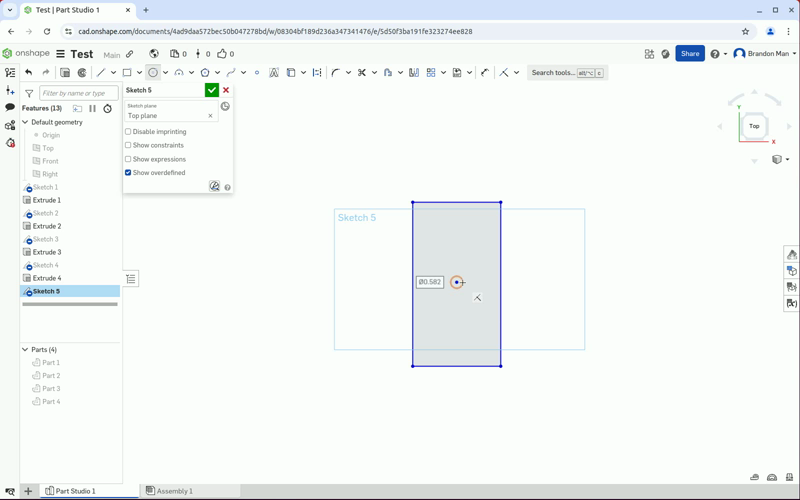
scroll(-6)
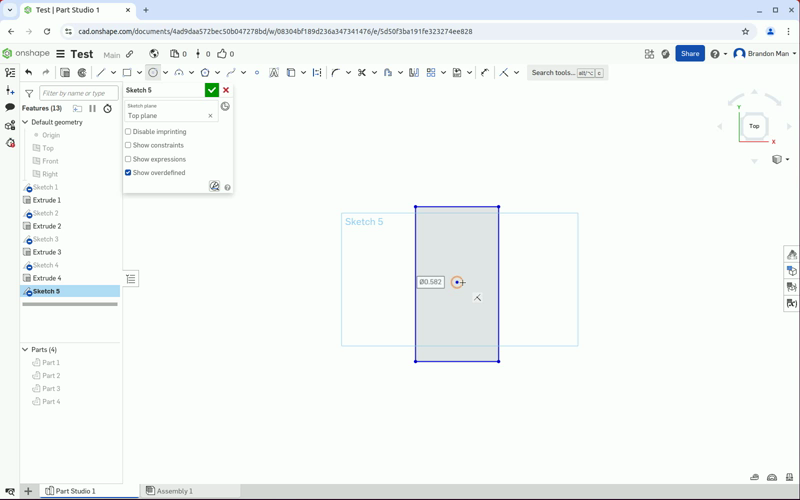
scroll(-6)
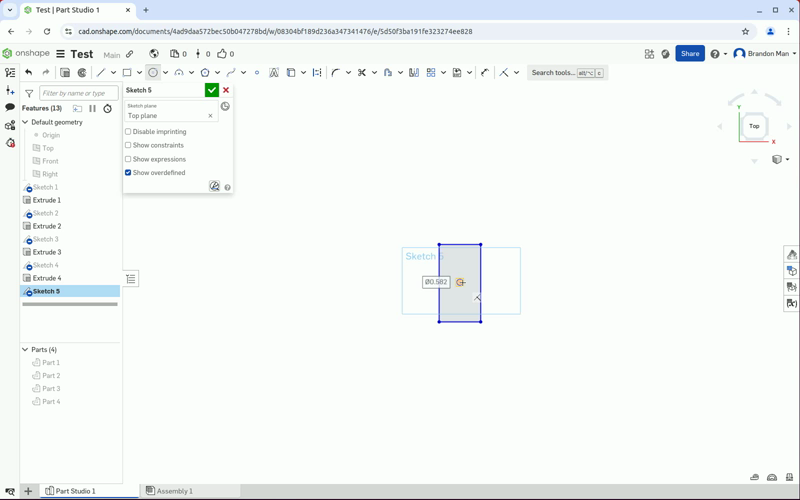
scroll(-6)
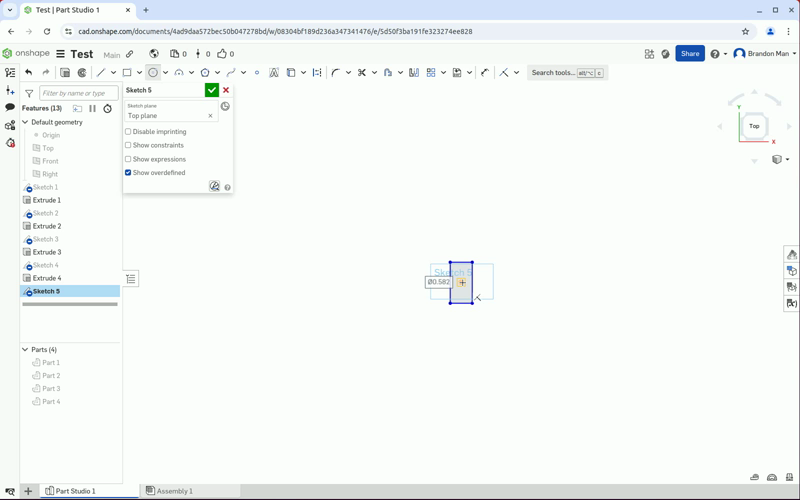
key(esc)
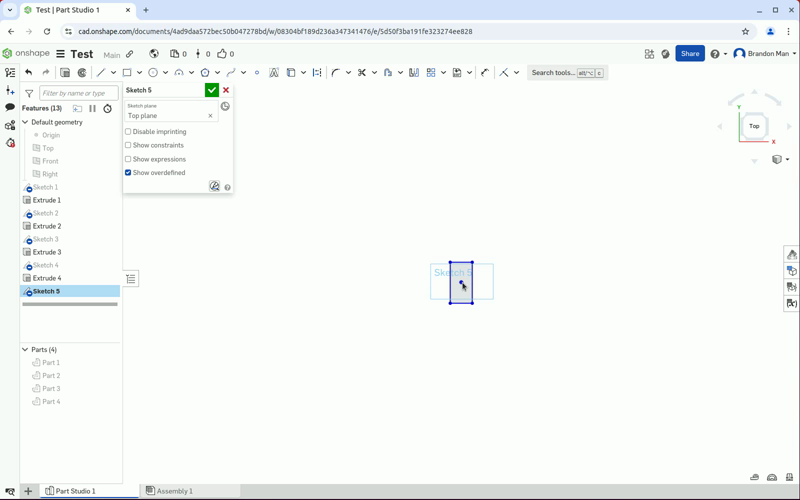
mouse_move(460, 298)
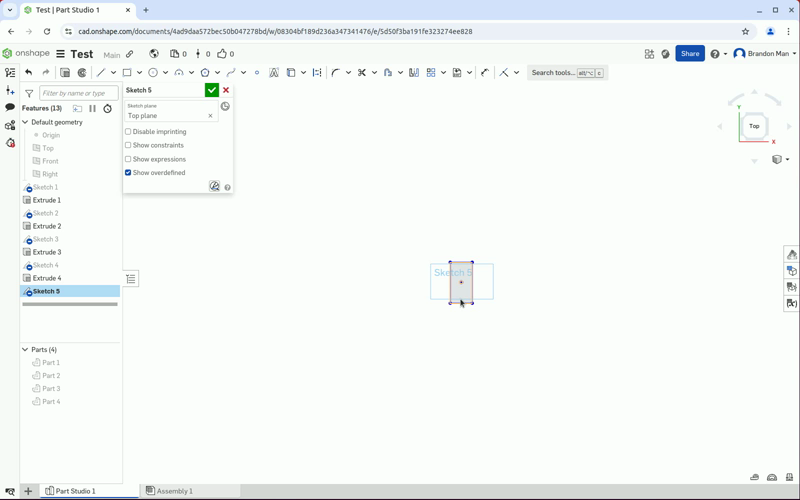
scroll(6)
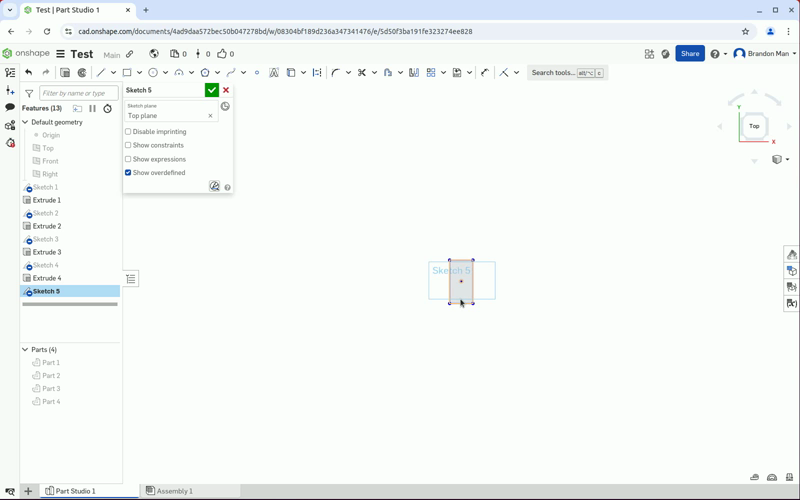
scroll(6)
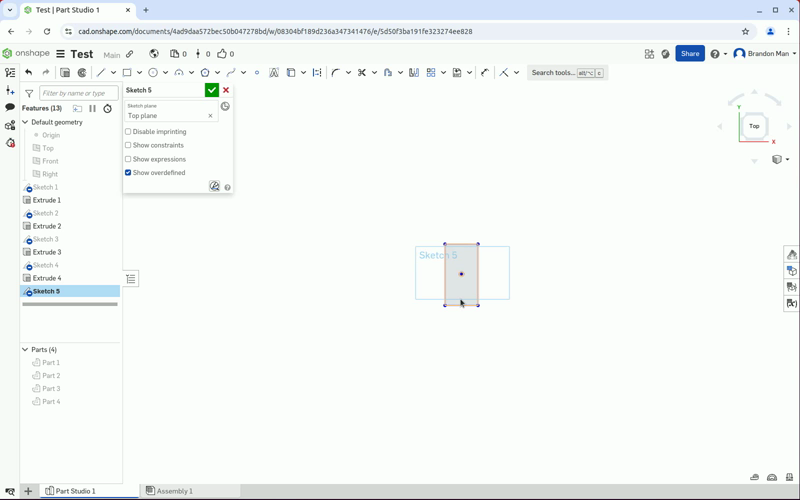
scroll(6)
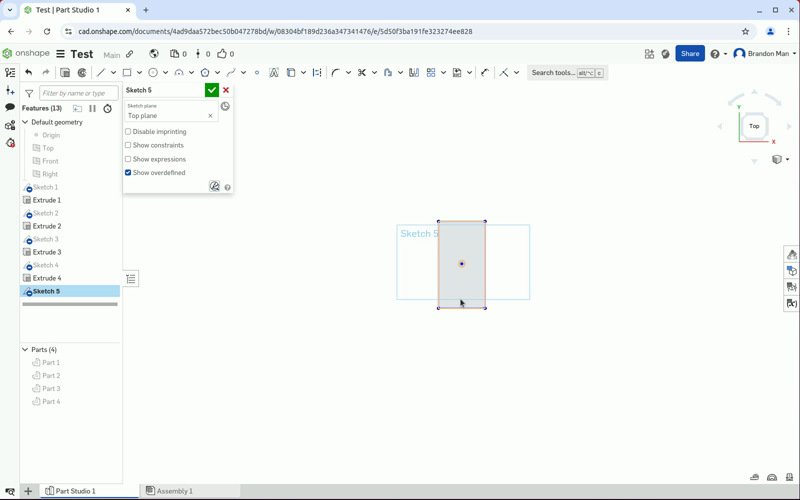
scroll(6)
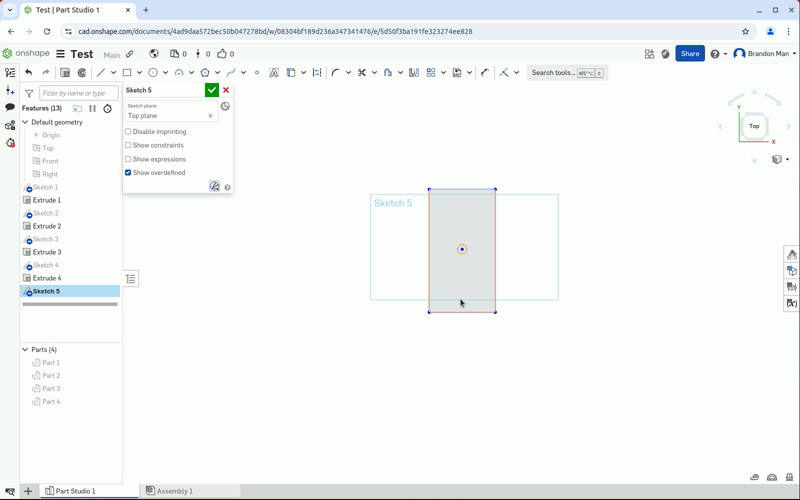
scroll(6)
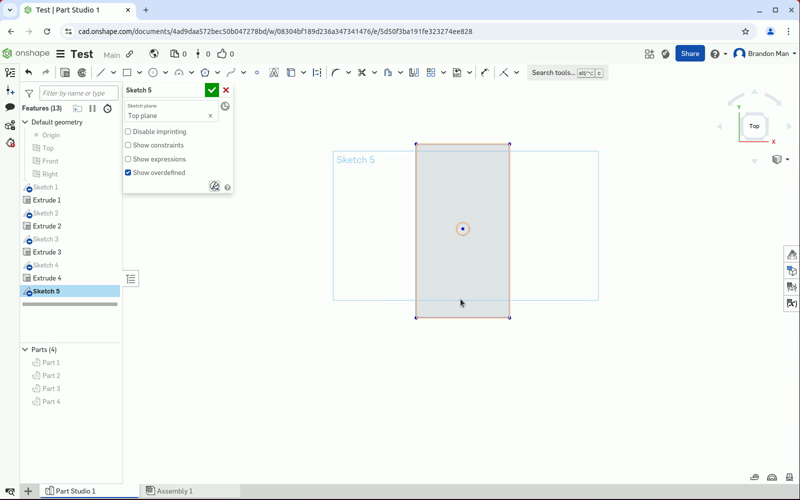
scroll(6)
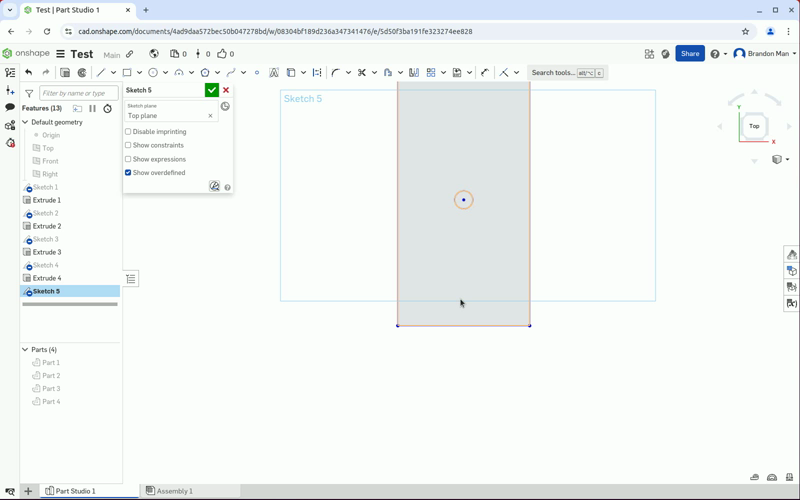
scroll(6)
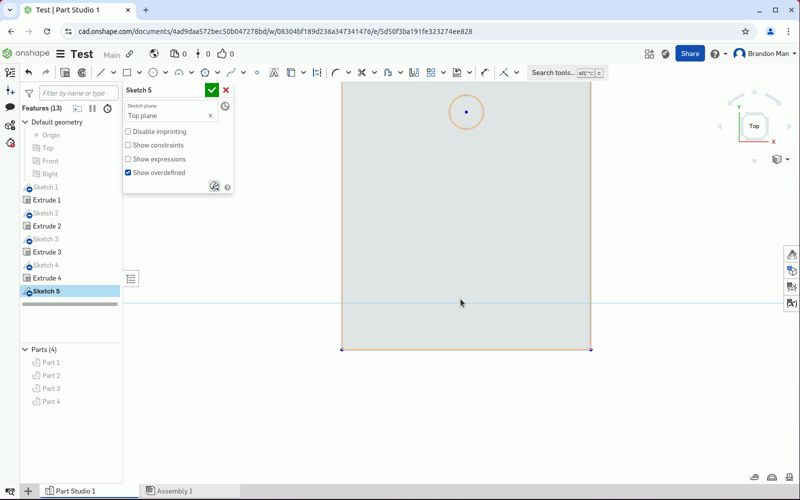
click(460, 298)
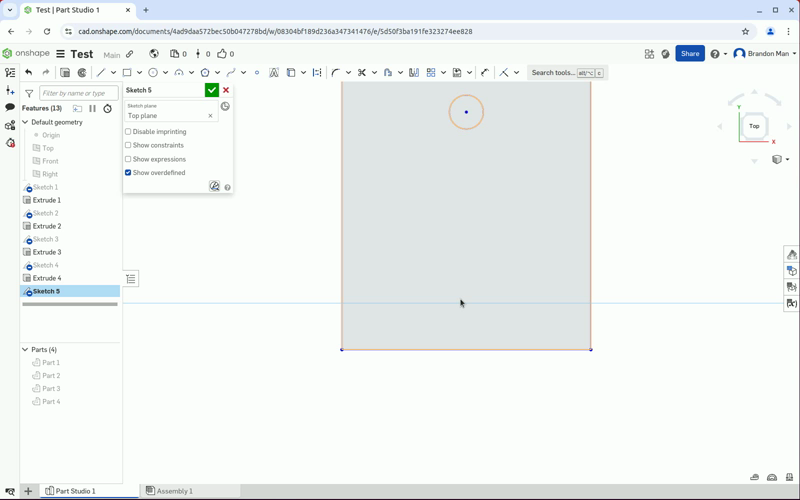
scroll(-6)
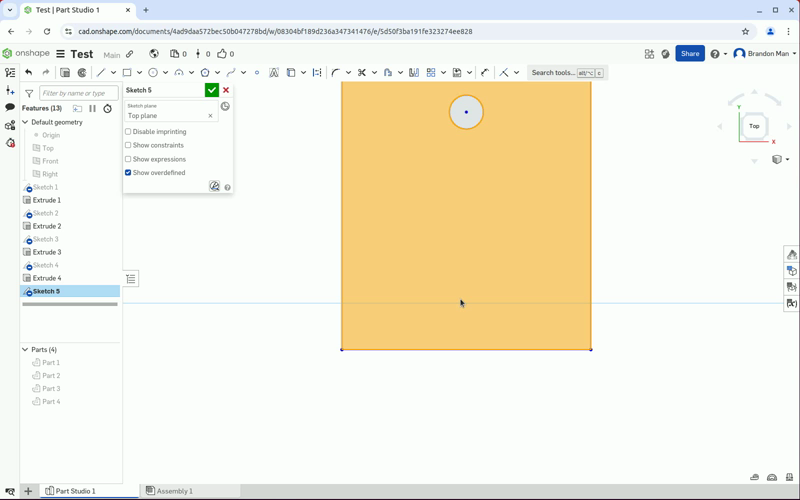
scroll(-6)
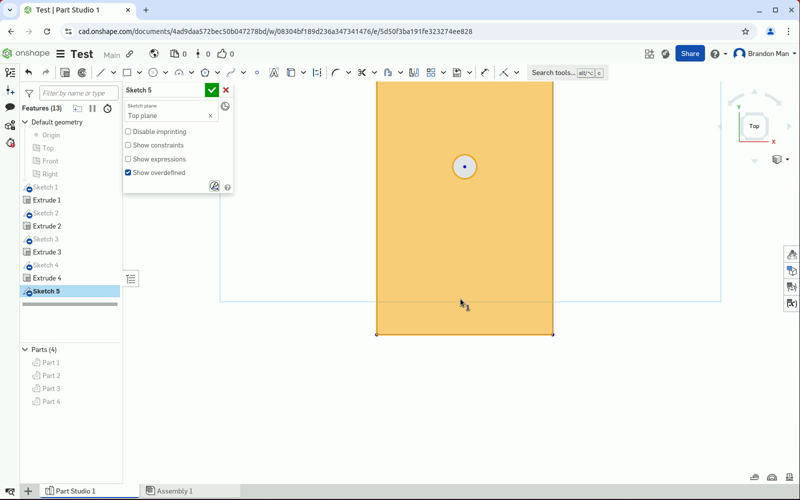
scroll(-6)
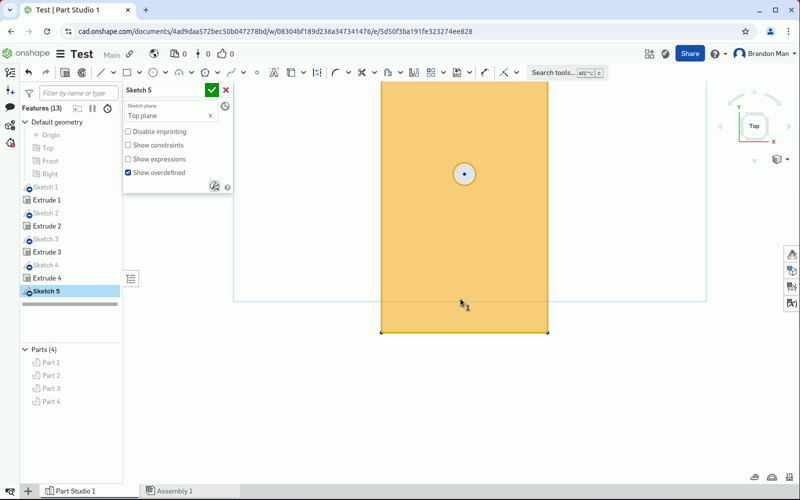
scroll(-6)
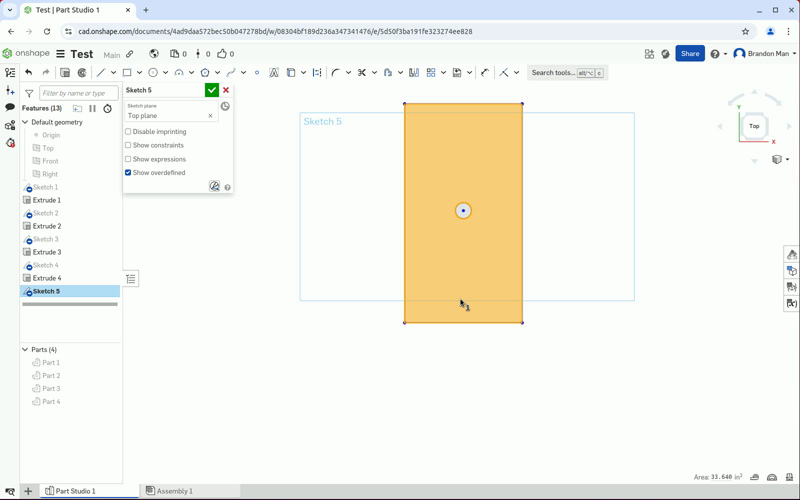
scroll(-6)
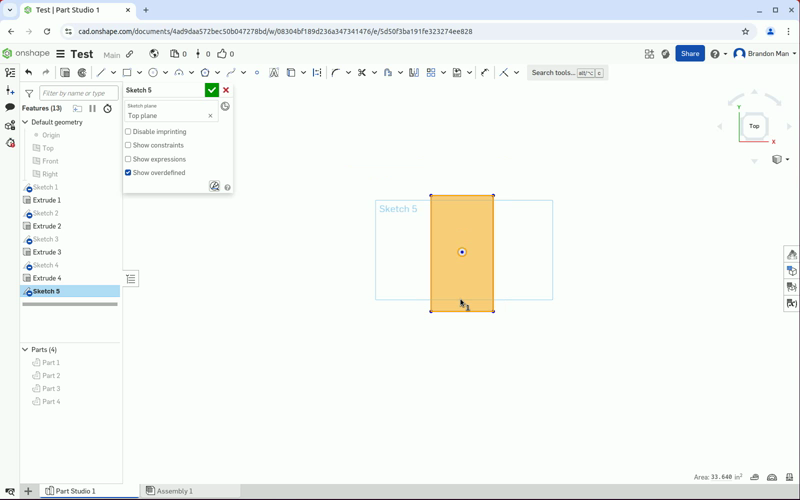
scroll(-6)
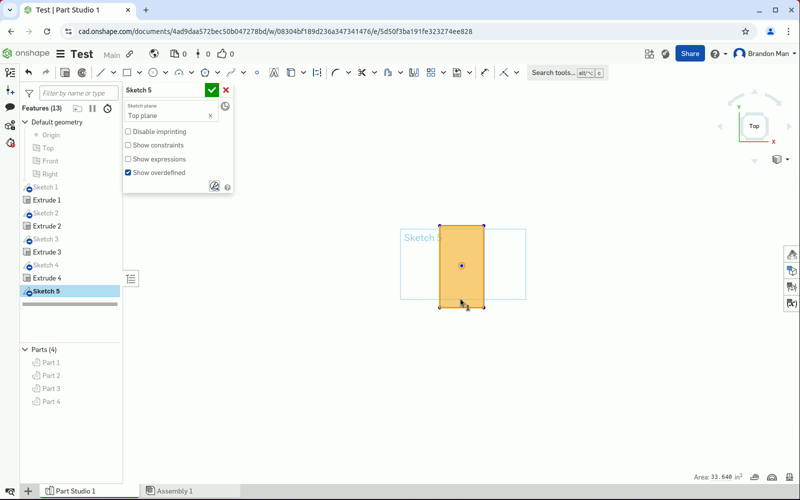
scroll(-6)
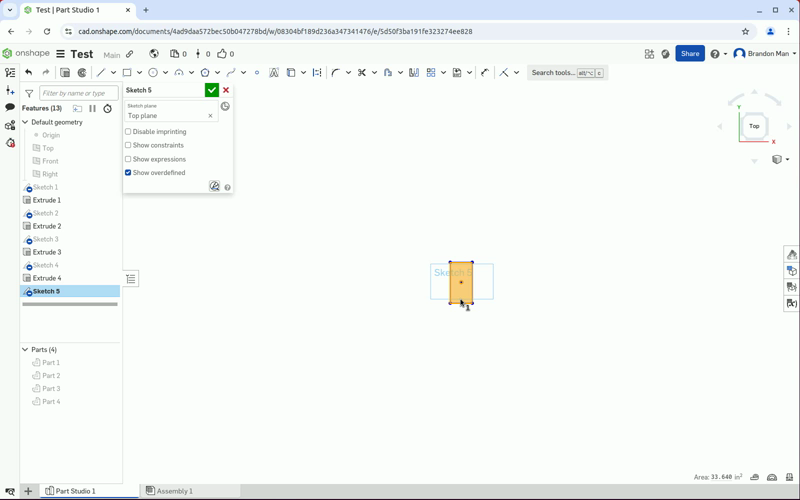
mouse_move(73, 352)
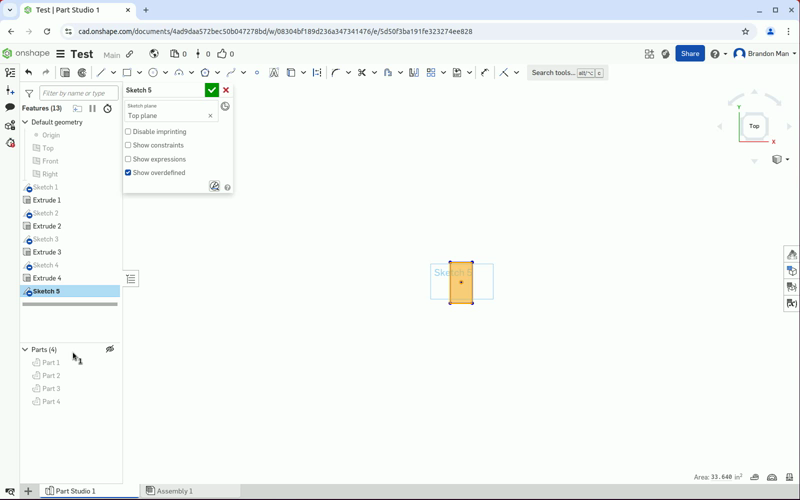
key(shift+y)
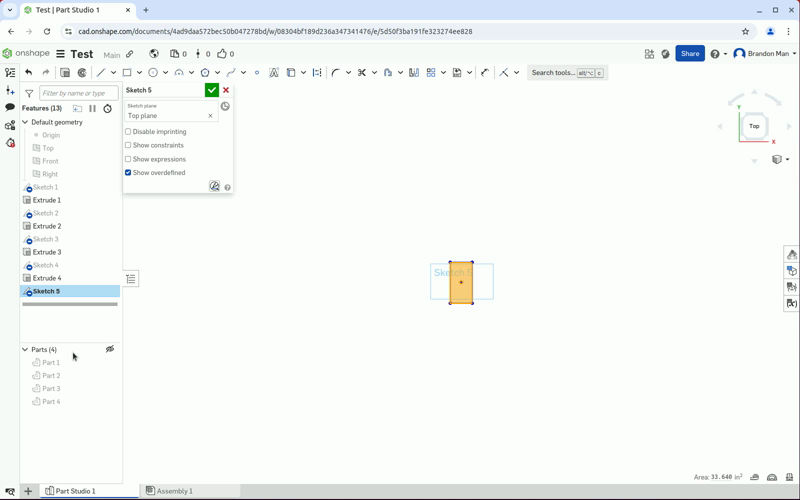
key(shift+e)
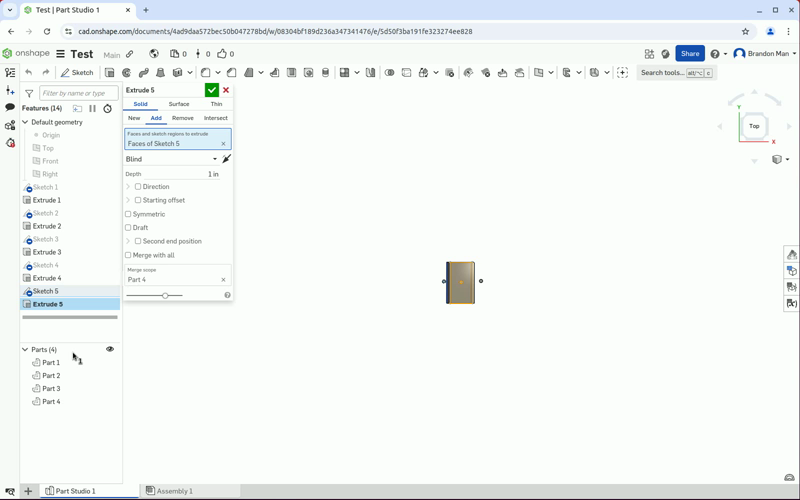
mouse_move(143, 106)
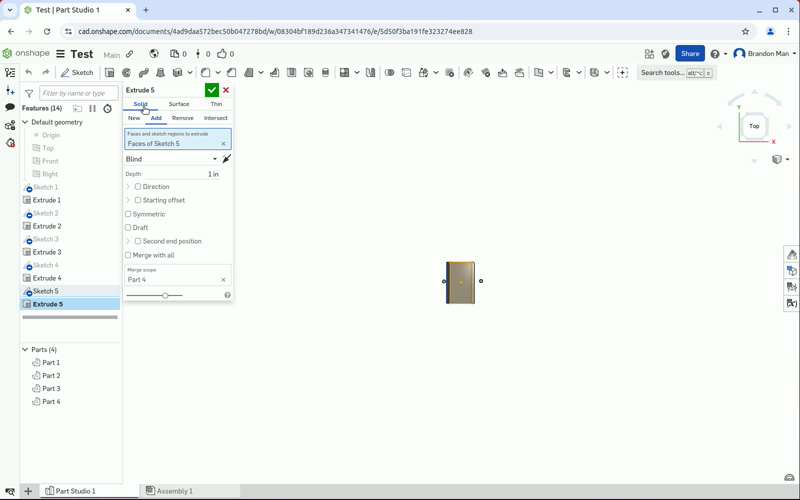
click(143, 106)
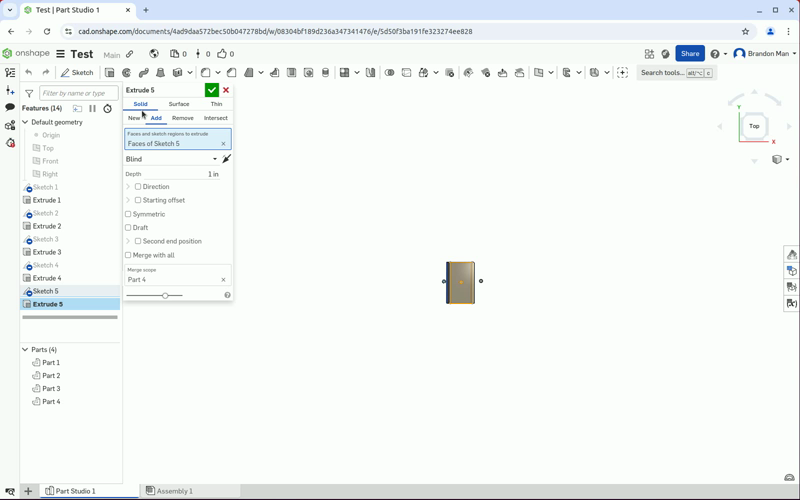
mouse_move(137, 120)
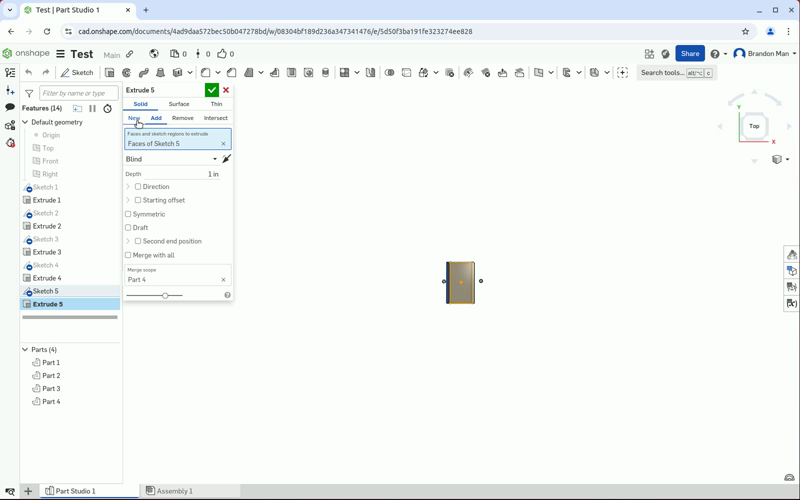
click(137, 120)
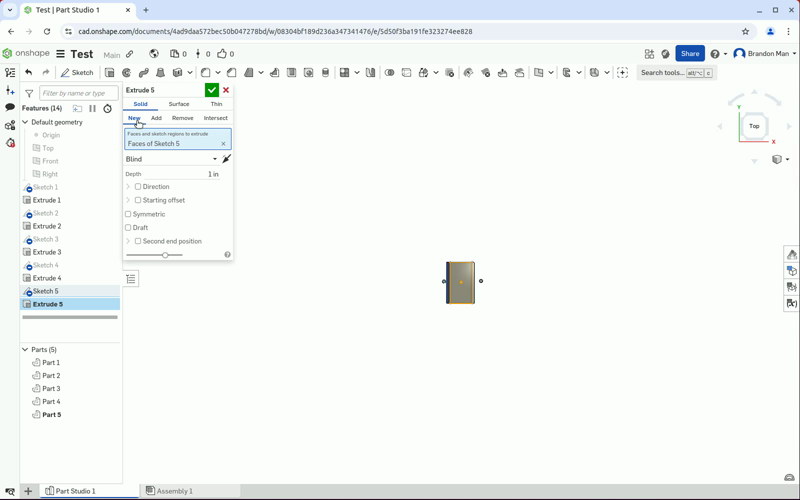
key(tab, 4)
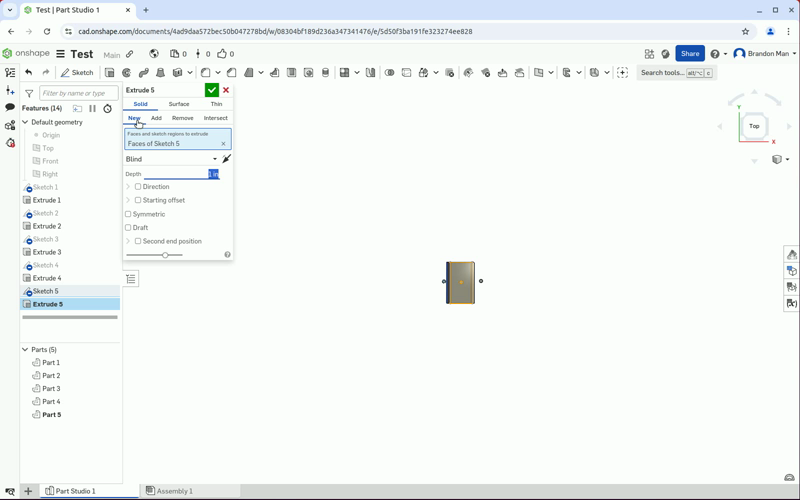
text(-0.481)
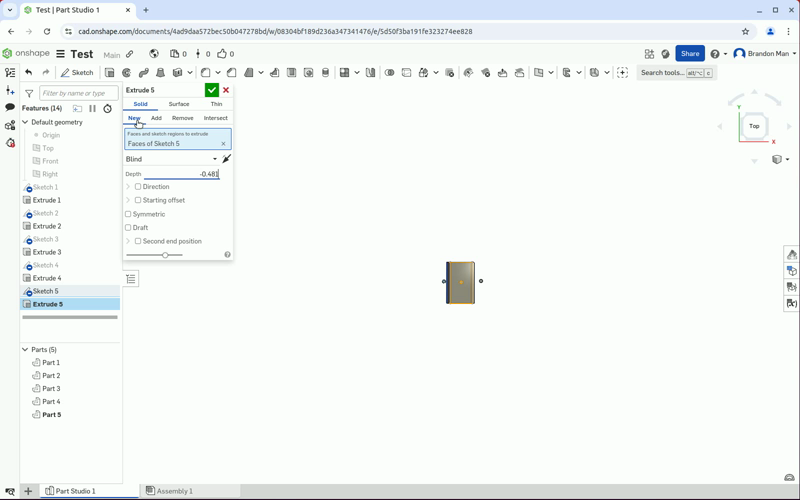
key(enter)
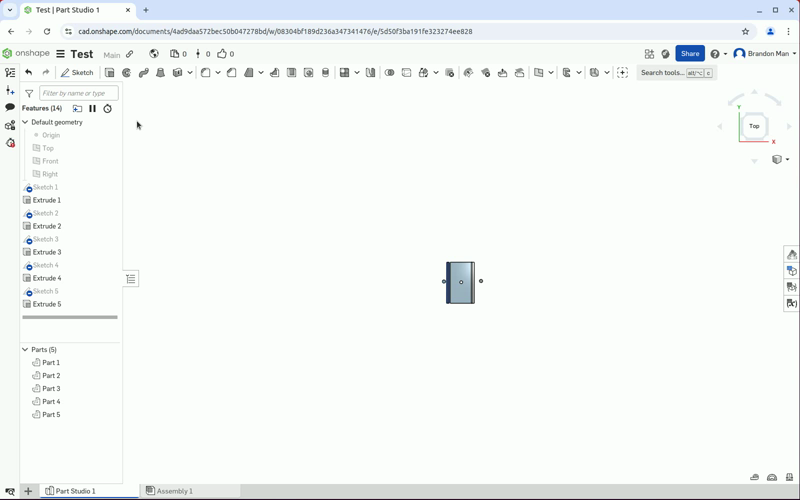
key(shift+h)
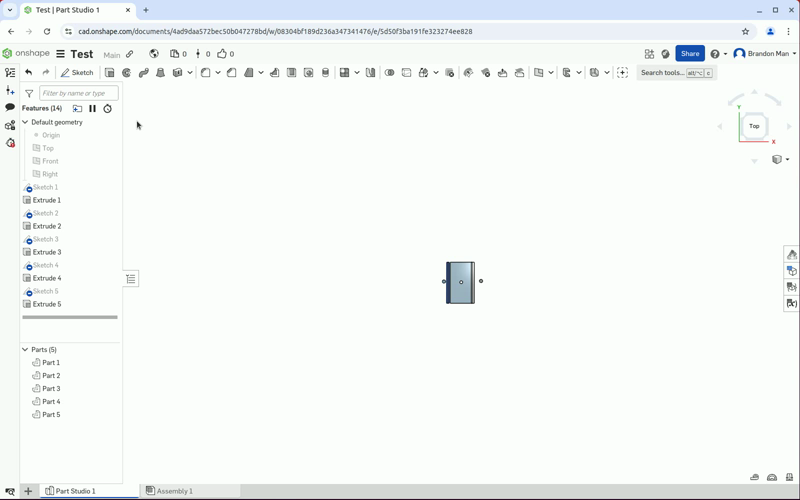
key(shift+h)
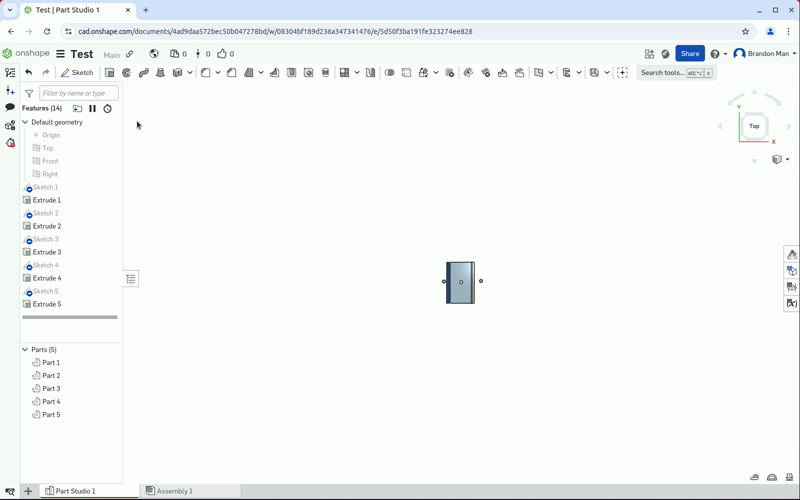
mouse_move(73, 189)
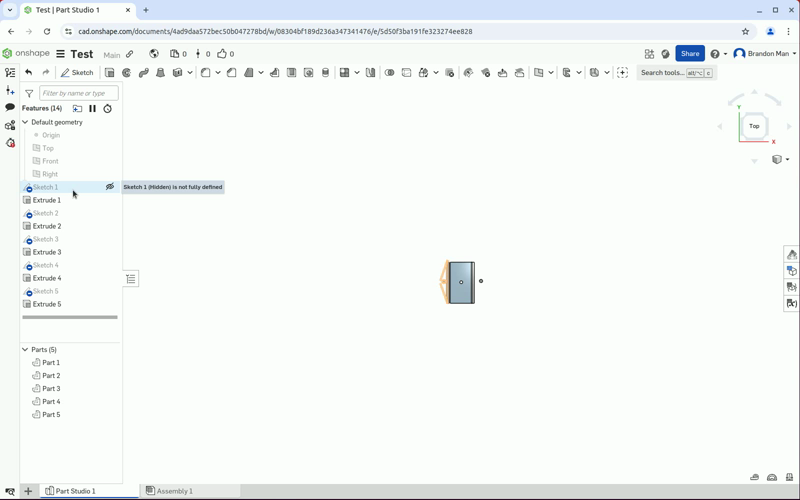
click(73, 189)
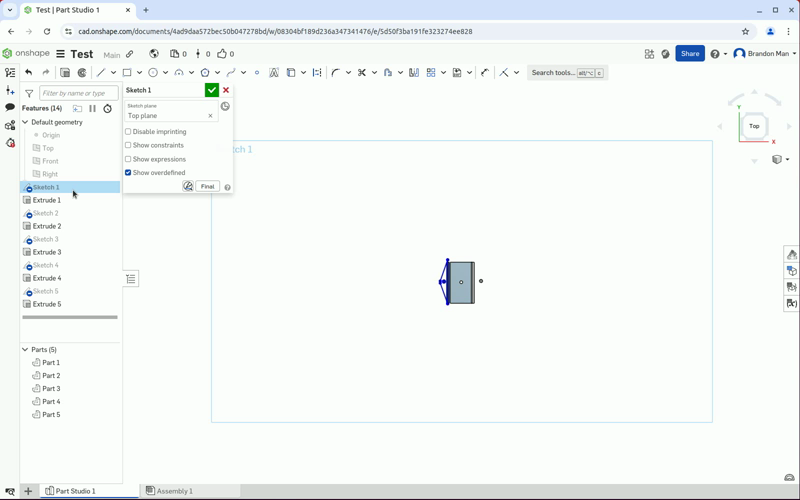
mouse_move(229, 92)
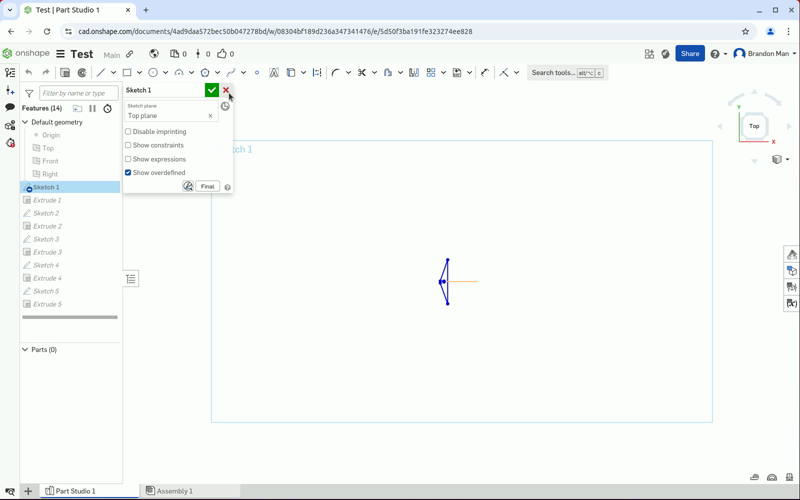
click(229, 92)
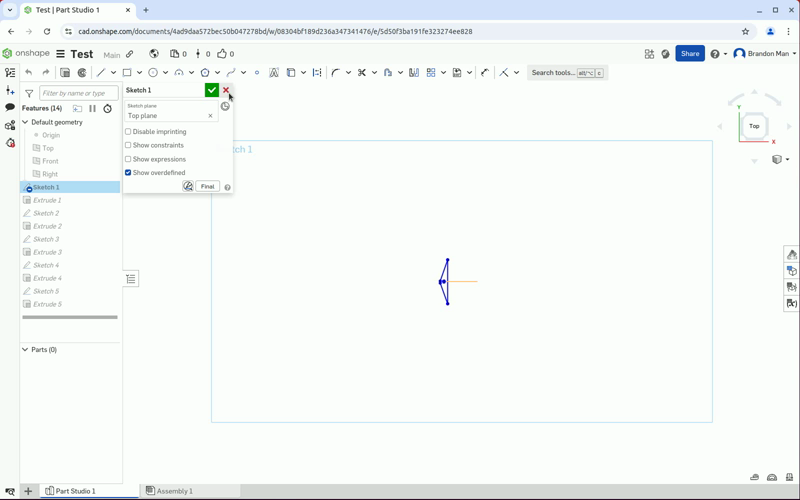
key(shift+s)
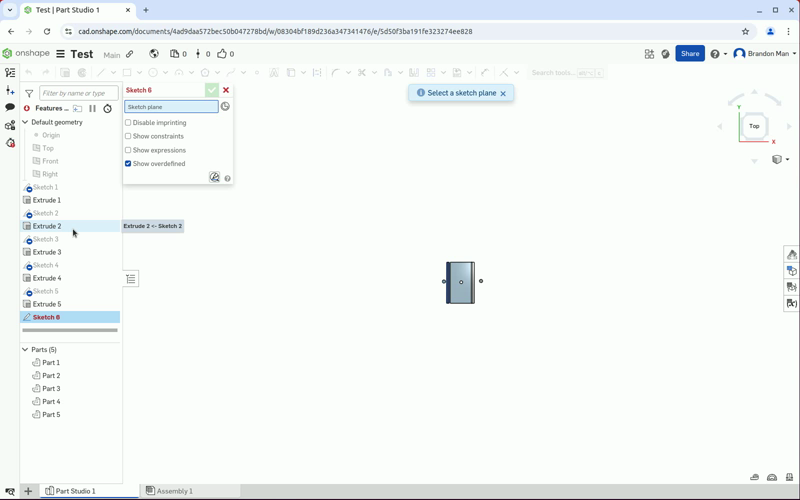
scroll(3)
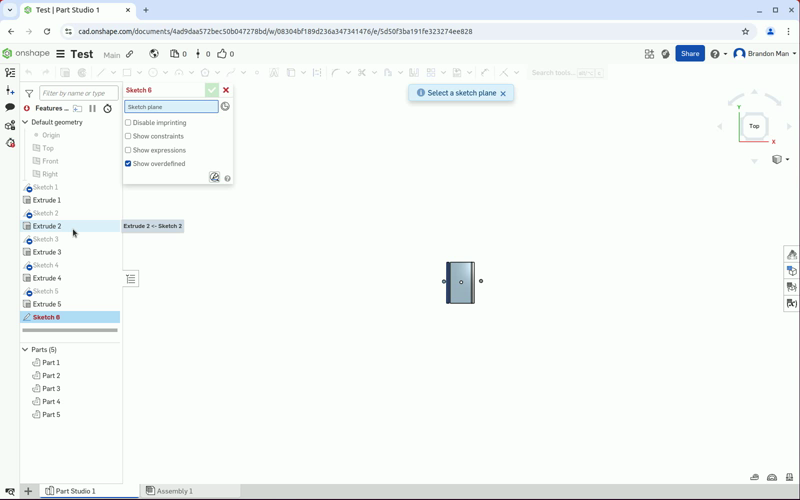
mouse_move(73, 150)
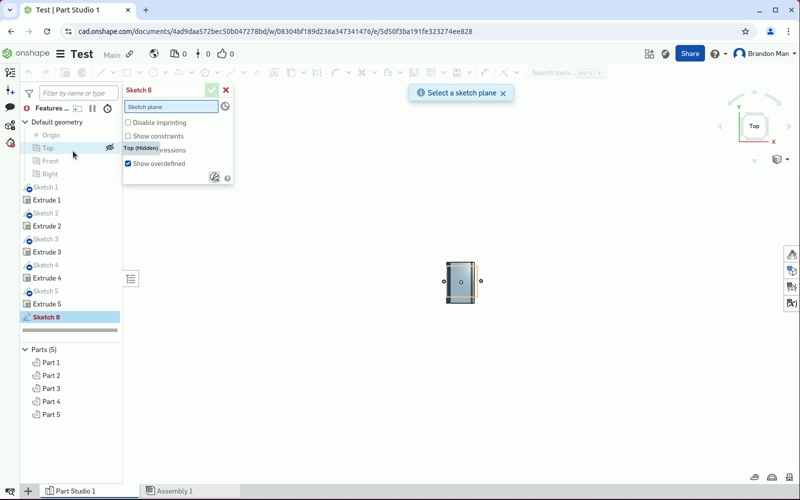
click(73, 150)
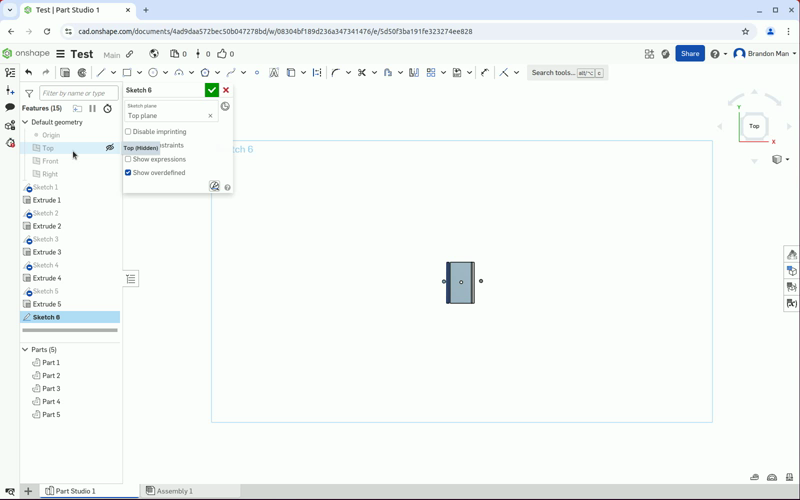
mouse_move(73, 352)
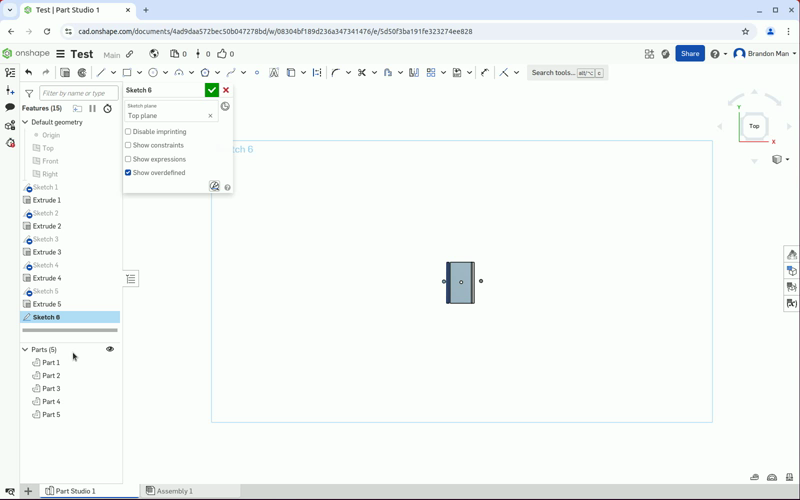
key(y)
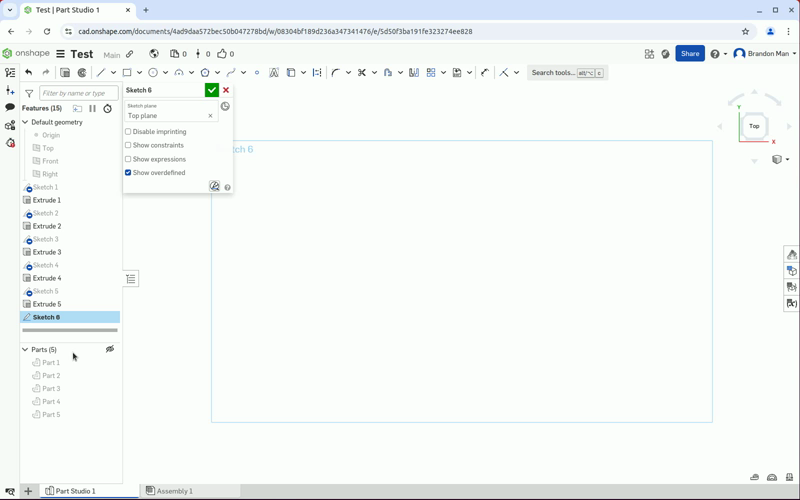
key(l)
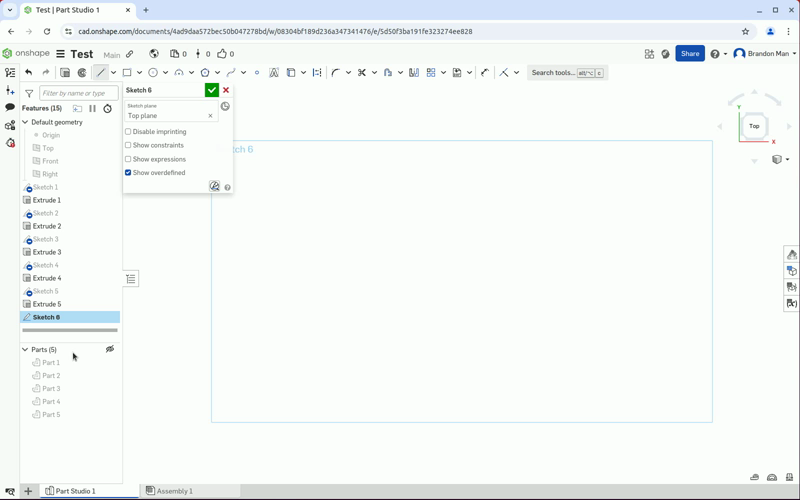
key_down(shift)
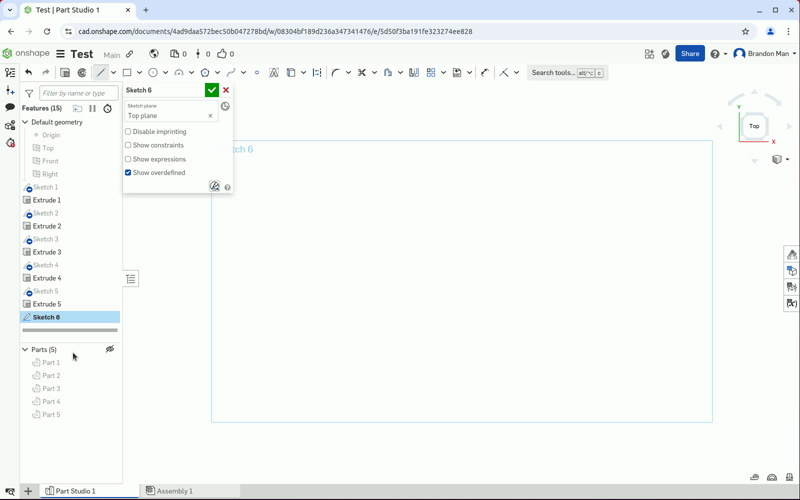
mouse_move(446, 303)
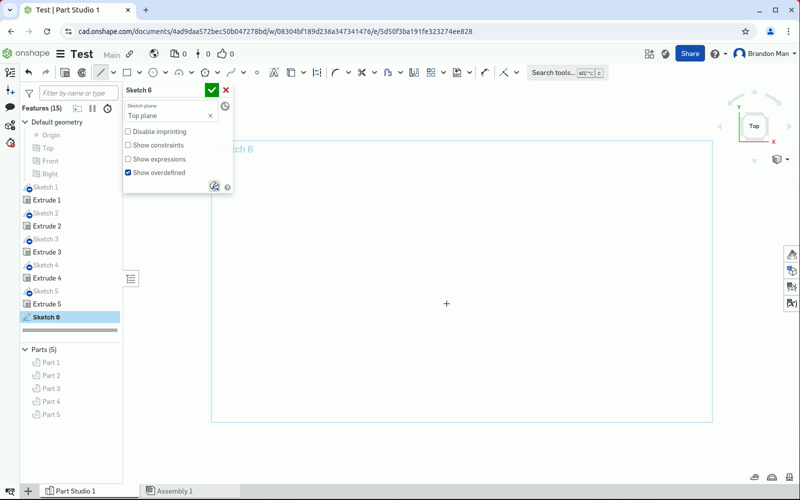
click(446, 303)
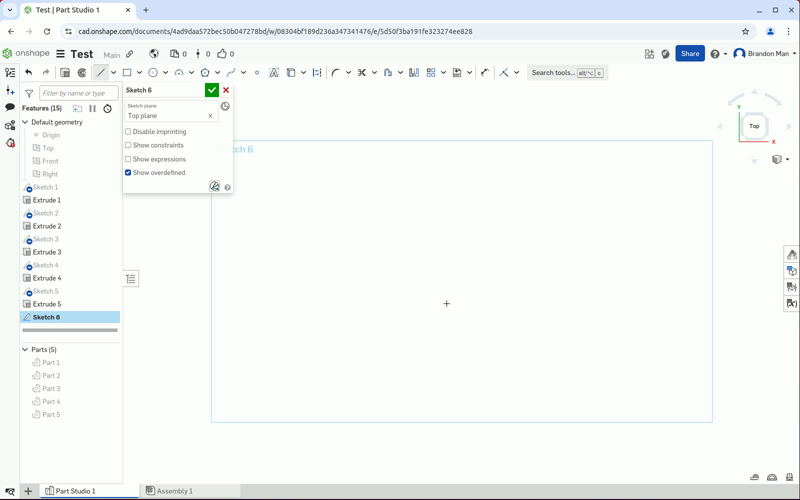
key_up(shift)
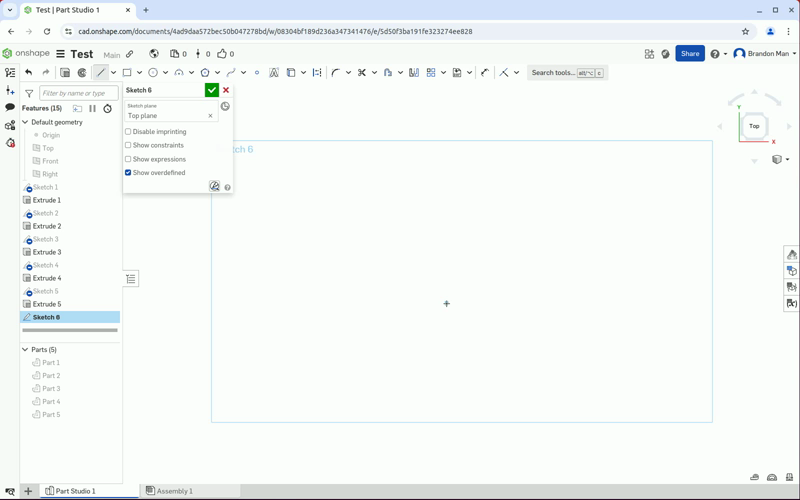
key_down(shift)
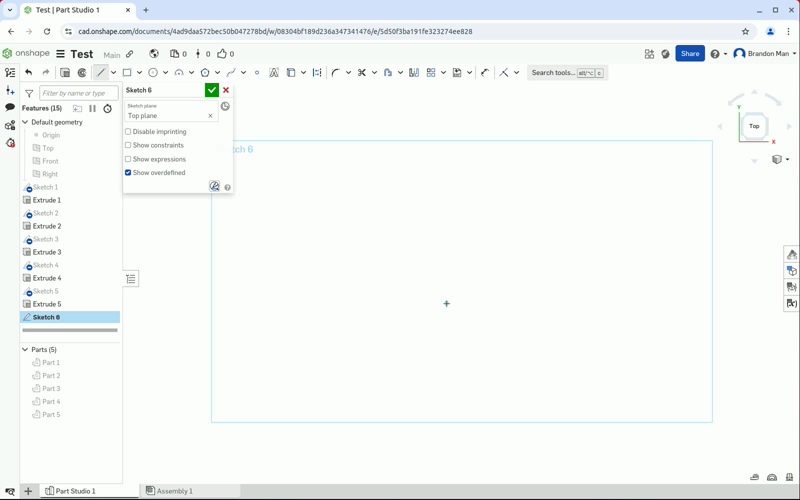
mouse_move(476, 303)
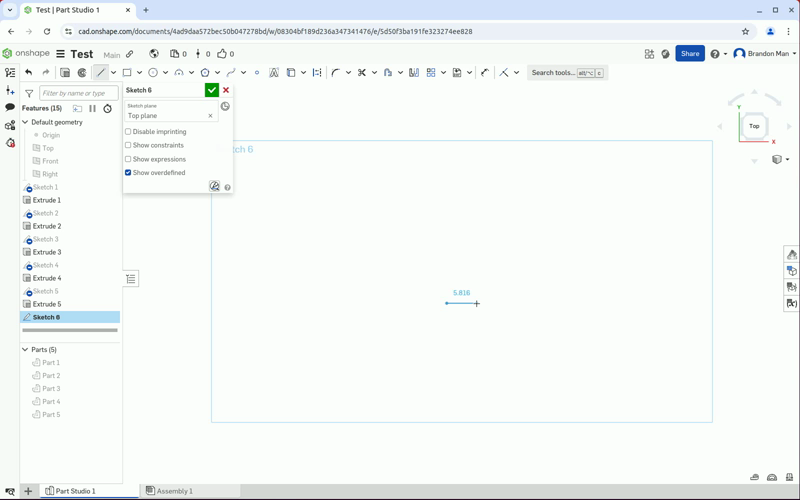
mouse_move(449, 303)
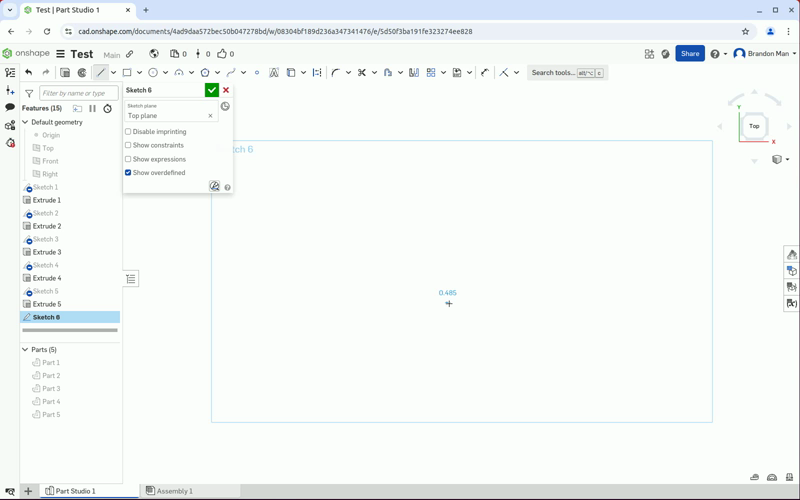
scroll(6)
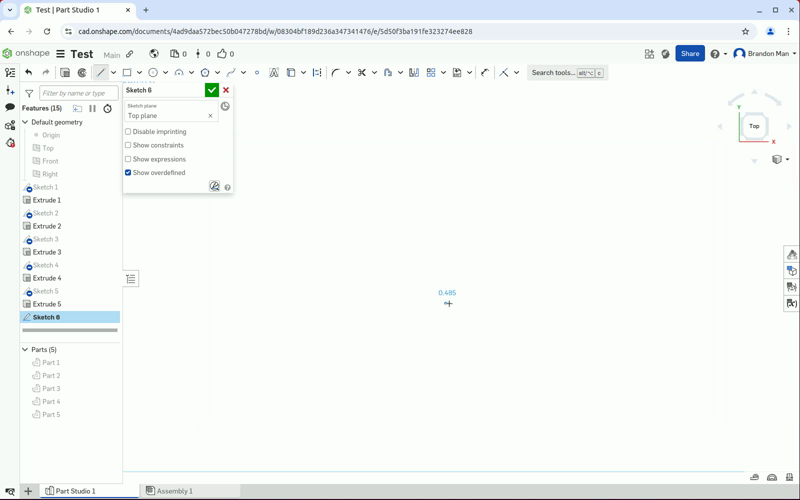
scroll(6)
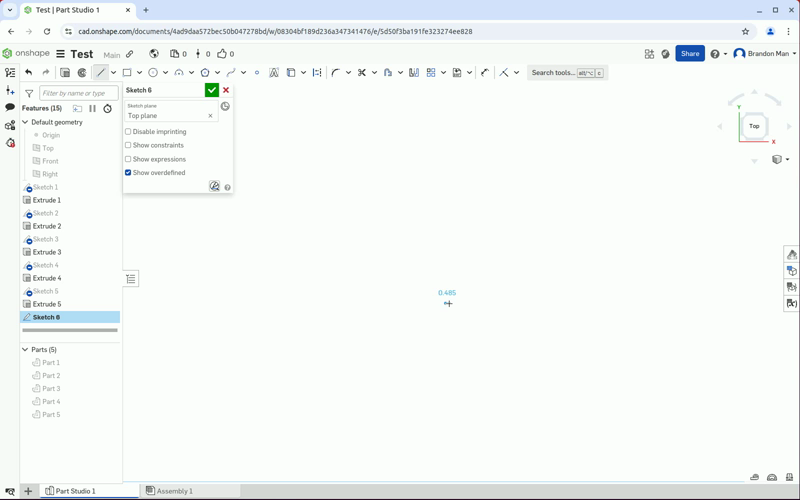
scroll(6)
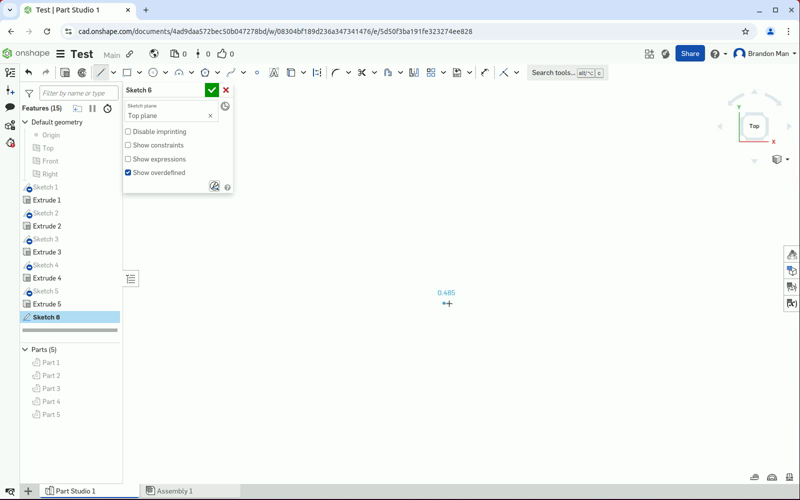
scroll(6)
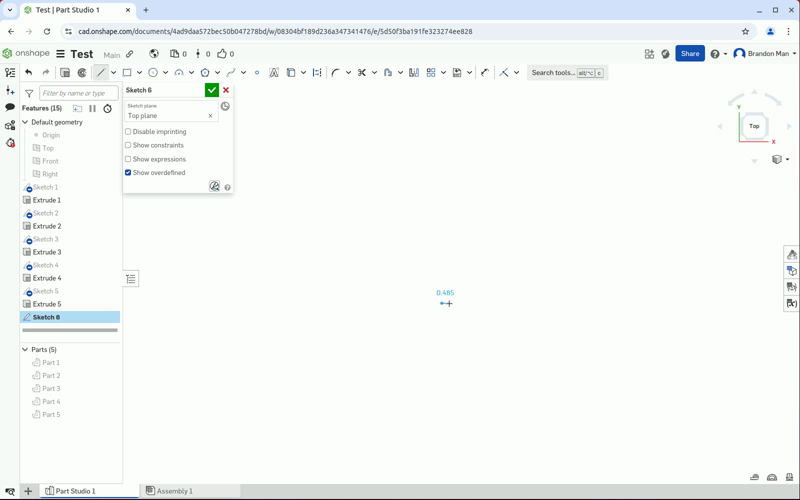
scroll(6)
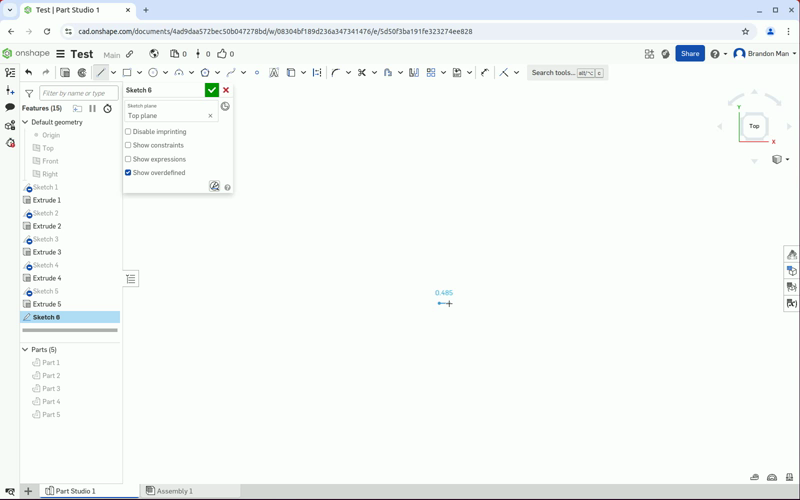
scroll(6)
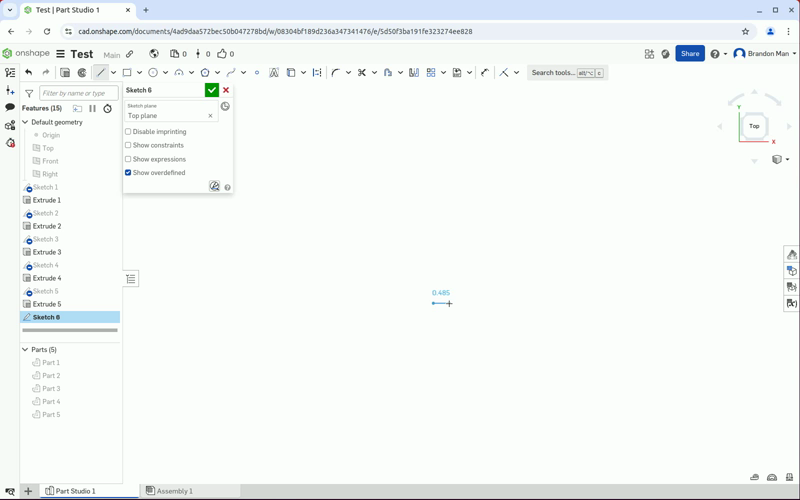
scroll(6)
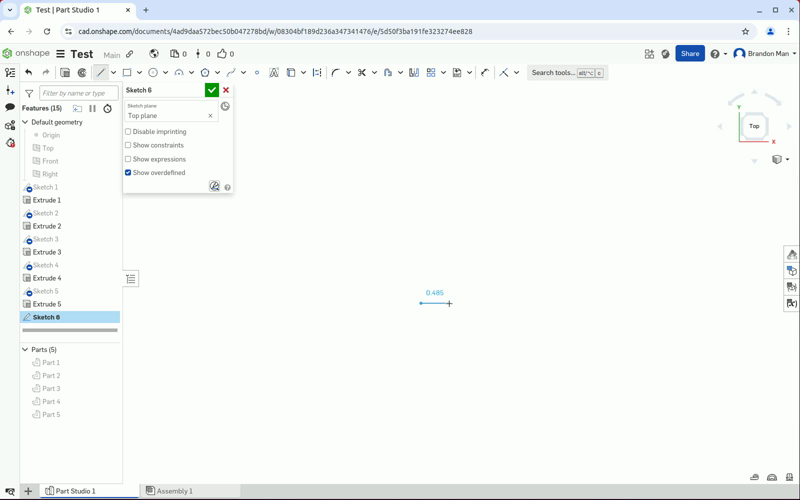
click(449, 303)
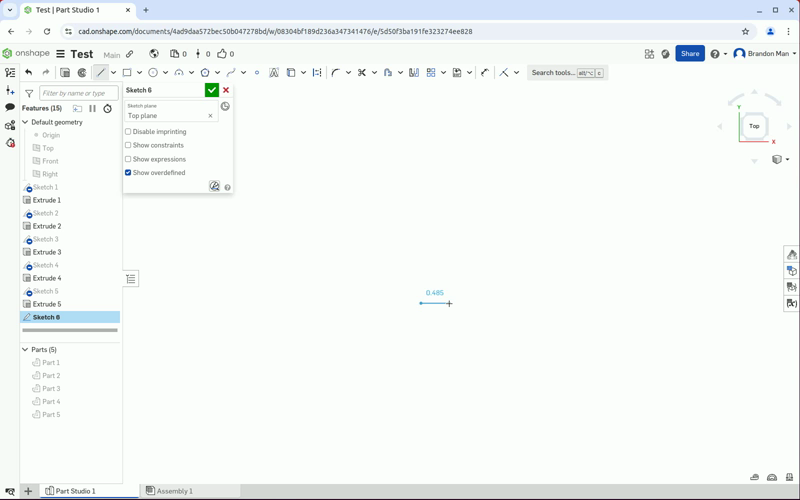
scroll(-6)
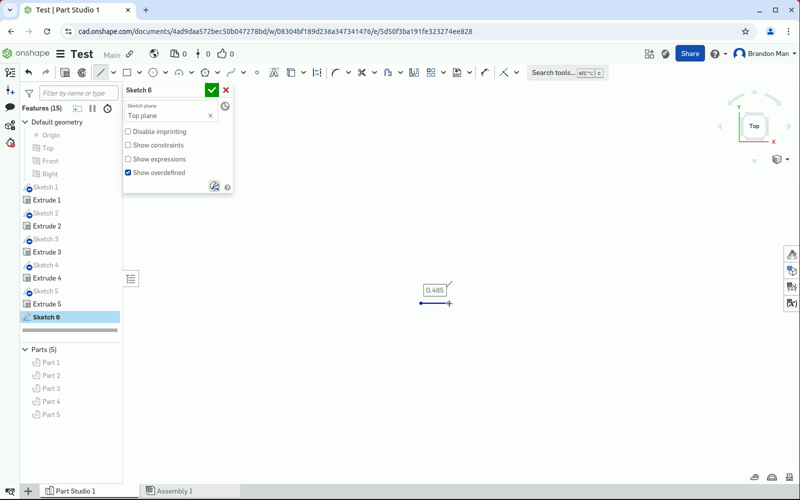
scroll(-6)
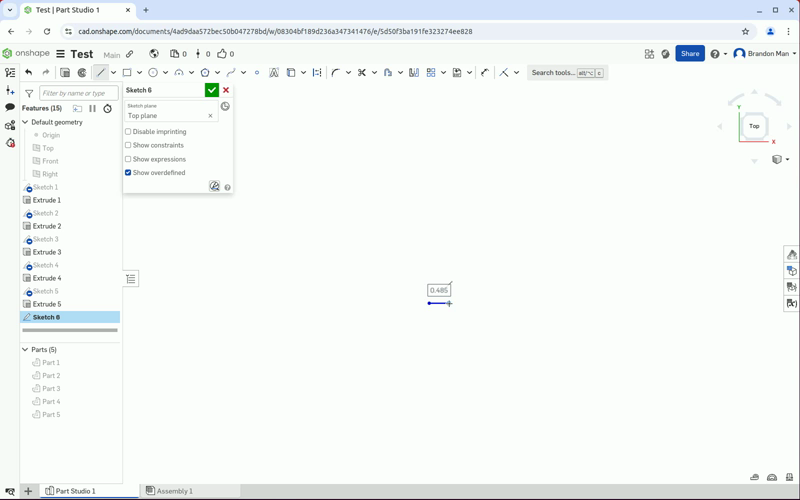
scroll(-6)
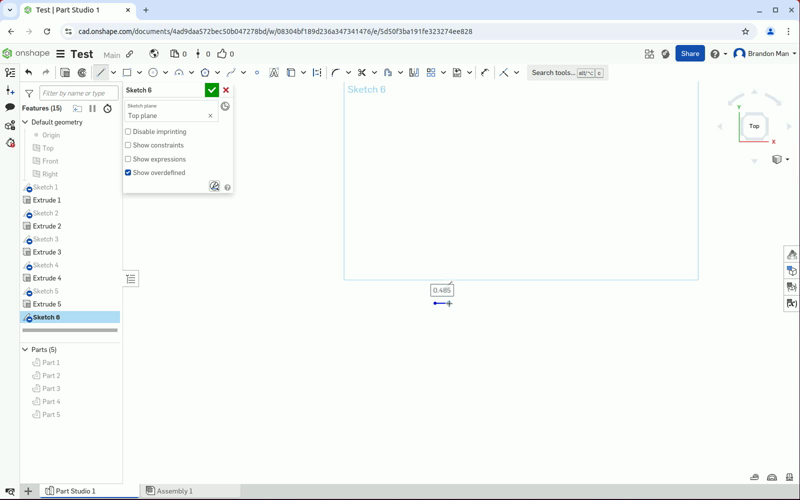
scroll(-6)
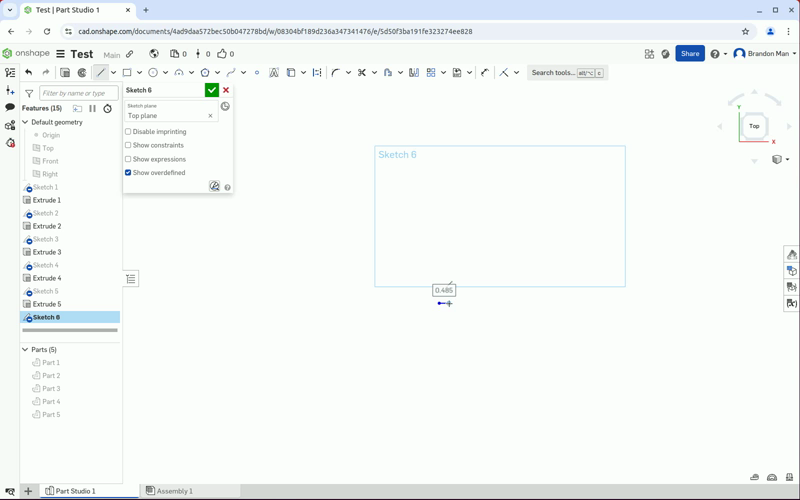
scroll(-6)
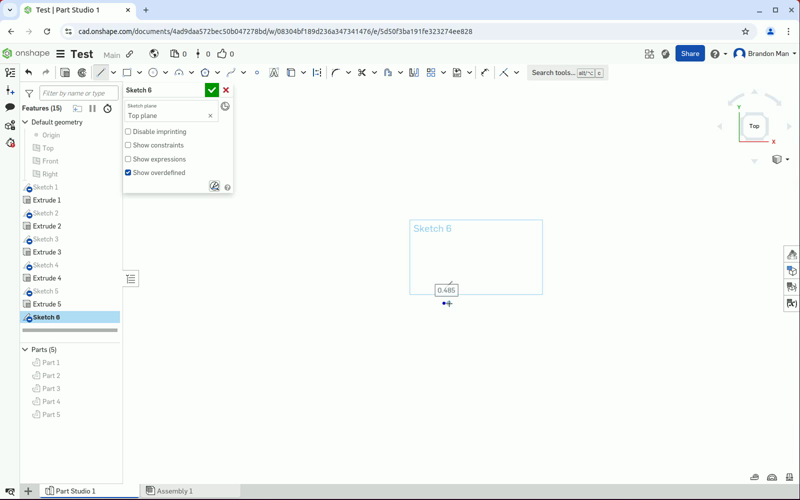
scroll(-6)
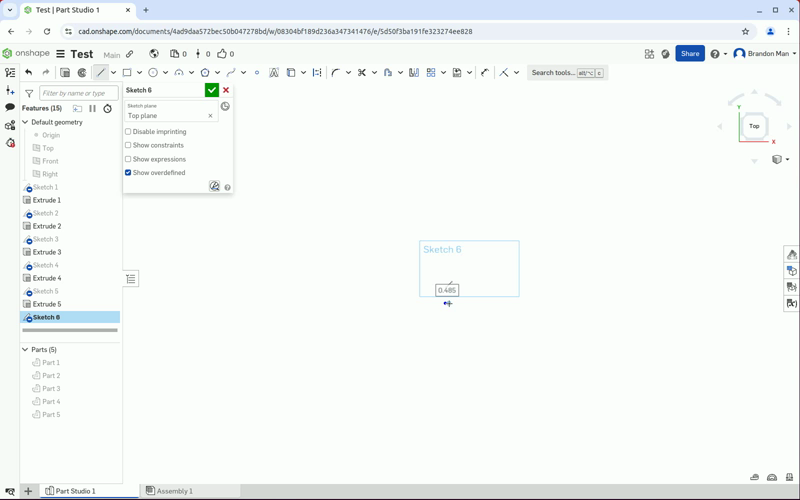
scroll(-6)
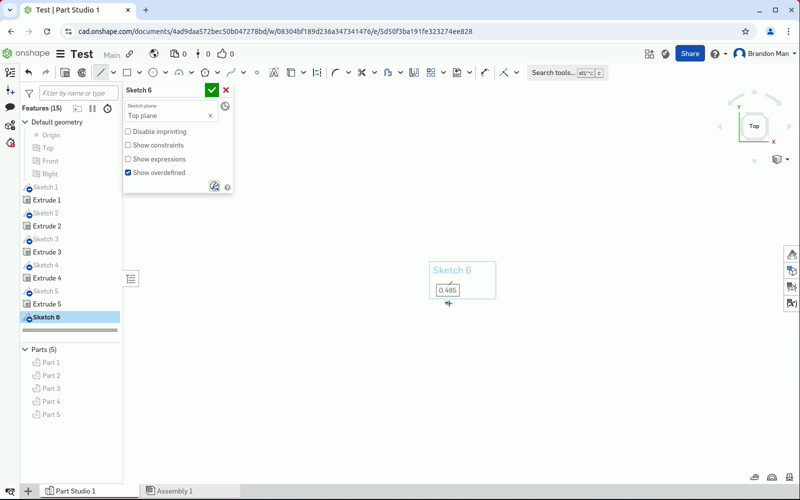
key_up(shift)
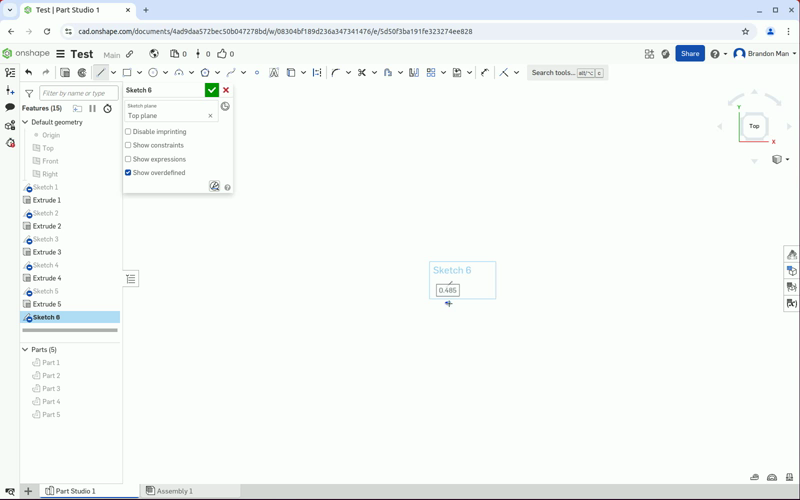
key_down(shift)
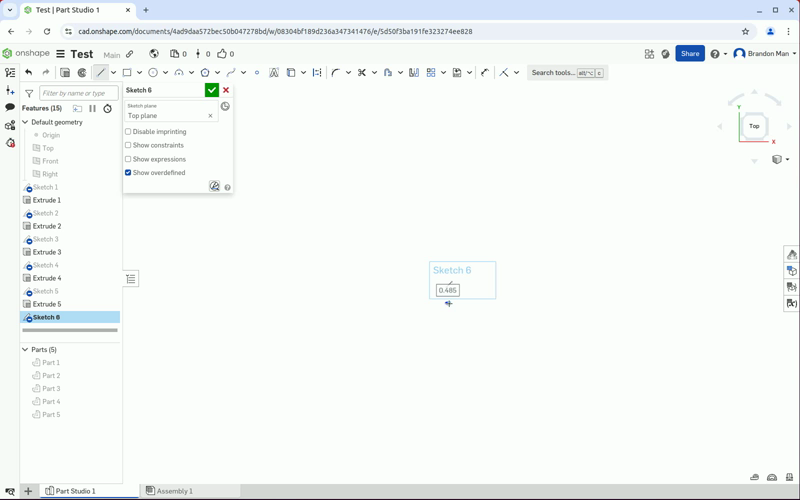
mouse_move(479, 303)
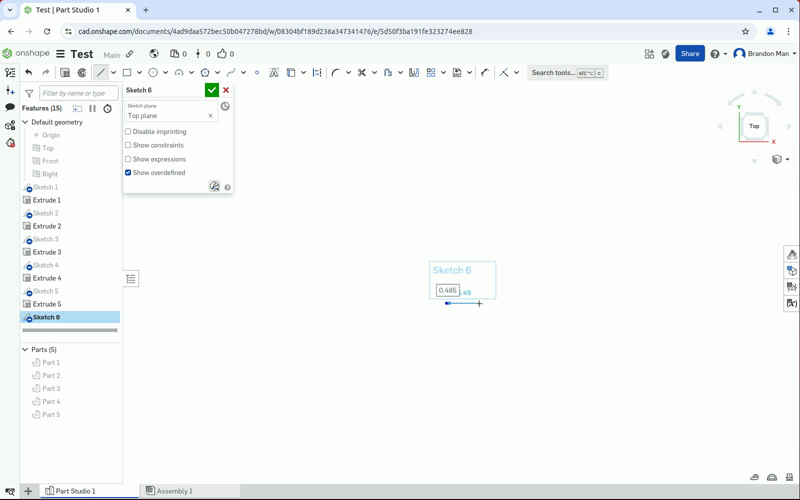
mouse_move(449, 262)
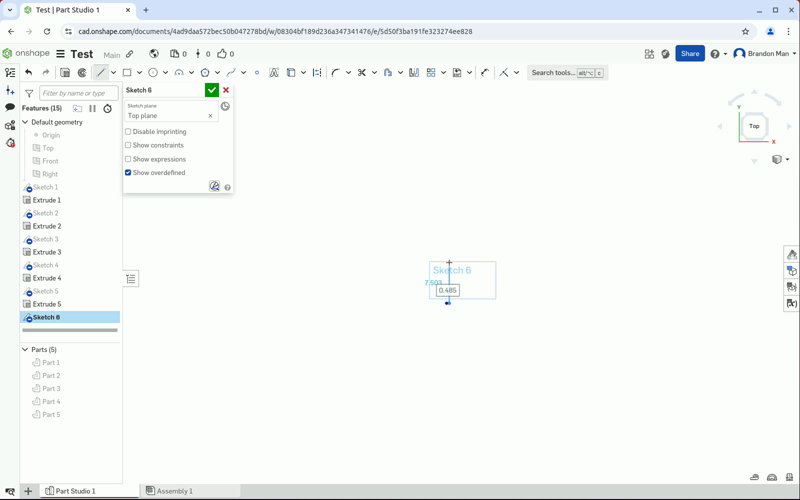
click(449, 262)
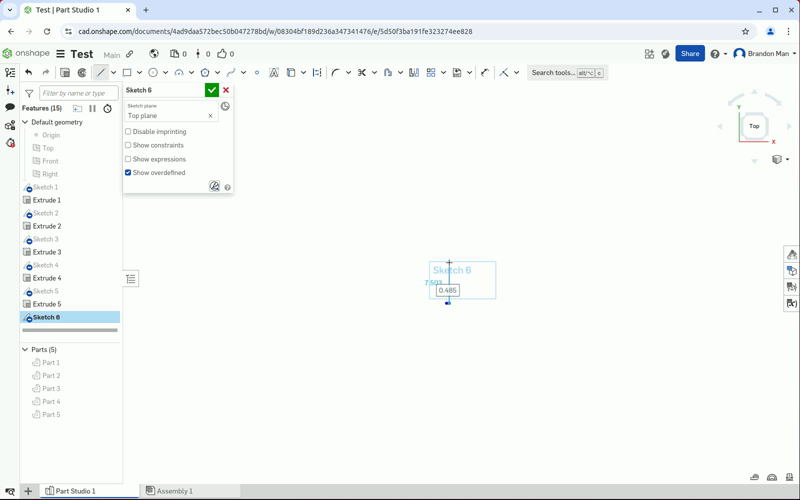
key_up(shift)
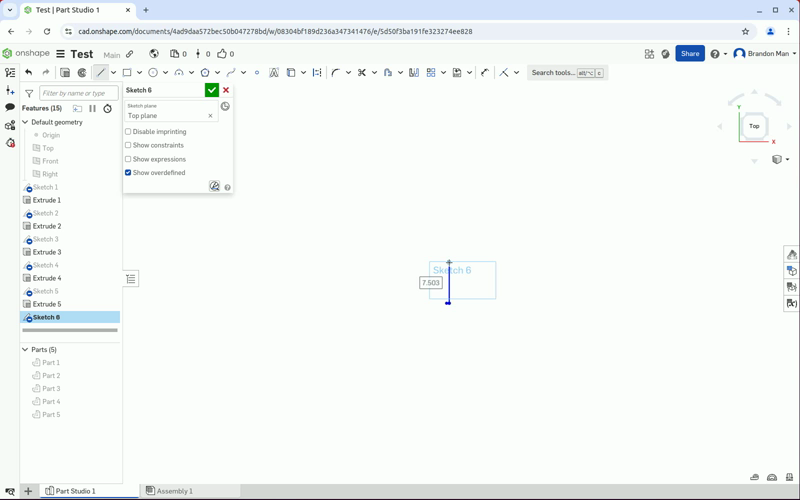
key_down(shift)
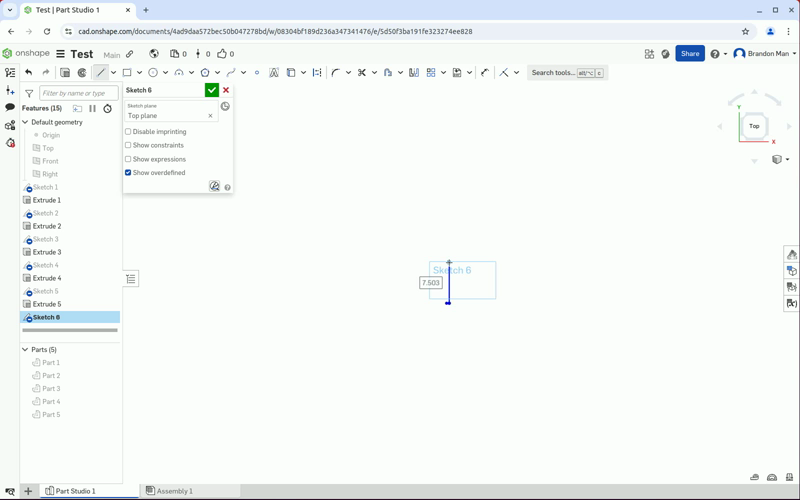
mouse_move(479, 262)
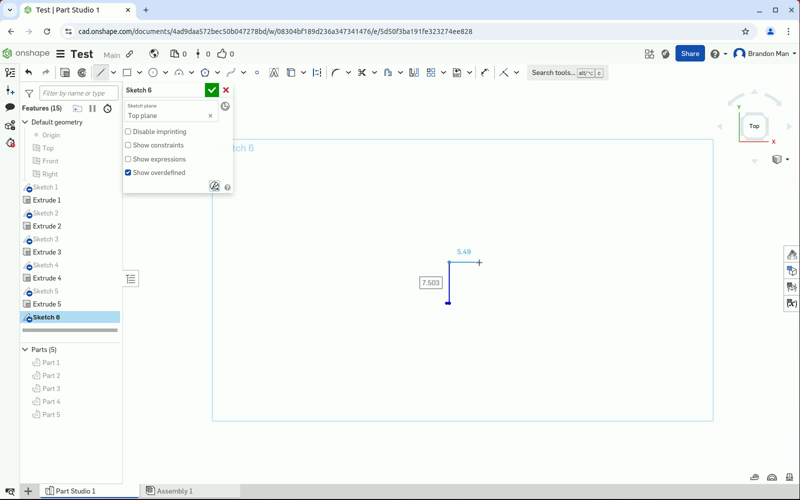
mouse_move(446, 262)
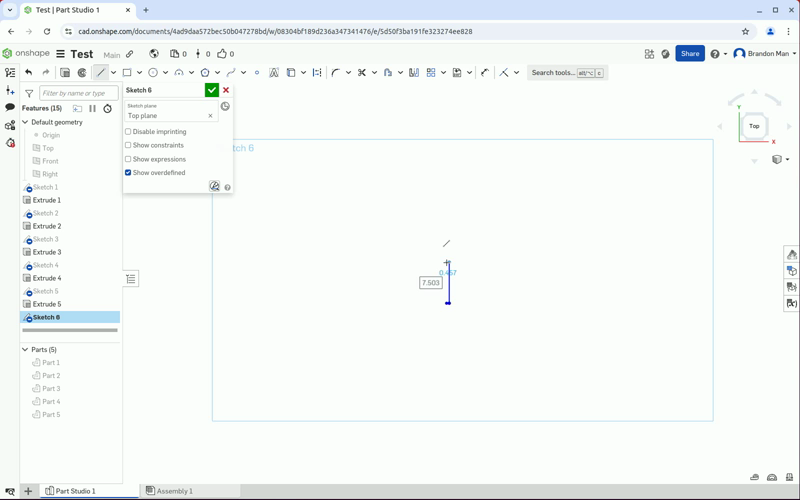
scroll(6)
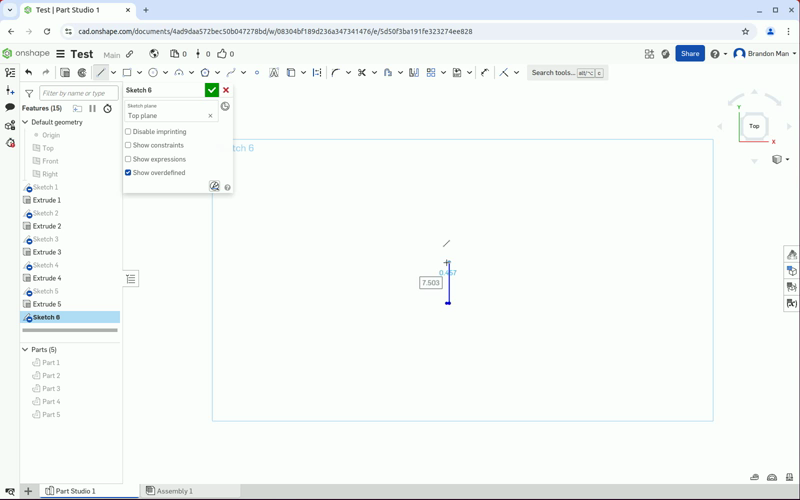
scroll(6)
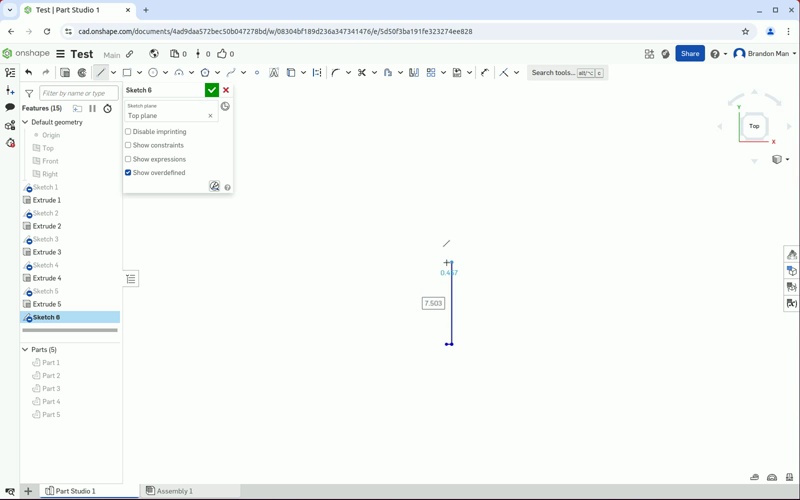
scroll(6)
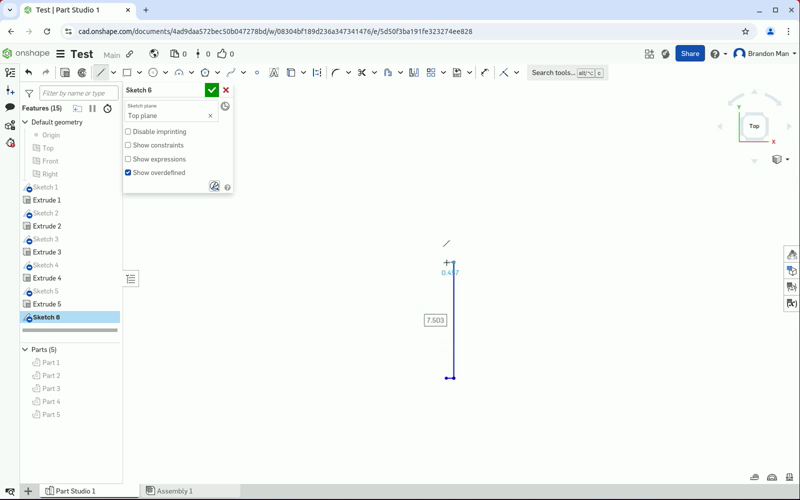
scroll(6)
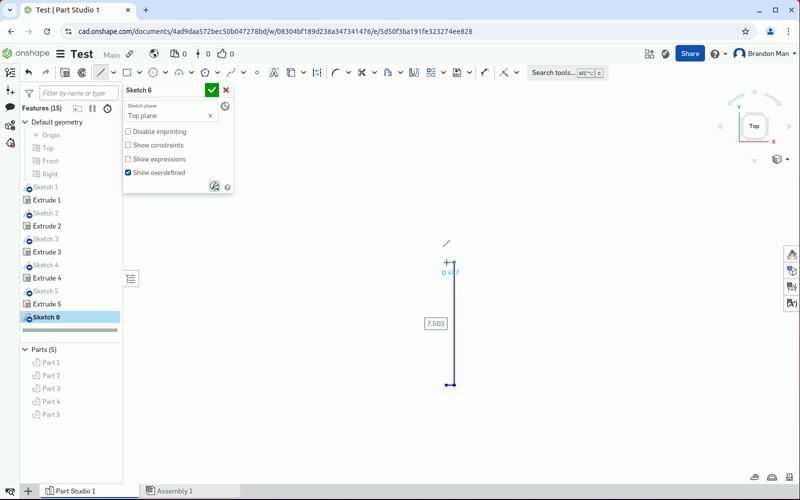
scroll(6)
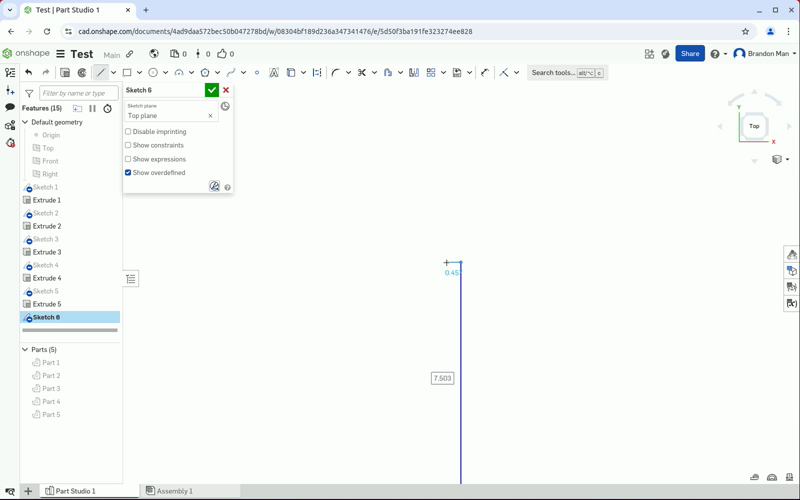
scroll(6)
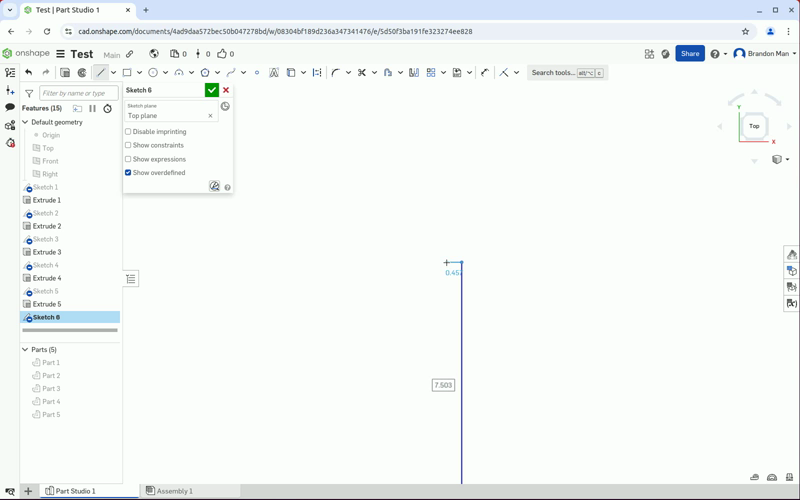
scroll(6)
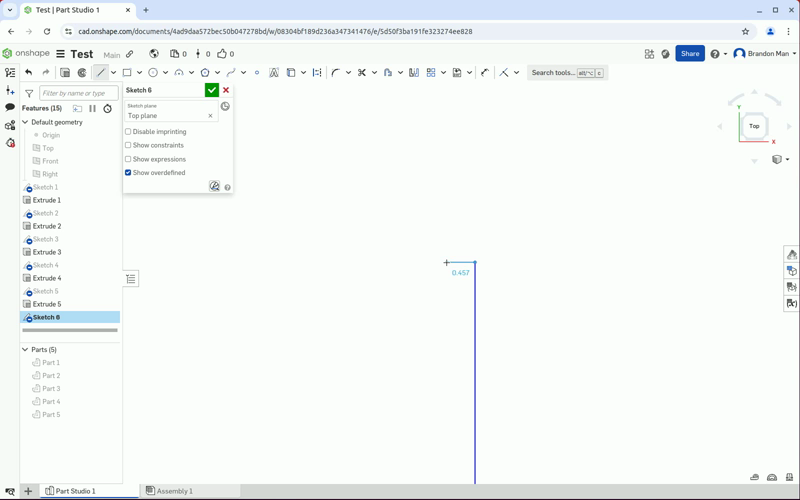
click(446, 262)
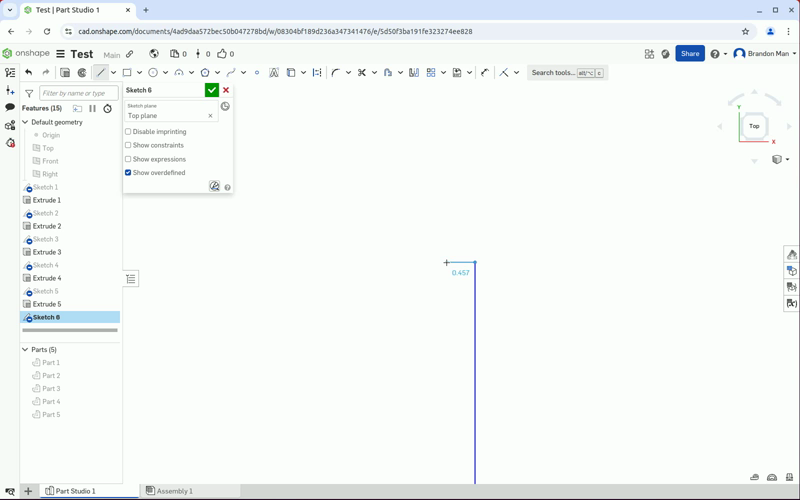
scroll(-6)
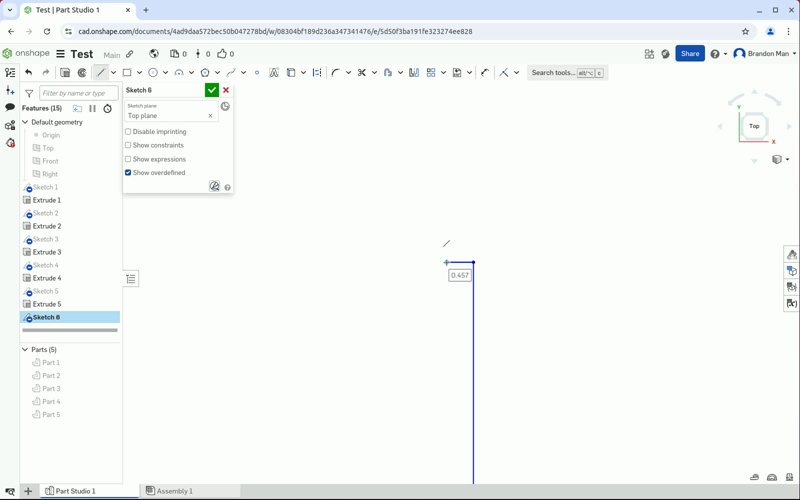
scroll(-6)
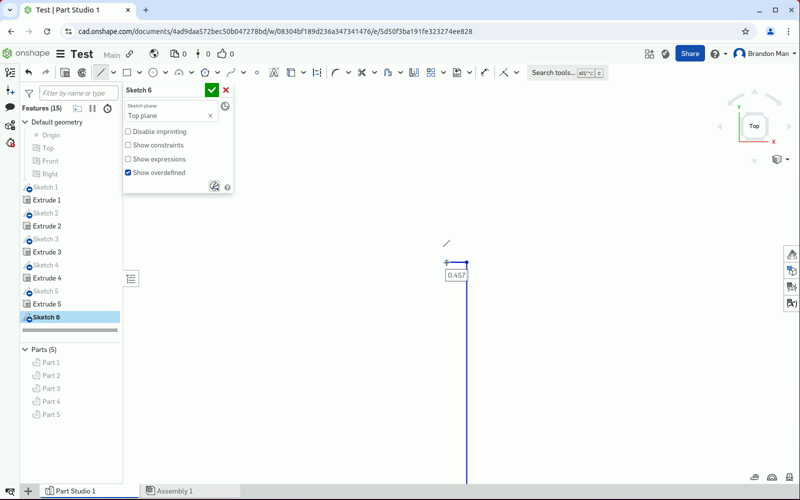
scroll(-6)
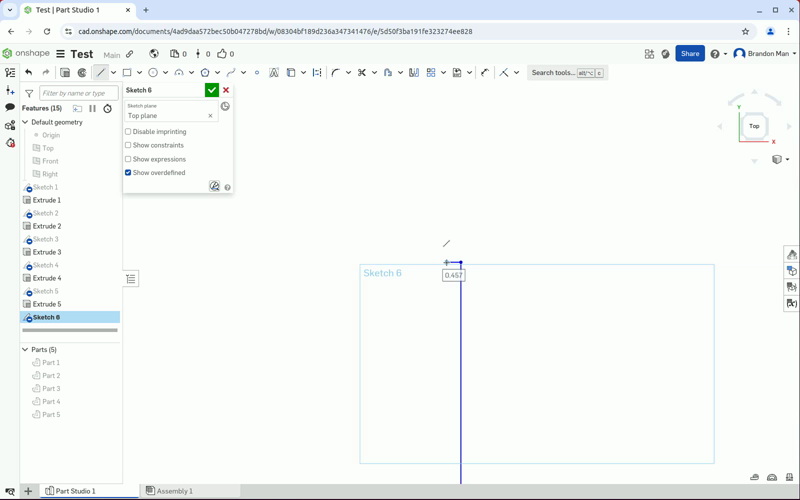
scroll(-6)
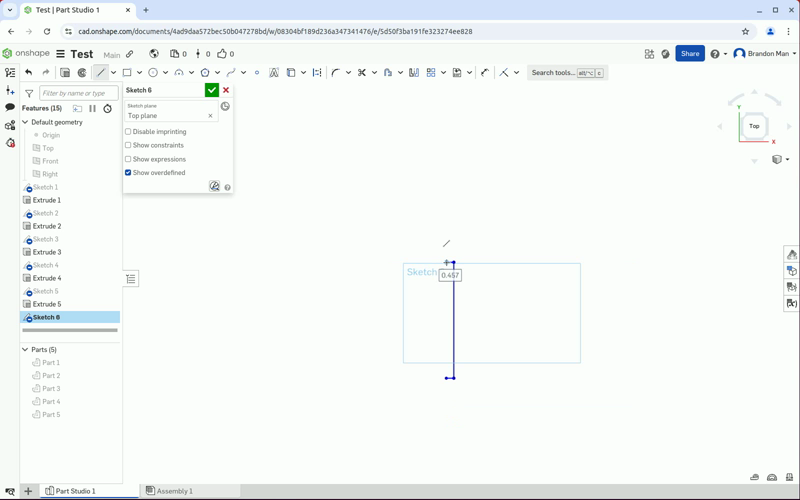
scroll(-6)
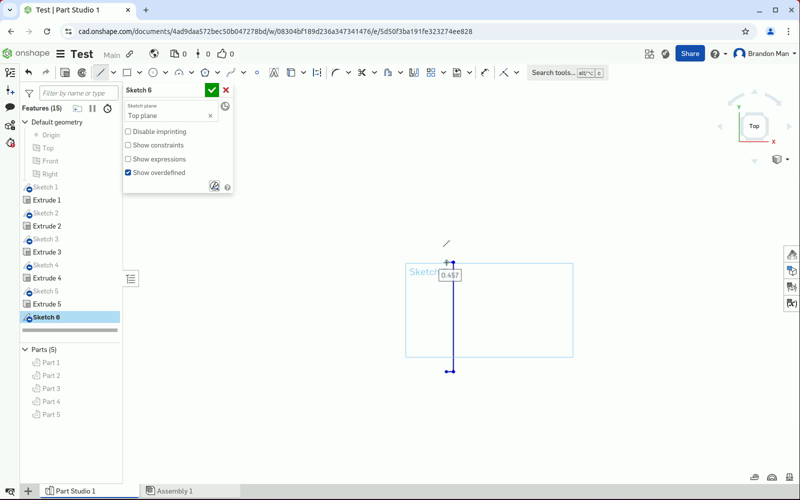
scroll(-6)
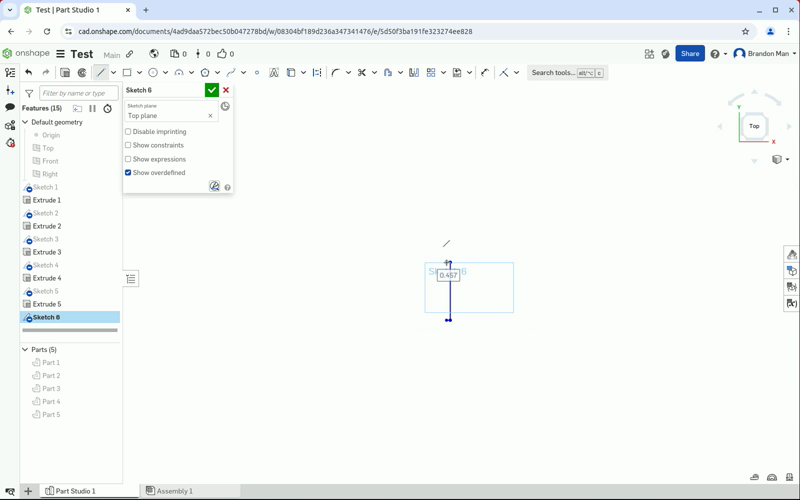
scroll(-6)
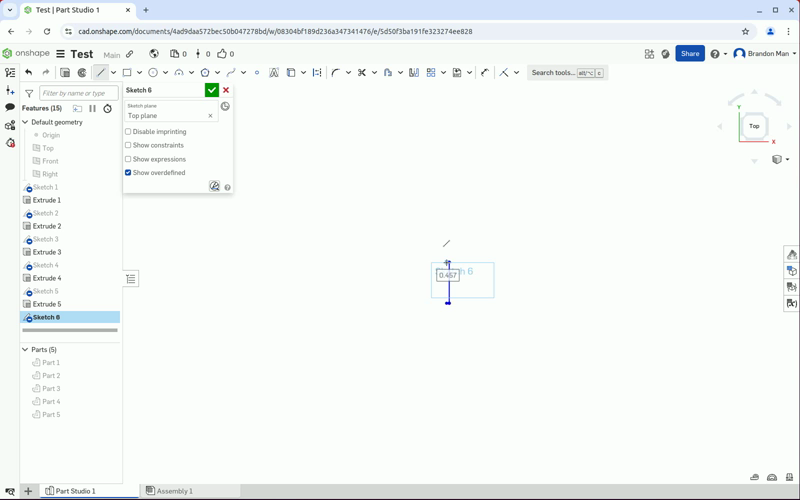
key_up(shift)
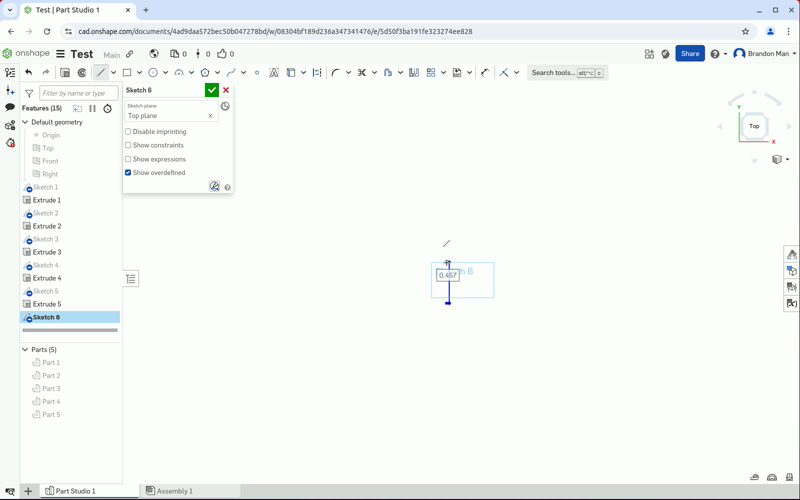
mouse_move(476, 262)
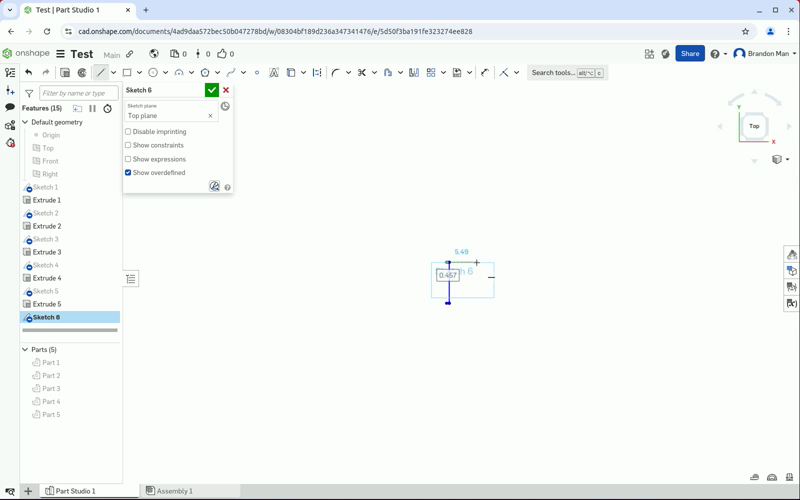
key_down(shift)
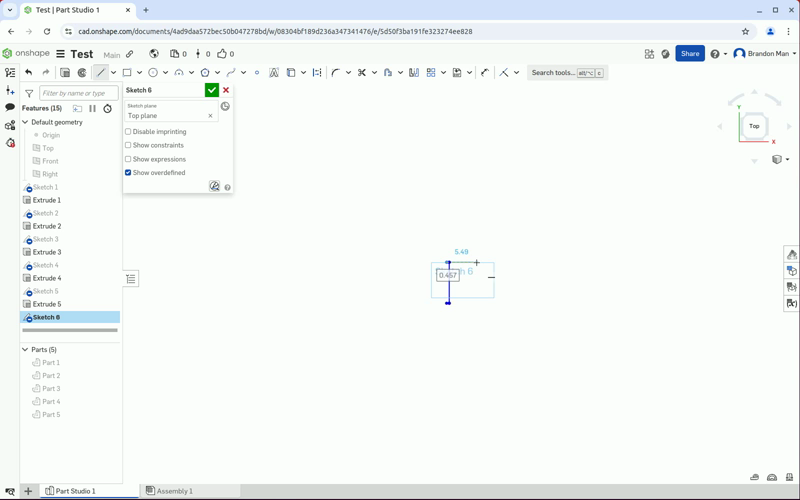
mouse_move(446, 303)
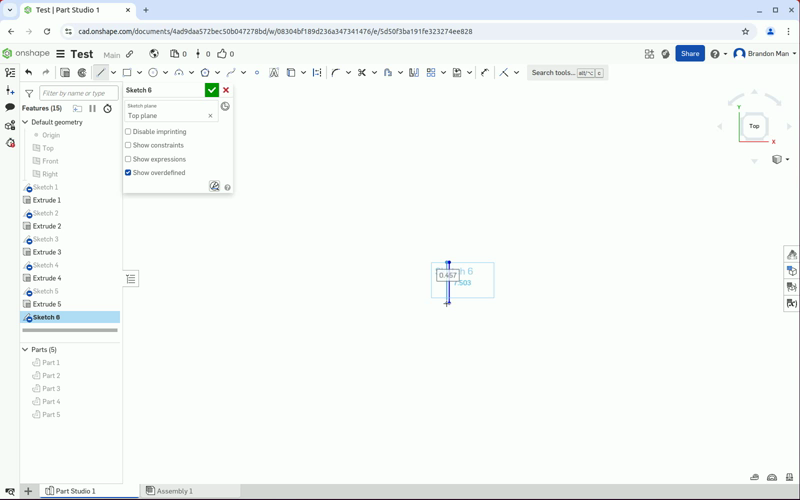
scroll(6)
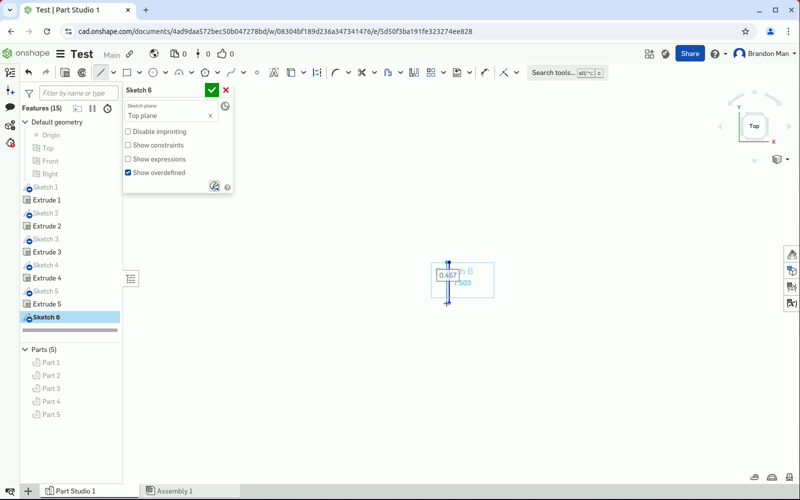
scroll(6)
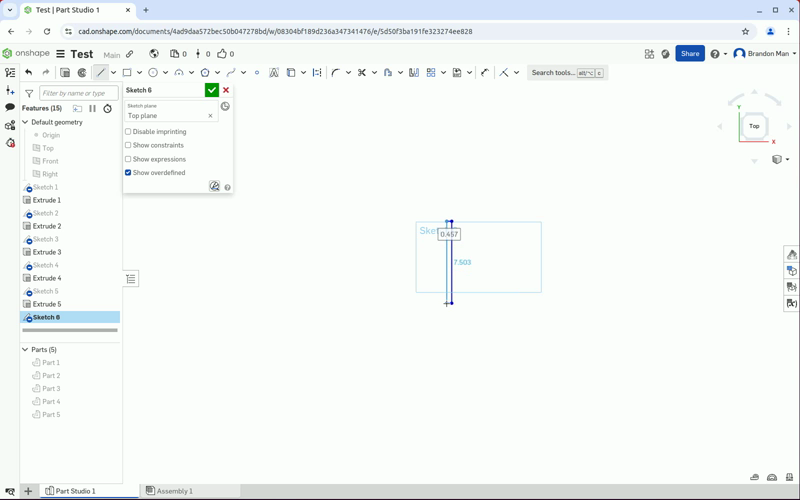
scroll(6)
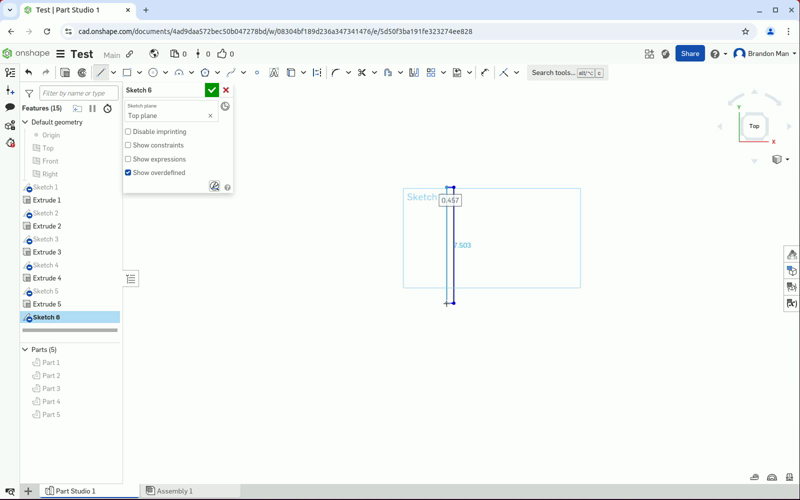
scroll(6)
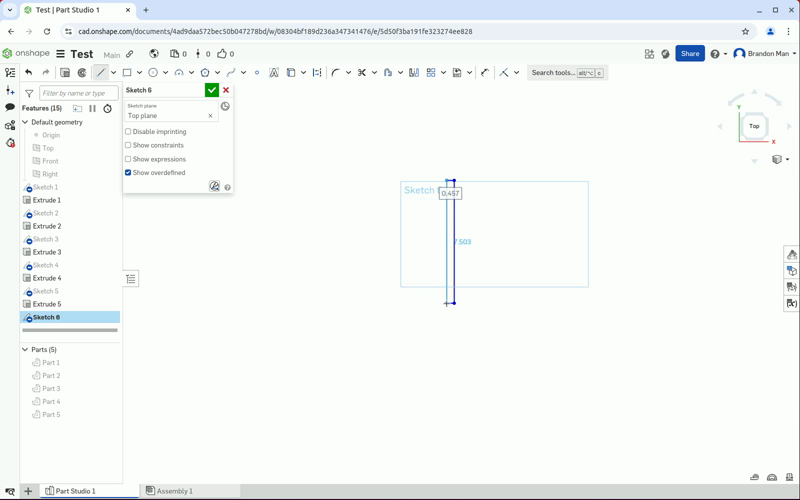
scroll(6)
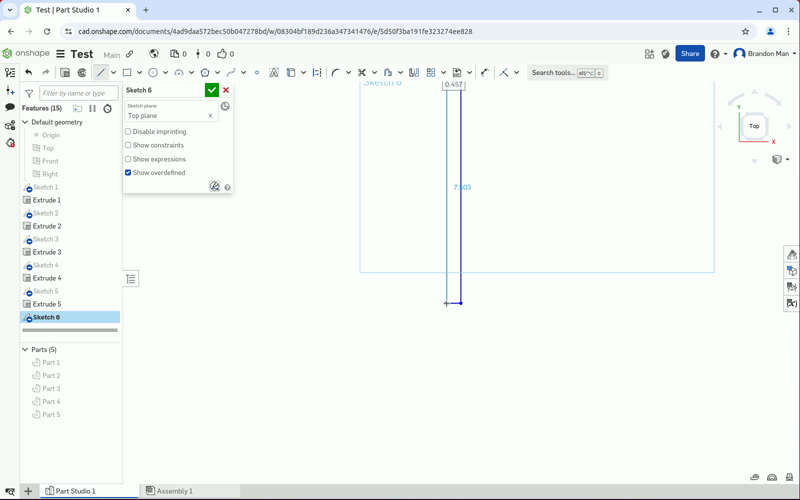
scroll(6)
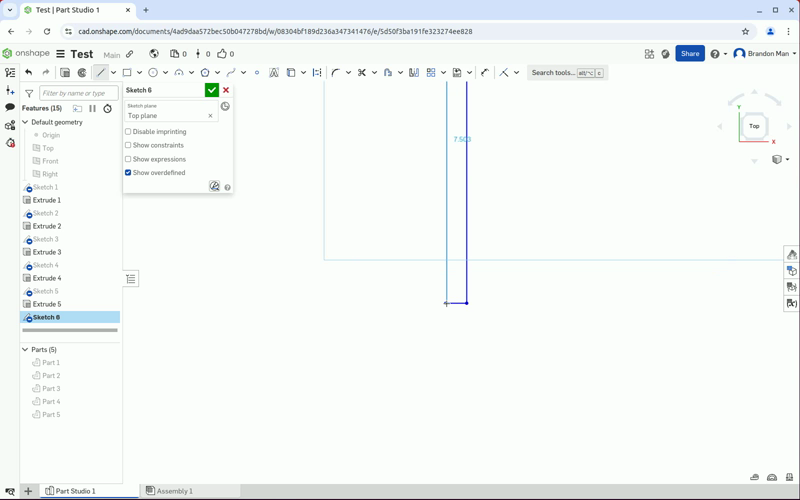
scroll(6)
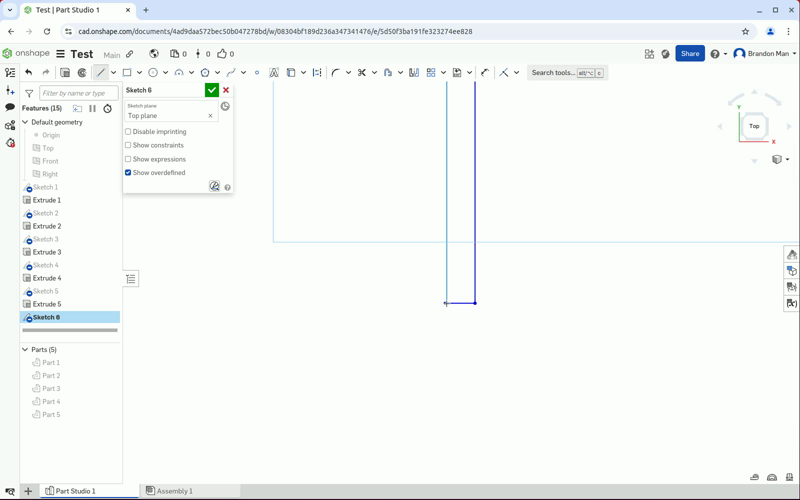
key_up(shift)
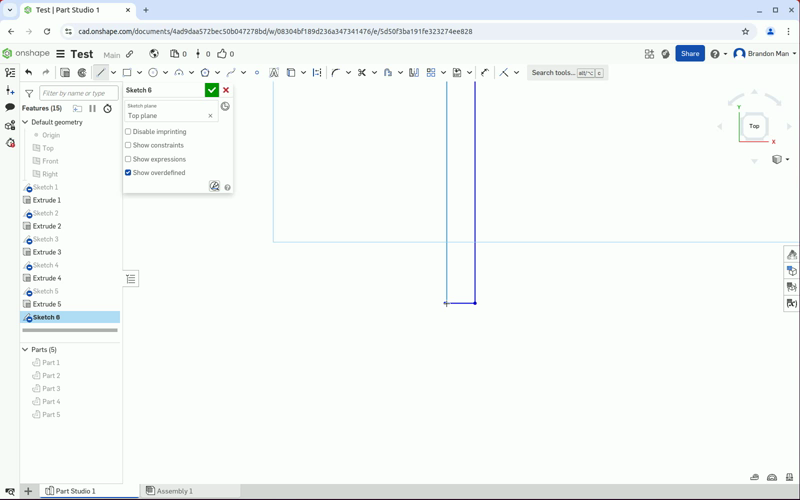
click(446, 303)
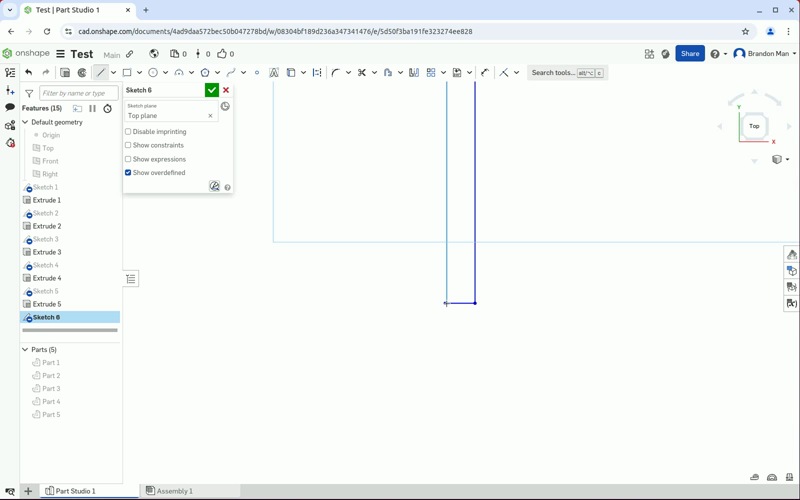
scroll(-6)
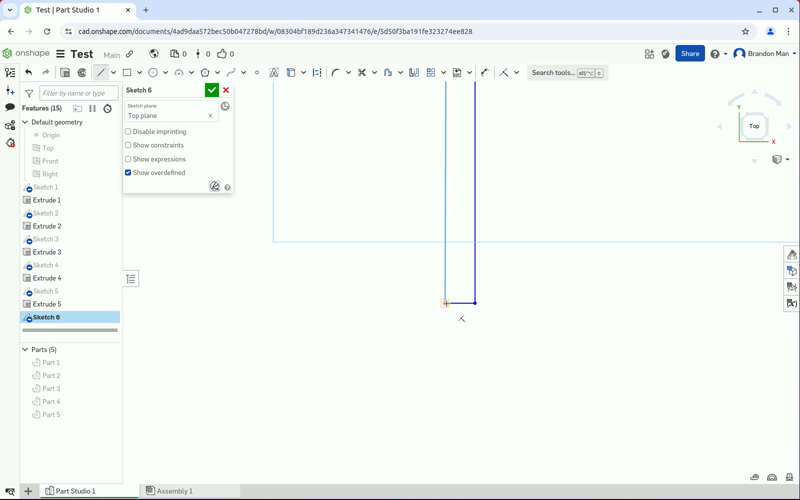
scroll(-6)
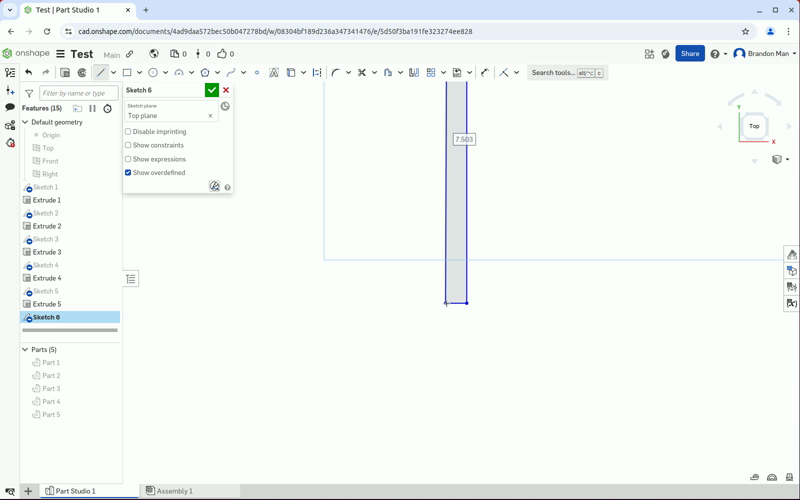
scroll(-6)
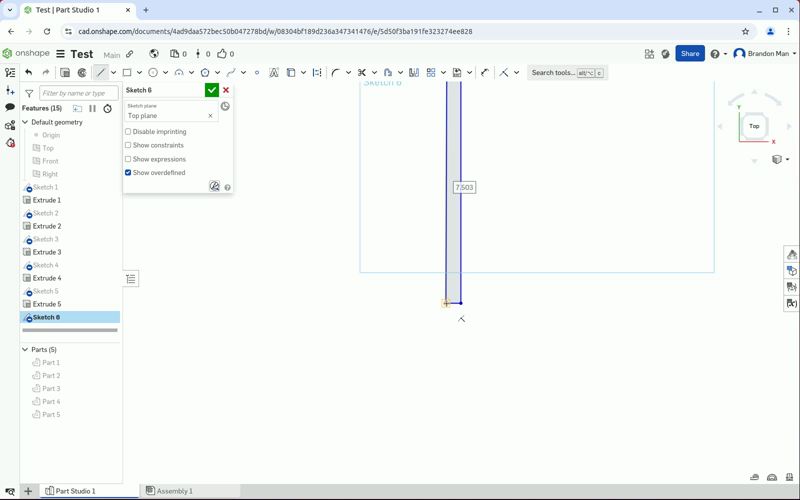
scroll(-6)
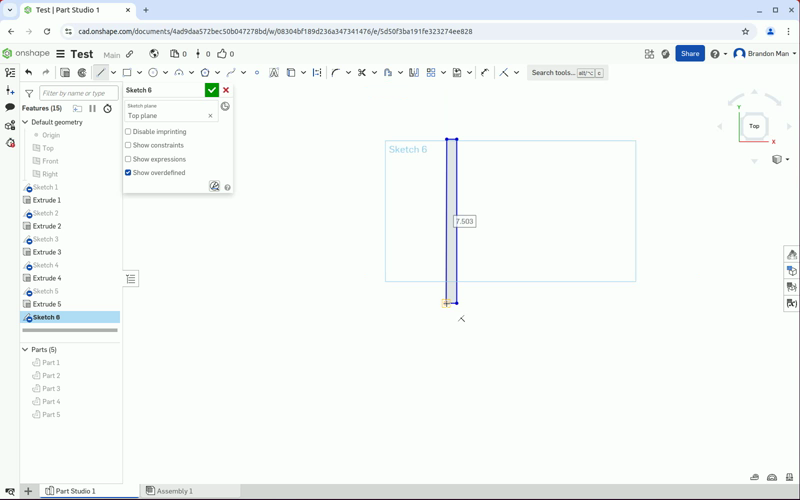
scroll(-6)
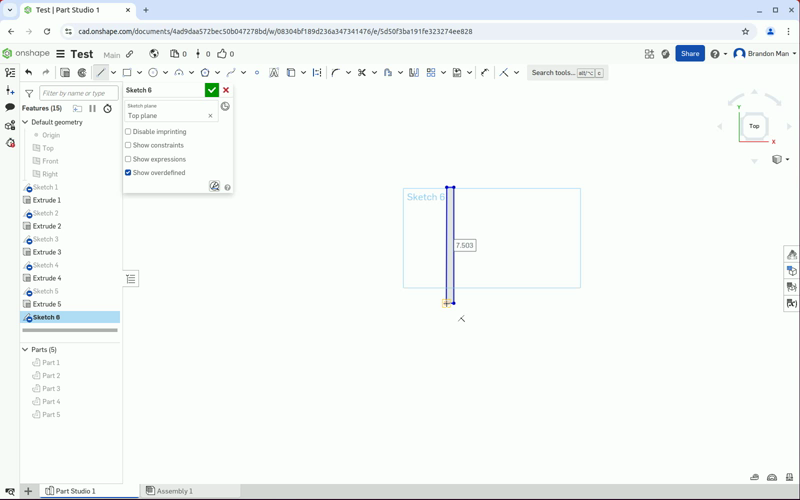
scroll(-6)
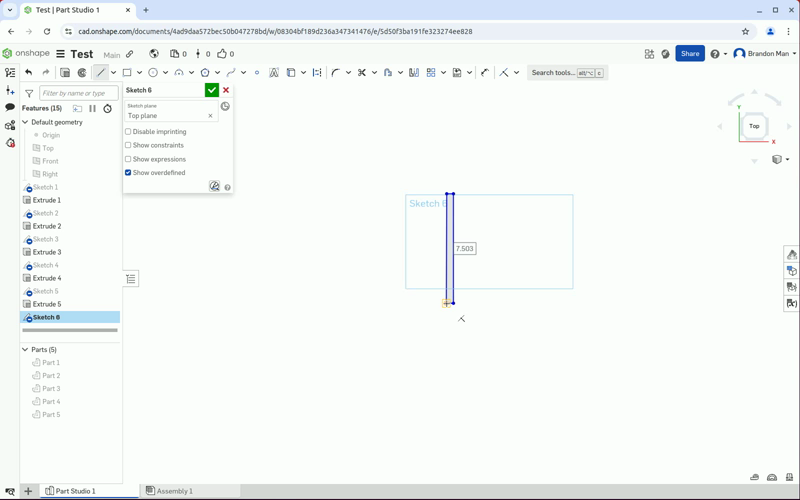
scroll(-6)
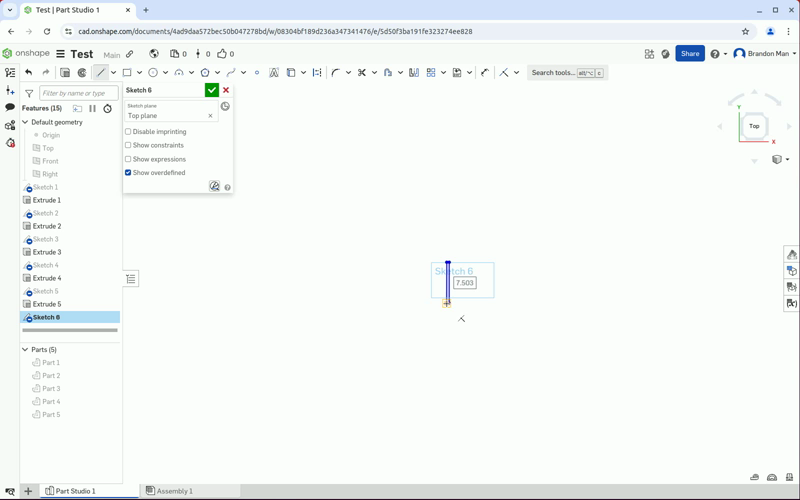
key(esc)
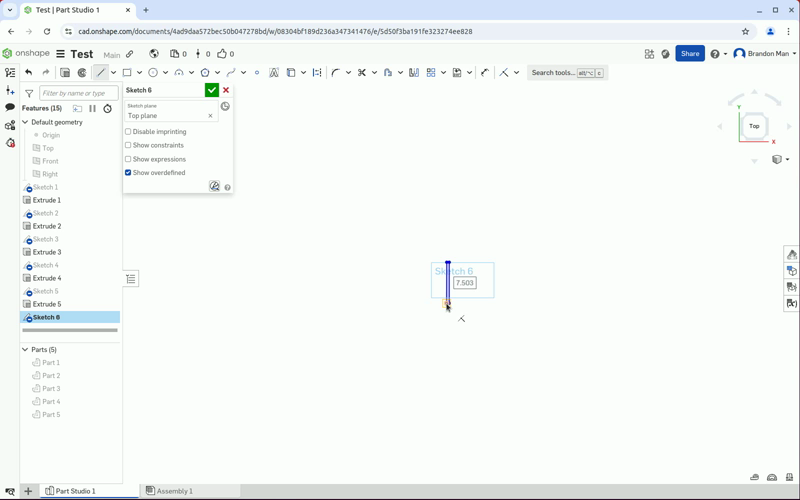
mouse_move(447, 282)
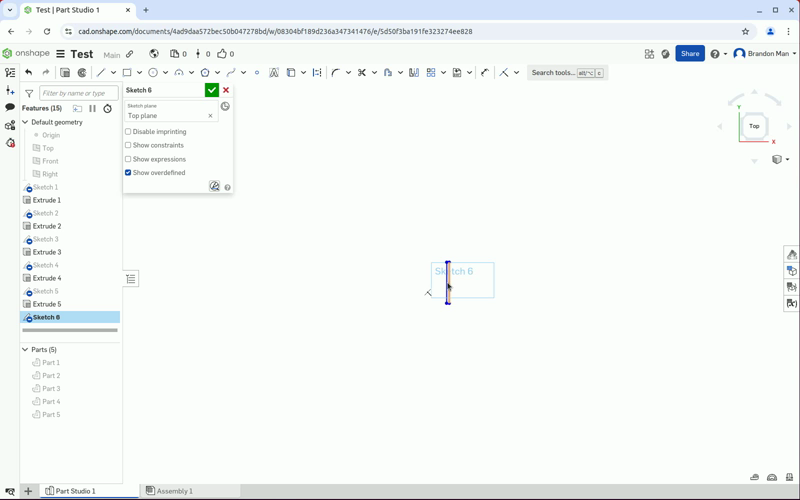
scroll(6)
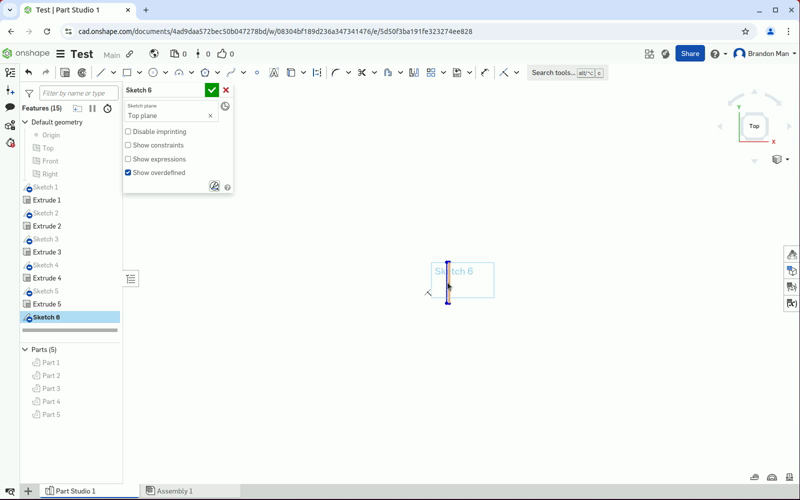
scroll(6)
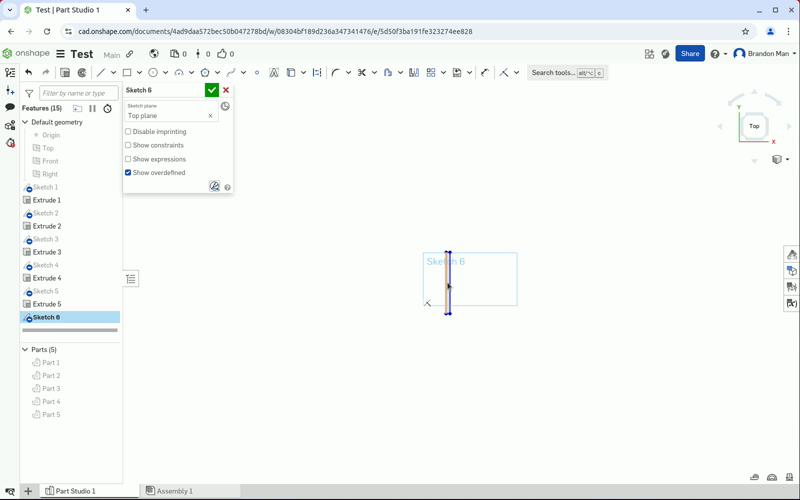
scroll(6)
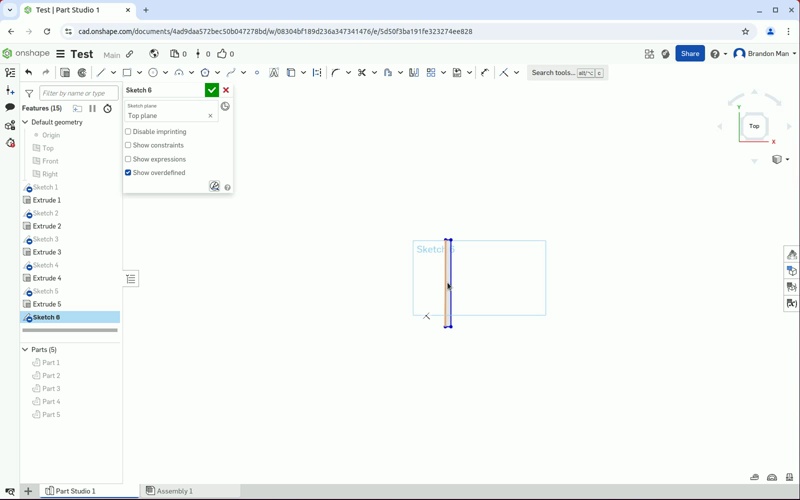
scroll(6)
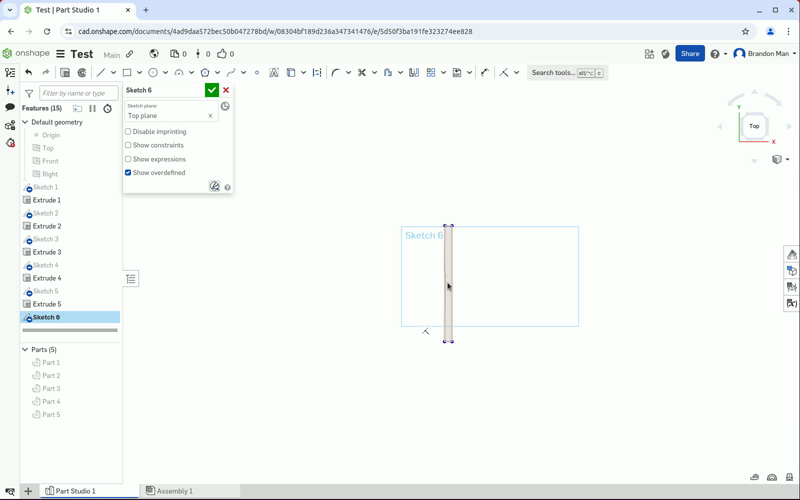
scroll(6)
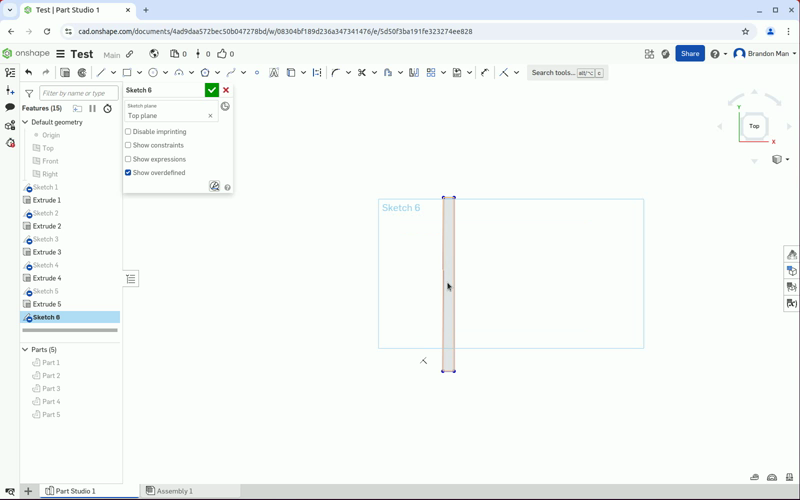
scroll(6)
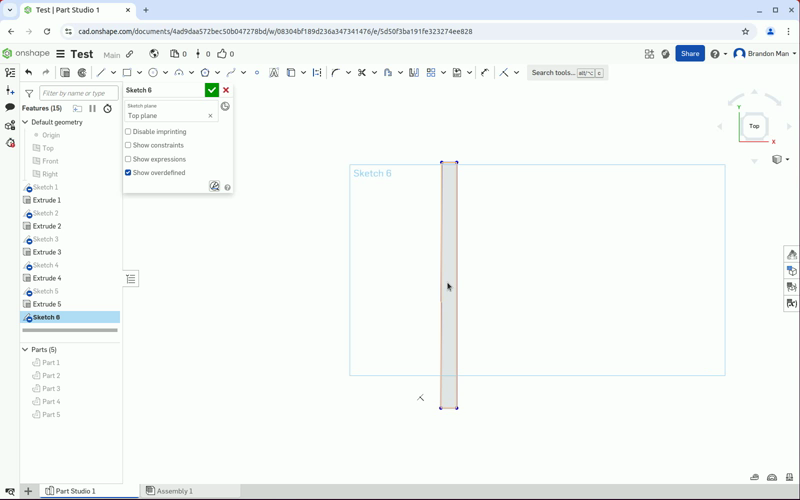
scroll(6)
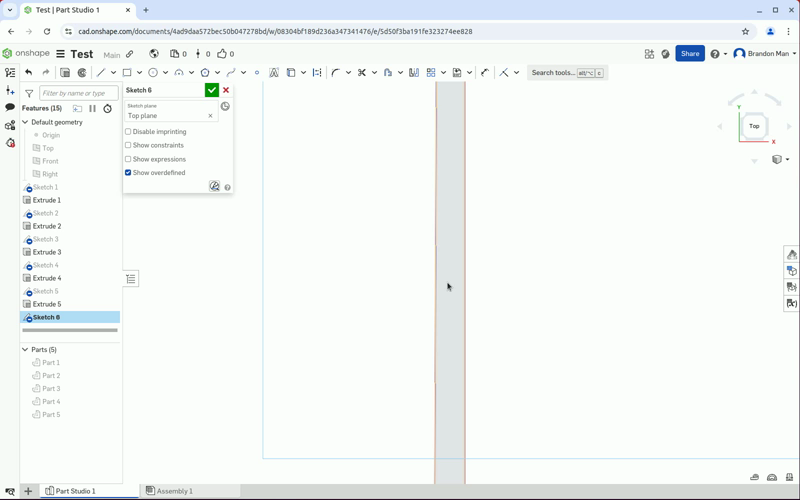
click(447, 282)
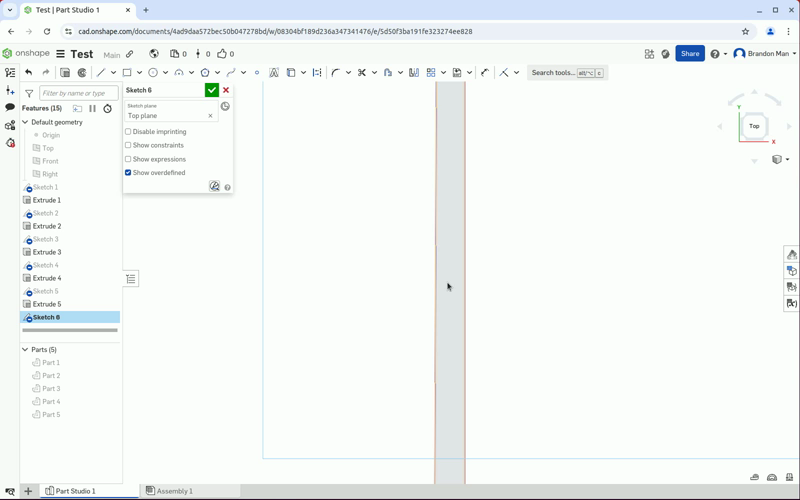
scroll(-6)
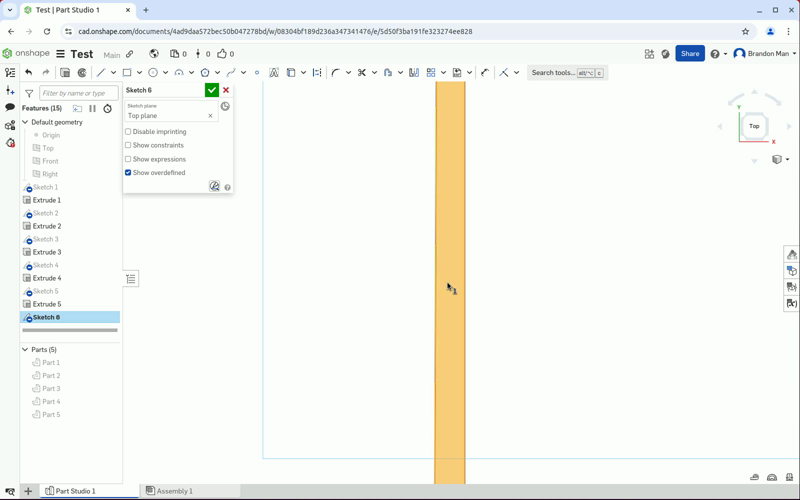
scroll(-6)
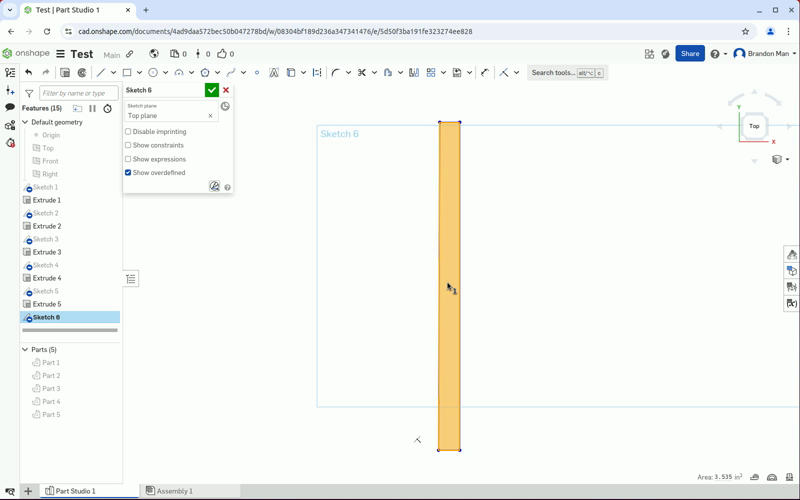
scroll(-6)
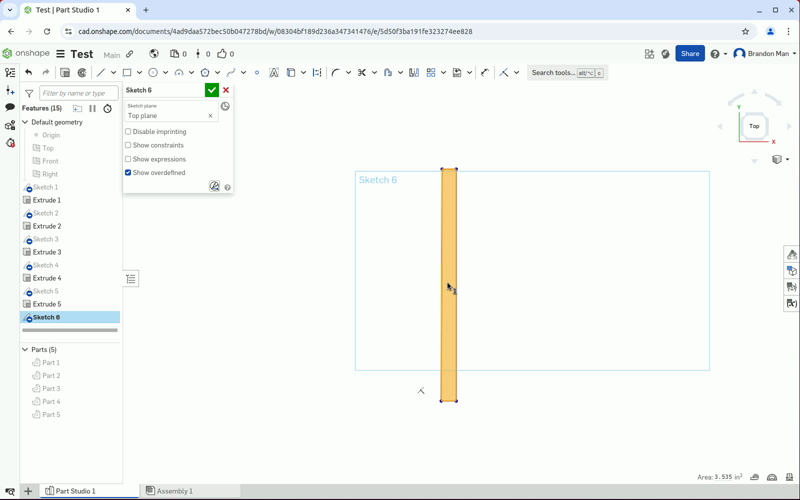
scroll(-6)
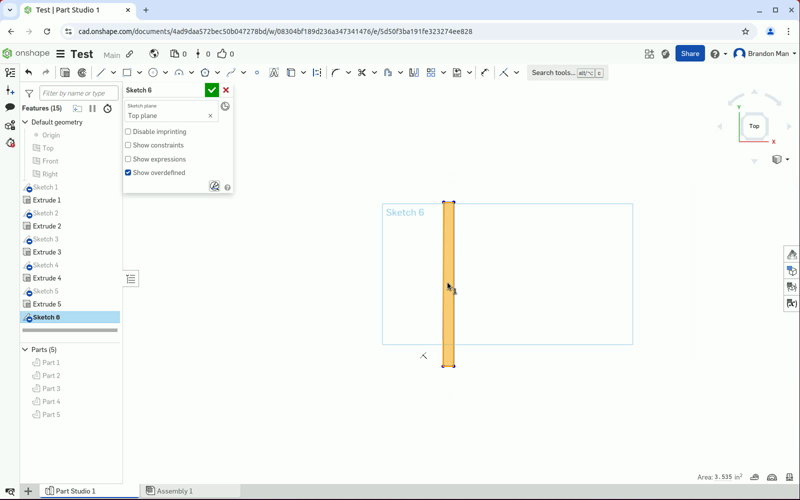
scroll(-6)
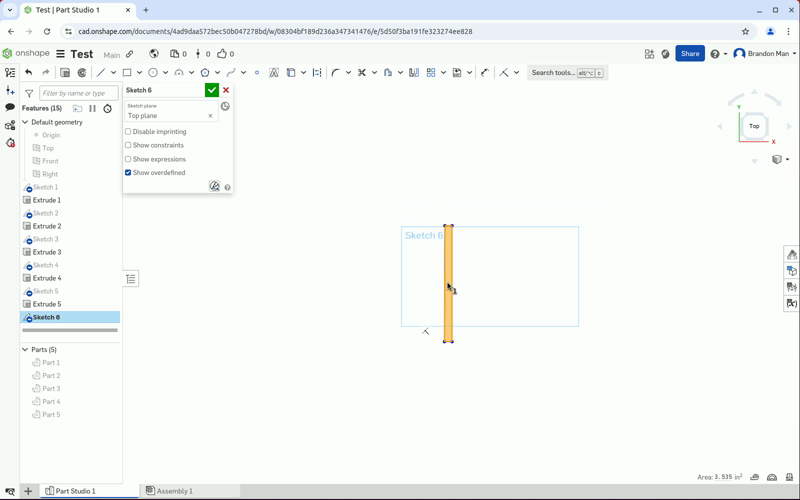
scroll(-6)
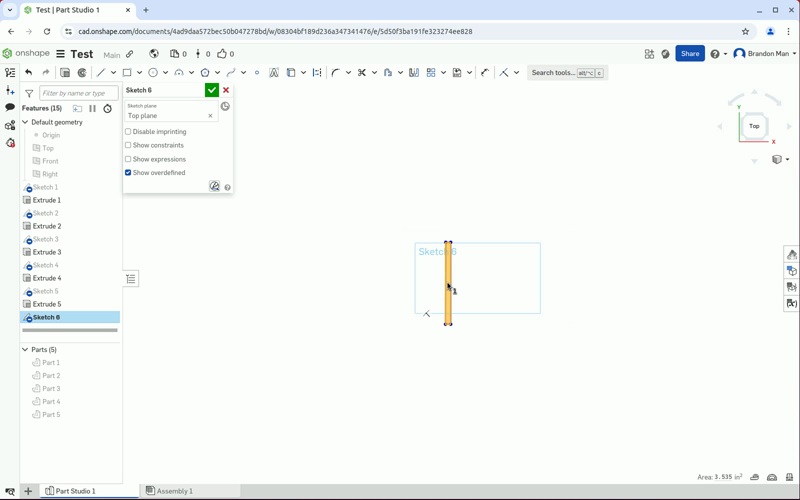
scroll(-6)
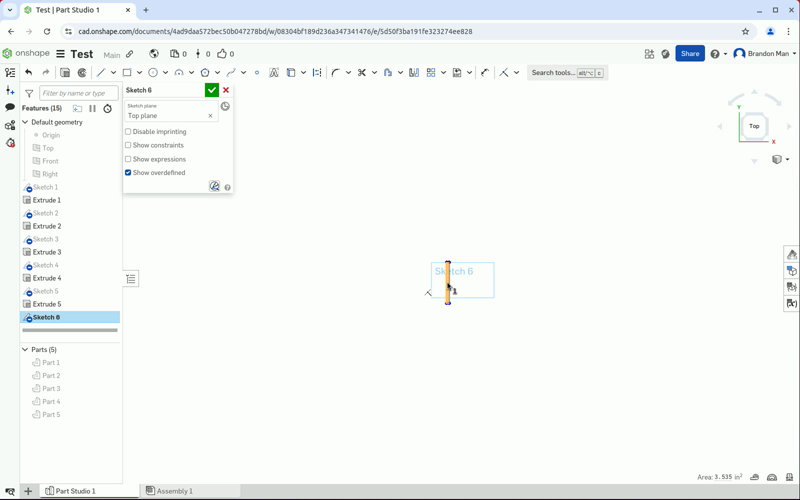
mouse_move(73, 352)
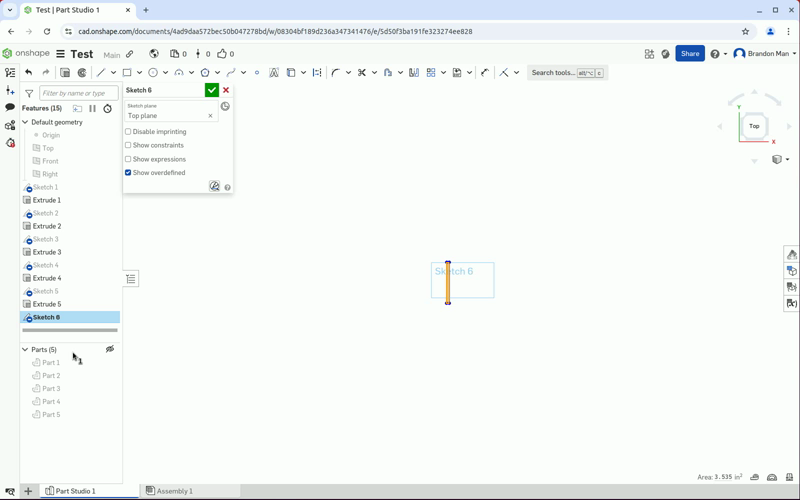
key(shift+y)
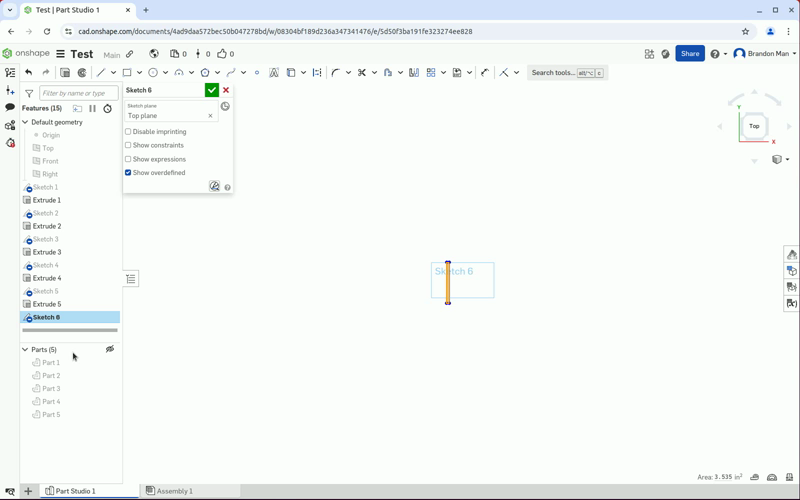
key(shift+e)
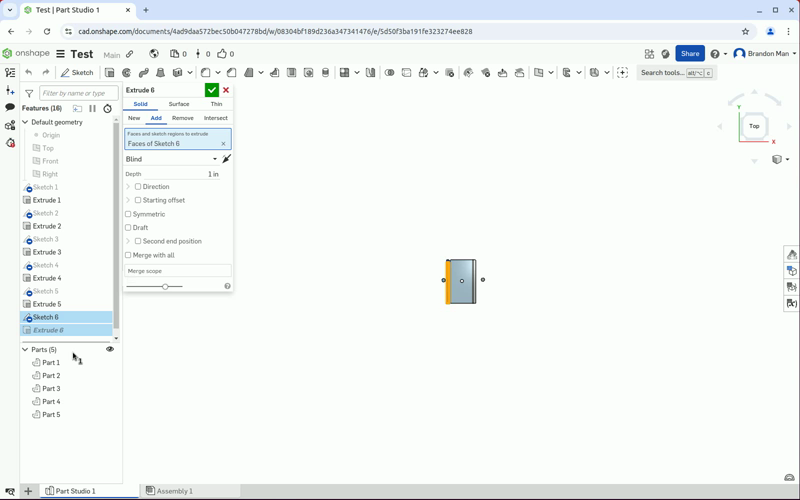
mouse_move(143, 106)
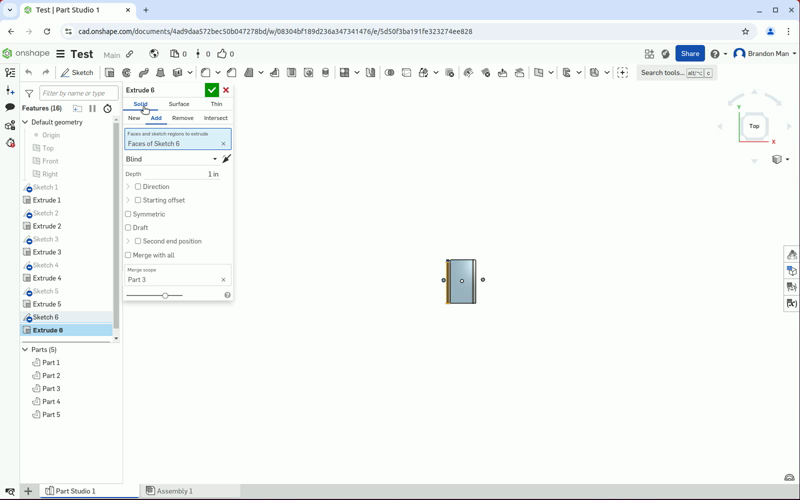
click(143, 106)
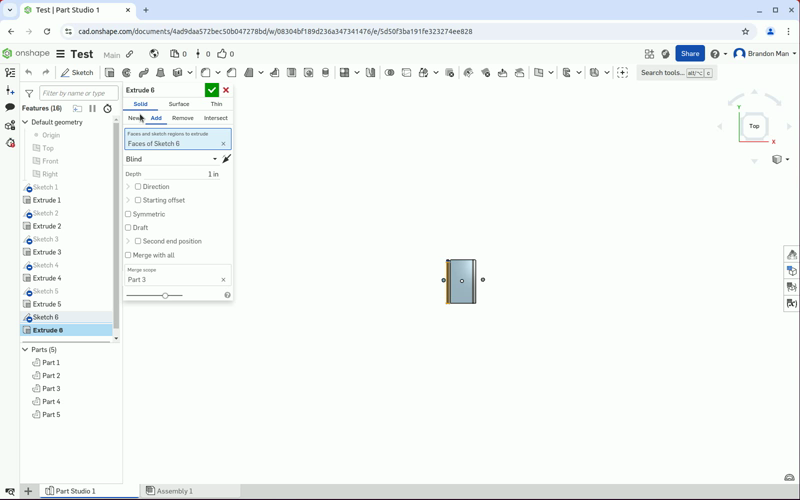
mouse_move(137, 120)
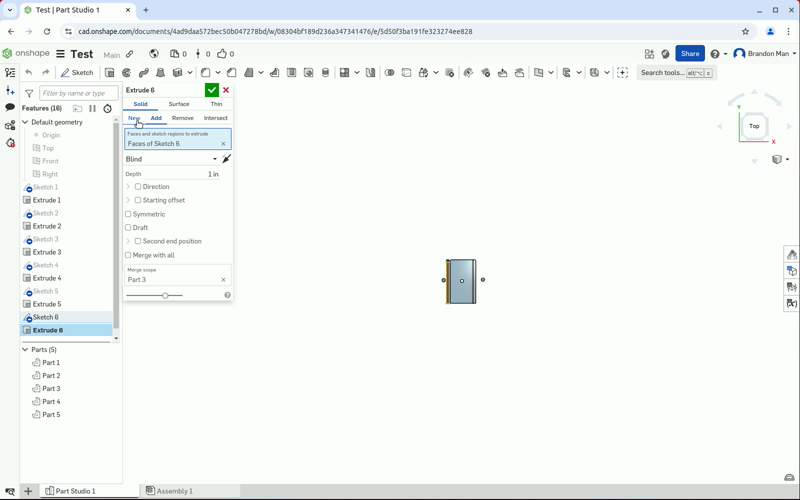
click(137, 120)
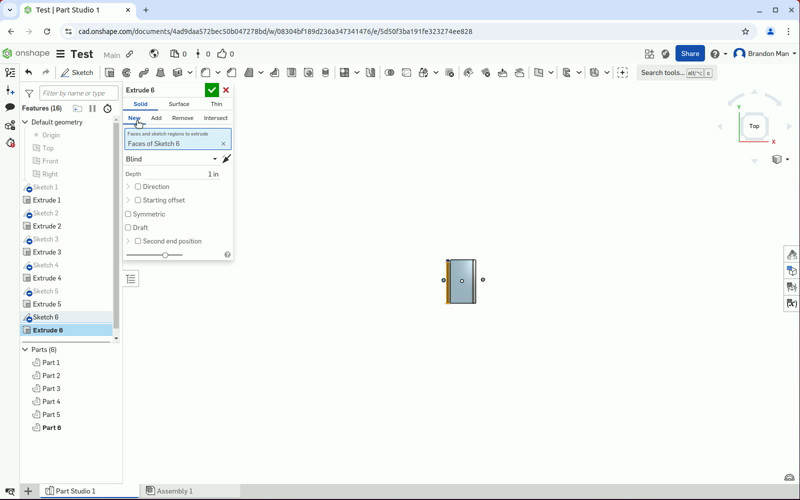
key(tab, 4)
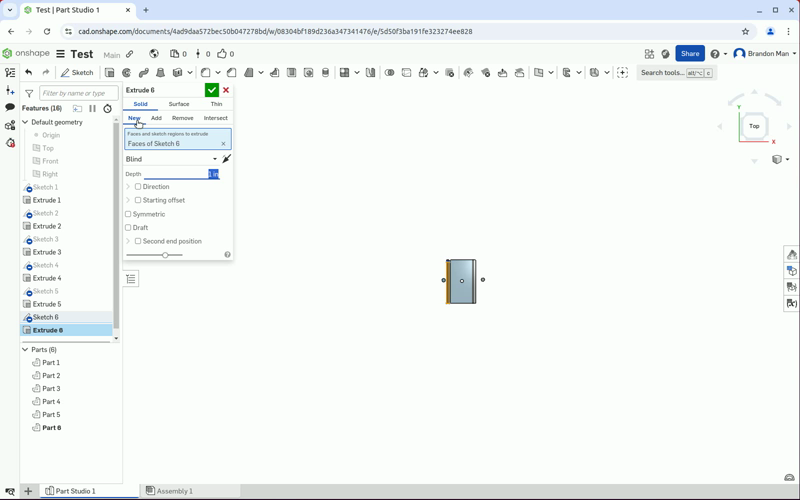
text(4.092)
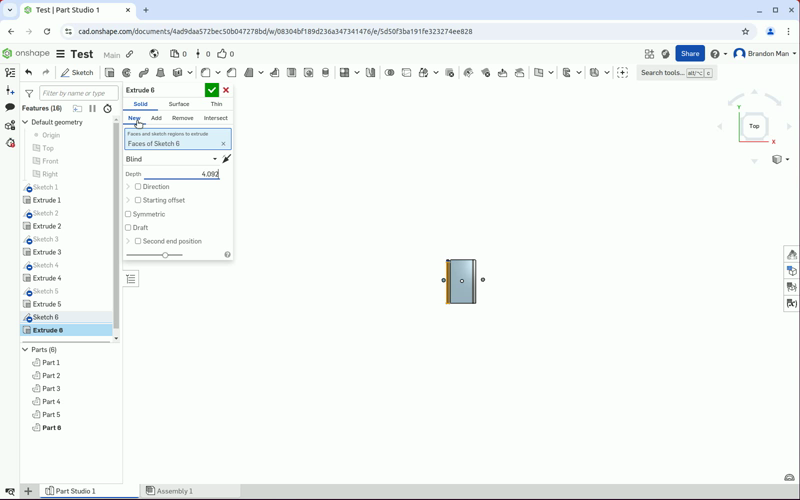
key(enter)
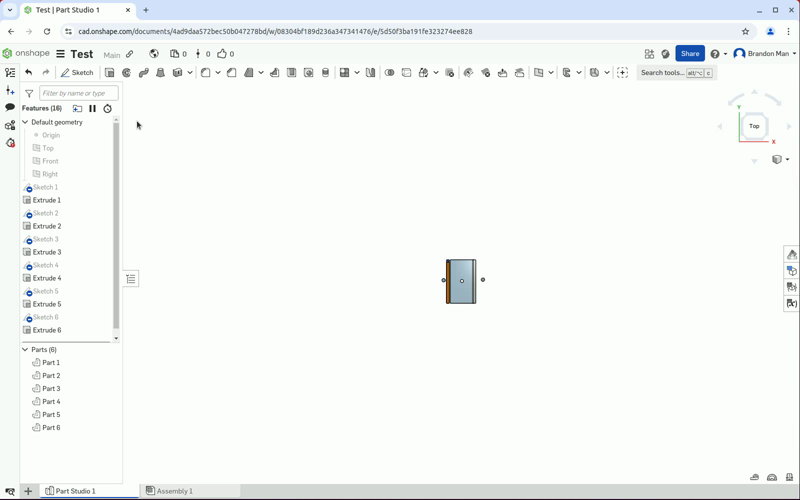
key(shift+h)
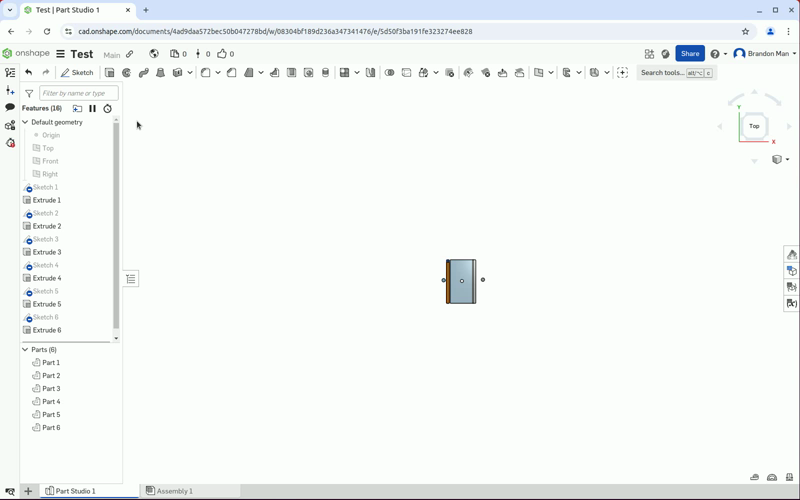
key(shift+h)
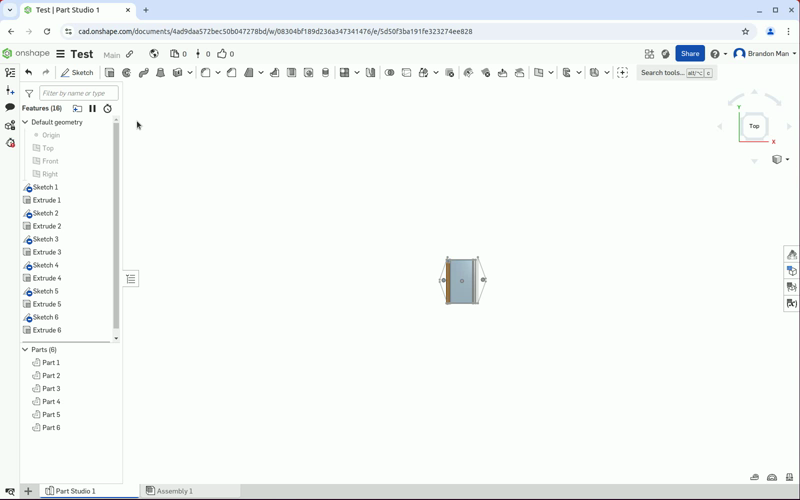
key(shift+7)
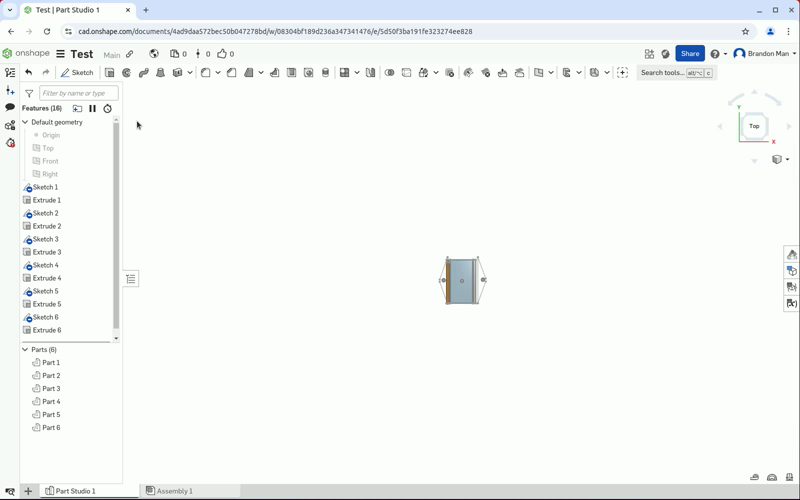
key(up, 3)
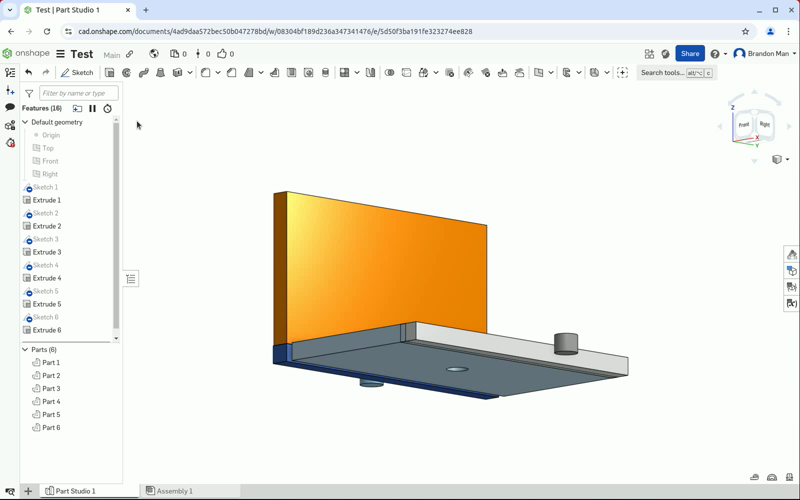
key(left, 3)
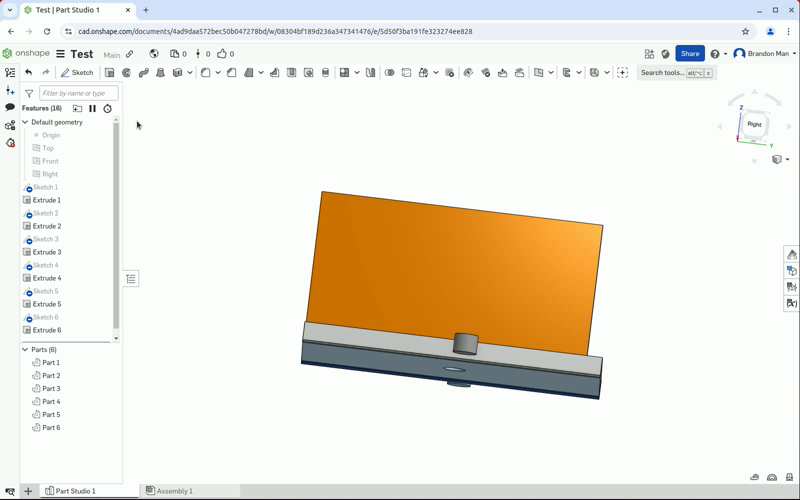
key(right, 3)
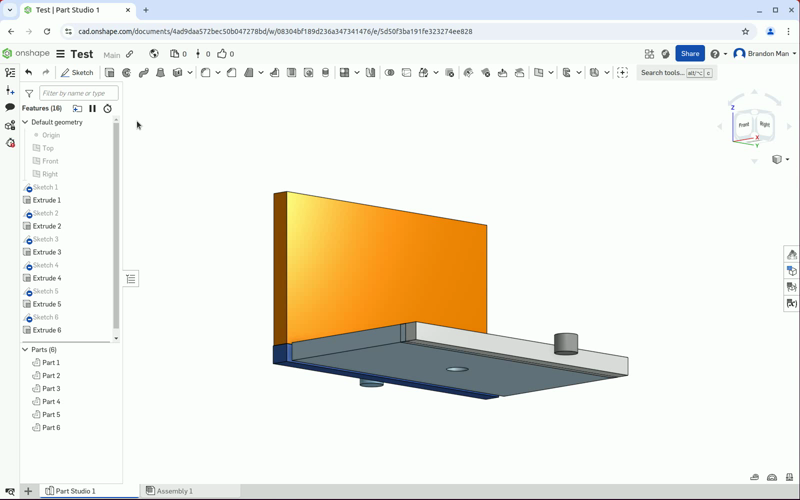
key(down, 3)
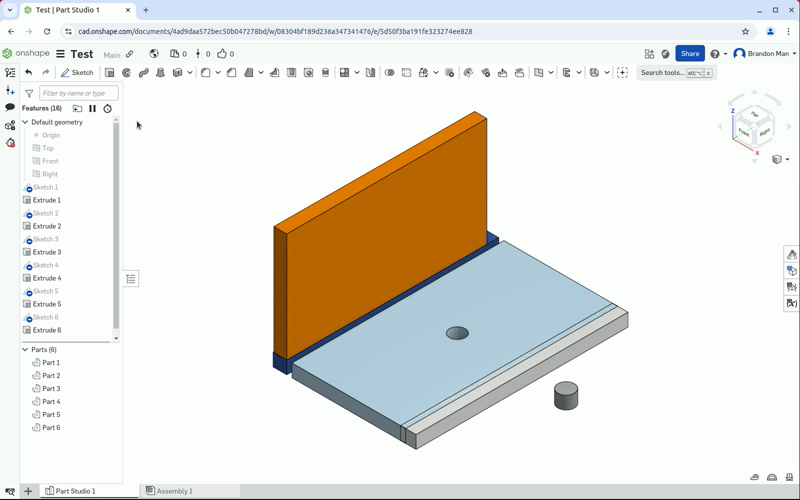
mouse_move(69, 189)
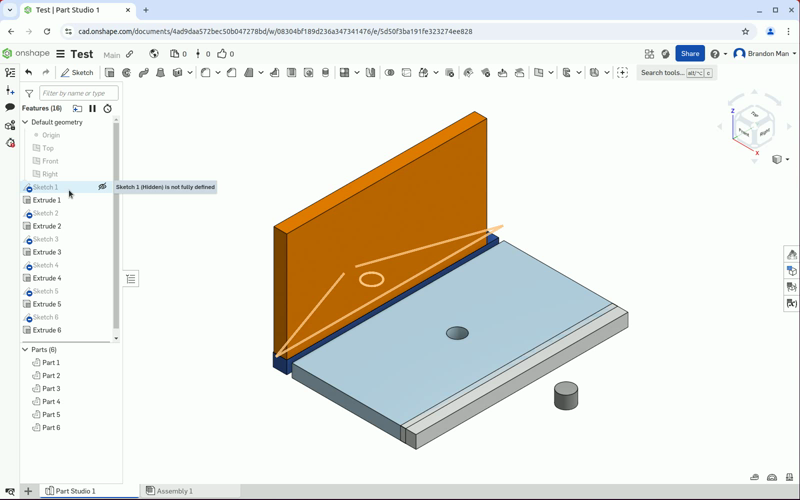
click(69, 189)